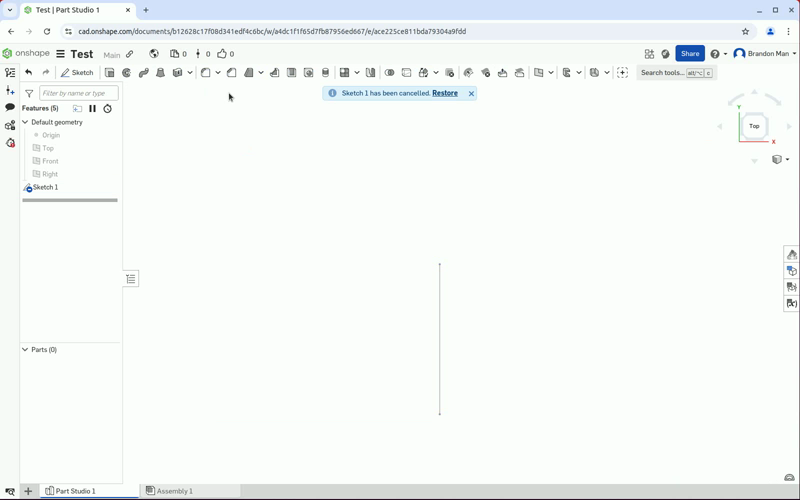
key(shift+h)
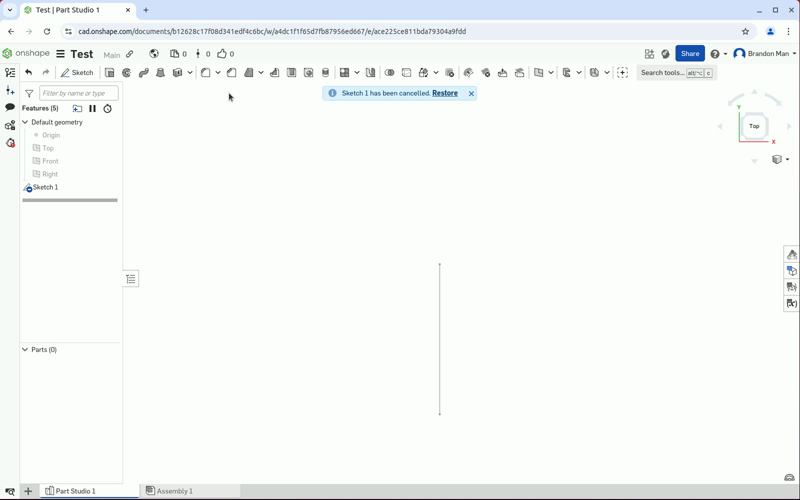
key(shift+s)
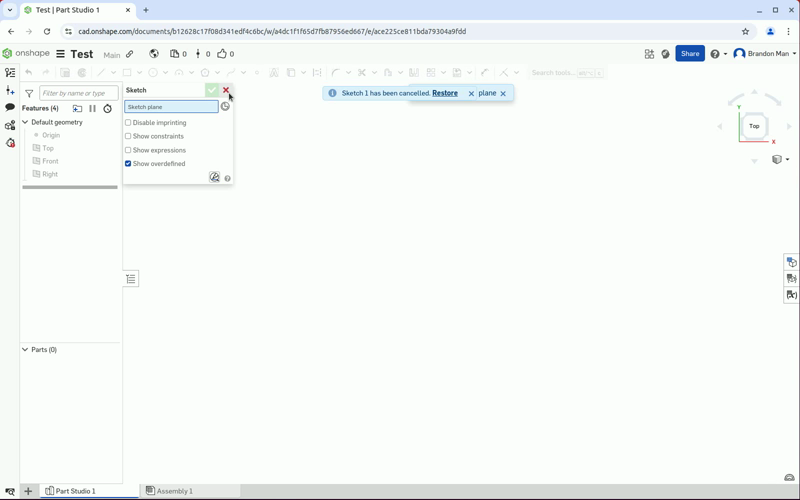
mouse_move(73, 150)
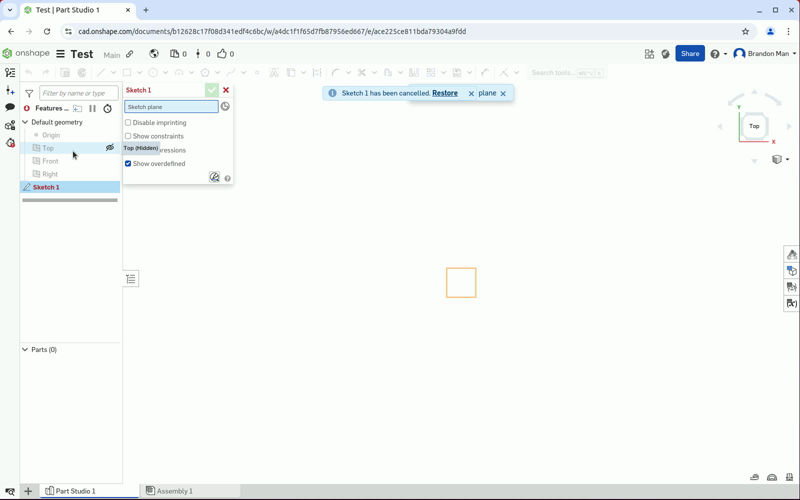
click(73, 150)
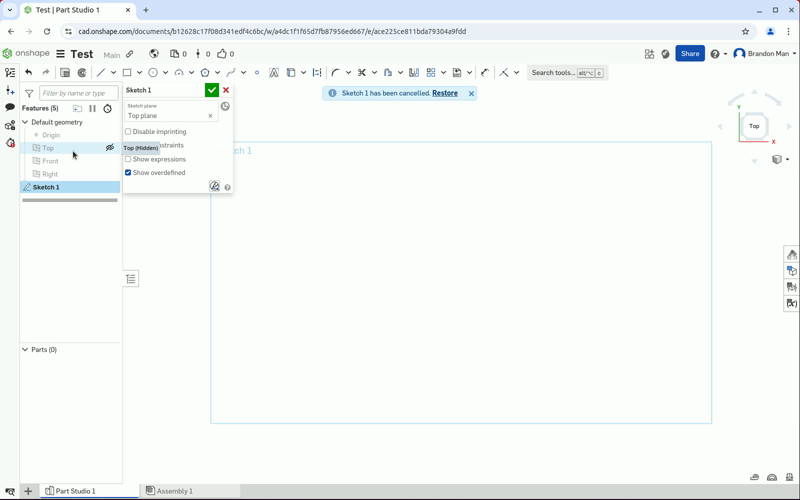
mouse_move(73, 352)
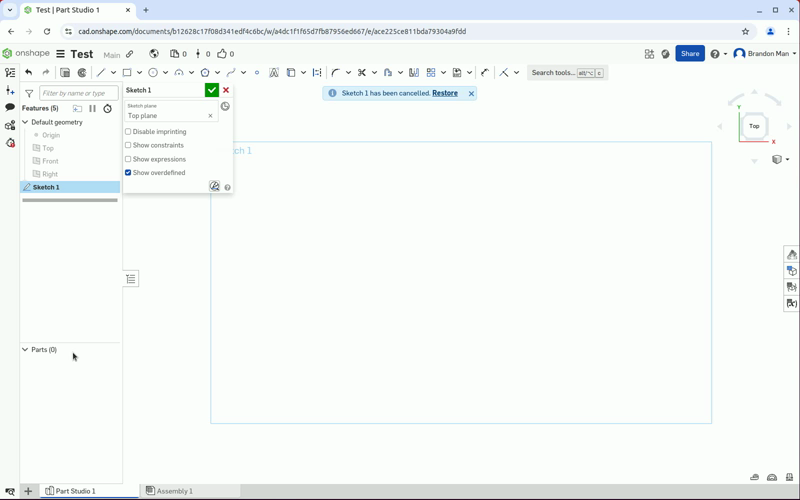
key(y)
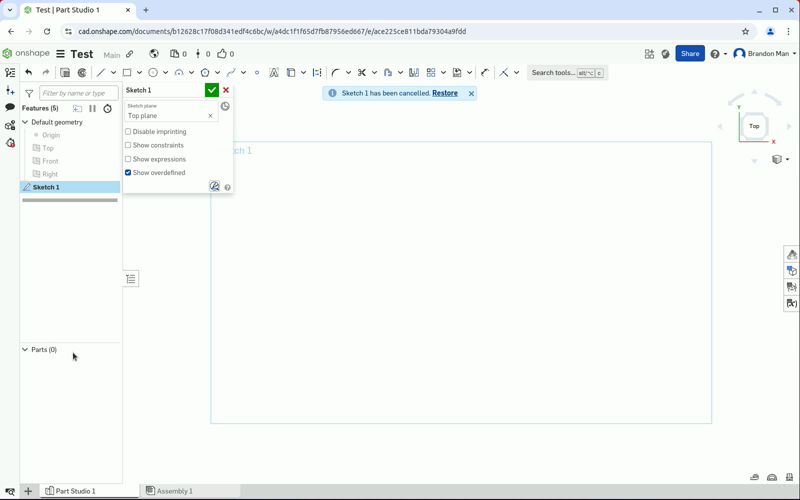
key(l)
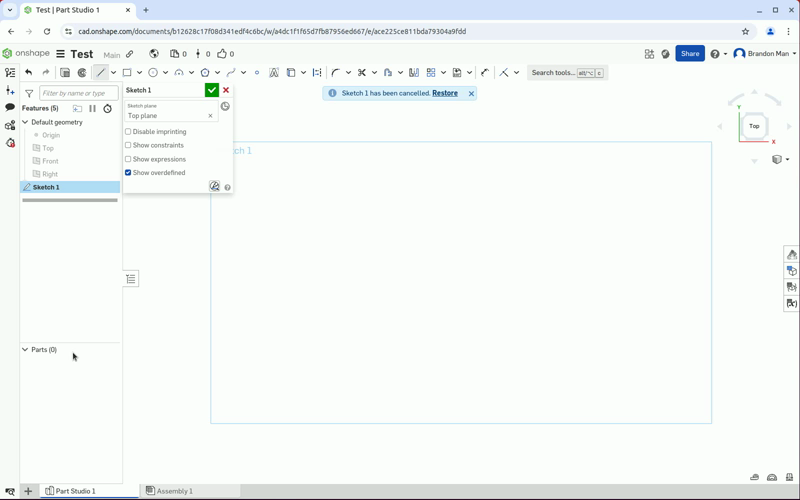
key_down(shift)
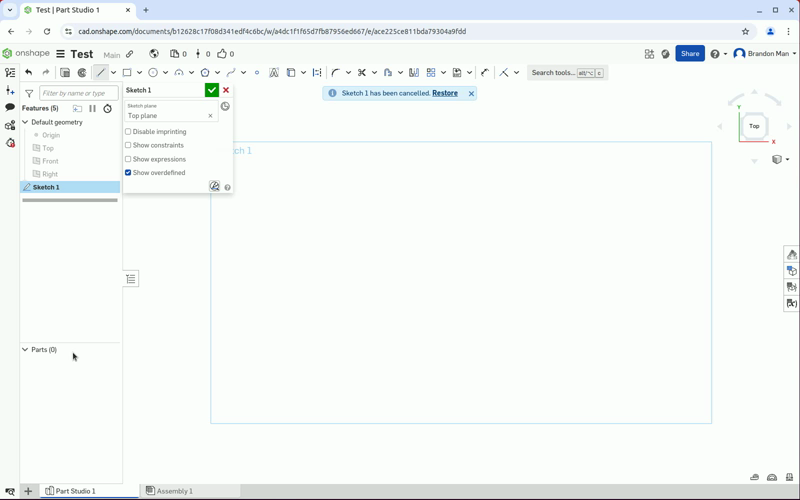
mouse_move(460, 282)
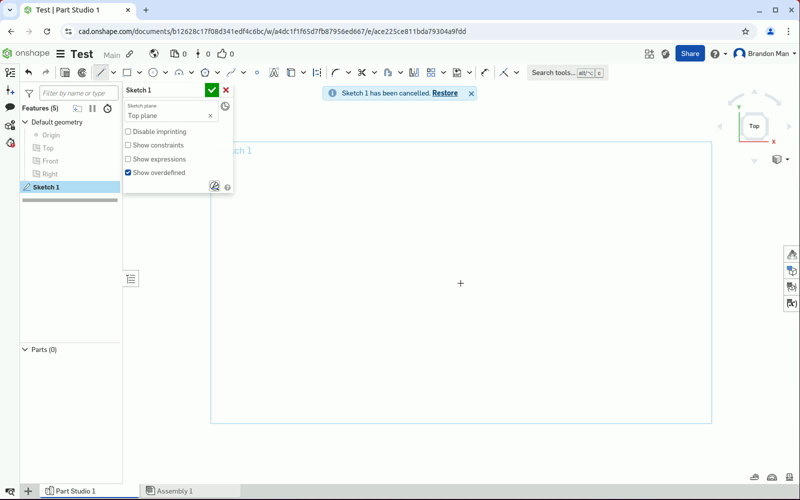
click(460, 282)
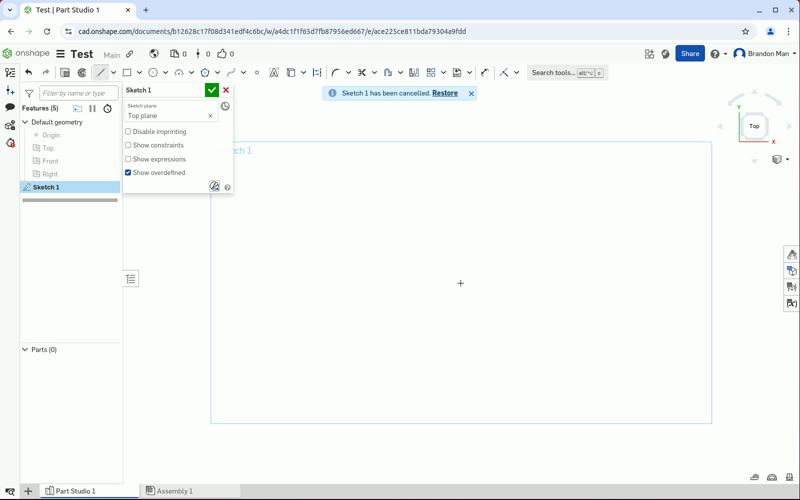
key_up(shift)
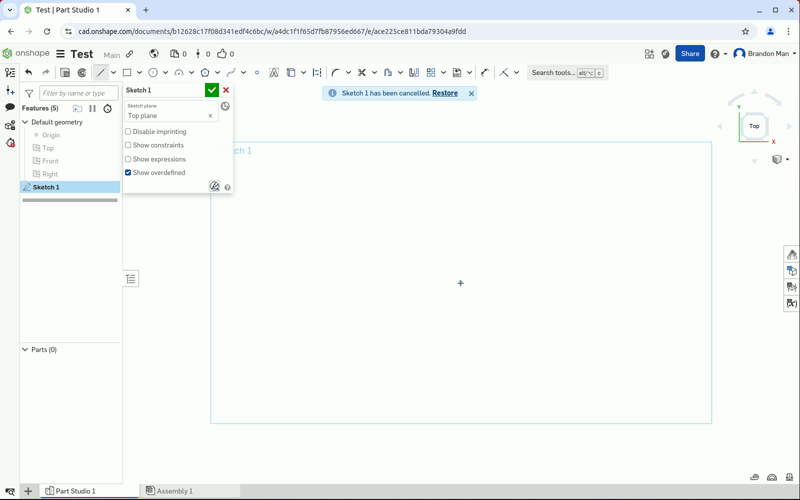
key_down(shift)
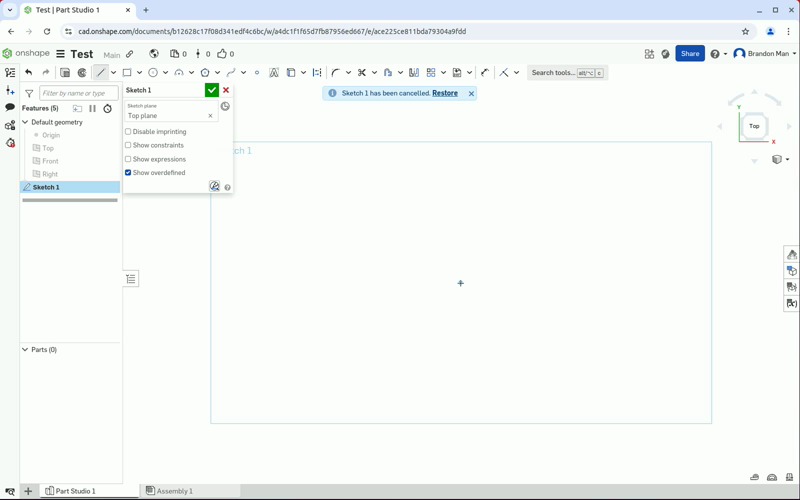
mouse_move(576, 282)
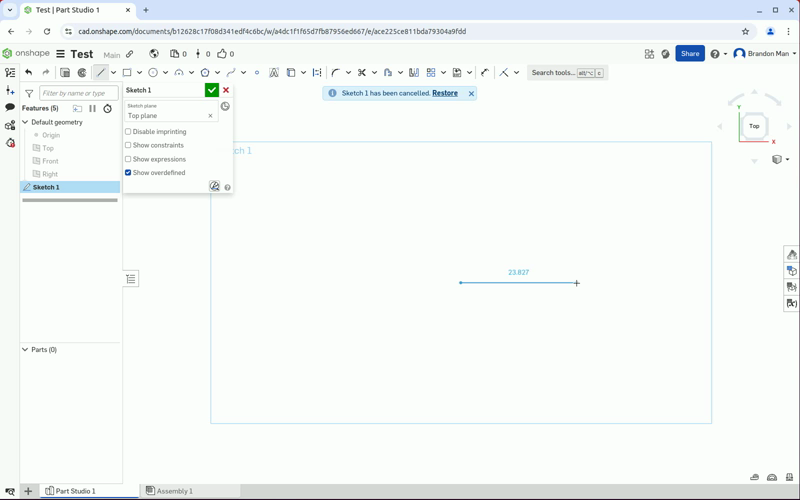
click(576, 282)
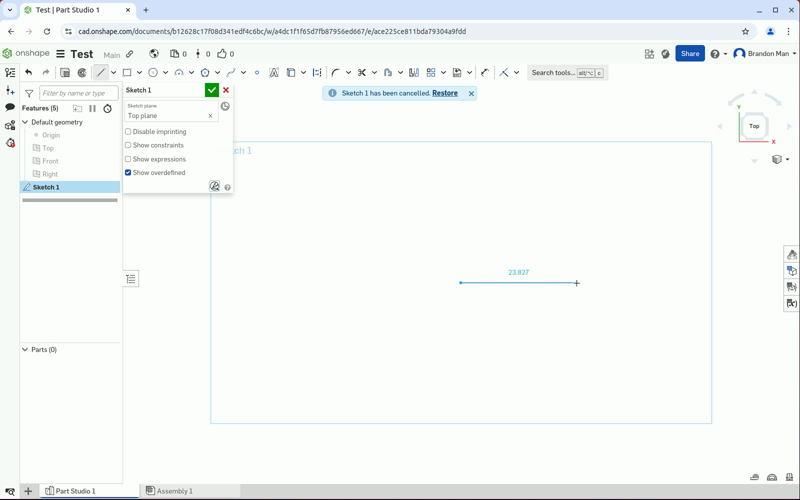
key_up(shift)
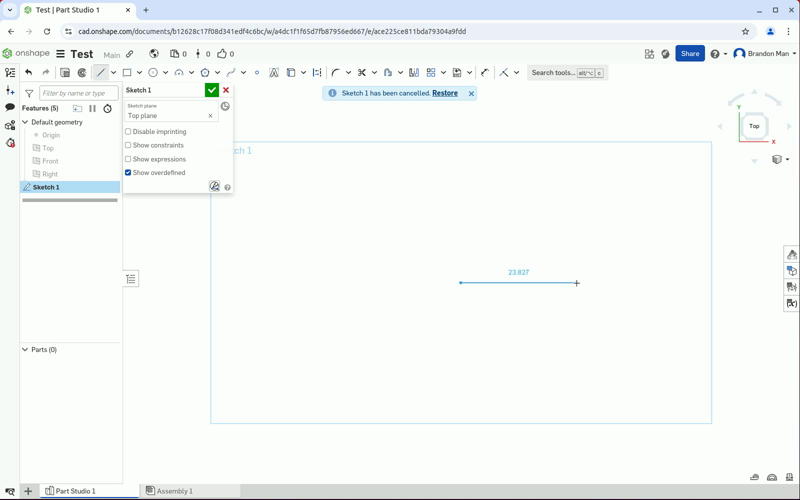
key_down(shift)
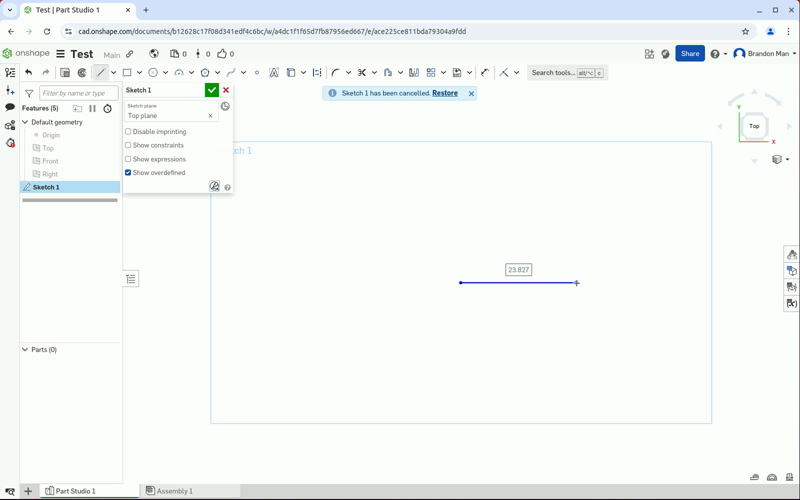
mouse_move(576, 196)
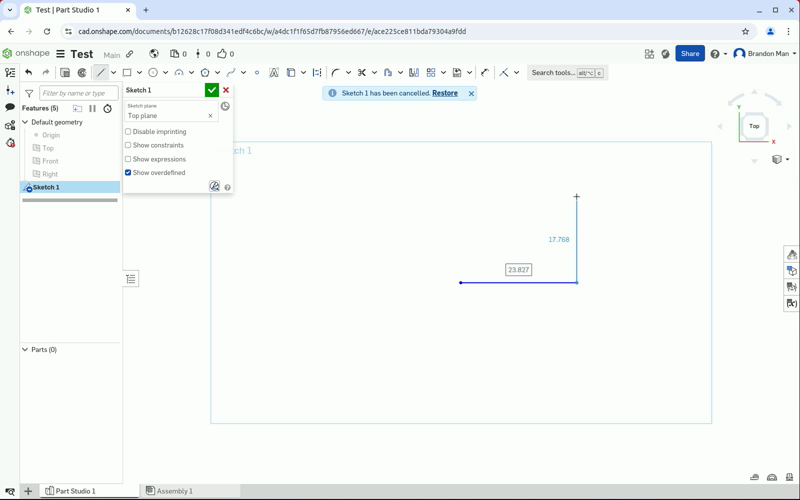
click(576, 196)
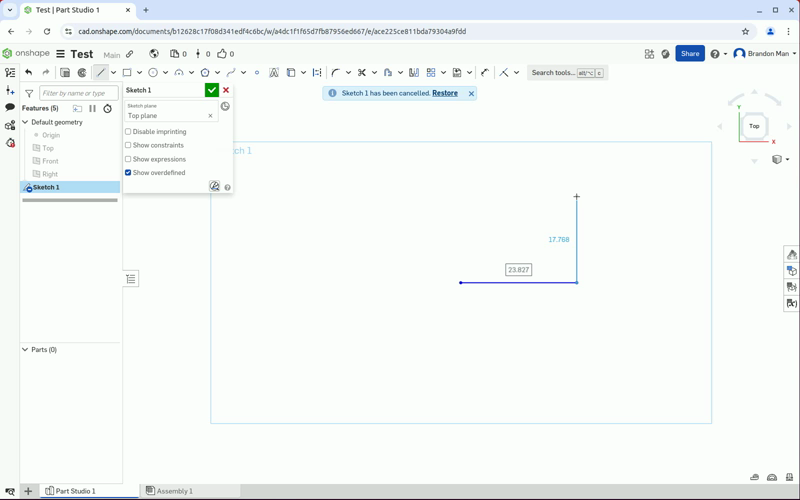
key_up(shift)
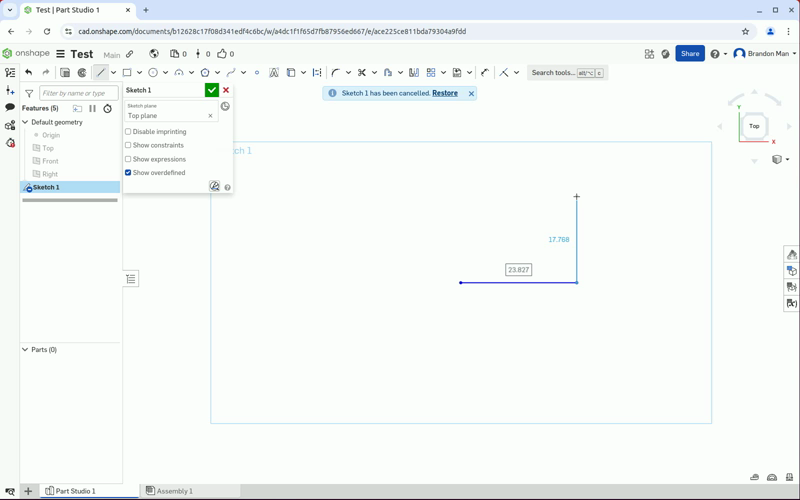
key_down(shift)
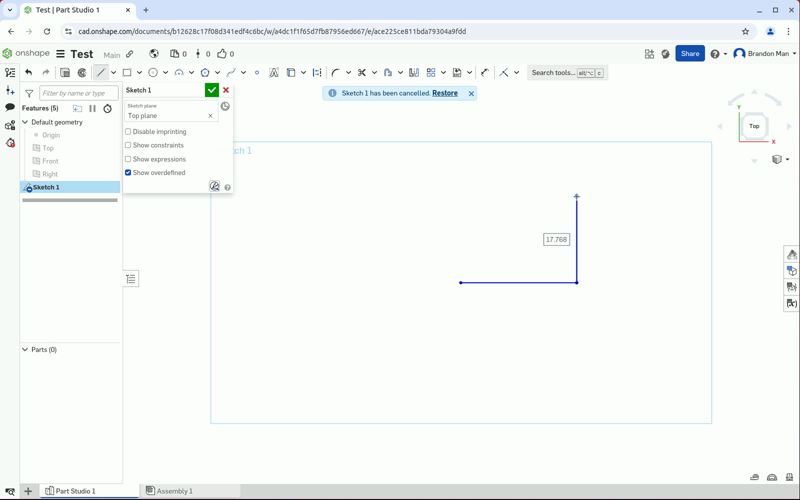
mouse_move(460, 196)
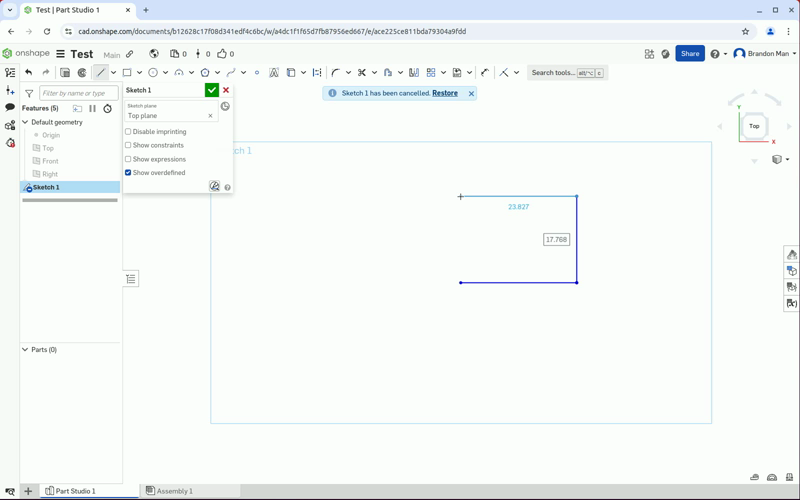
click(460, 196)
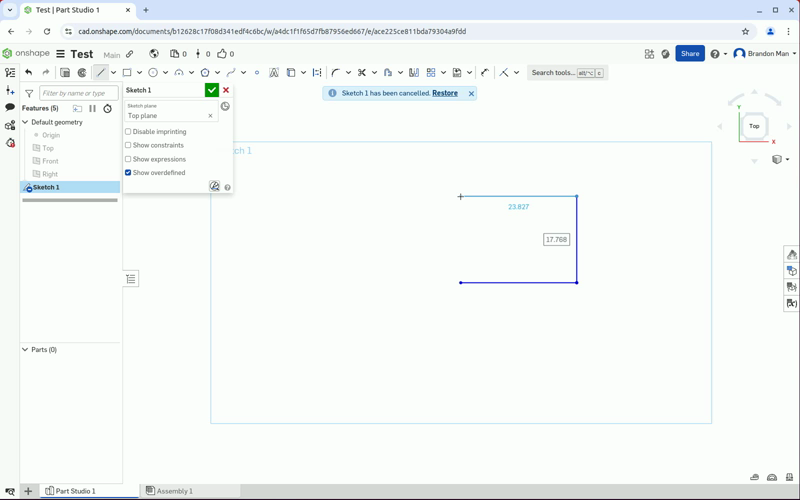
key_up(shift)
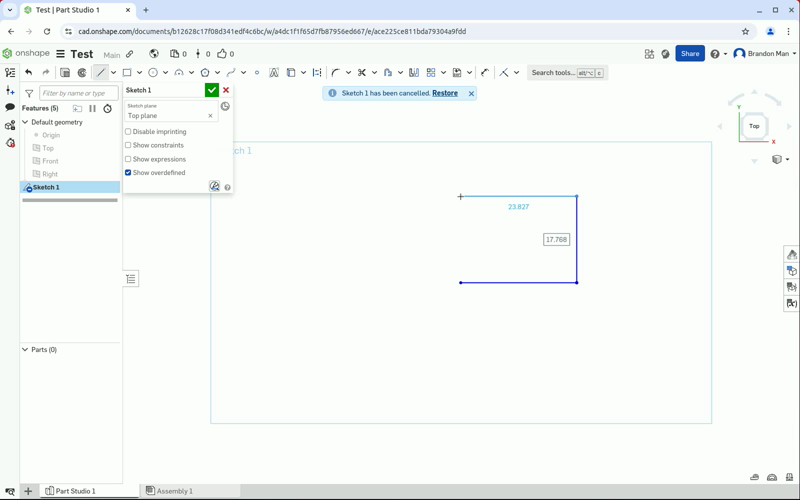
key_down(shift)
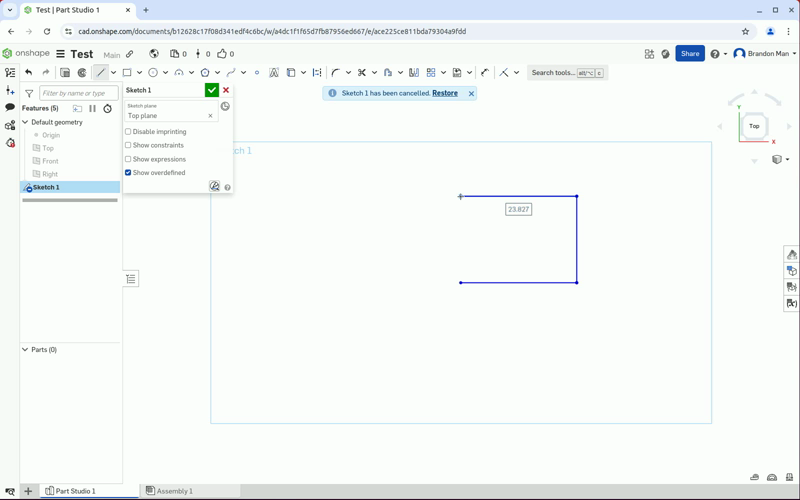
mouse_move(460, 282)
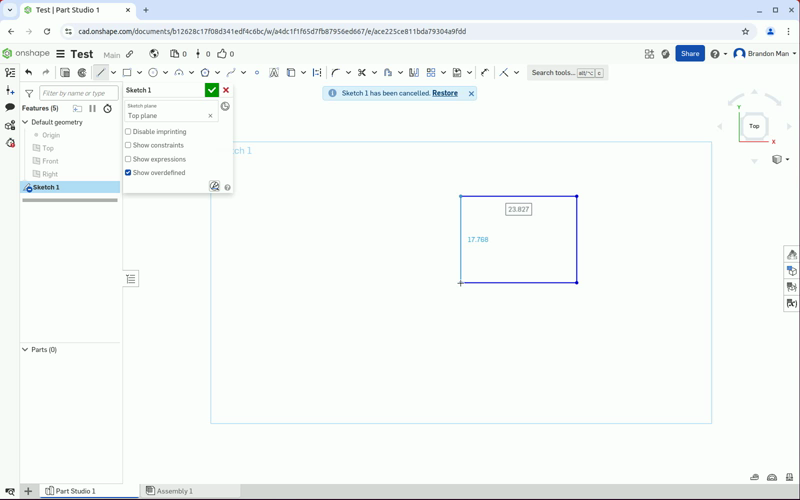
key_up(shift)
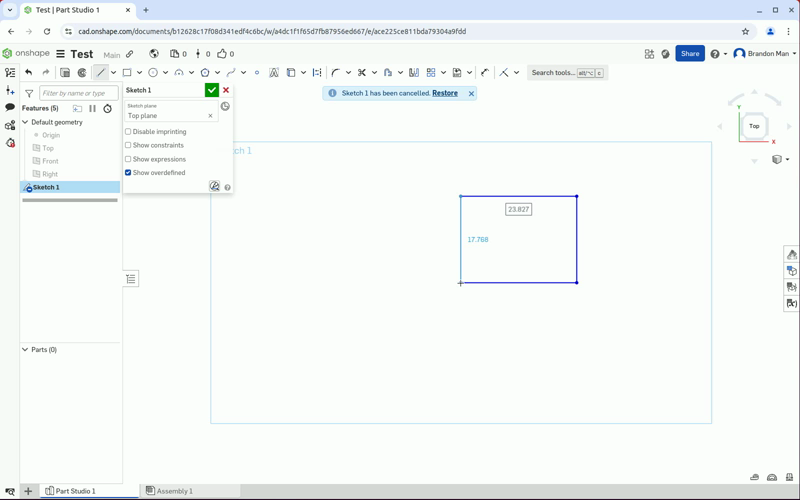
click(460, 282)
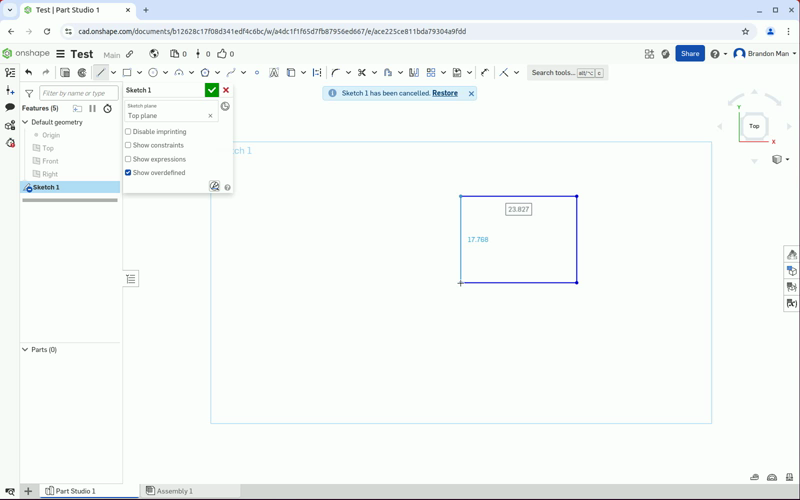
key(esc)
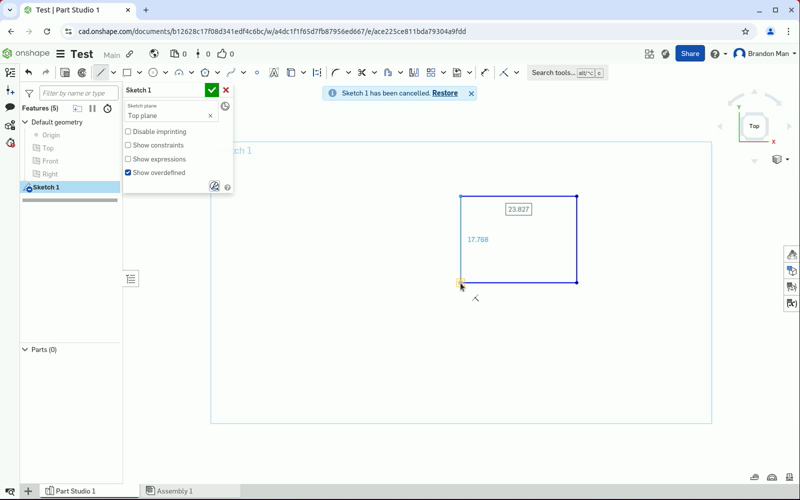
mouse_move(546, 269)
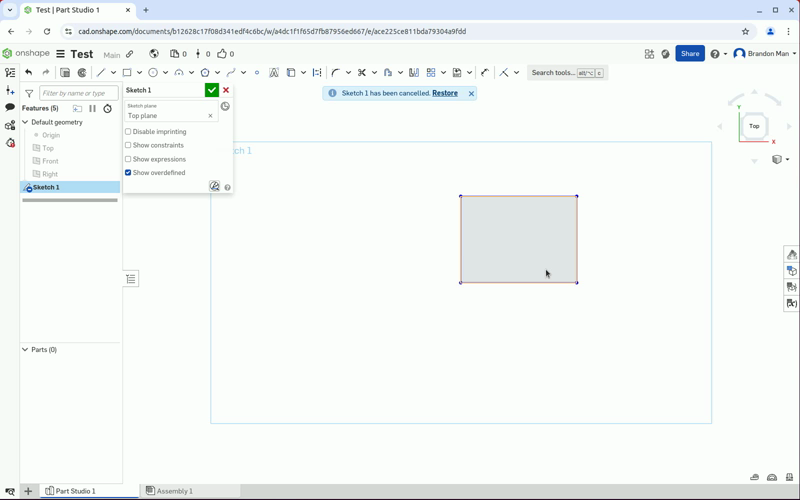
click(546, 269)
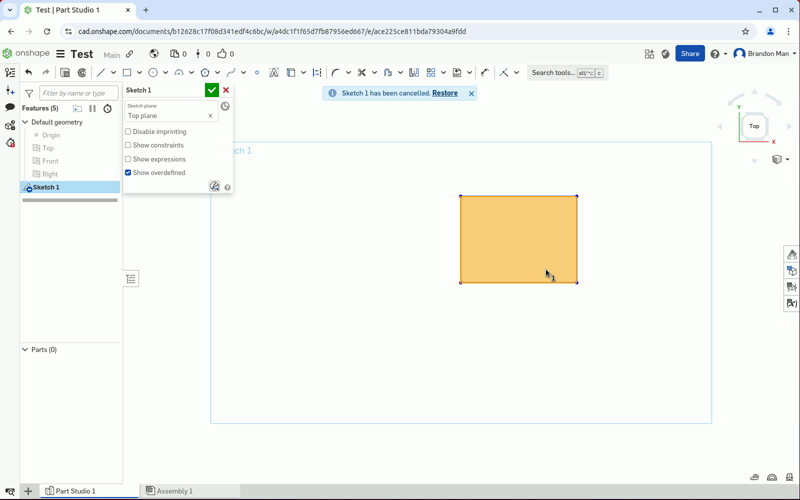
mouse_move(73, 352)
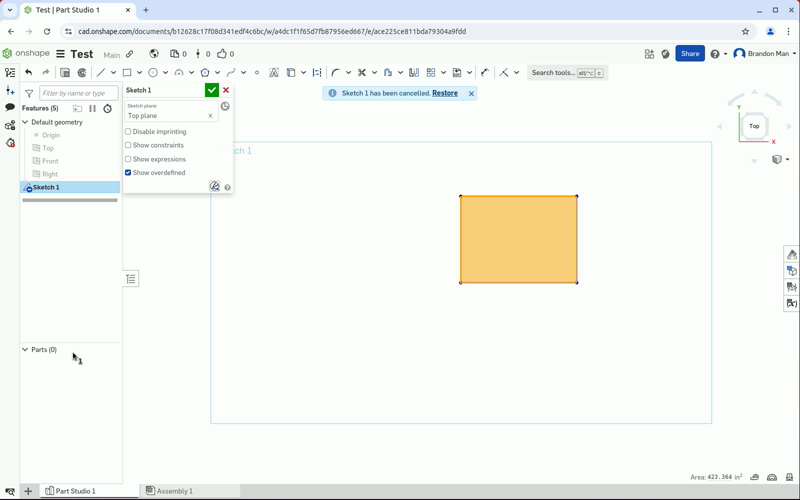
key(shift+y)
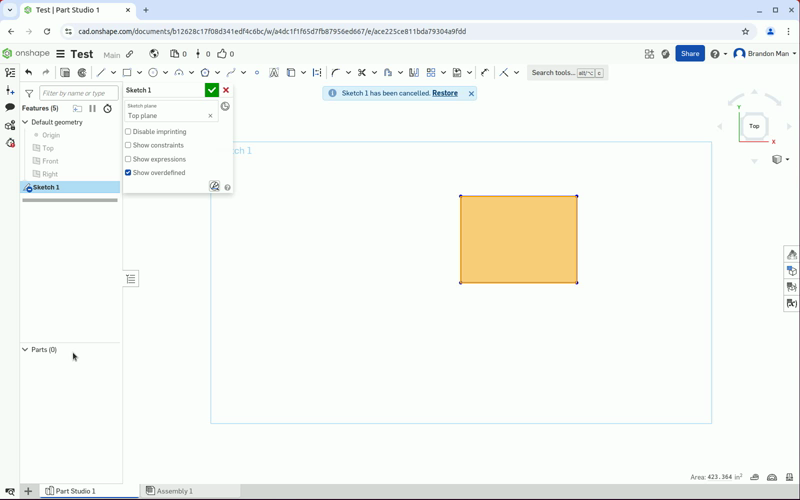
key(shift+e)
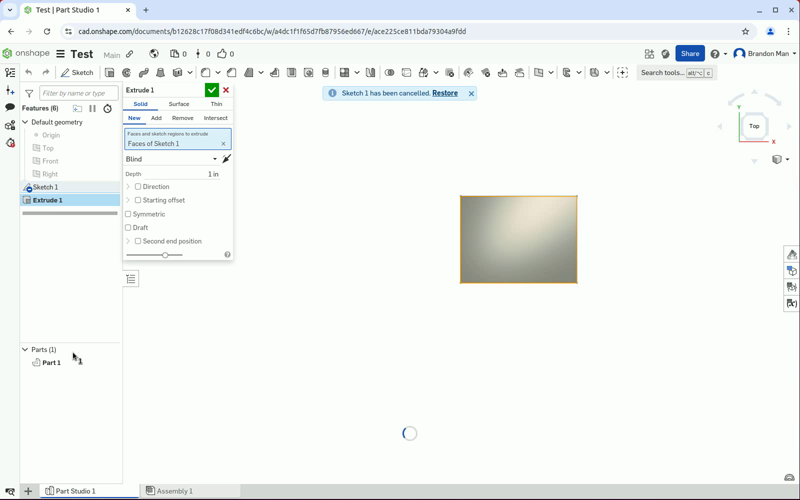
mouse_move(143, 106)
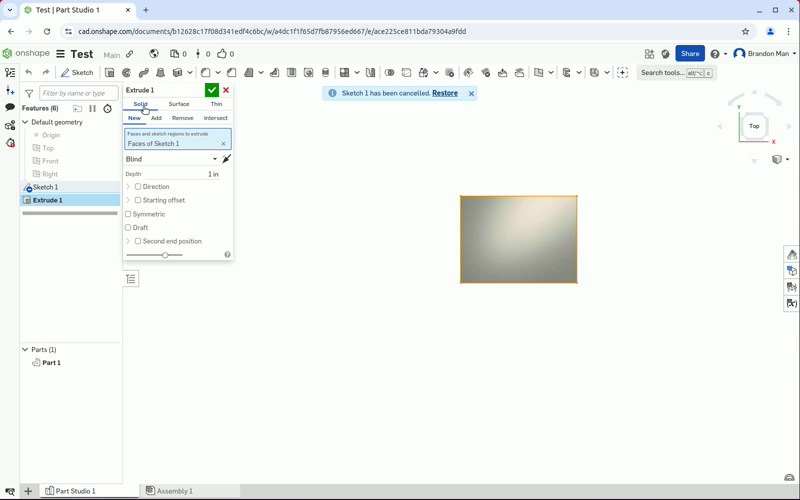
click(143, 106)
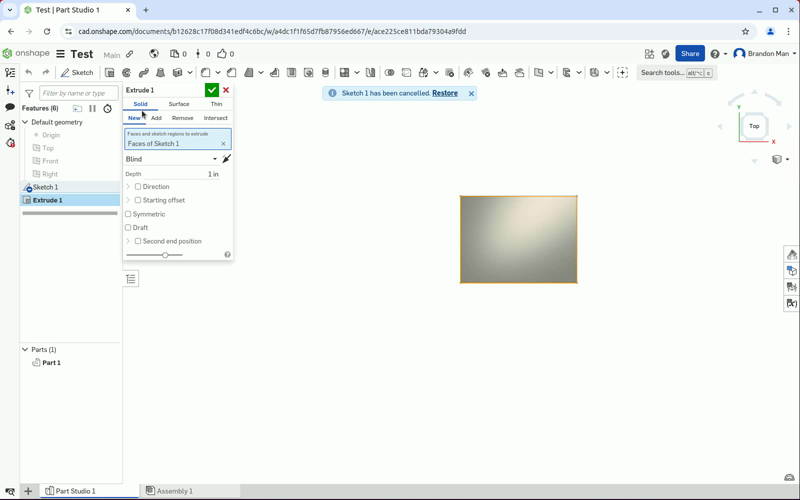
mouse_move(137, 120)
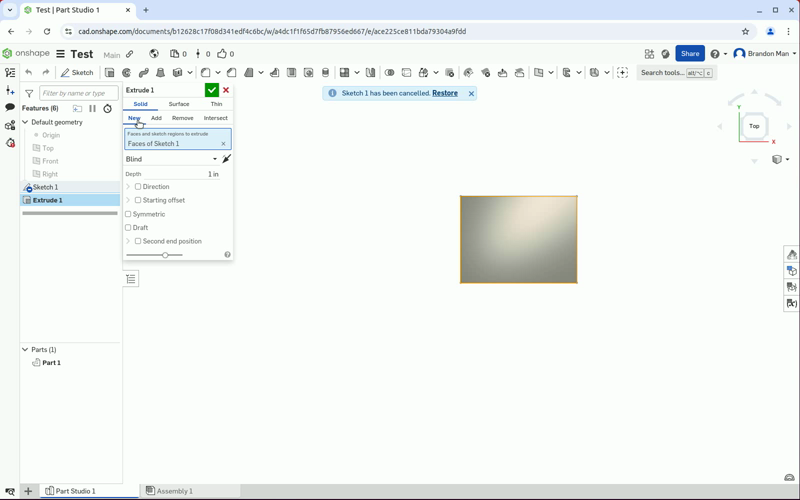
click(137, 120)
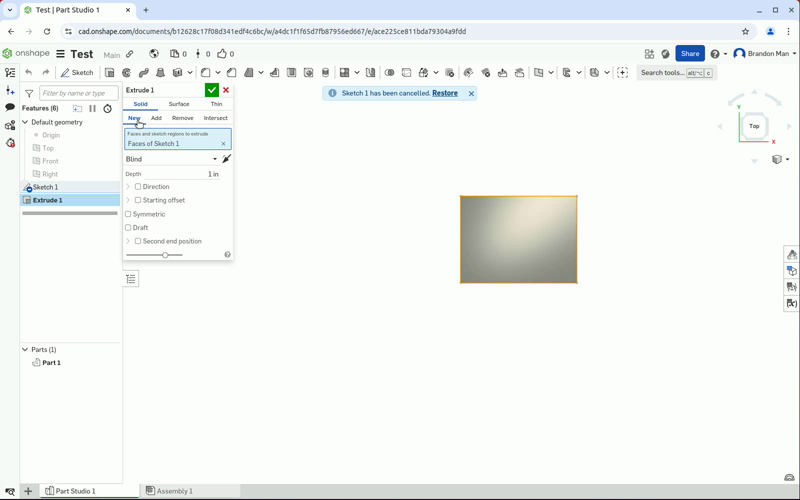
key(tab, 4)
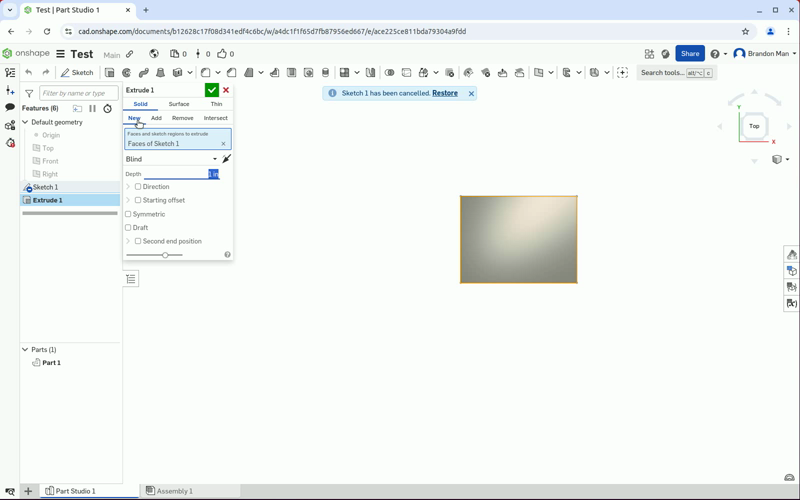
text(0.481)
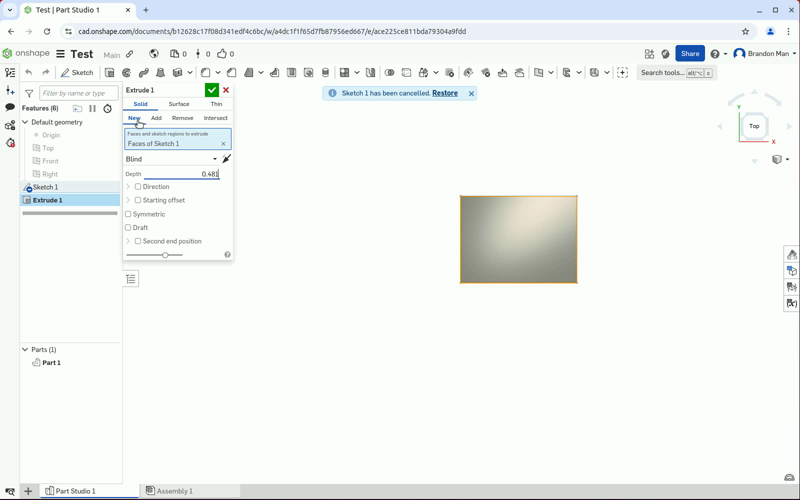
key(enter)
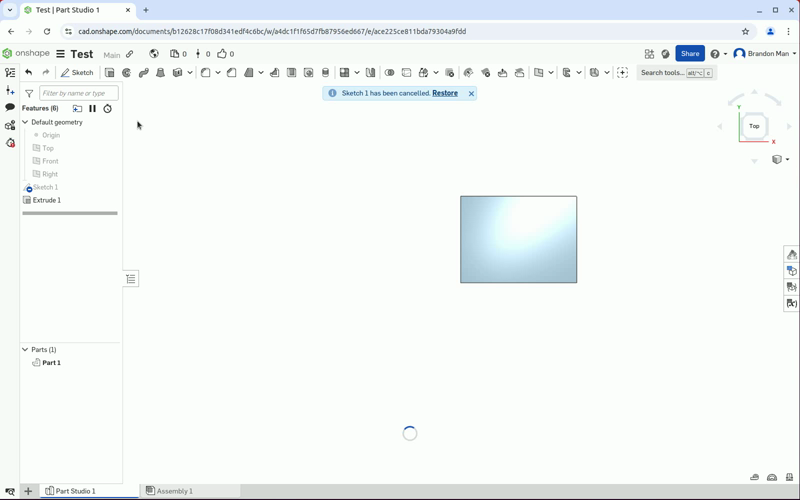
key(shift+h)
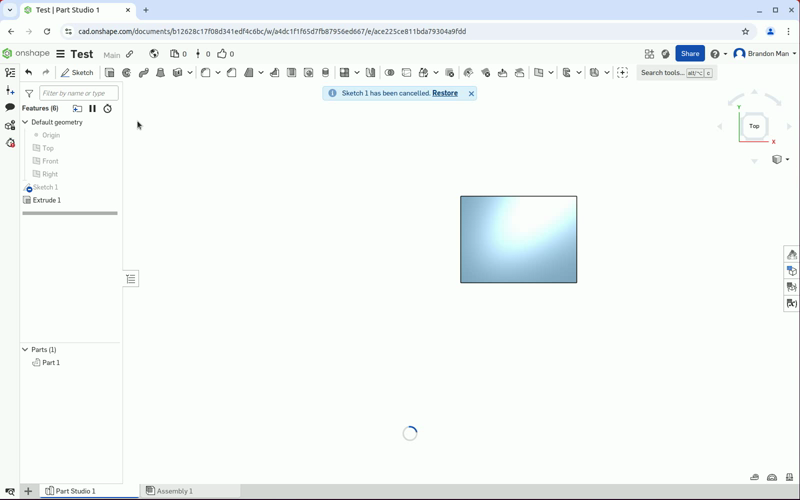
key(shift+h)
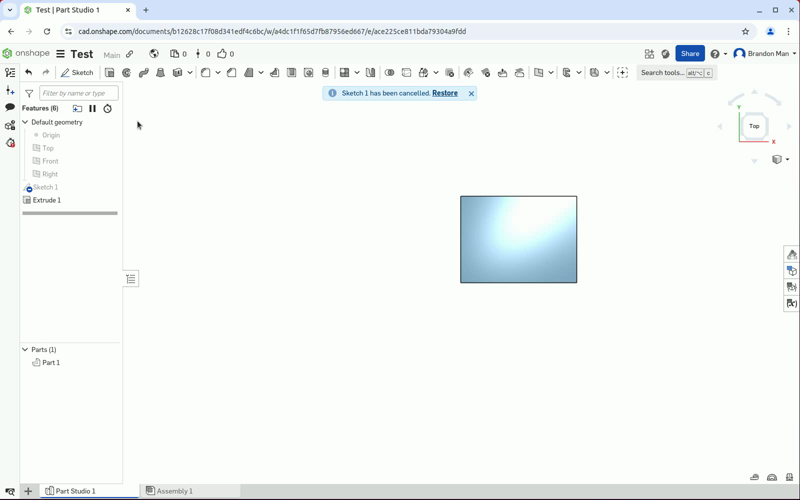
mouse_move(73, 189)
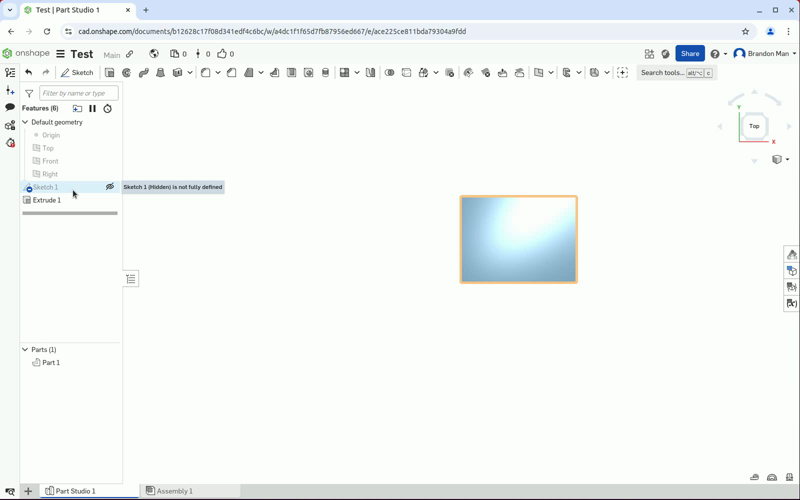
click(73, 189)
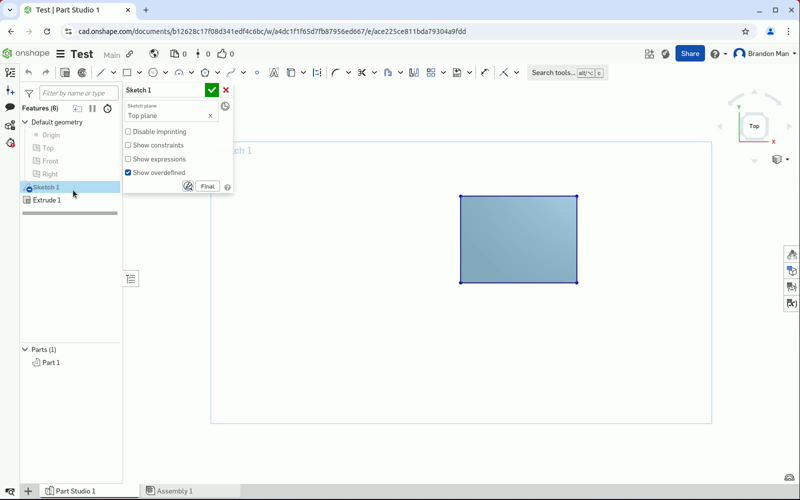
mouse_move(229, 92)
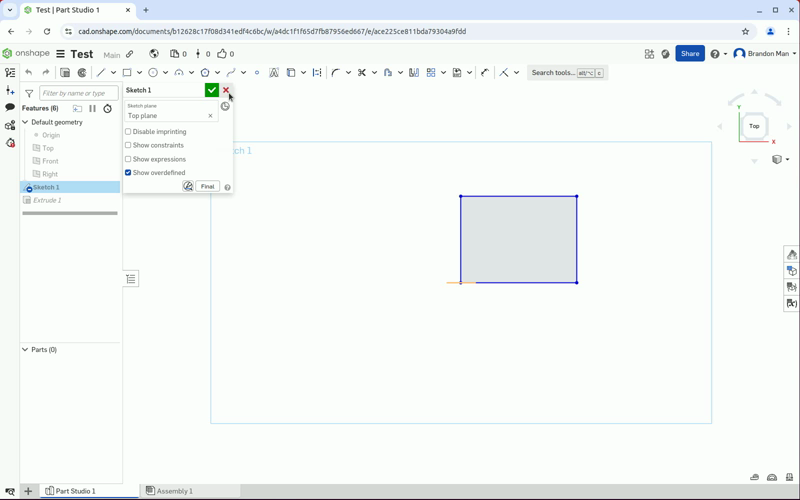
click(229, 92)
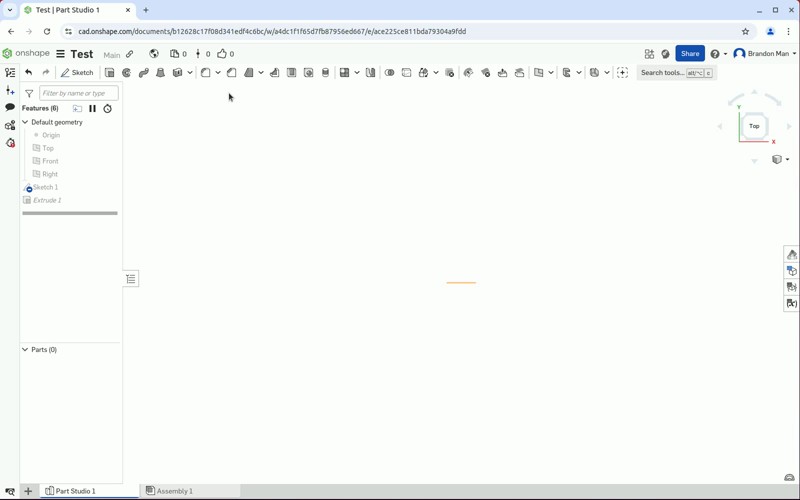
mouse_move(541, 75)
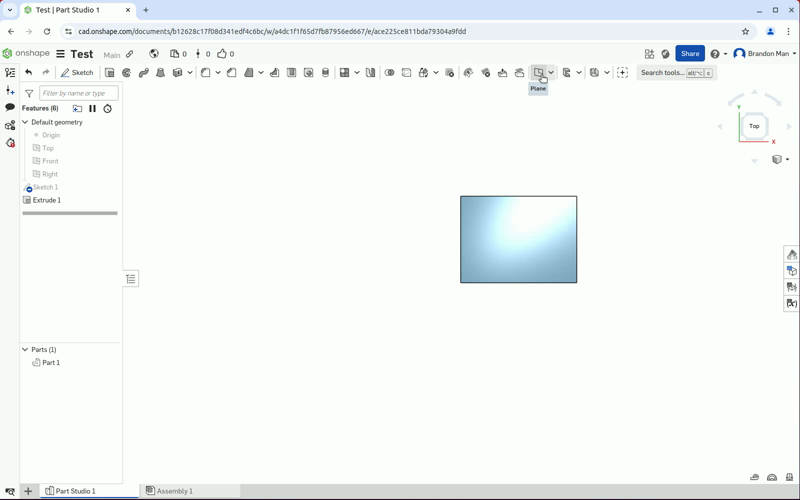
click(541, 75)
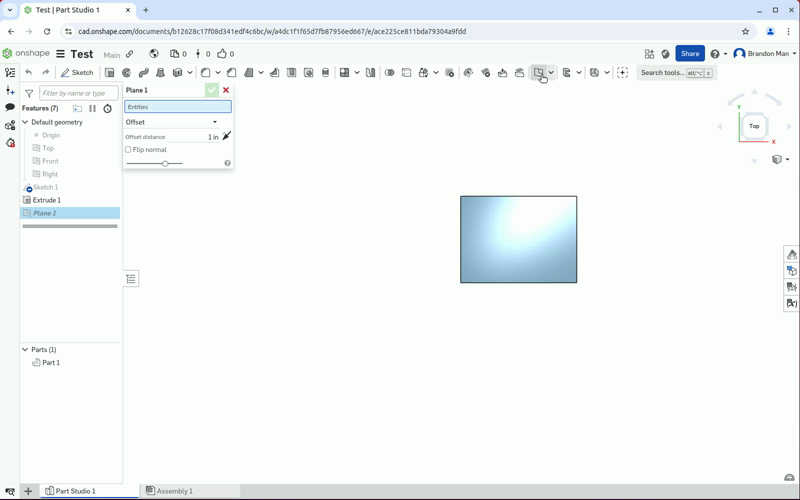
mouse_move(73, 150)
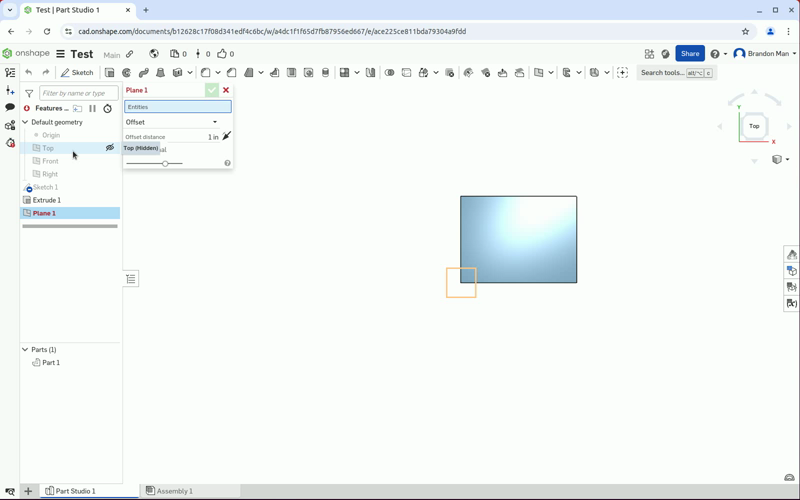
click(73, 150)
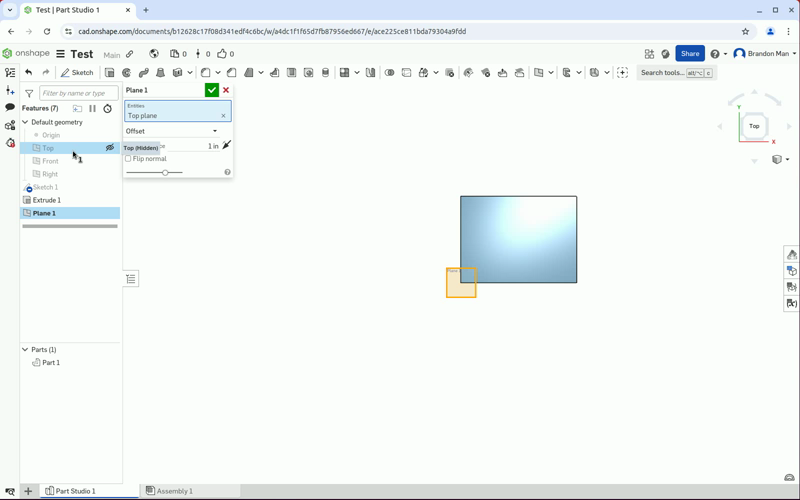
key(tab, 2)
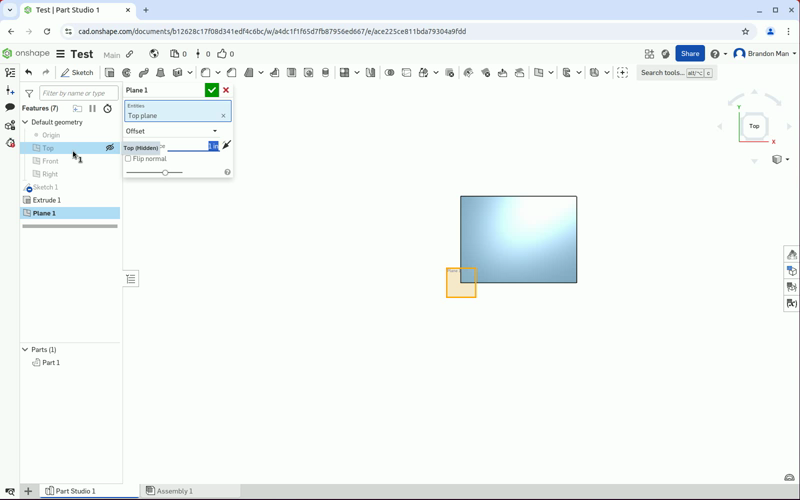
text(0.493)
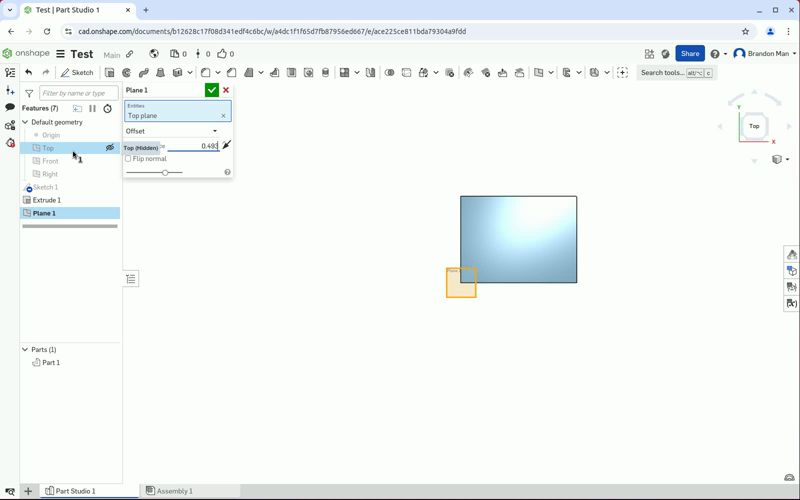
key(enter, 2)
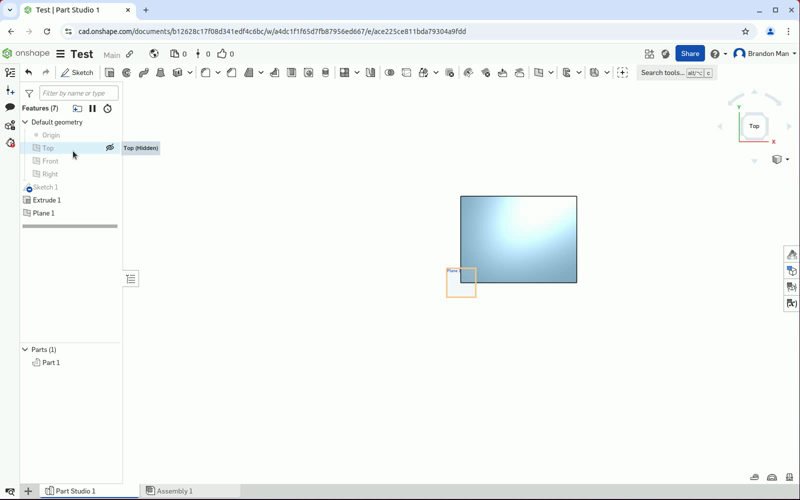
key(shift+s)
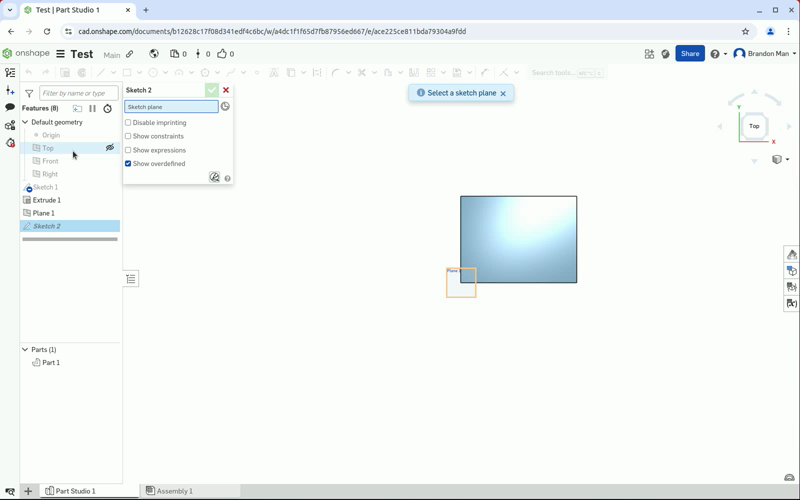
mouse_move(73, 215)
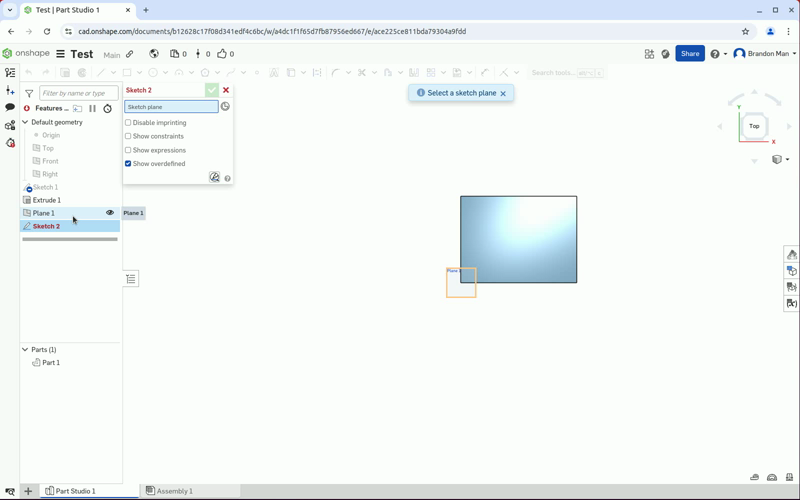
click(73, 215)
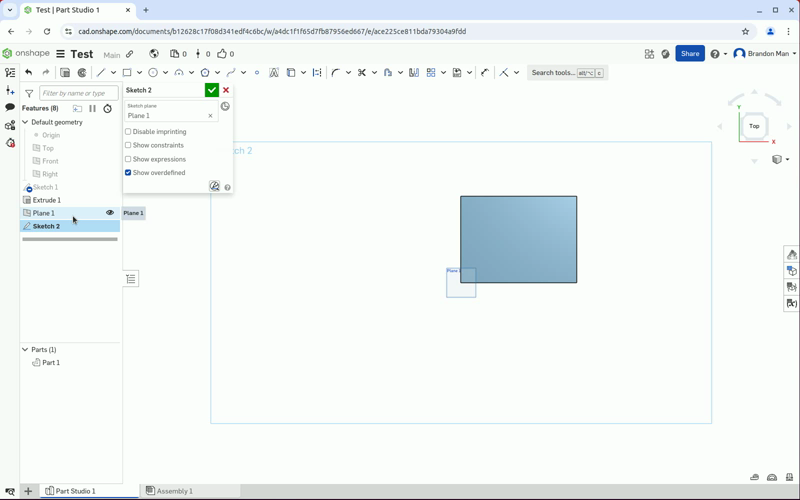
mouse_move(73, 352)
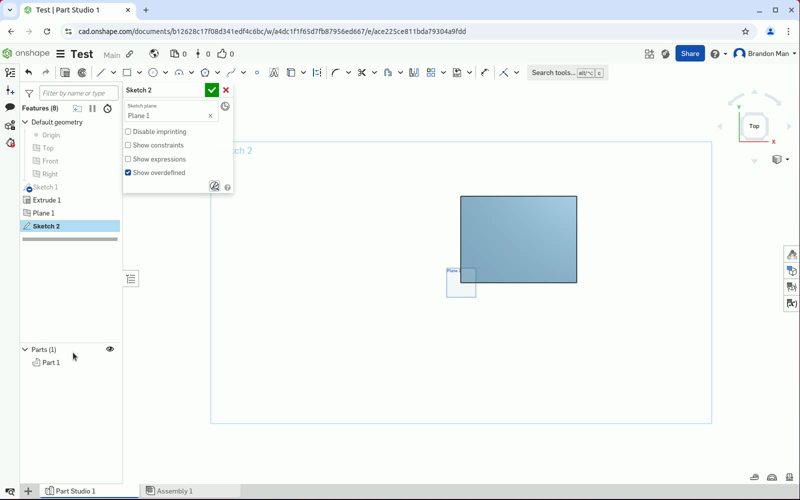
key(y)
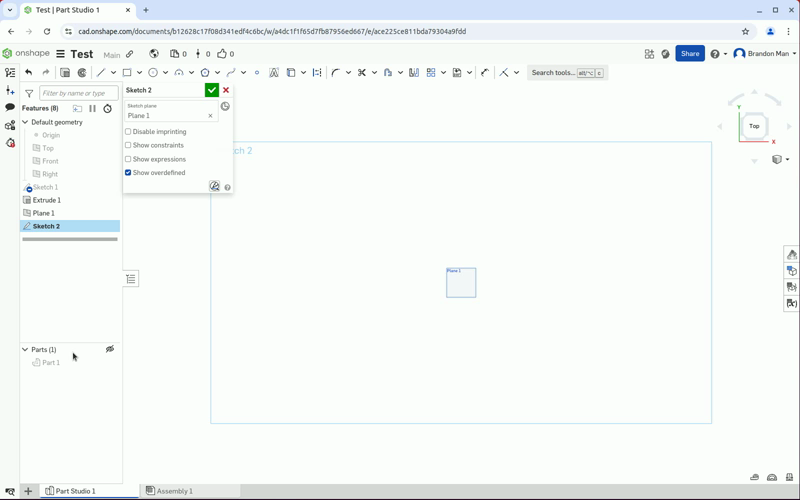
key(c)
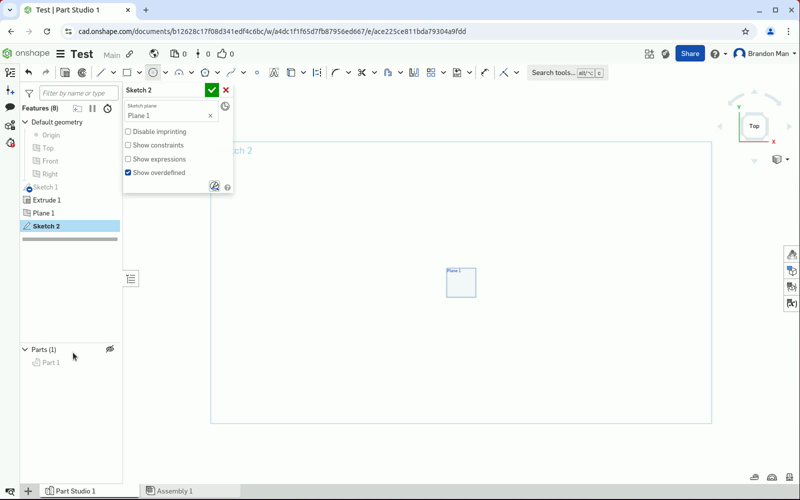
key_down(shift)
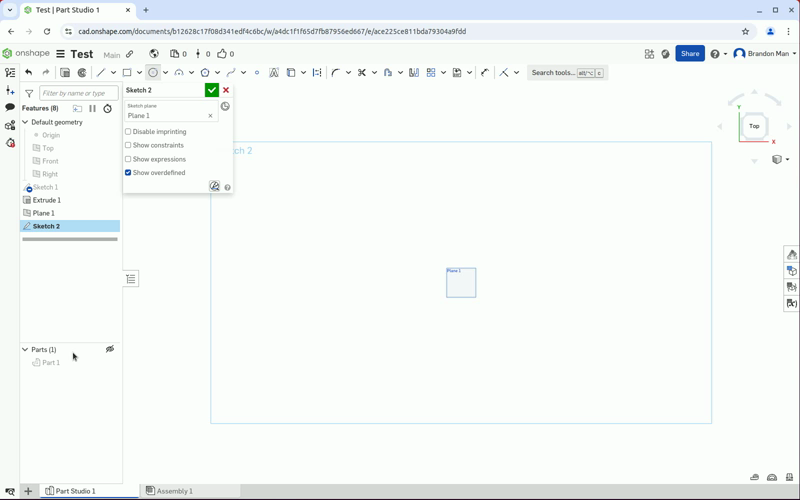
mouse_move(467, 200)
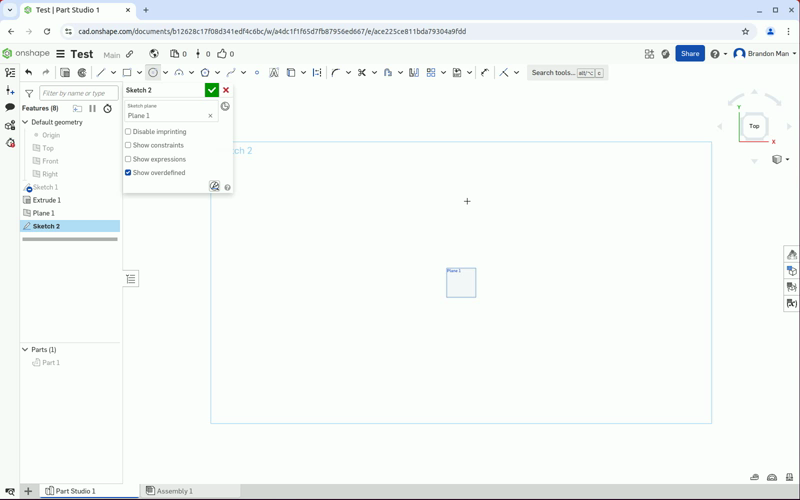
click(467, 200)
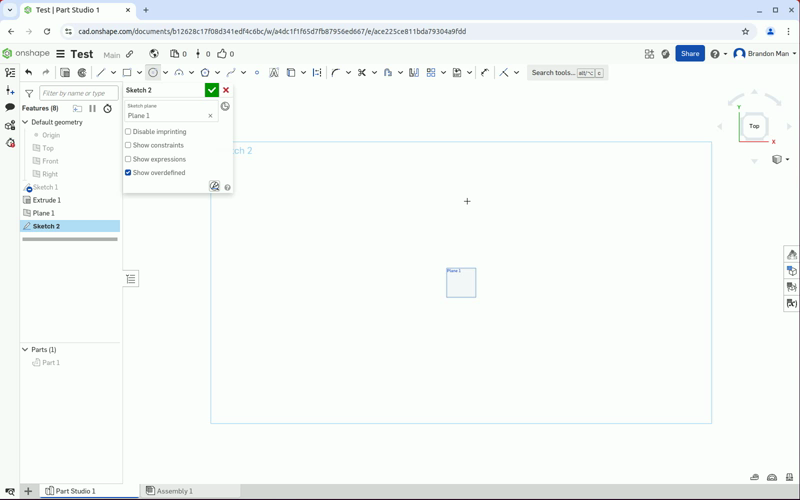
key_up(shift)
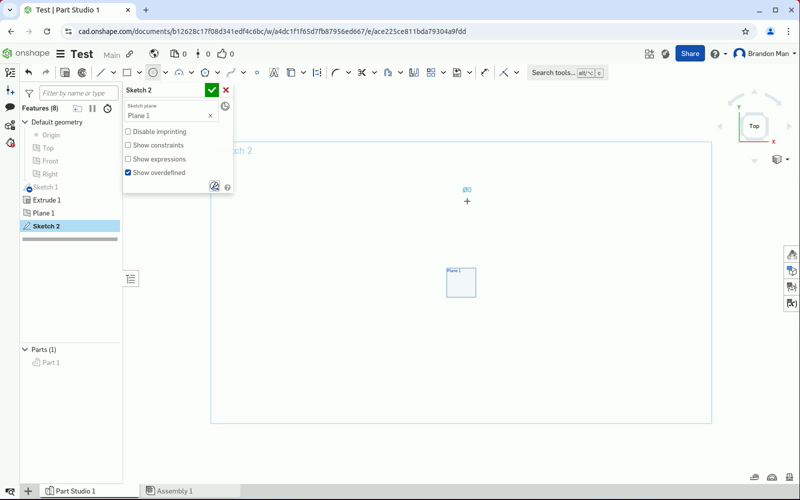
mouse_move(467, 200)
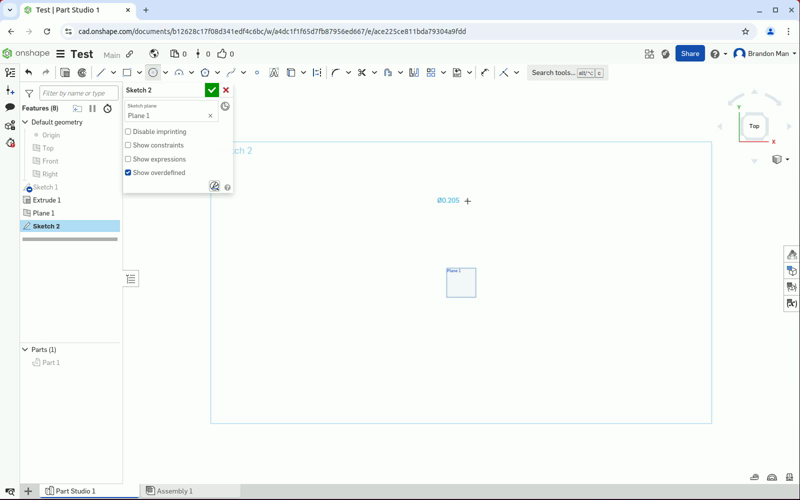
scroll(6)
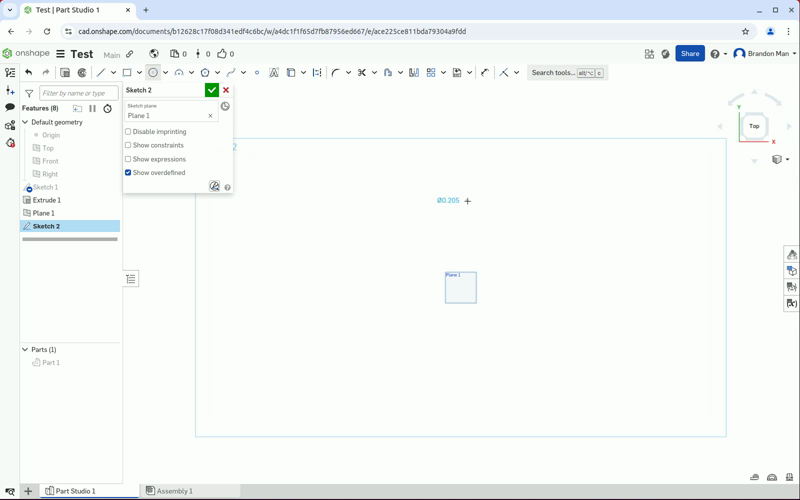
scroll(6)
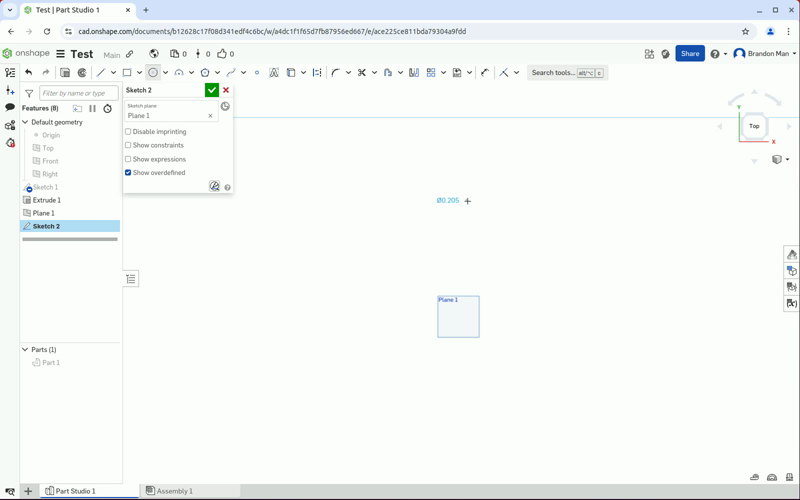
scroll(6)
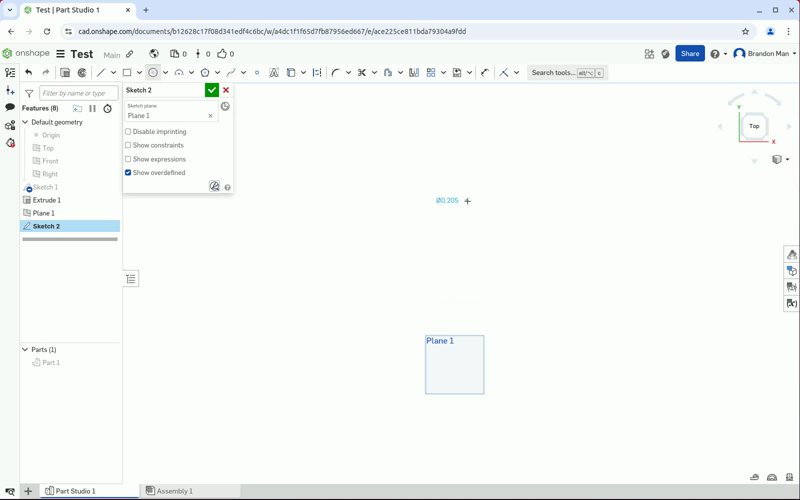
scroll(6)
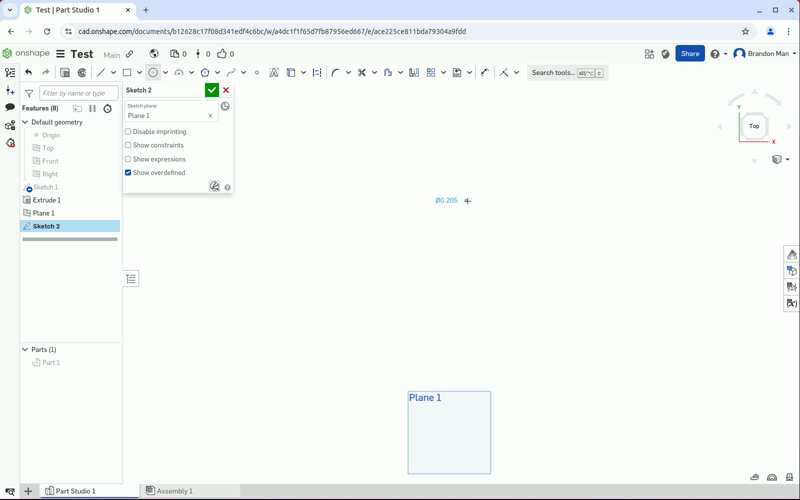
scroll(6)
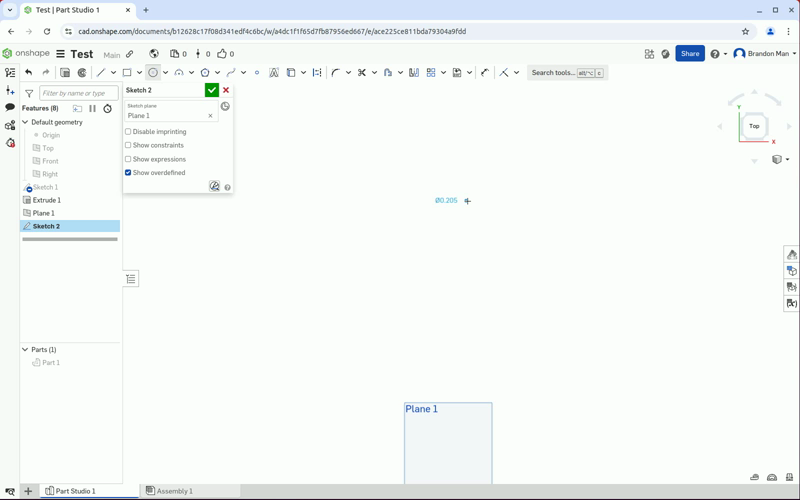
scroll(6)
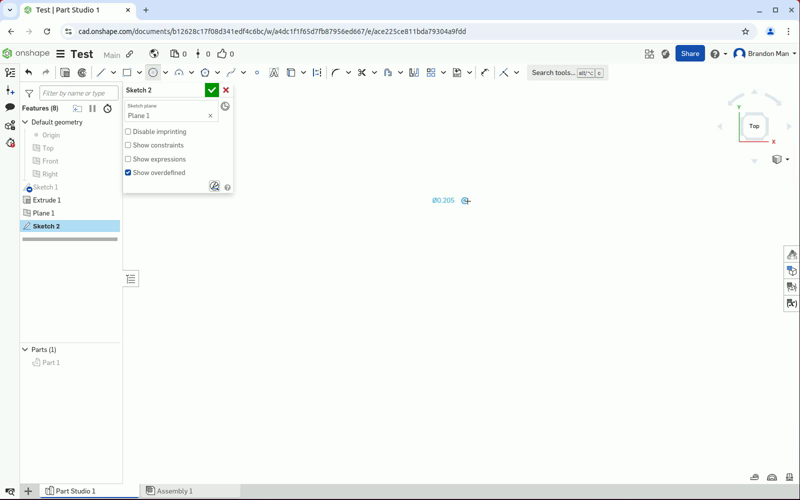
scroll(6)
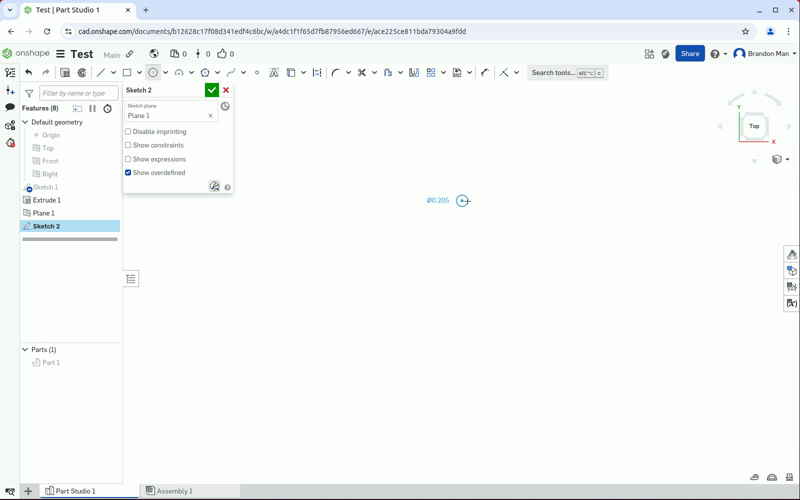
click(467, 200)
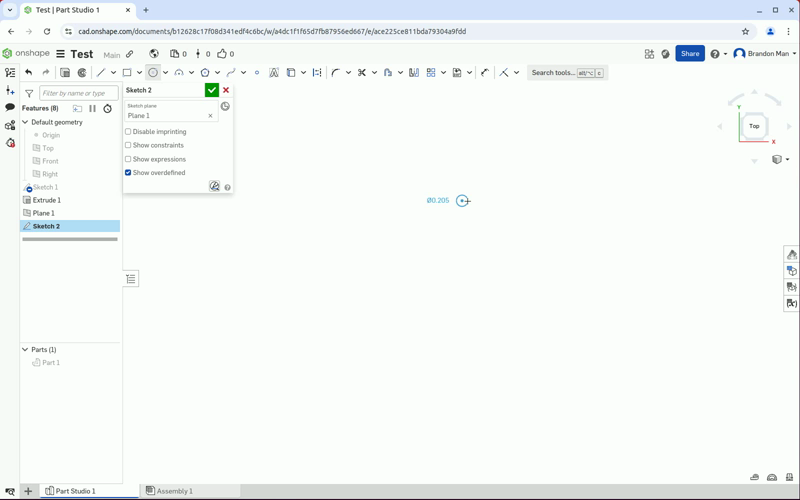
scroll(-6)
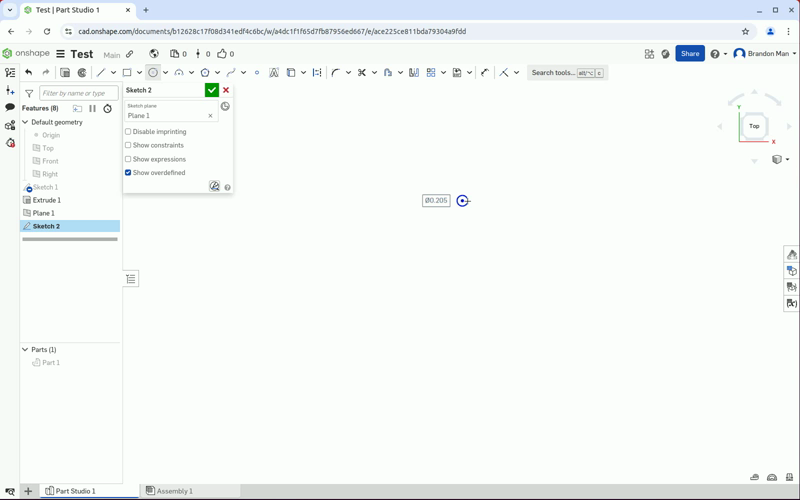
scroll(-6)
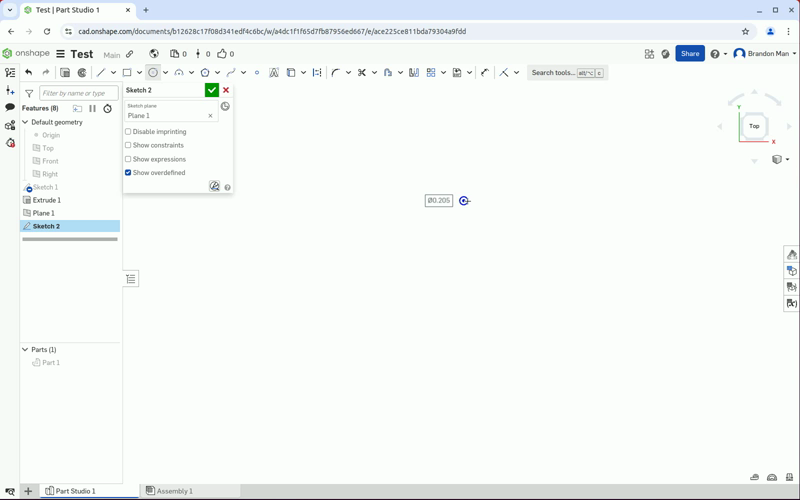
scroll(-6)
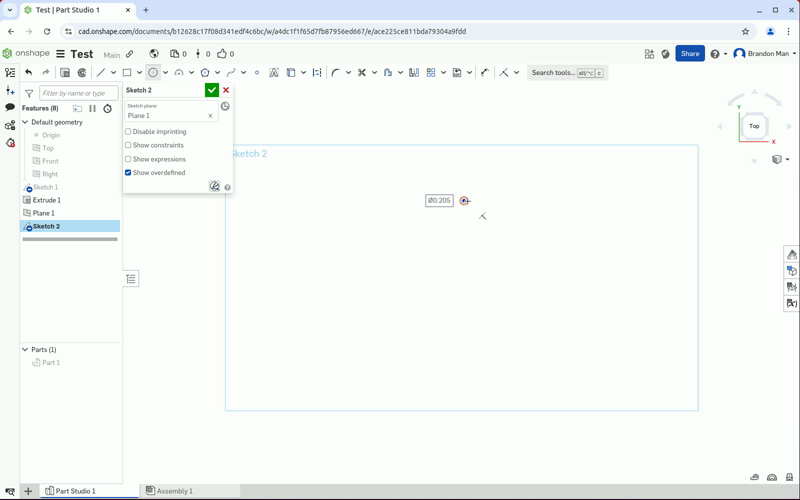
scroll(-6)
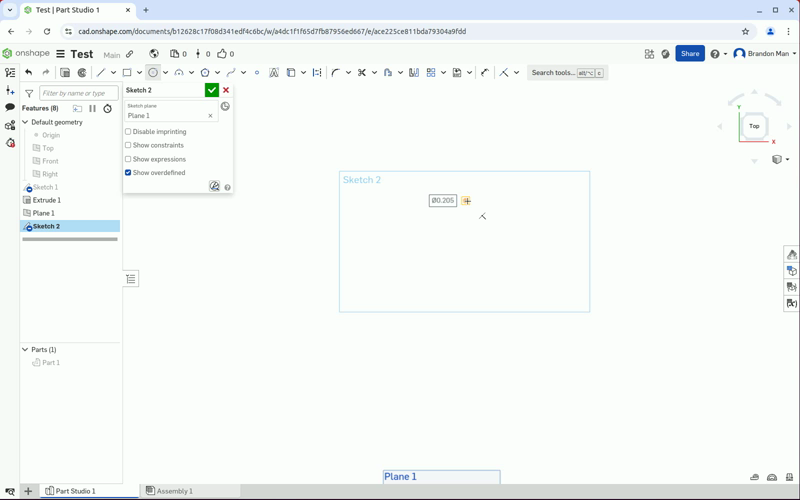
scroll(-6)
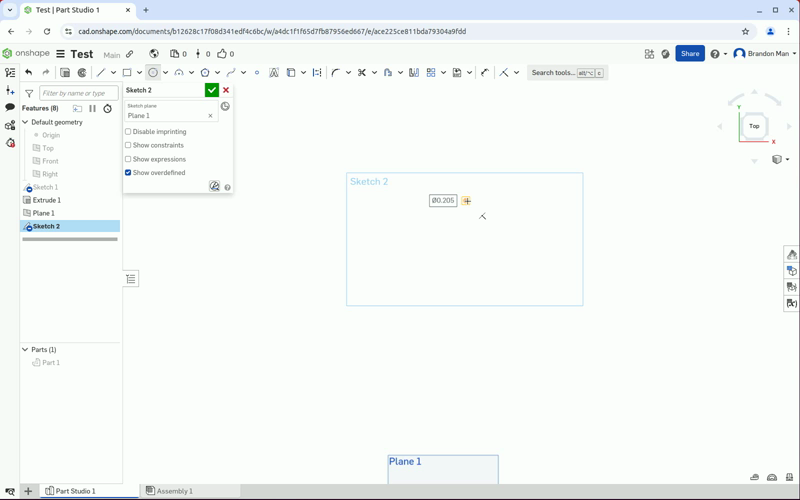
scroll(-6)
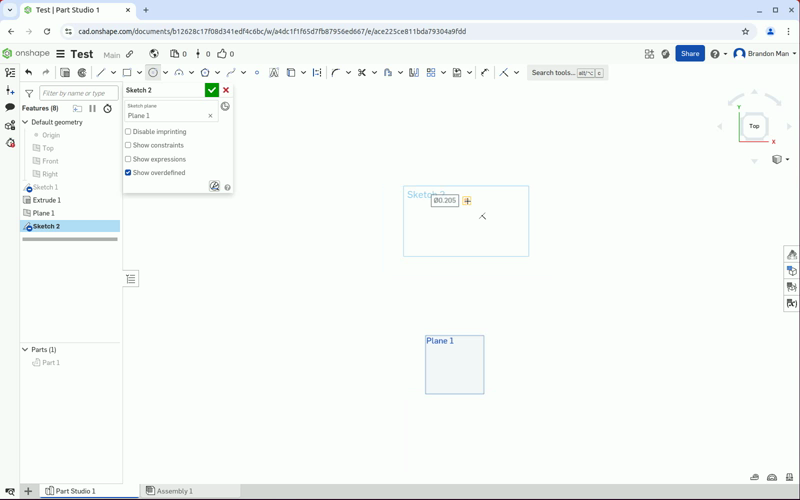
scroll(-6)
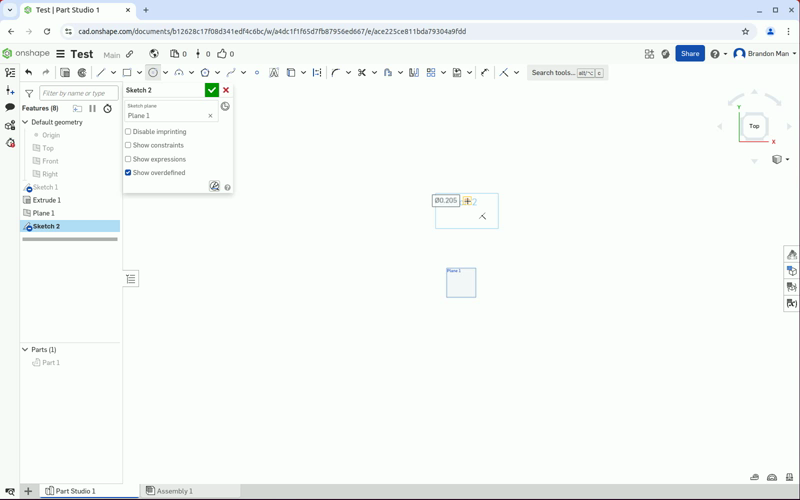
key(esc)
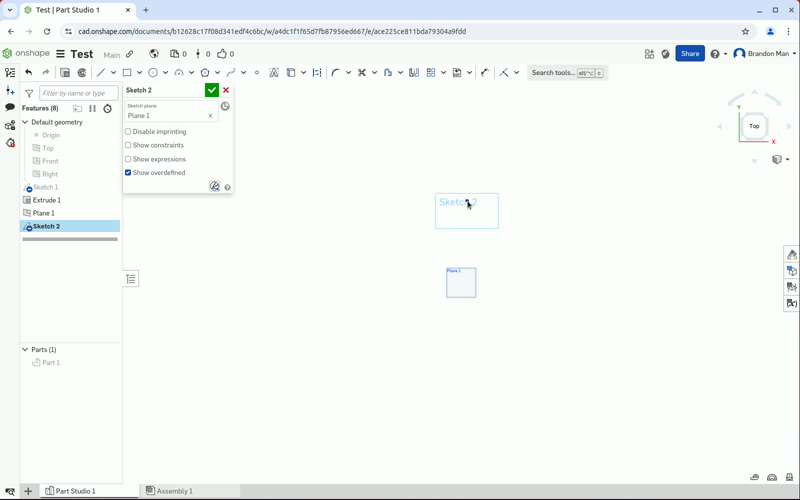
mouse_move(467, 201)
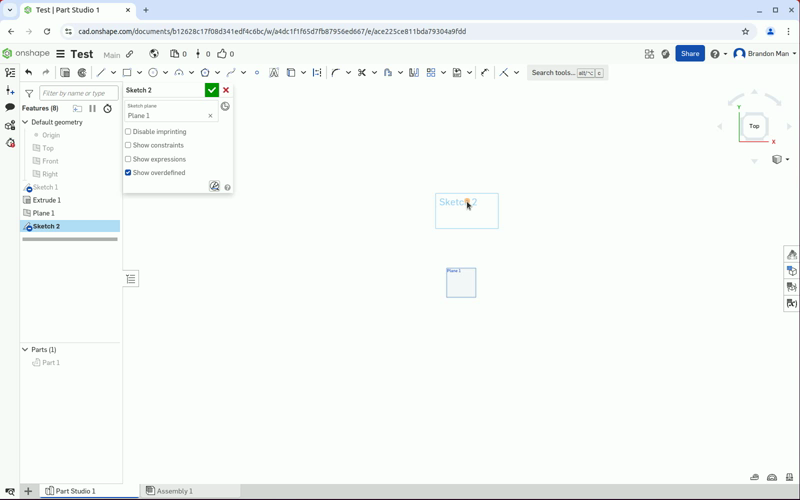
scroll(6)
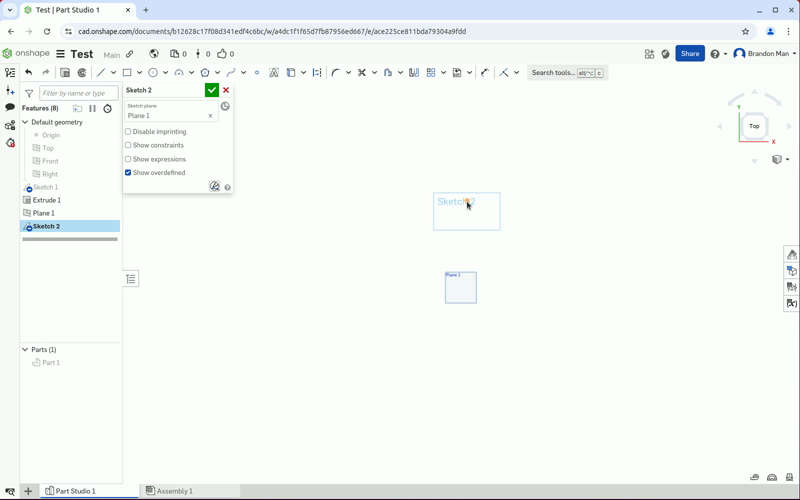
scroll(6)
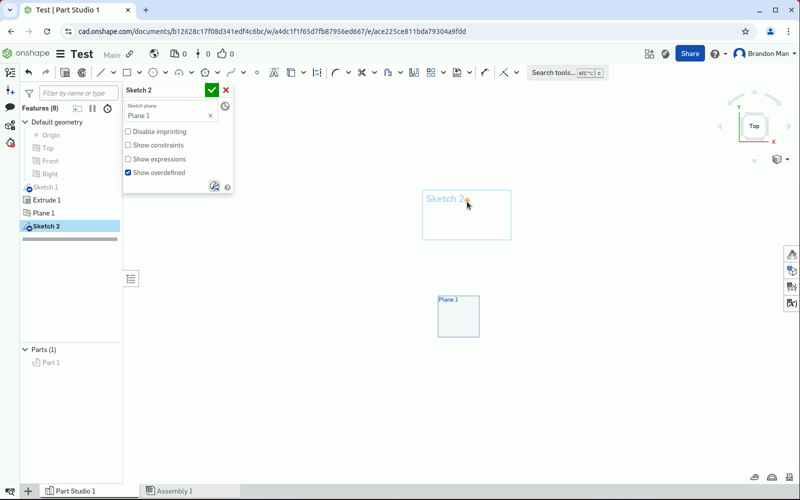
scroll(6)
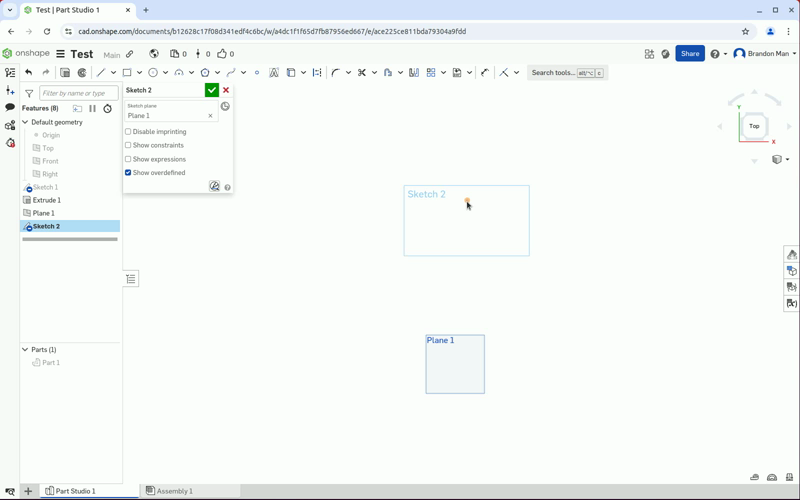
scroll(6)
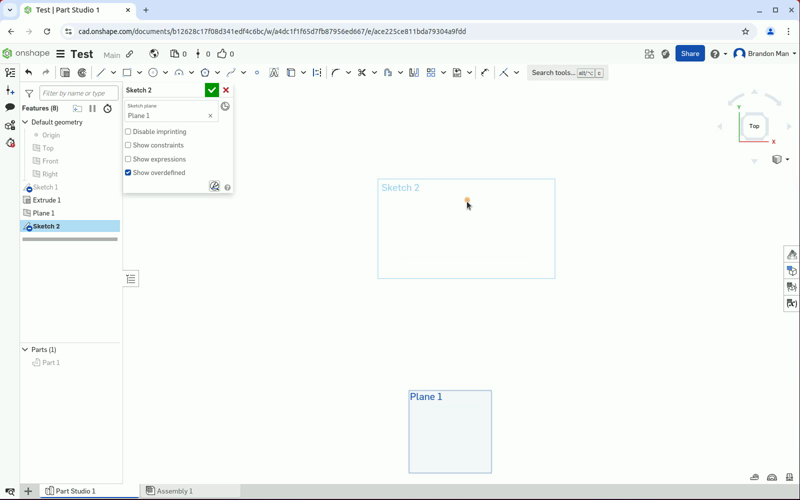
scroll(6)
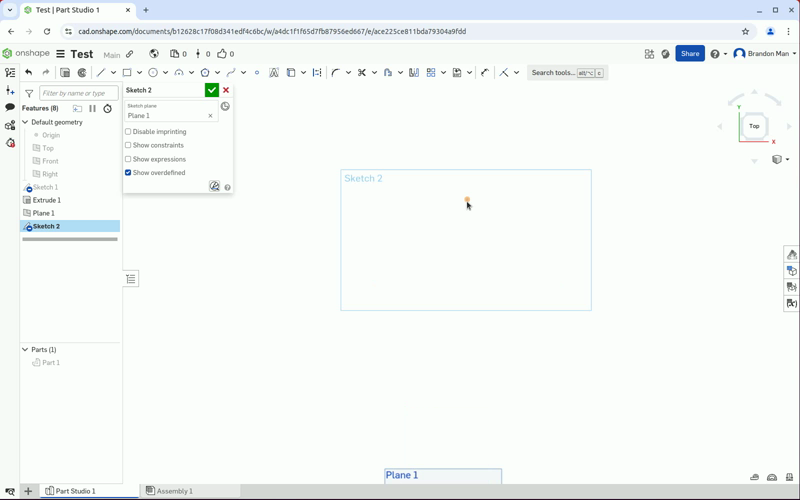
scroll(6)
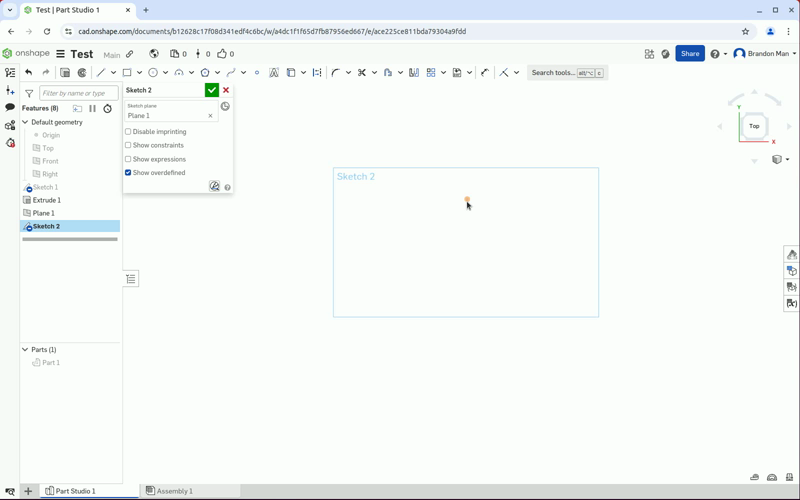
scroll(6)
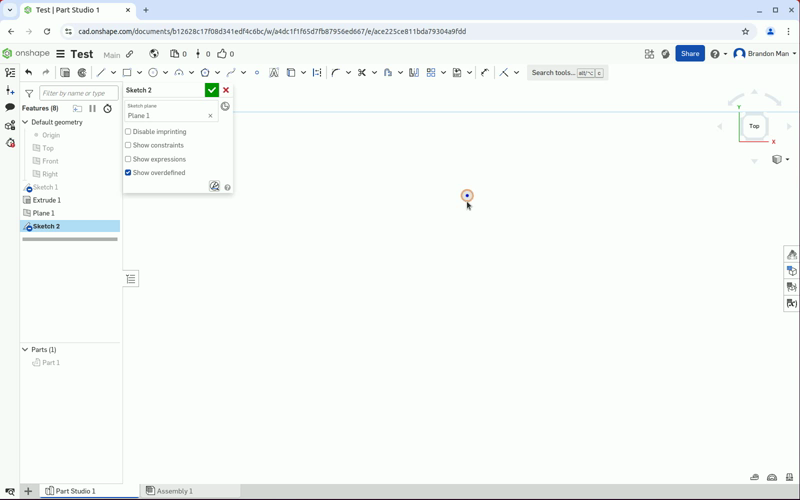
click(467, 201)
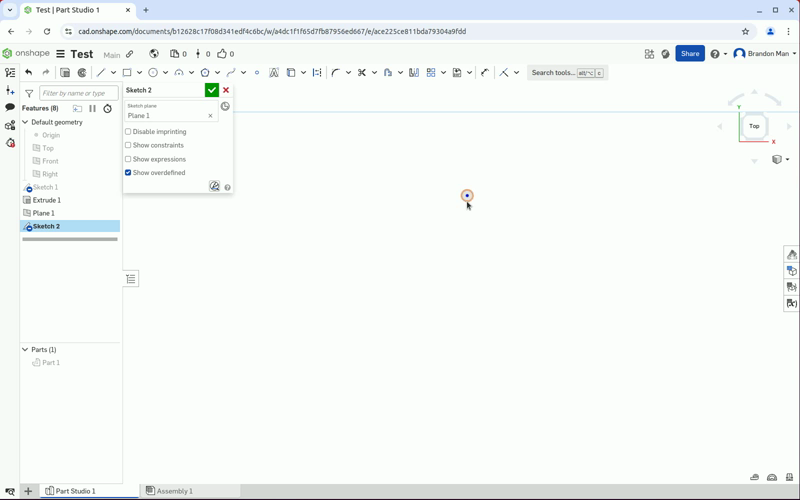
scroll(-6)
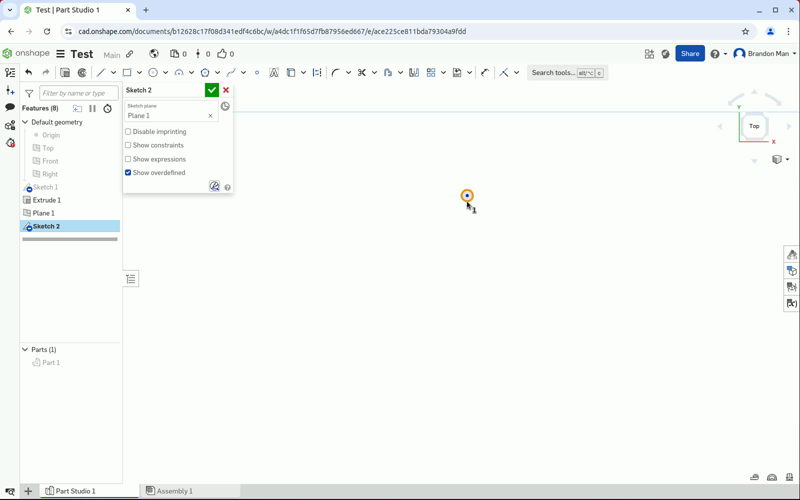
scroll(-6)
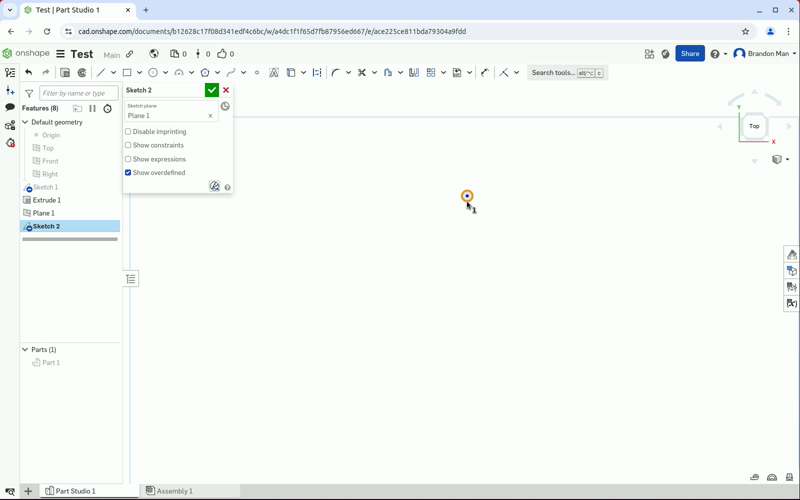
scroll(-6)
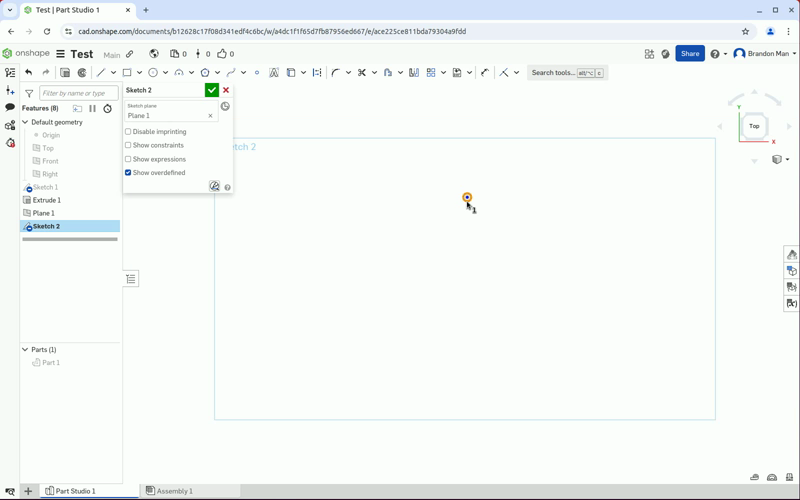
scroll(-6)
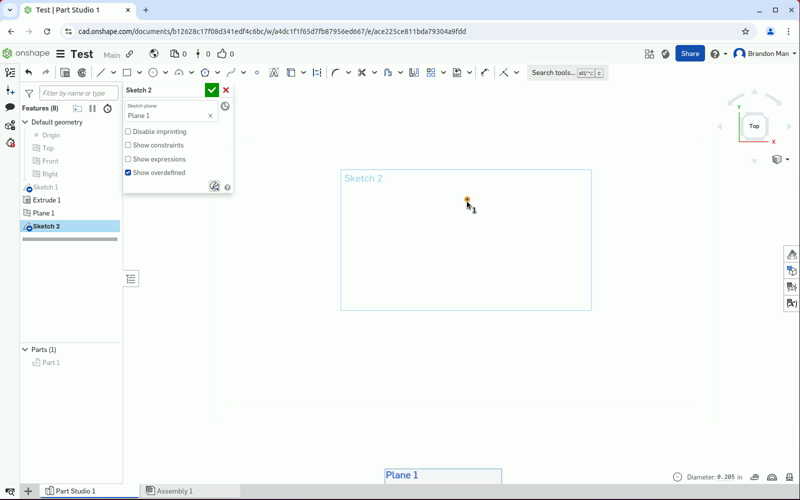
scroll(-6)
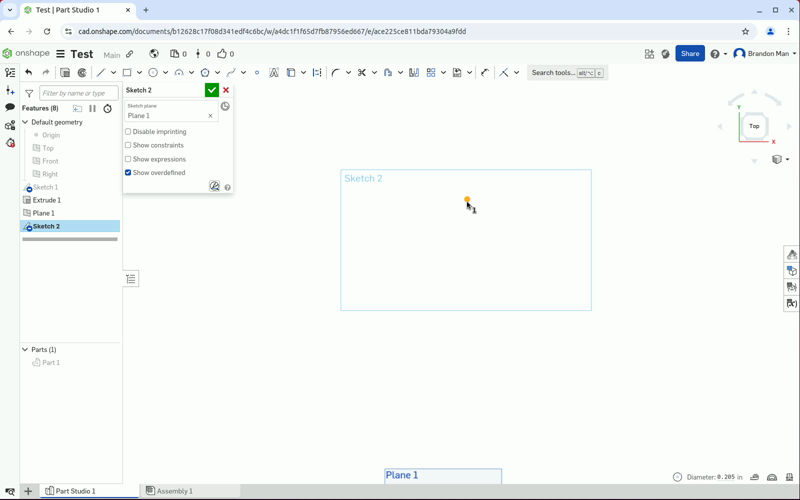
scroll(-6)
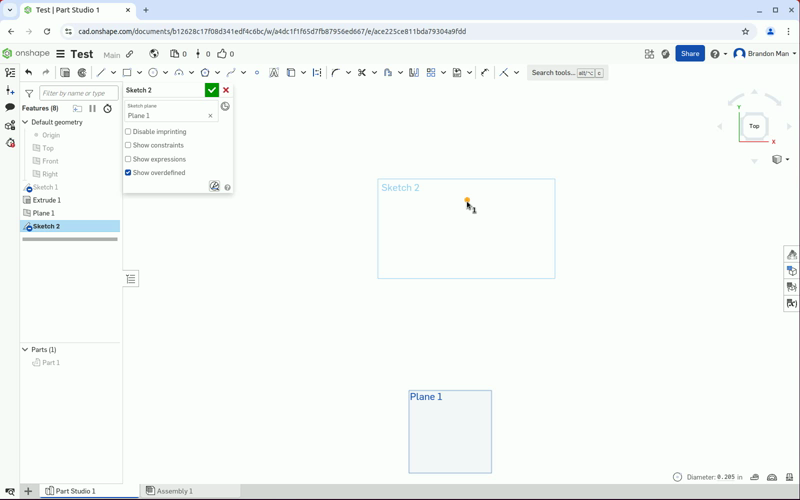
scroll(-6)
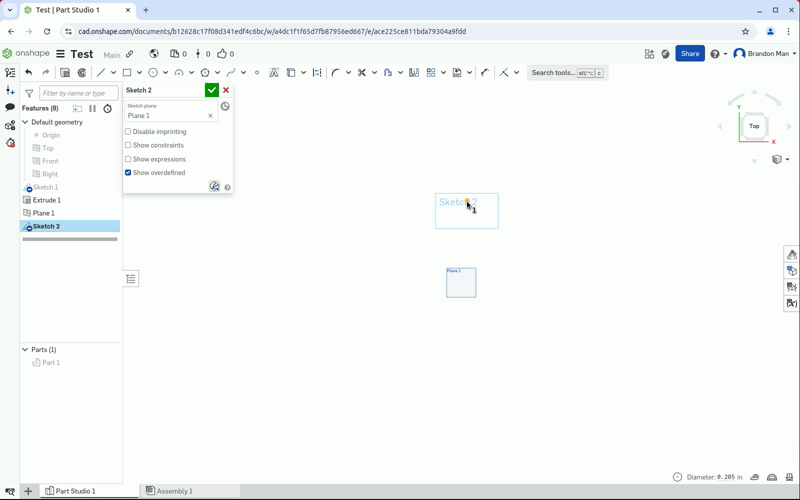
mouse_move(73, 352)
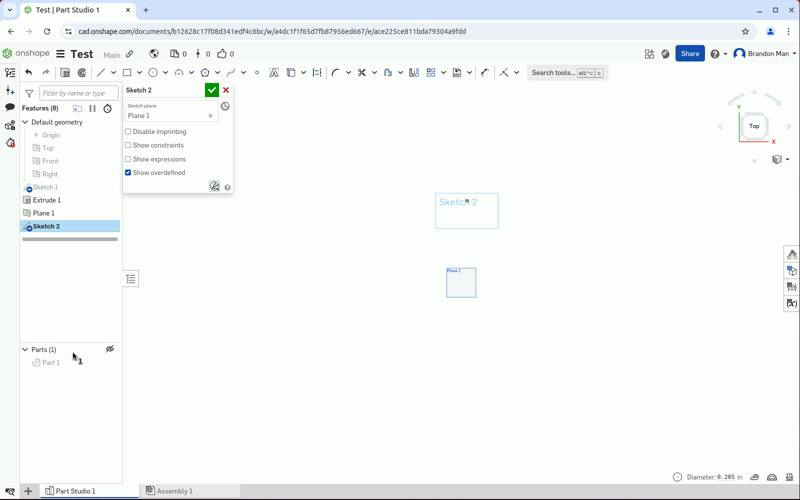
key(shift+y)
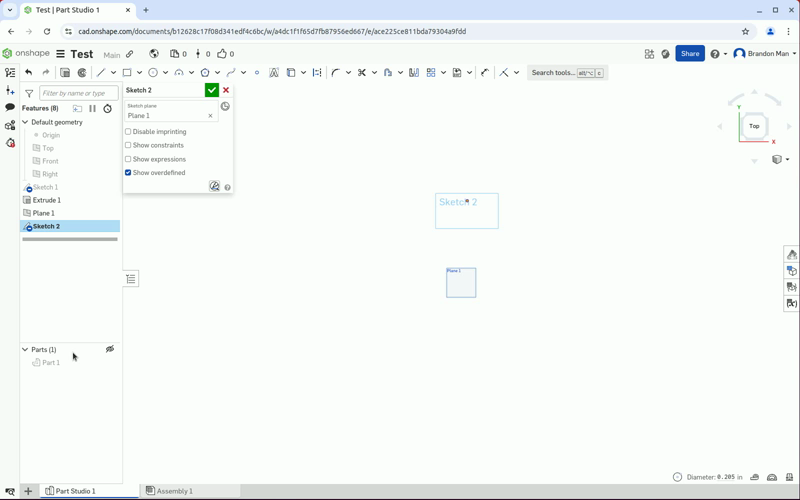
key(shift+e)
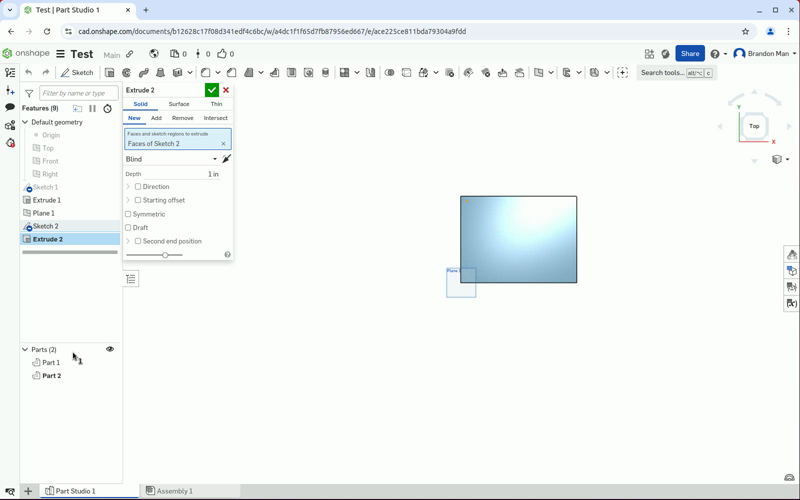
mouse_move(143, 106)
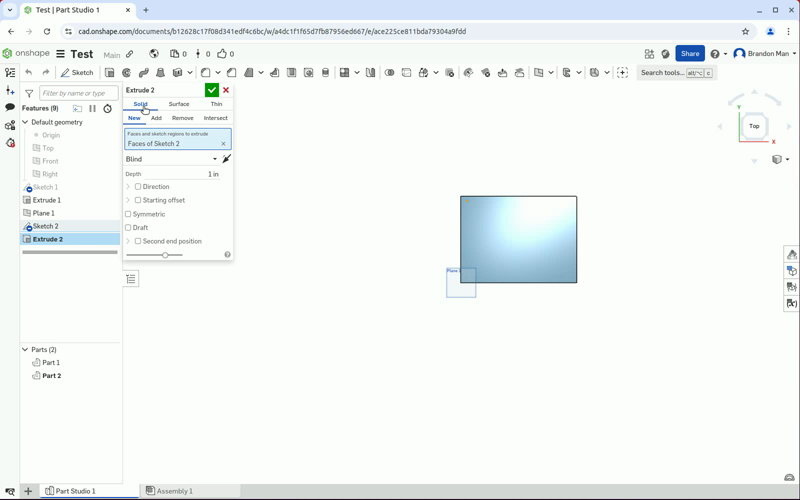
click(143, 106)
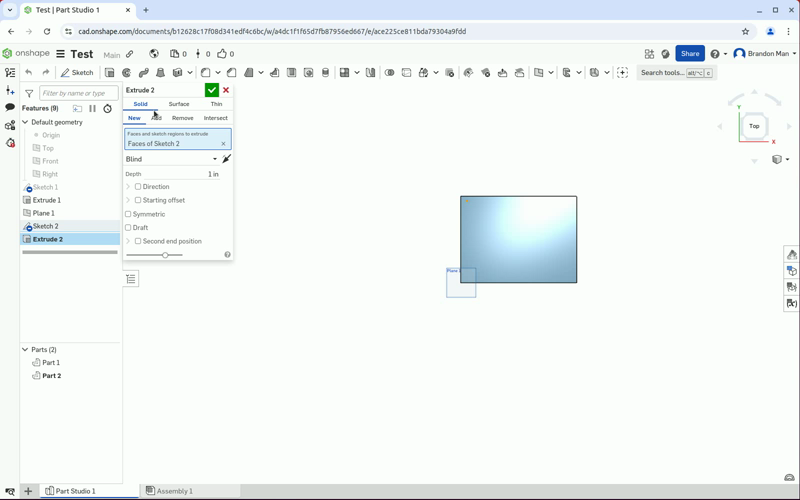
mouse_move(186, 120)
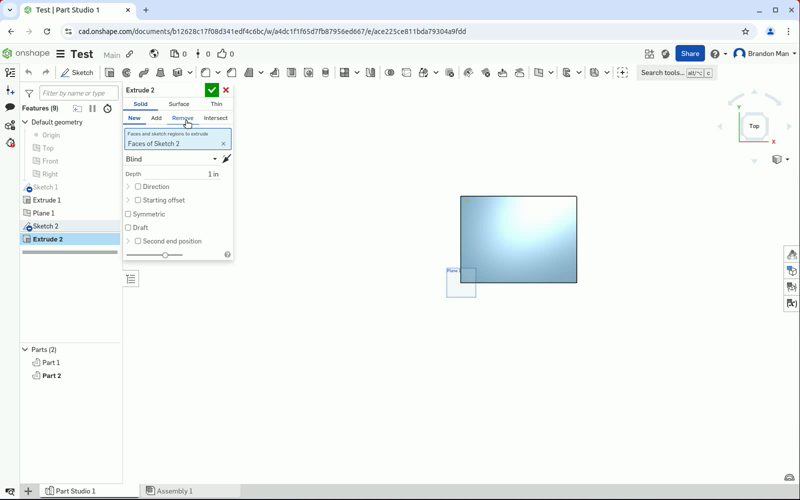
click(186, 120)
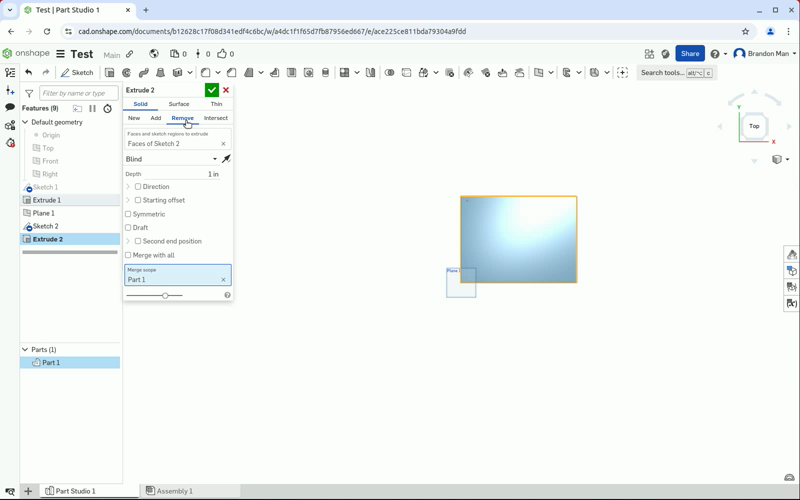
key(tab, 4)
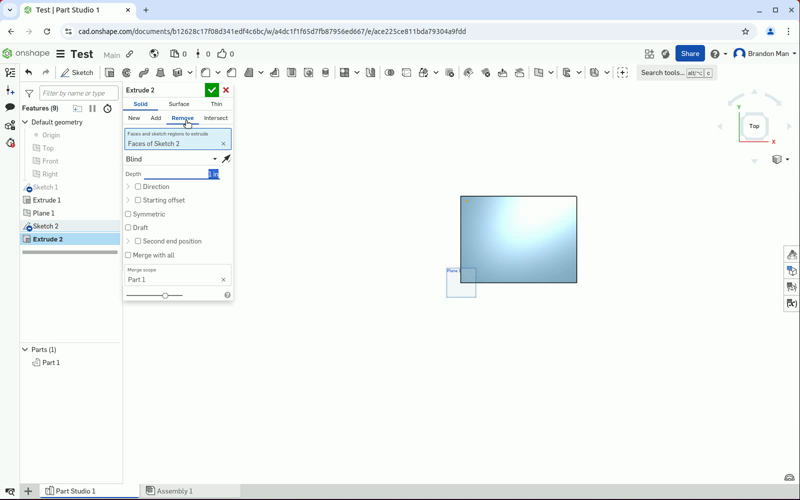
text(0.481)
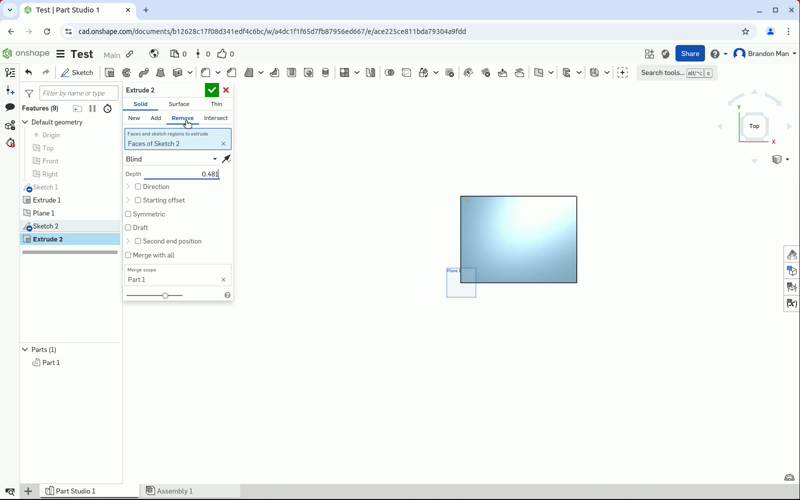
key(tab, 6)
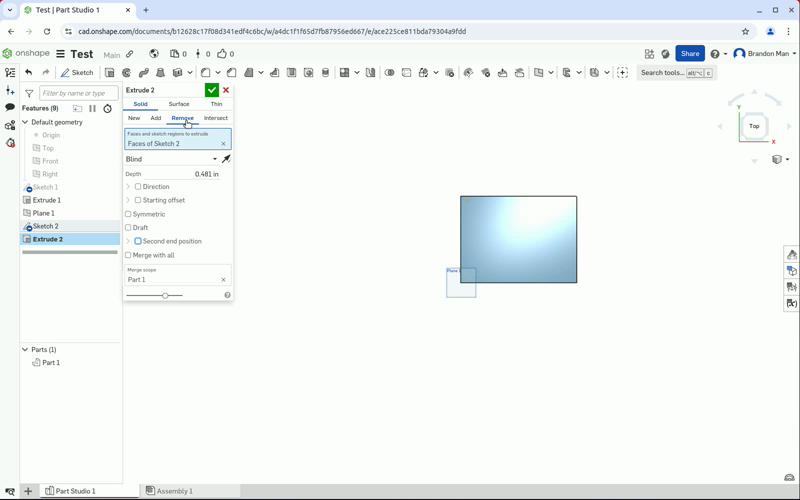
key(space)
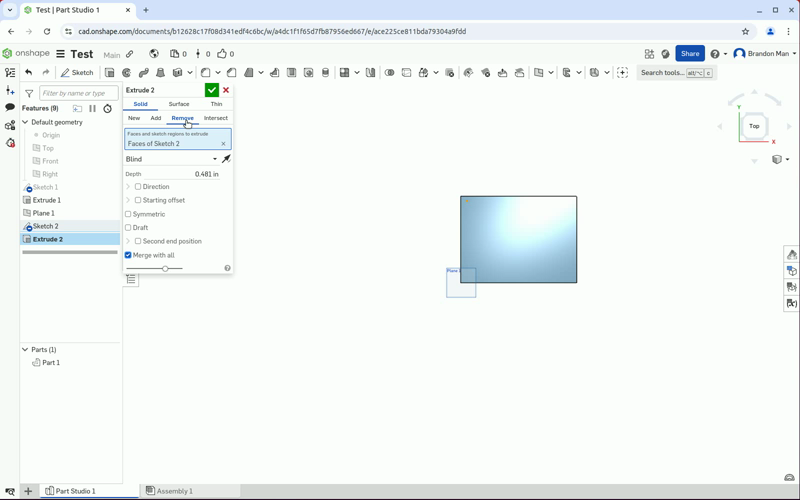
key(enter)
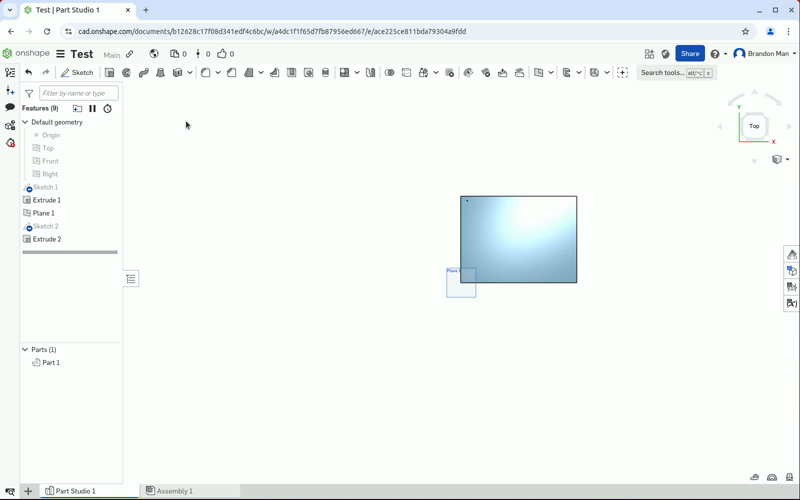
key(shift+h)
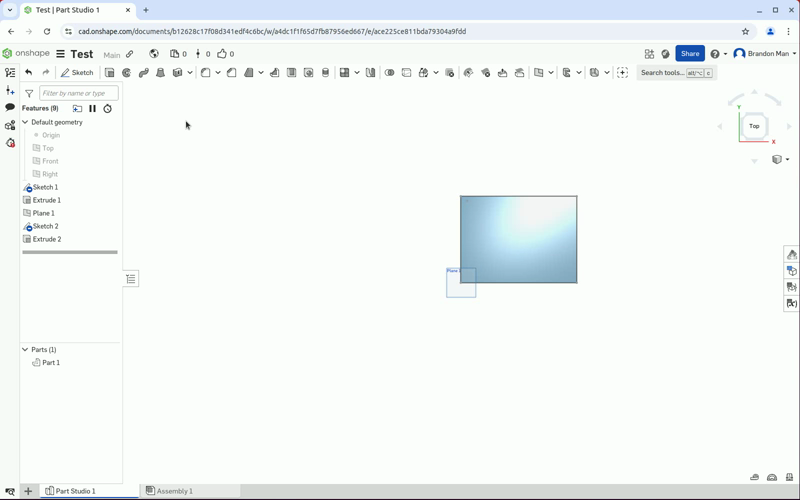
key(shift+h)
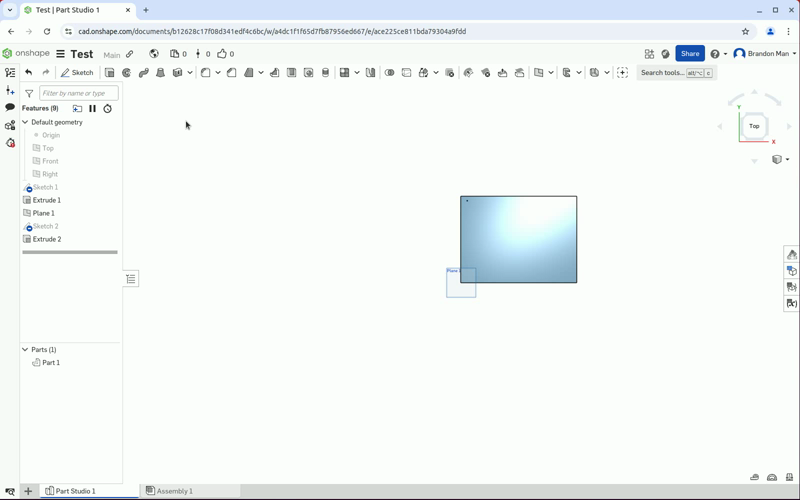
mouse_move(73, 189)
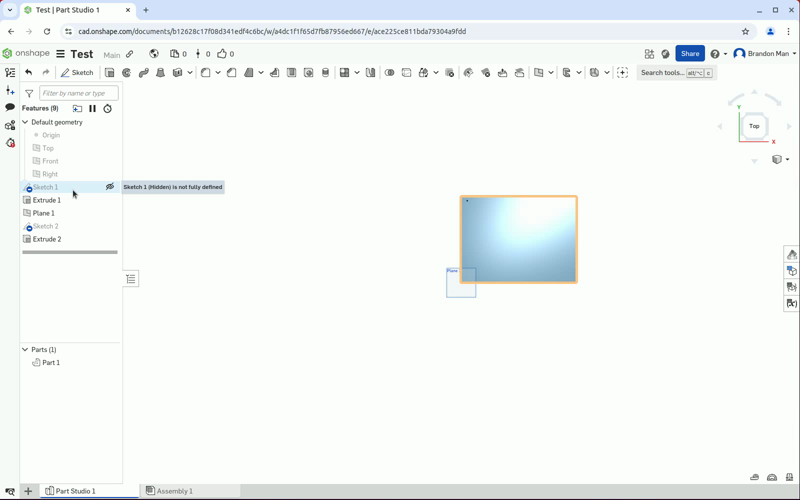
click(73, 189)
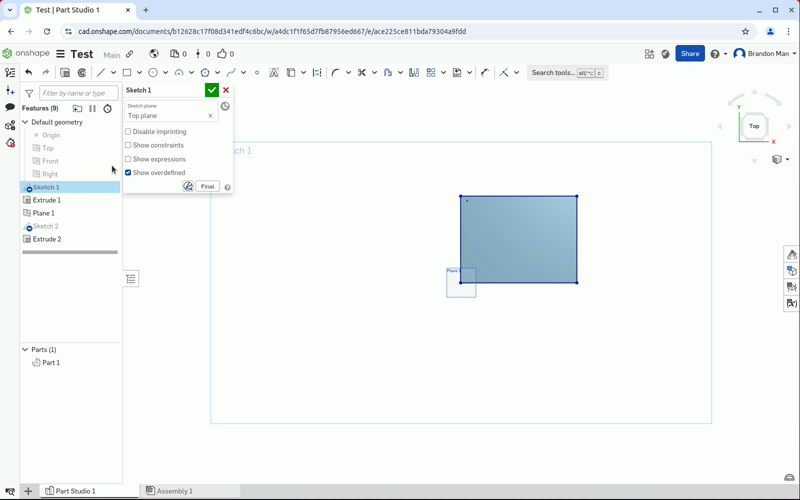
mouse_move(229, 92)
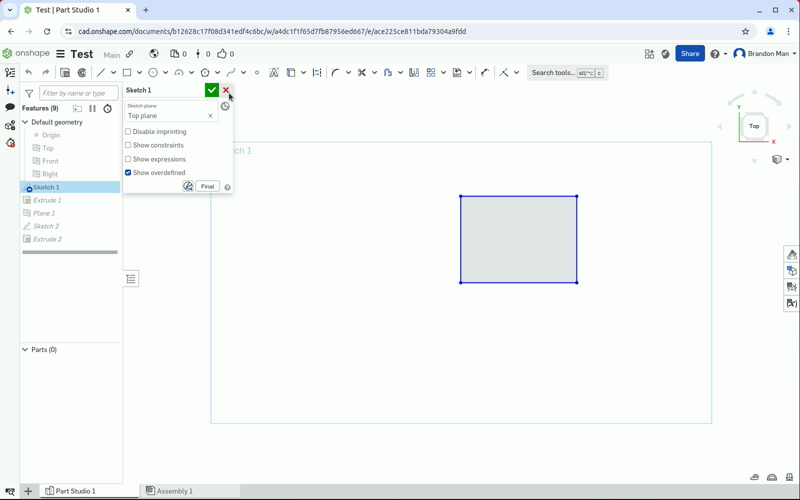
click(229, 92)
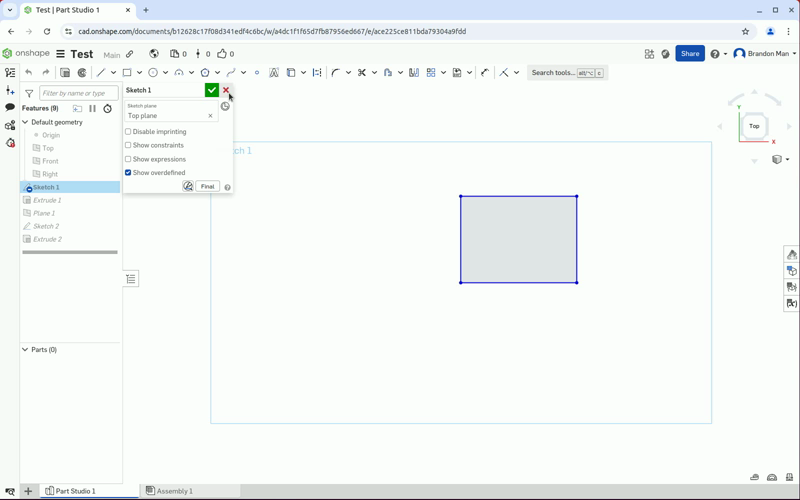
key(shift+s)
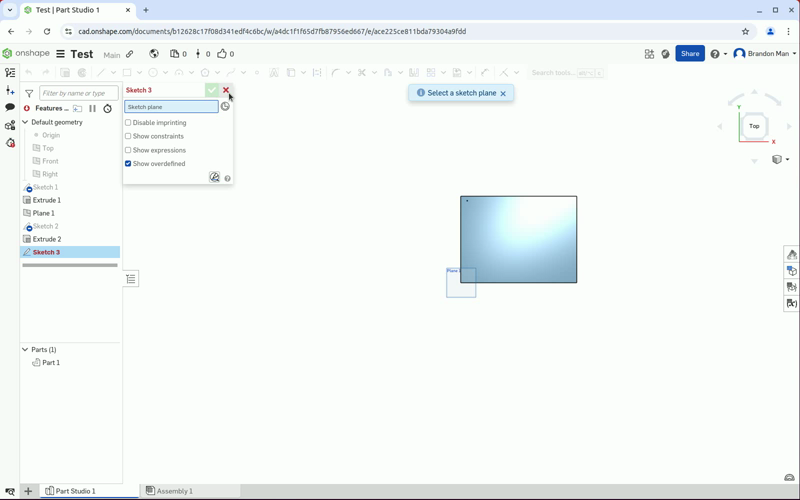
mouse_move(73, 215)
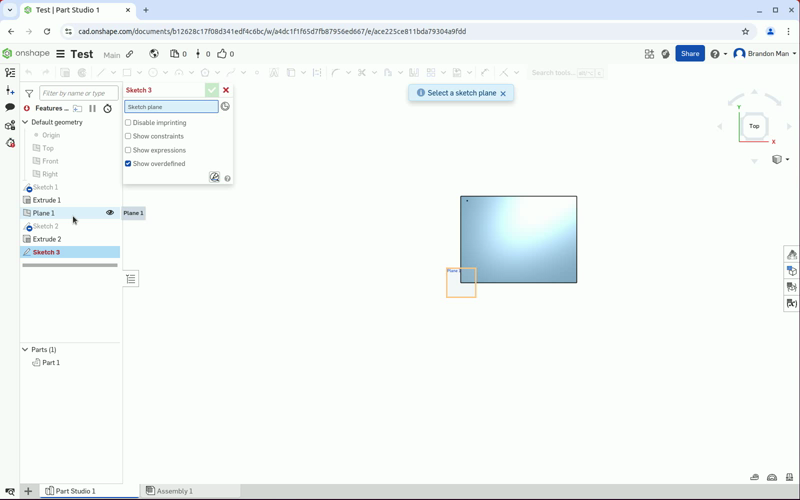
click(73, 215)
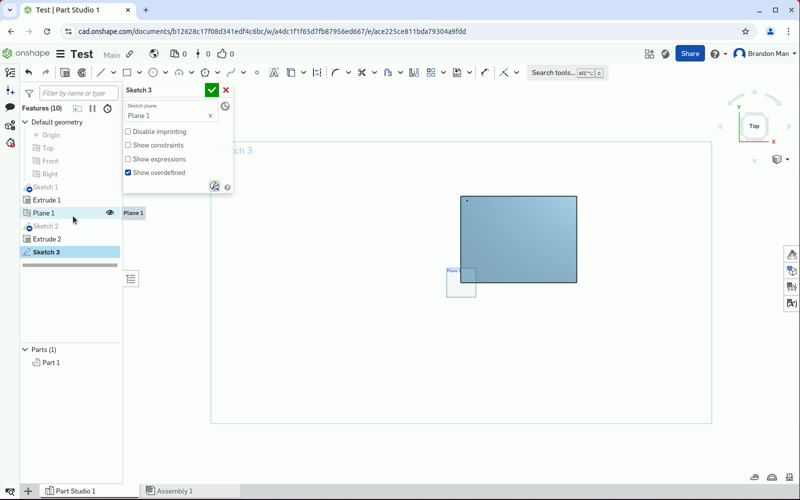
mouse_move(73, 352)
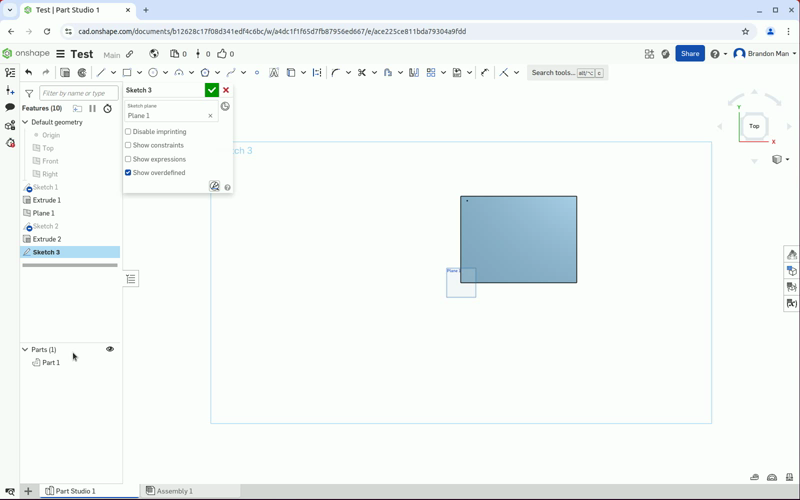
key(y)
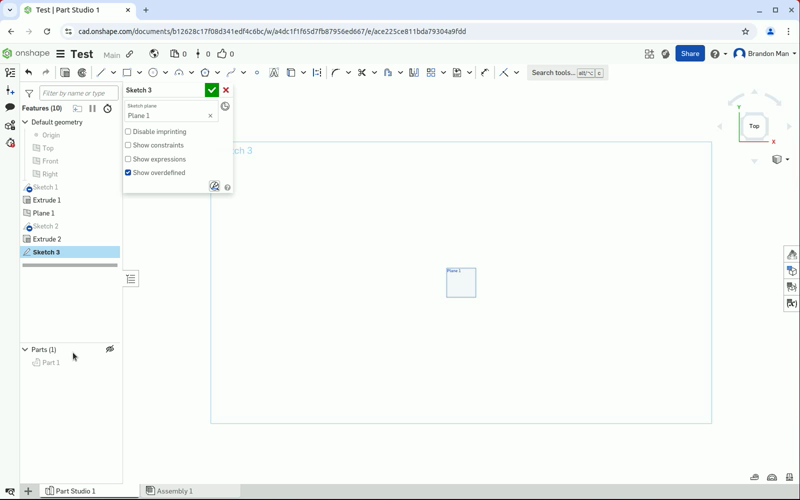
key(c)
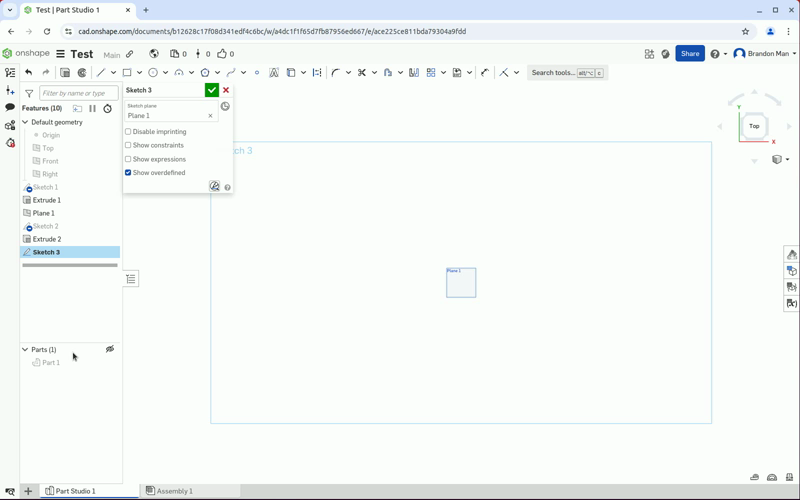
key_down(shift)
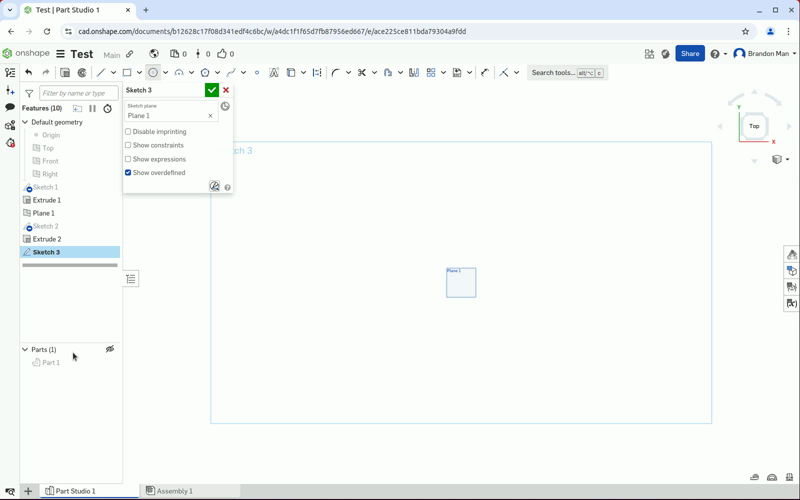
mouse_move(571, 200)
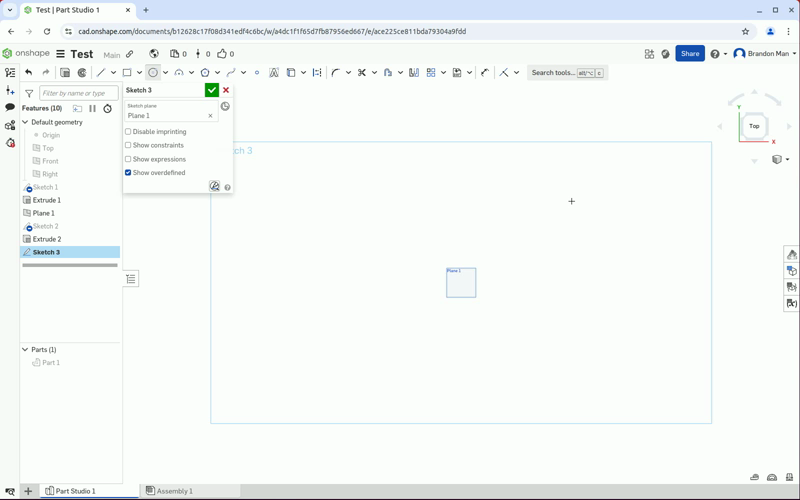
click(571, 200)
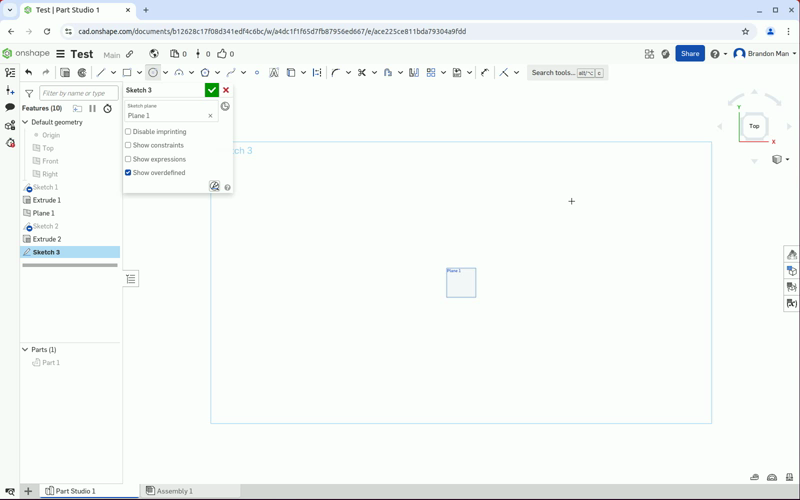
key_up(shift)
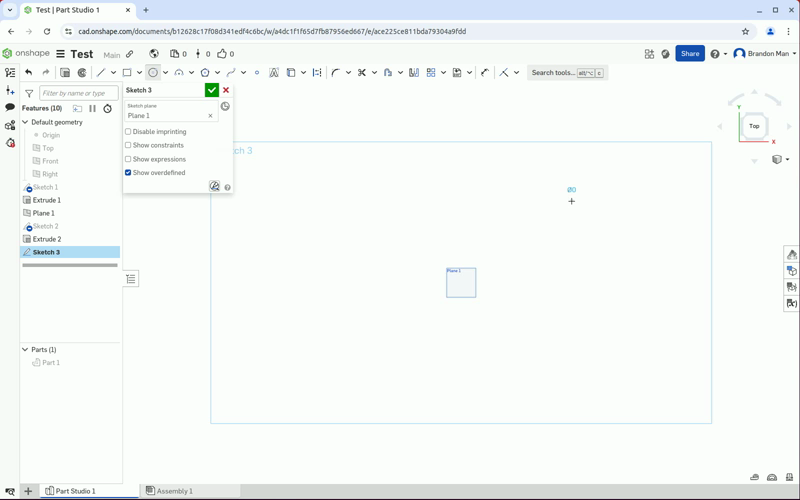
mouse_move(572, 200)
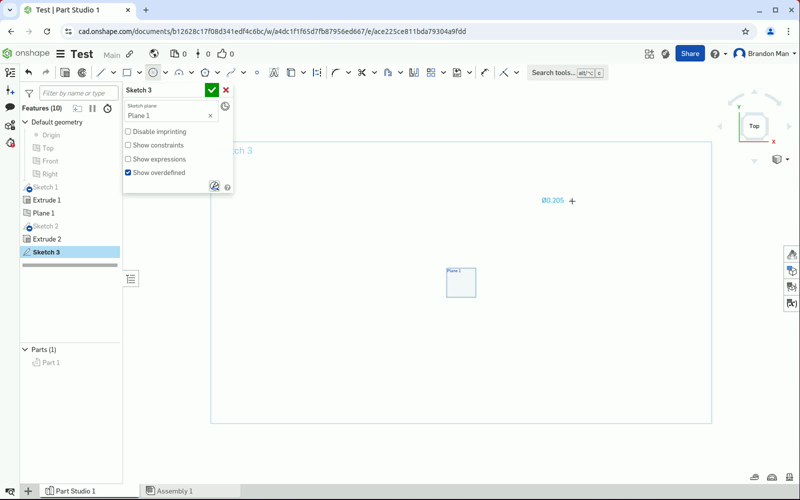
scroll(6)
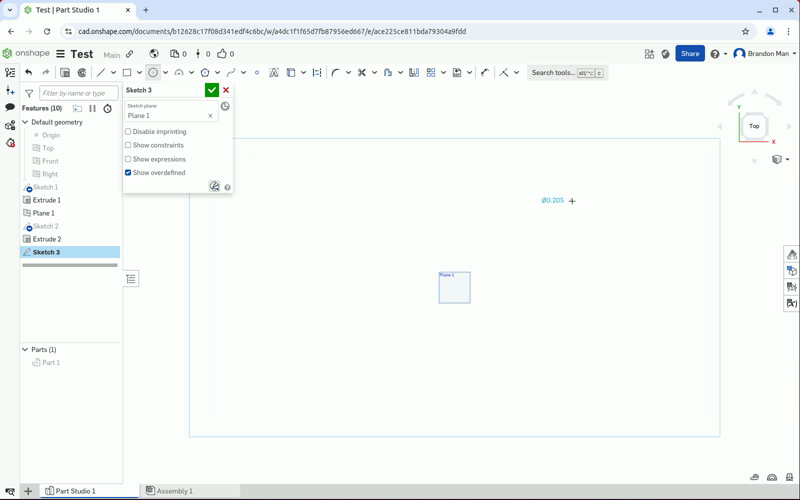
scroll(6)
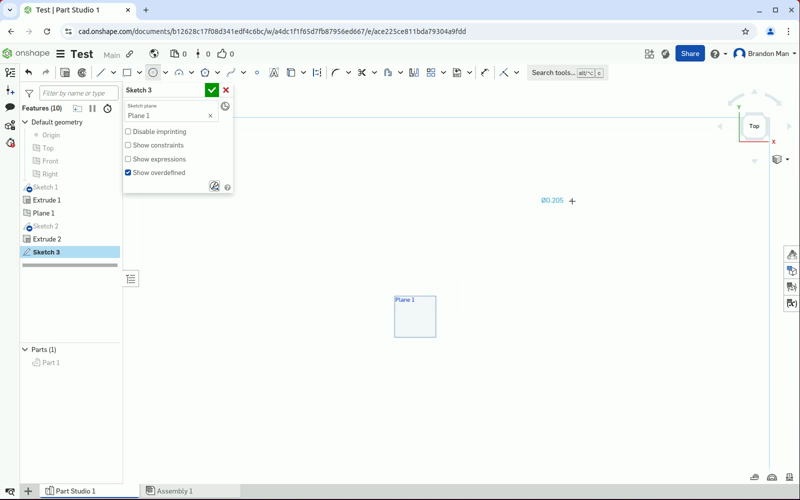
scroll(6)
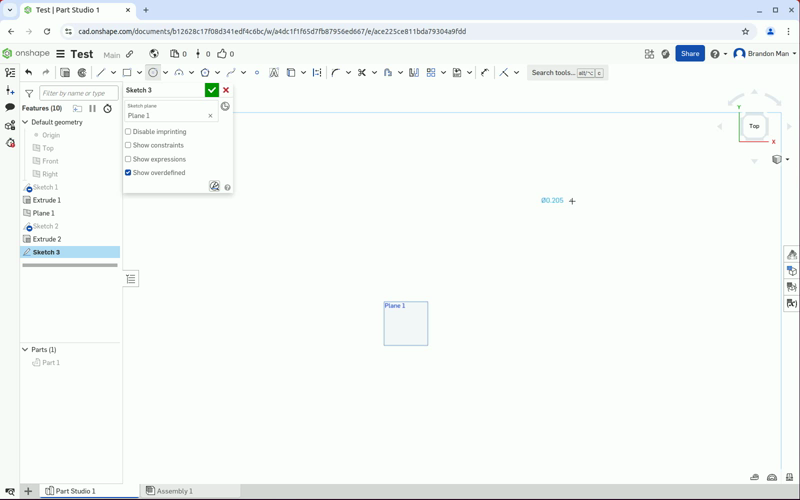
scroll(6)
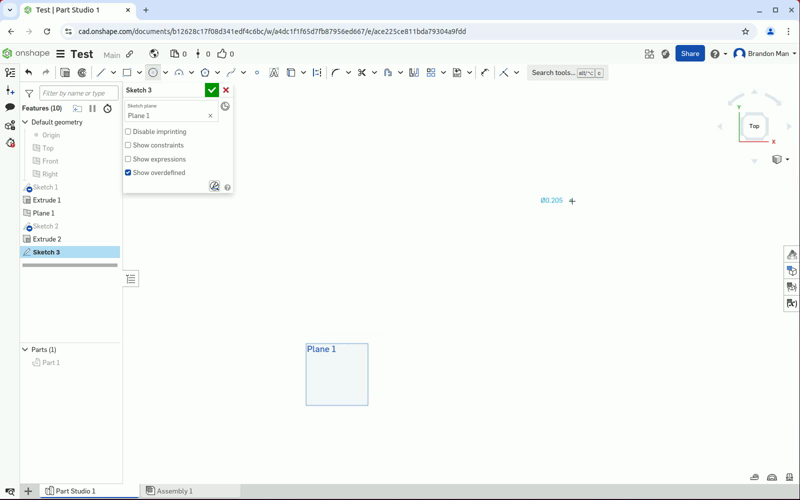
scroll(6)
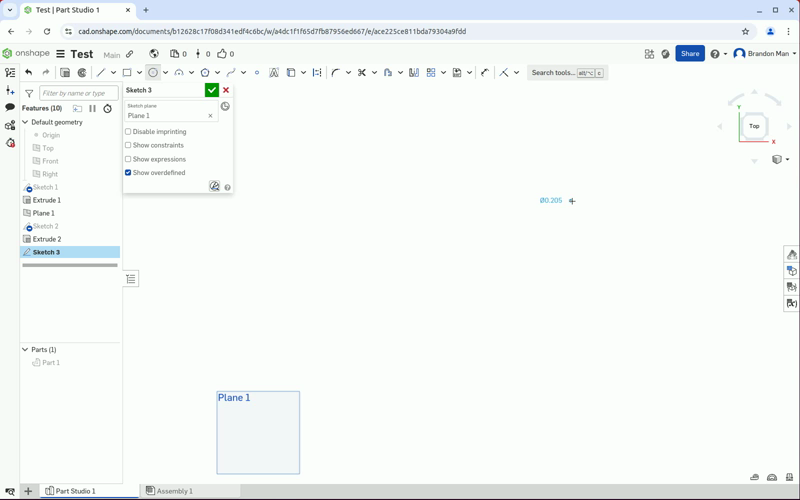
scroll(6)
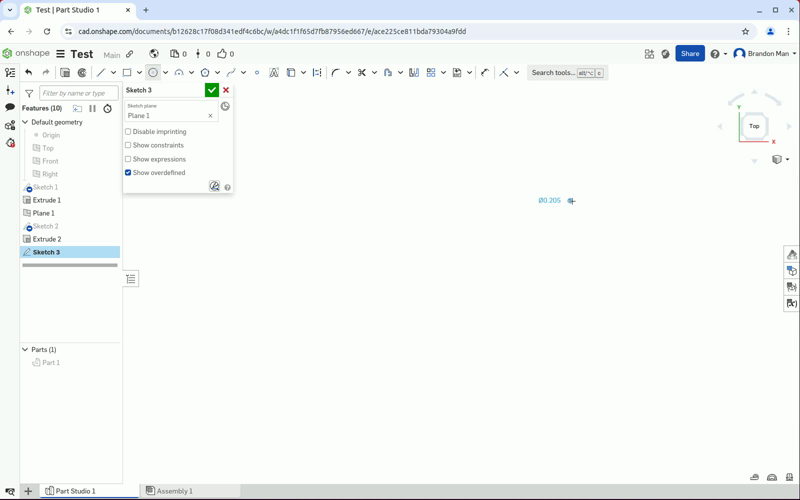
scroll(6)
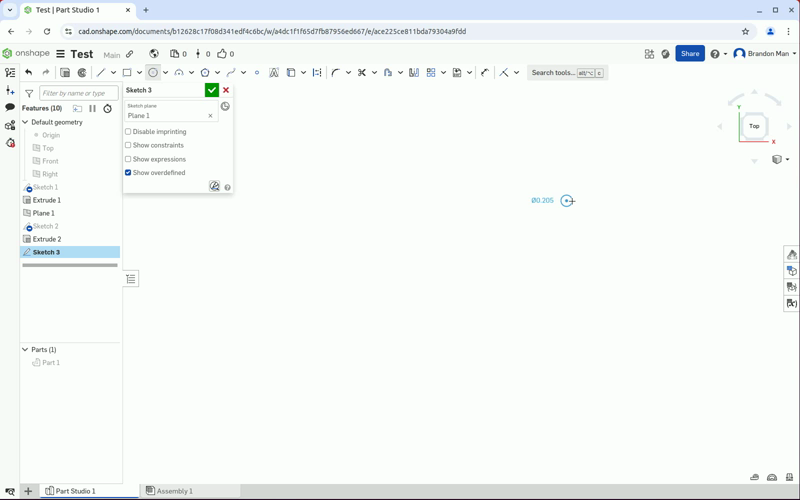
click(572, 200)
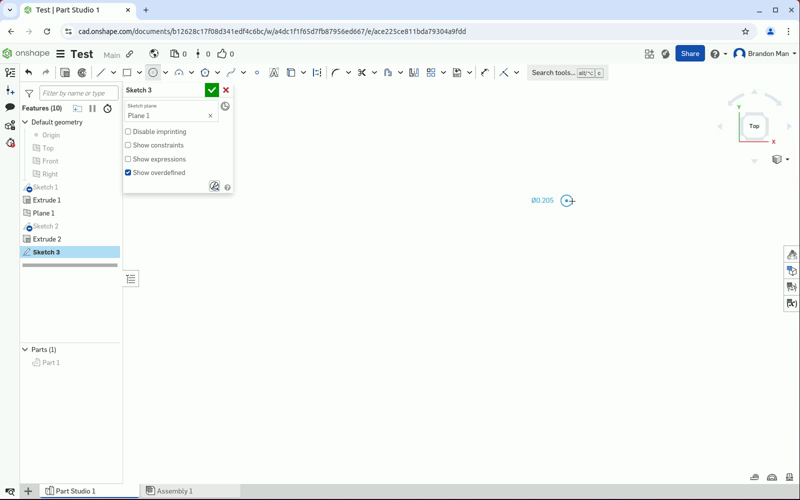
scroll(-6)
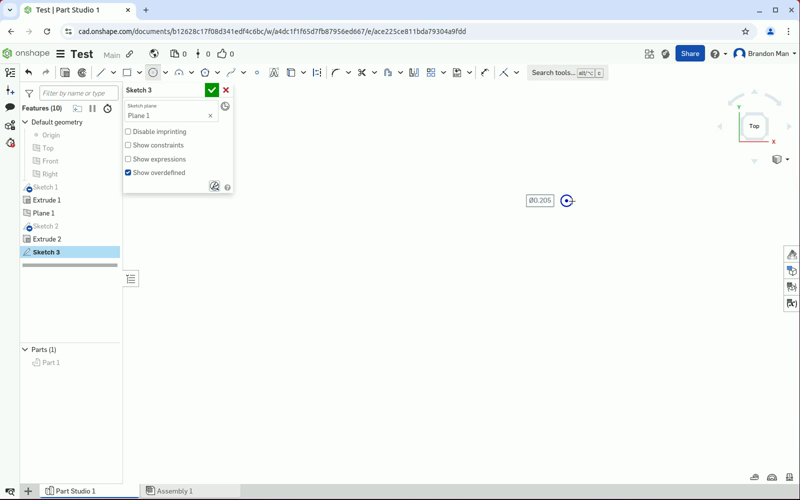
scroll(-6)
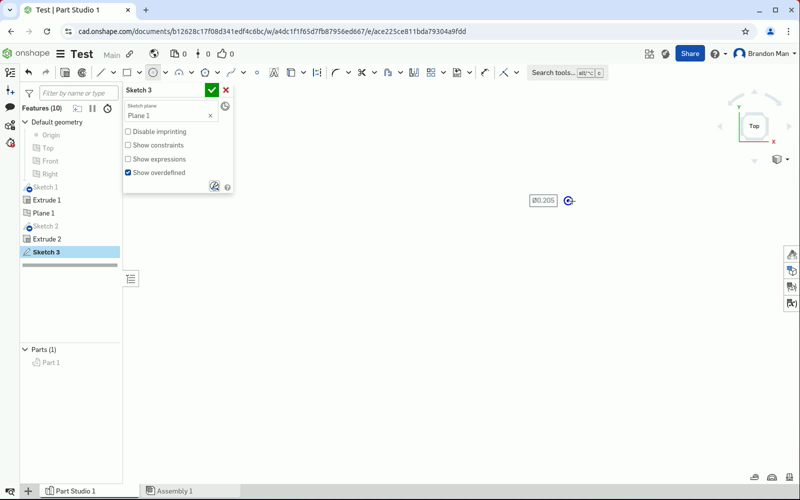
scroll(-6)
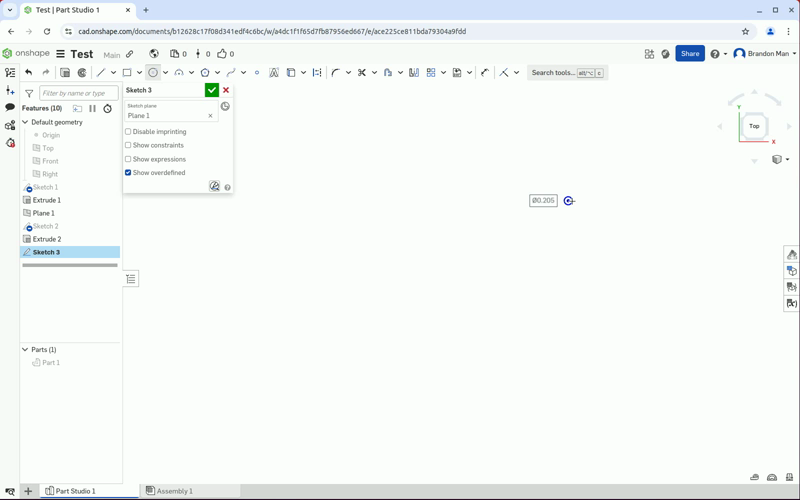
scroll(-6)
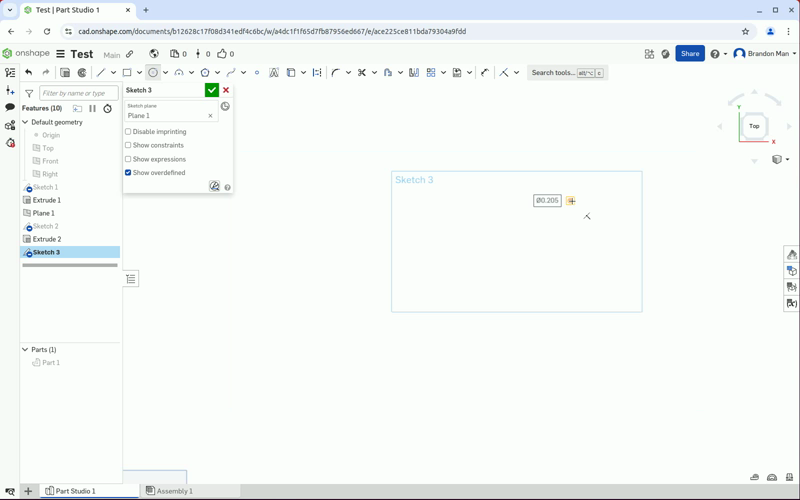
scroll(-6)
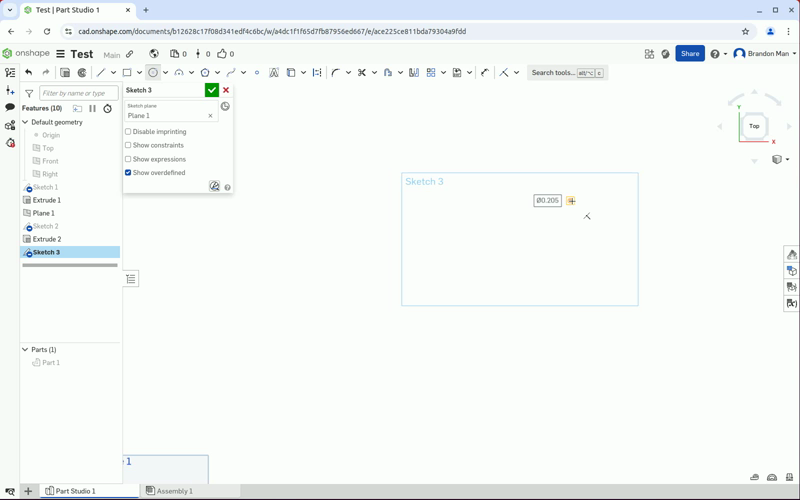
scroll(-6)
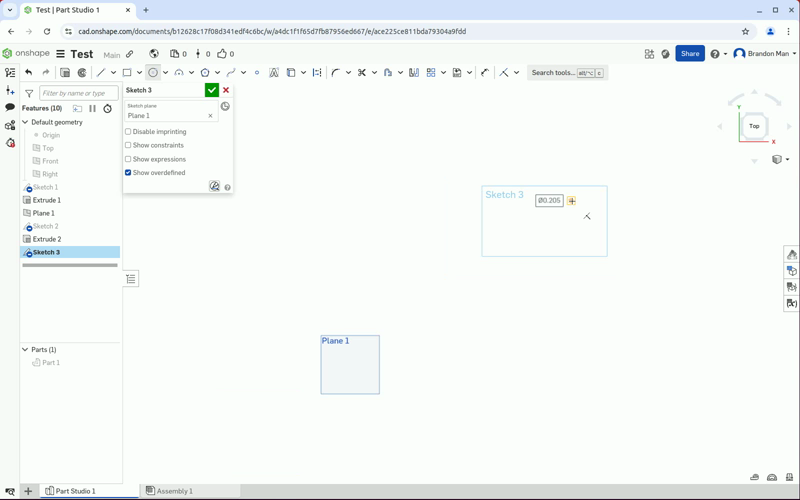
scroll(-6)
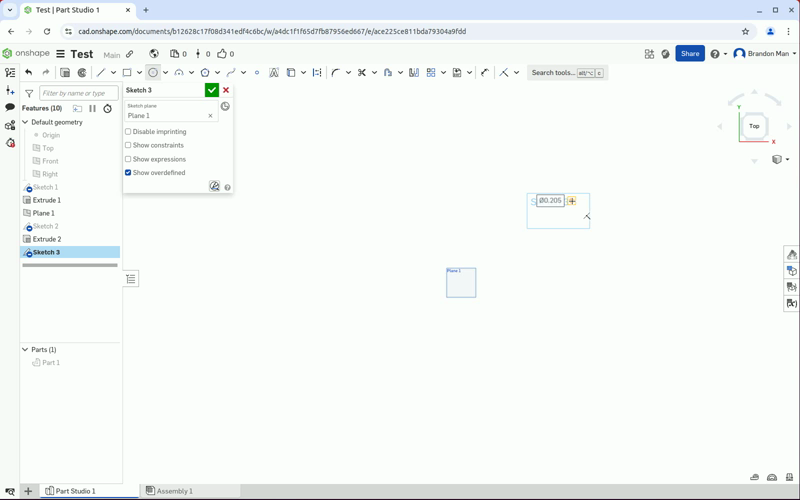
key(esc)
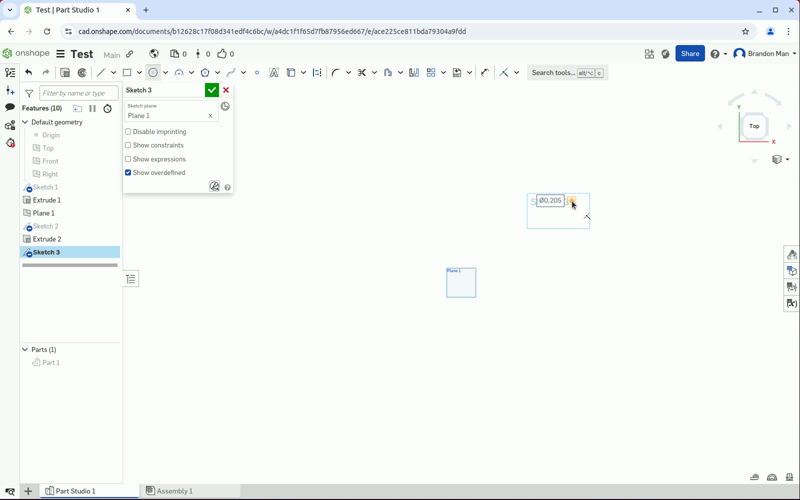
mouse_move(571, 200)
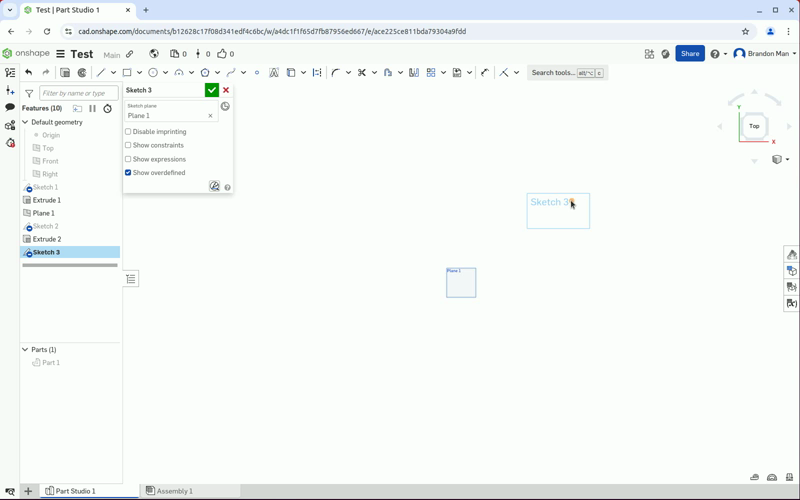
scroll(6)
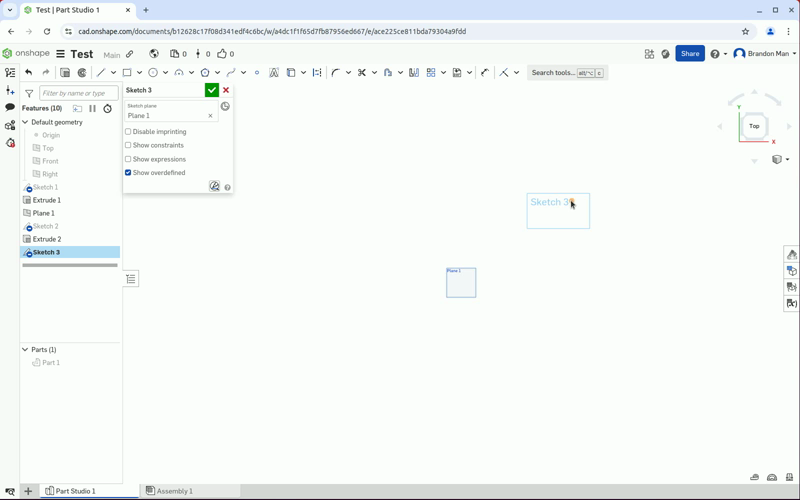
scroll(6)
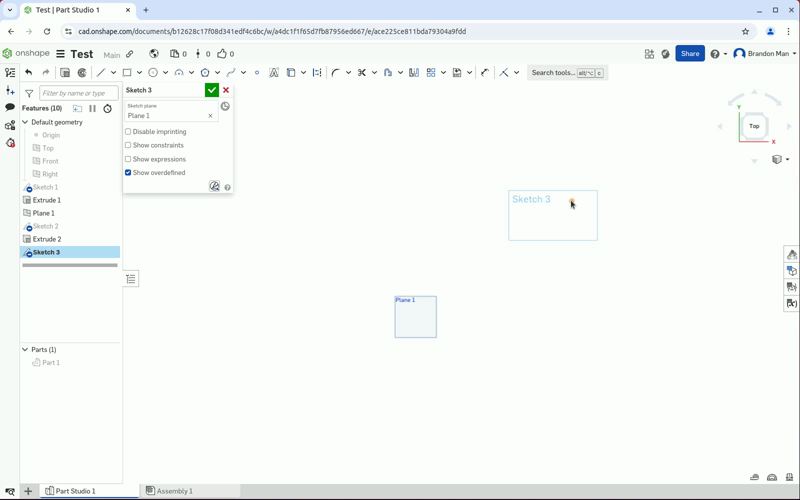
scroll(6)
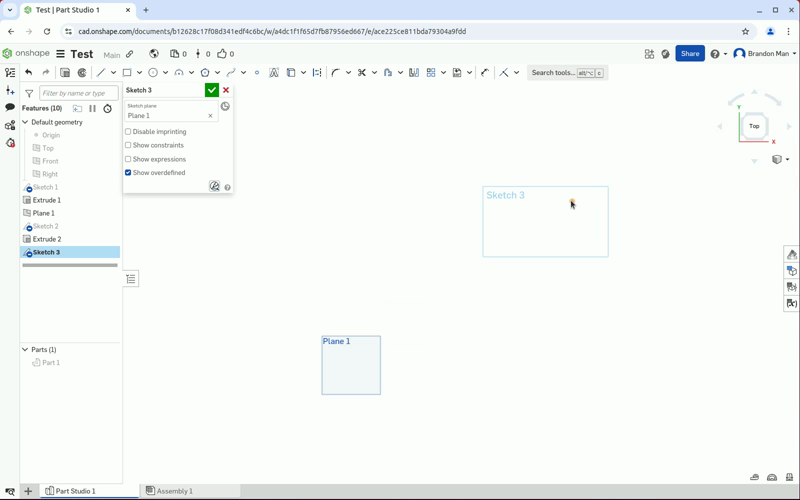
scroll(6)
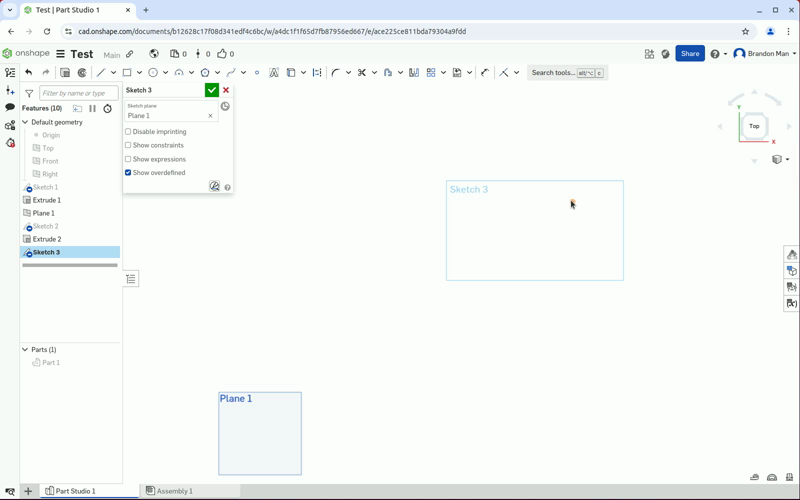
scroll(6)
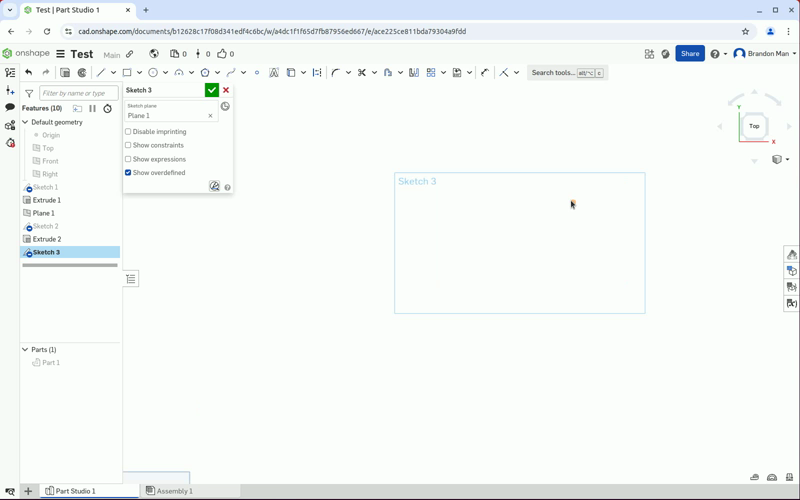
scroll(6)
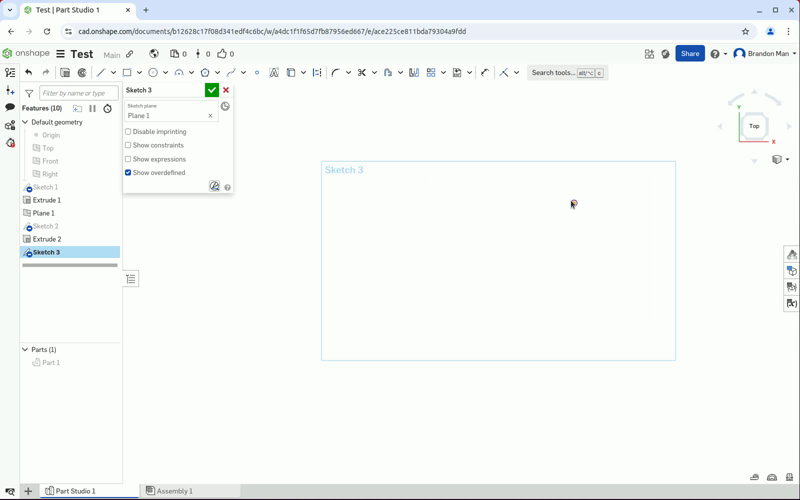
scroll(6)
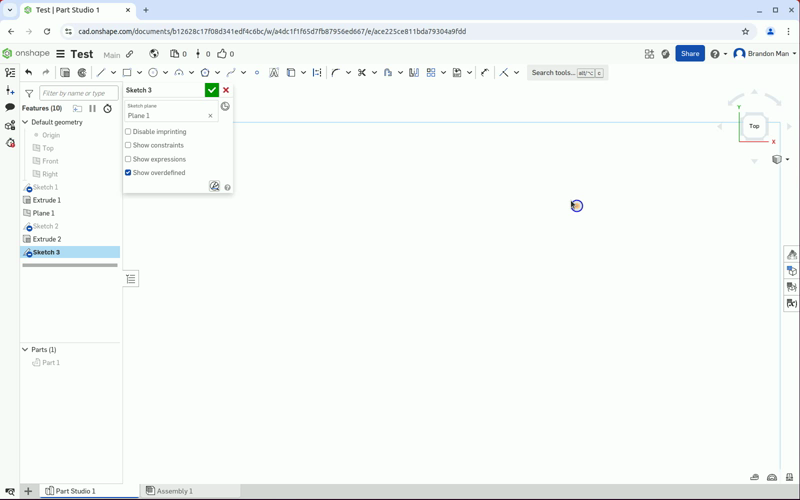
click(571, 200)
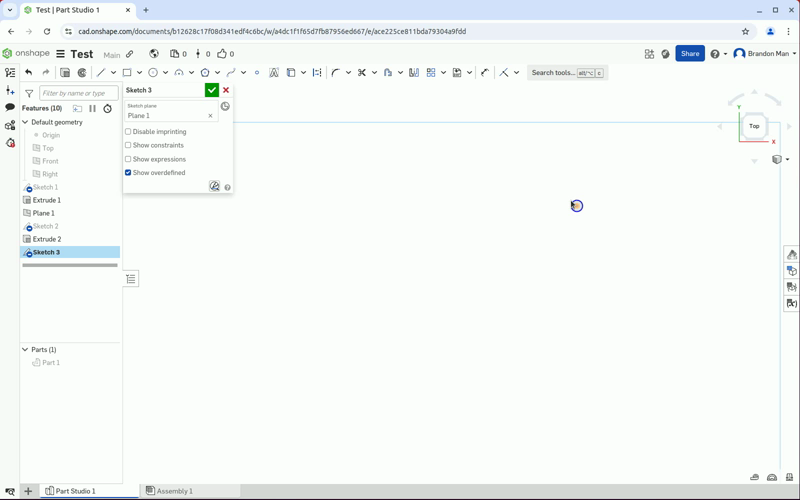
scroll(-6)
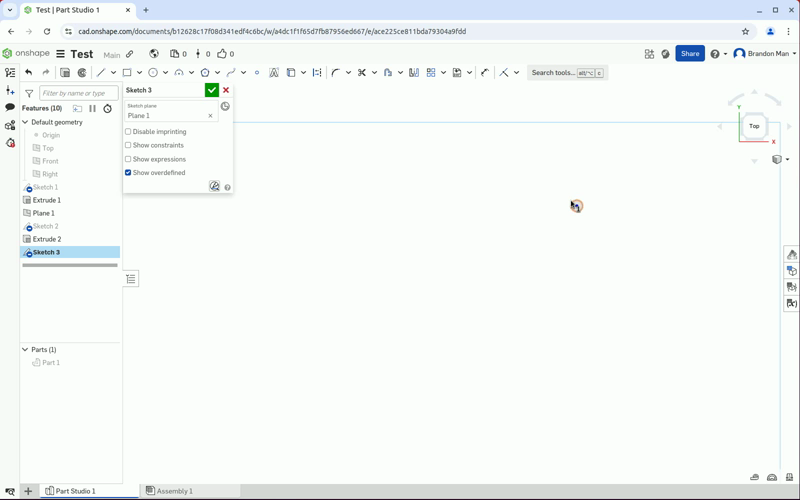
scroll(-6)
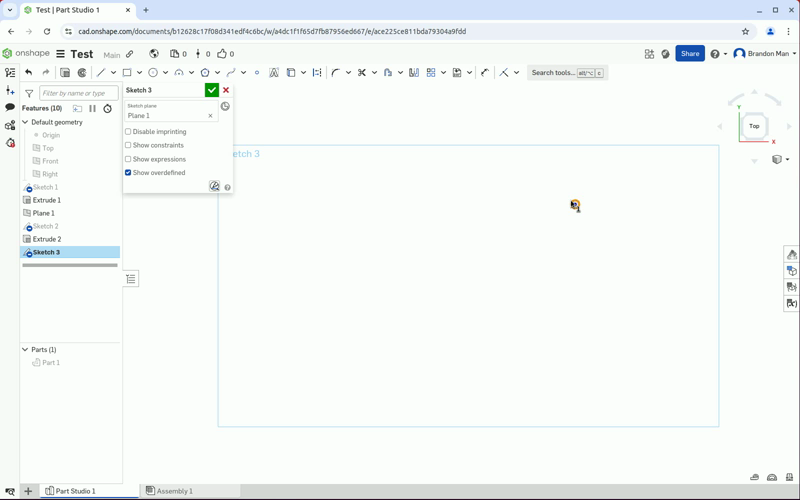
scroll(-6)
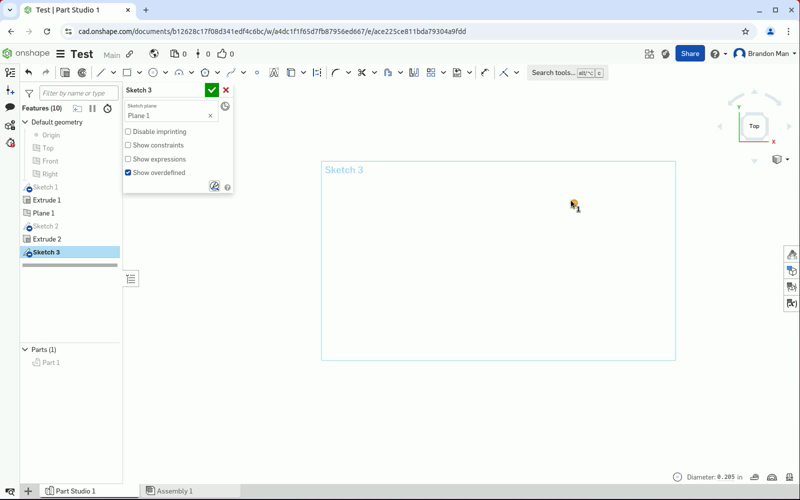
scroll(-6)
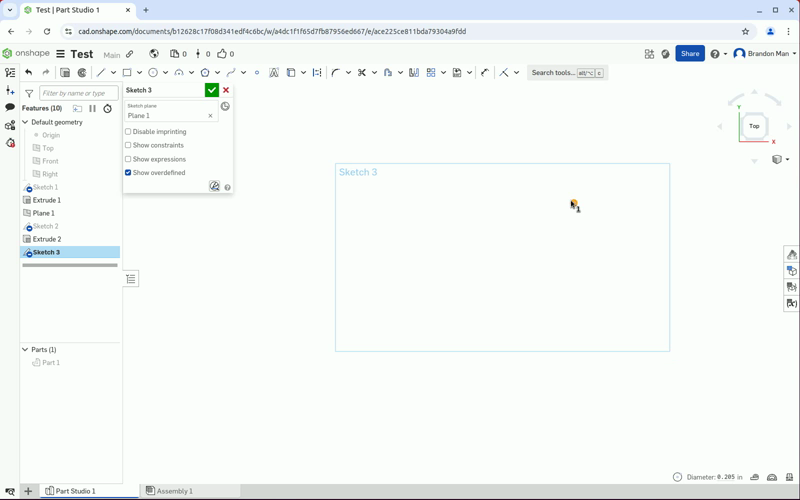
scroll(-6)
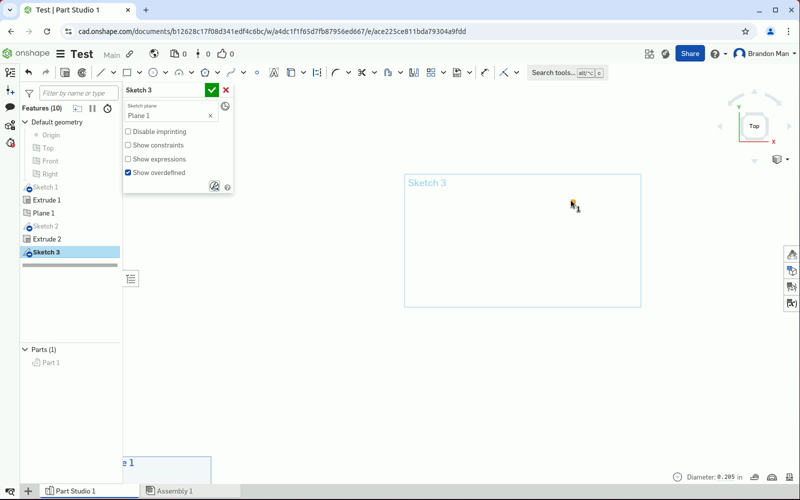
scroll(-6)
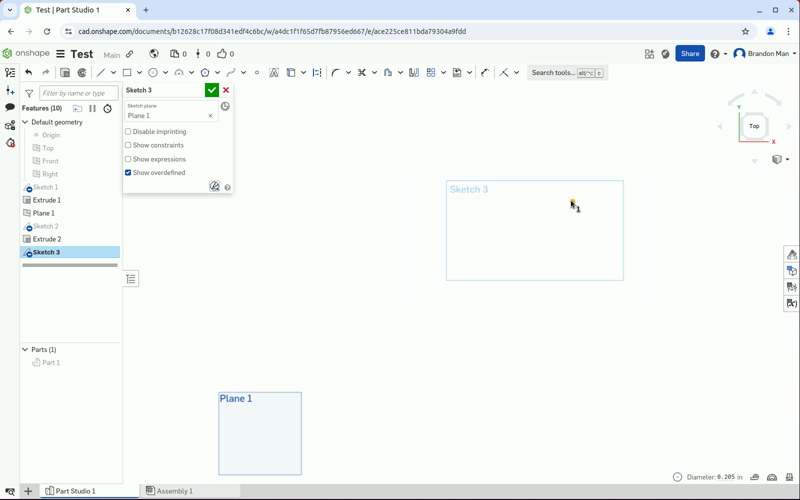
scroll(-6)
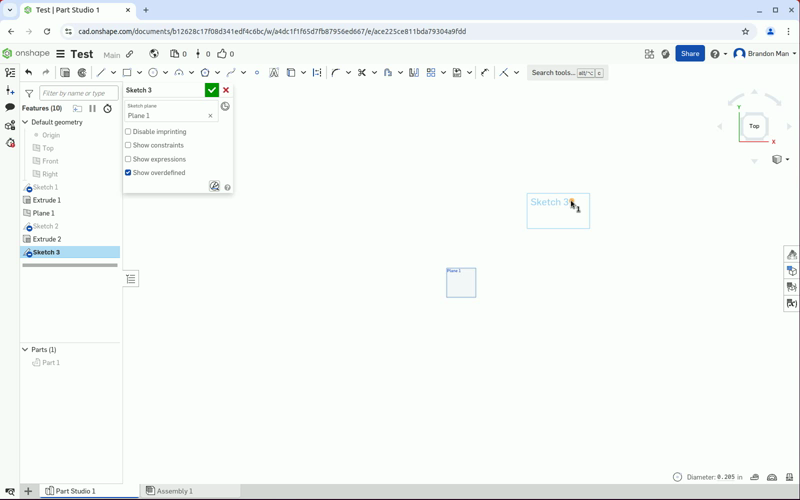
mouse_move(73, 352)
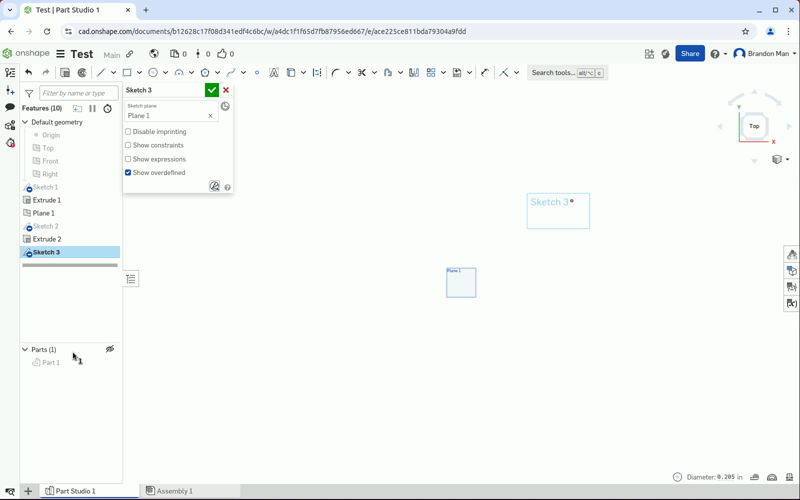
key(shift+y)
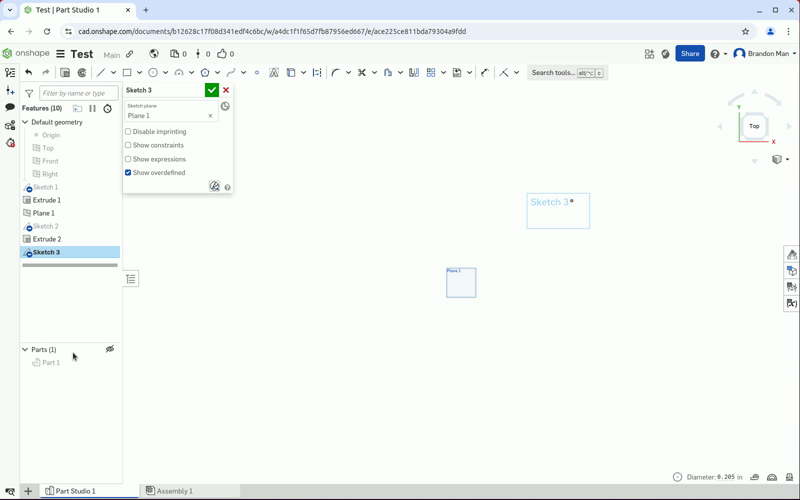
key(shift+e)
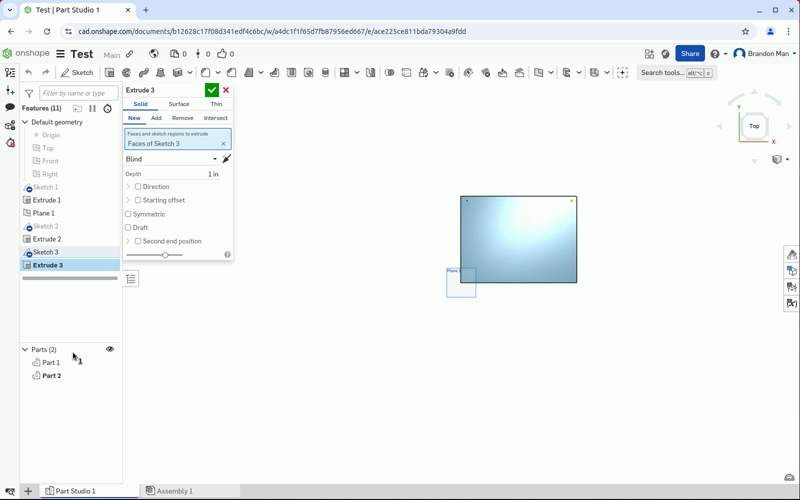
mouse_move(143, 106)
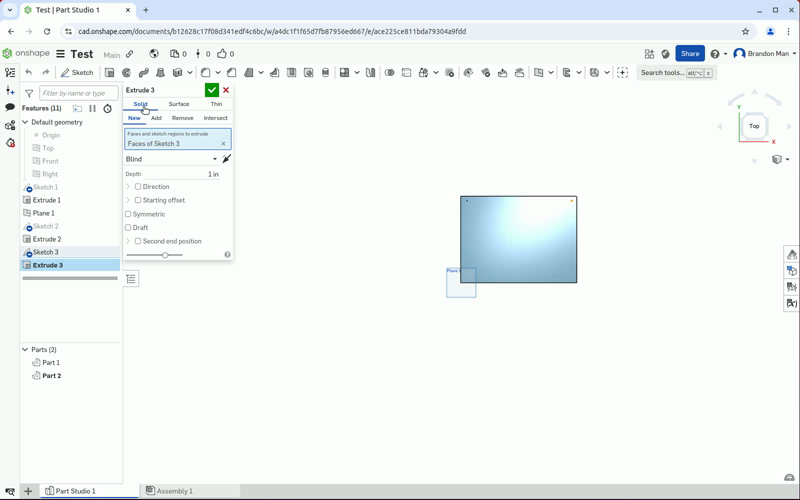
click(143, 106)
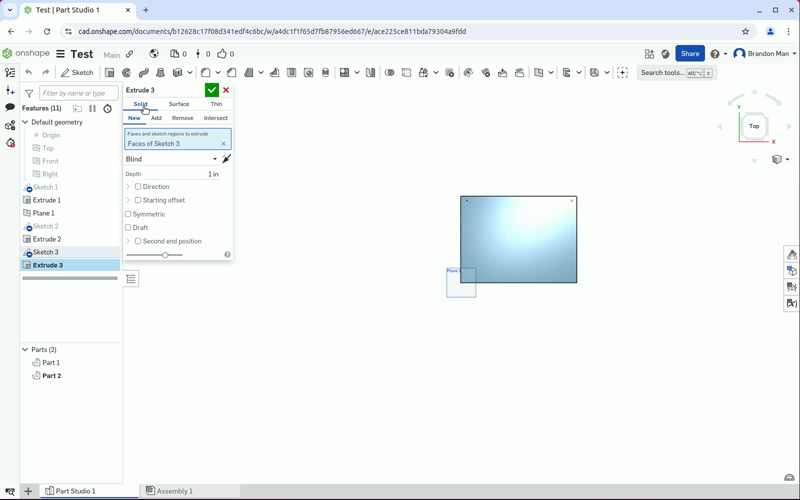
mouse_move(186, 120)
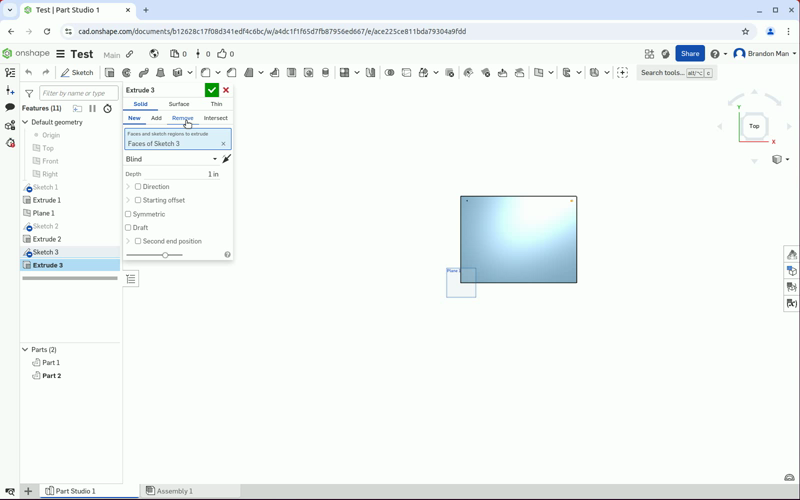
click(186, 120)
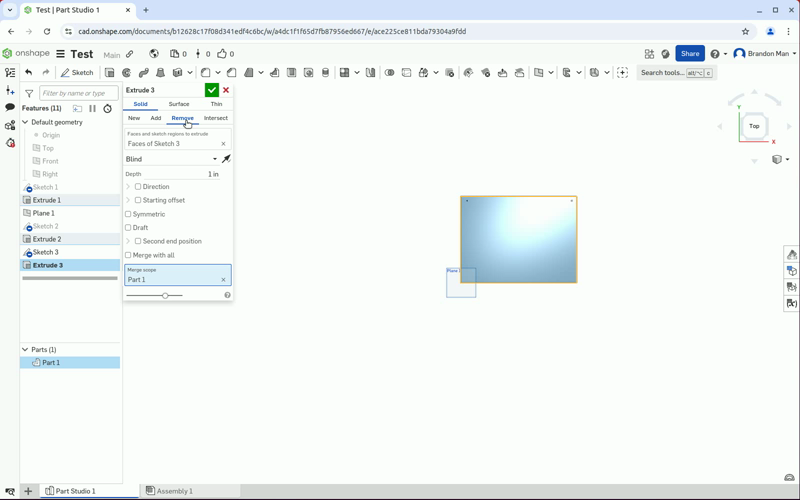
key(tab, 4)
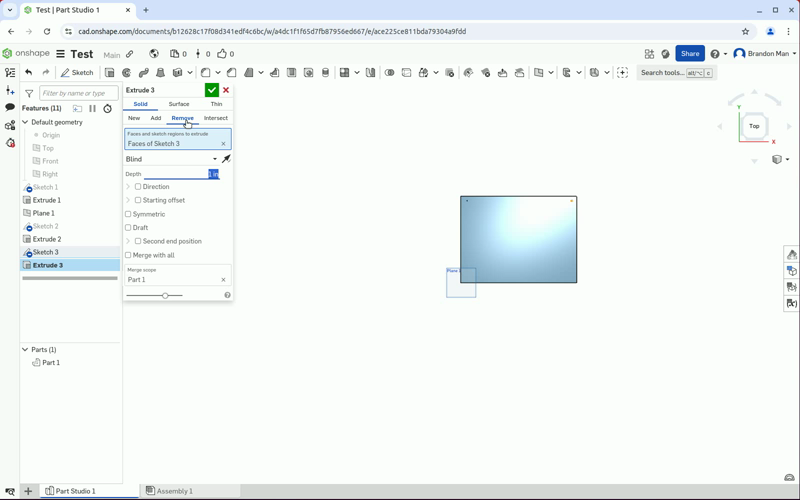
text(0.481)
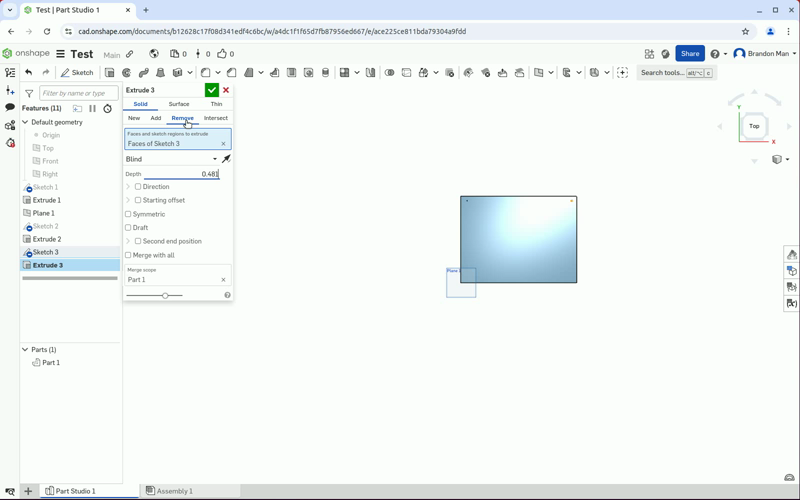
key(tab, 6)
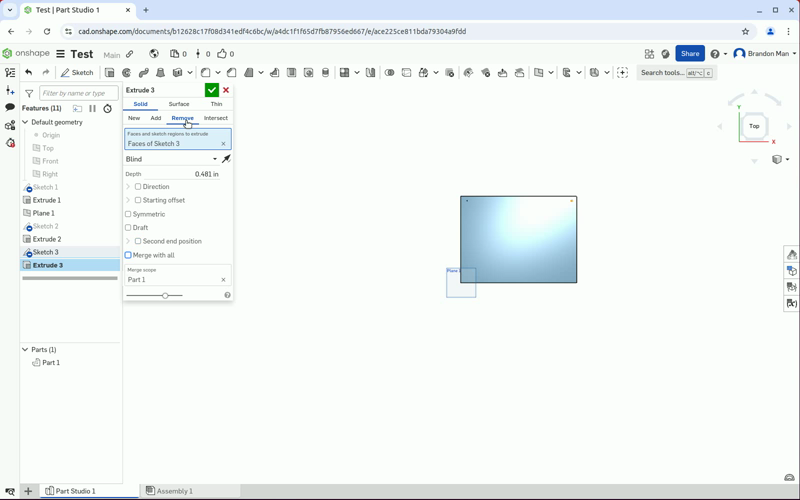
key(space)
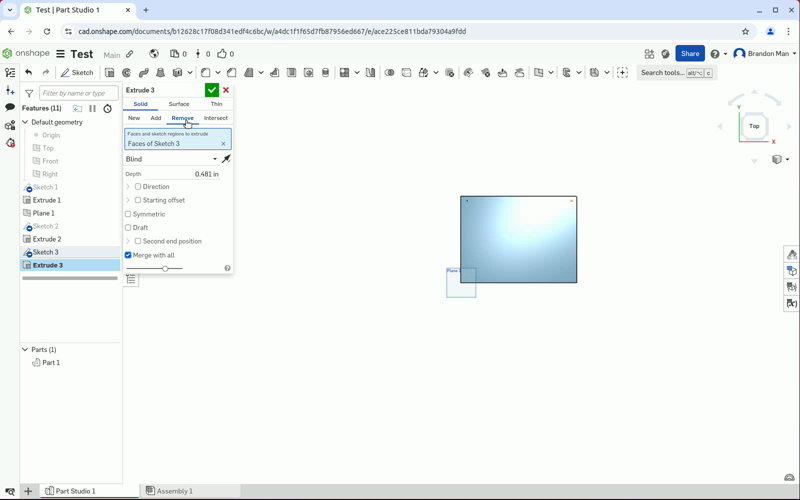
key(enter)
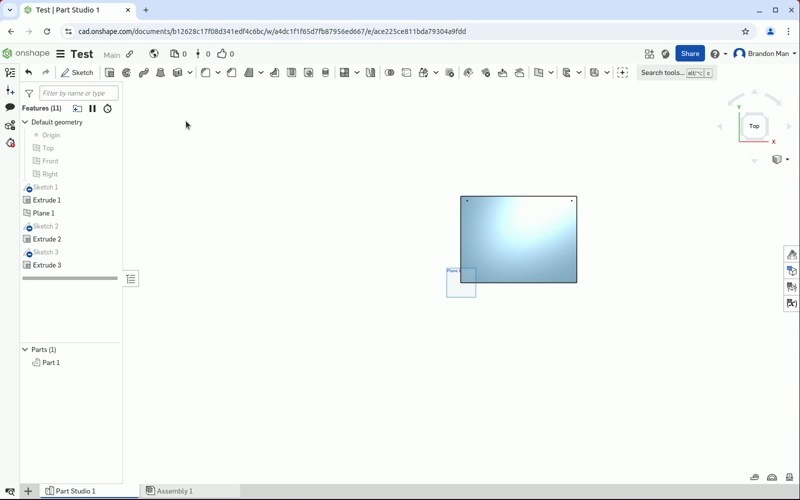
key(shift+h)
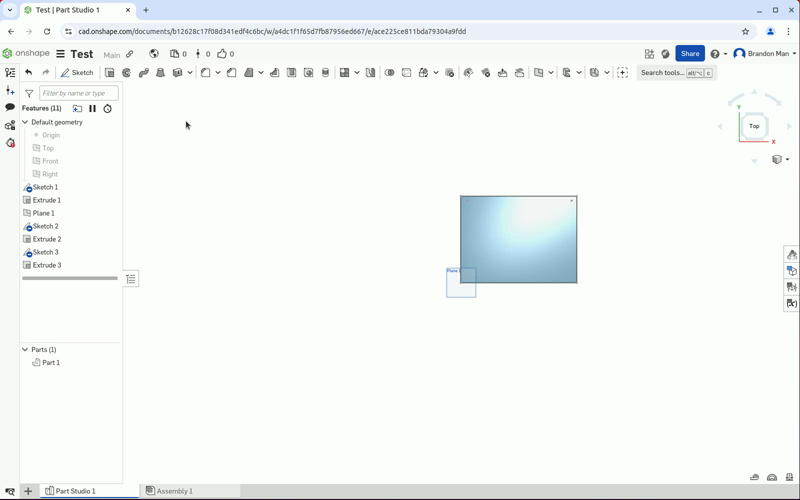
key(shift+h)
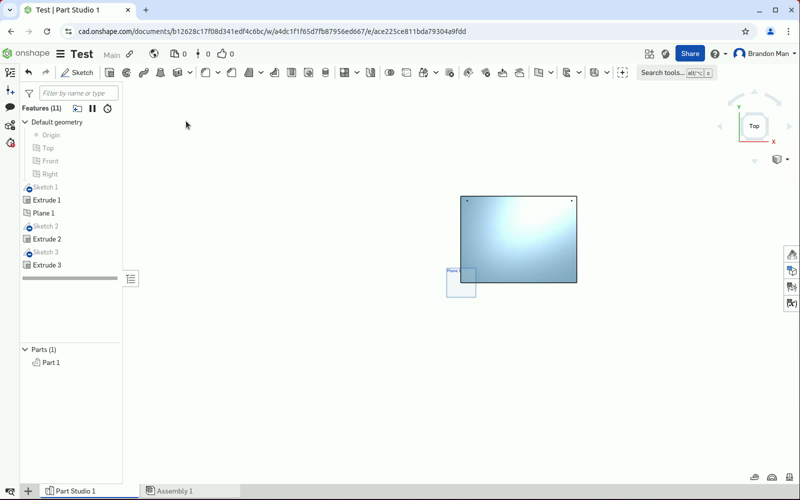
mouse_move(73, 189)
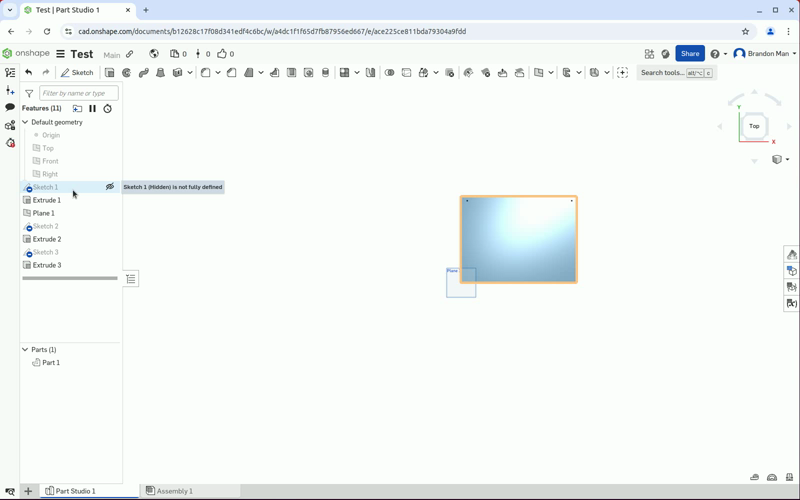
click(73, 189)
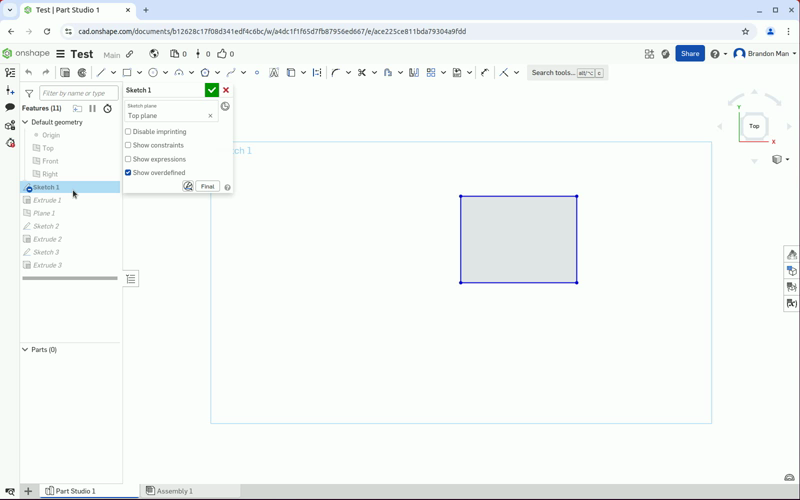
mouse_move(229, 92)
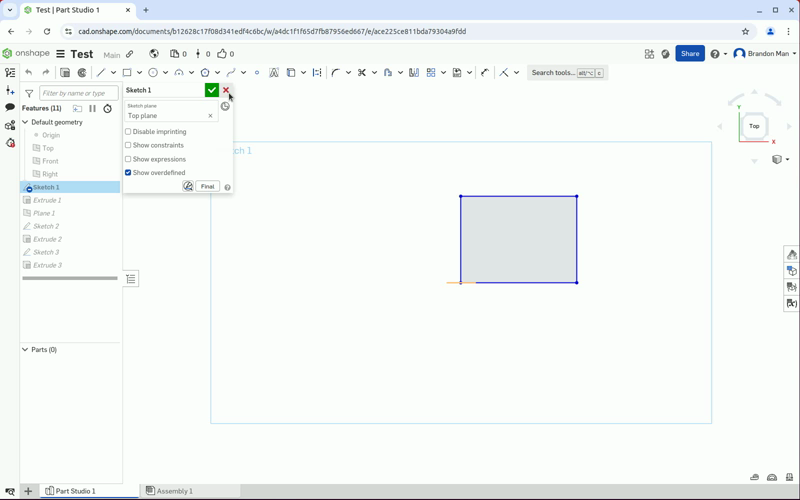
click(229, 92)
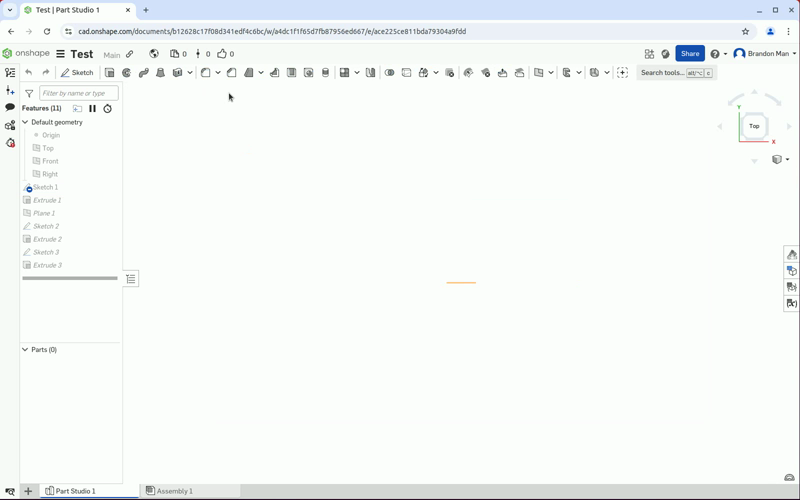
key(shift+s)
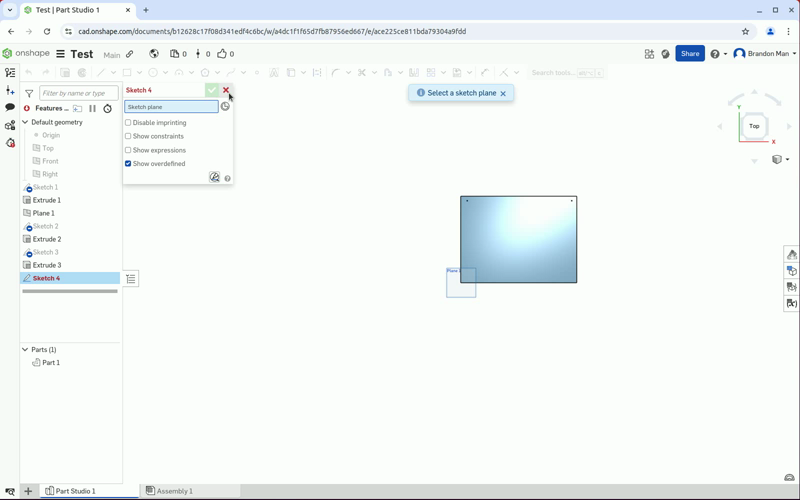
mouse_move(73, 215)
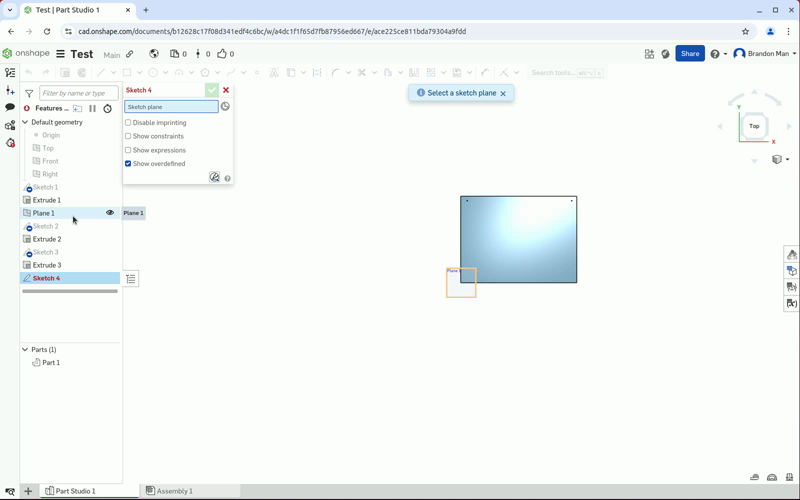
click(73, 215)
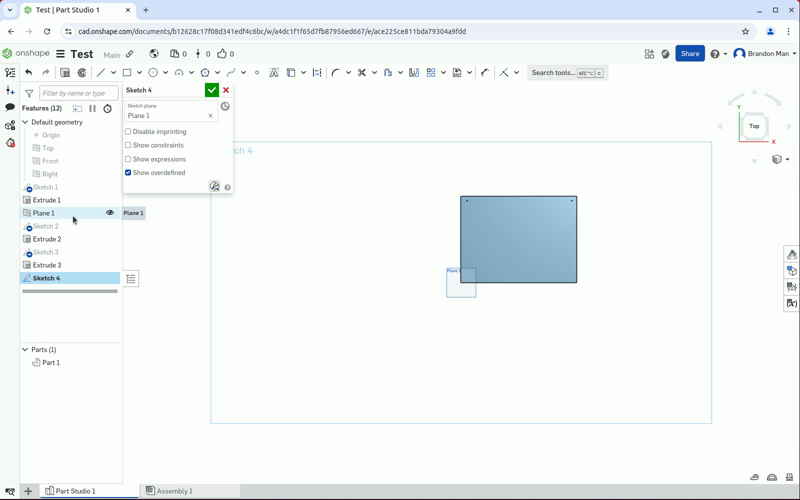
mouse_move(73, 352)
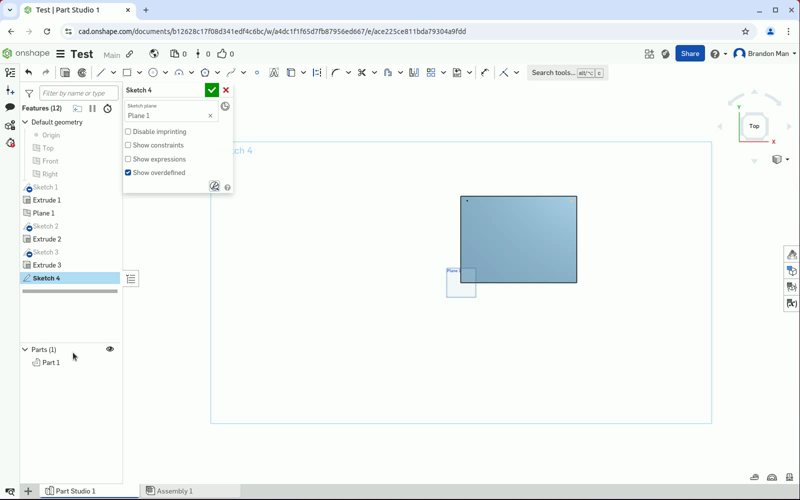
key(y)
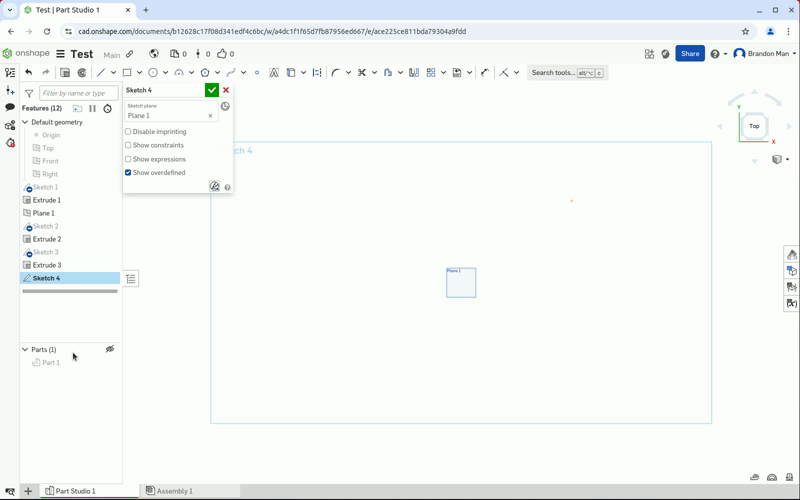
key(c)
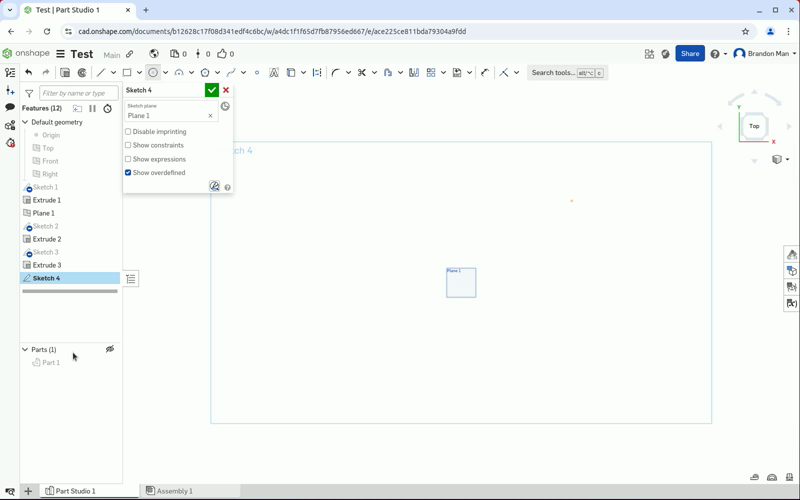
key_down(shift)
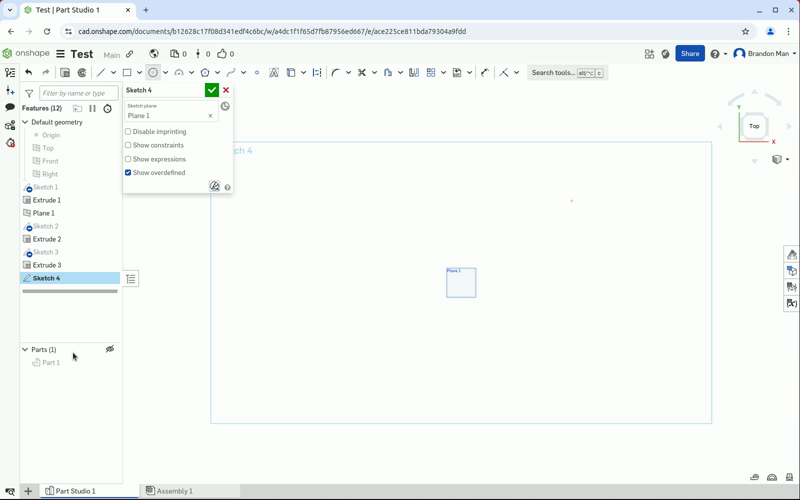
mouse_move(571, 280)
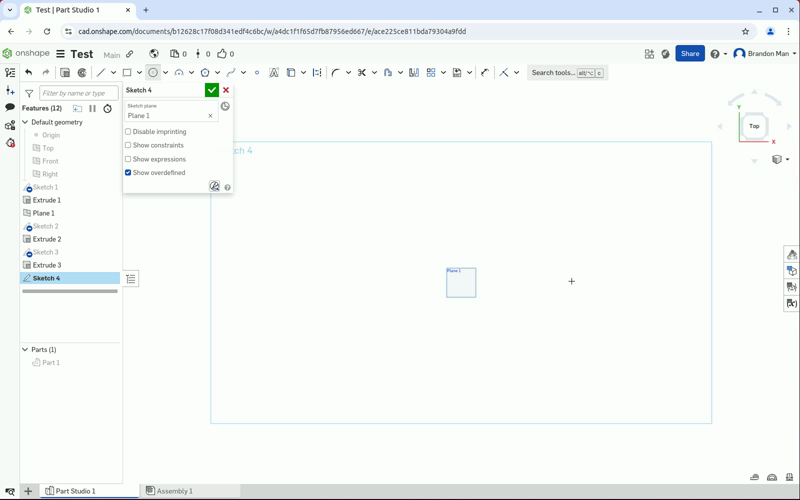
click(571, 280)
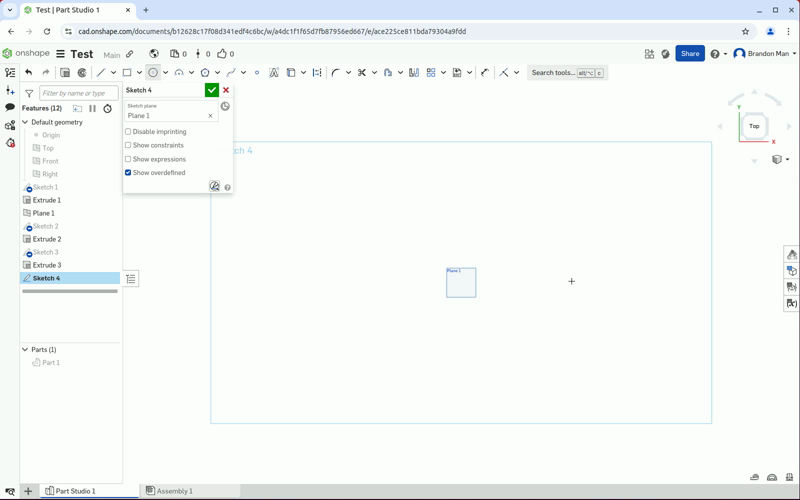
key_up(shift)
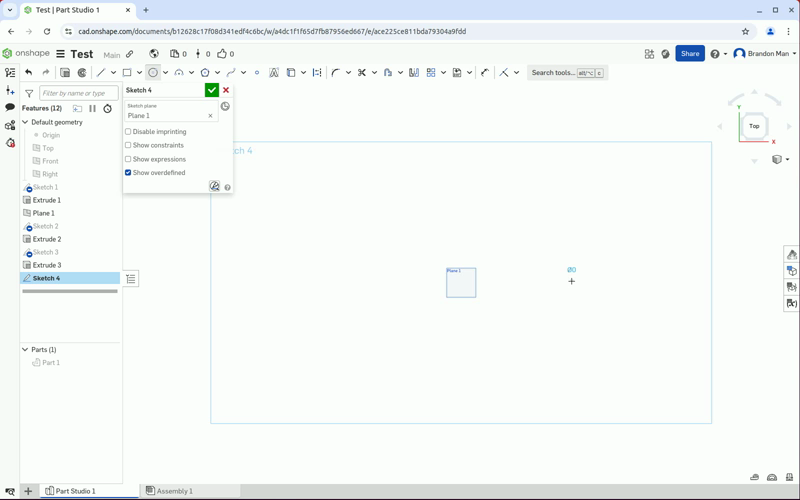
mouse_move(572, 280)
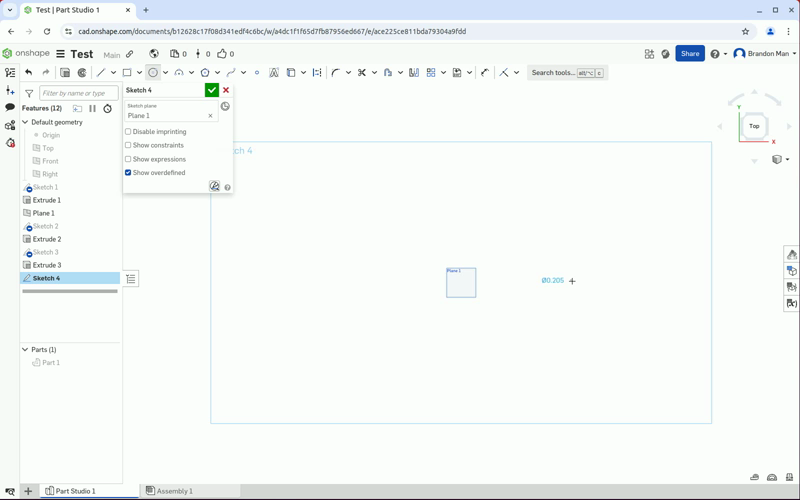
scroll(6)
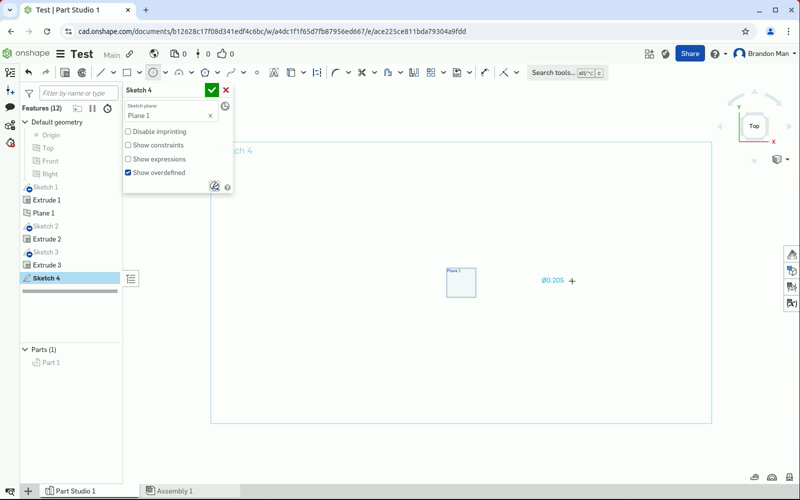
scroll(6)
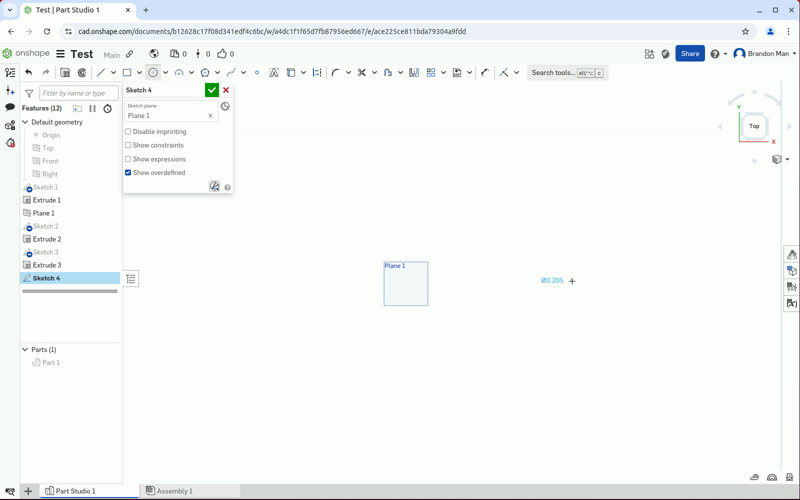
scroll(6)
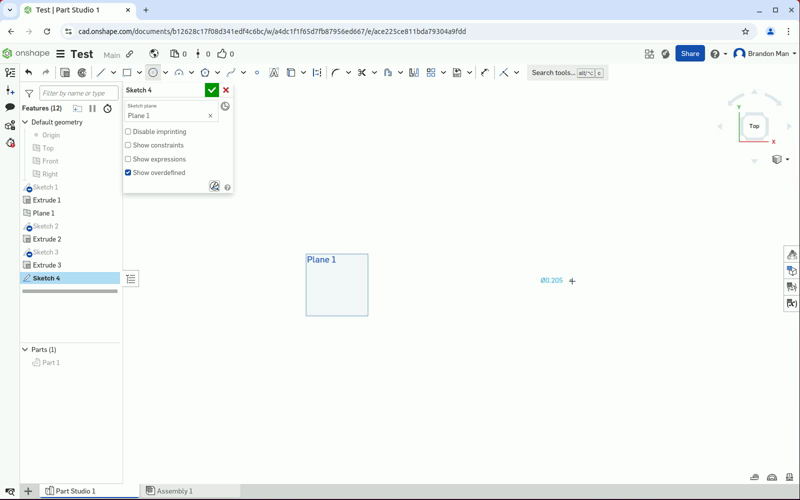
scroll(6)
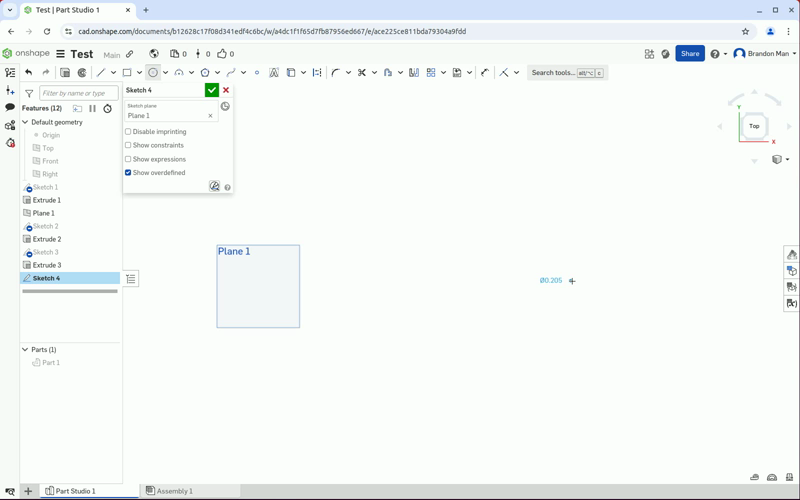
scroll(6)
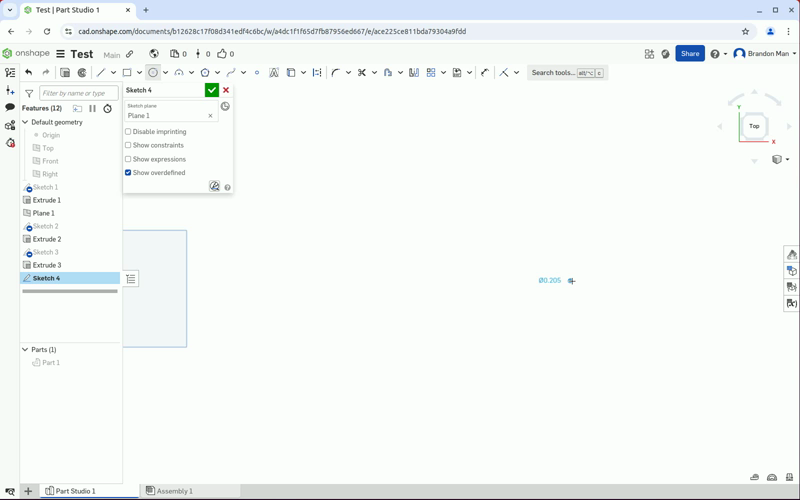
scroll(6)
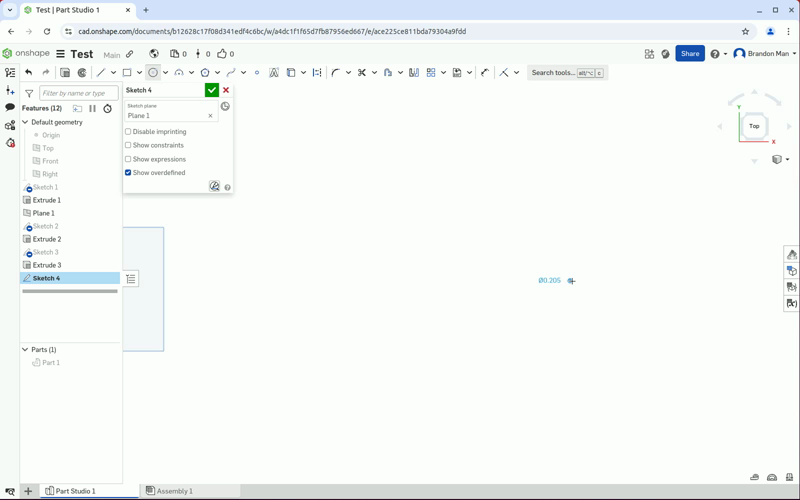
scroll(6)
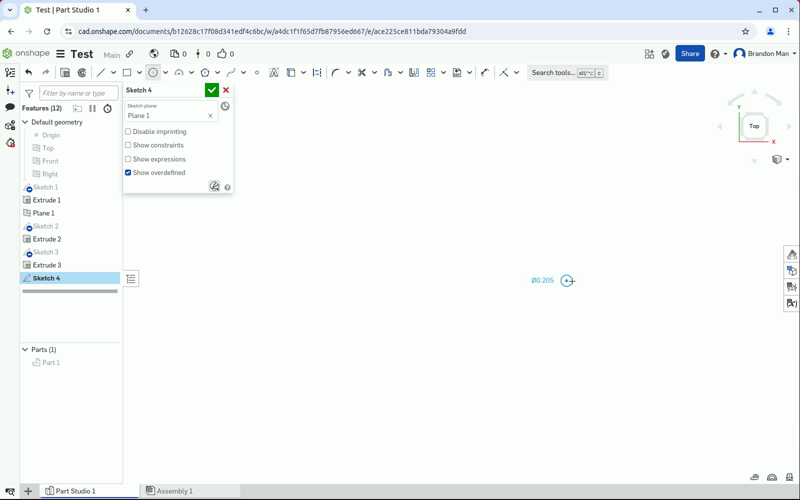
click(572, 280)
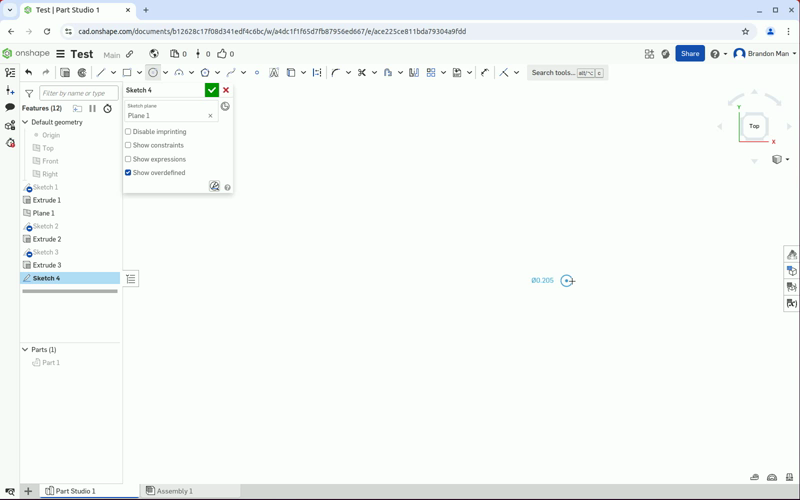
scroll(-6)
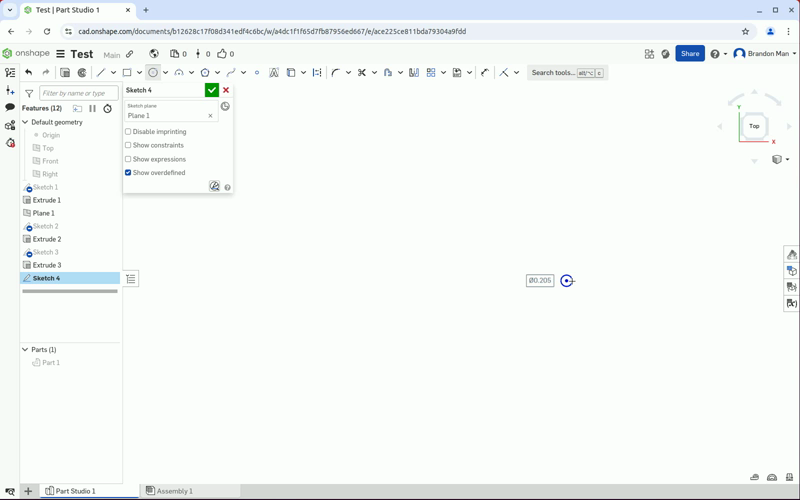
scroll(-6)
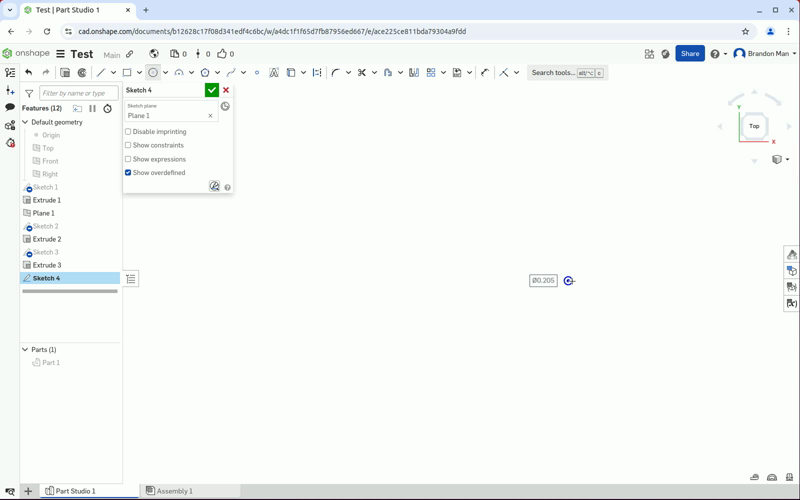
scroll(-6)
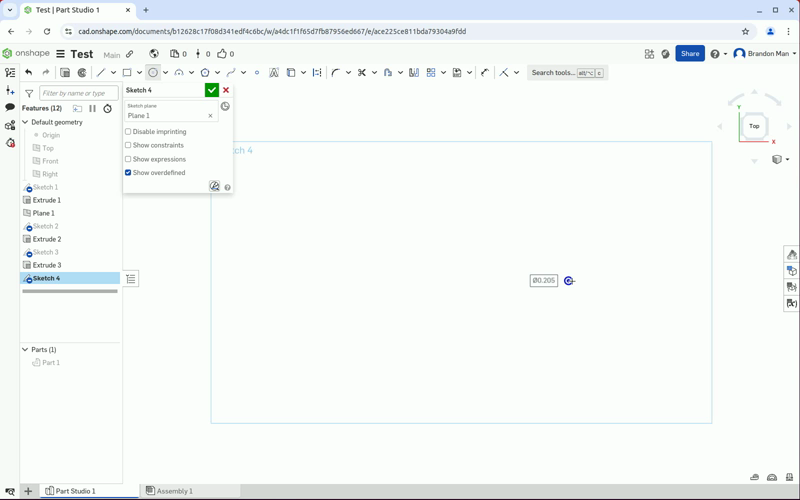
scroll(-6)
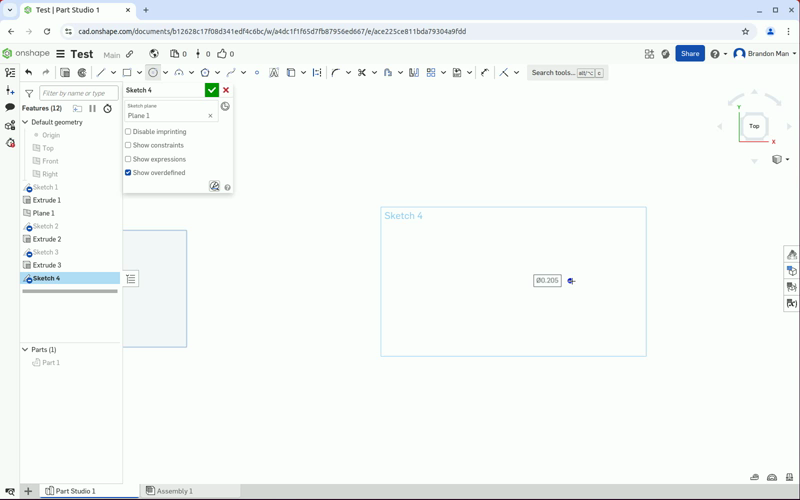
scroll(-6)
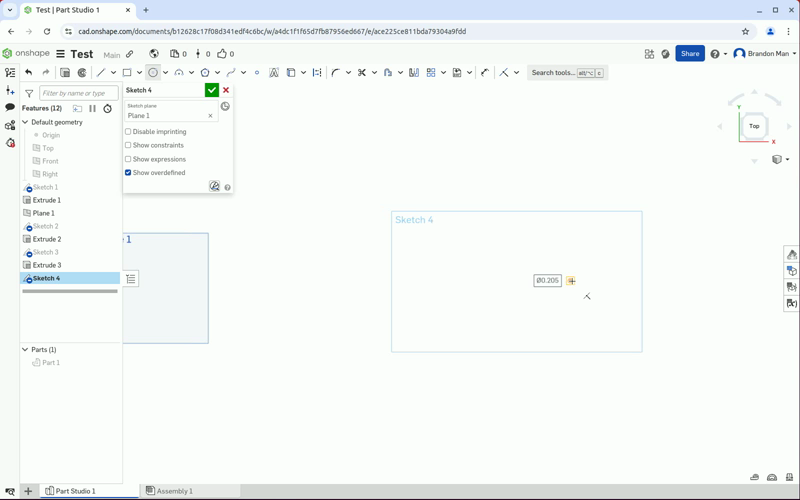
scroll(-6)
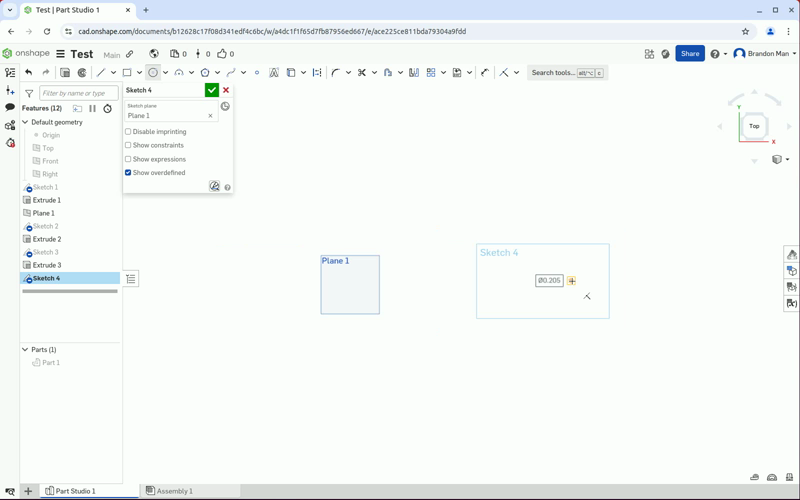
scroll(-6)
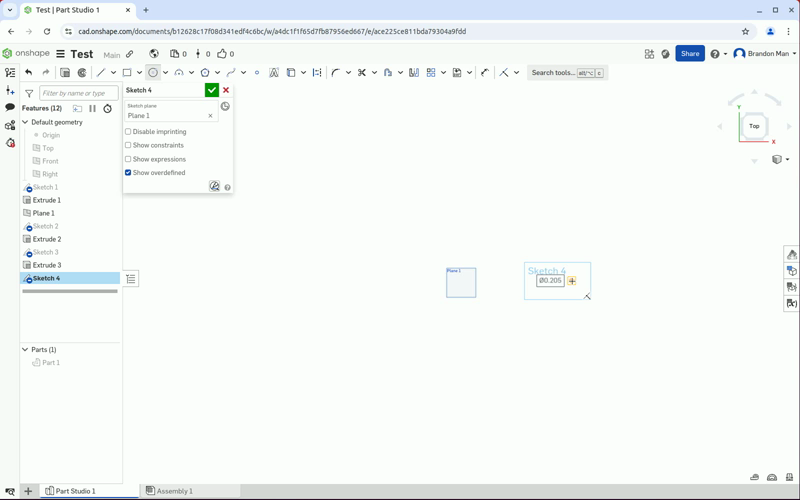
key(esc)
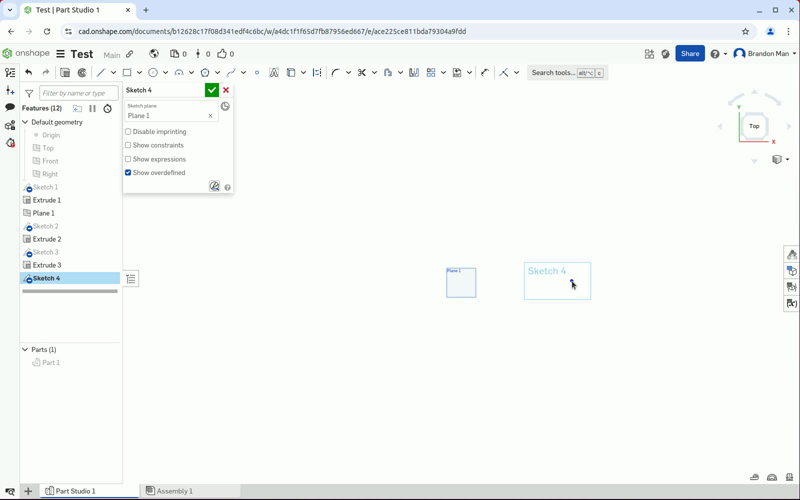
mouse_move(571, 280)
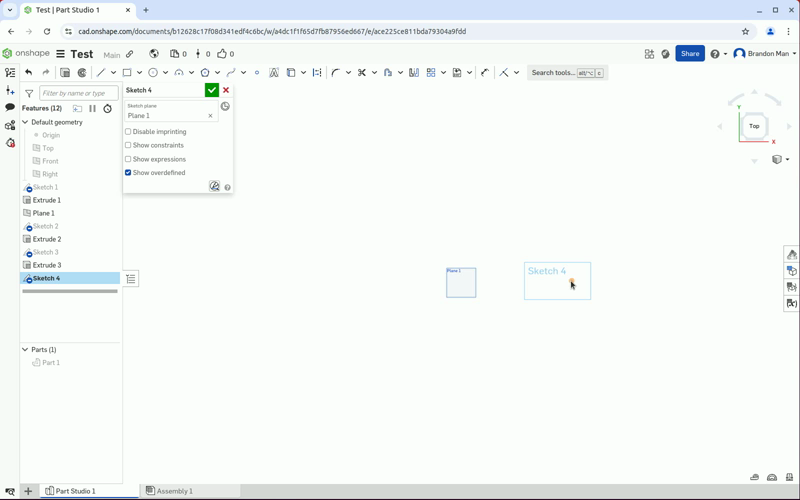
scroll(6)
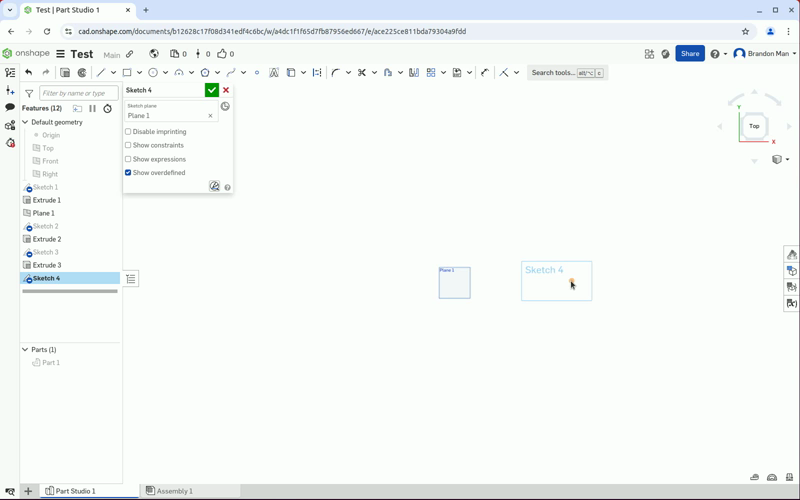
scroll(6)
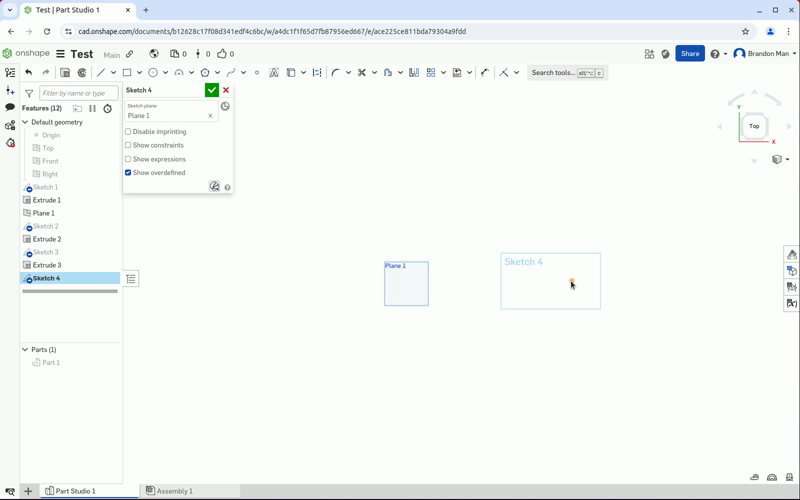
scroll(6)
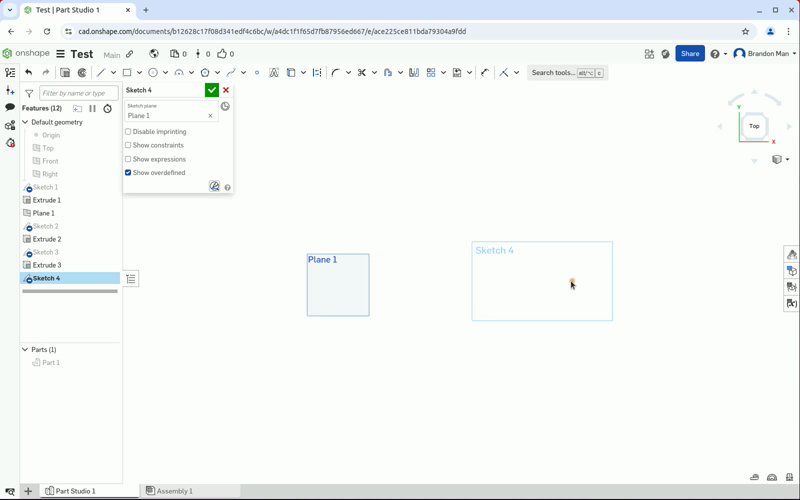
scroll(6)
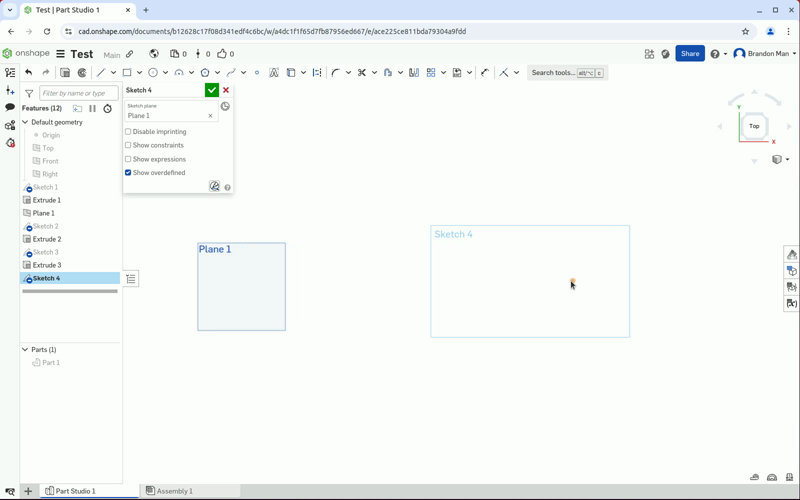
scroll(6)
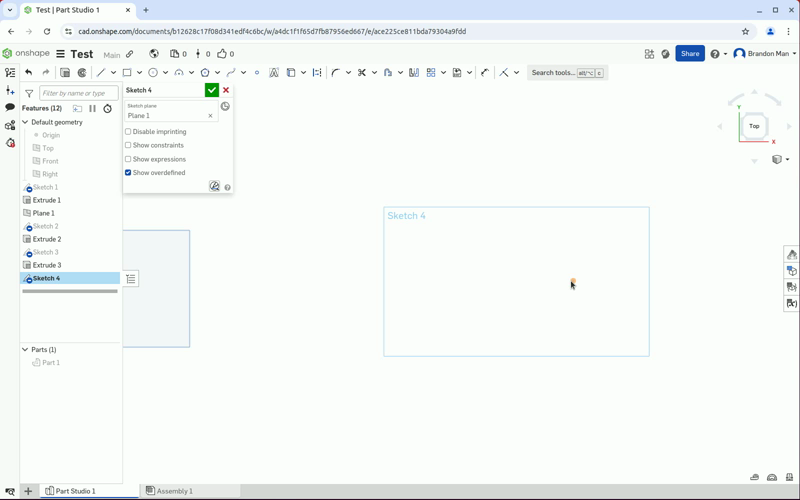
scroll(6)
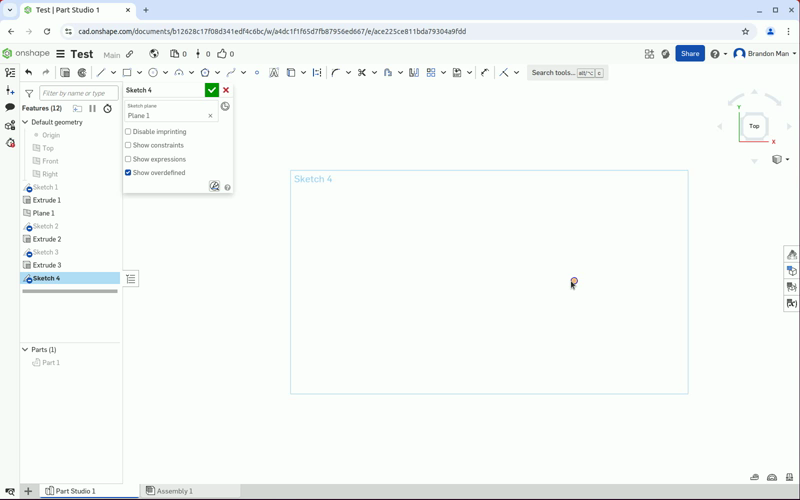
scroll(6)
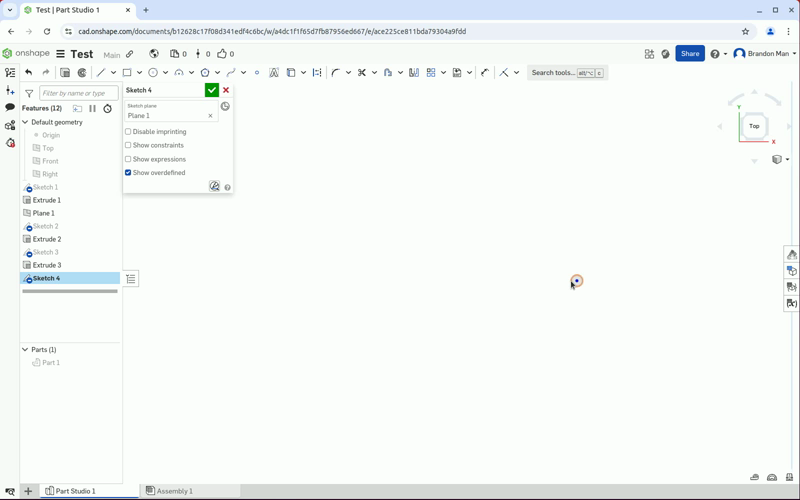
click(571, 280)
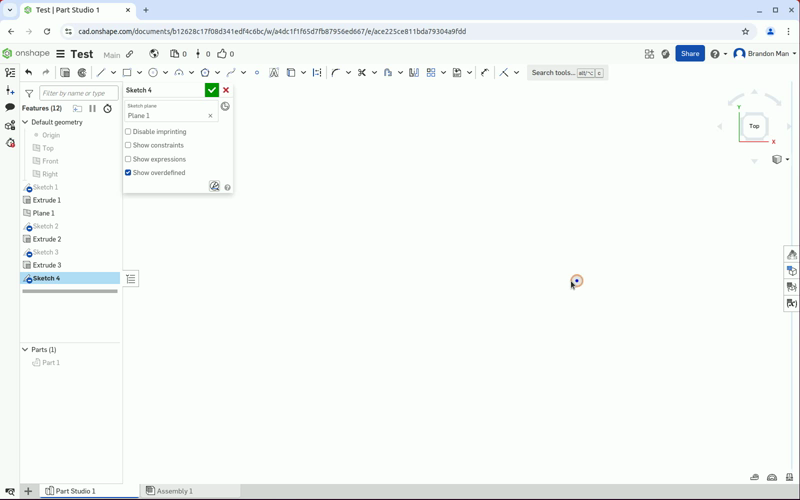
scroll(-6)
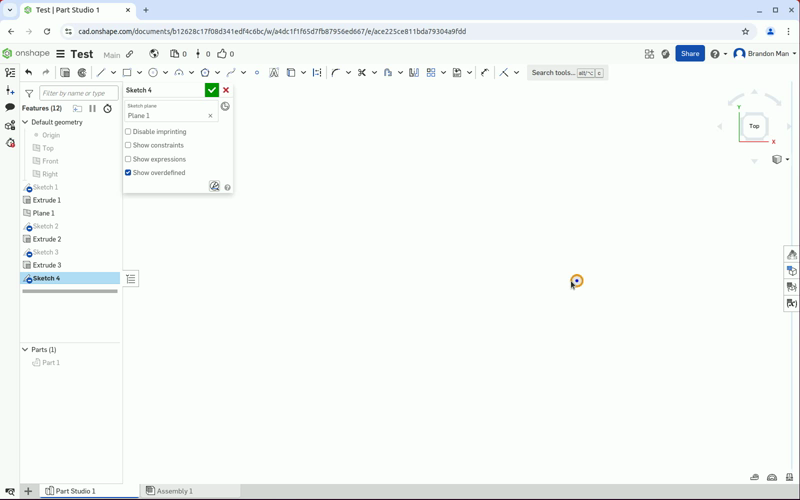
scroll(-6)
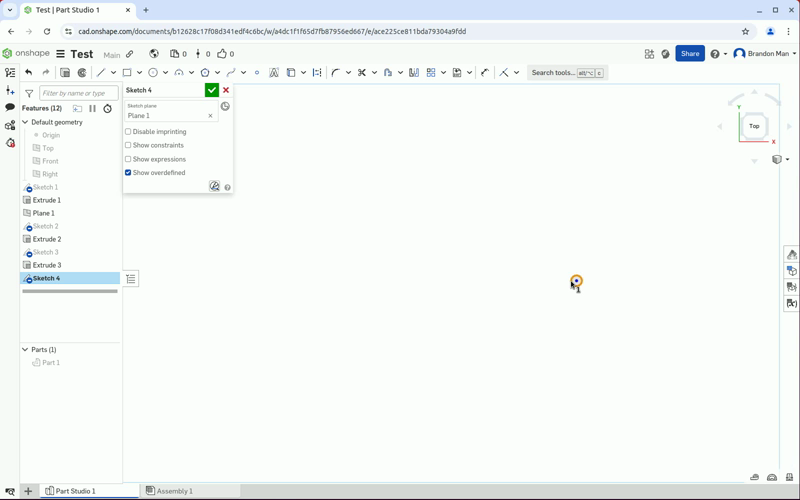
scroll(-6)
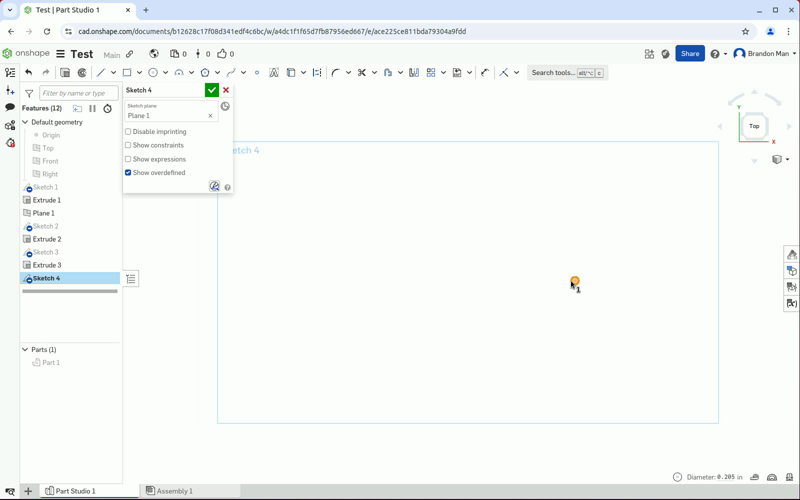
scroll(-6)
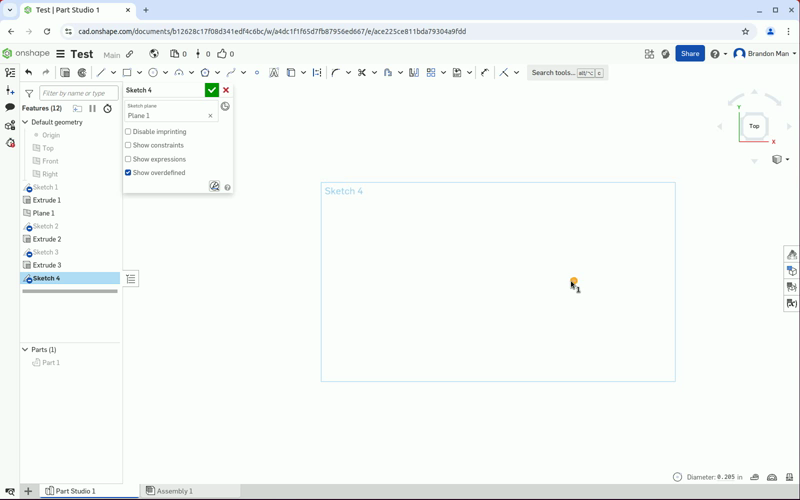
scroll(-6)
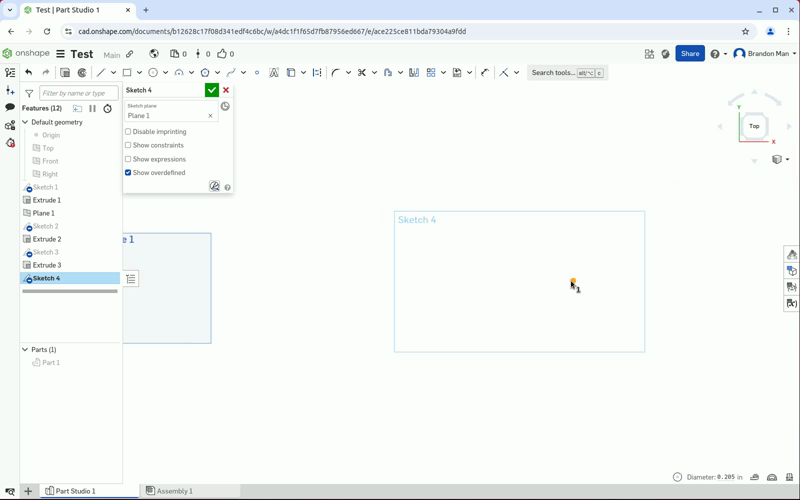
scroll(-6)
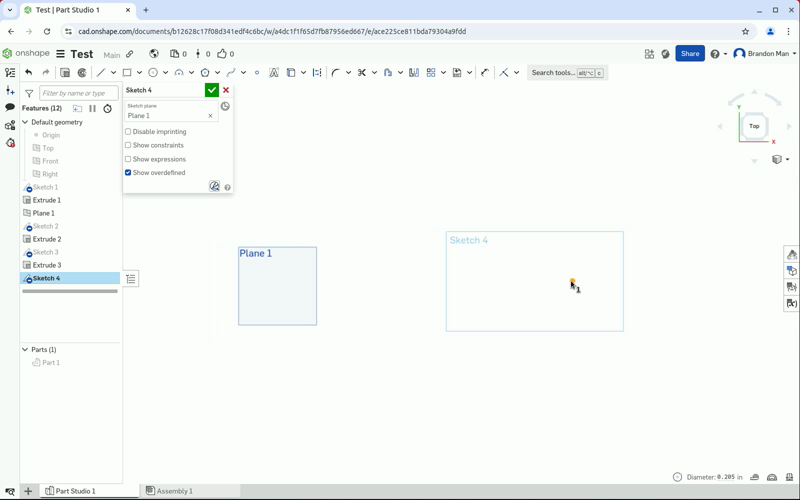
scroll(-6)
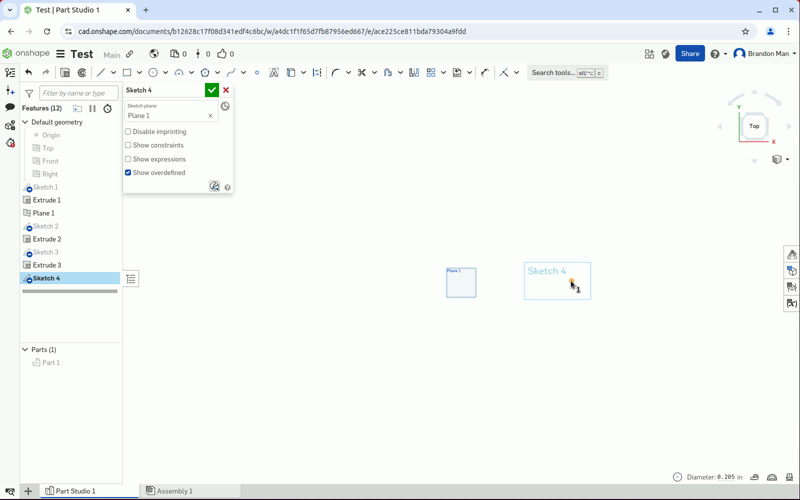
mouse_move(73, 352)
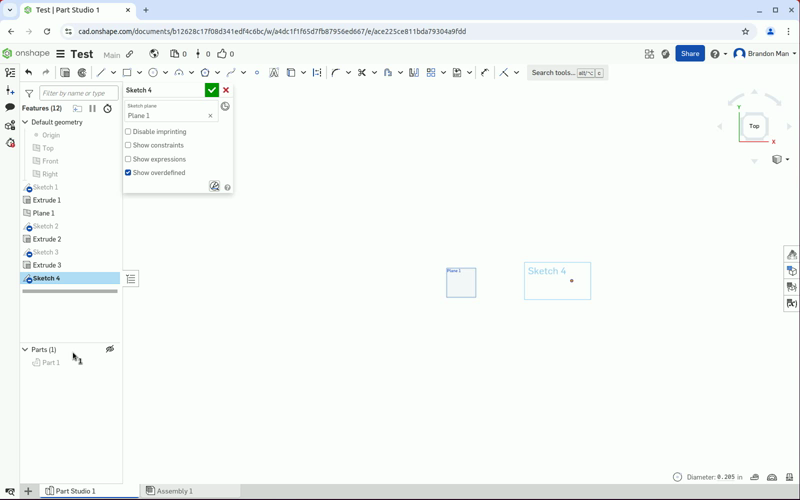
key(shift+y)
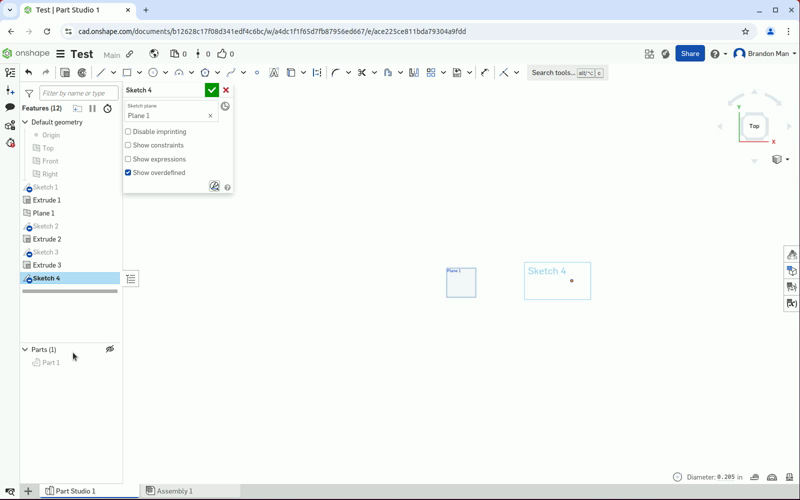
key(shift+e)
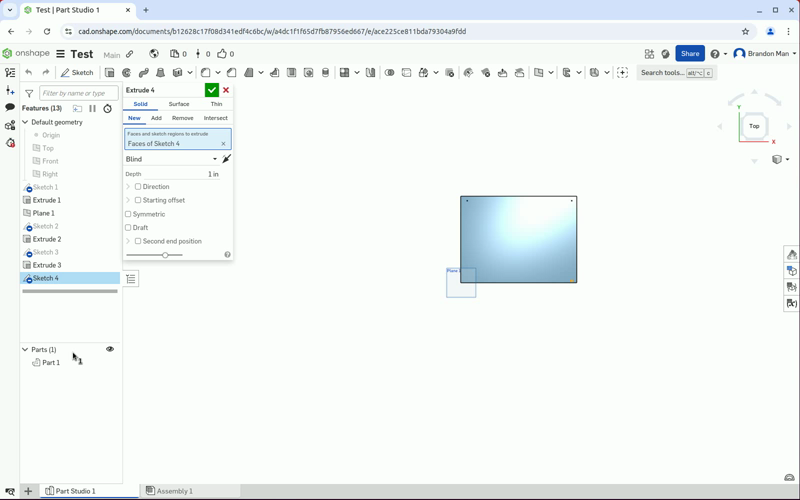
mouse_move(143, 106)
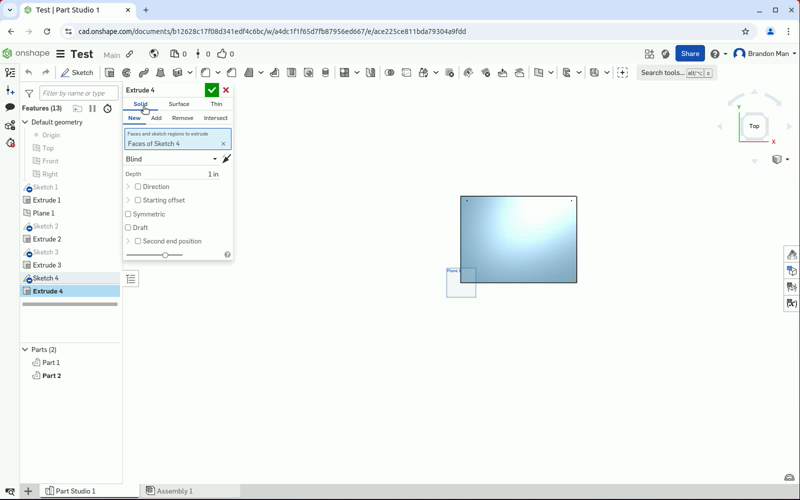
click(143, 106)
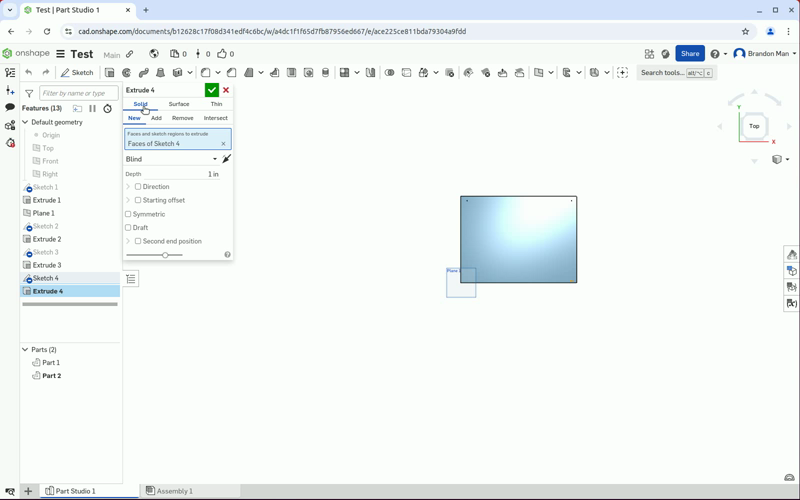
mouse_move(186, 120)
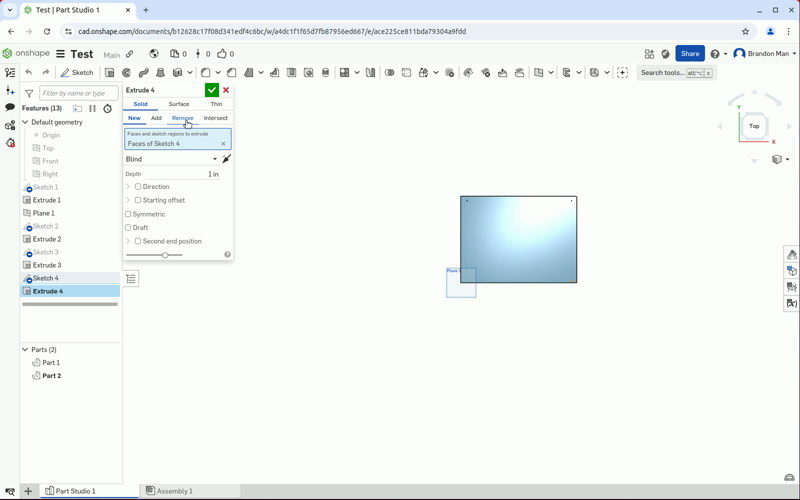
click(186, 120)
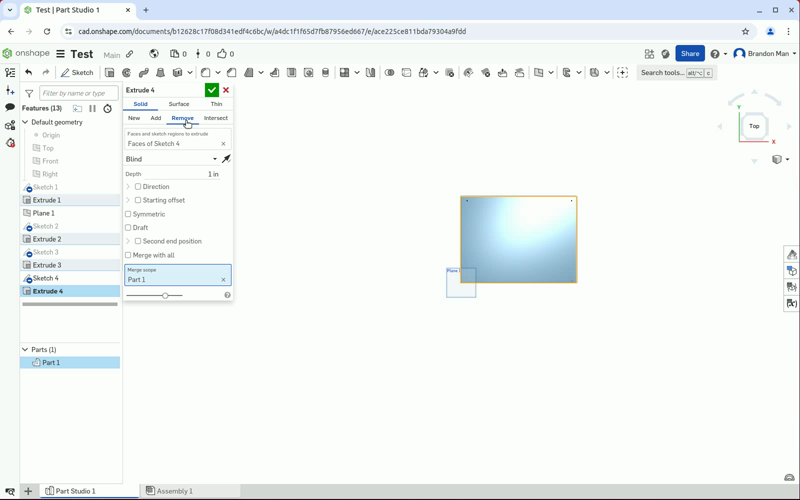
key(tab, 4)
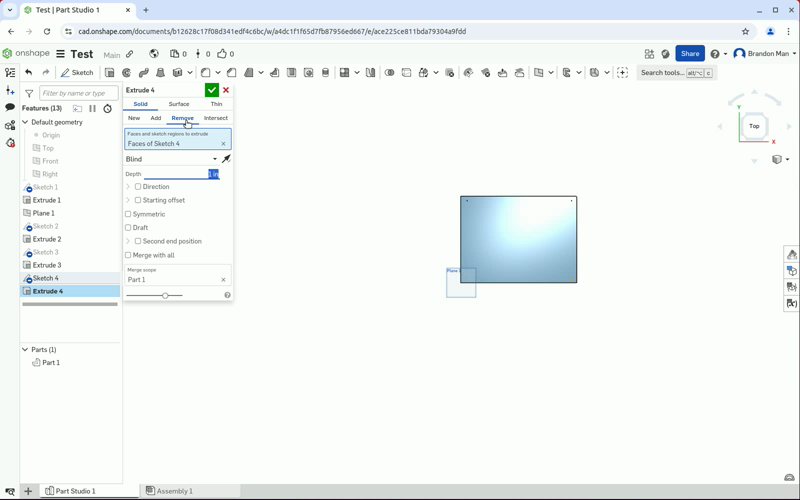
text(0.481)
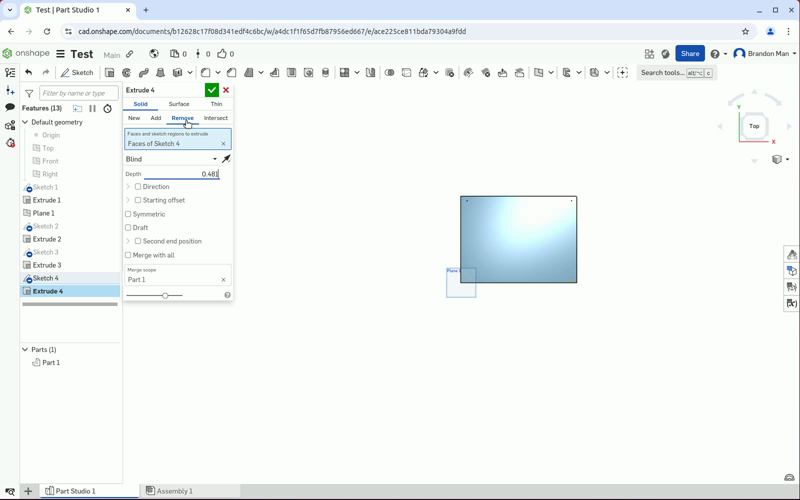
key(tab, 6)
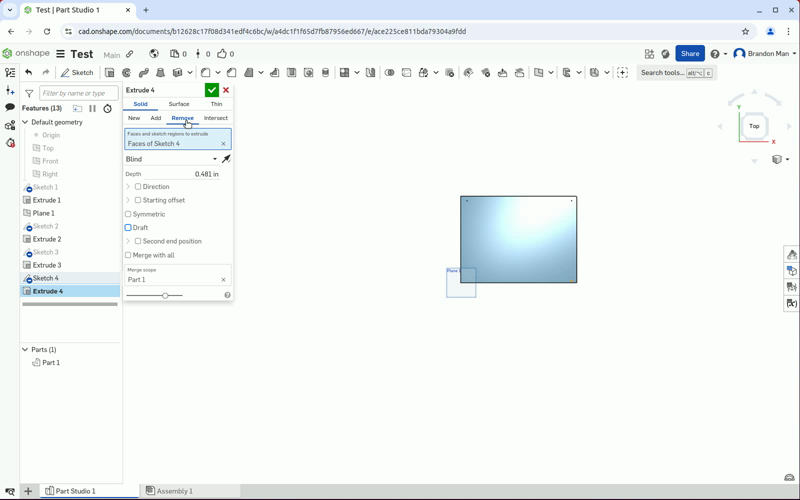
key(space)
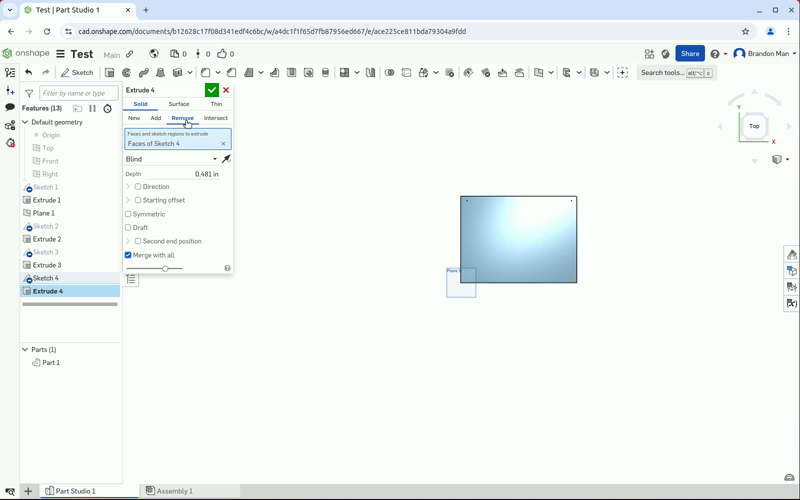
key(enter)
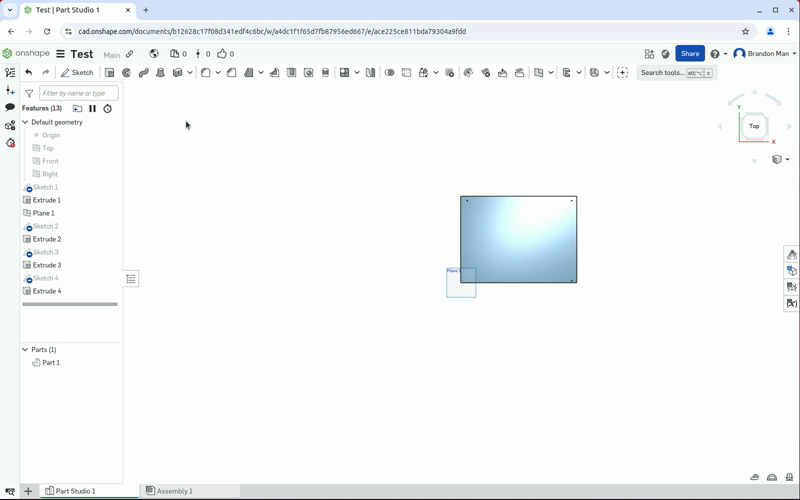
key(shift+h)
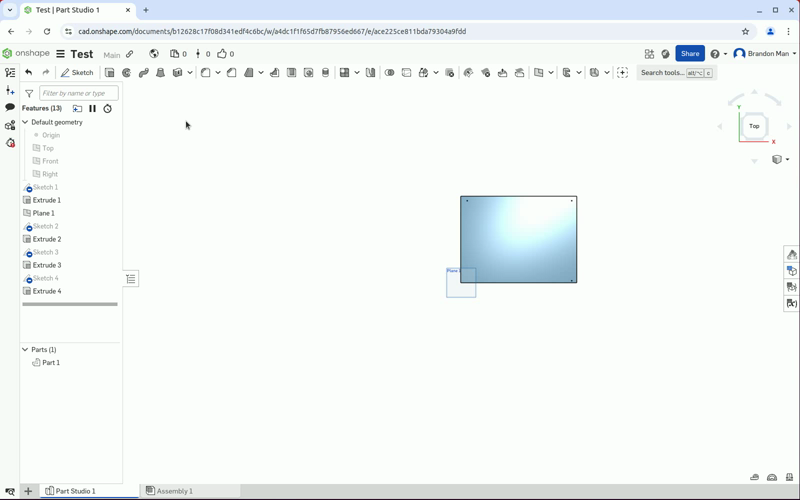
key(shift+h)
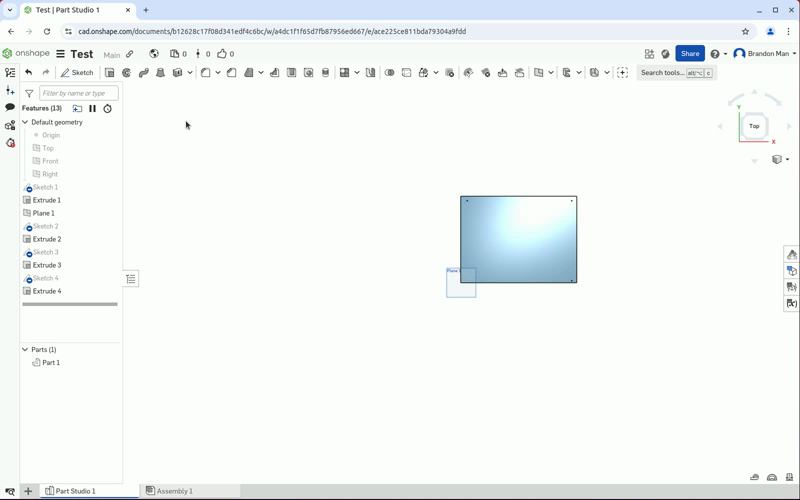
mouse_move(73, 189)
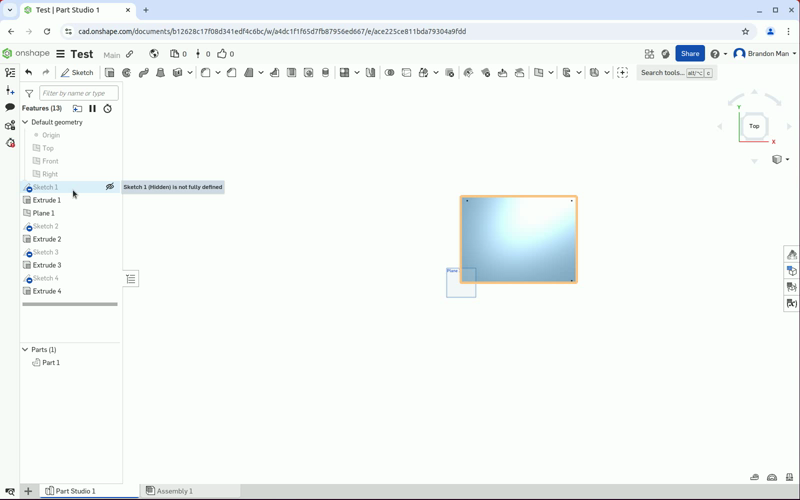
click(73, 189)
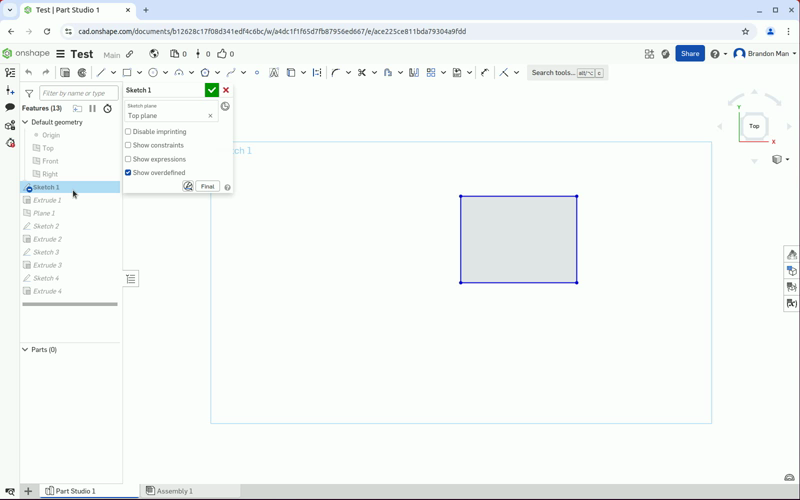
mouse_move(229, 92)
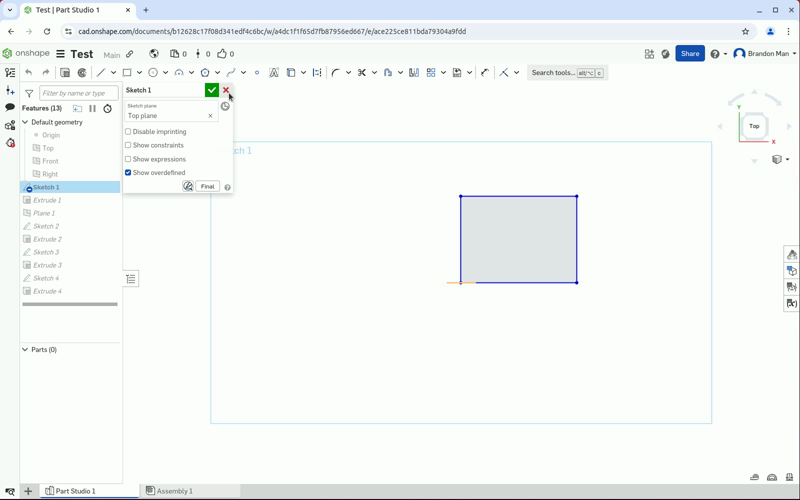
click(229, 92)
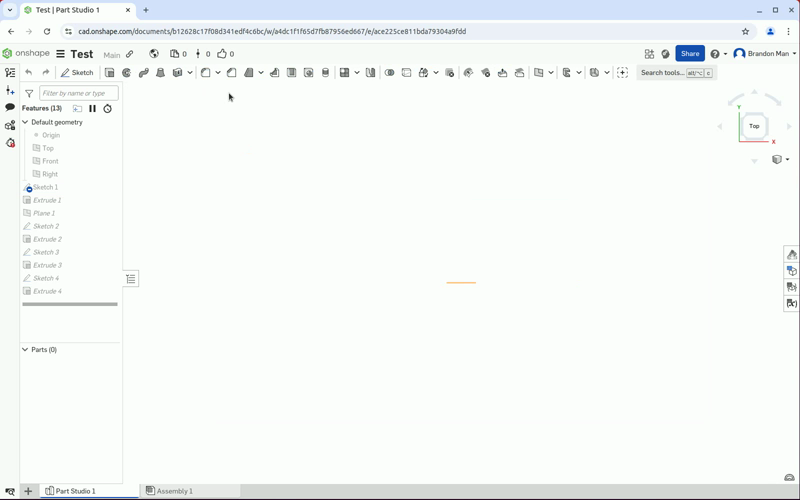
key(shift+s)
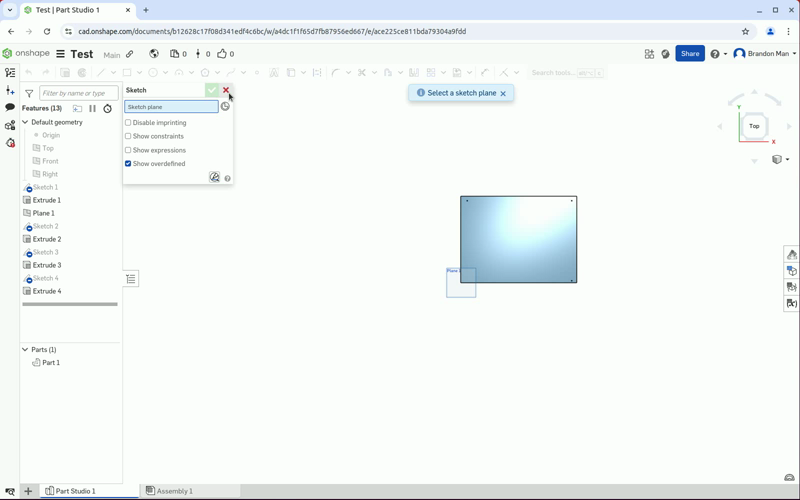
mouse_move(73, 215)
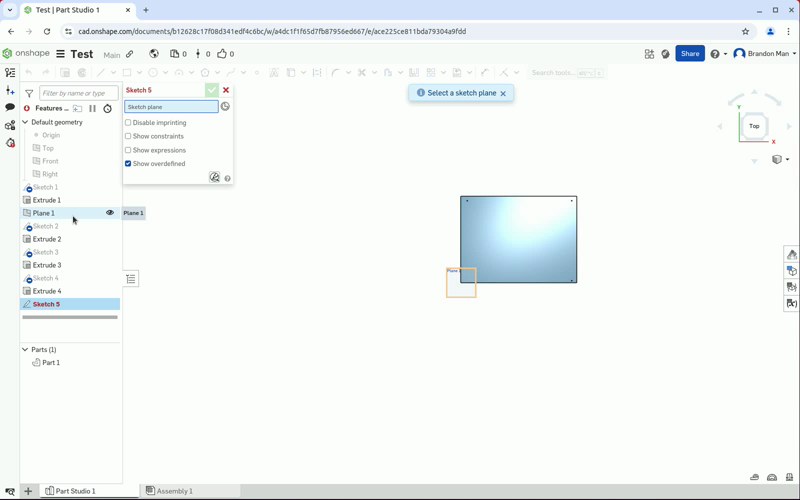
click(73, 215)
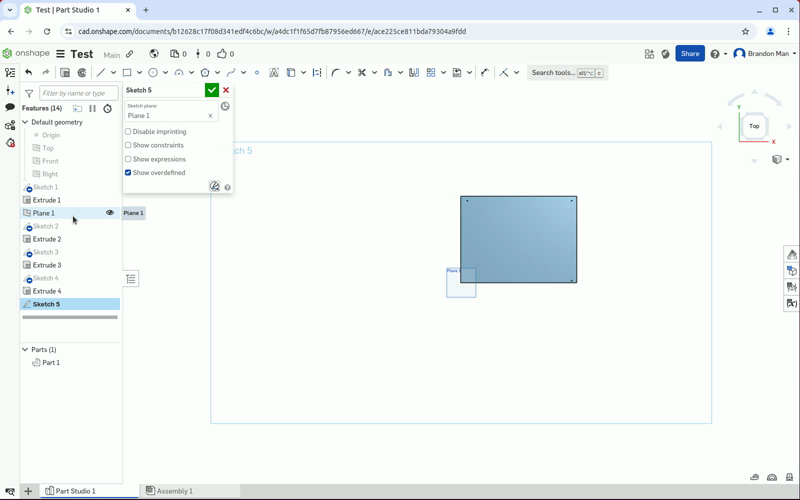
mouse_move(73, 352)
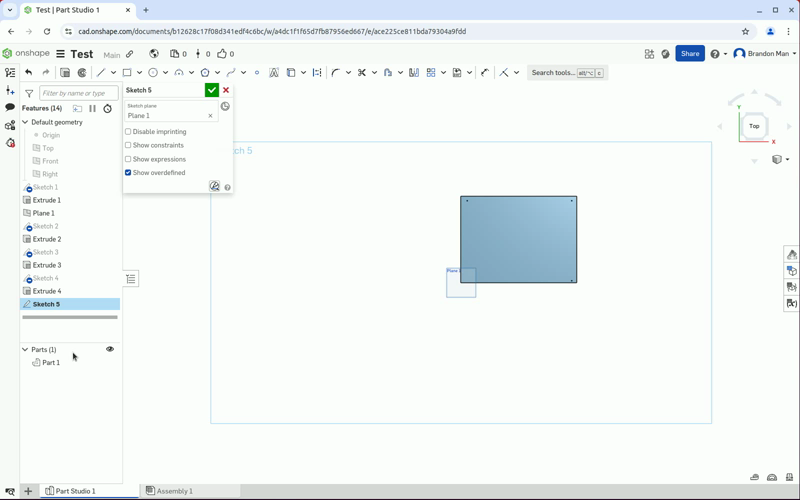
key(y)
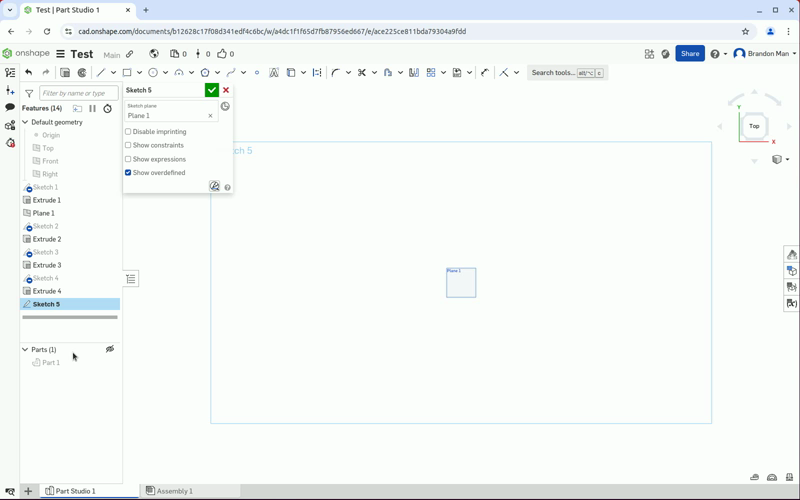
key(c)
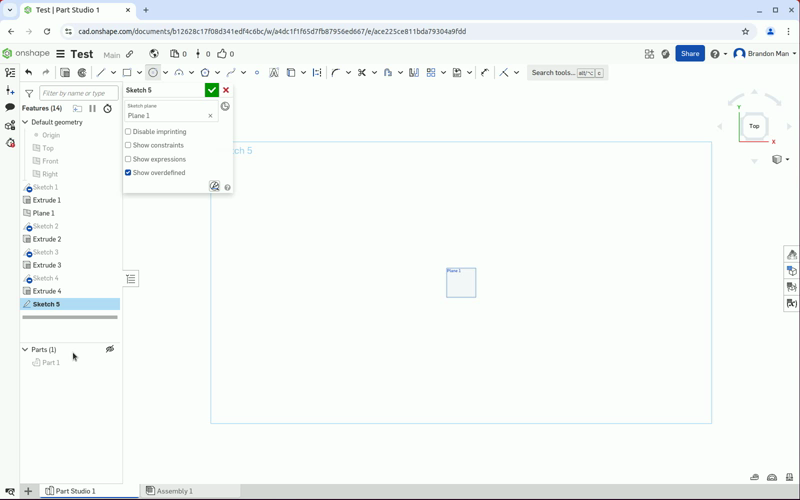
key_down(shift)
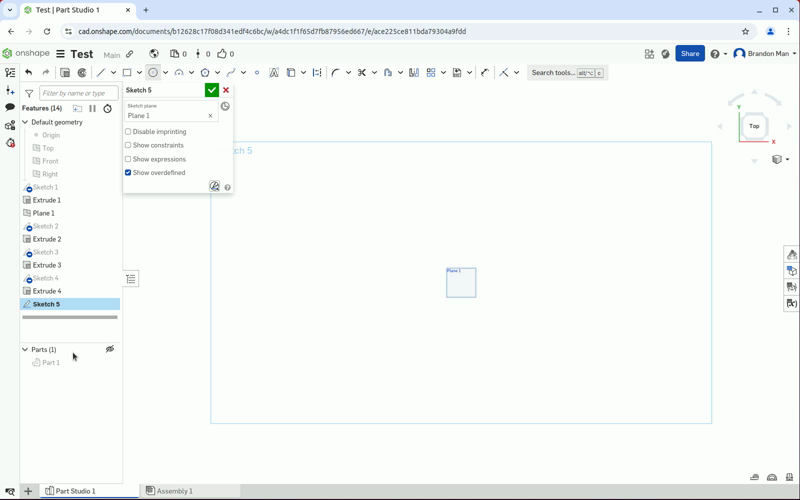
mouse_move(467, 280)
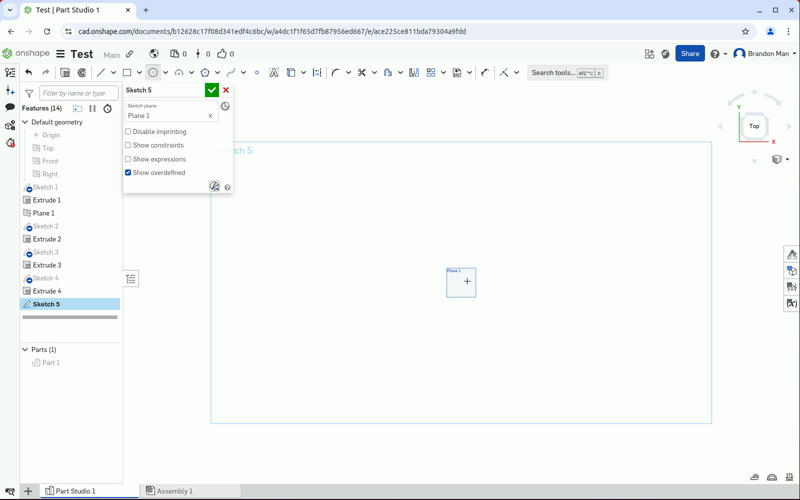
click(467, 280)
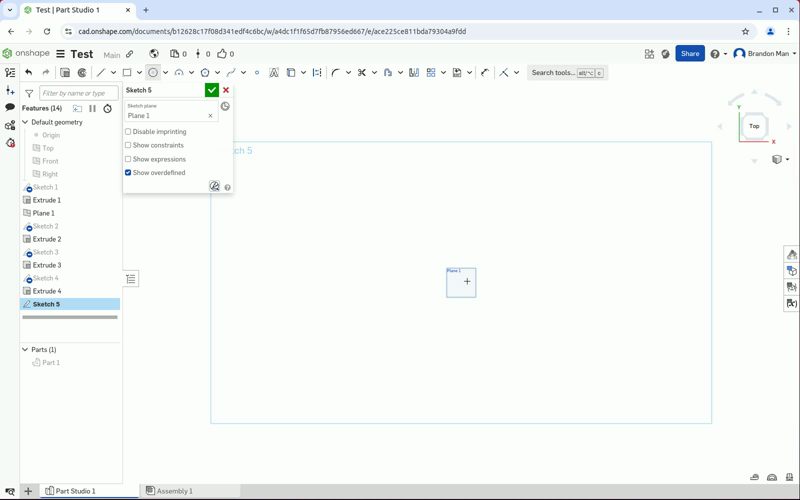
key_up(shift)
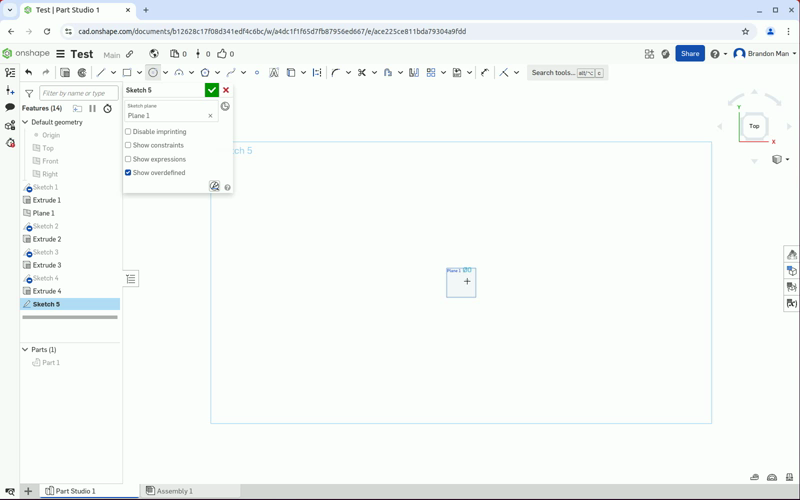
mouse_move(467, 280)
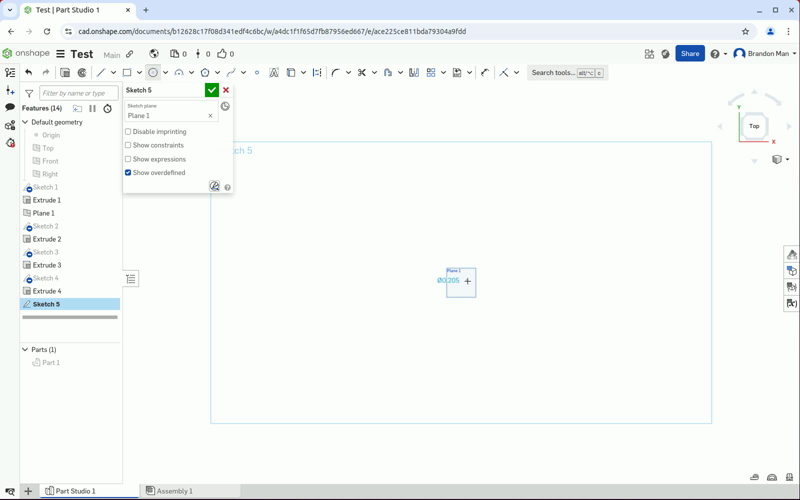
scroll(6)
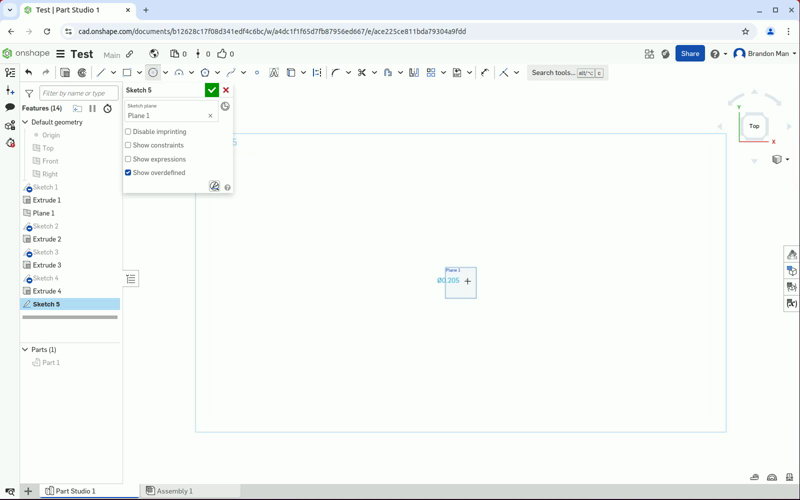
scroll(6)
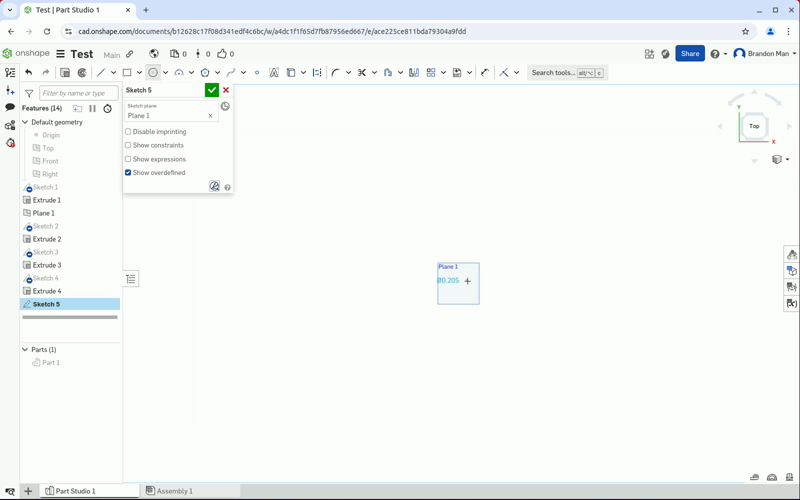
scroll(6)
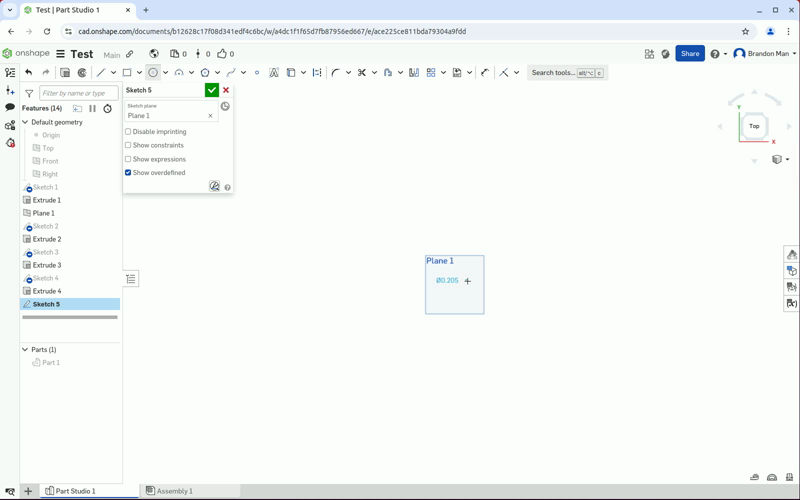
scroll(6)
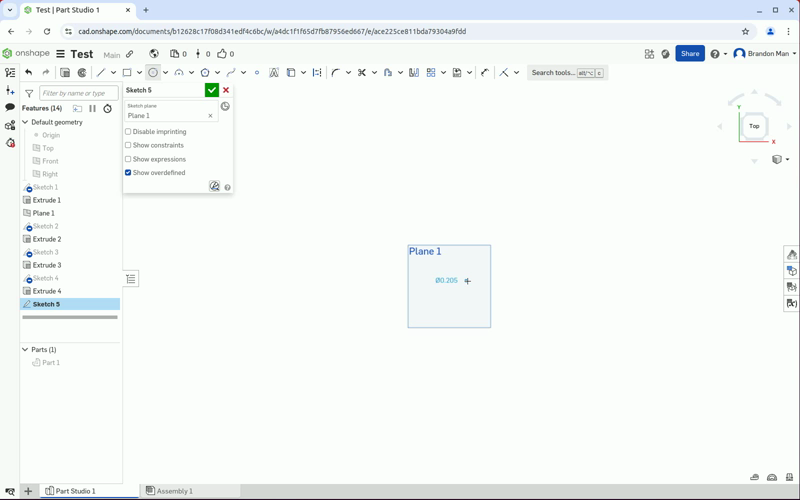
scroll(6)
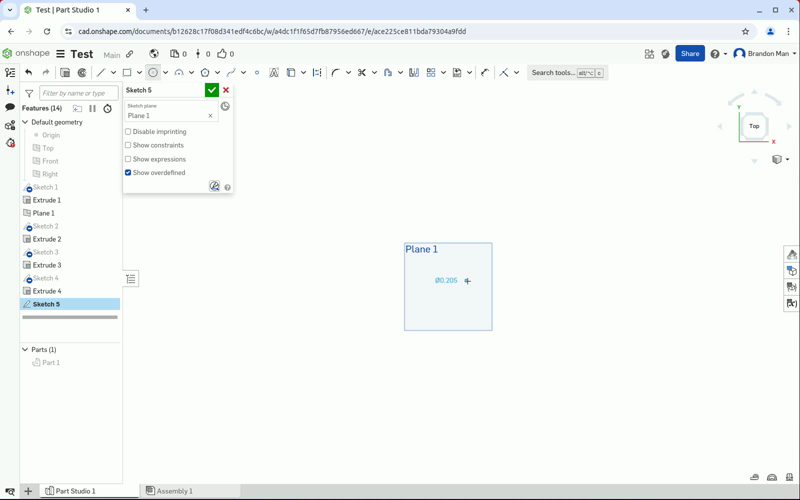
scroll(6)
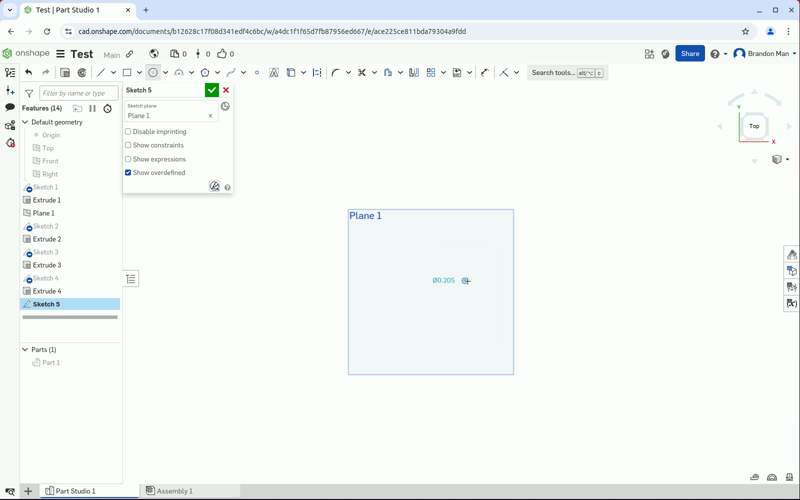
scroll(6)
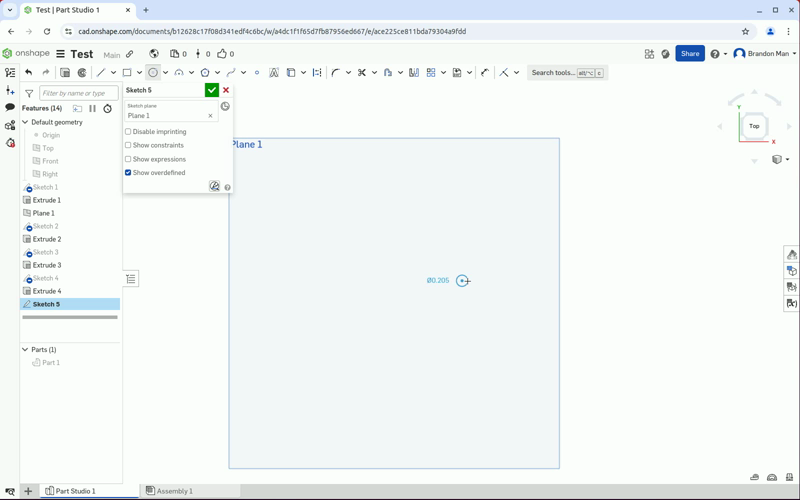
click(467, 280)
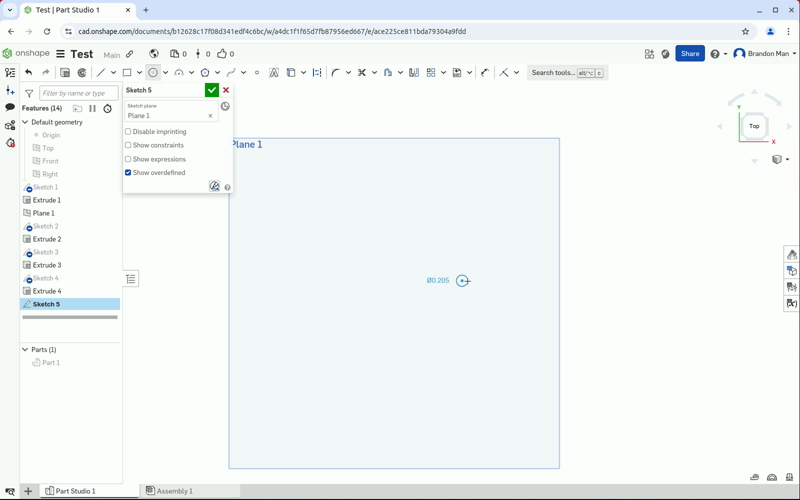
scroll(-6)
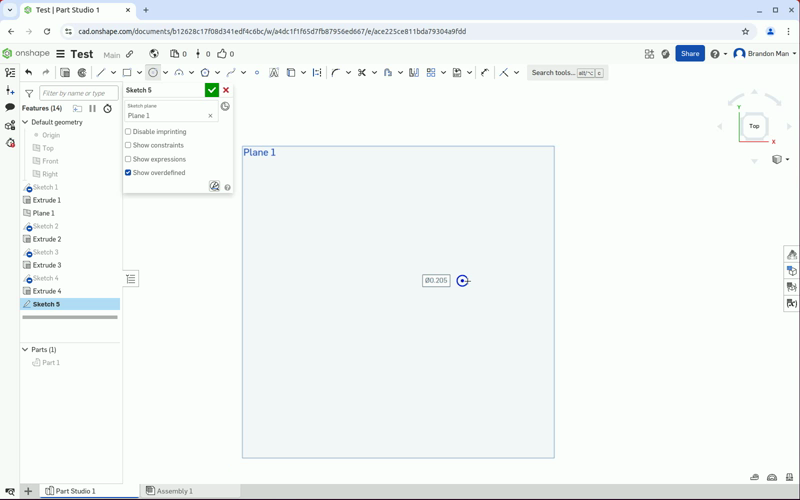
scroll(-6)
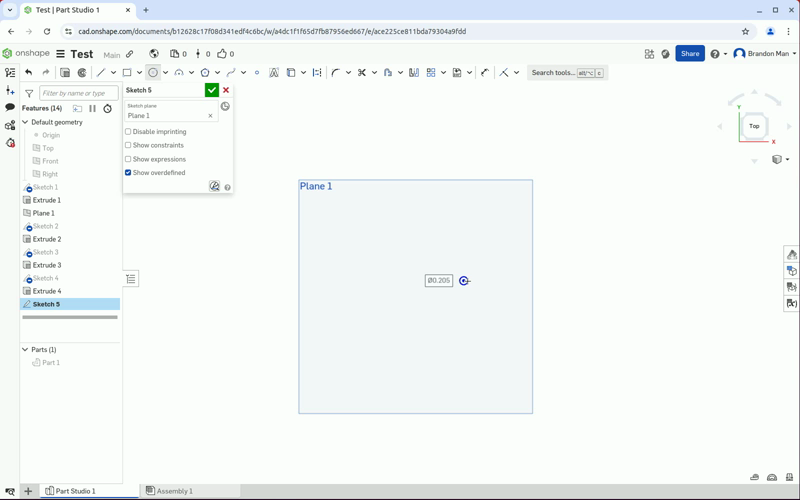
scroll(-6)
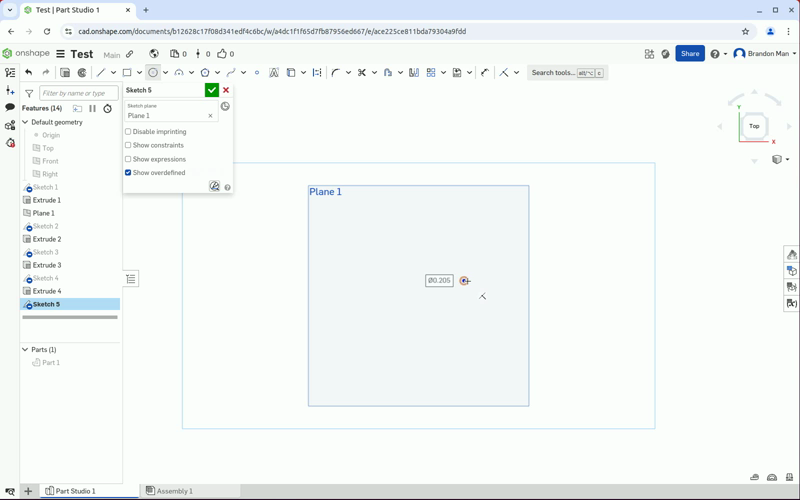
scroll(-6)
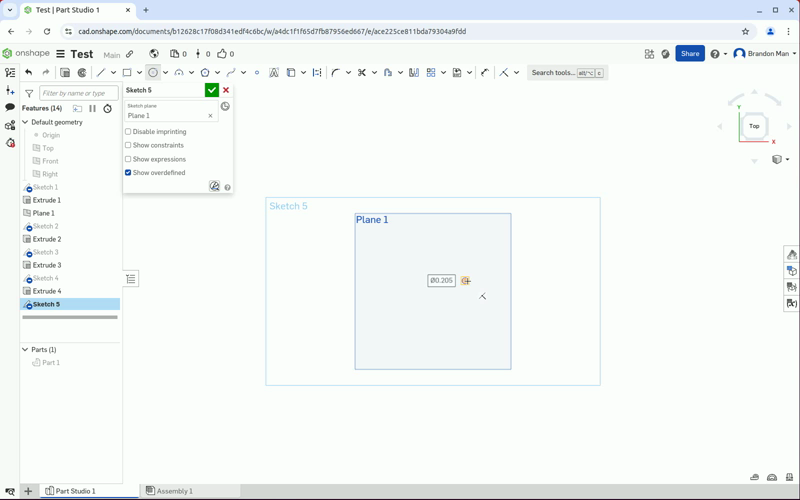
scroll(-6)
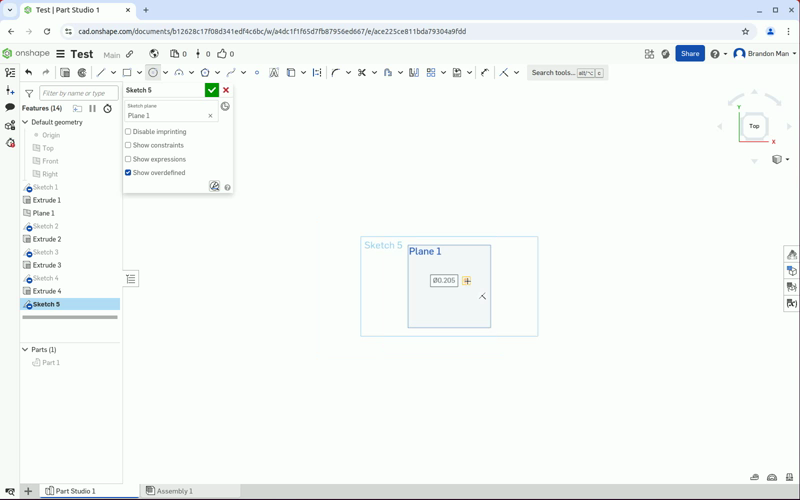
scroll(-6)
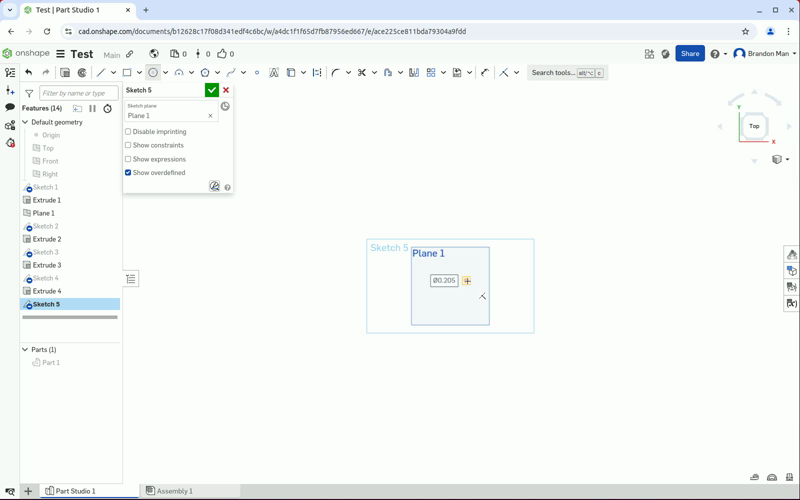
scroll(-6)
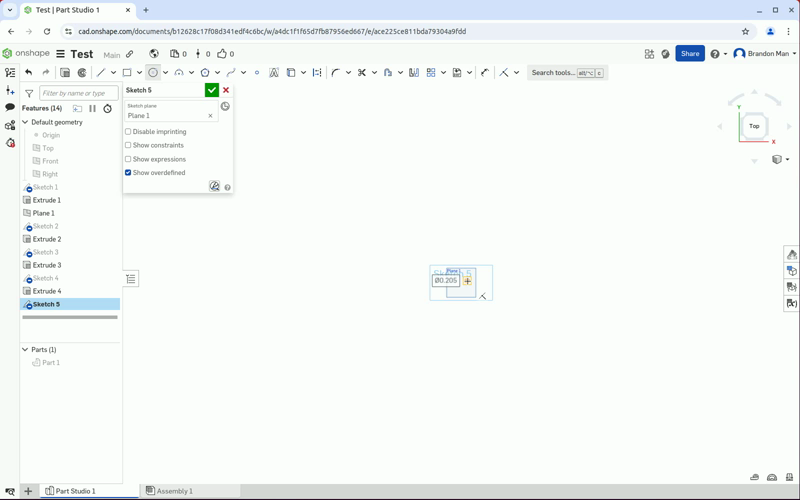
key(esc)
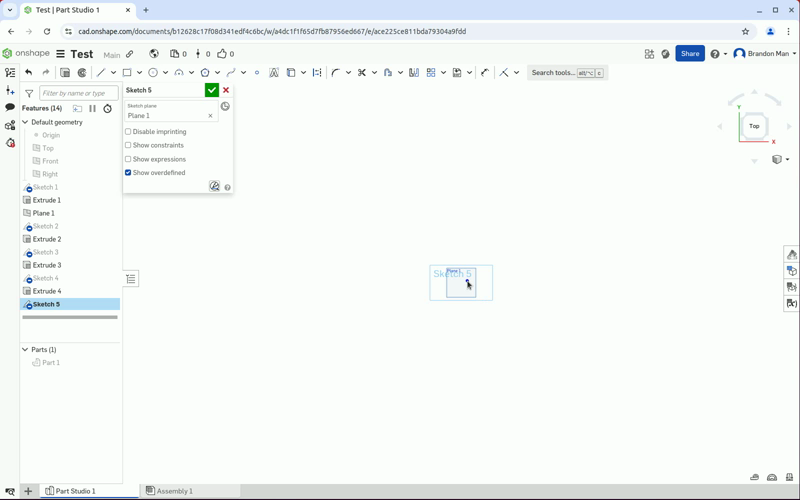
mouse_move(466, 280)
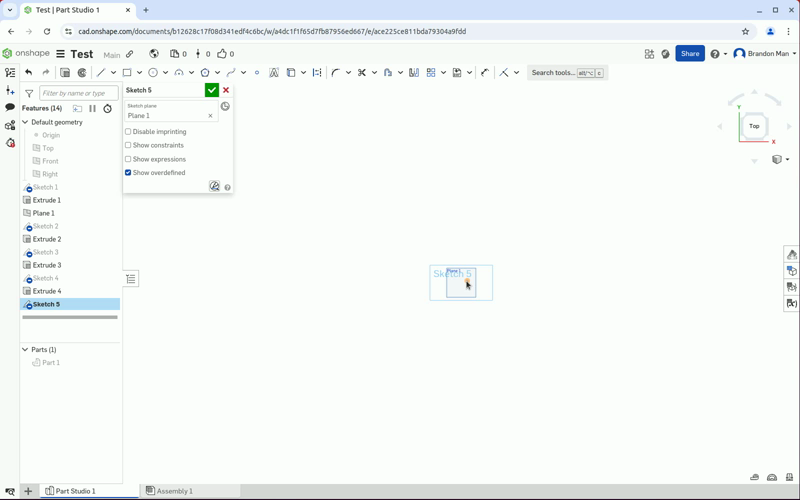
scroll(6)
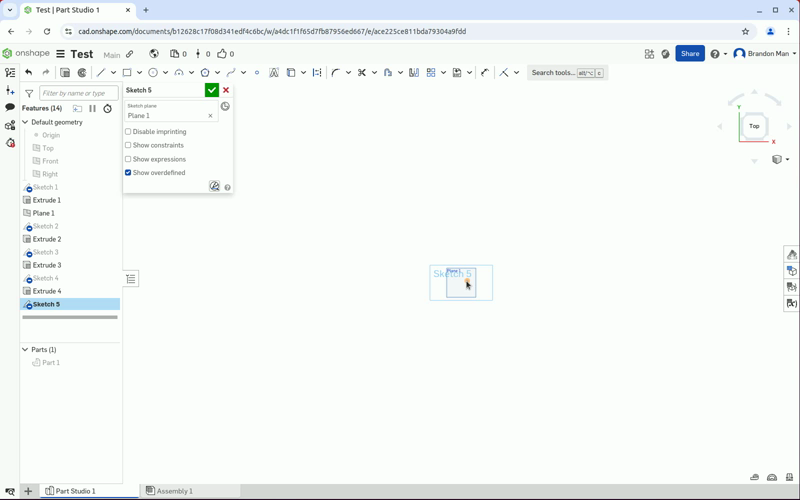
scroll(6)
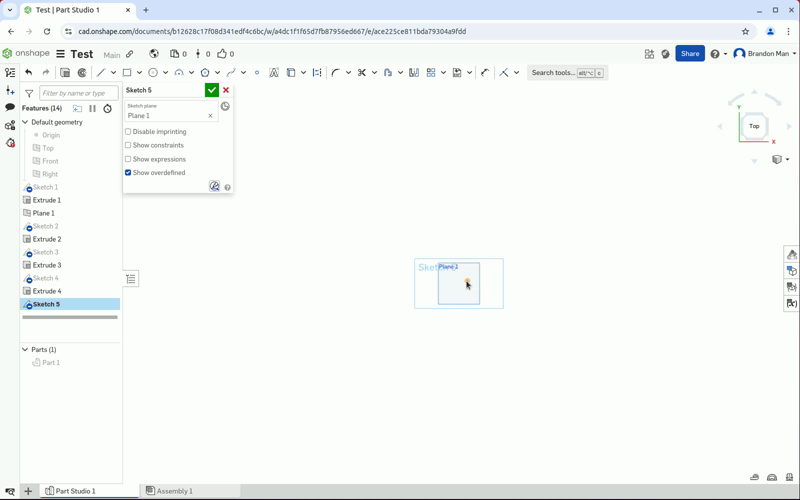
scroll(6)
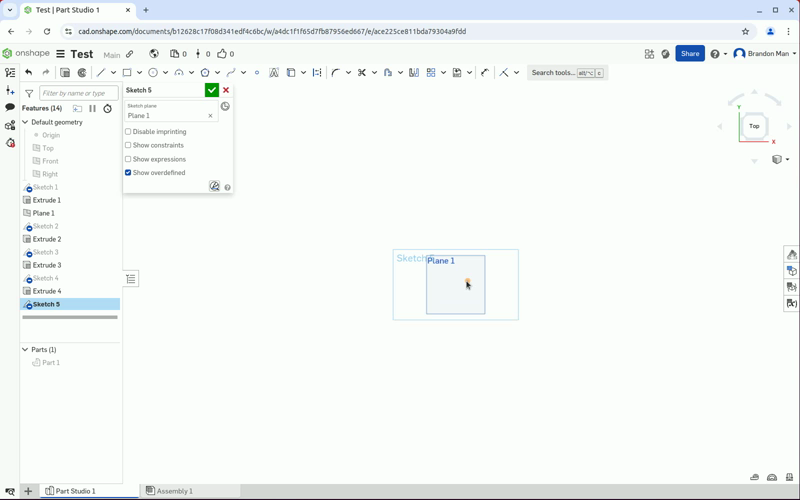
scroll(6)
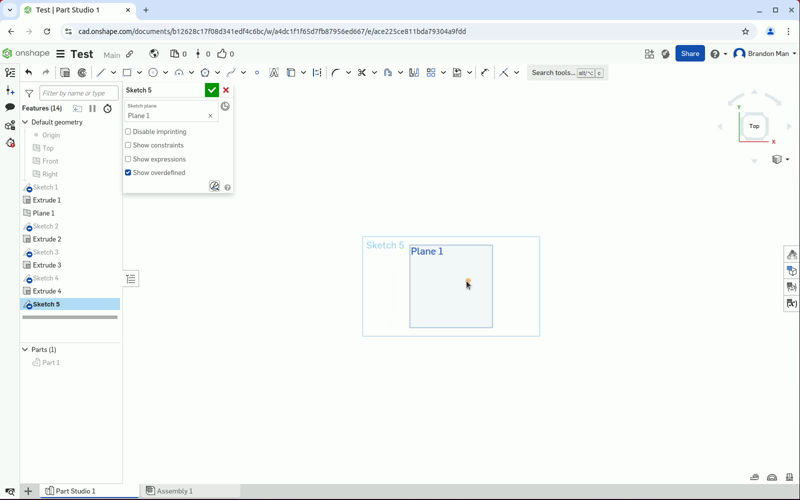
scroll(6)
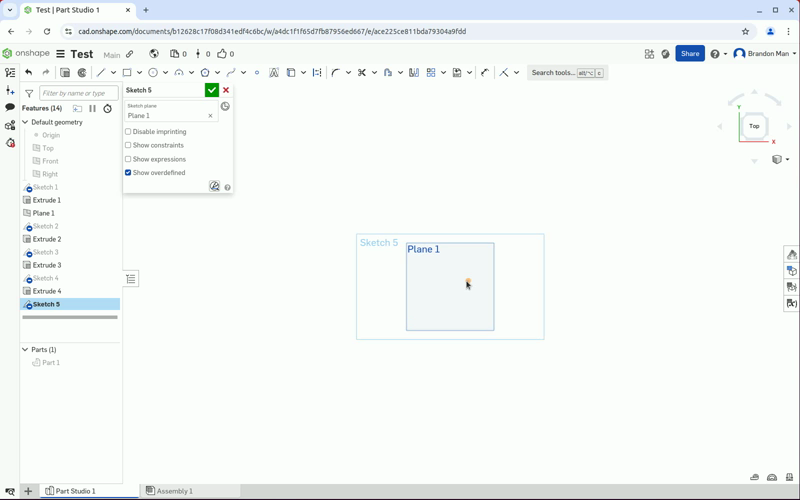
scroll(6)
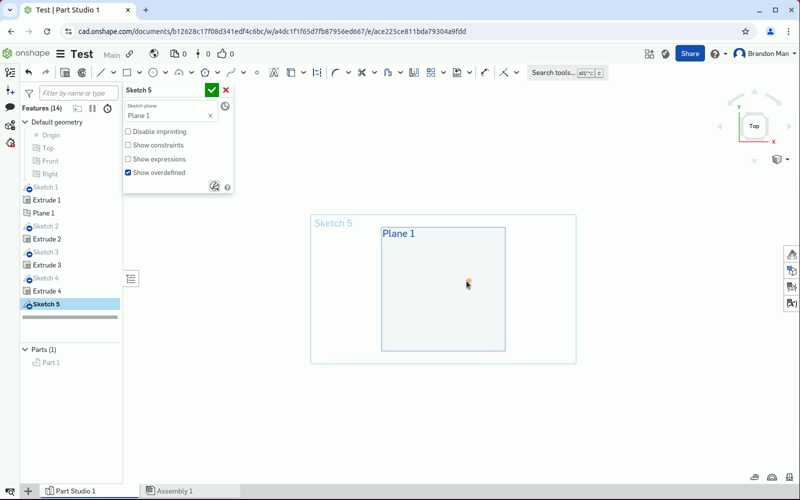
scroll(6)
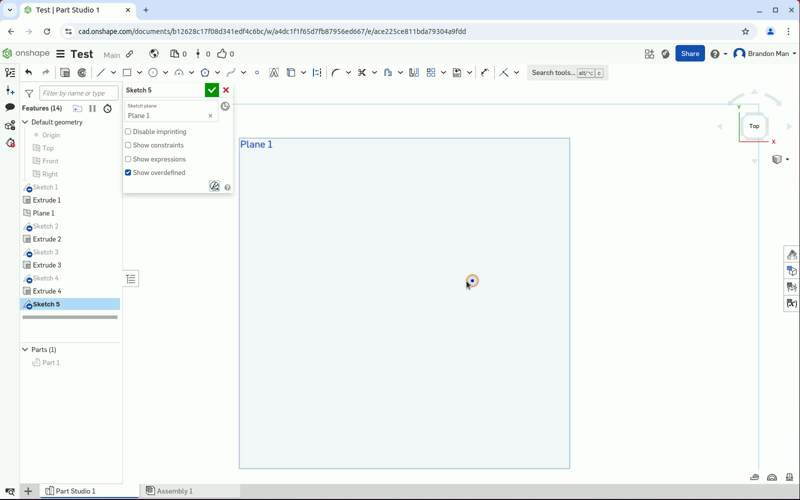
click(466, 280)
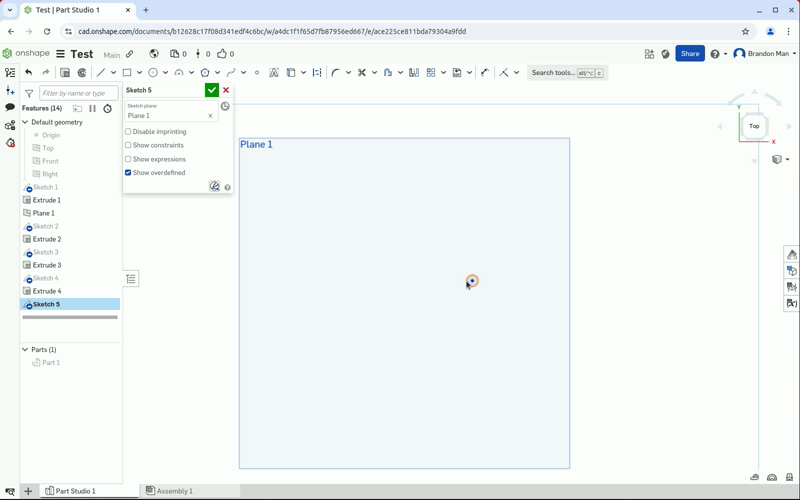
scroll(-6)
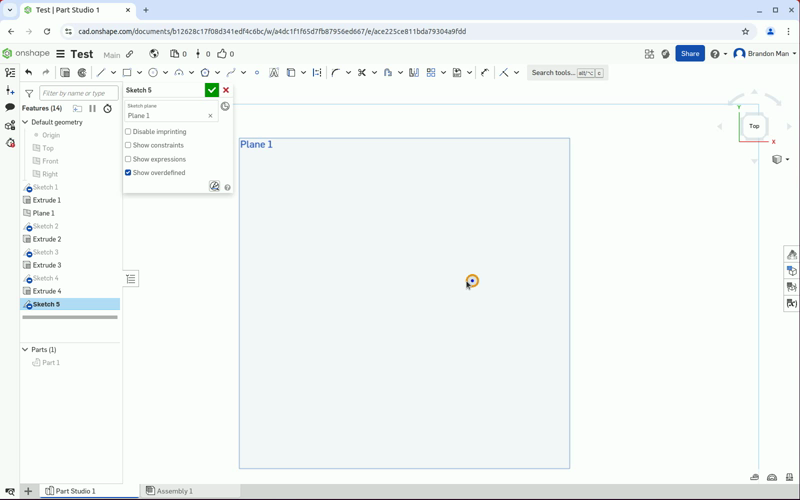
scroll(-6)
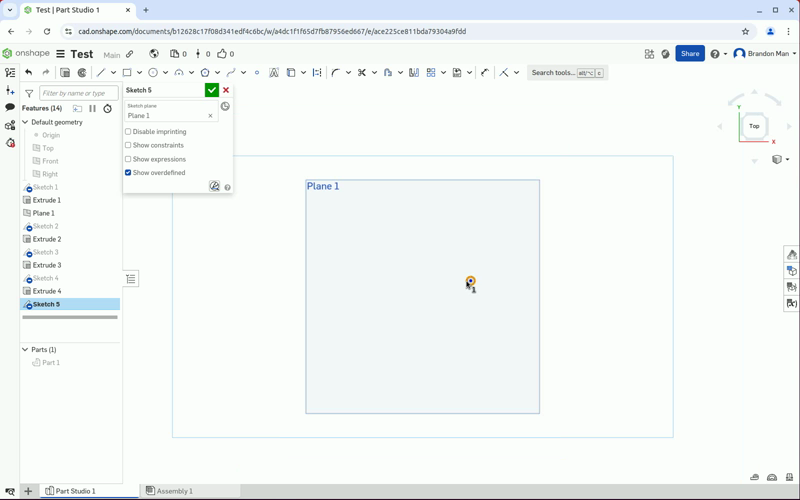
scroll(-6)
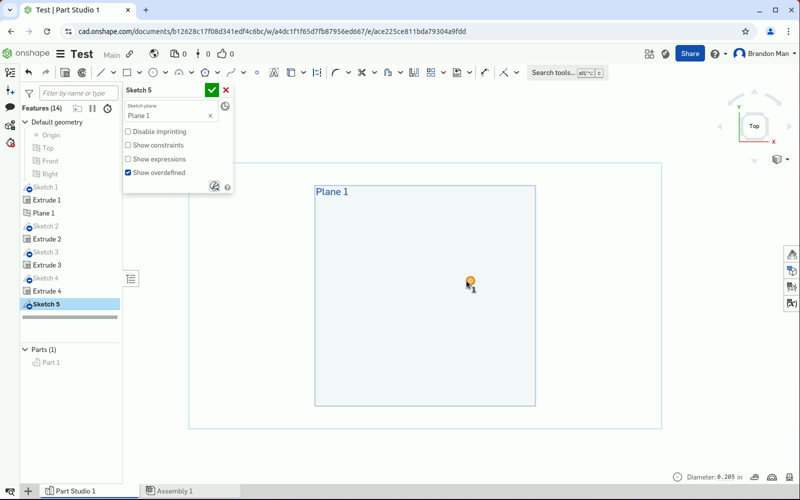
scroll(-6)
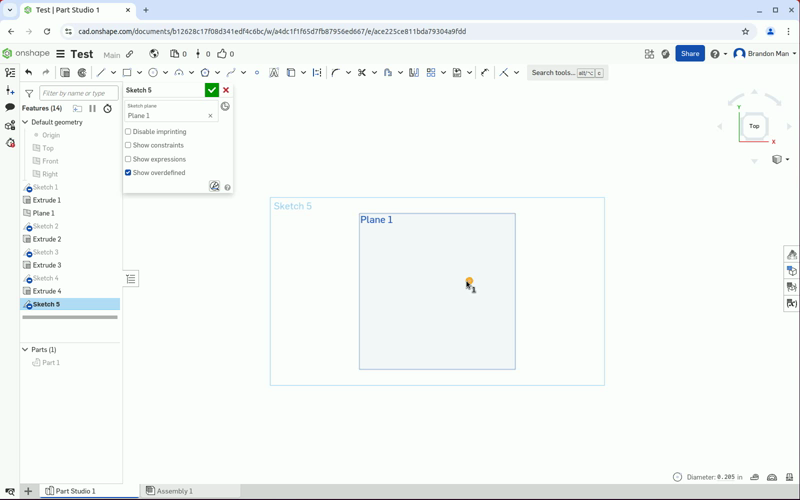
scroll(-6)
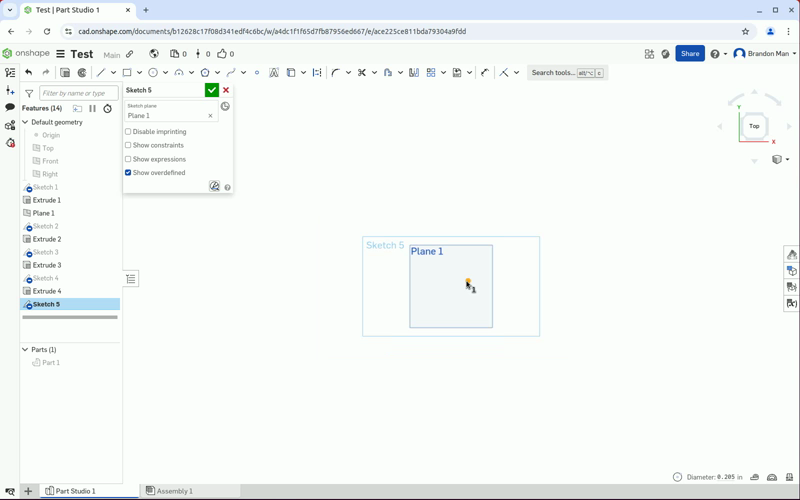
scroll(-6)
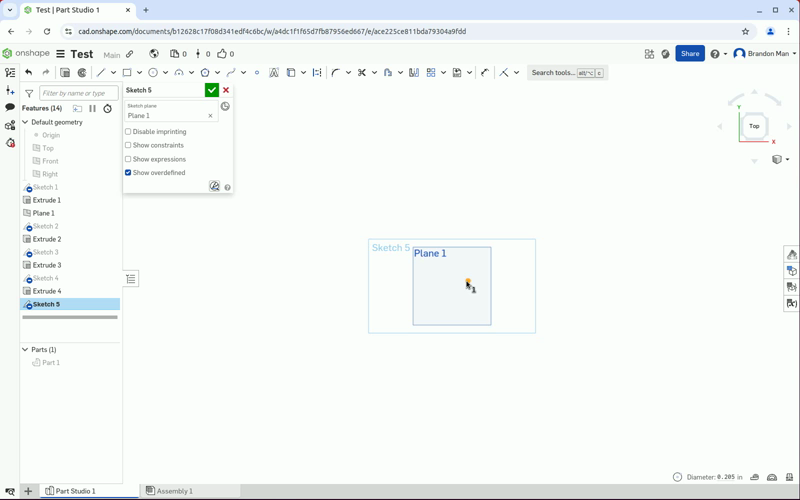
scroll(-6)
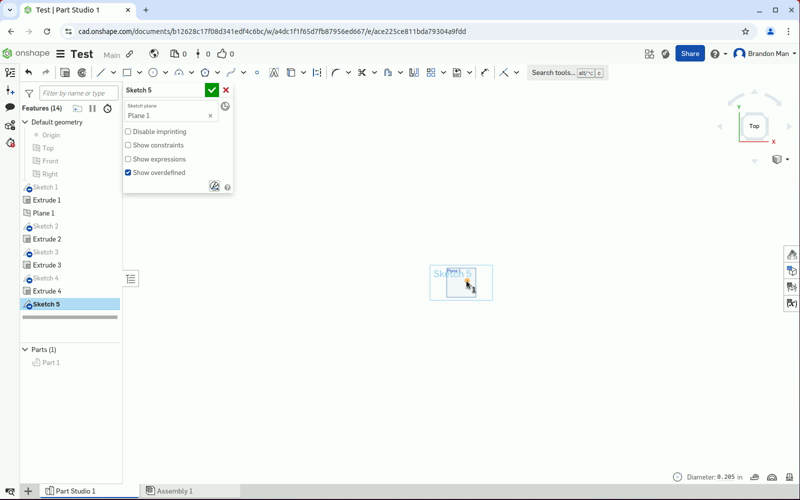
mouse_move(73, 352)
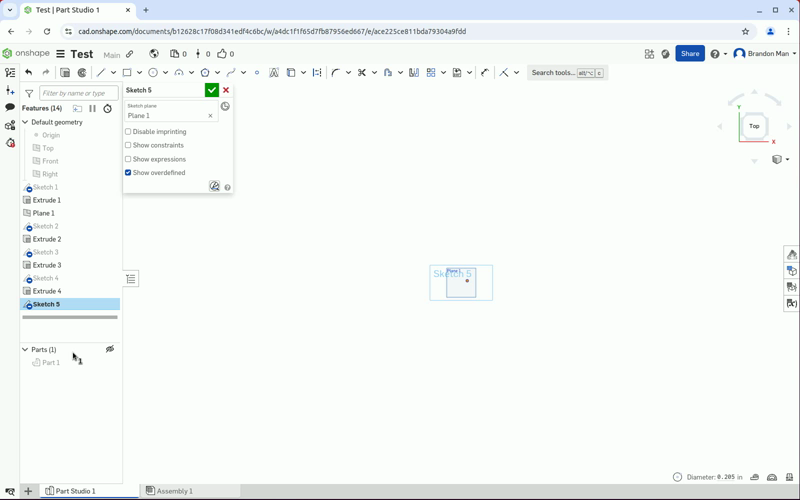
key(shift+y)
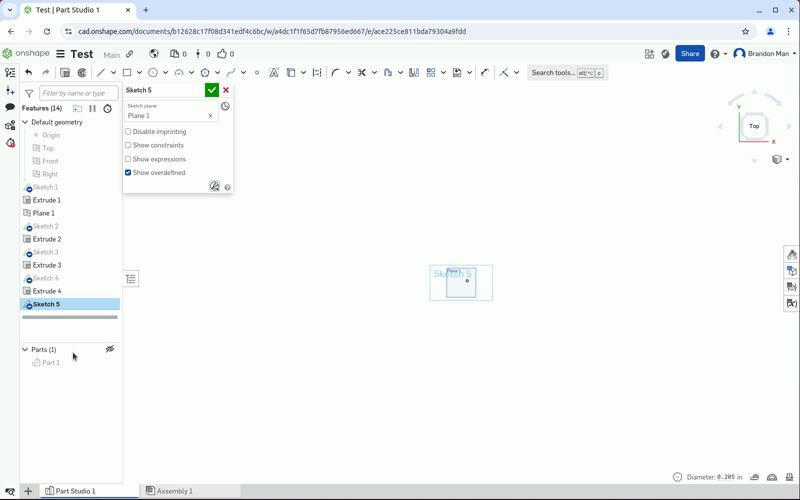
key(shift+e)
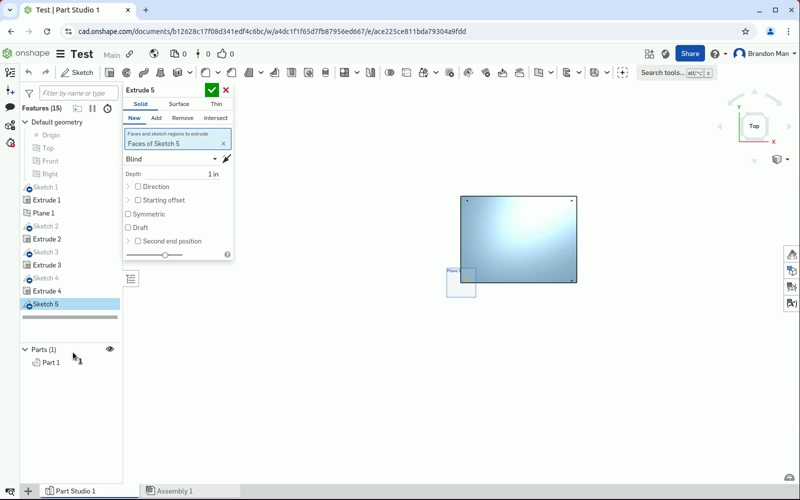
mouse_move(143, 106)
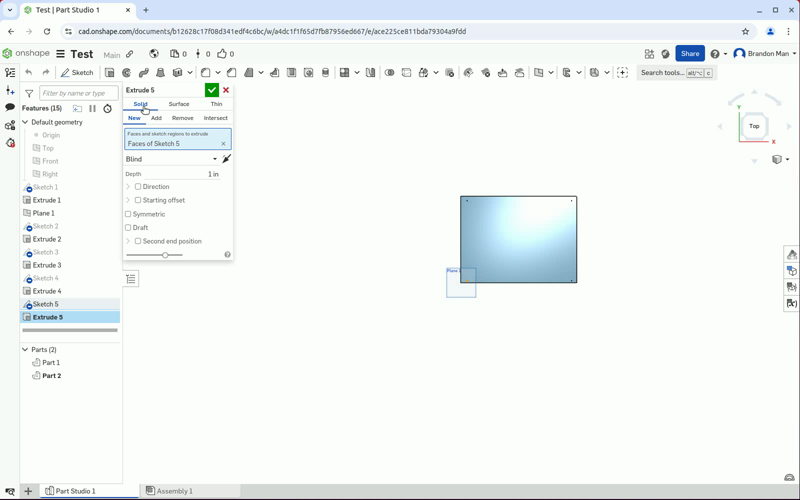
click(143, 106)
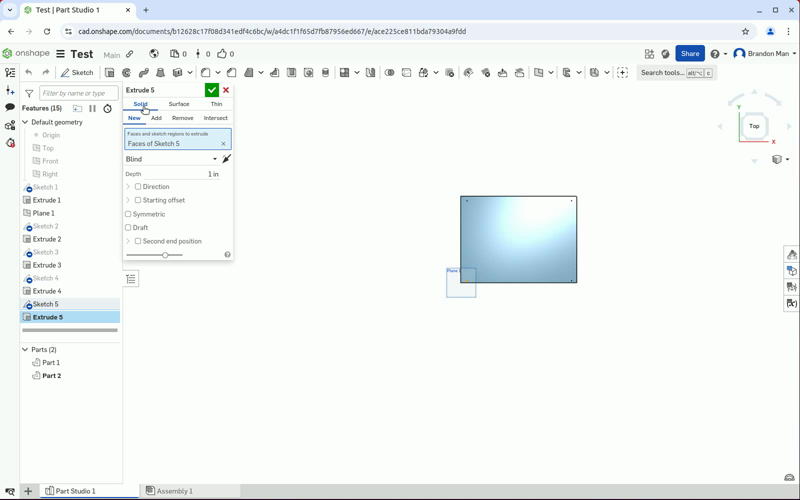
mouse_move(186, 120)
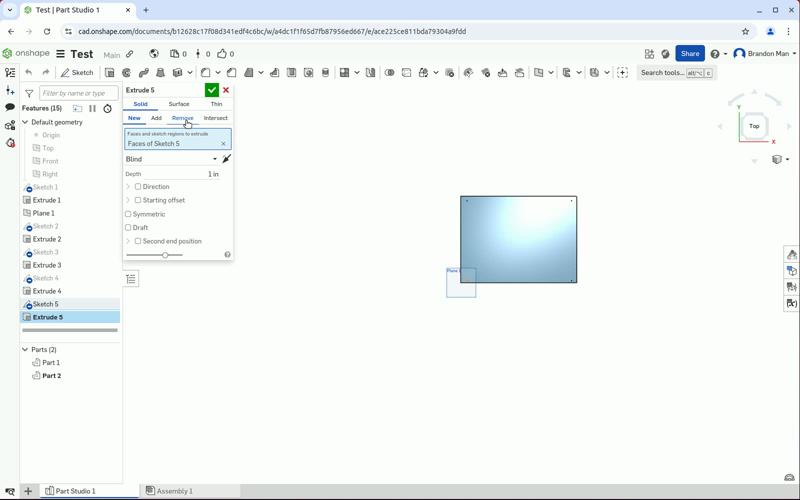
click(186, 120)
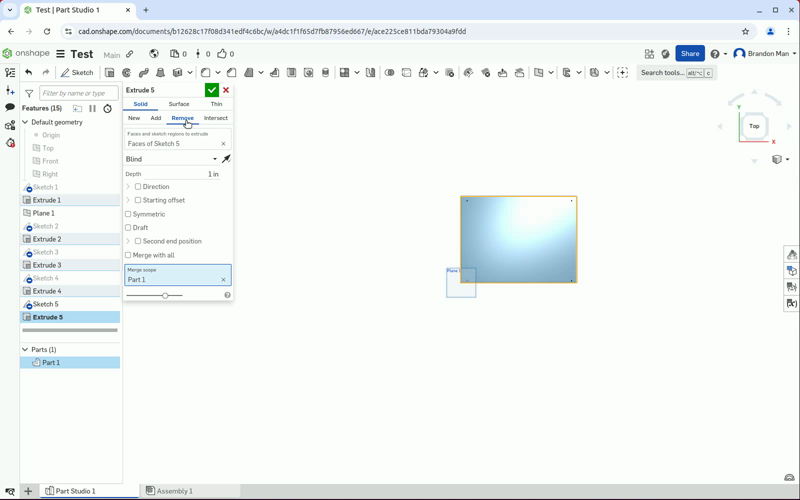
key(tab, 4)
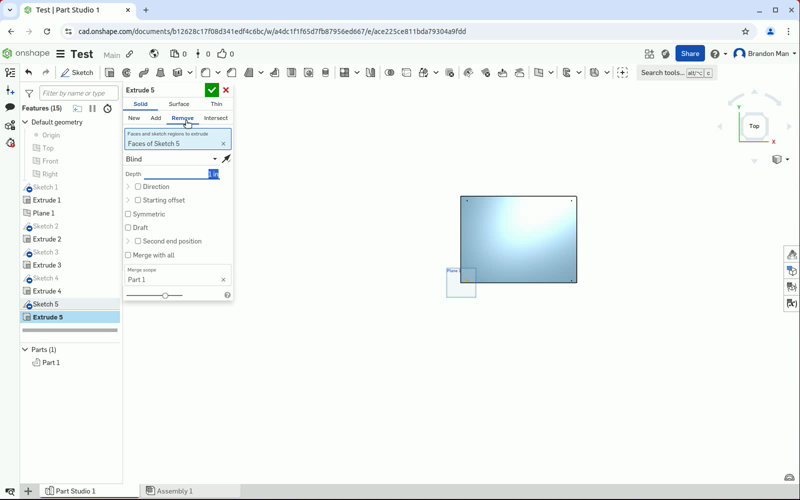
text(0.481)
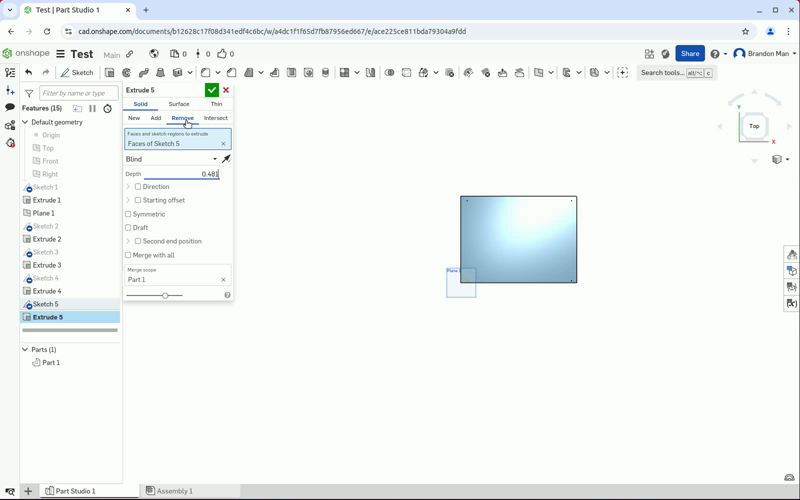
key(tab, 6)
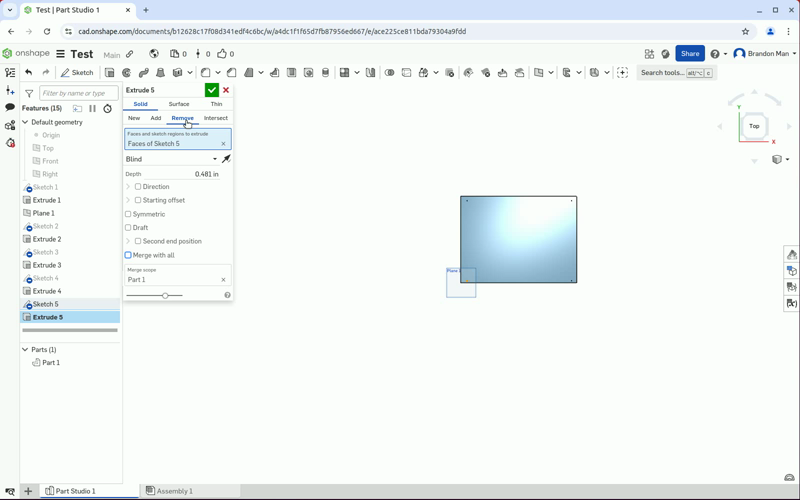
key(space)
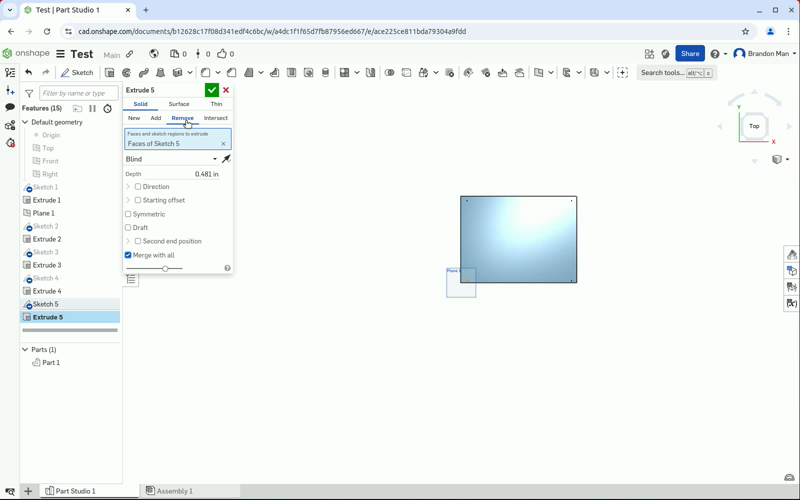
key(enter)
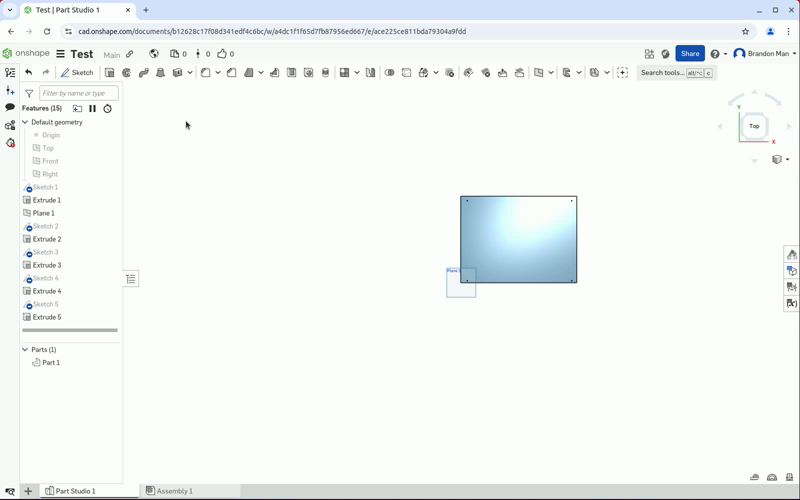
key(shift+h)
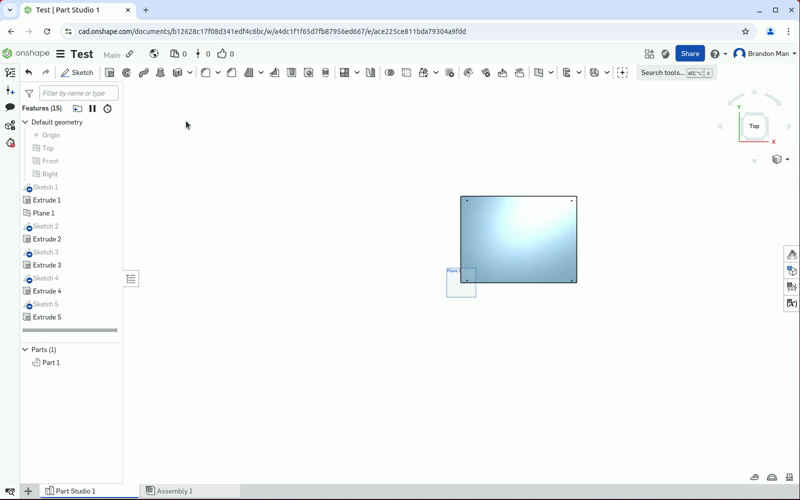
key(shift+h)
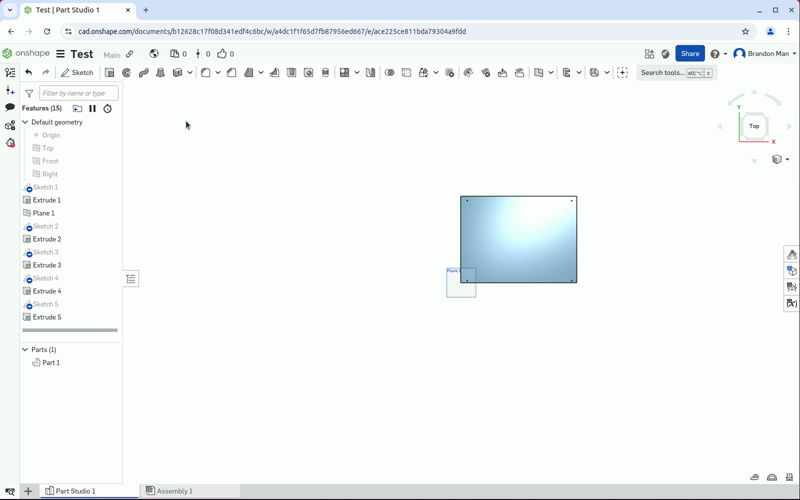
mouse_move(73, 189)
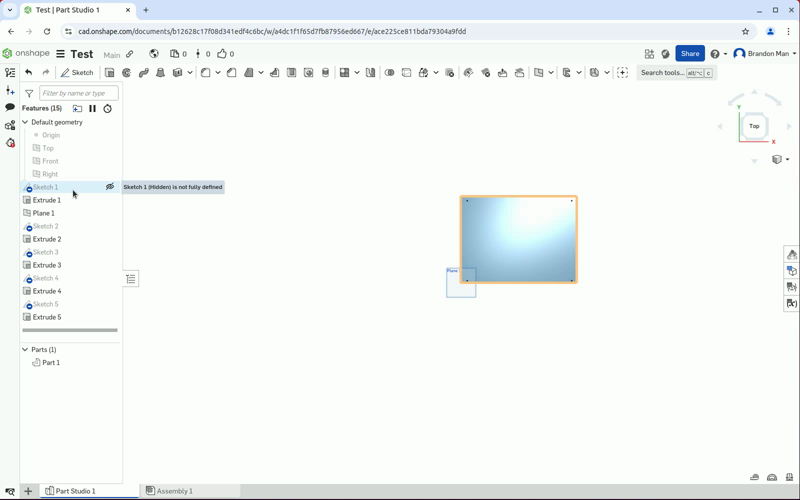
click(73, 189)
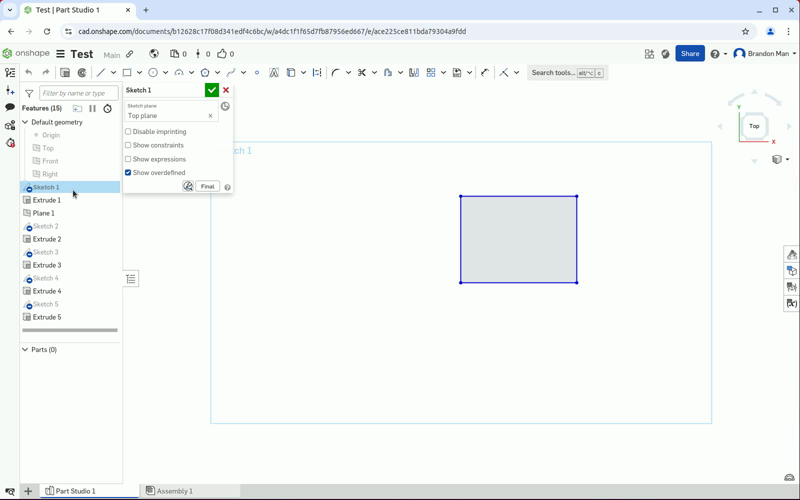
mouse_move(229, 92)
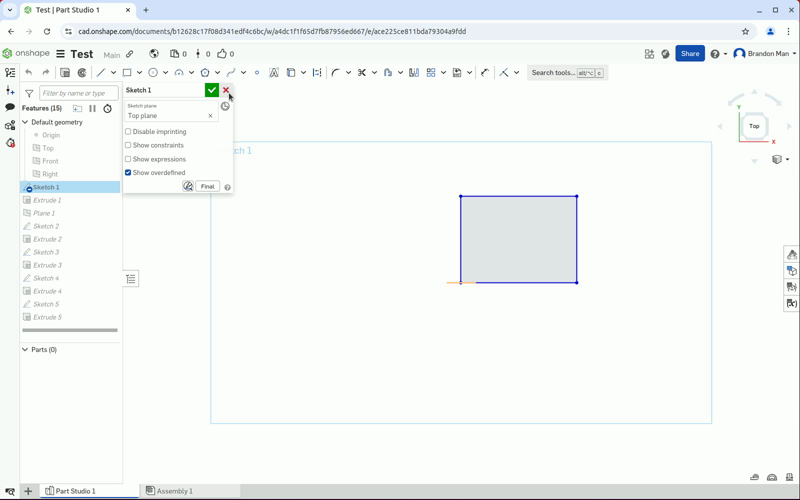
click(229, 92)
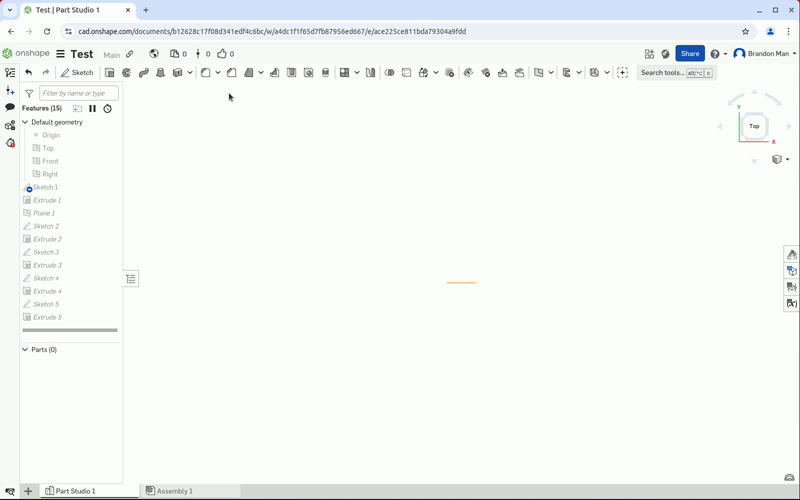
key(shift+s)
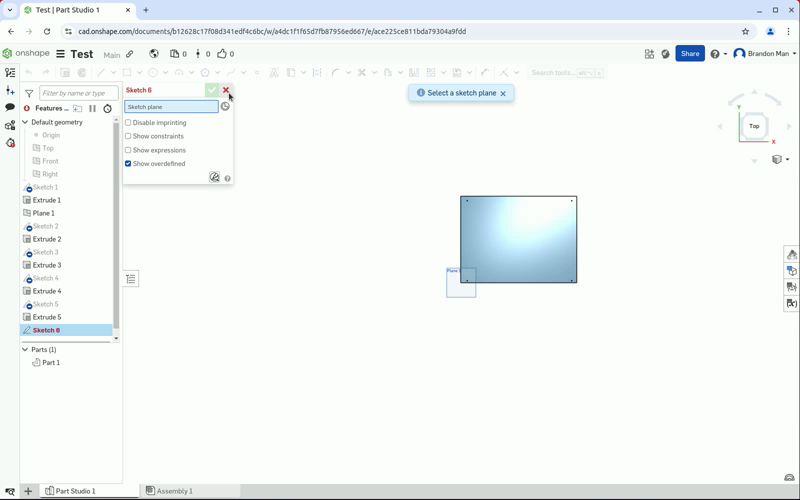
mouse_move(69, 215)
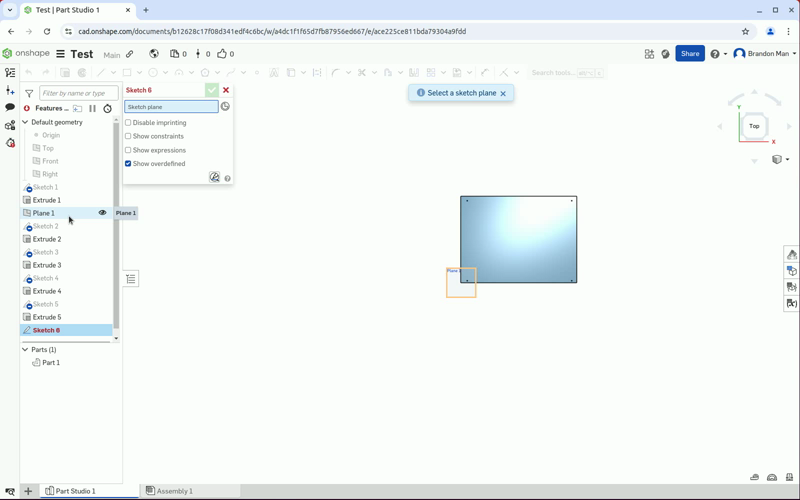
click(69, 215)
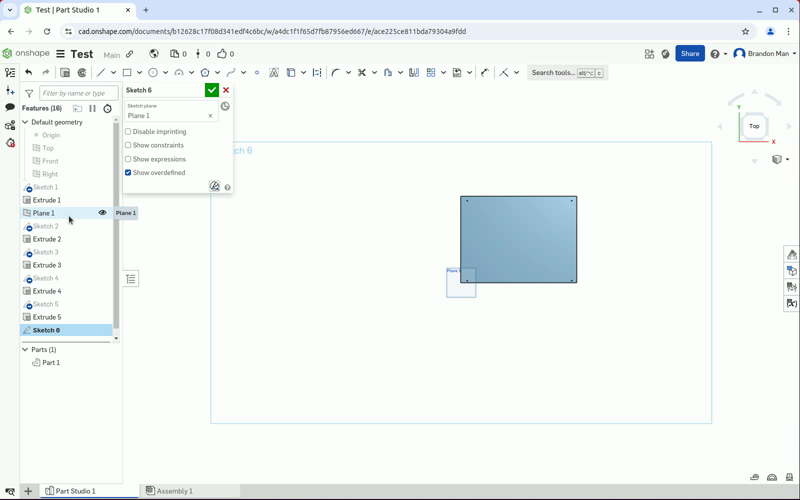
mouse_move(73, 352)
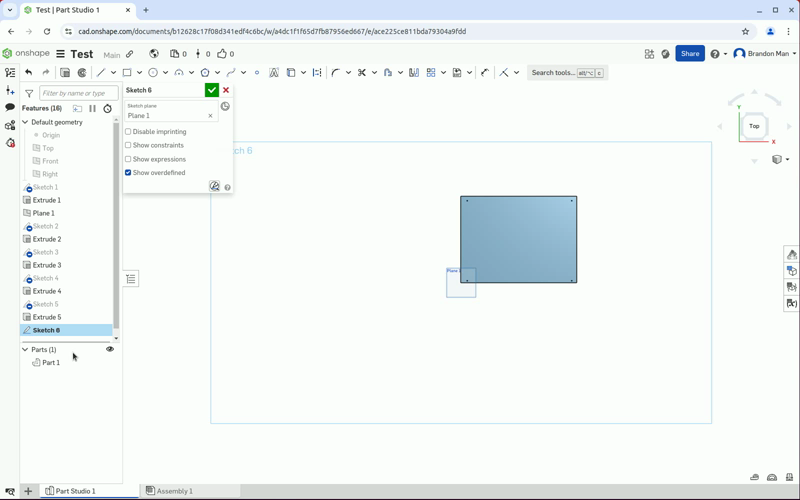
key(y)
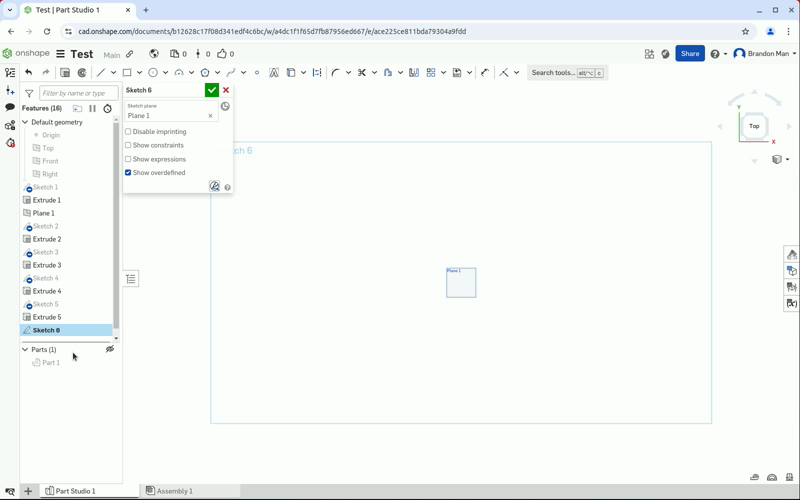
key(l)
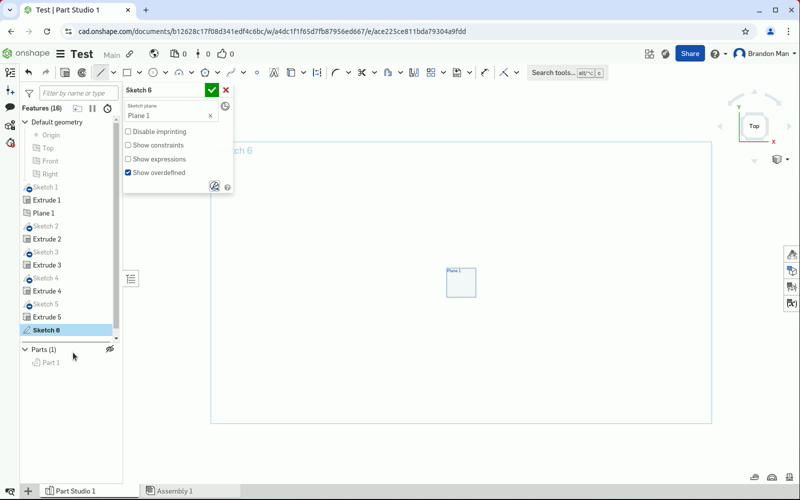
key_down(shift)
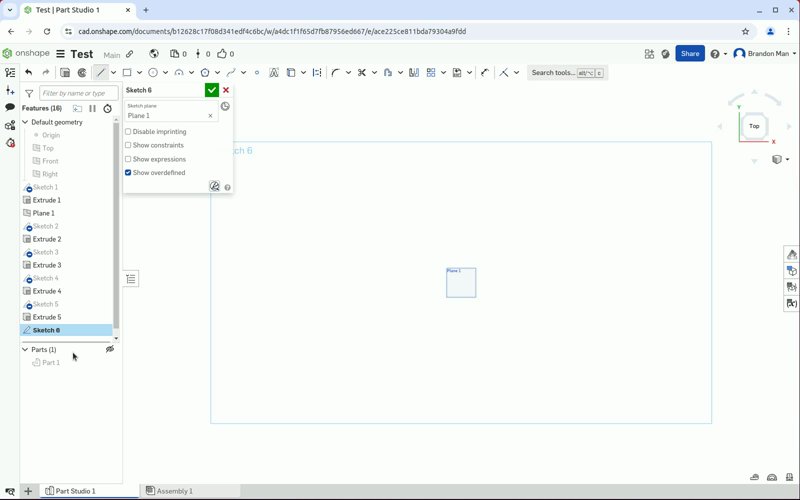
mouse_move(564, 282)
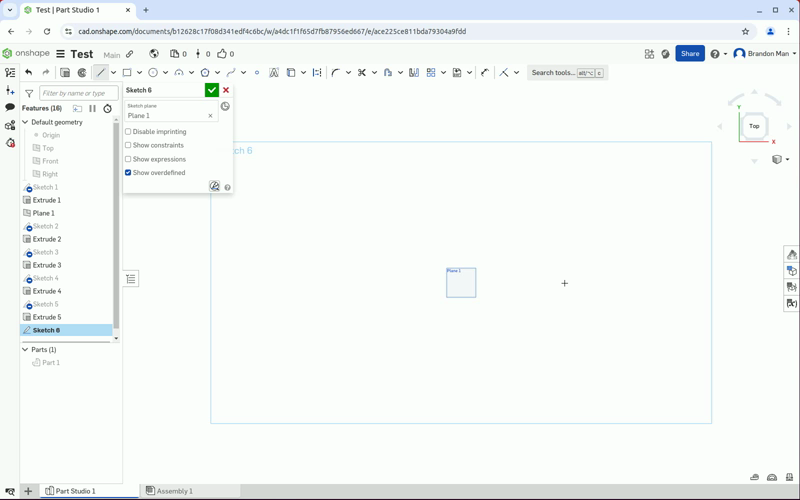
click(564, 282)
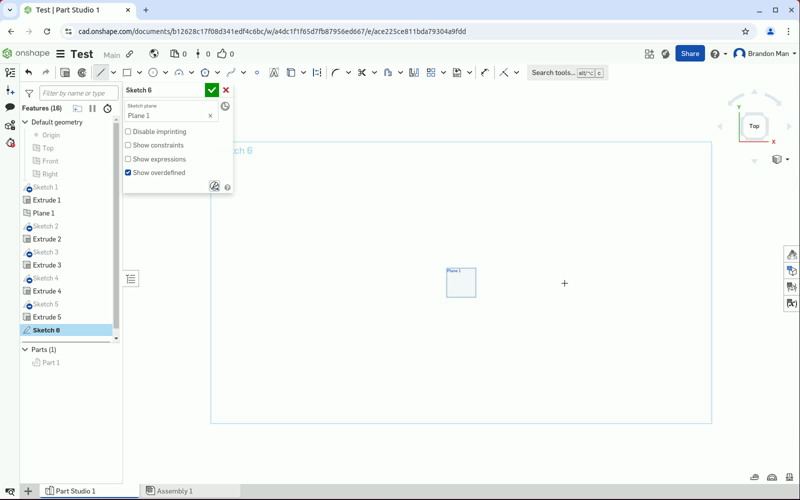
key_up(shift)
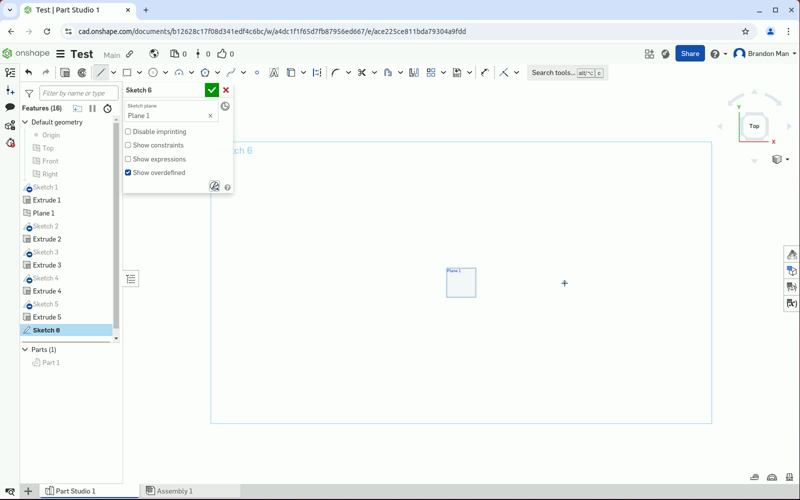
key_down(shift)
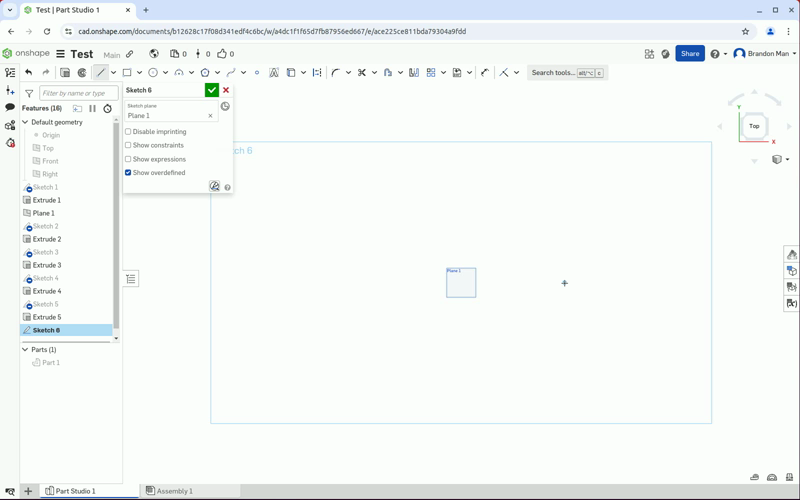
mouse_move(589, 282)
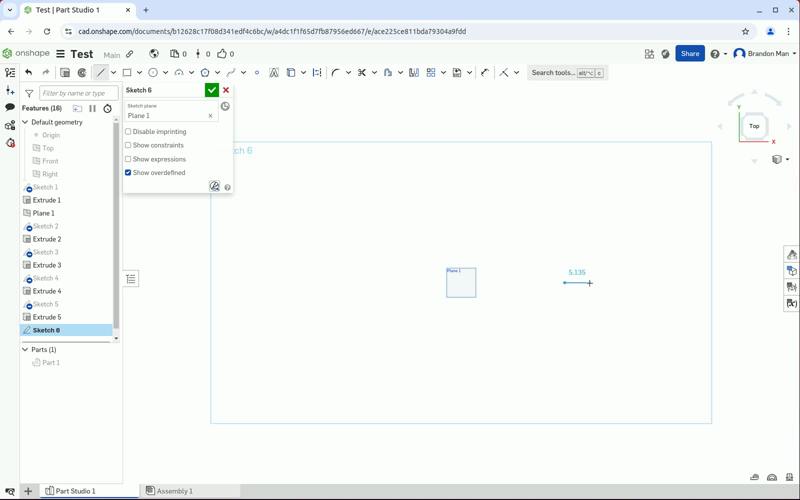
mouse_move(569, 282)
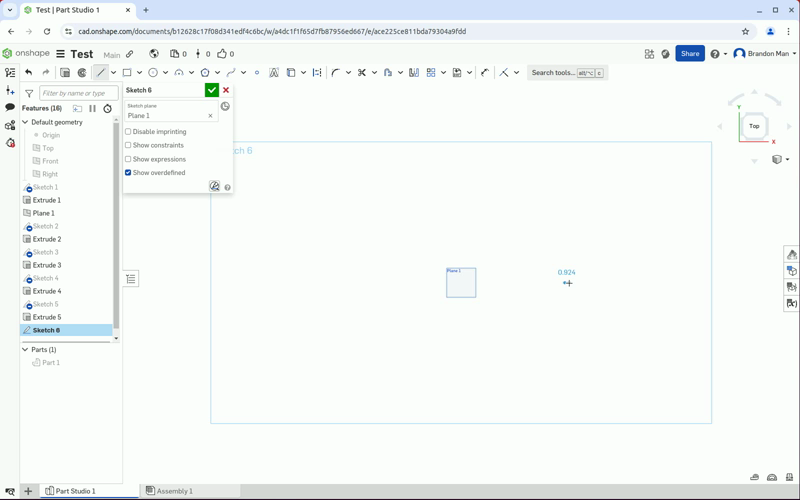
scroll(6)
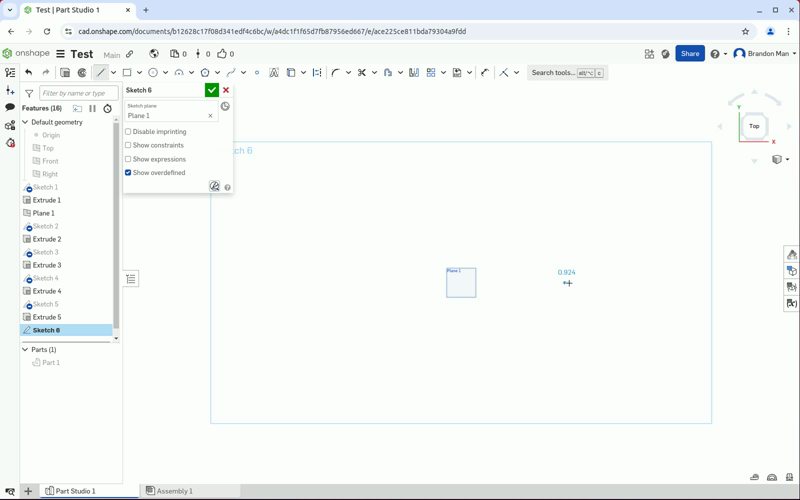
scroll(6)
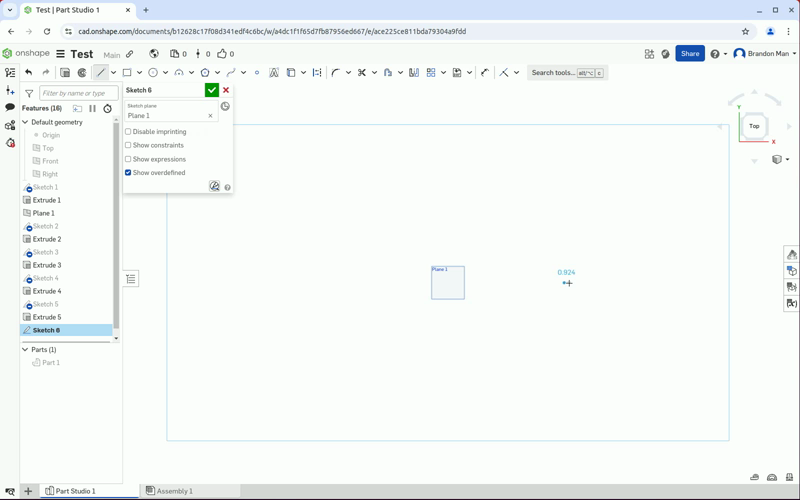
scroll(6)
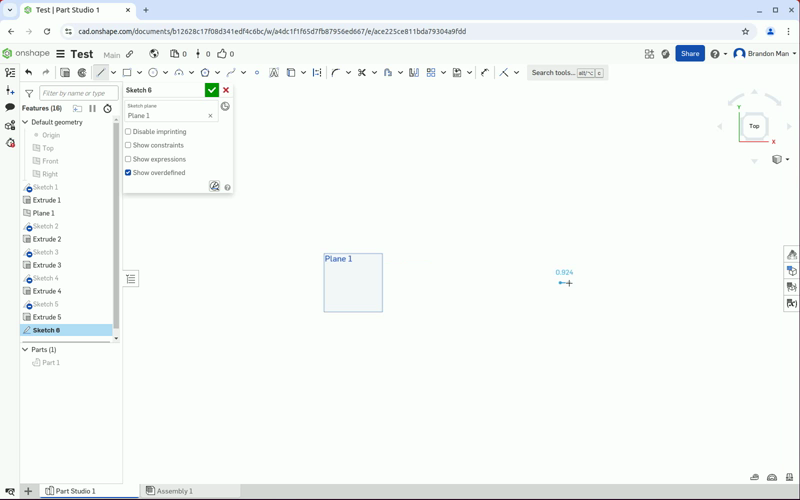
scroll(6)
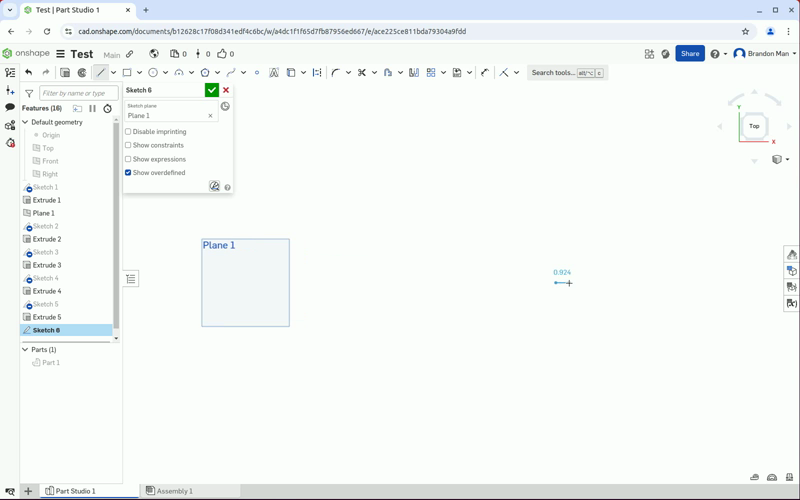
scroll(6)
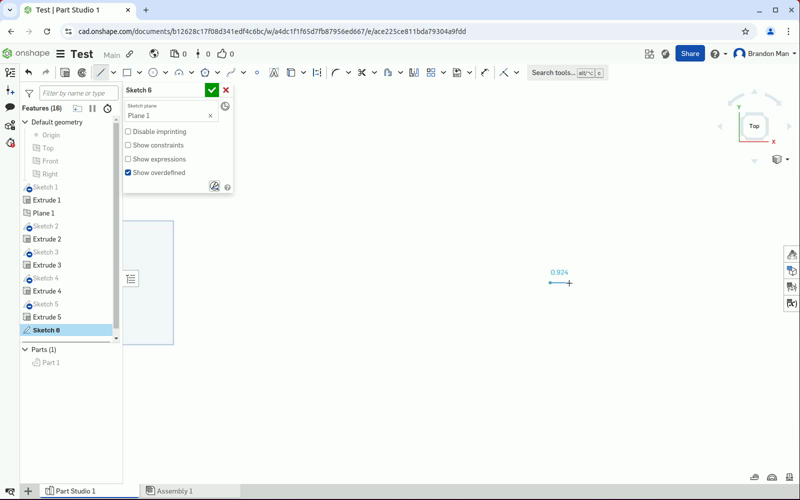
scroll(6)
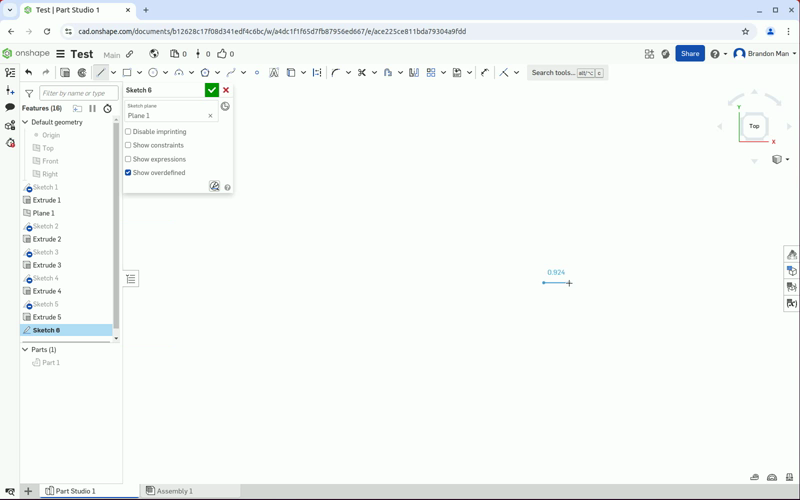
scroll(6)
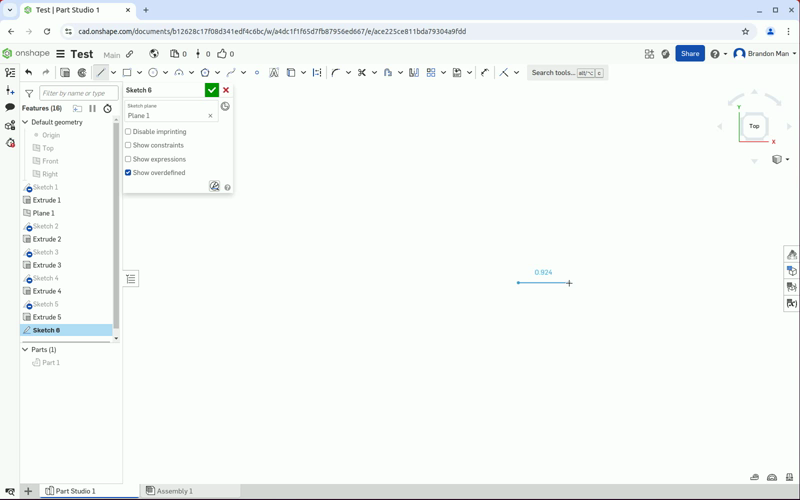
click(569, 282)
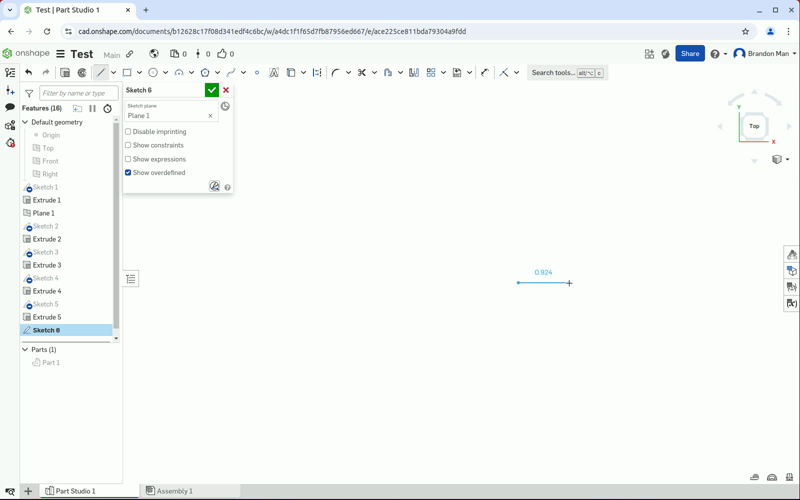
scroll(-6)
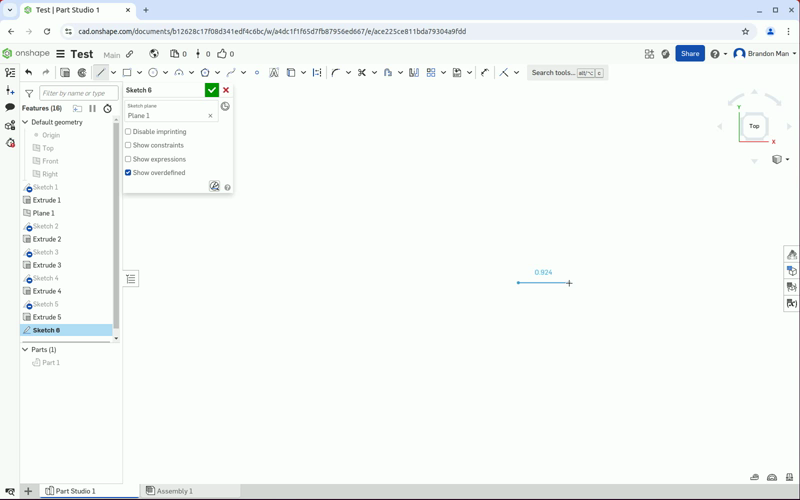
scroll(-6)
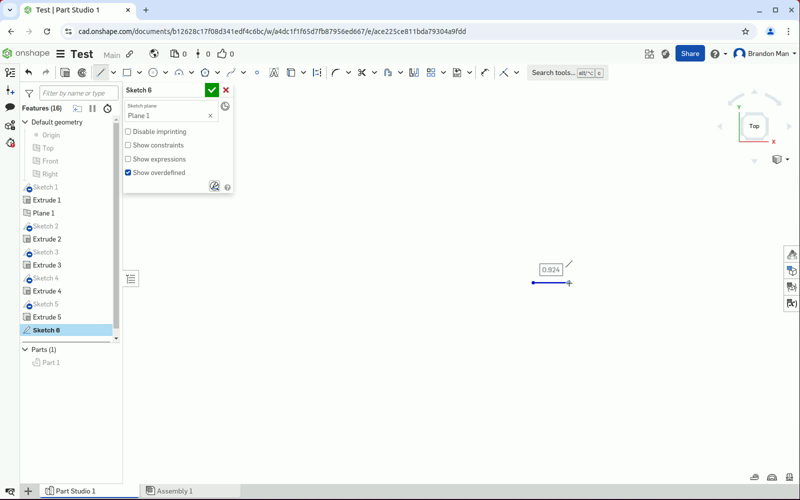
scroll(-6)
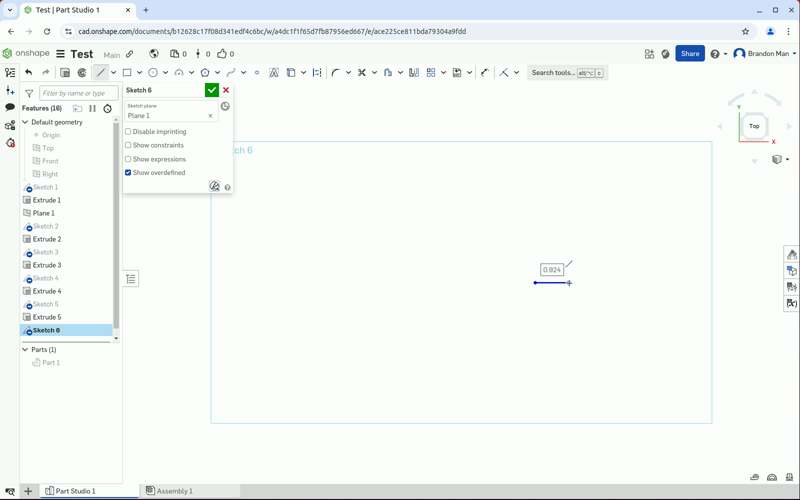
scroll(-6)
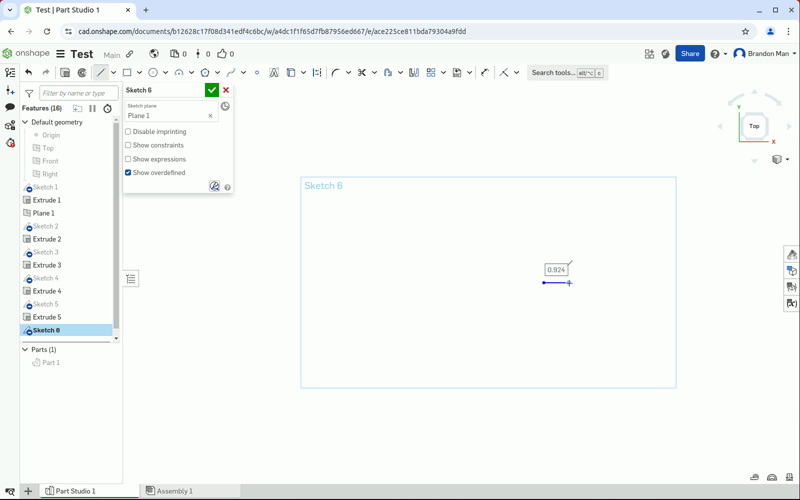
scroll(-6)
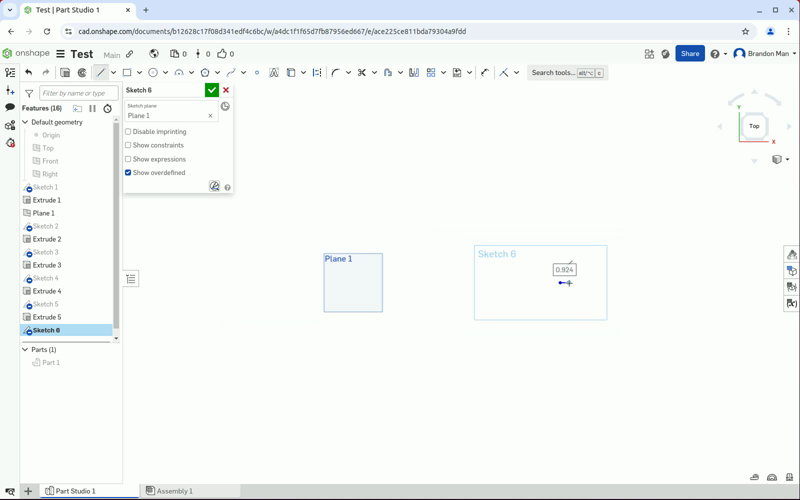
scroll(-6)
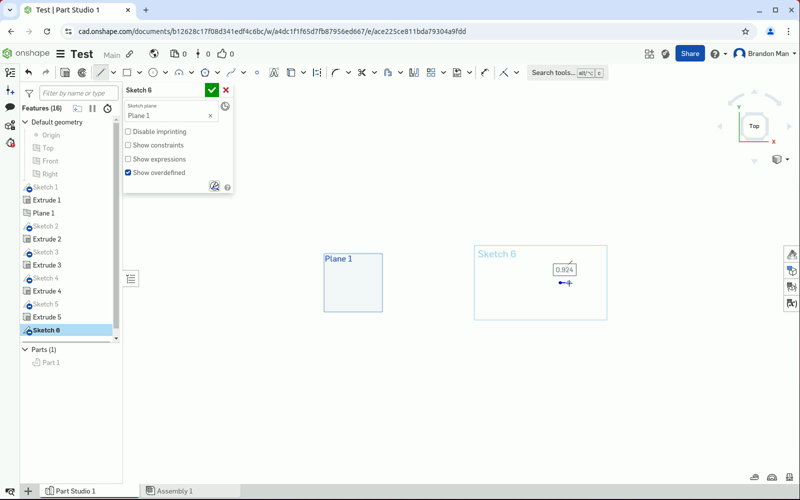
scroll(-6)
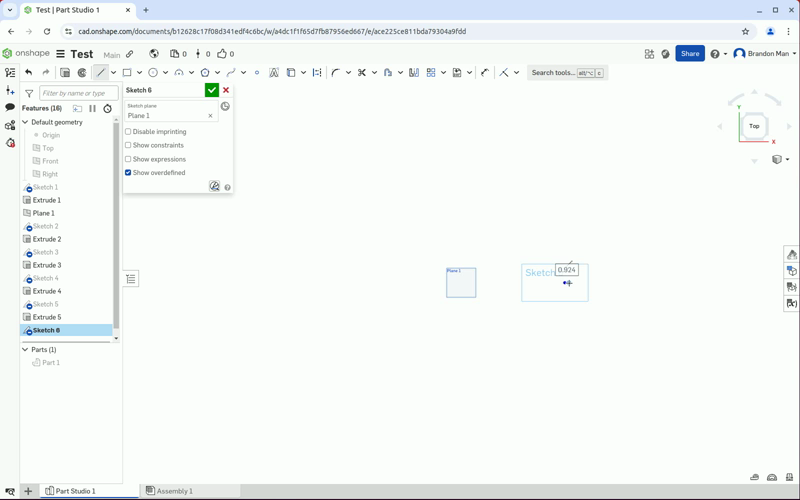
key_up(shift)
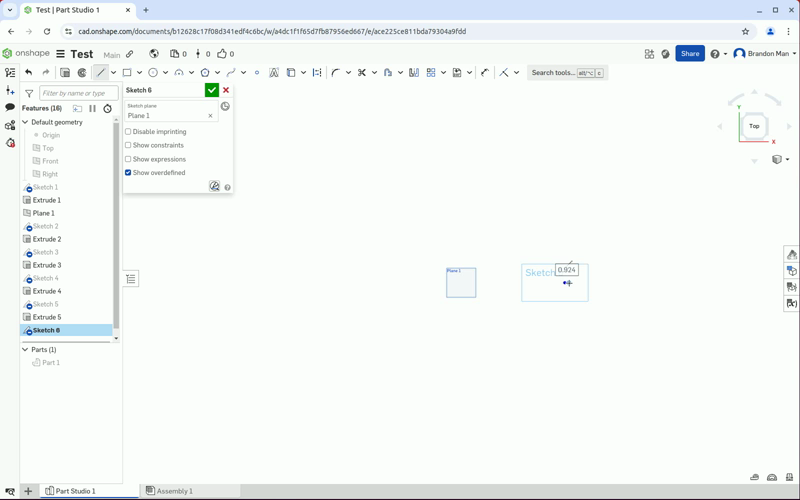
key_down(shift)
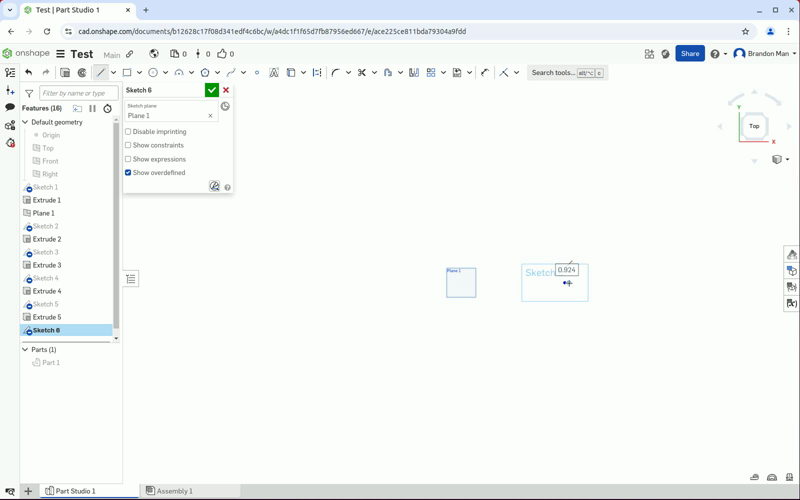
mouse_move(589, 282)
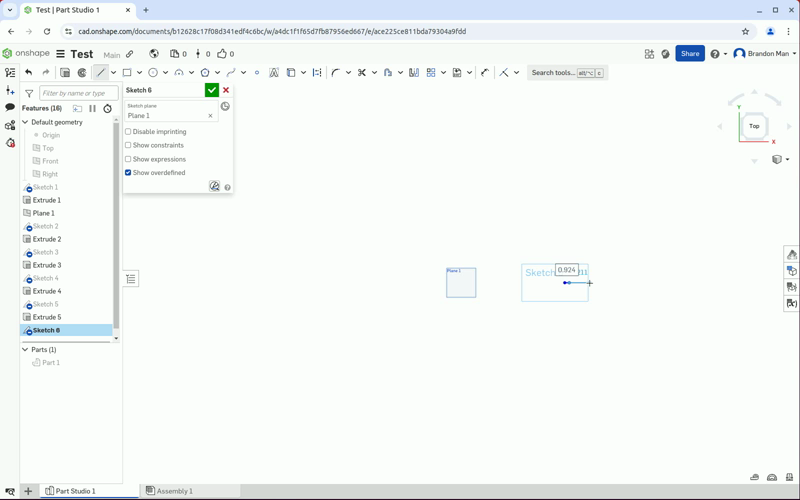
mouse_move(569, 278)
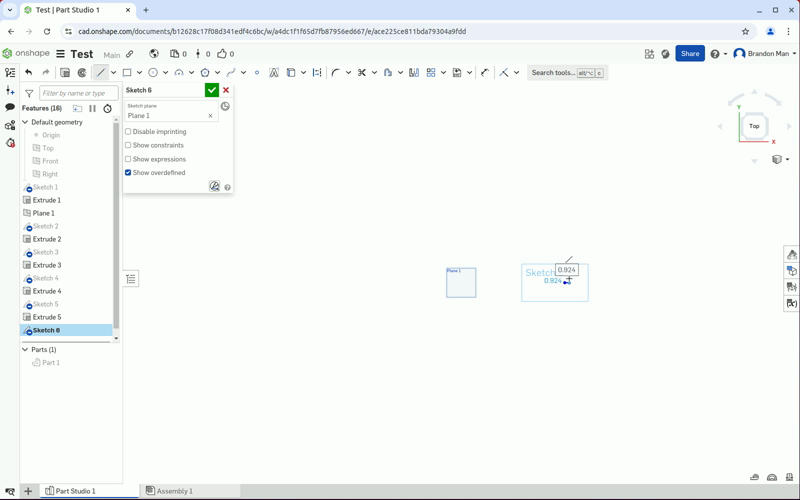
scroll(6)
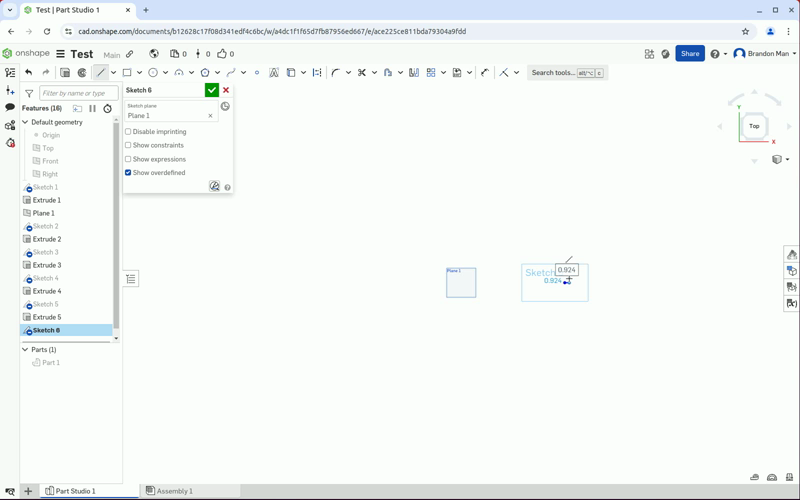
scroll(6)
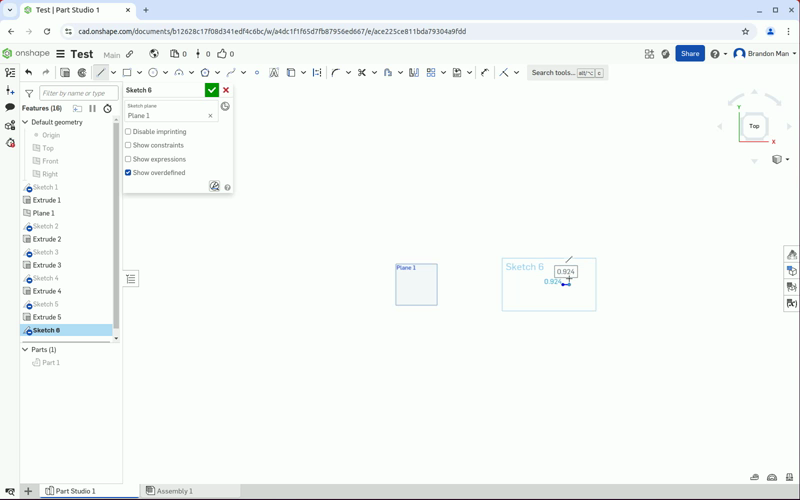
scroll(6)
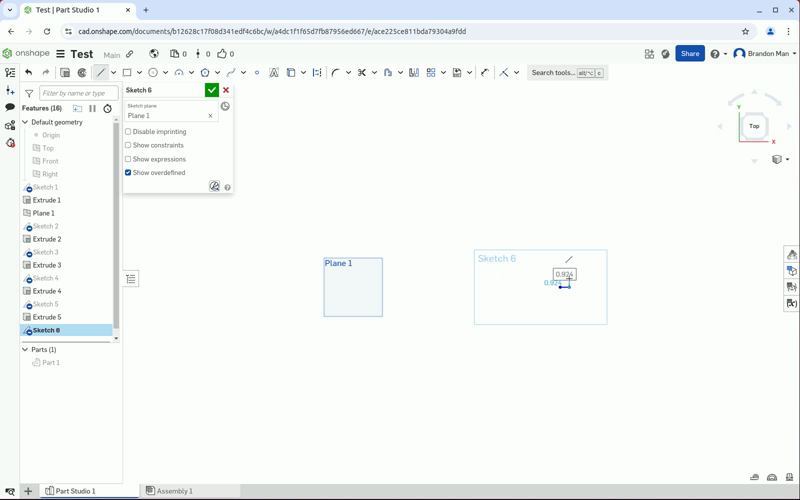
scroll(6)
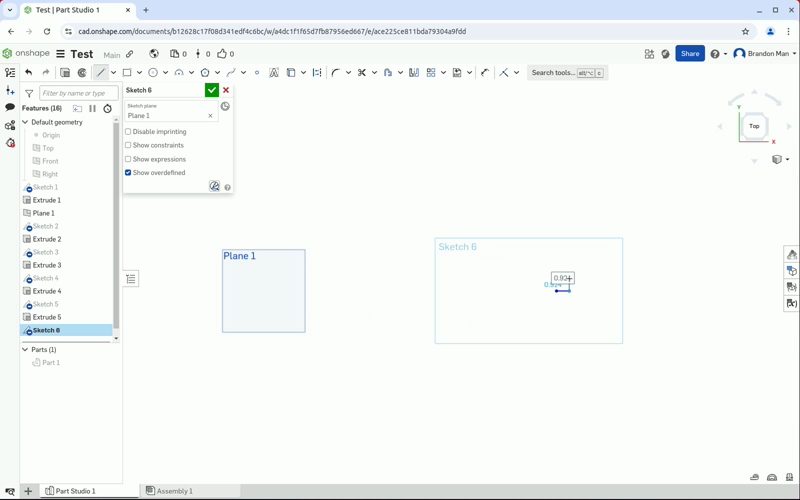
scroll(6)
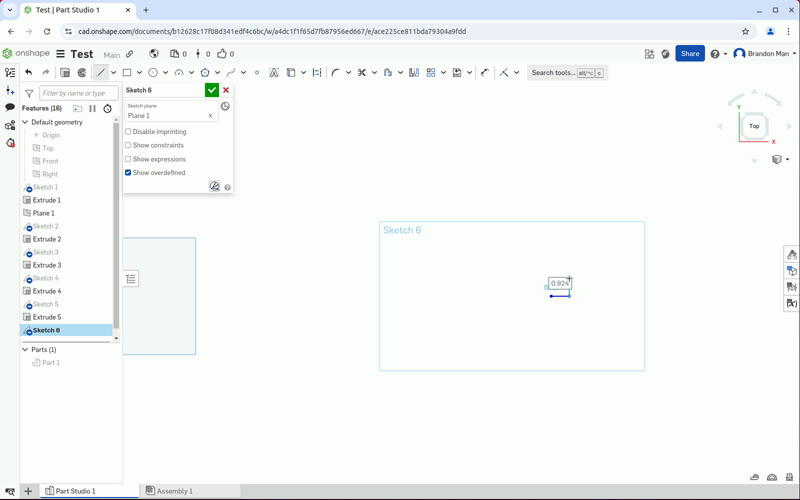
scroll(6)
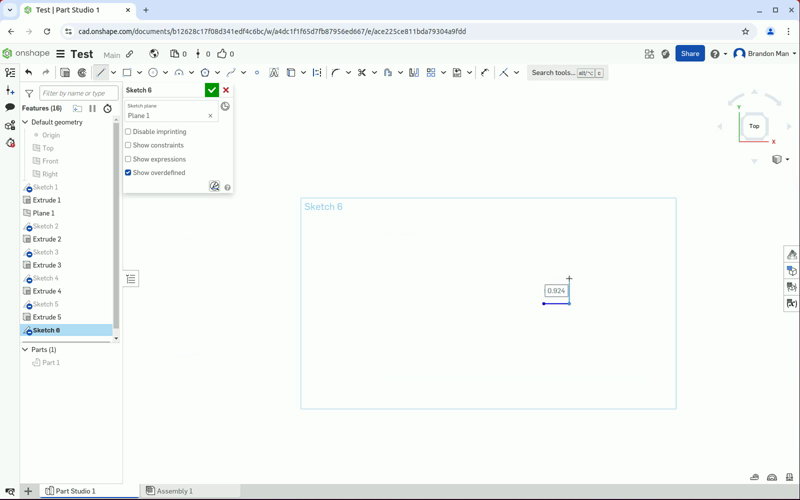
scroll(6)
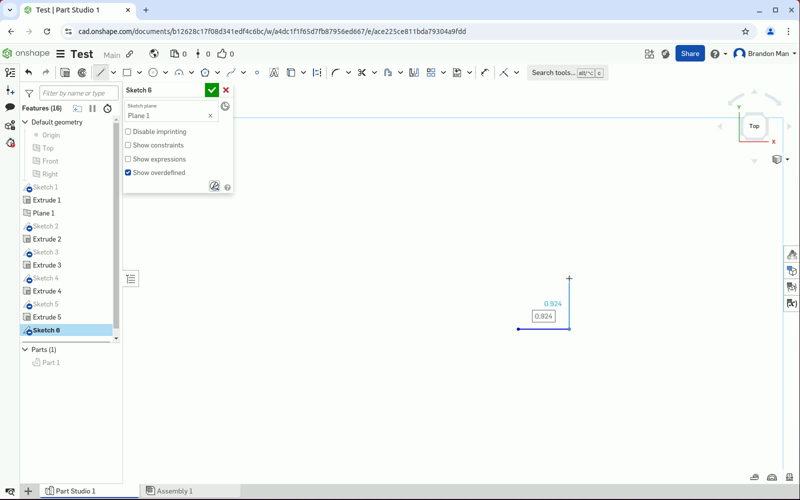
click(569, 278)
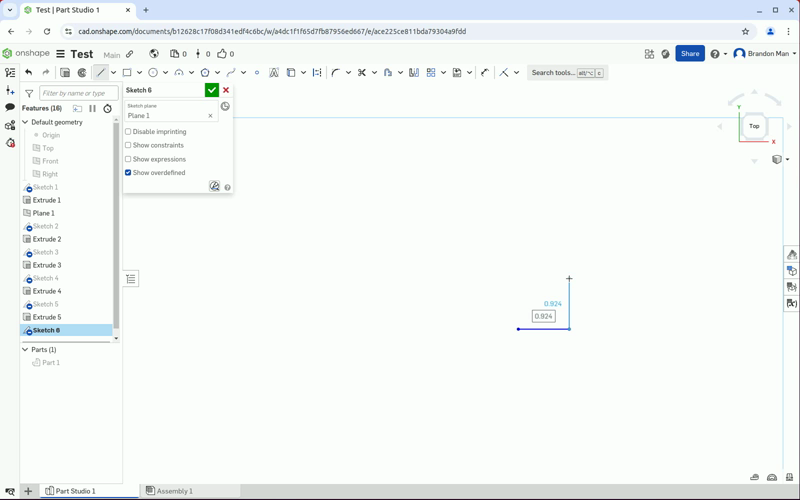
scroll(-6)
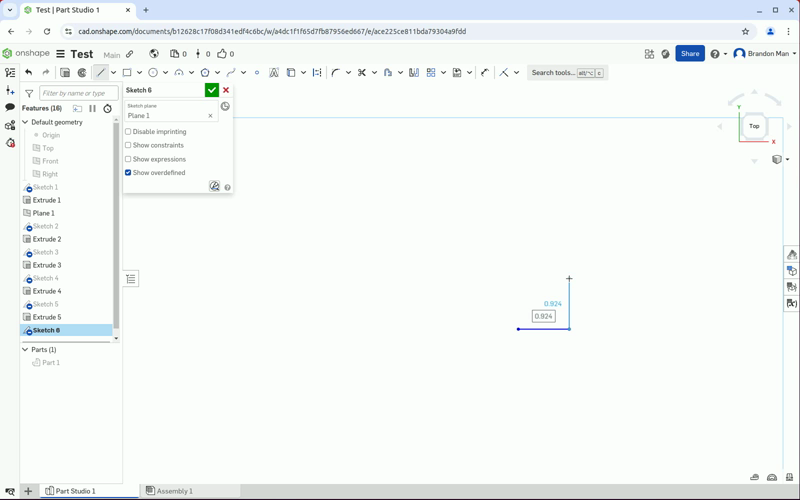
scroll(-6)
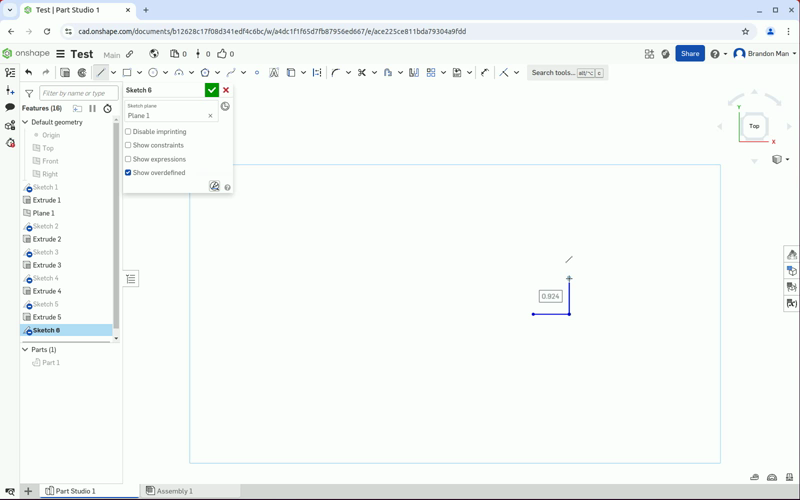
scroll(-6)
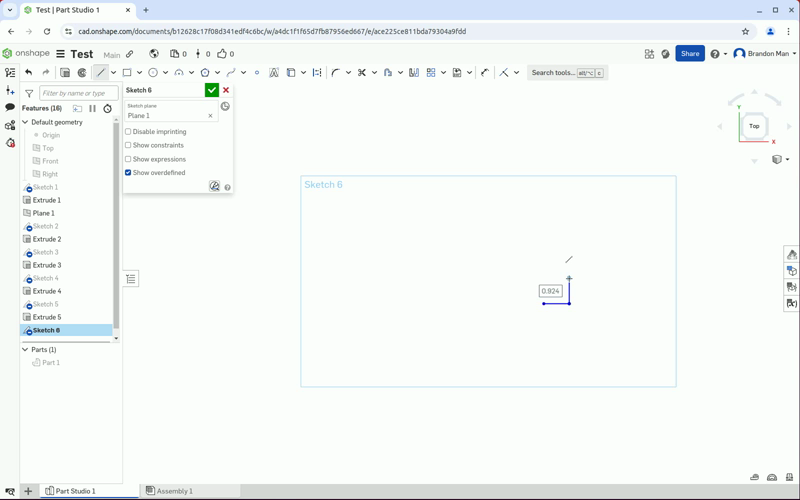
scroll(-6)
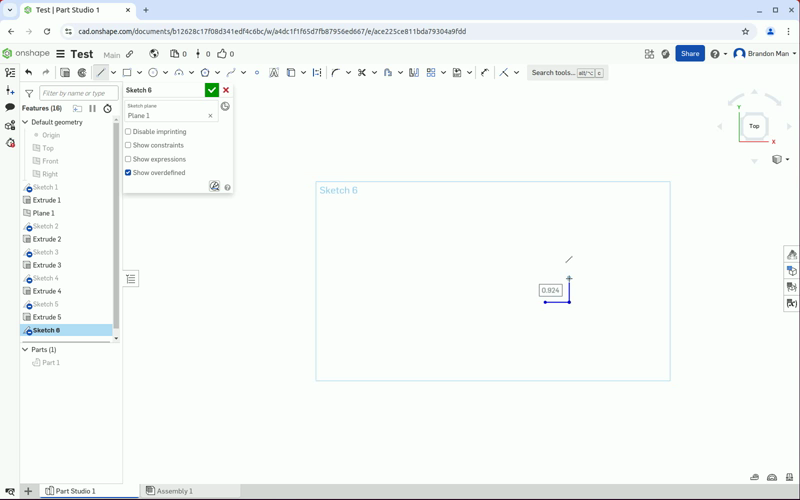
scroll(-6)
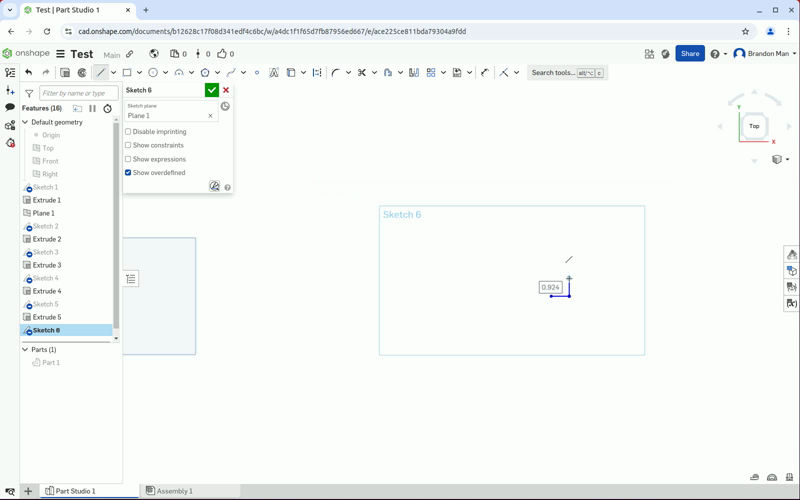
scroll(-6)
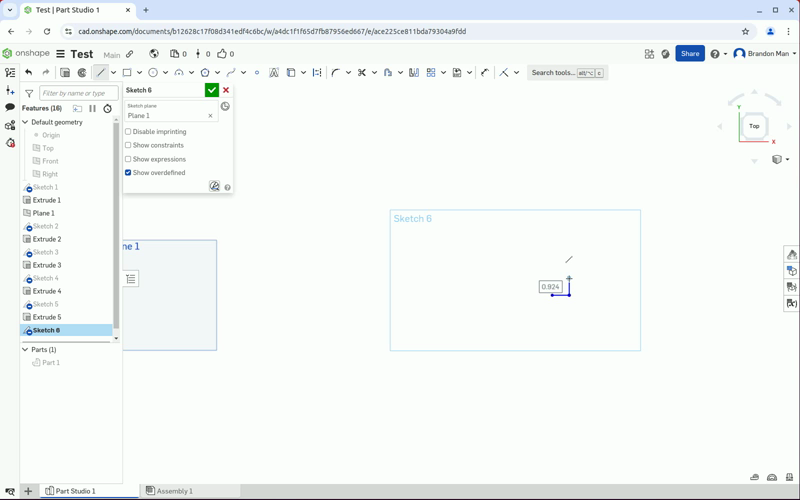
scroll(-6)
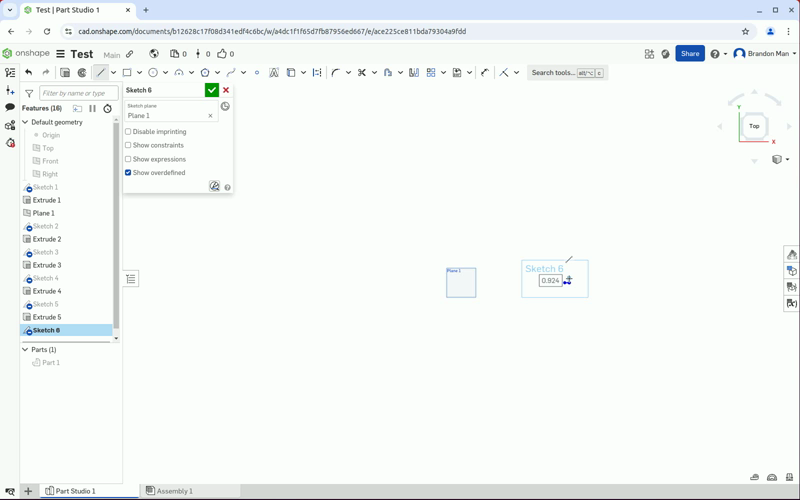
key_up(shift)
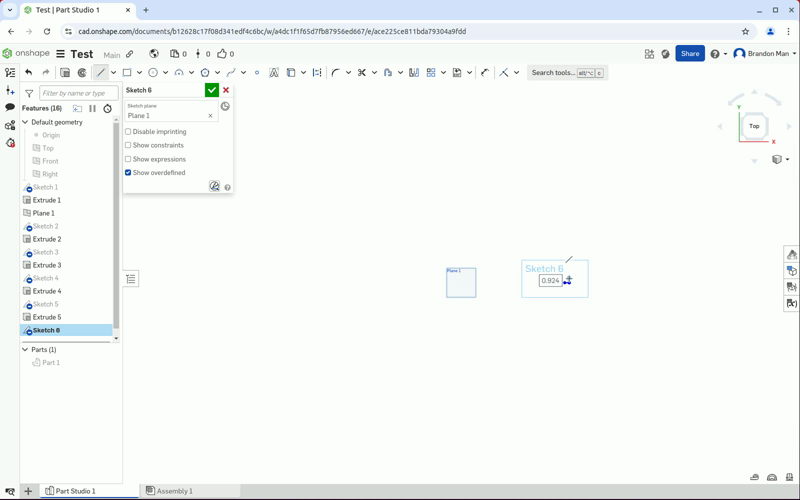
key_down(shift)
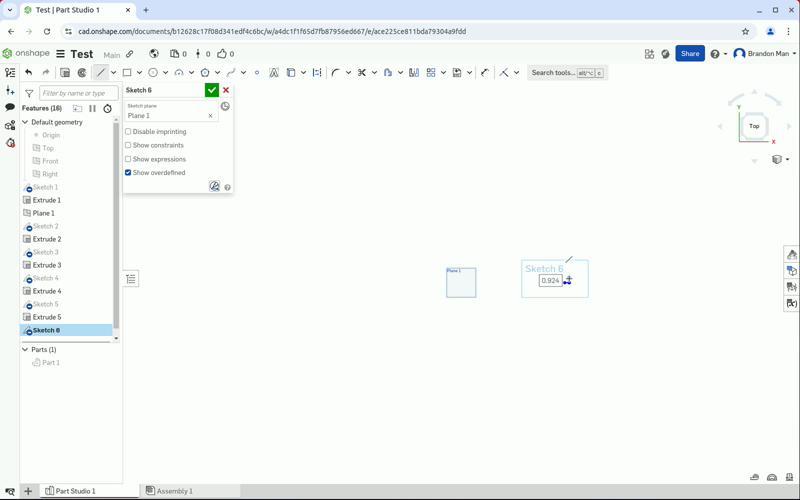
mouse_move(589, 278)
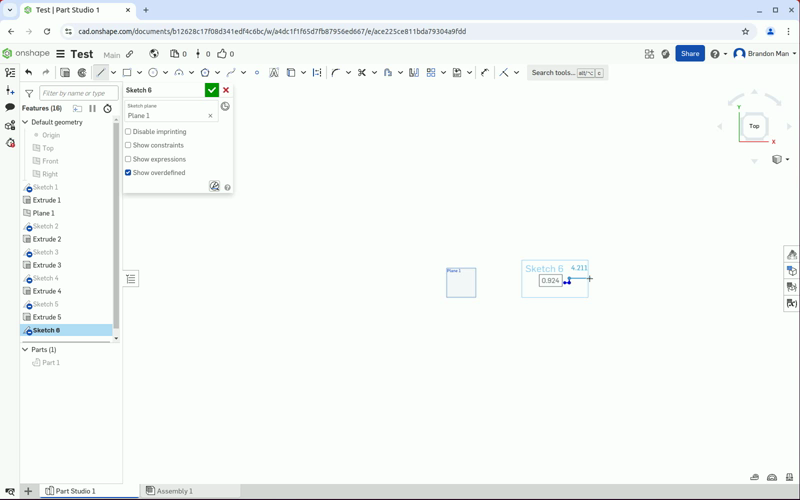
mouse_move(564, 278)
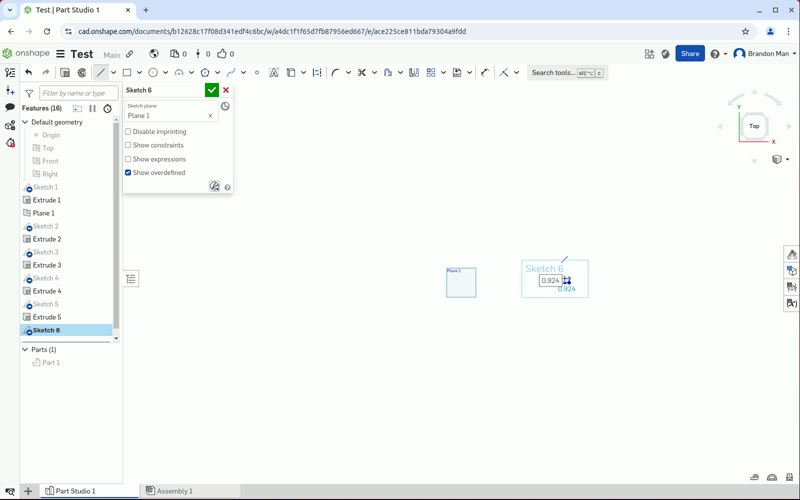
scroll(6)
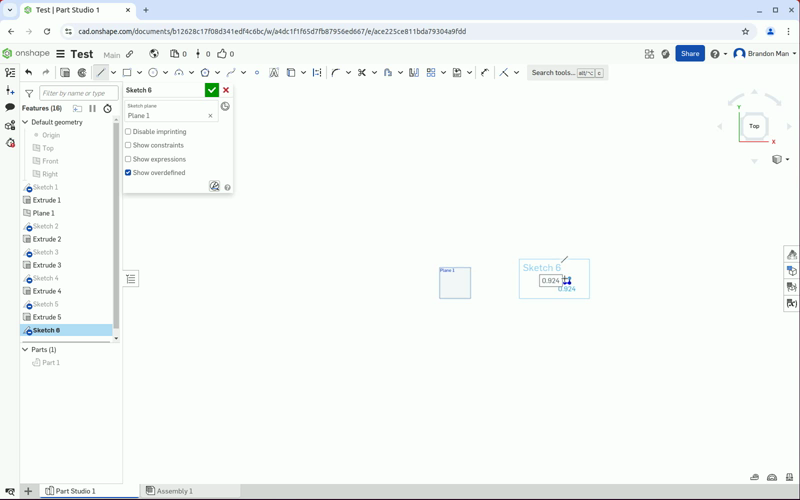
scroll(6)
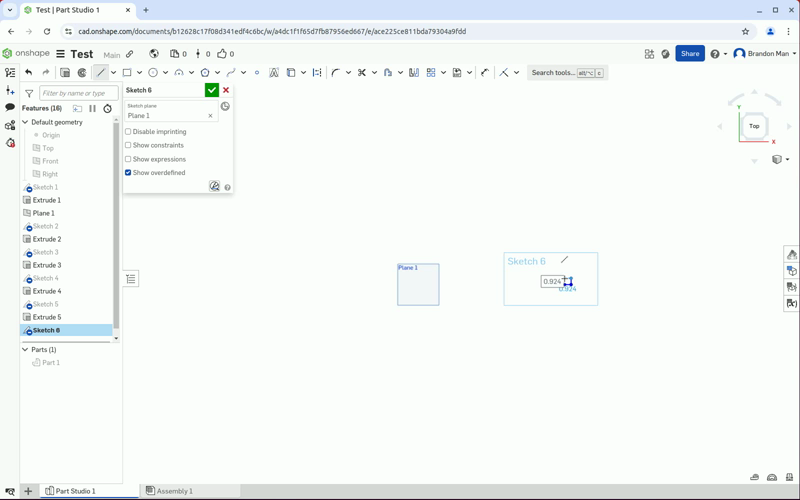
scroll(6)
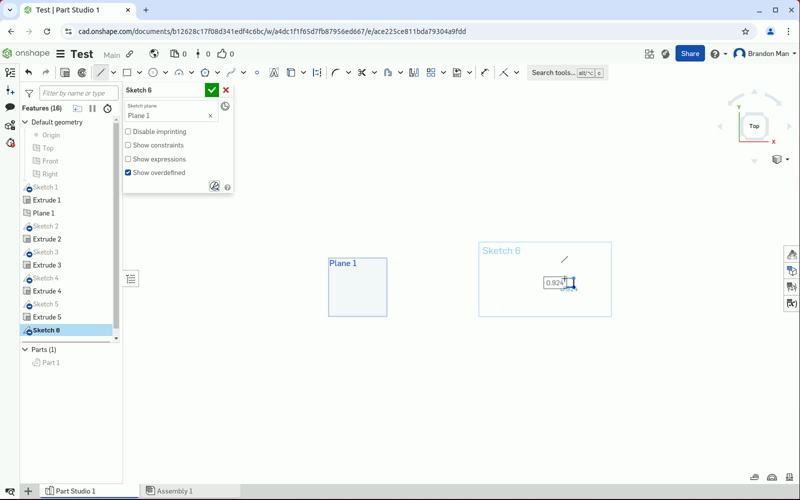
scroll(6)
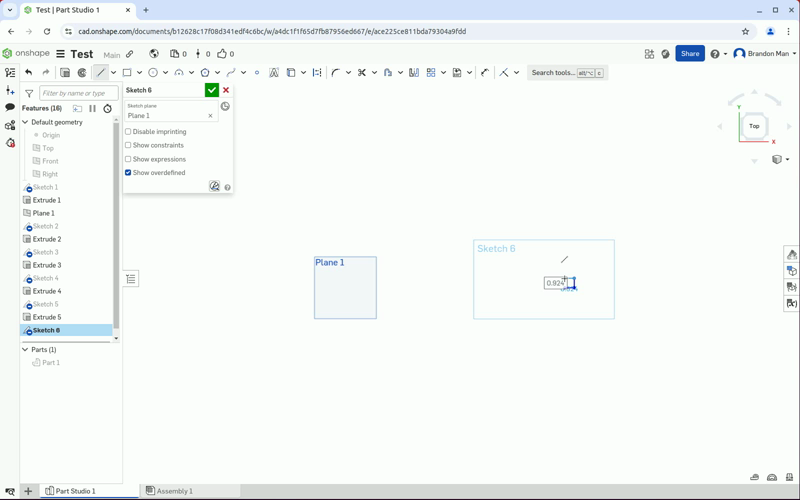
scroll(6)
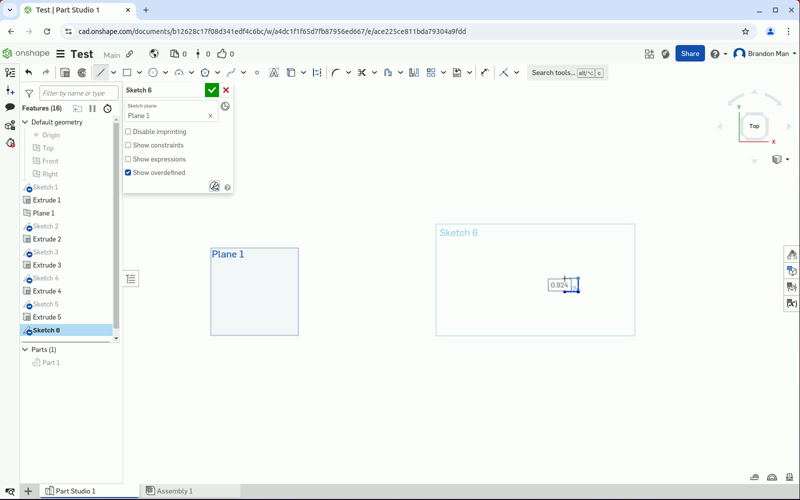
scroll(6)
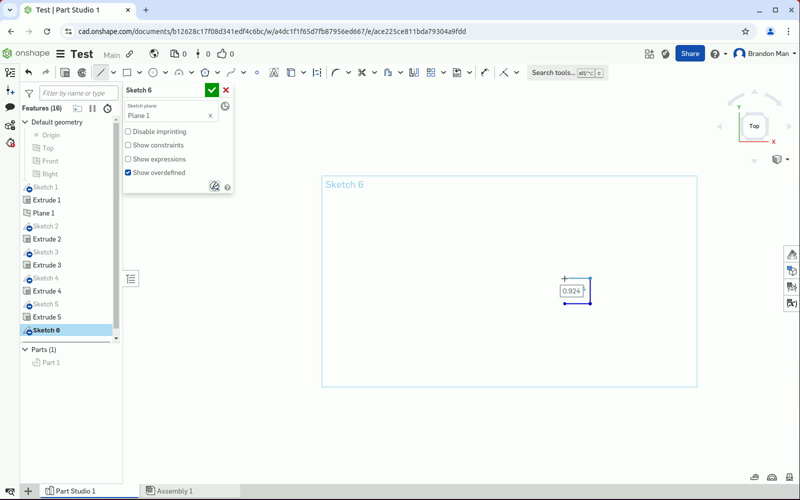
scroll(6)
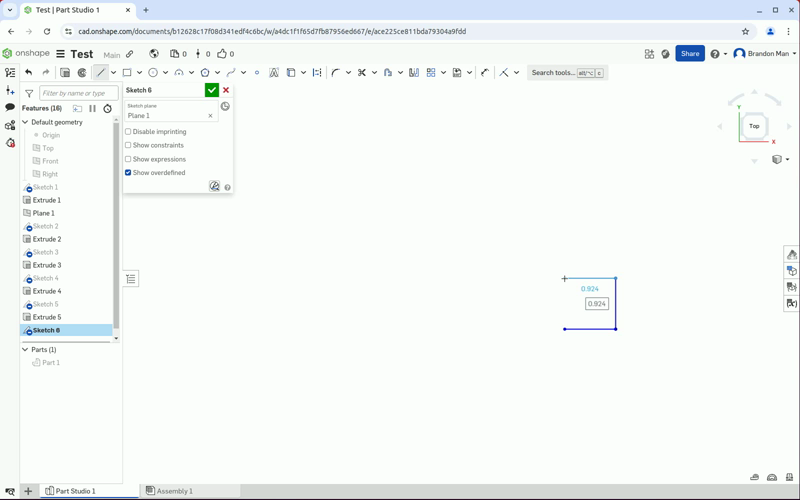
click(564, 278)
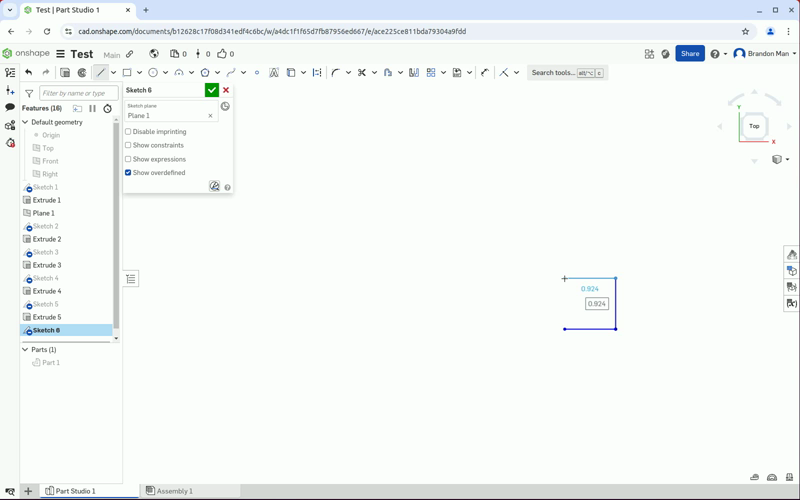
scroll(-6)
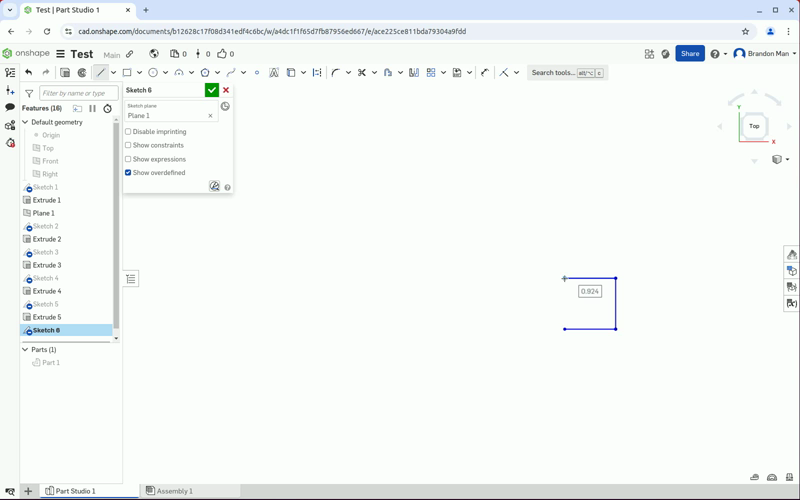
scroll(-6)
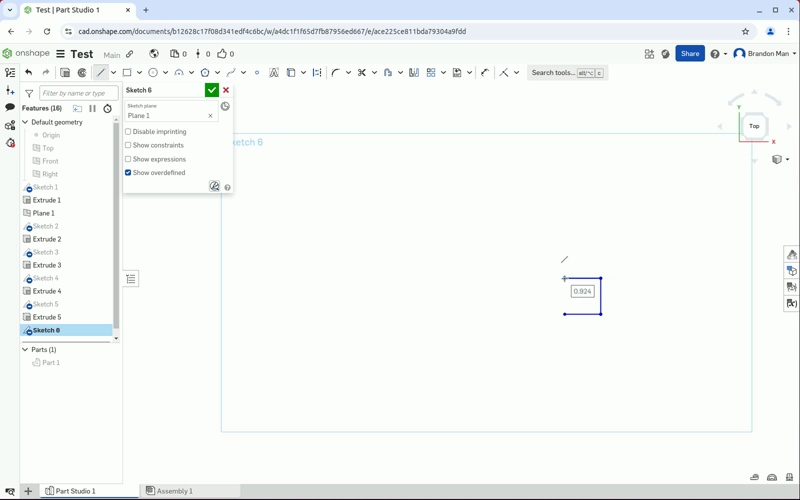
scroll(-6)
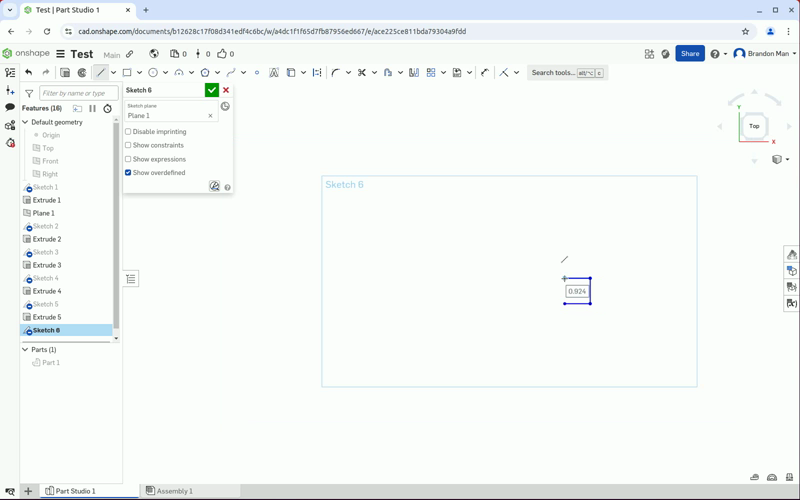
scroll(-6)
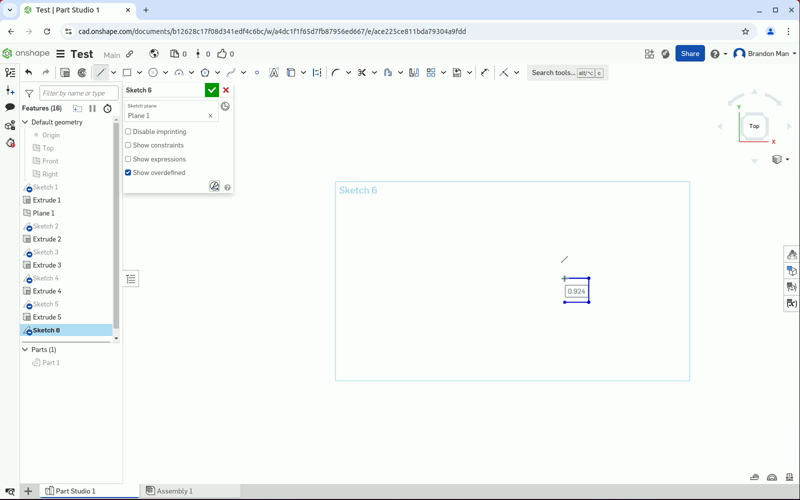
scroll(-6)
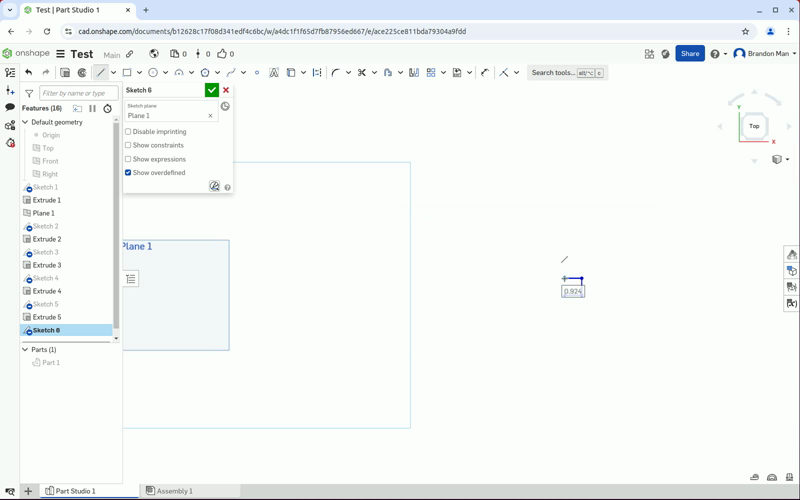
scroll(-6)
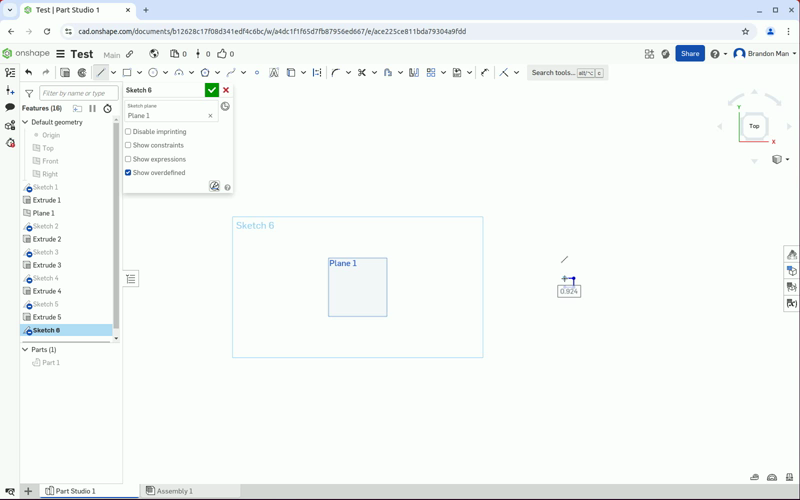
scroll(-6)
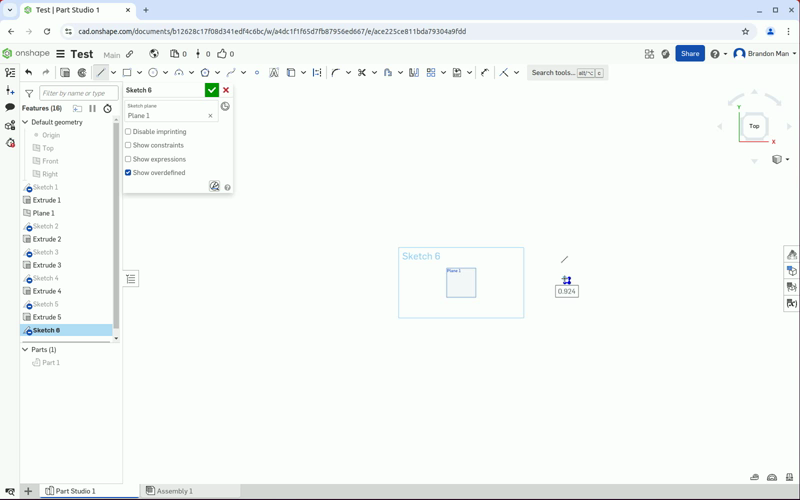
key_up(shift)
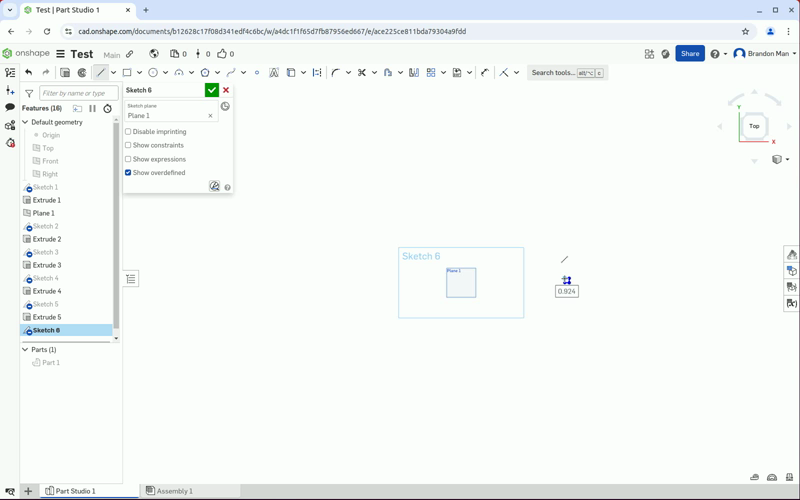
mouse_move(589, 278)
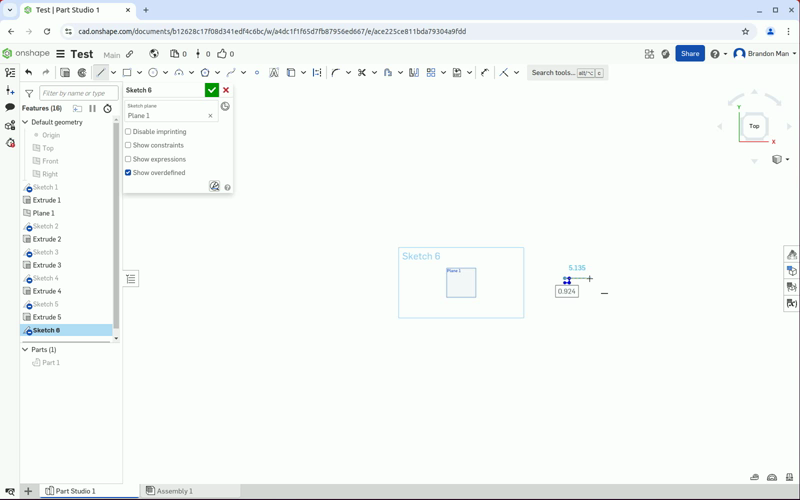
key_down(shift)
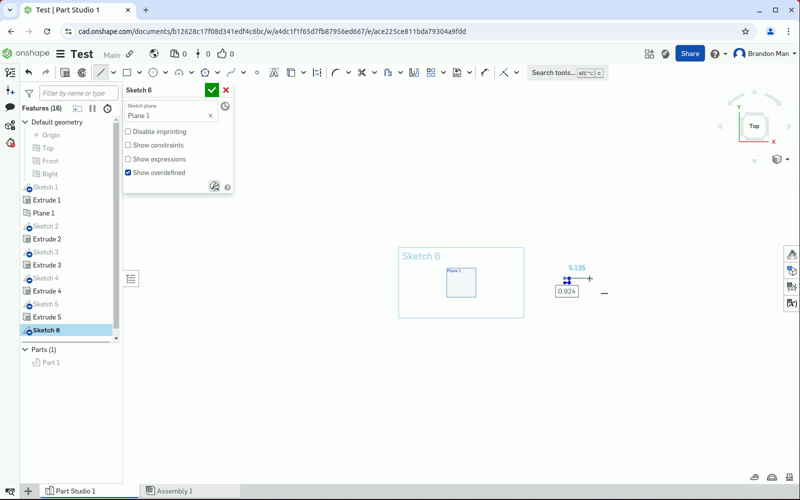
mouse_move(564, 282)
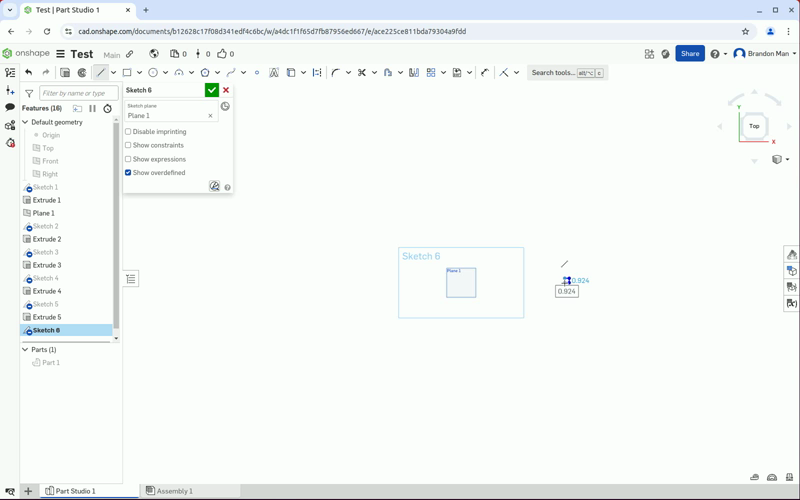
scroll(6)
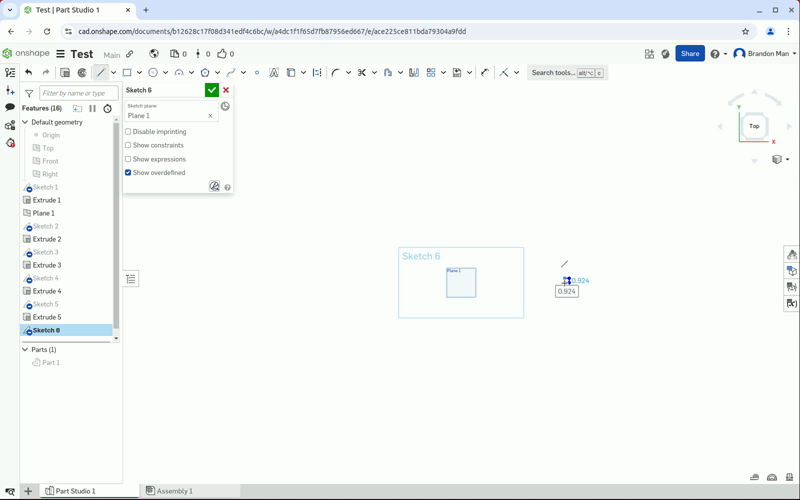
scroll(6)
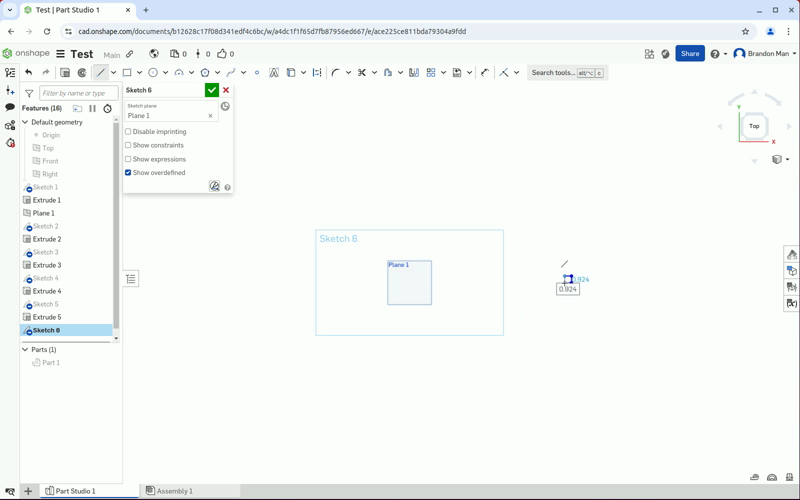
scroll(6)
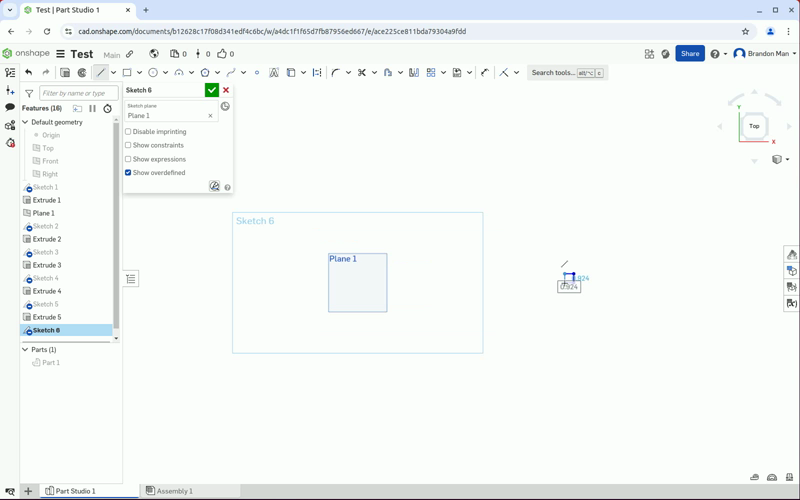
scroll(6)
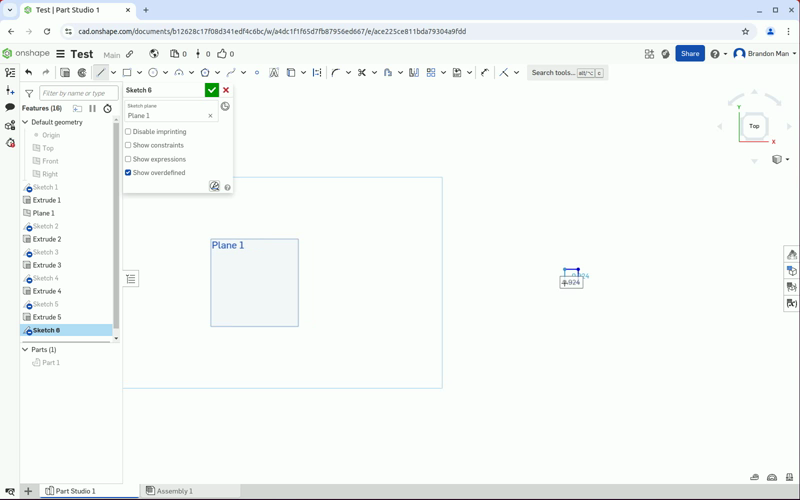
scroll(6)
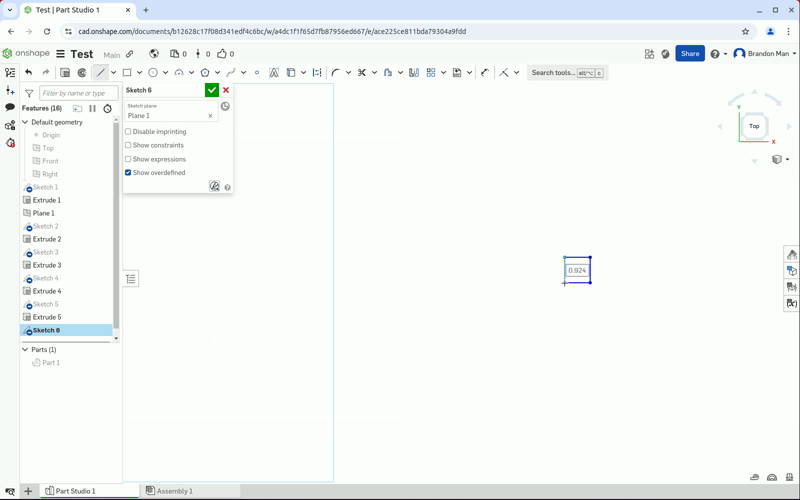
scroll(6)
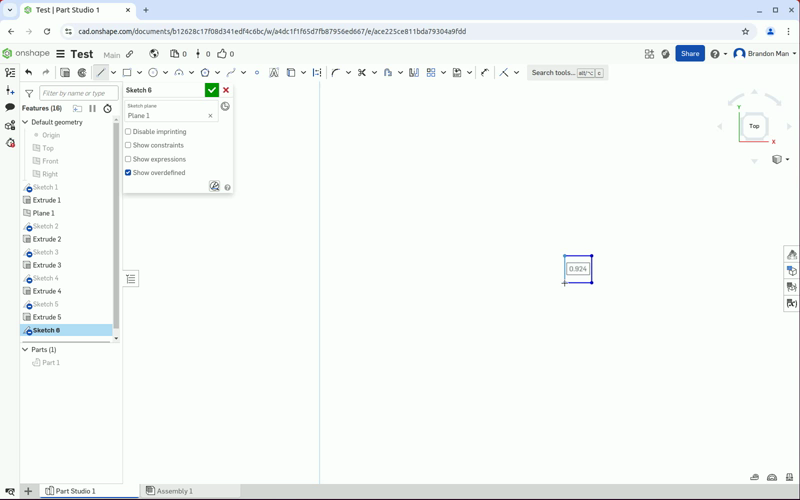
scroll(6)
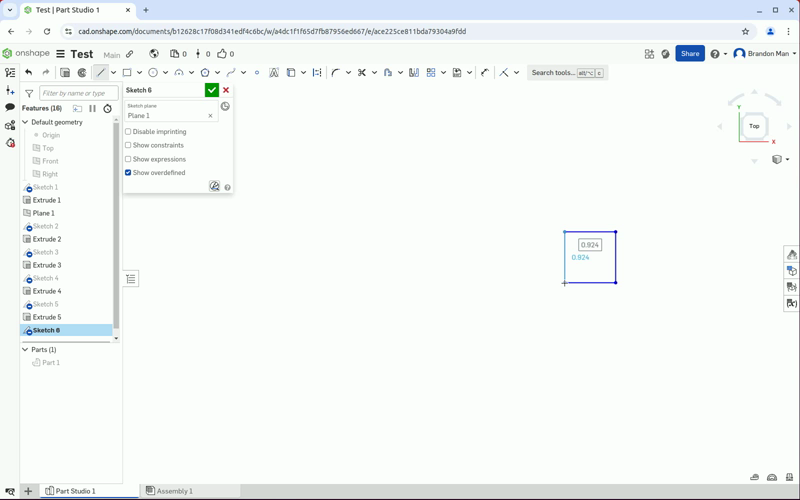
key_up(shift)
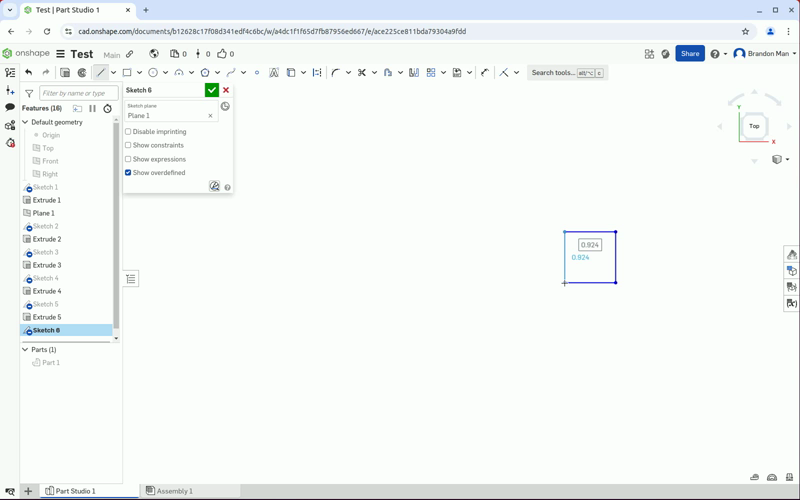
click(564, 282)
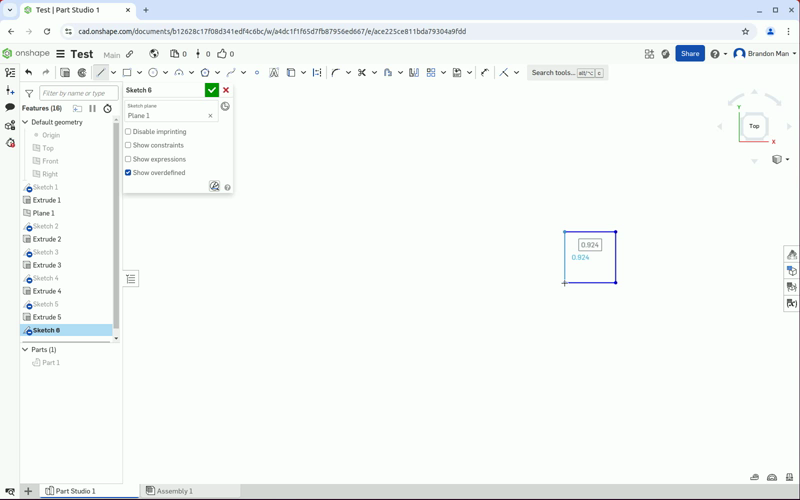
scroll(-6)
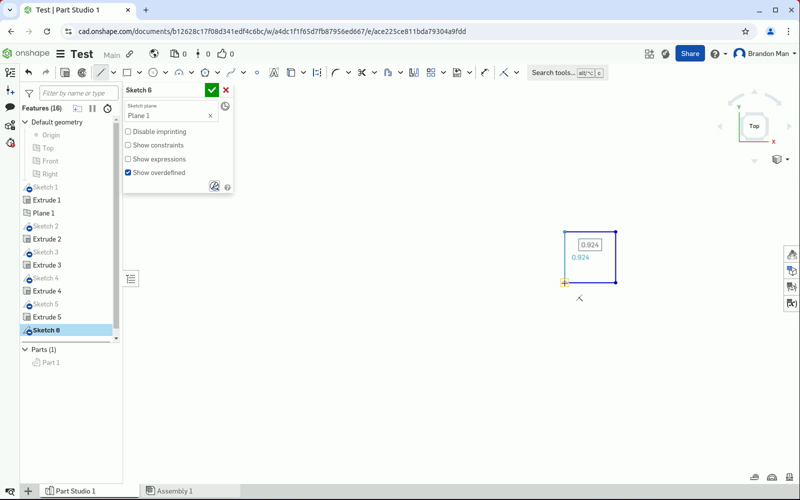
scroll(-6)
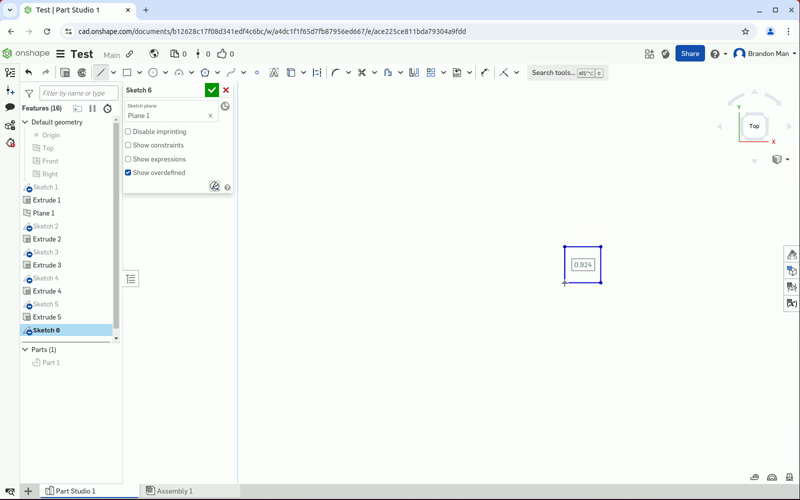
scroll(-6)
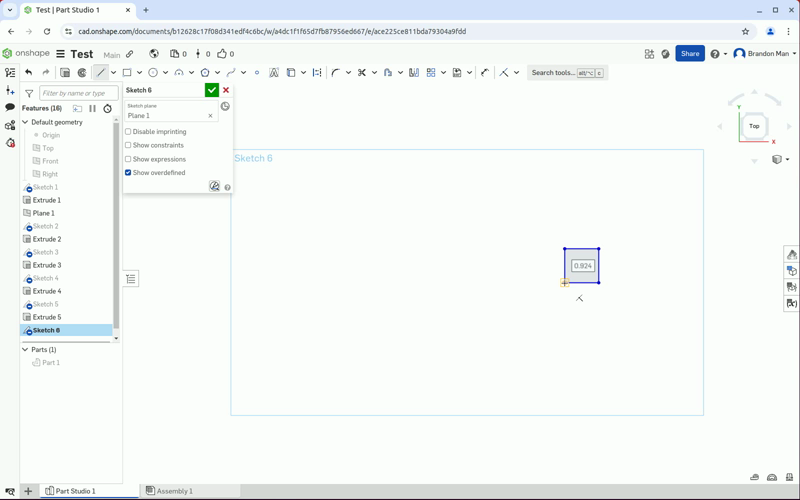
scroll(-6)
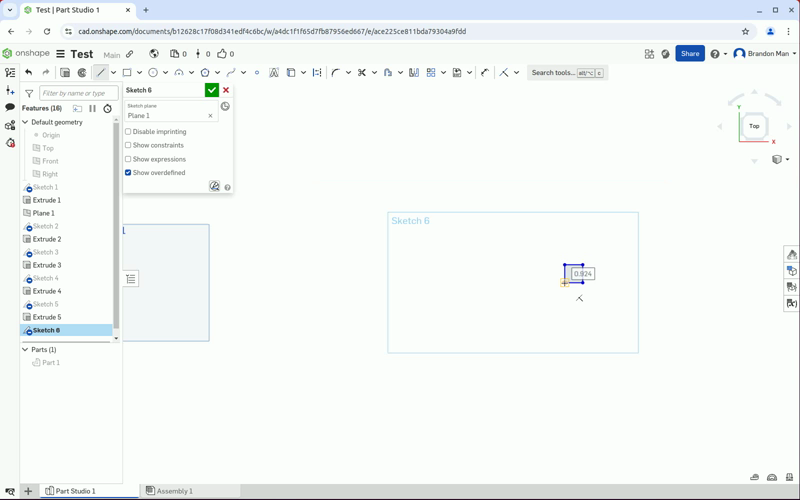
scroll(-6)
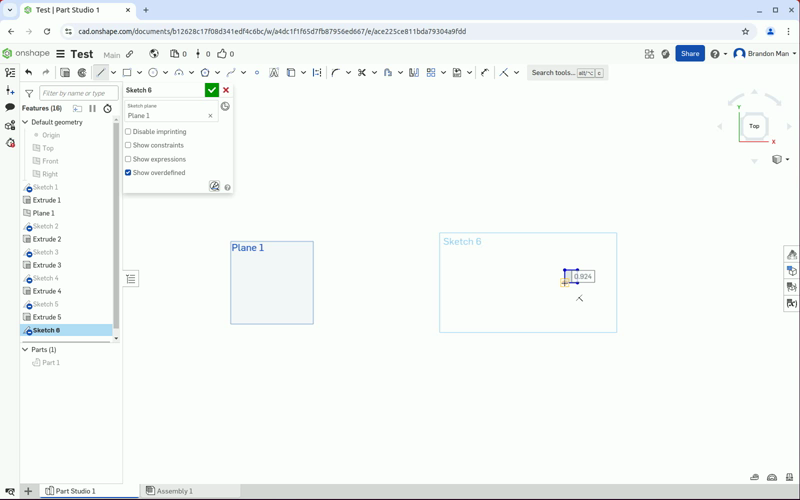
scroll(-6)
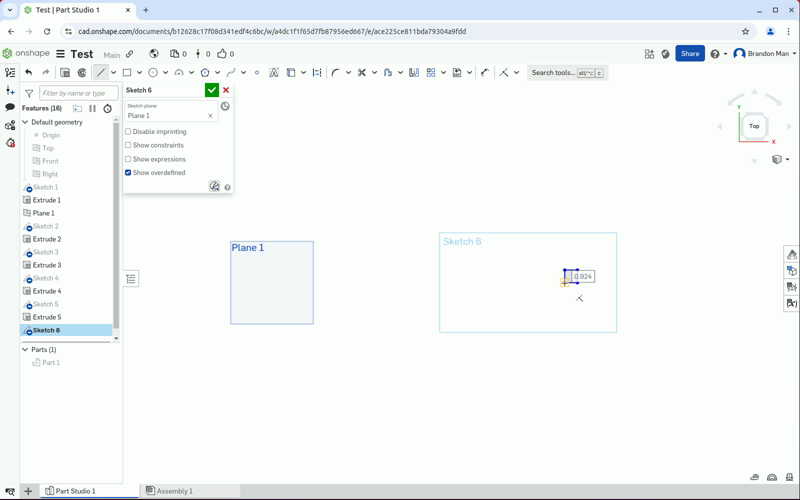
scroll(-6)
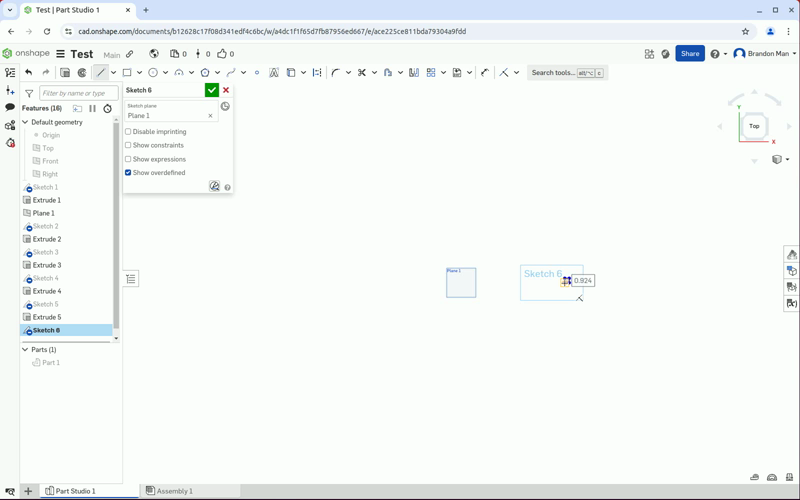
key(esc)
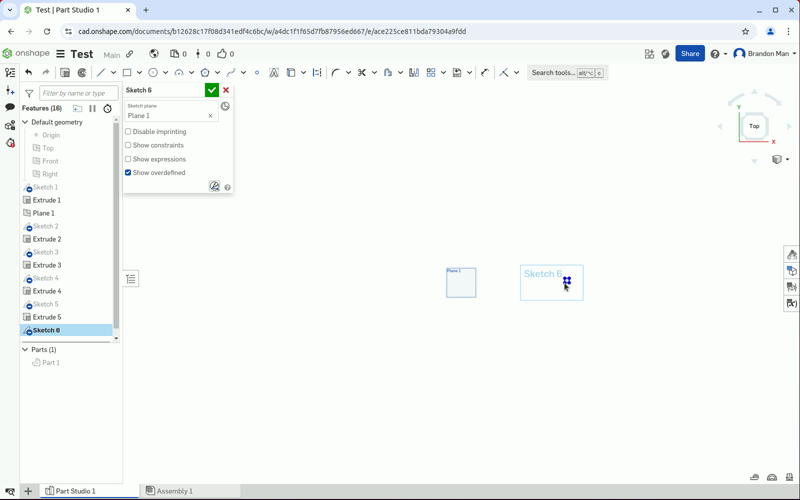
mouse_move(567, 278)
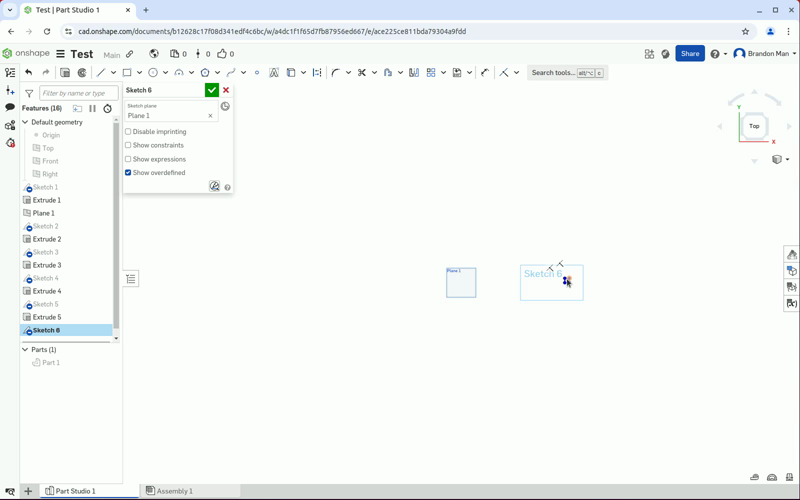
scroll(6)
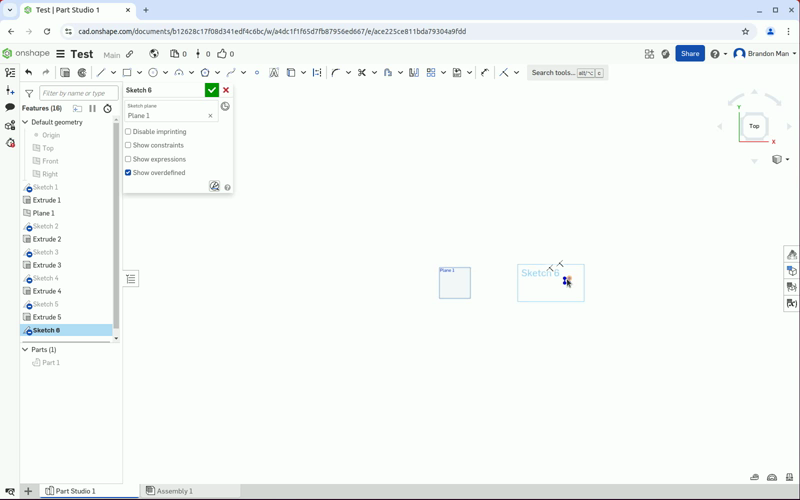
scroll(6)
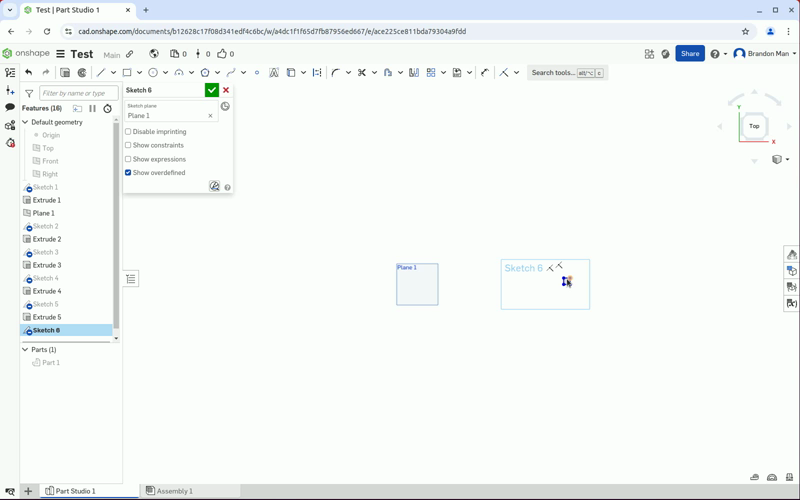
scroll(6)
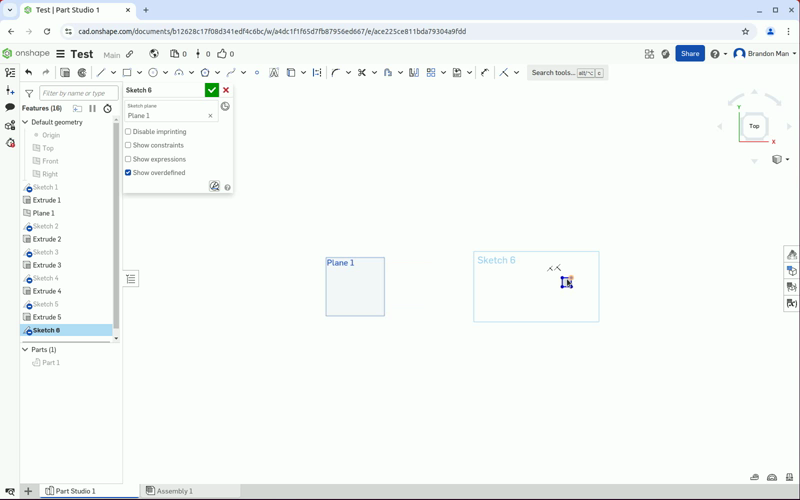
scroll(6)
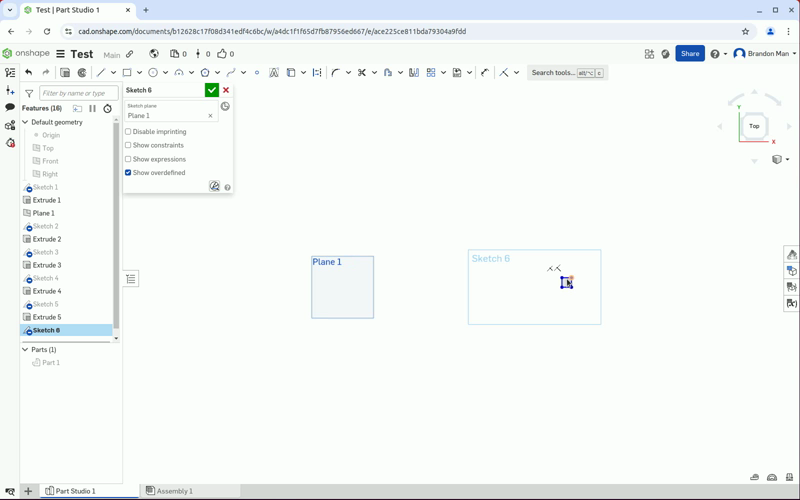
scroll(6)
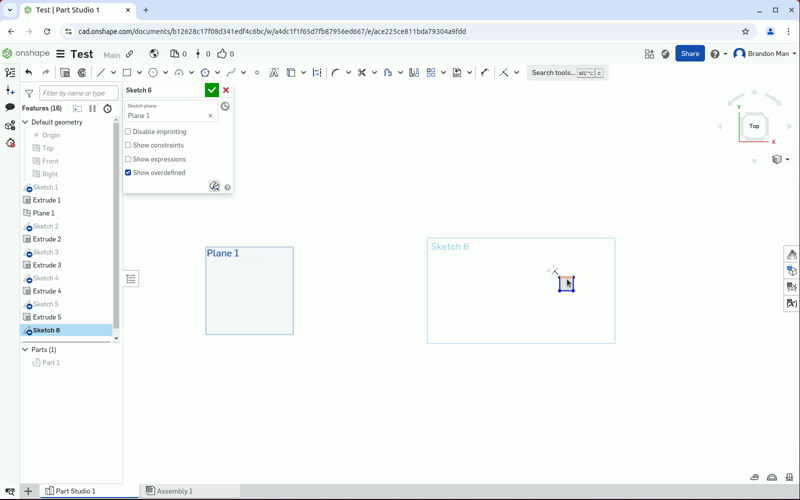
scroll(6)
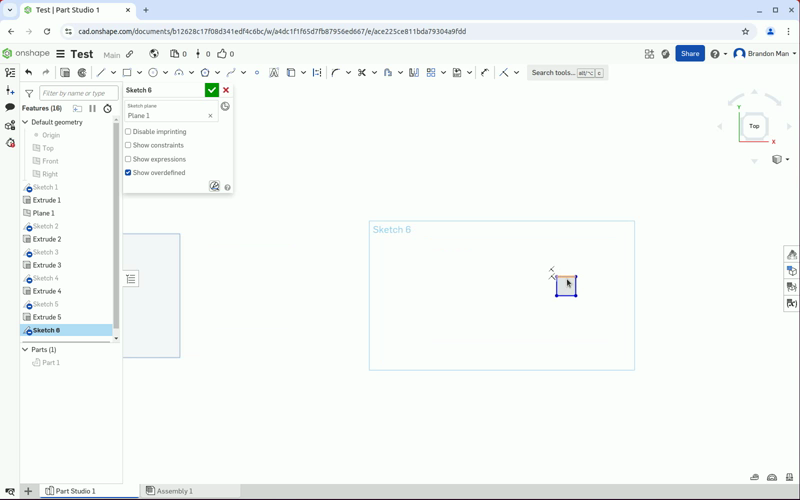
scroll(6)
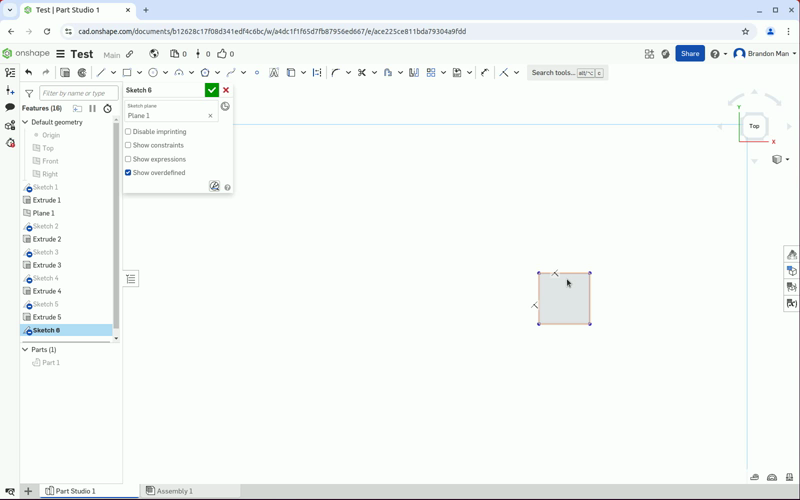
click(567, 278)
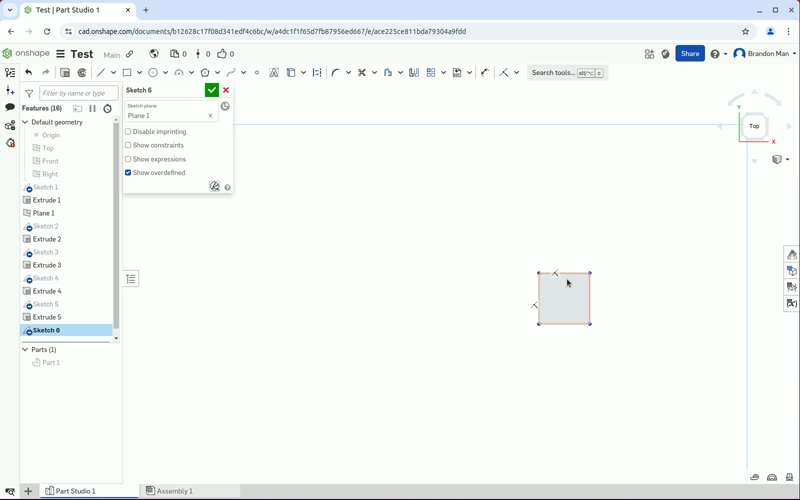
scroll(-6)
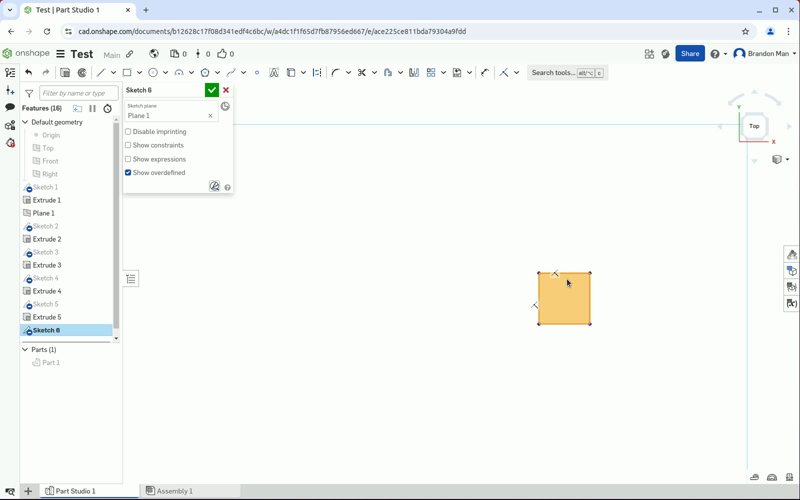
scroll(-6)
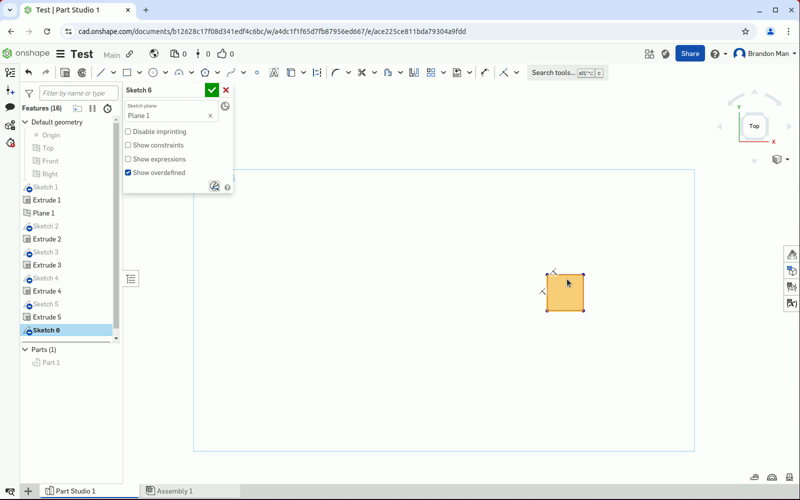
scroll(-6)
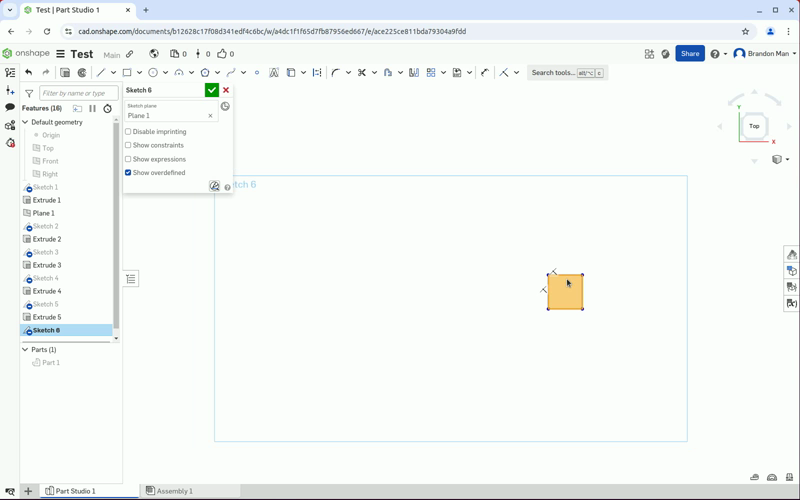
scroll(-6)
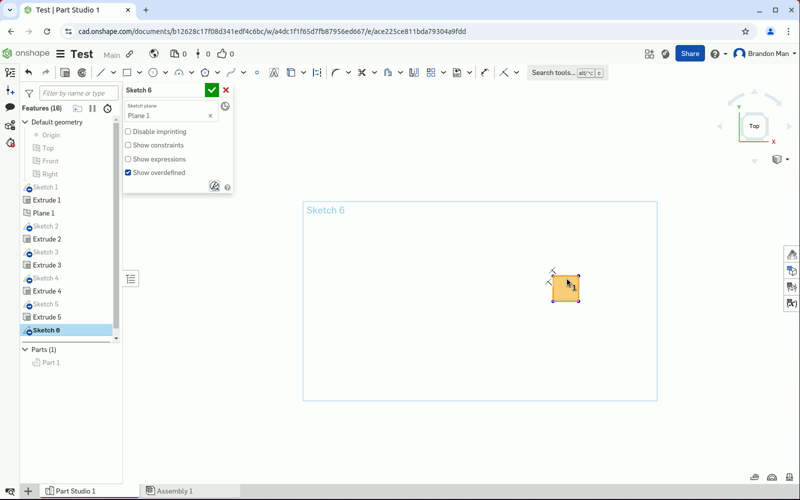
scroll(-6)
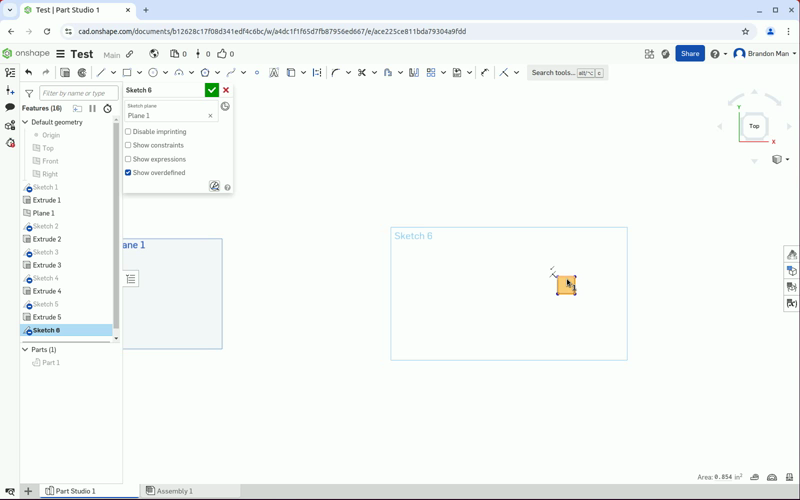
scroll(-6)
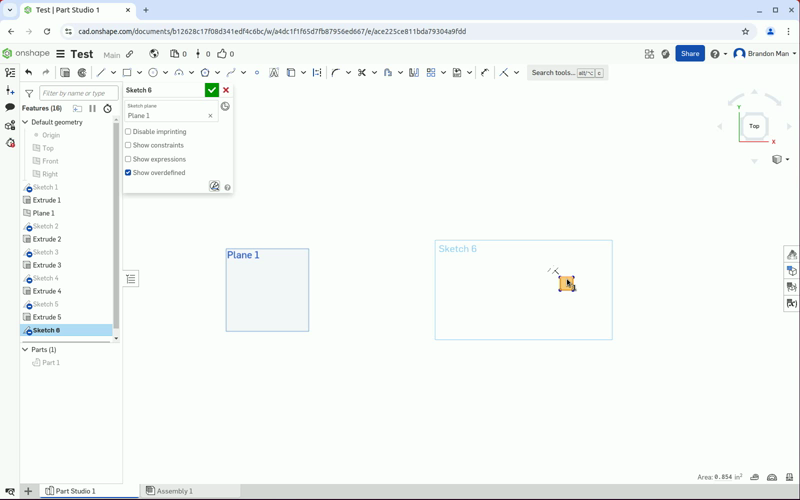
scroll(-6)
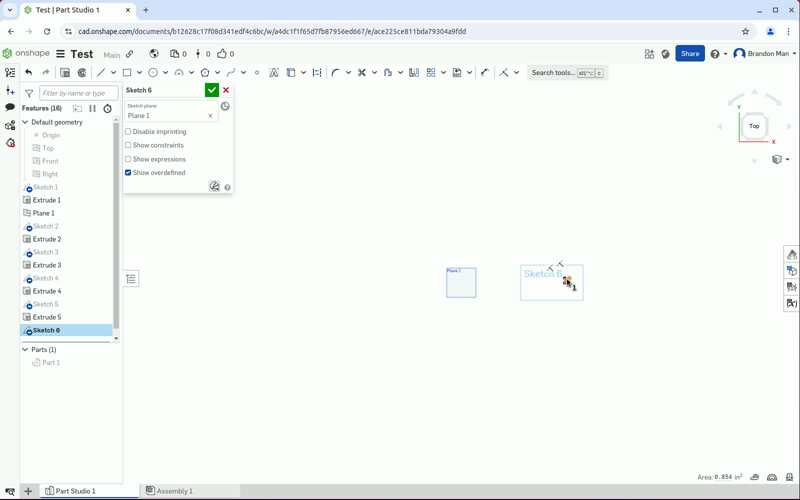
mouse_move(73, 352)
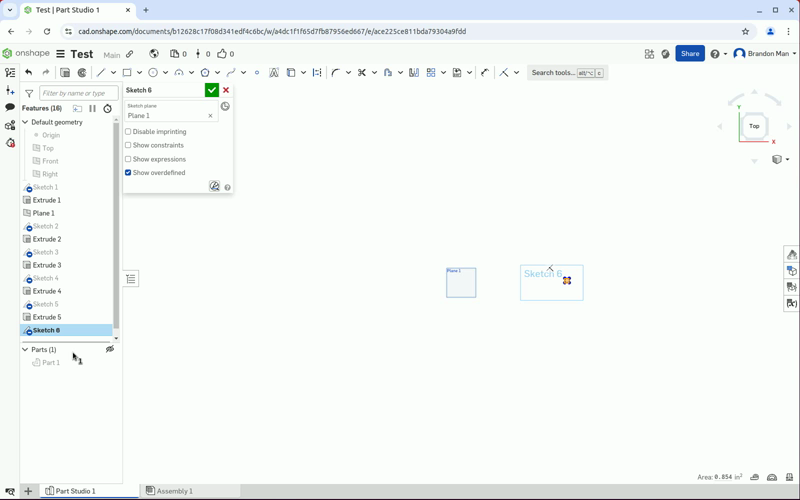
key(shift+y)
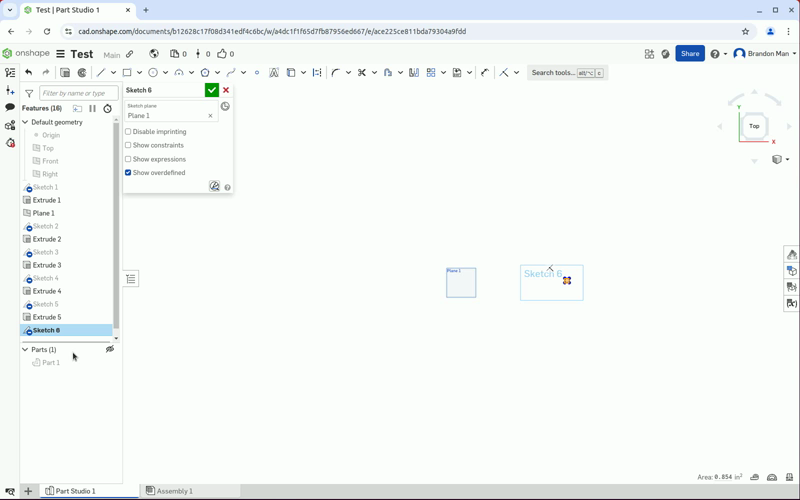
key(shift+e)
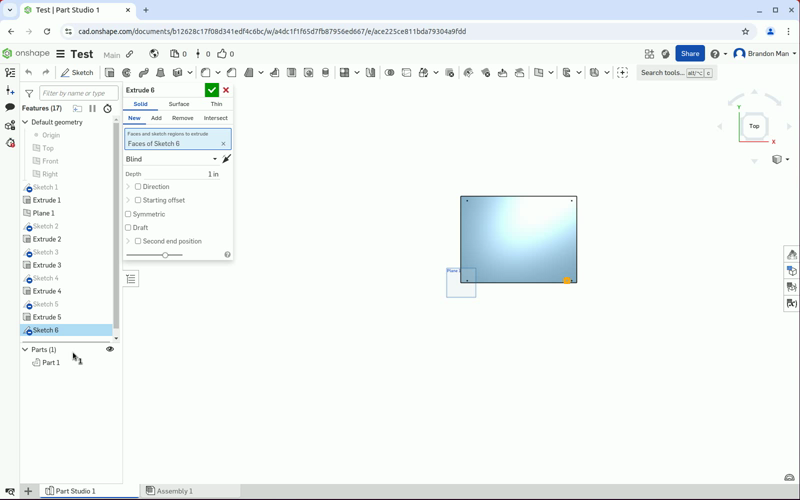
mouse_move(143, 106)
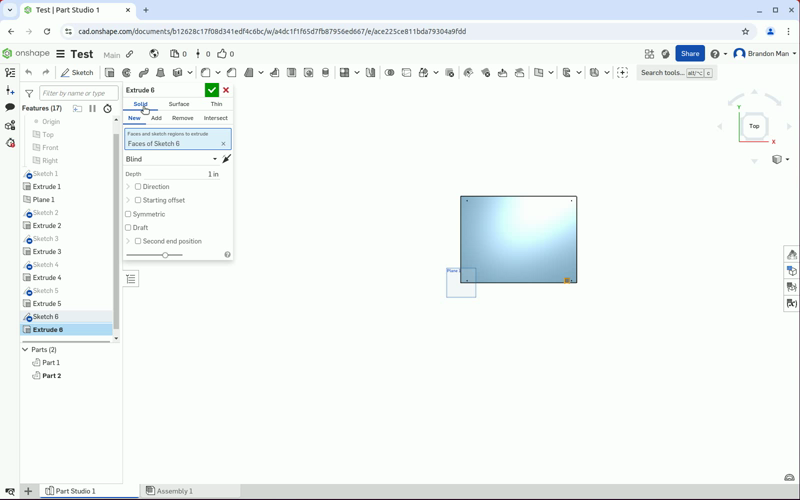
click(143, 106)
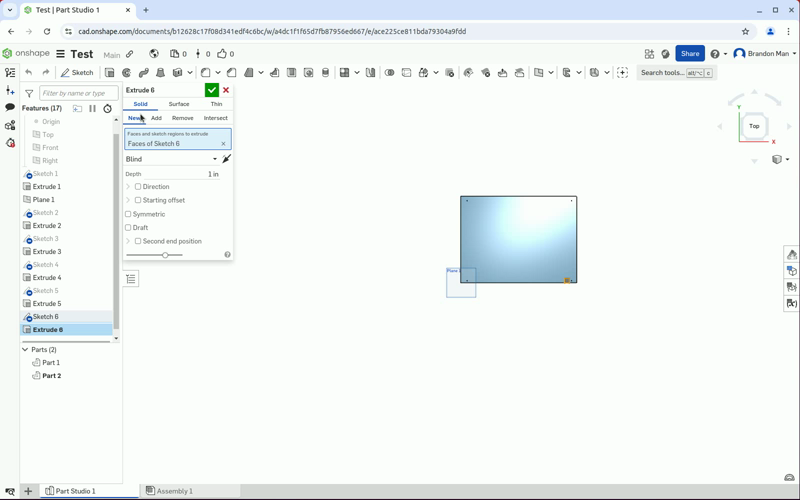
mouse_move(137, 120)
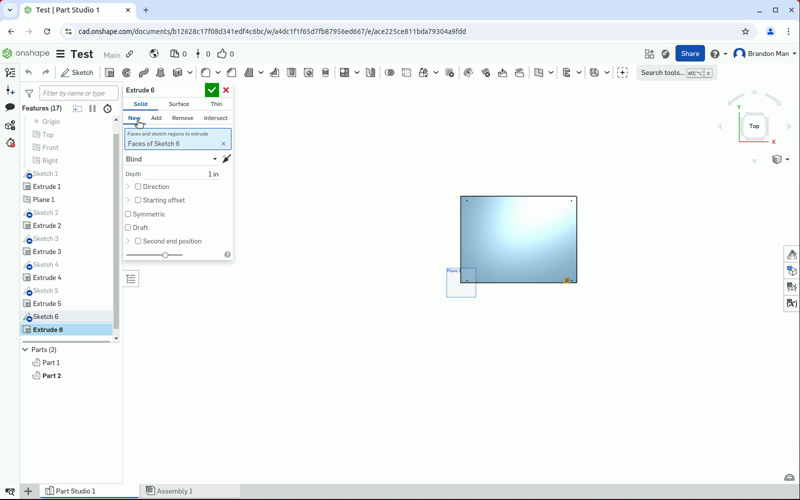
click(137, 120)
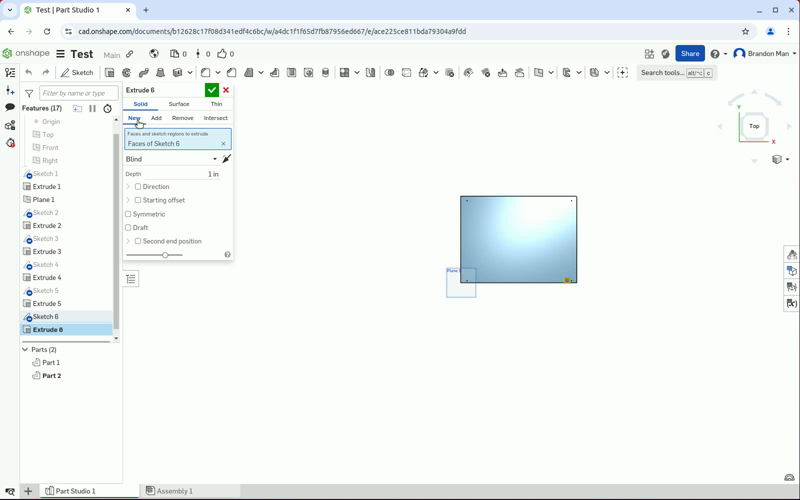
key(tab, 4)
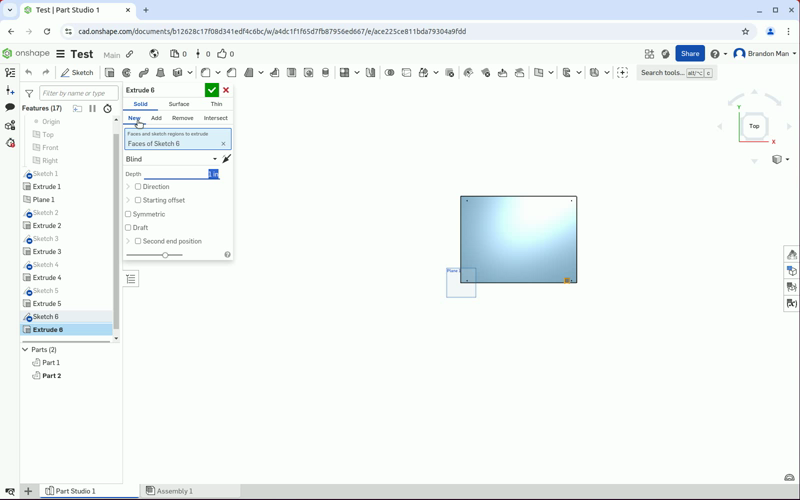
text(-0.241)
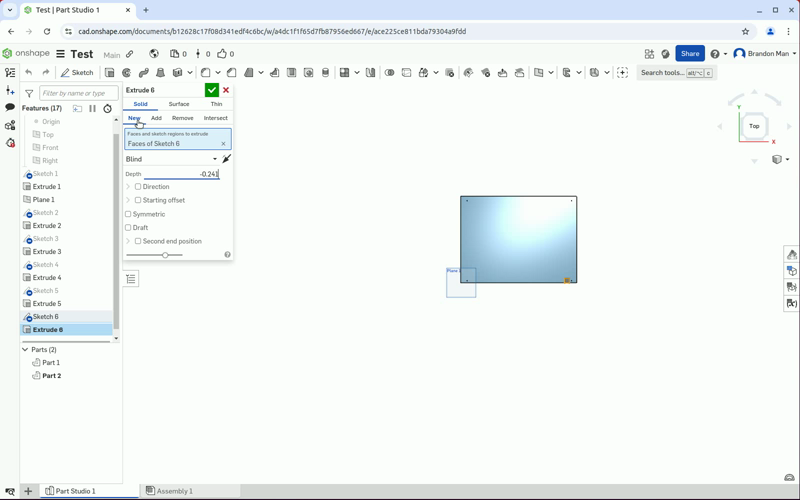
key(enter)
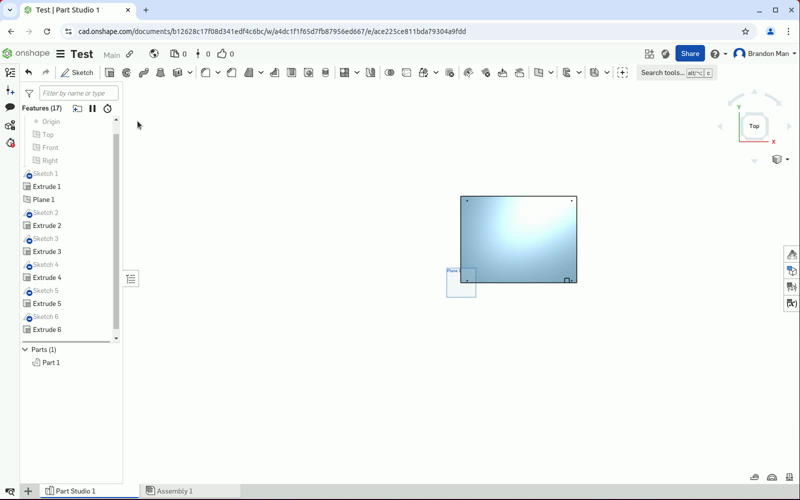
key(shift+h)
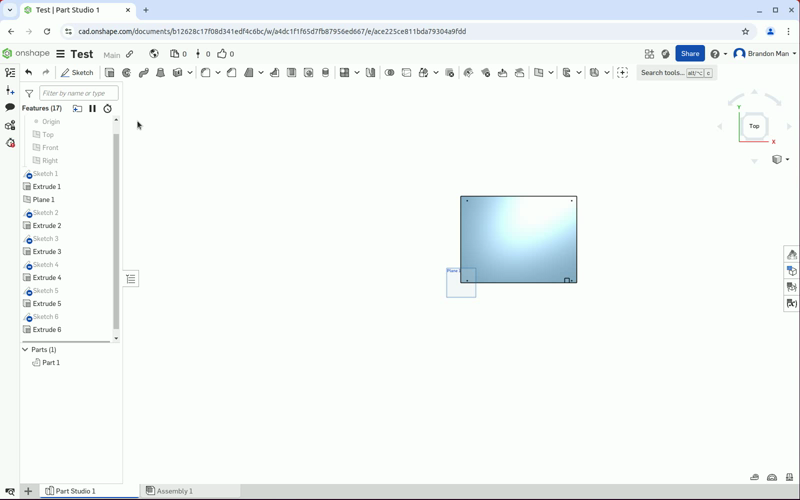
key(shift+h)
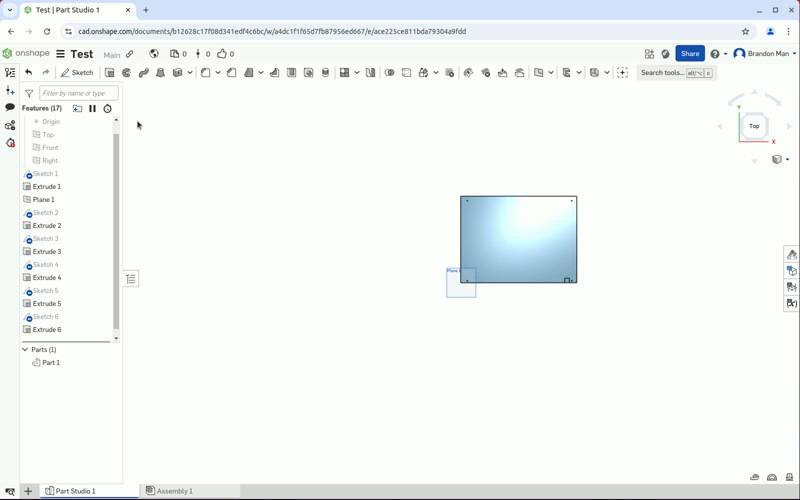
mouse_move(69, 176)
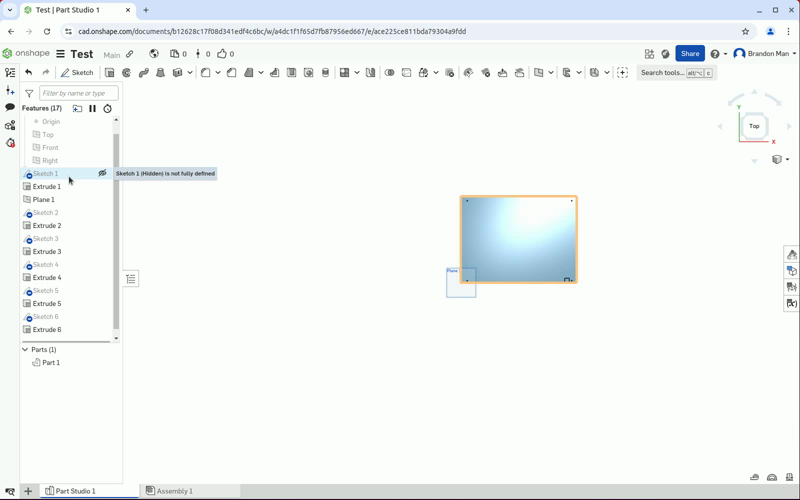
click(69, 176)
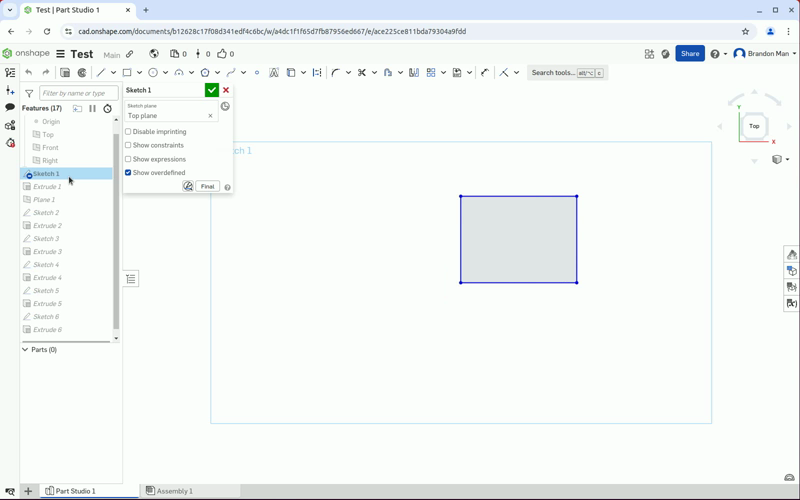
mouse_move(229, 92)
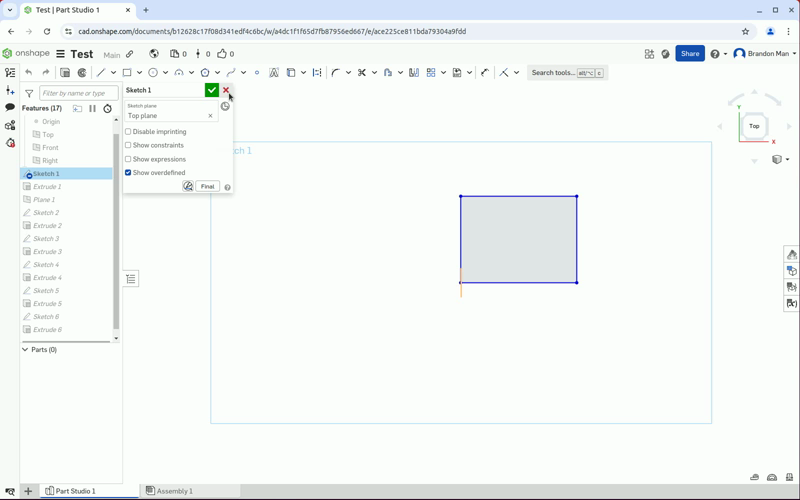
click(229, 92)
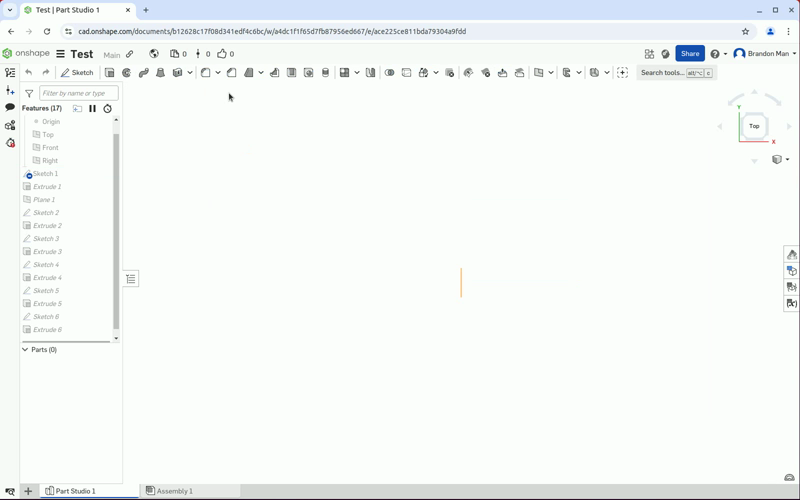
key(shift+s)
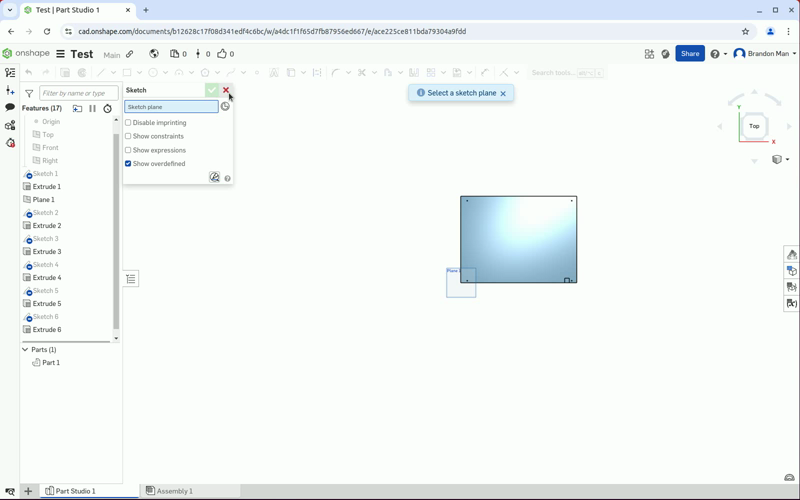
mouse_move(69, 189)
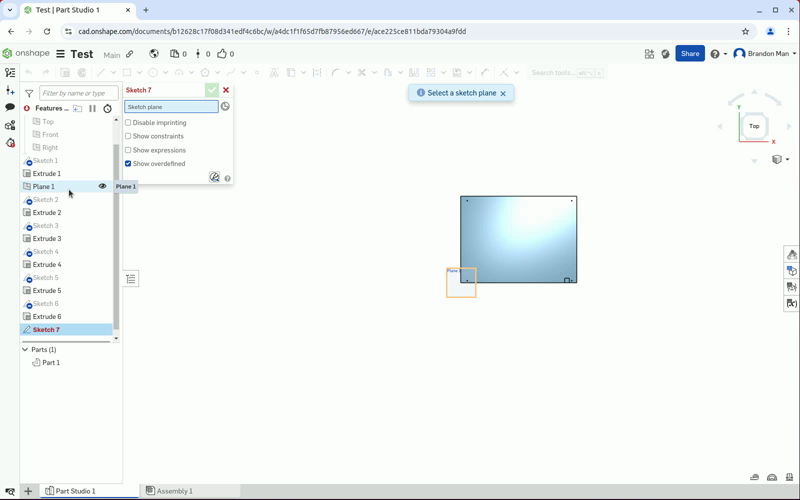
click(69, 189)
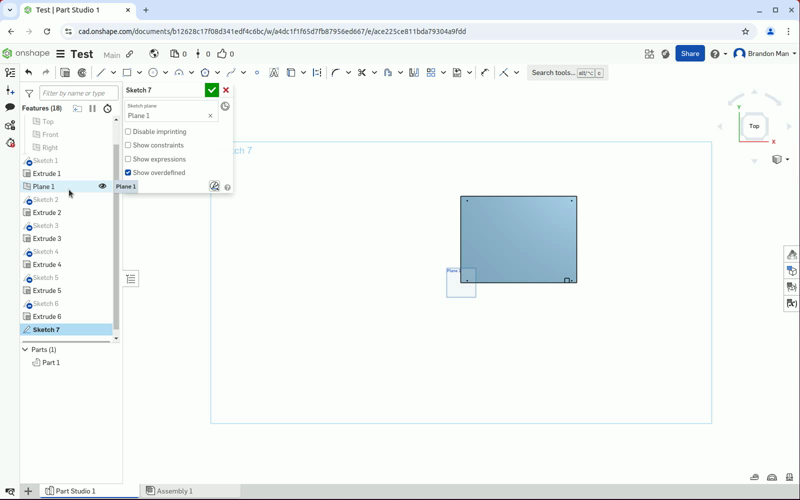
mouse_move(73, 352)
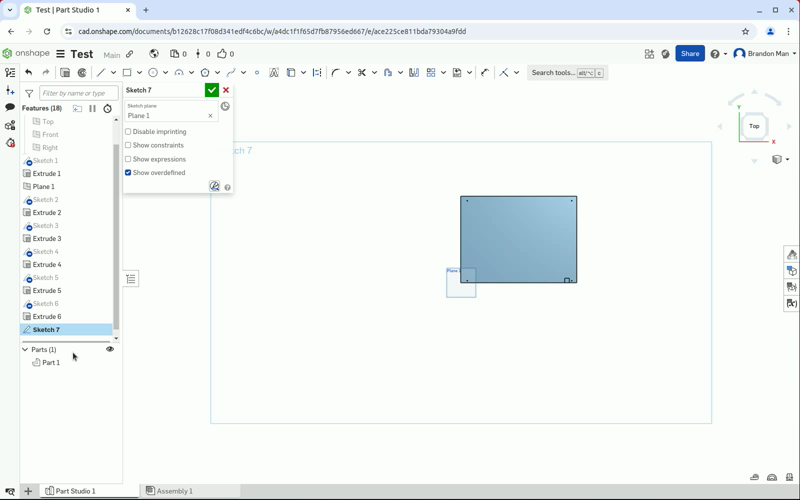
key(y)
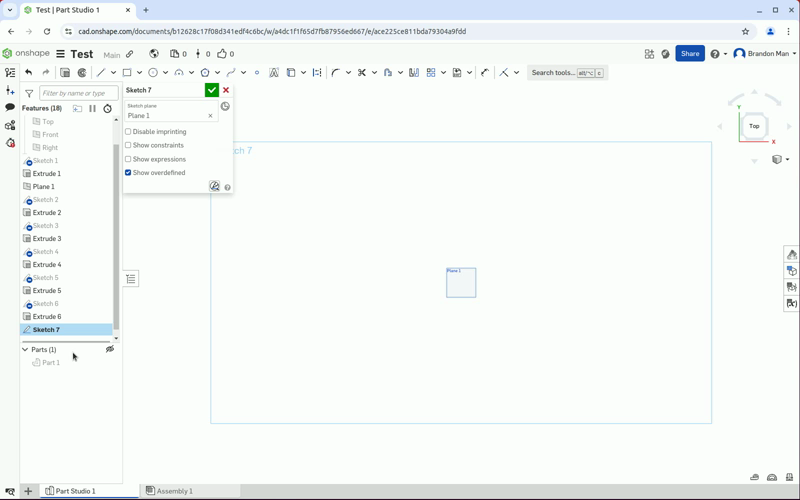
key(l)
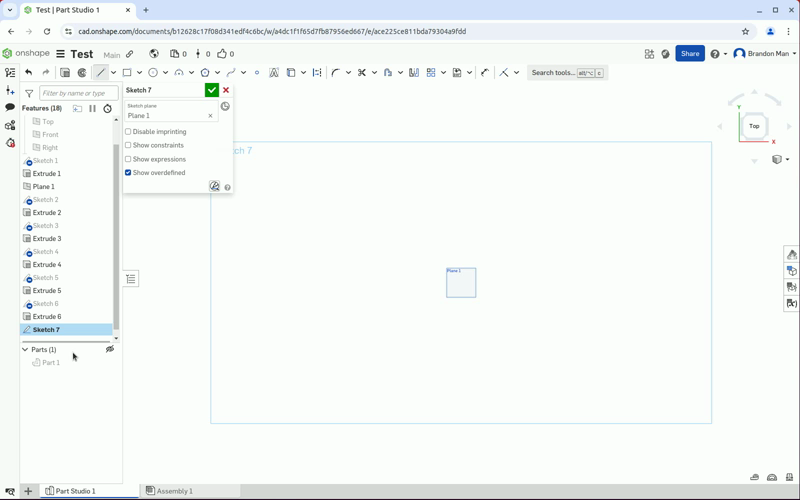
key_down(shift)
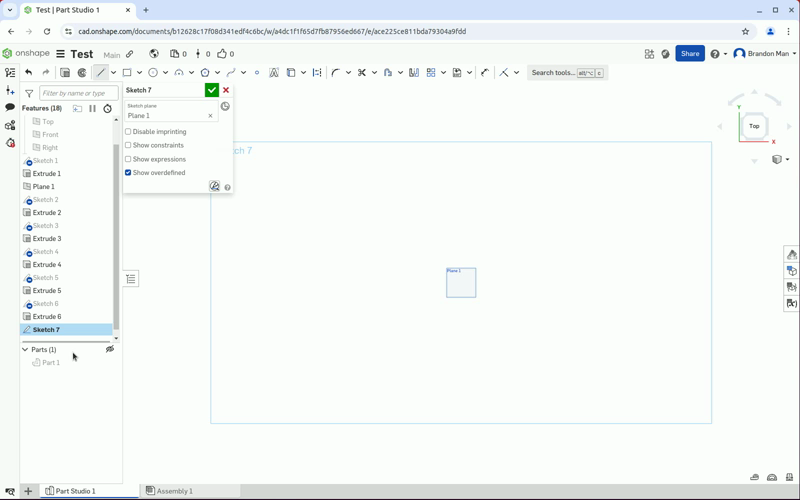
mouse_move(468, 282)
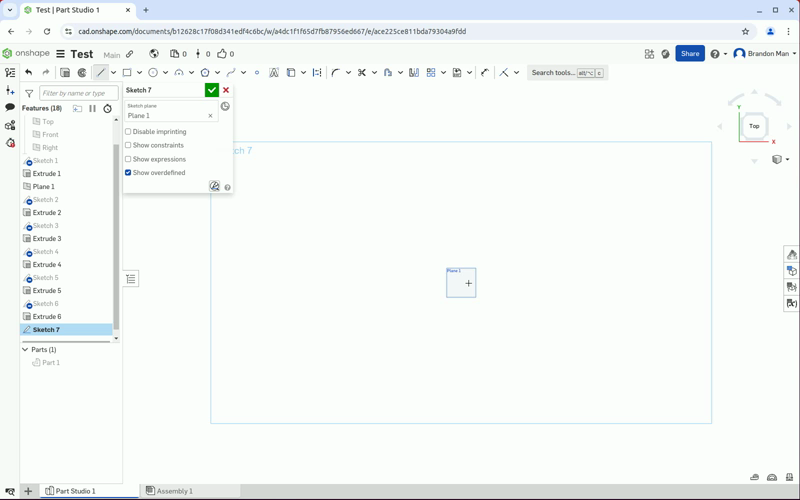
click(468, 282)
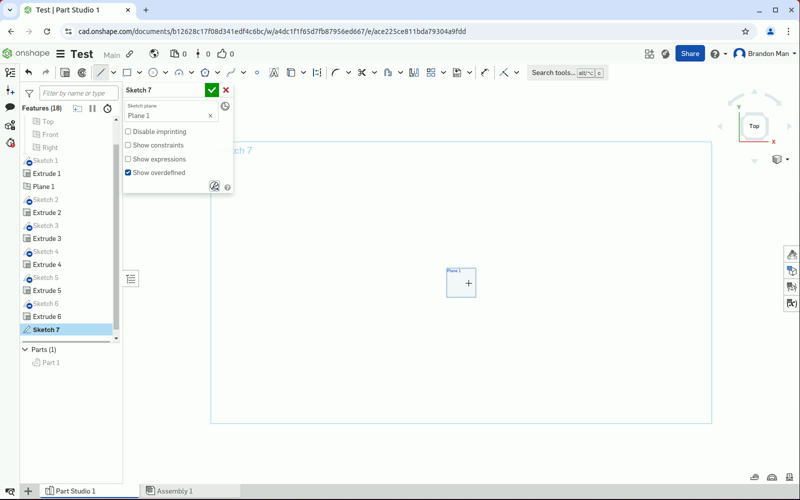
key_up(shift)
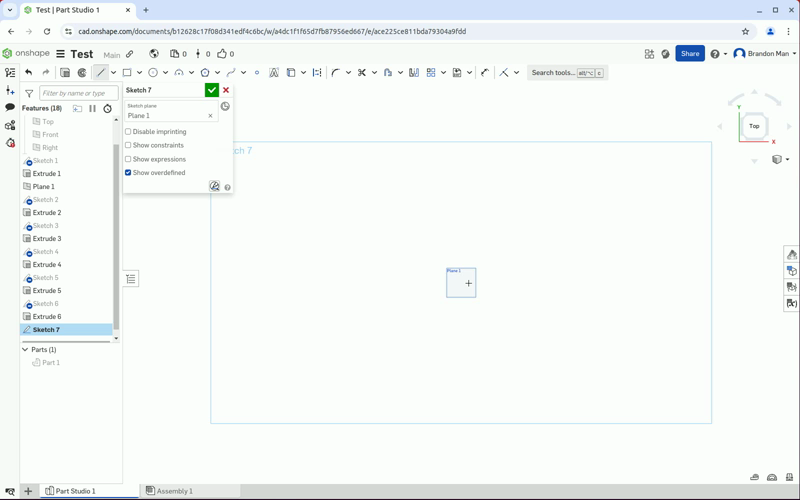
key_down(shift)
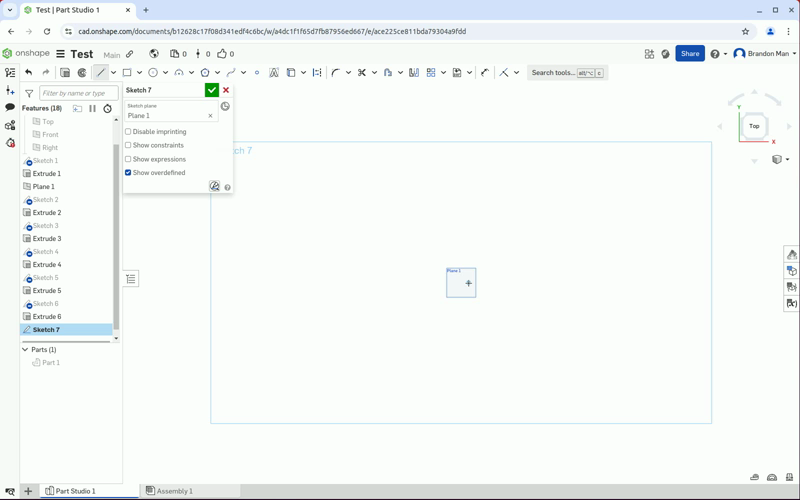
mouse_move(498, 282)
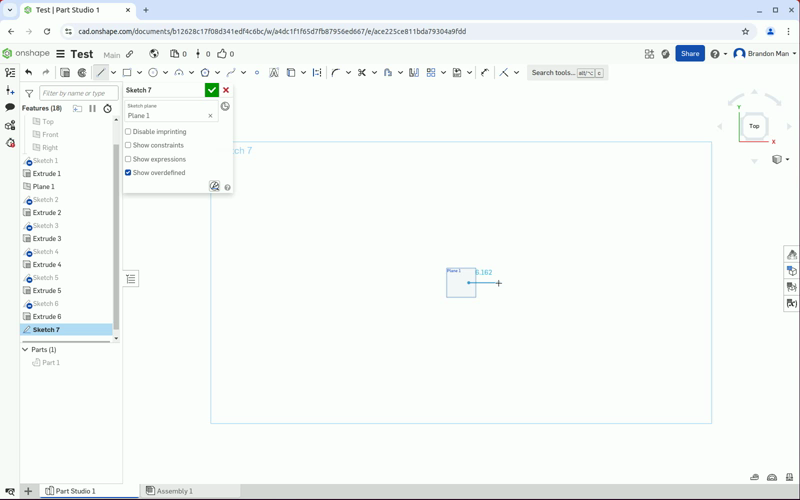
mouse_move(473, 282)
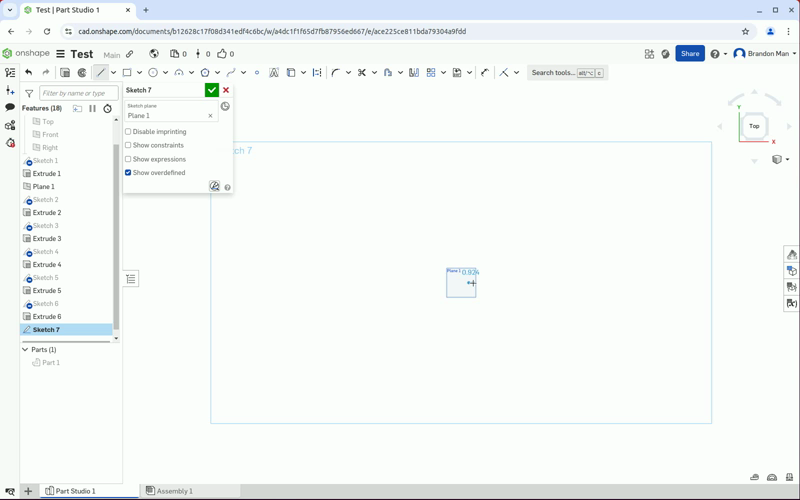
scroll(6)
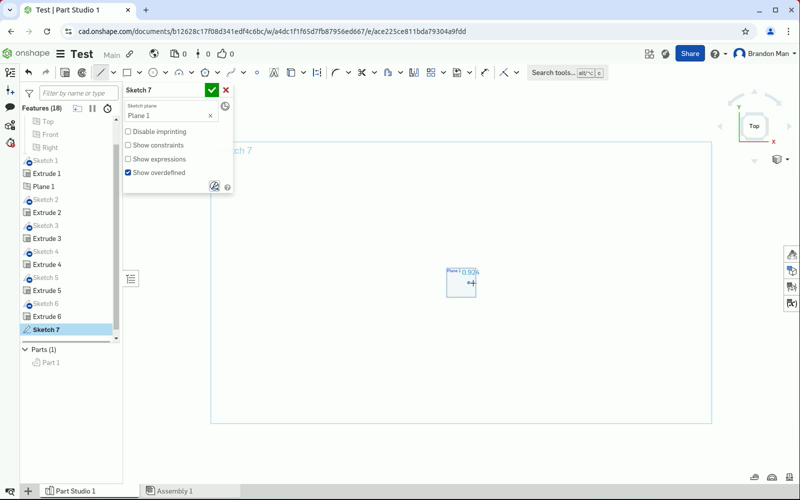
scroll(6)
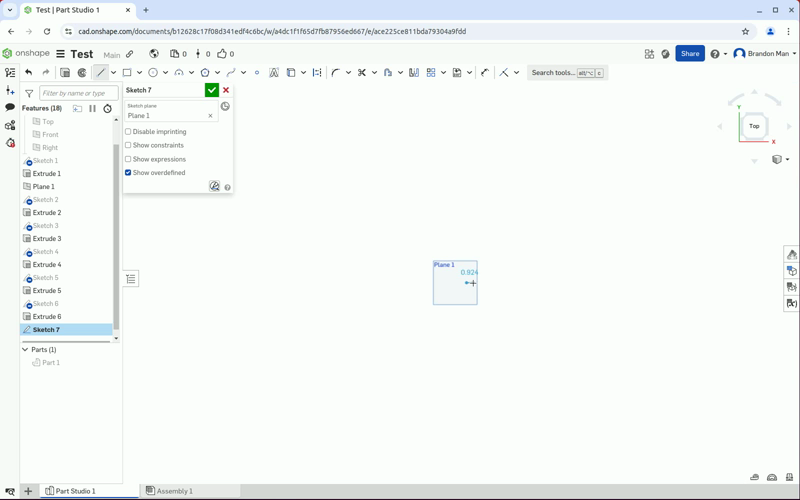
scroll(6)
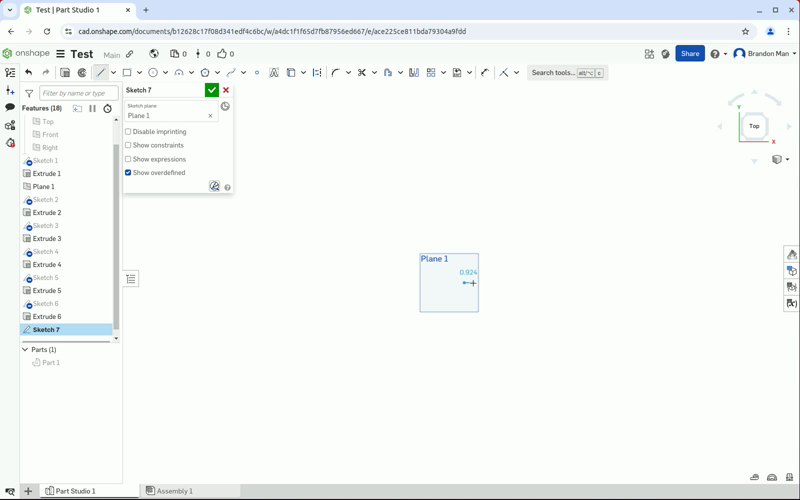
scroll(6)
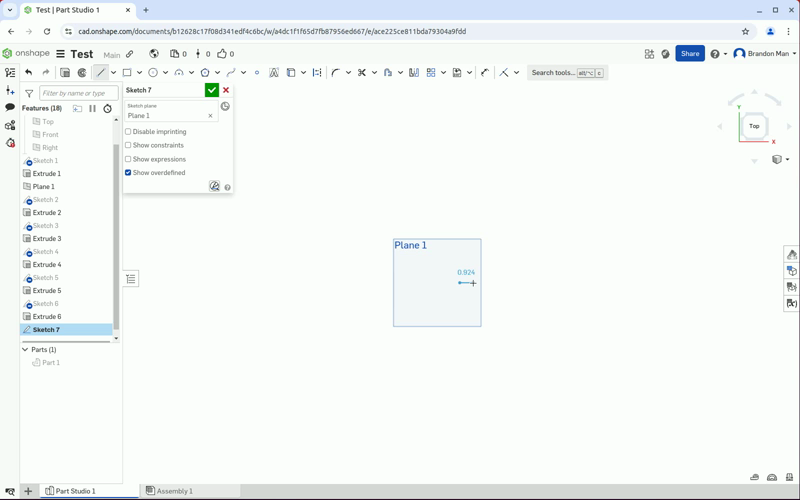
scroll(6)
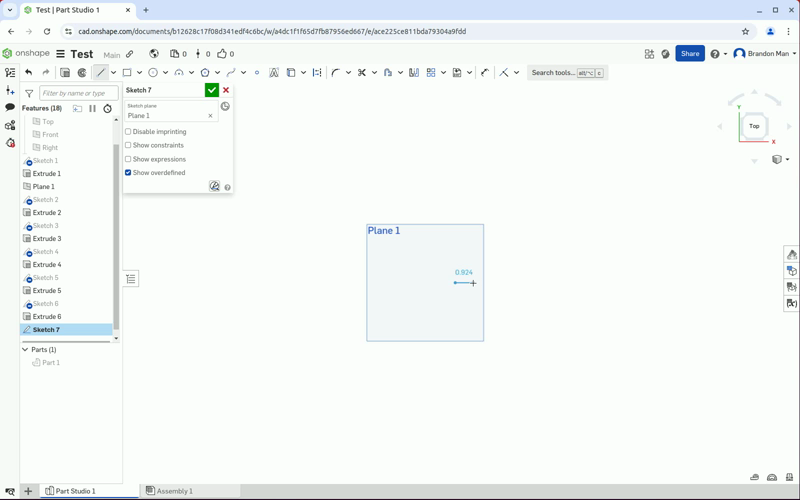
scroll(6)
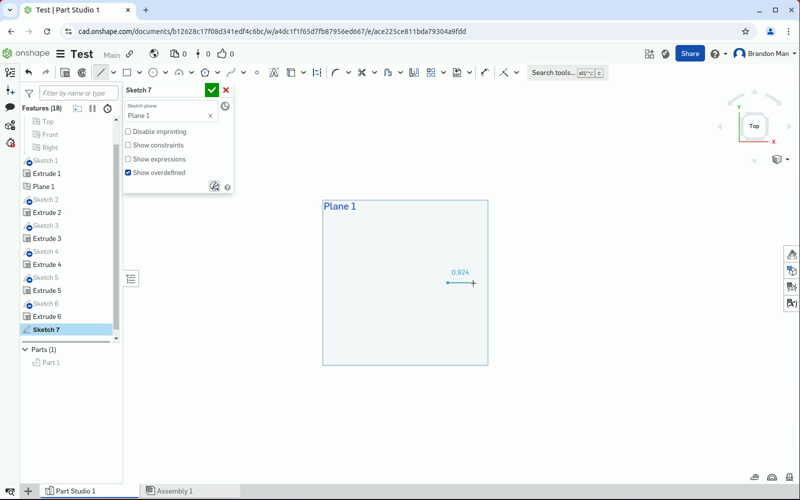
scroll(6)
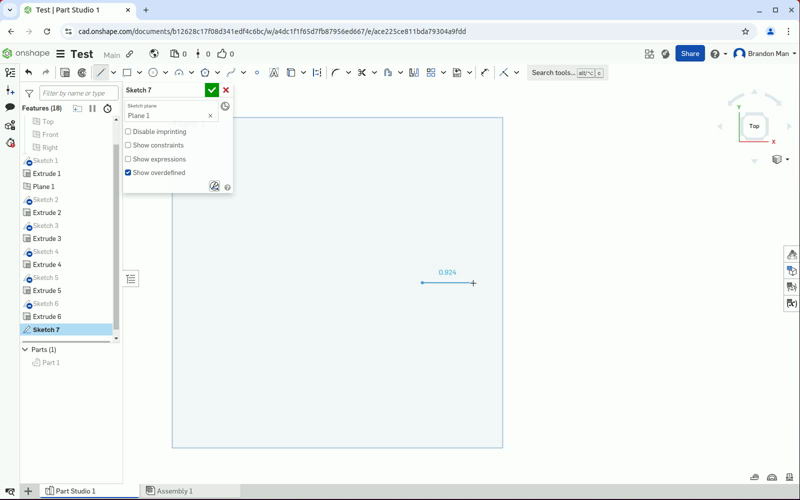
click(473, 282)
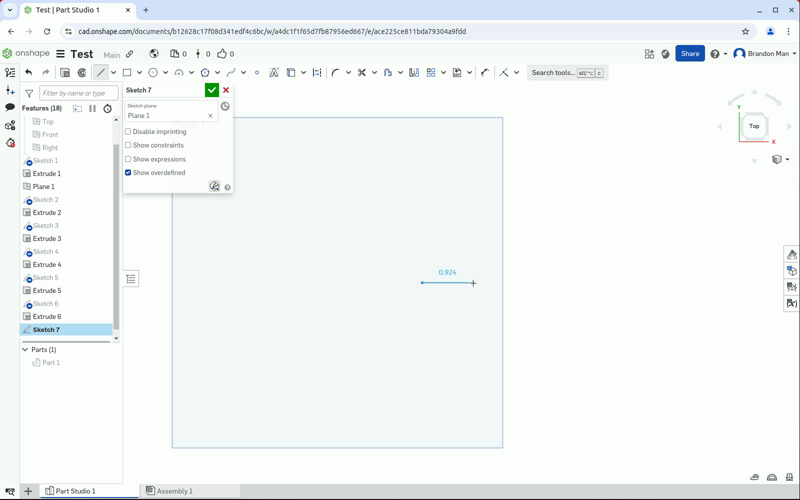
scroll(-6)
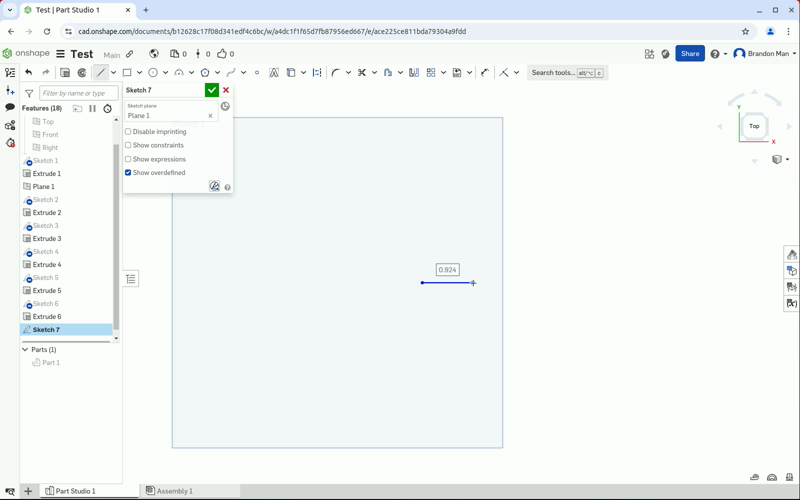
scroll(-6)
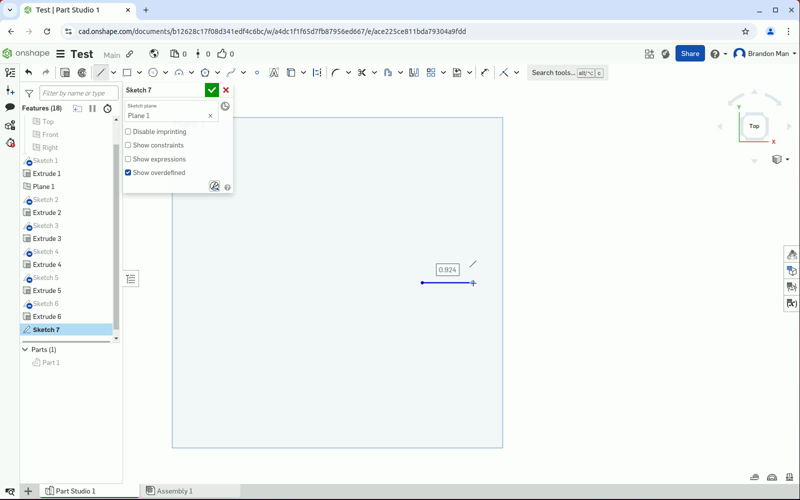
scroll(-6)
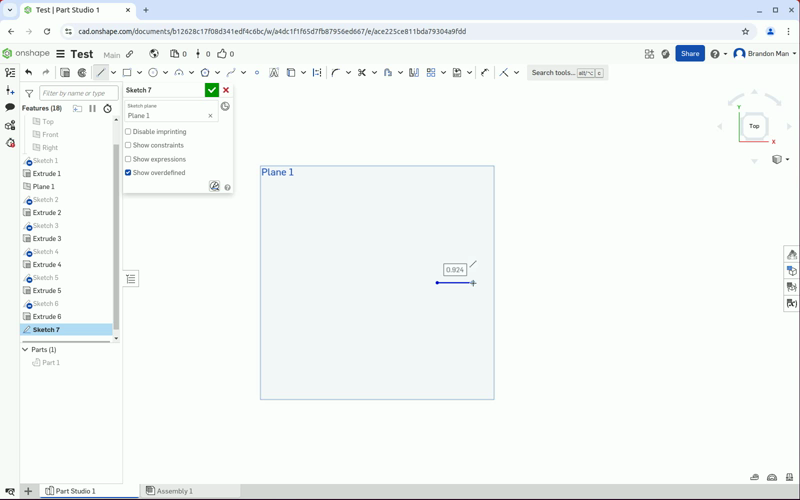
scroll(-6)
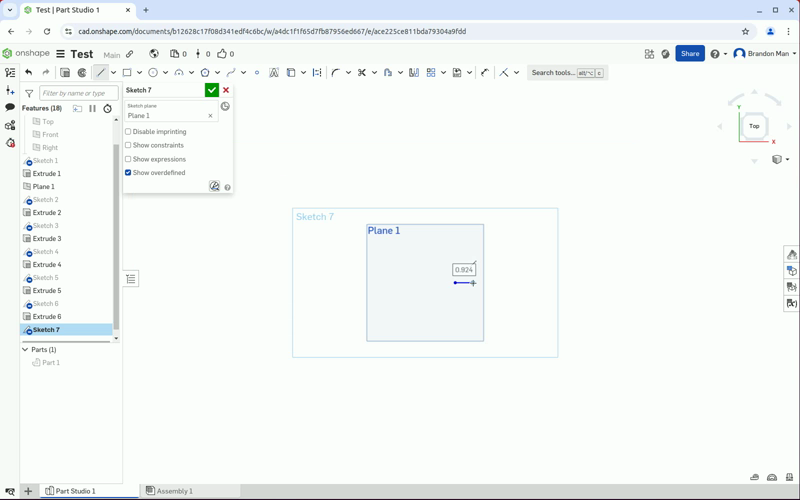
scroll(-6)
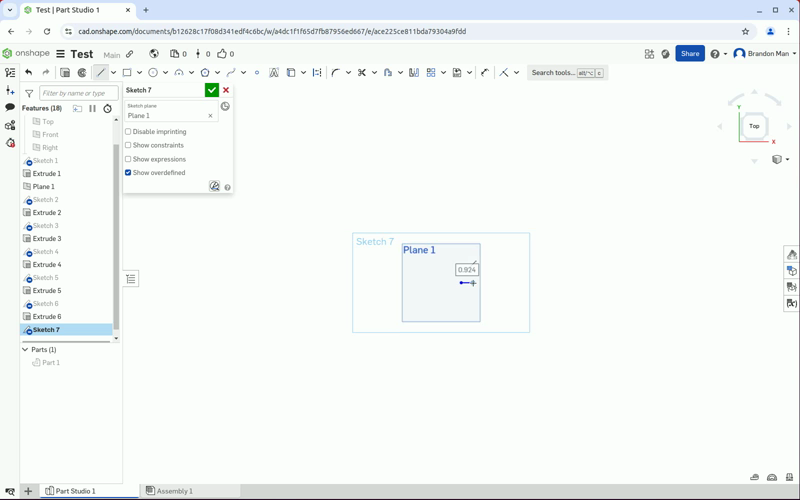
scroll(-6)
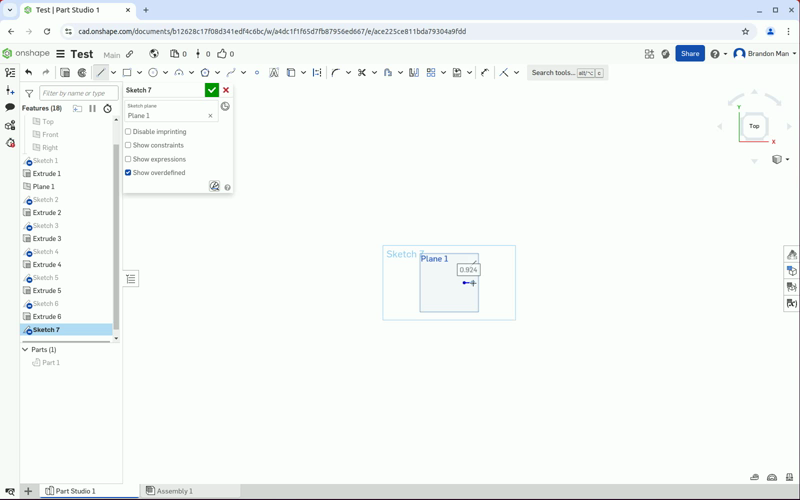
scroll(-6)
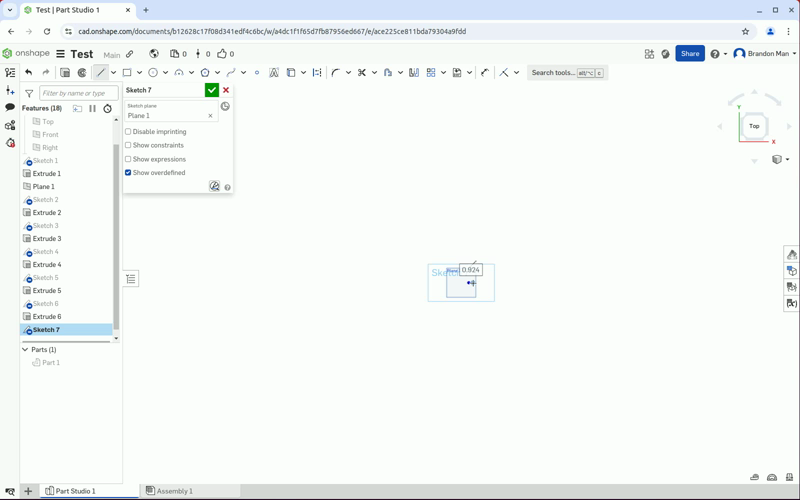
key_up(shift)
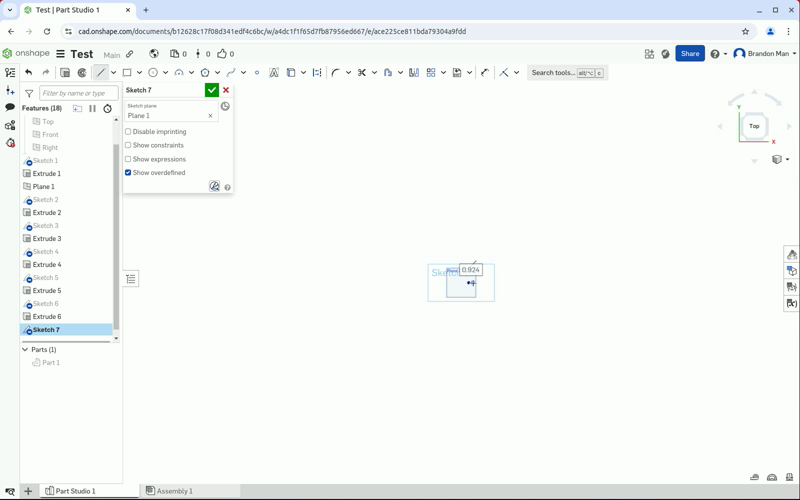
key_down(shift)
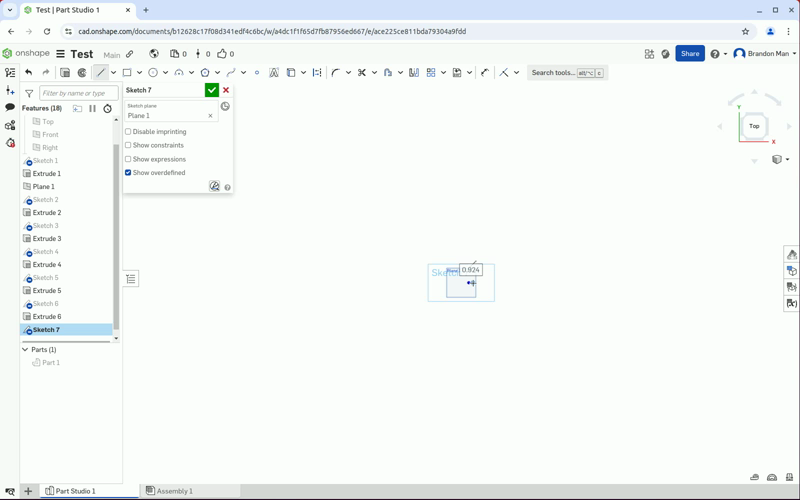
mouse_move(503, 282)
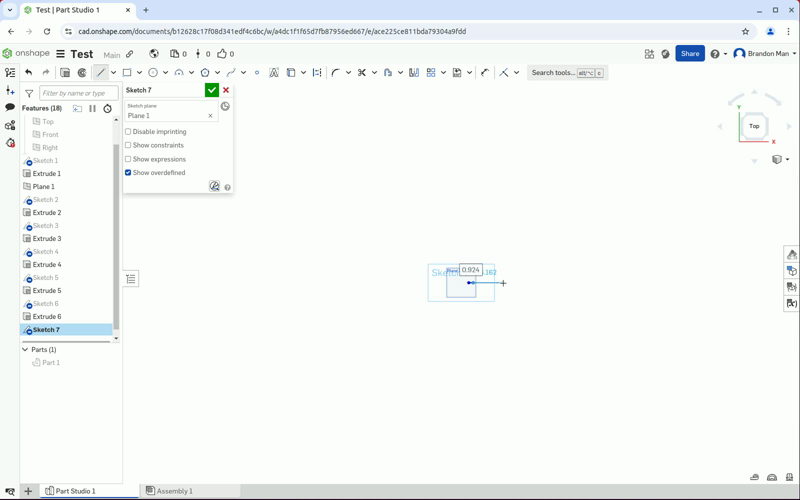
mouse_move(473, 278)
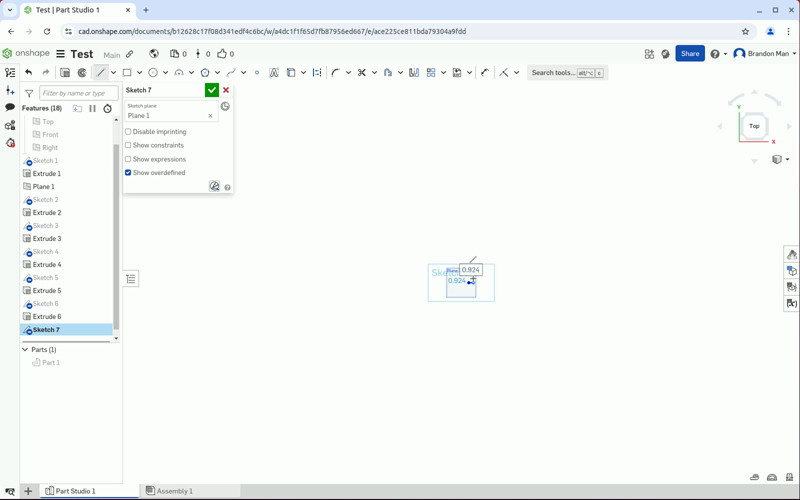
scroll(6)
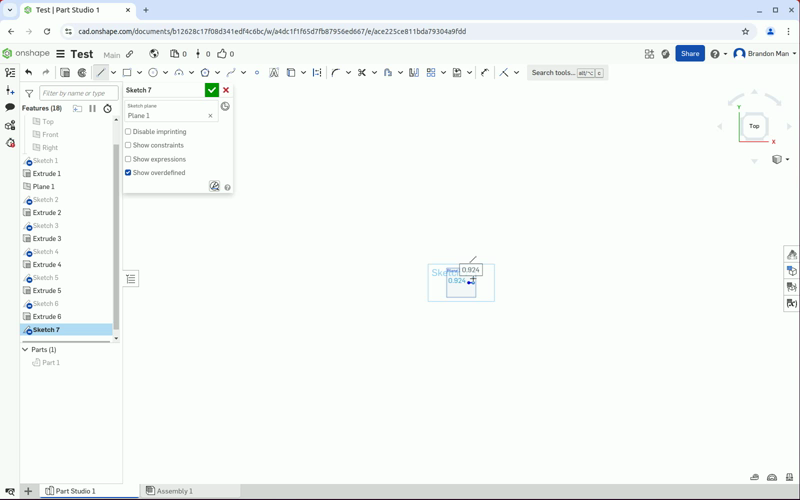
scroll(6)
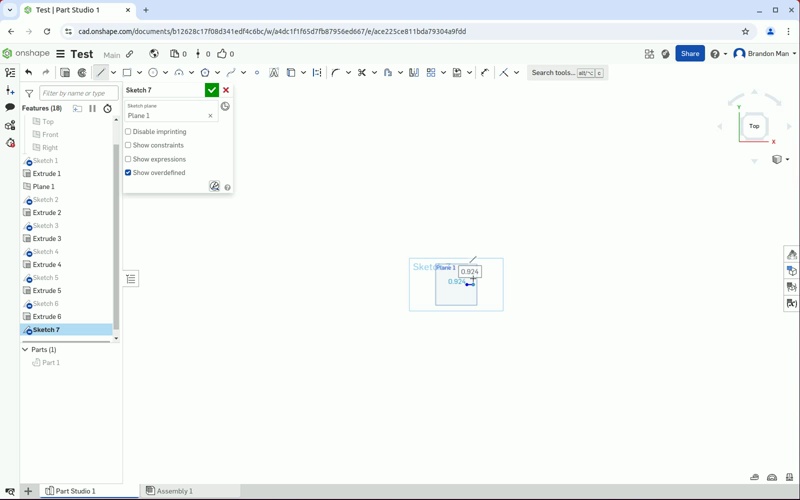
scroll(6)
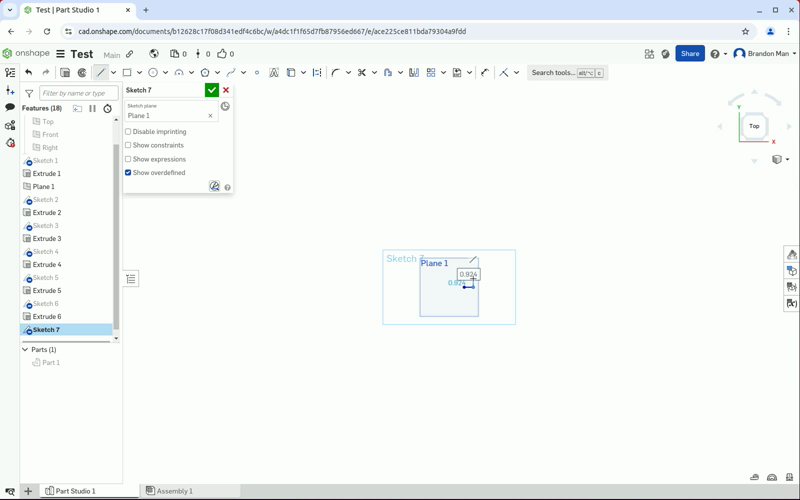
scroll(6)
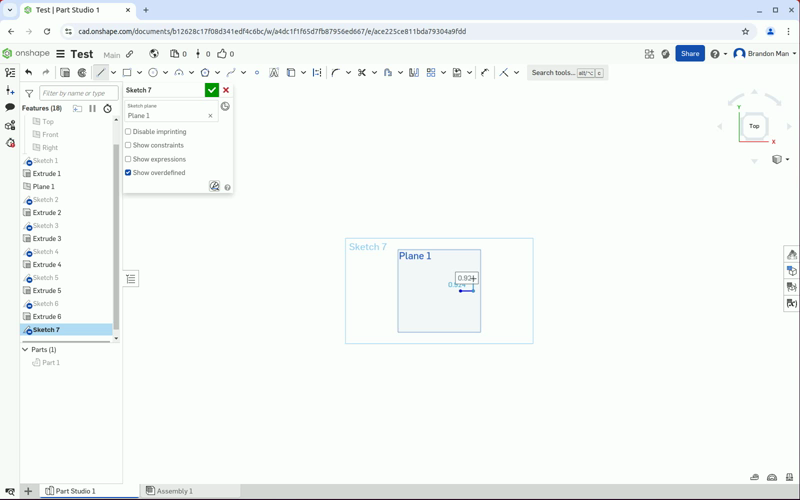
scroll(6)
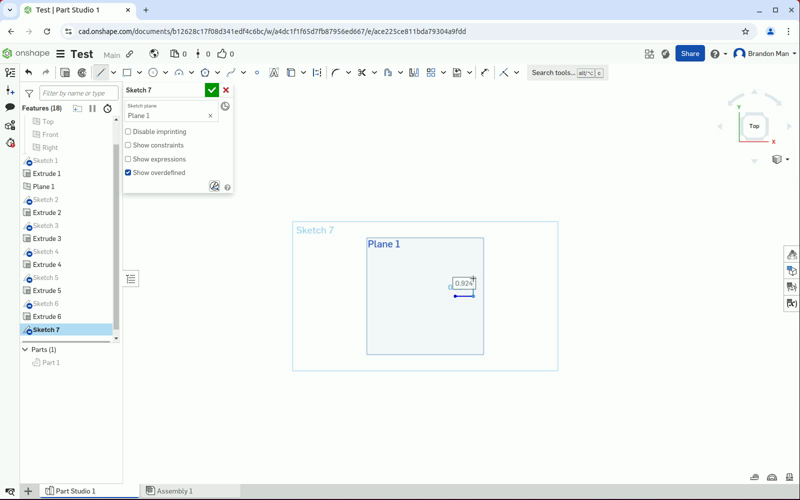
scroll(6)
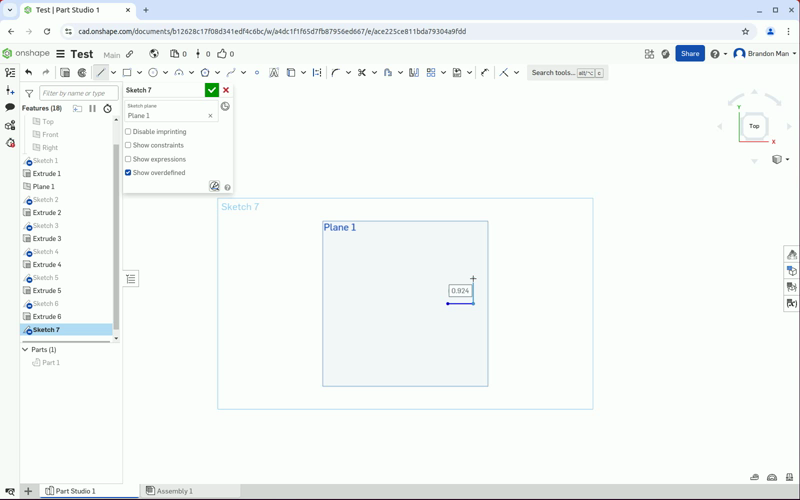
scroll(6)
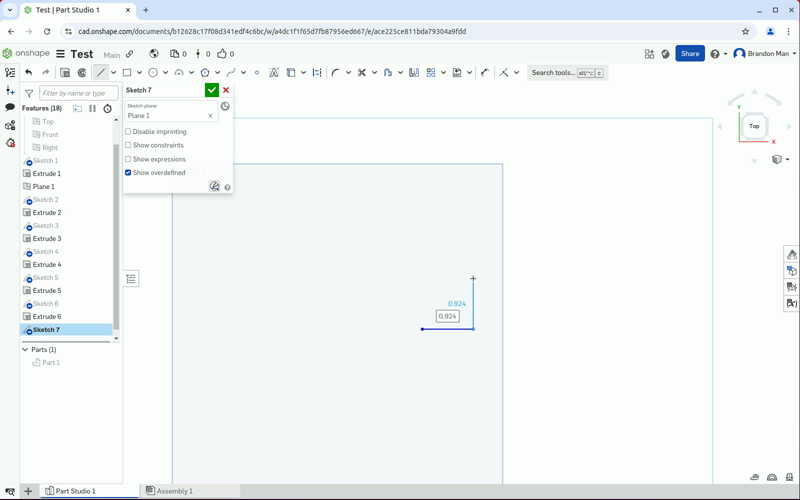
click(473, 278)
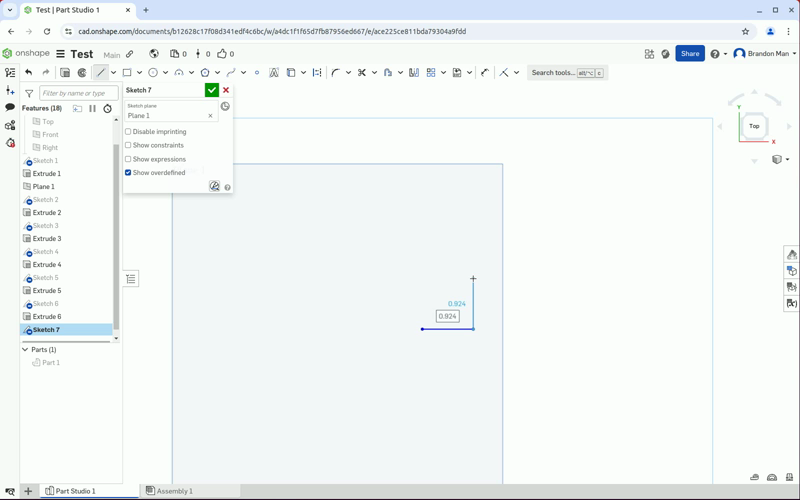
scroll(-6)
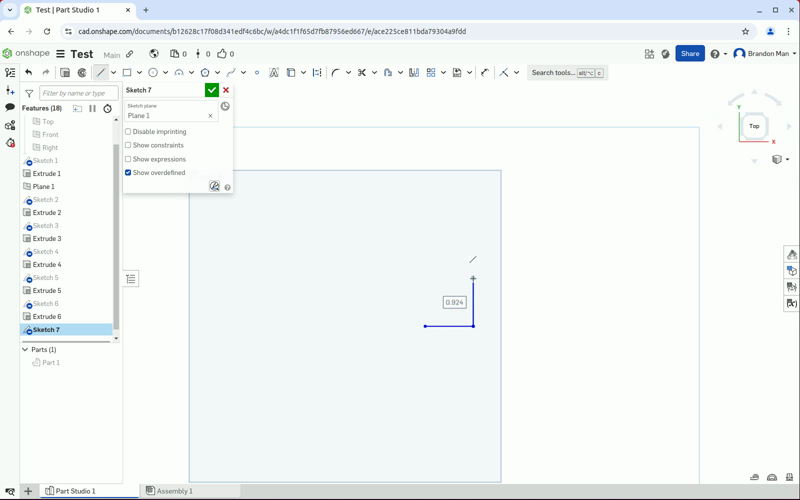
scroll(-6)
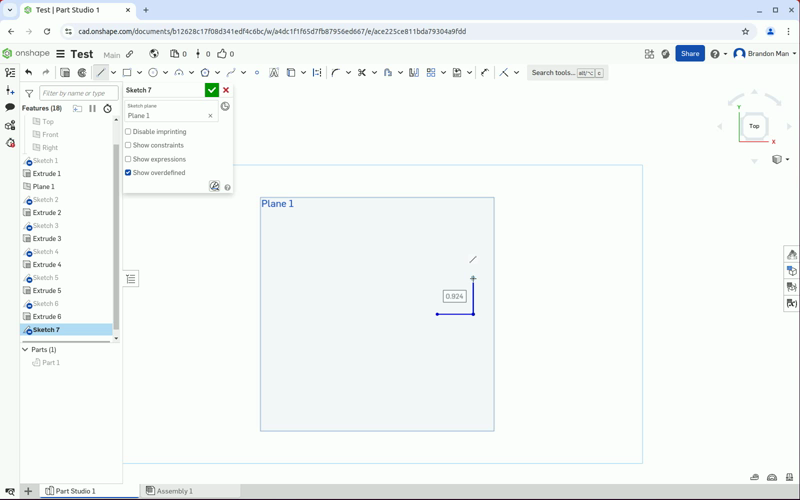
scroll(-6)
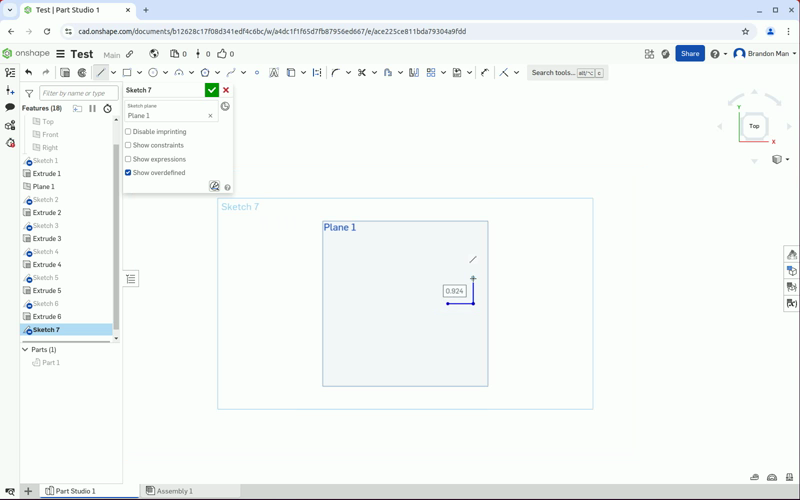
scroll(-6)
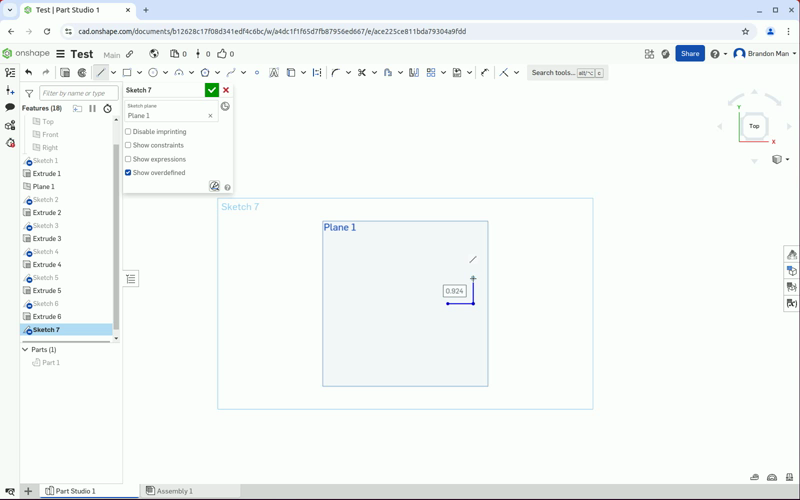
scroll(-6)
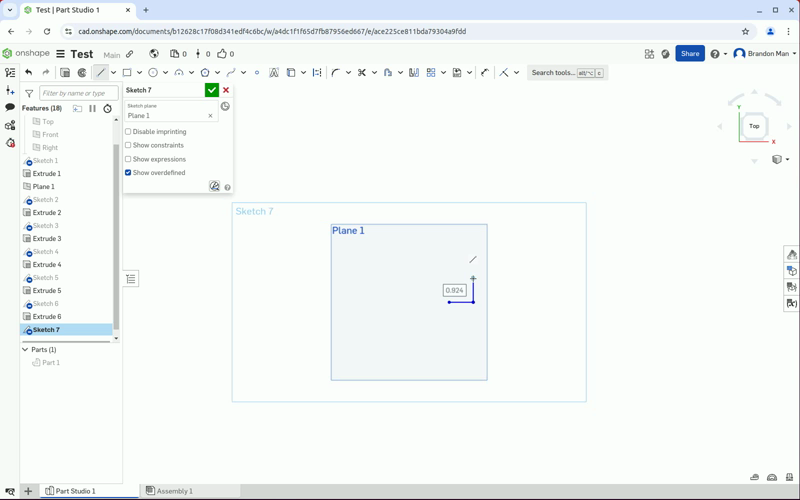
scroll(-6)
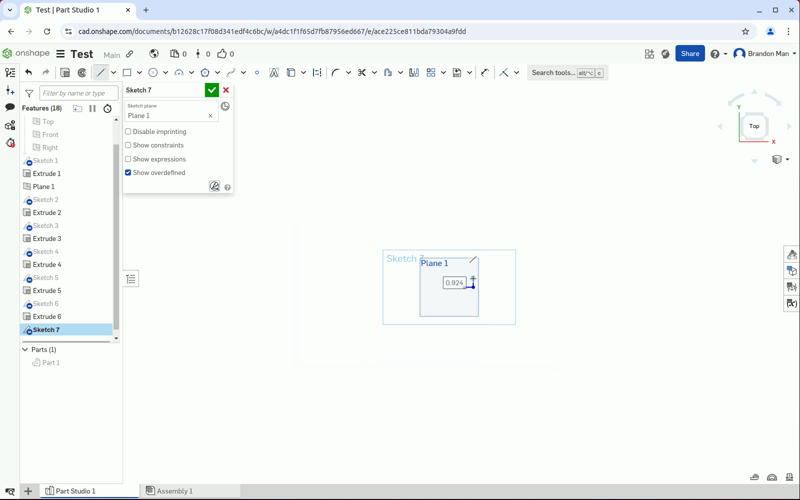
scroll(-6)
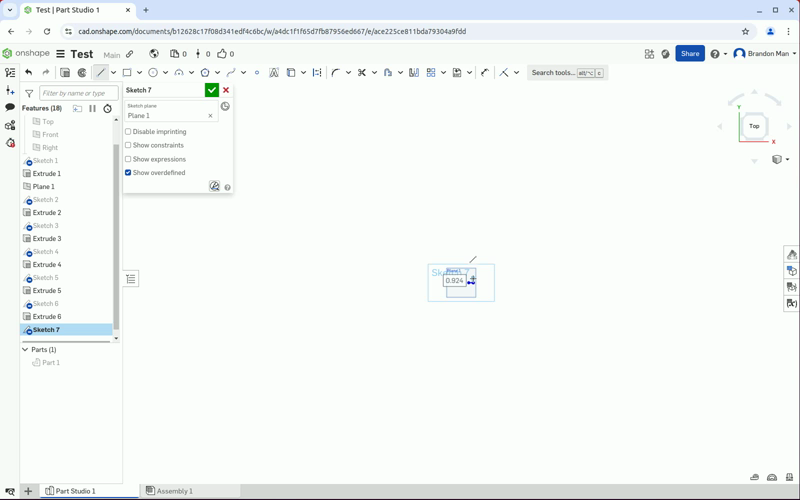
key_up(shift)
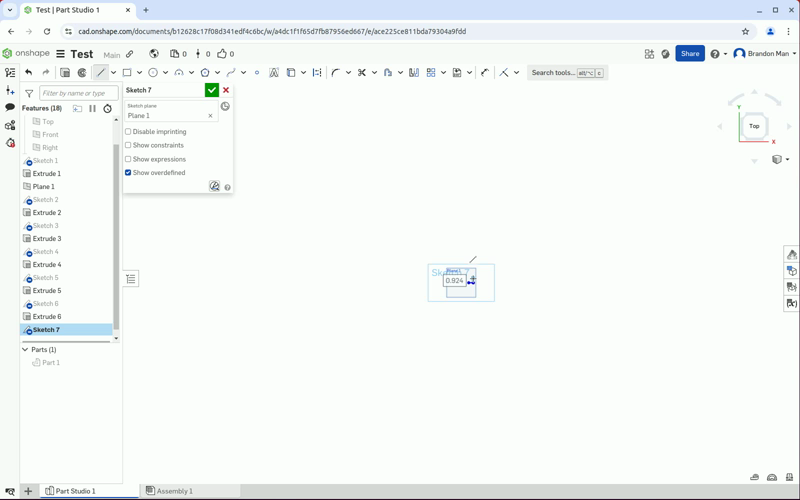
key_down(shift)
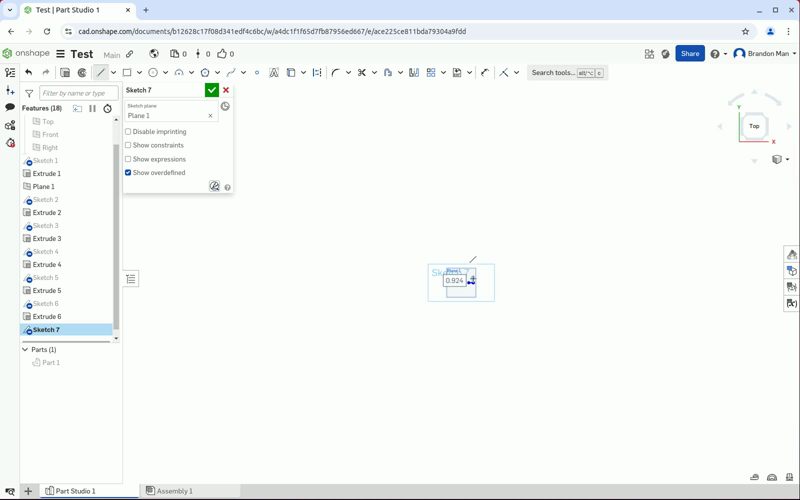
mouse_move(503, 278)
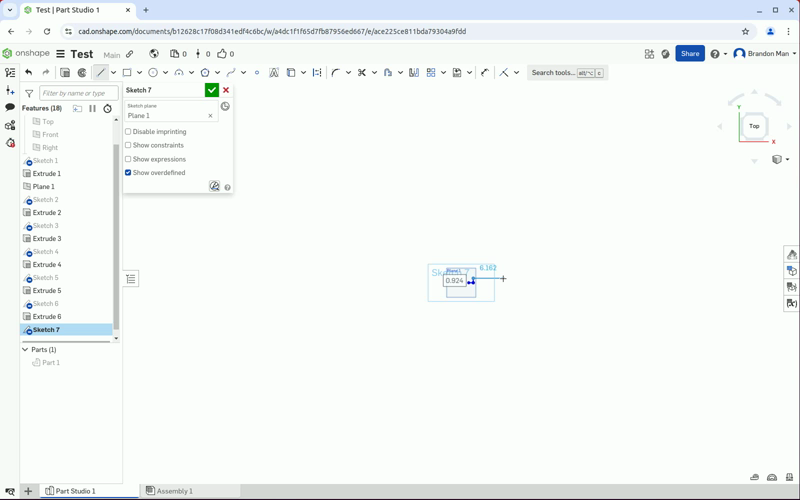
mouse_move(468, 278)
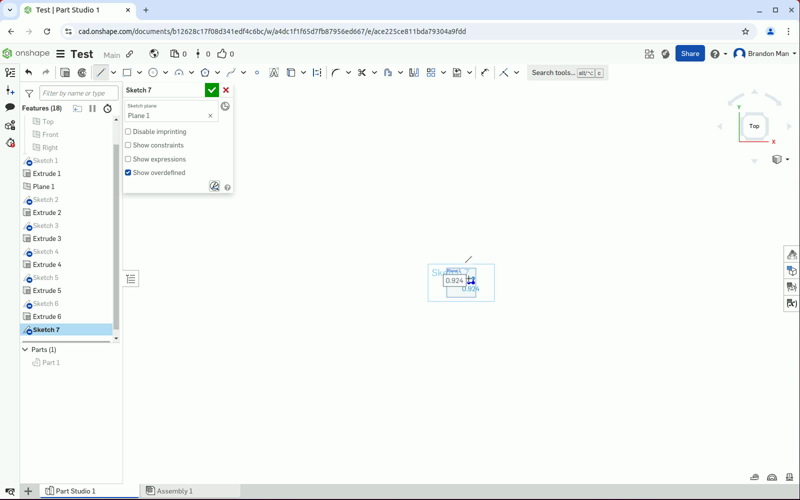
scroll(6)
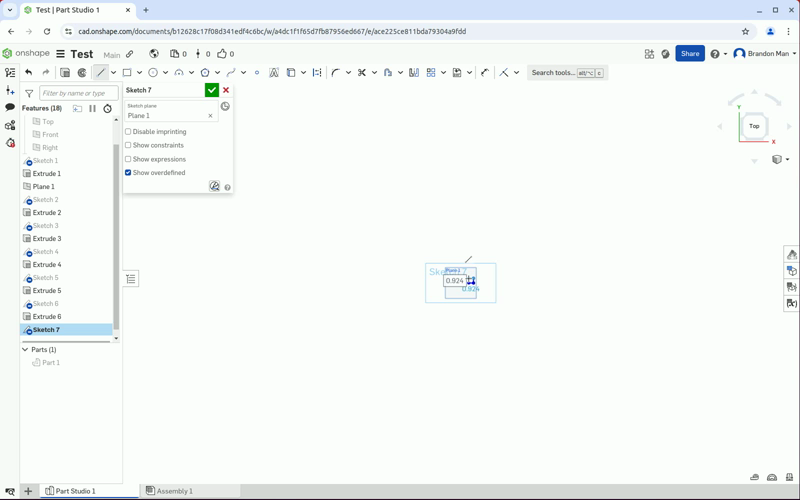
scroll(6)
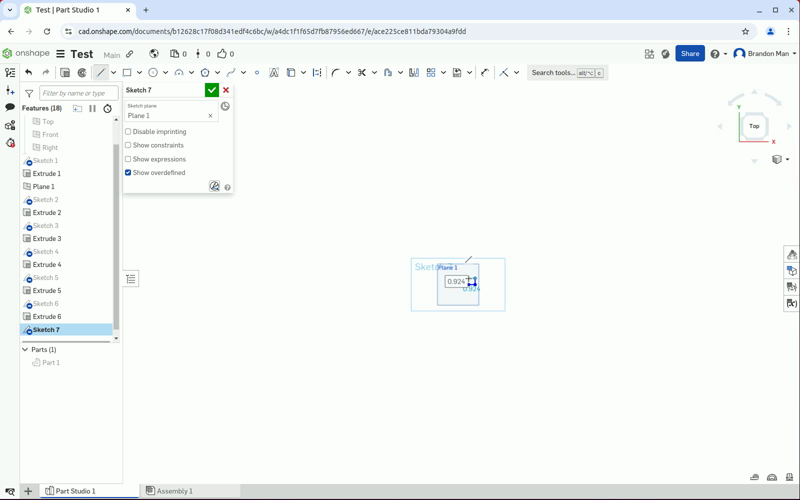
scroll(6)
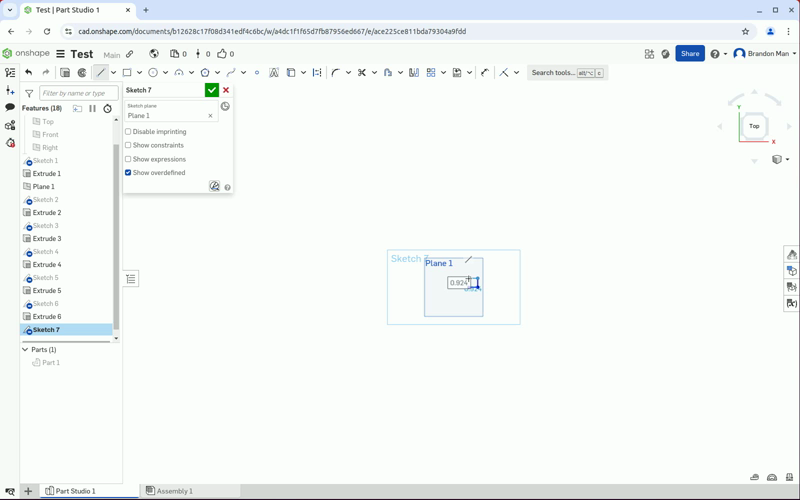
scroll(6)
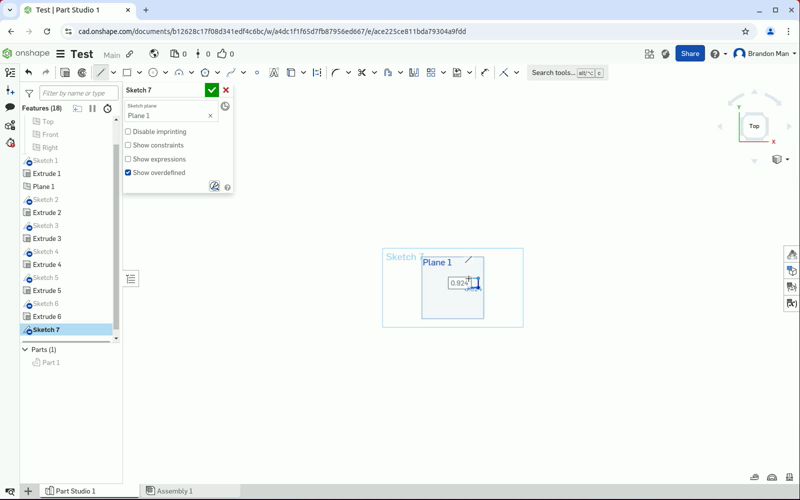
scroll(6)
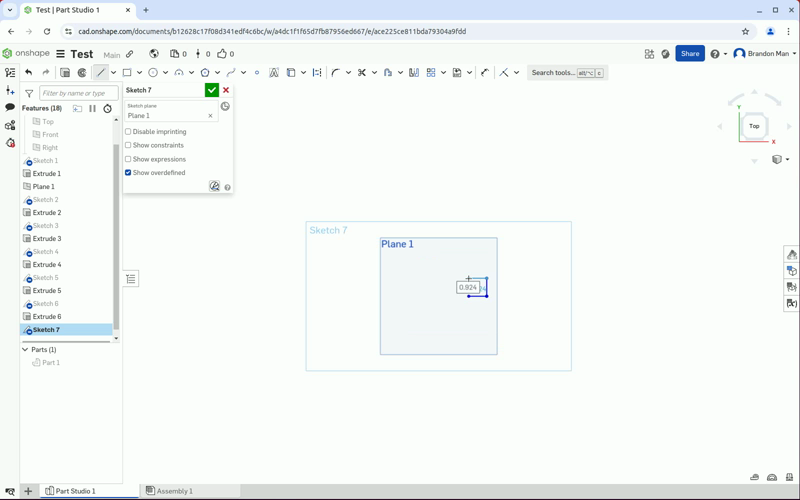
scroll(6)
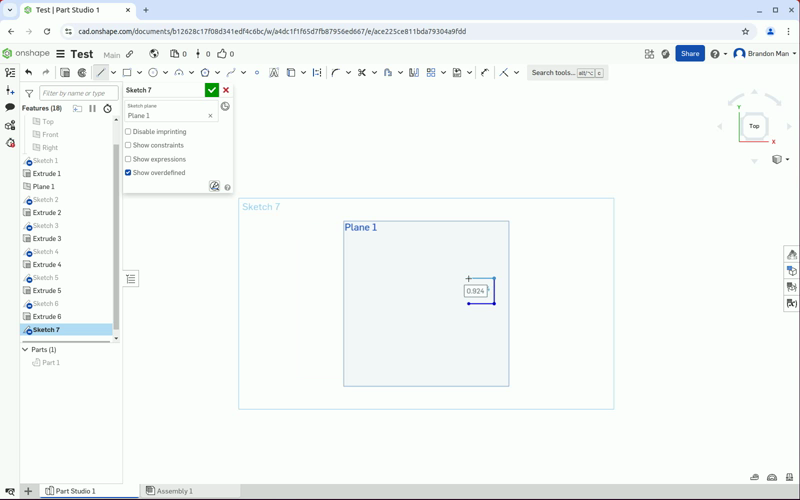
scroll(6)
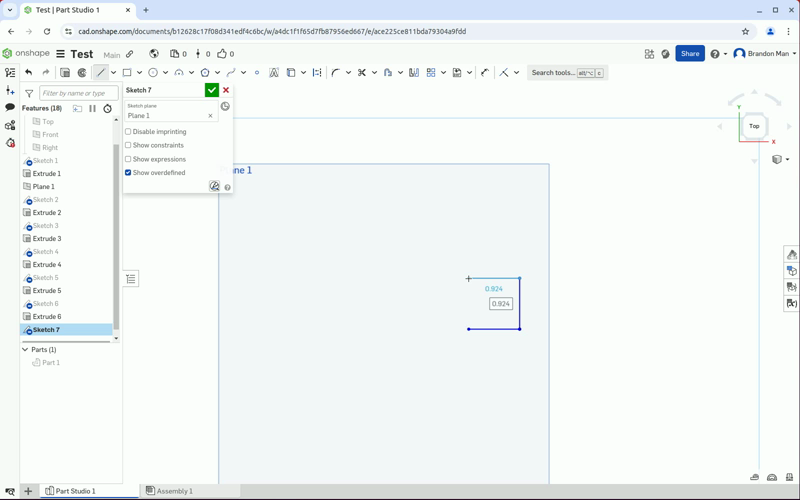
click(468, 278)
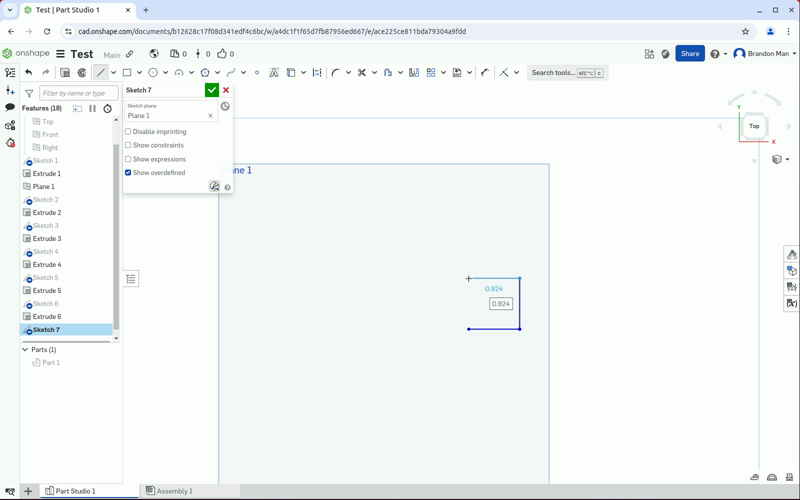
scroll(-6)
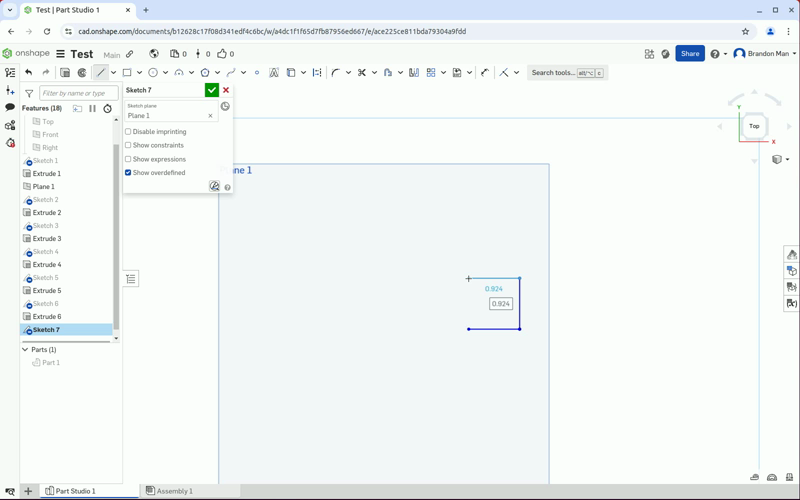
scroll(-6)
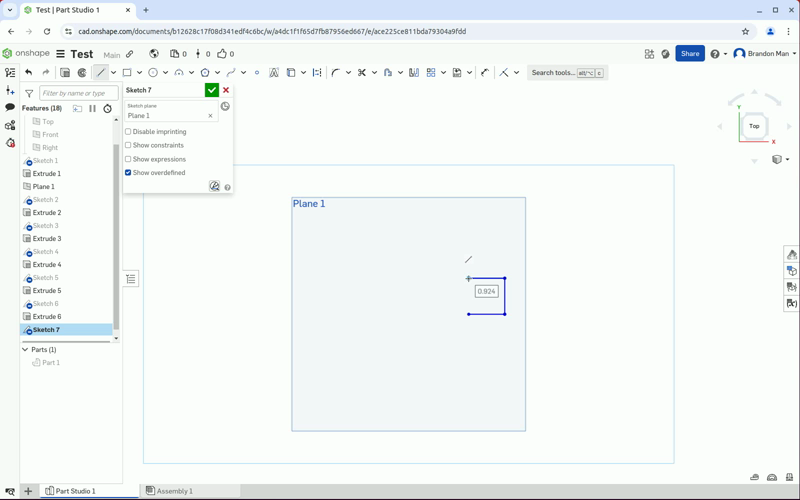
scroll(-6)
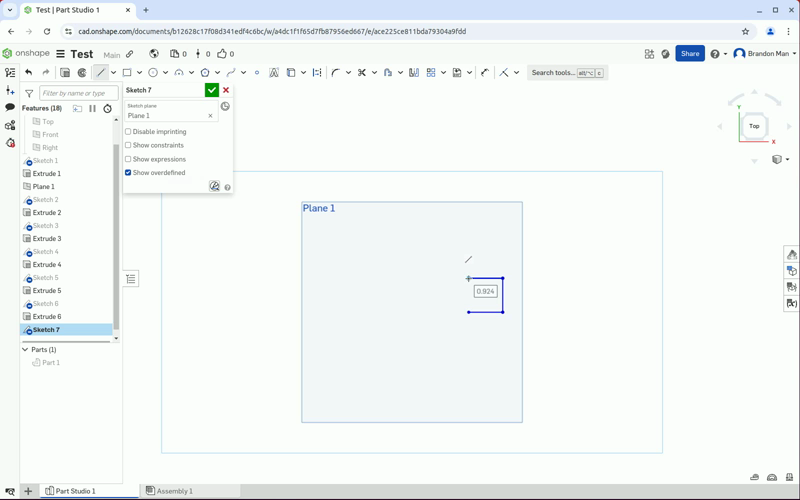
scroll(-6)
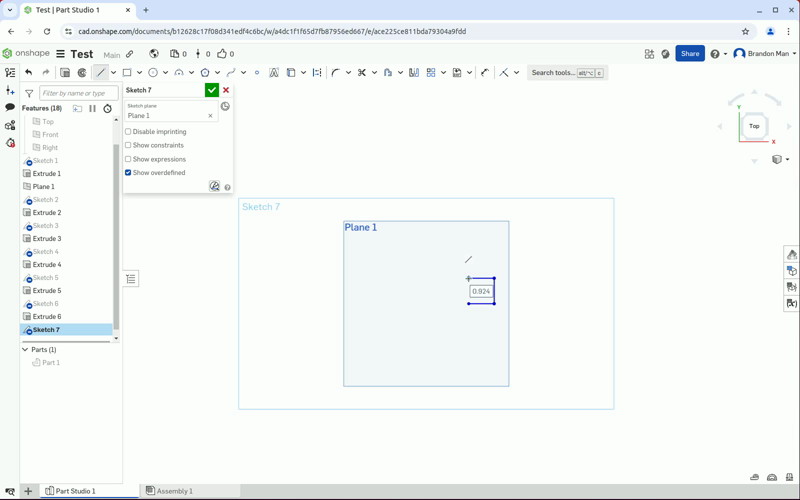
scroll(-6)
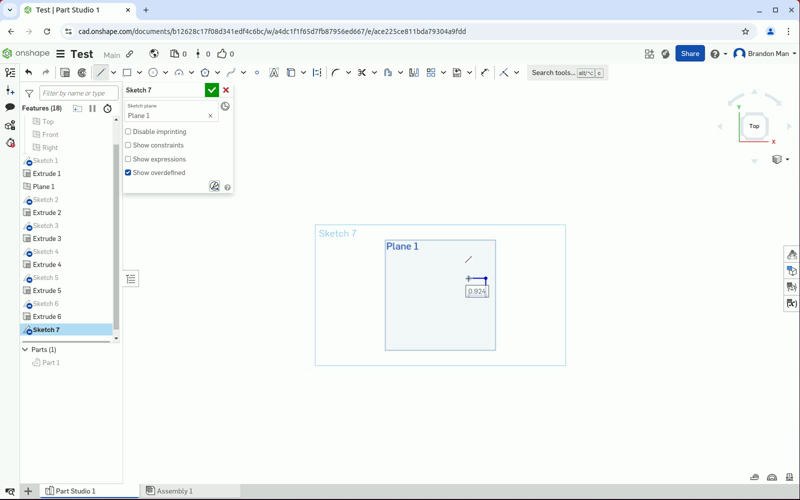
scroll(-6)
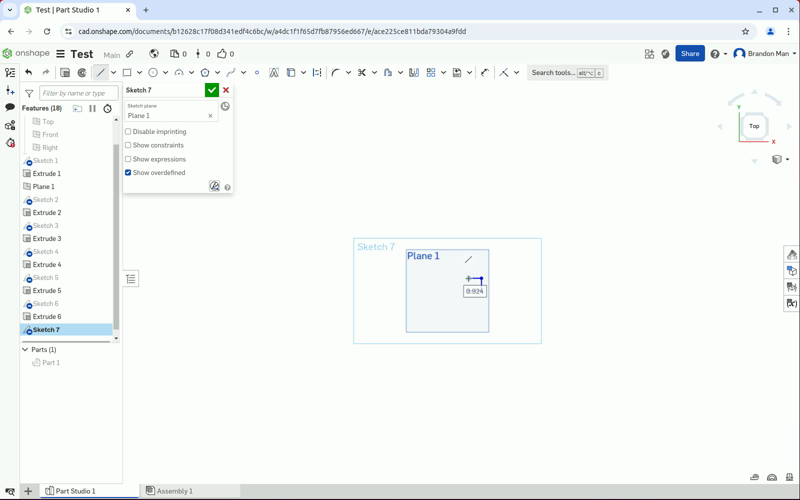
scroll(-6)
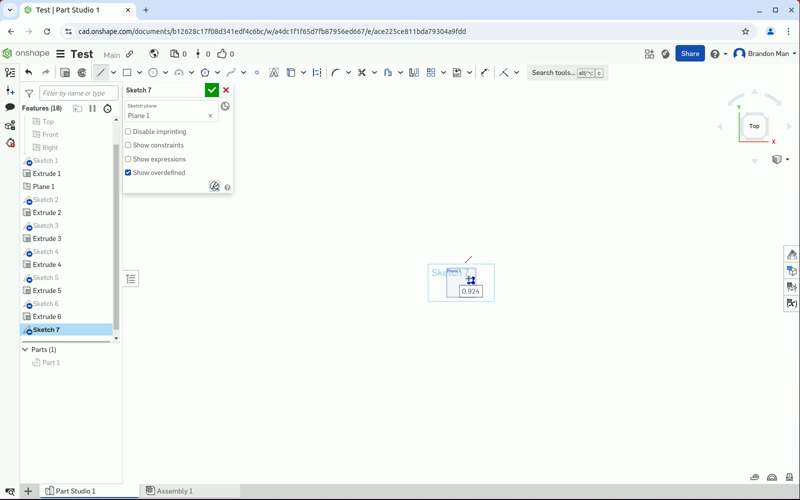
key_up(shift)
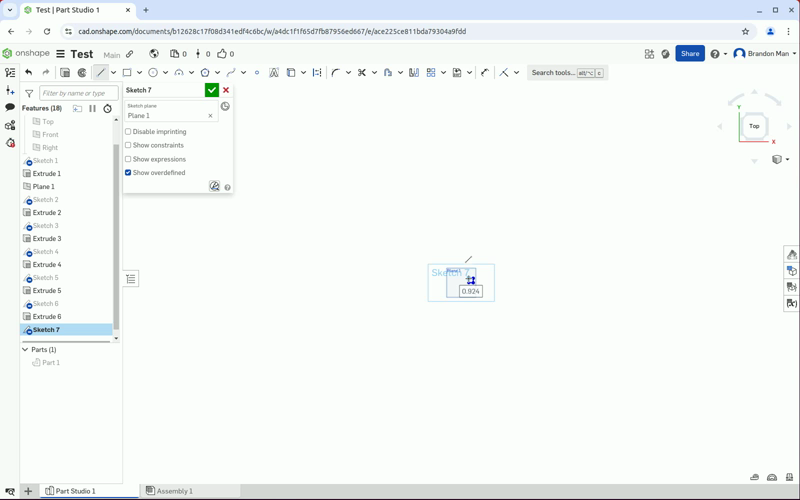
mouse_move(498, 278)
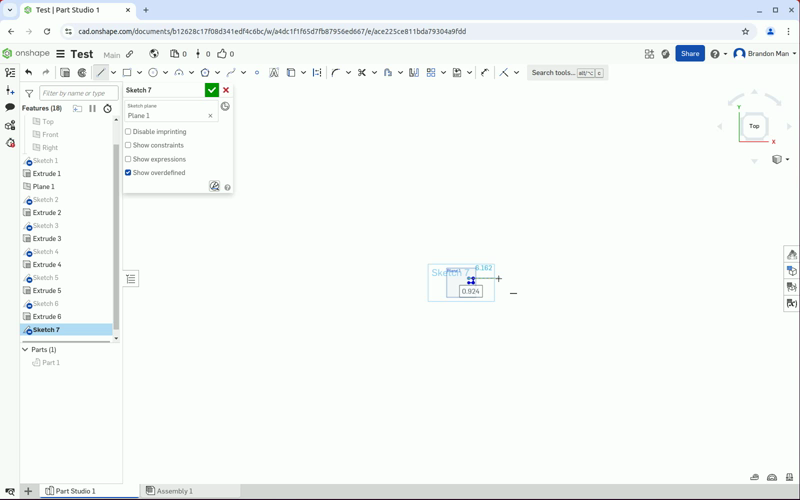
key_down(shift)
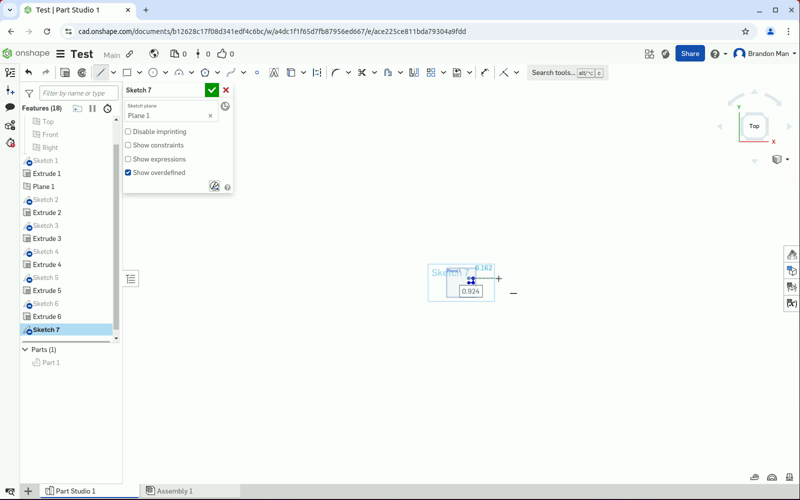
mouse_move(468, 282)
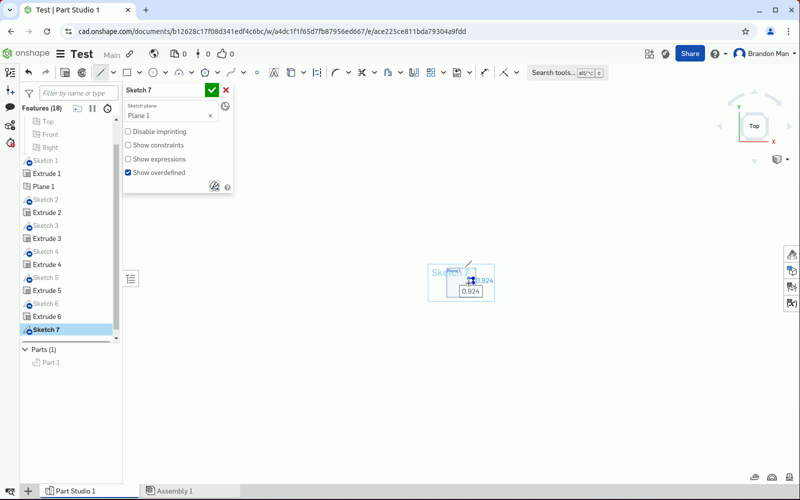
scroll(6)
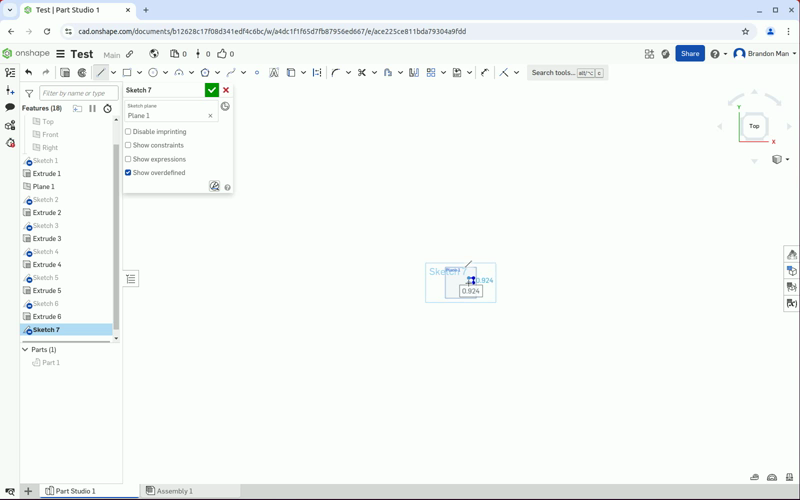
scroll(6)
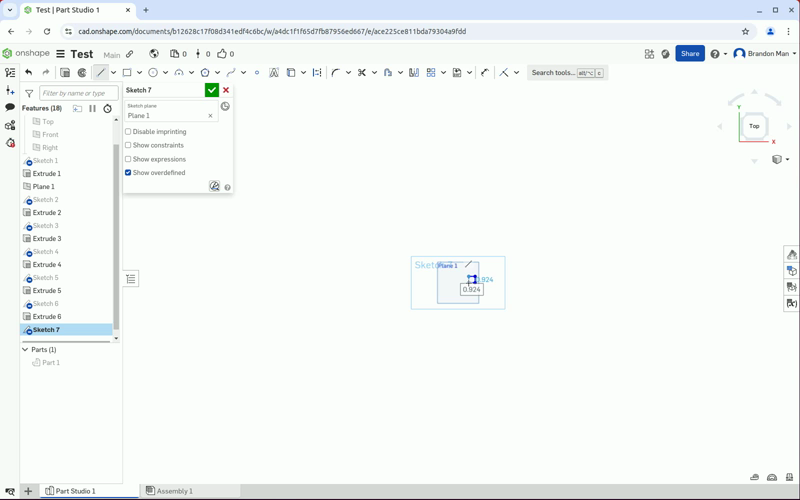
scroll(6)
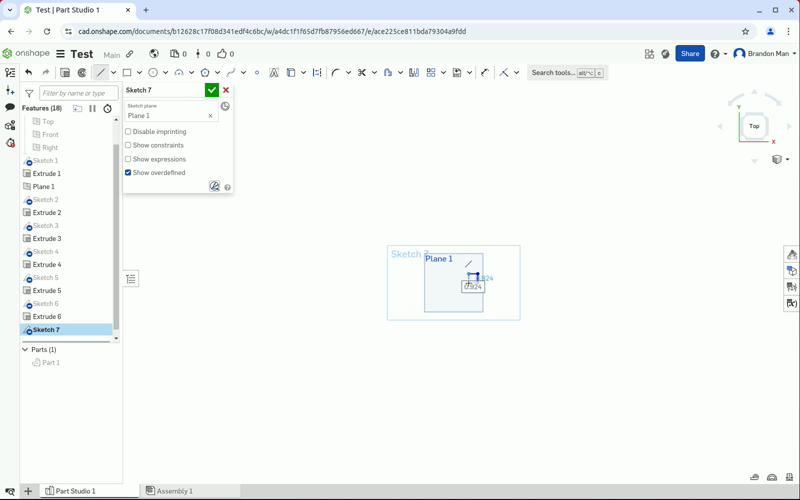
scroll(6)
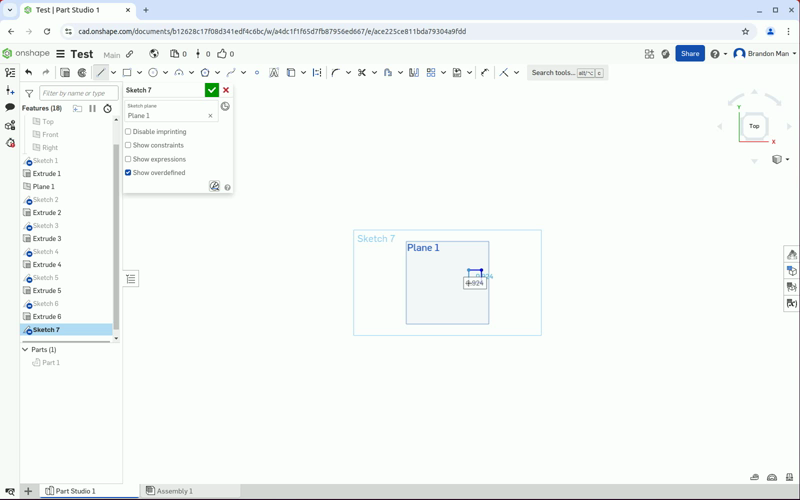
scroll(6)
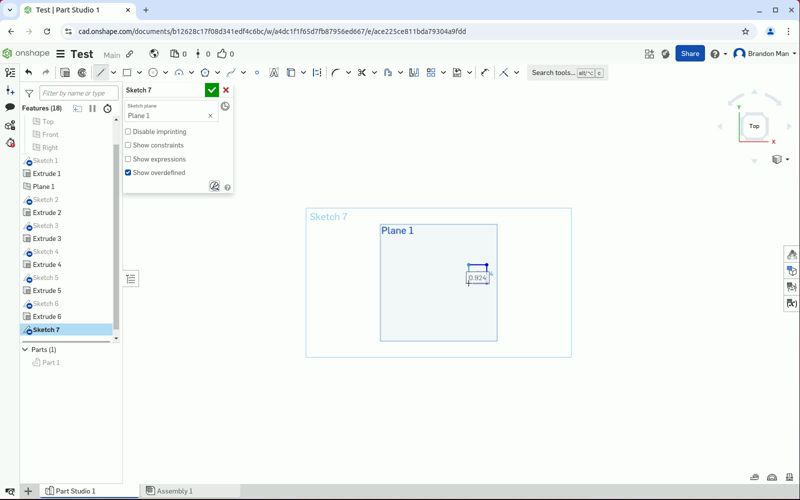
scroll(6)
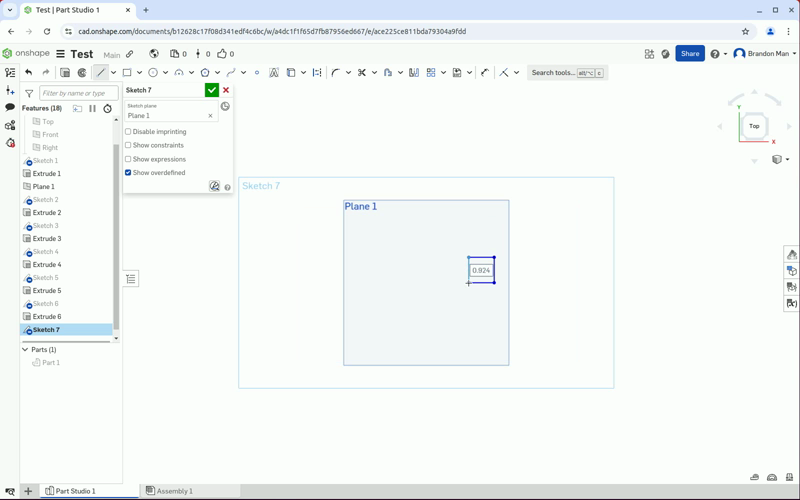
scroll(6)
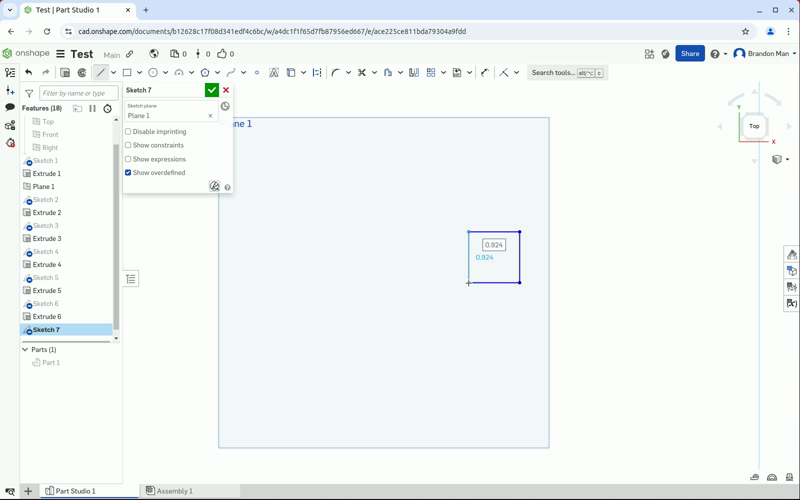
key_up(shift)
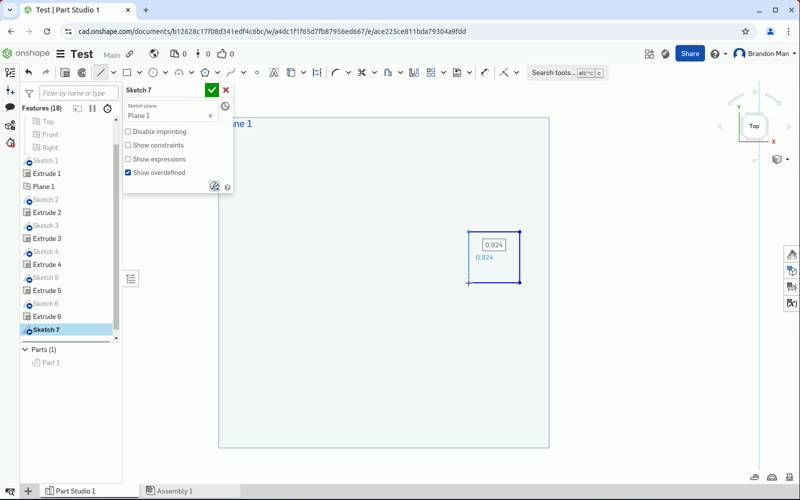
click(468, 282)
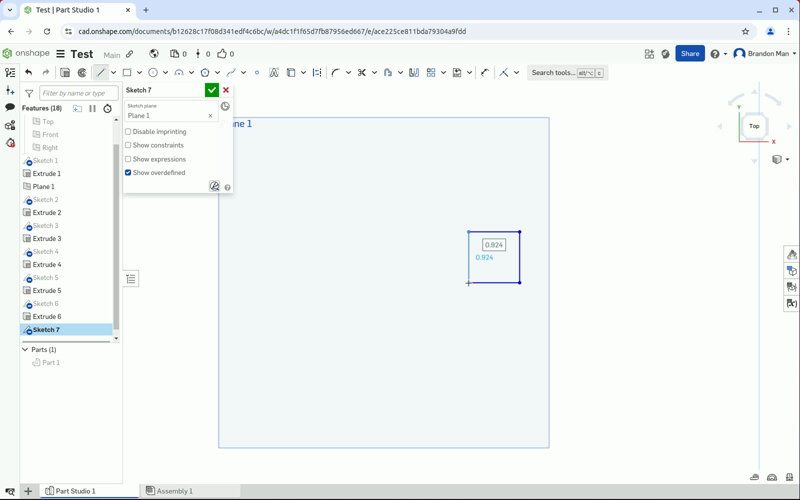
scroll(-6)
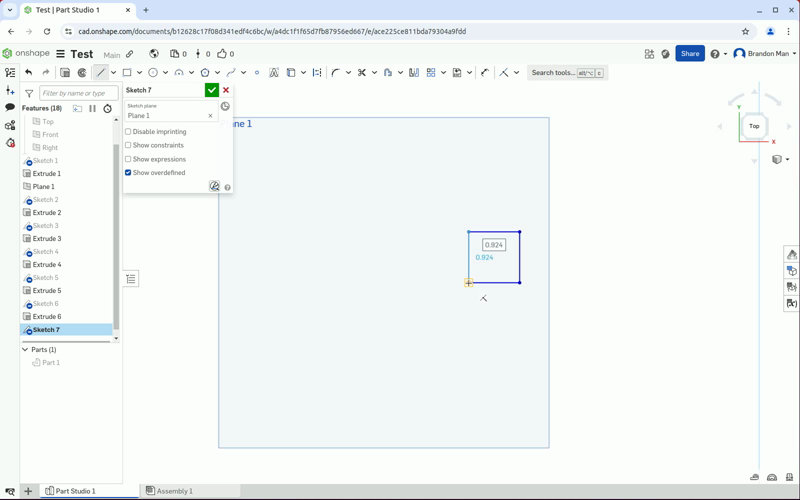
scroll(-6)
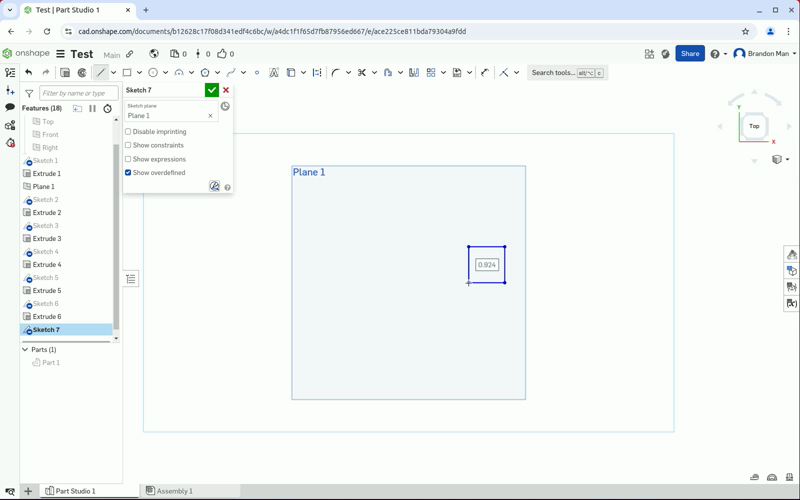
scroll(-6)
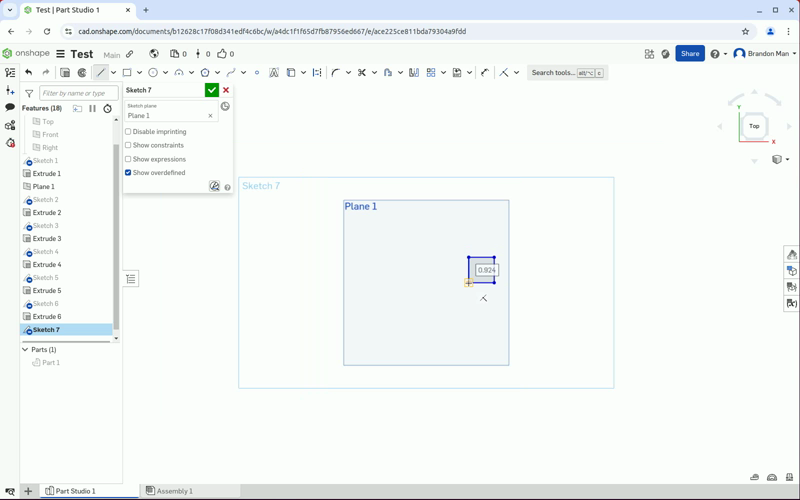
scroll(-6)
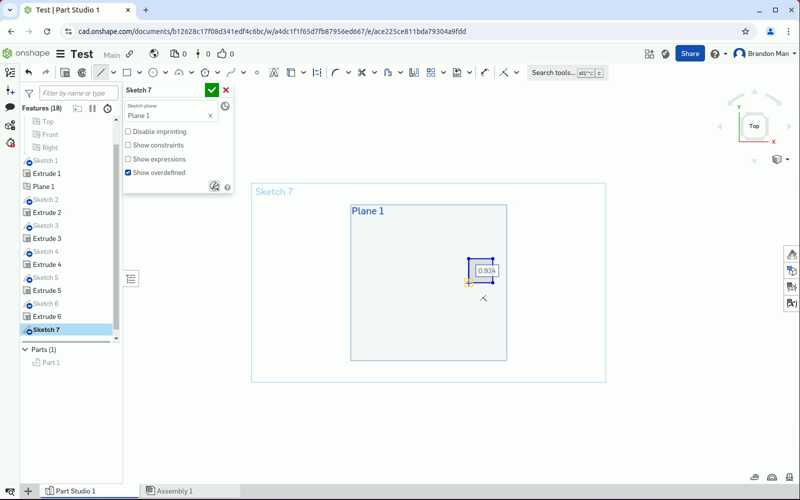
scroll(-6)
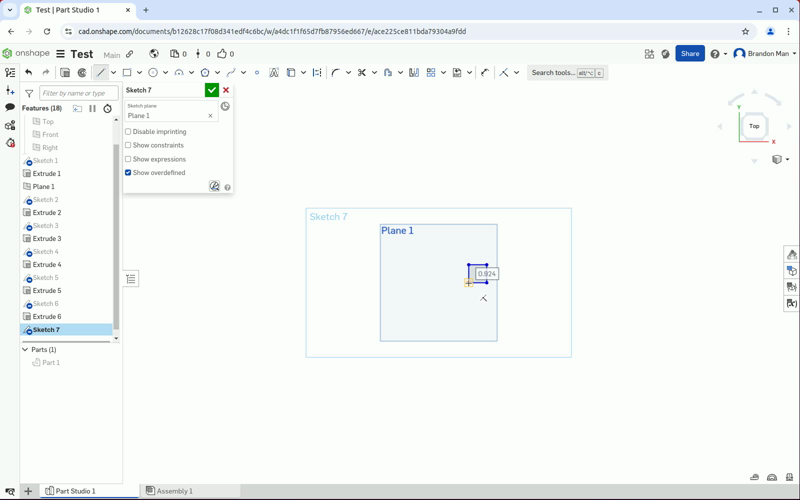
scroll(-6)
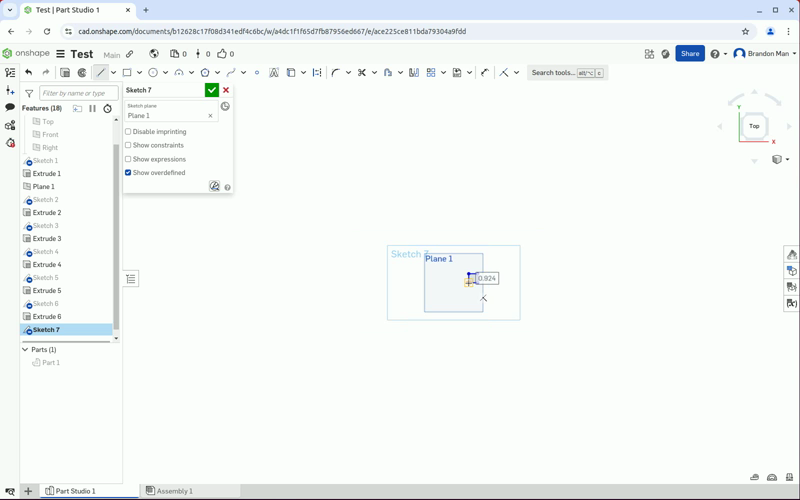
scroll(-6)
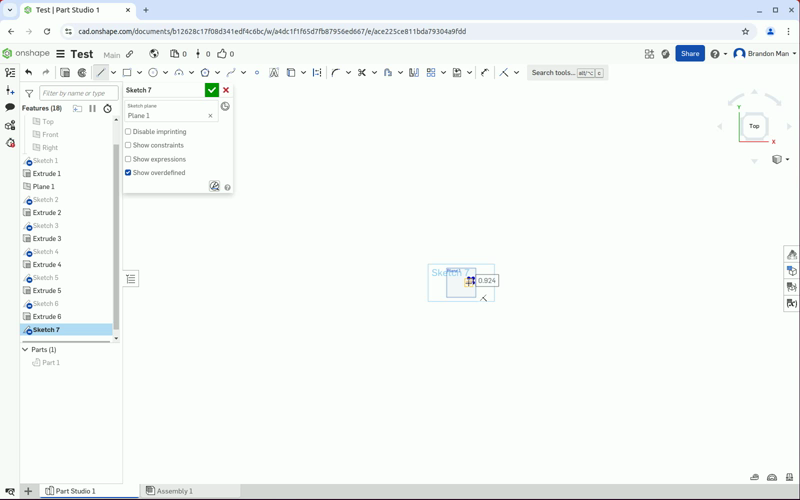
key(esc)
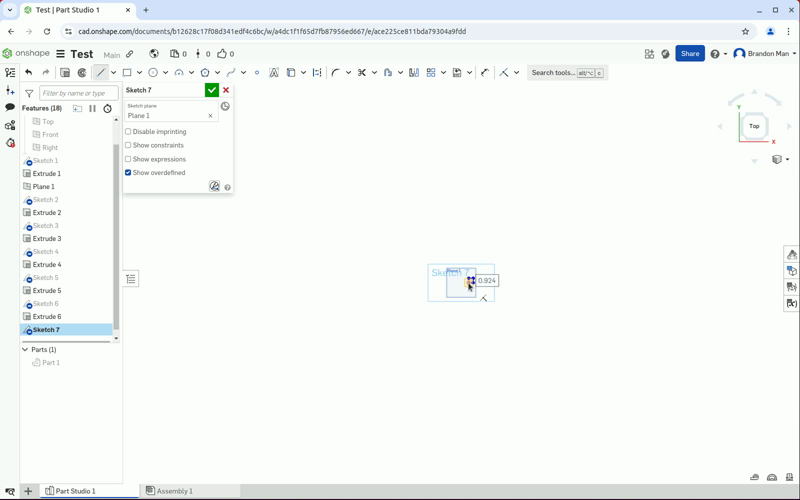
mouse_move(471, 281)
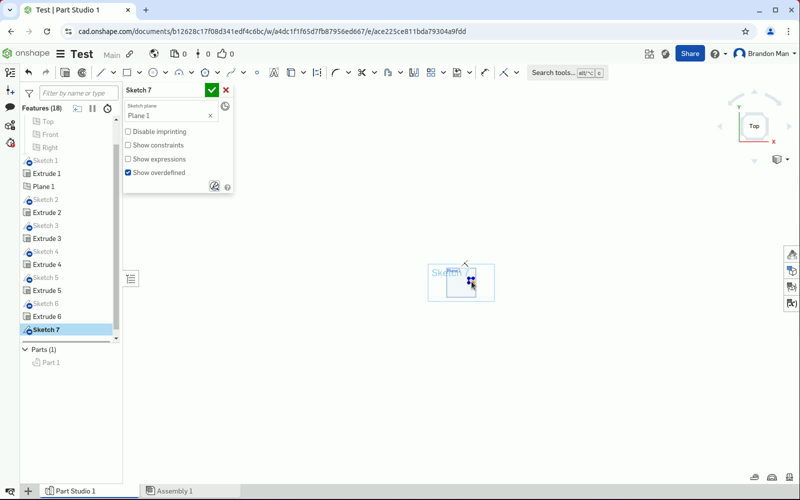
scroll(6)
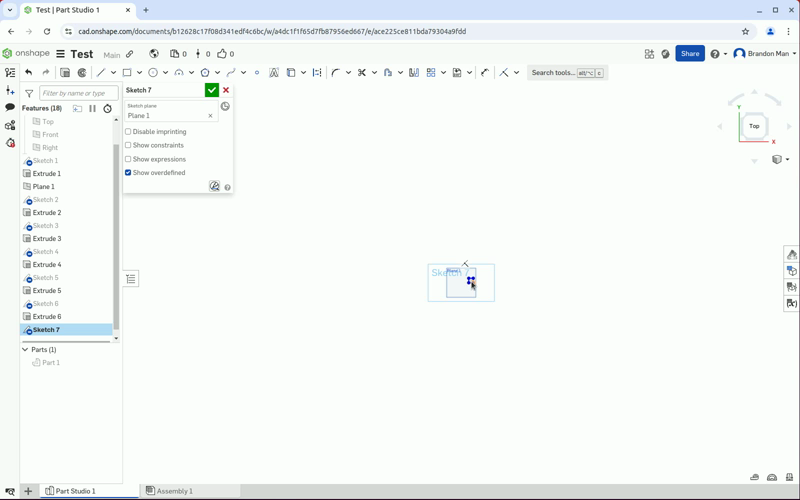
scroll(6)
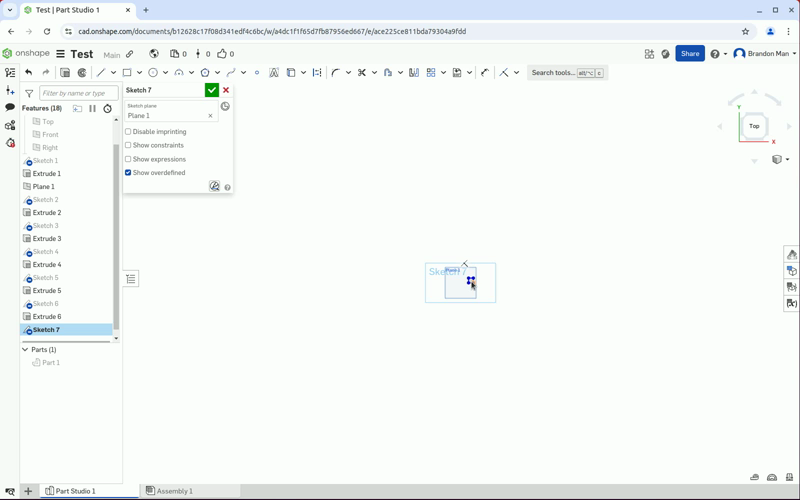
scroll(6)
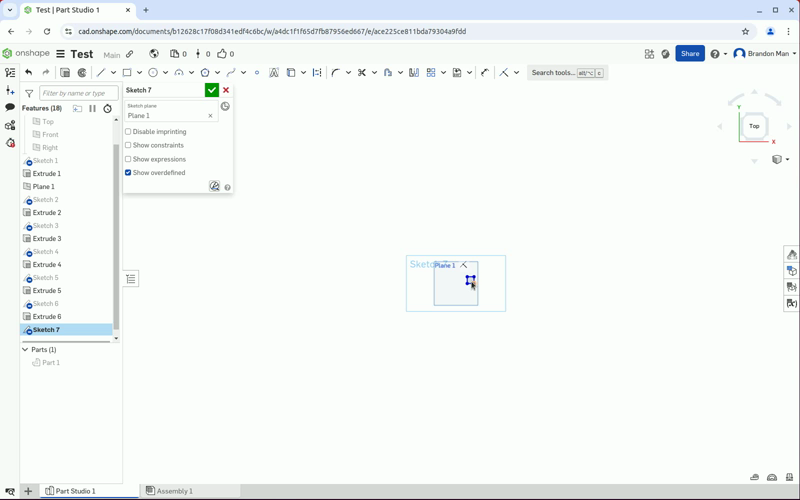
scroll(6)
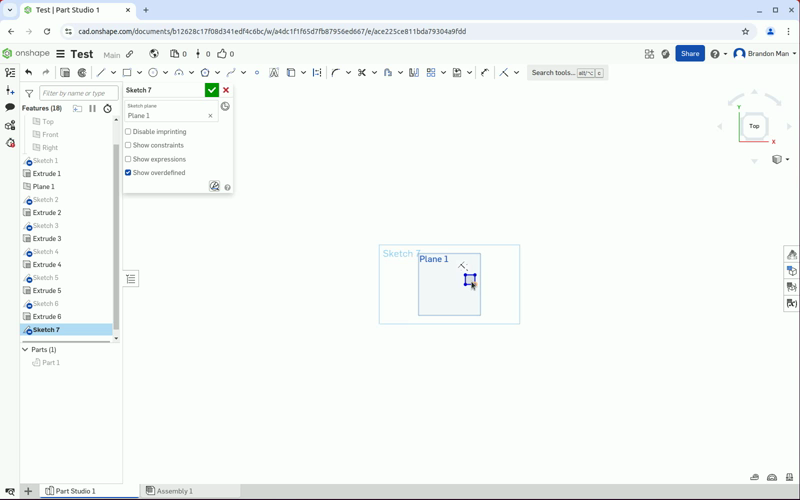
scroll(6)
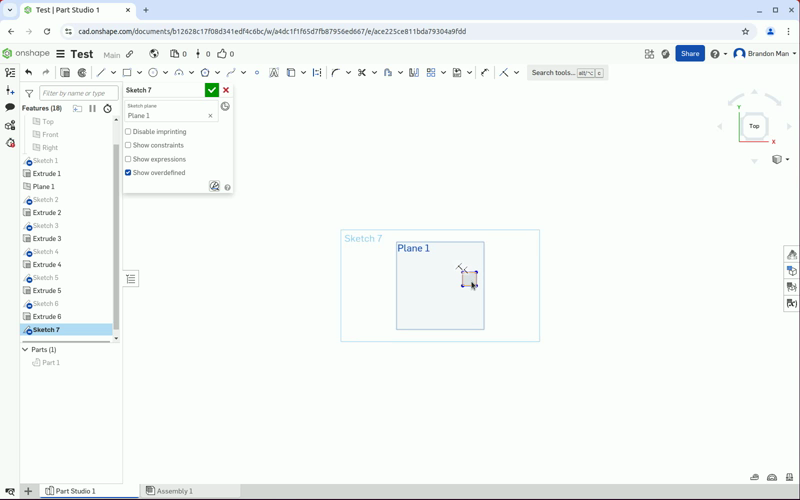
scroll(6)
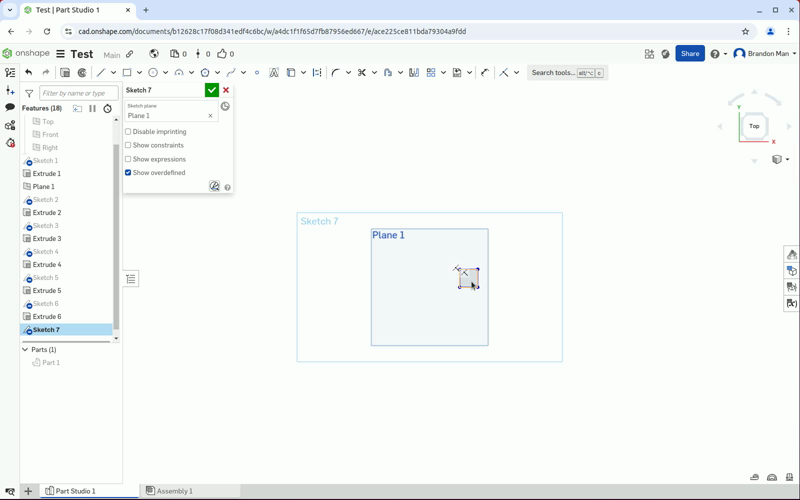
scroll(6)
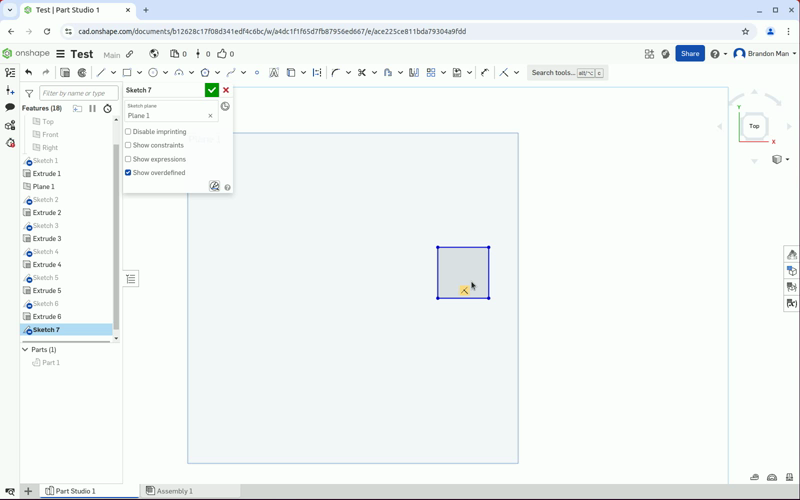
click(471, 281)
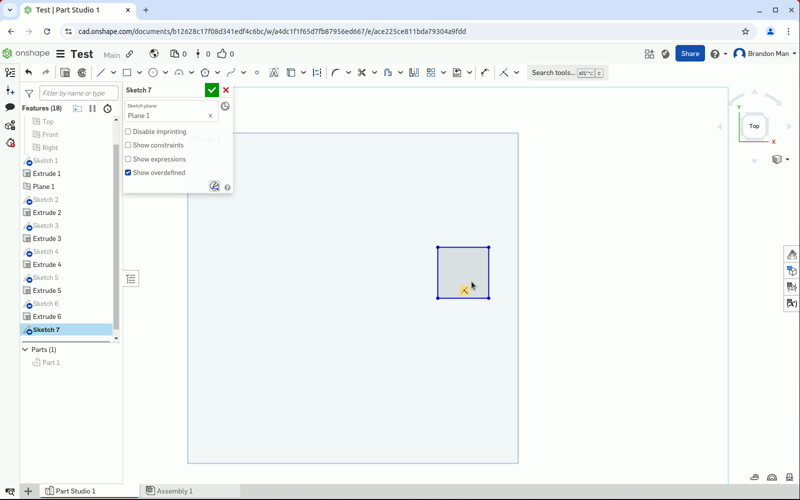
scroll(-6)
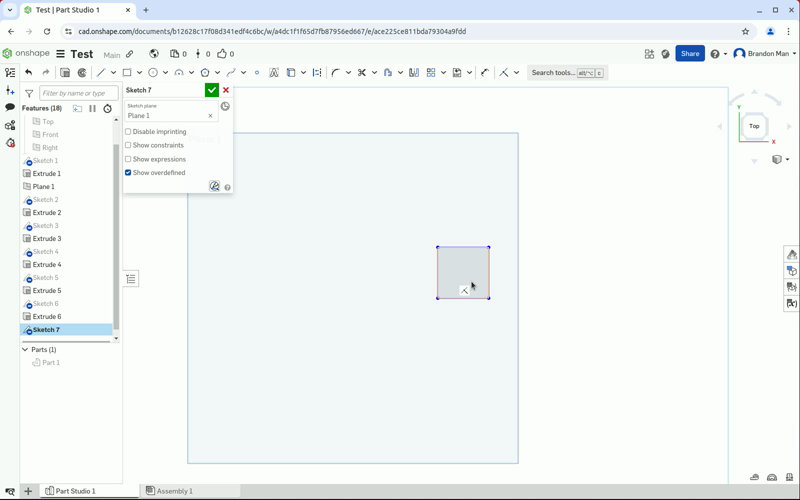
scroll(-6)
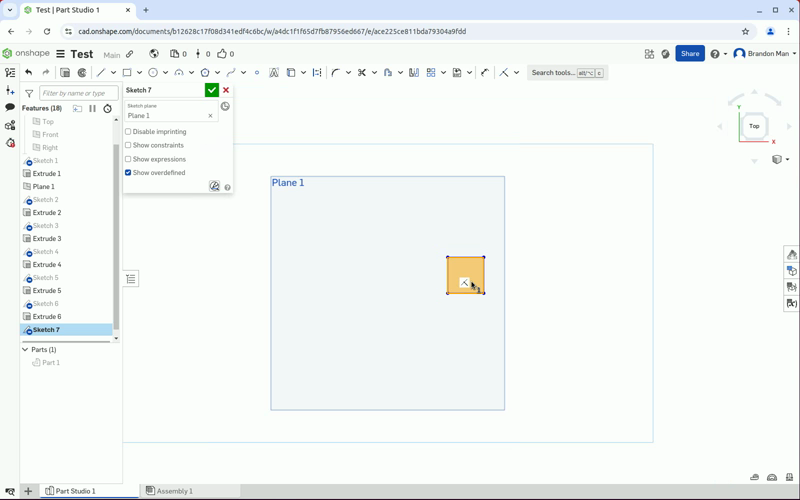
scroll(-6)
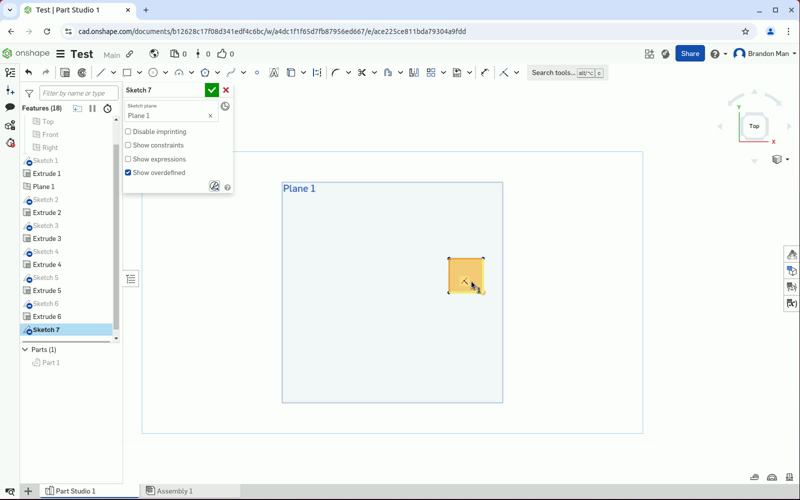
scroll(-6)
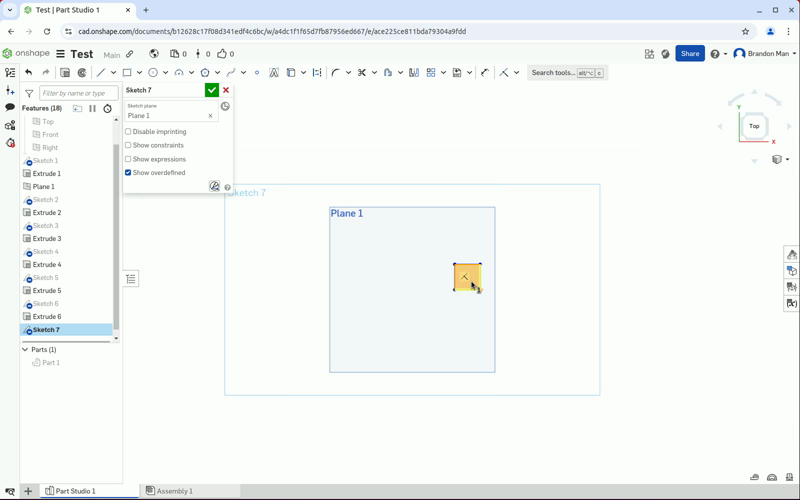
scroll(-6)
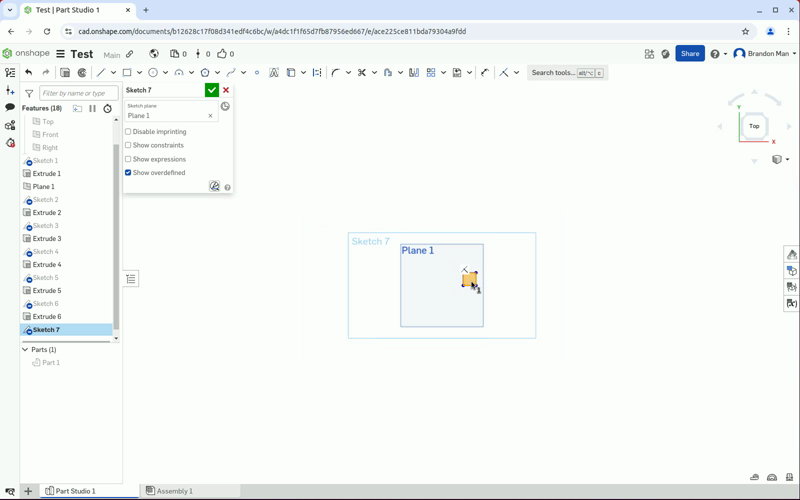
scroll(-6)
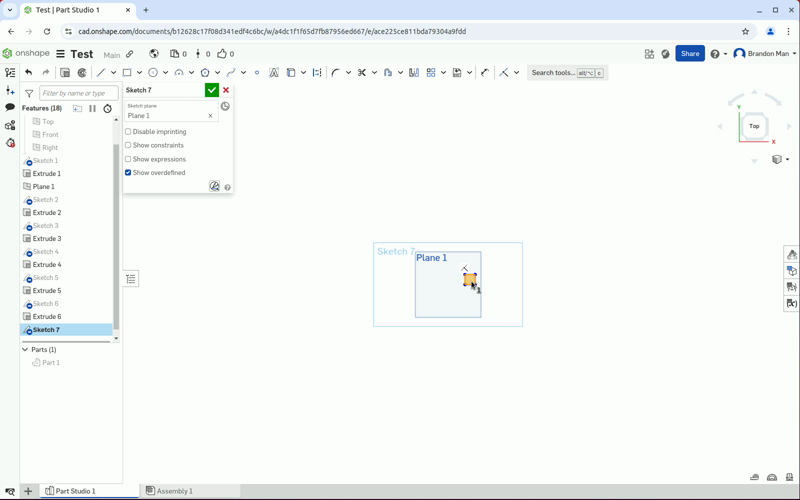
scroll(-6)
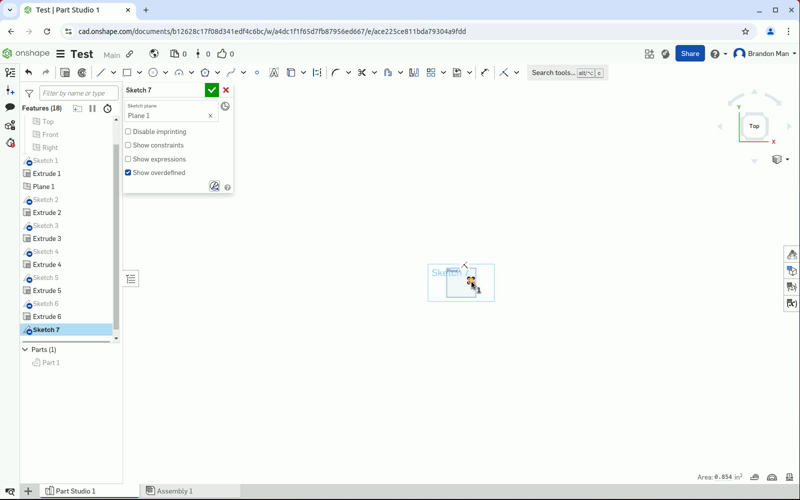
mouse_move(73, 352)
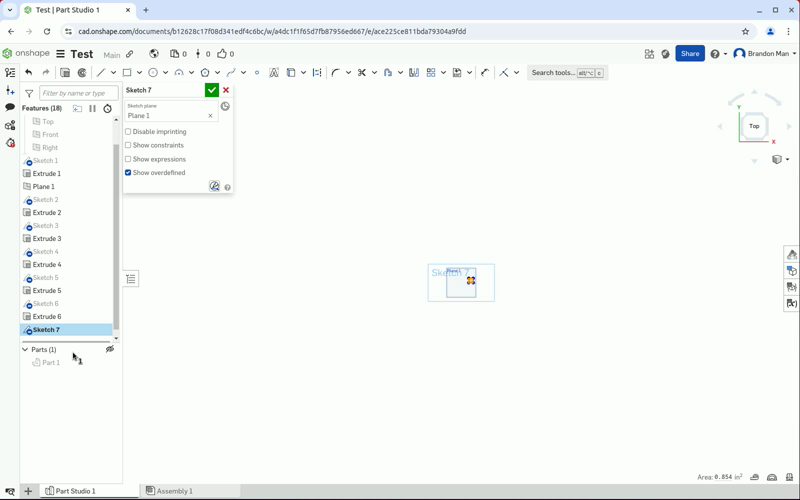
key(shift+y)
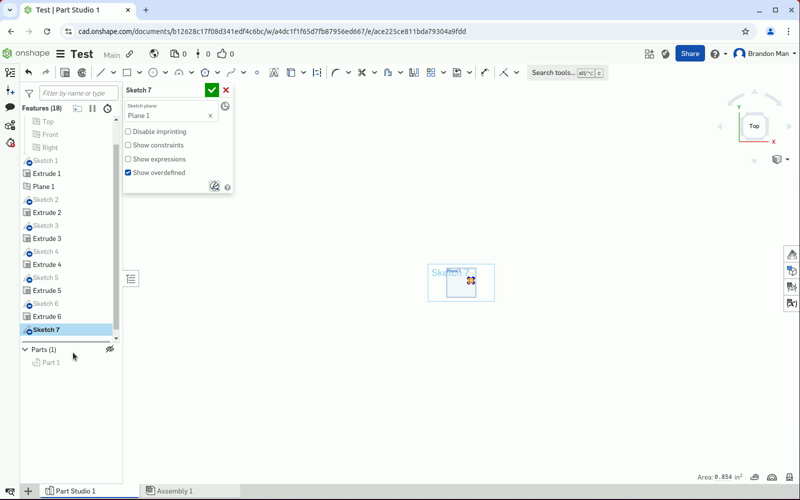
key(shift+e)
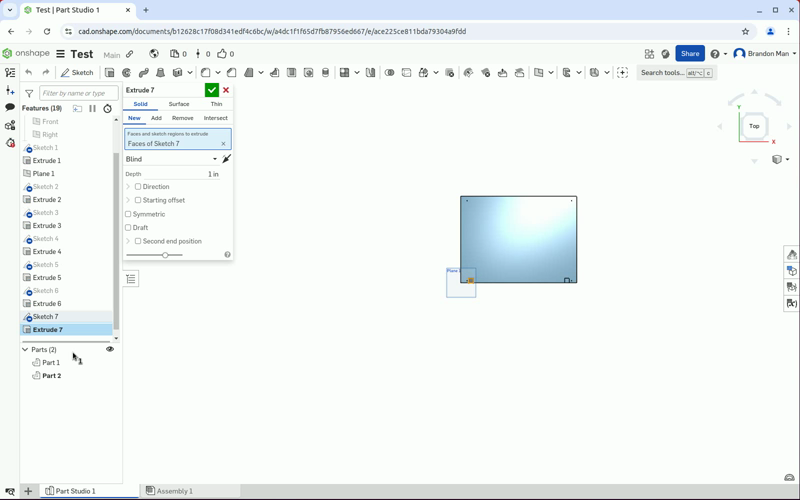
mouse_move(143, 106)
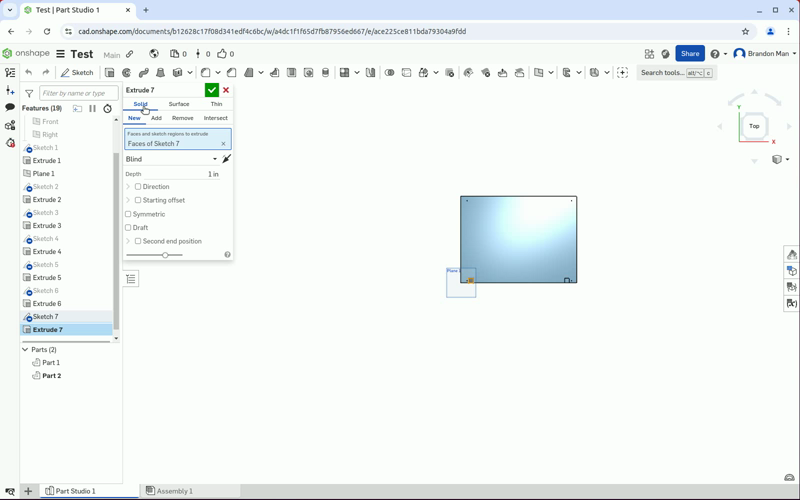
click(143, 106)
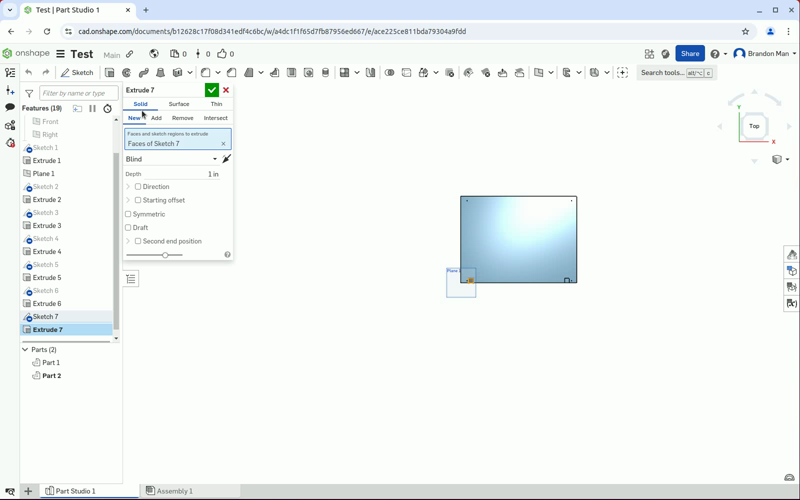
mouse_move(137, 120)
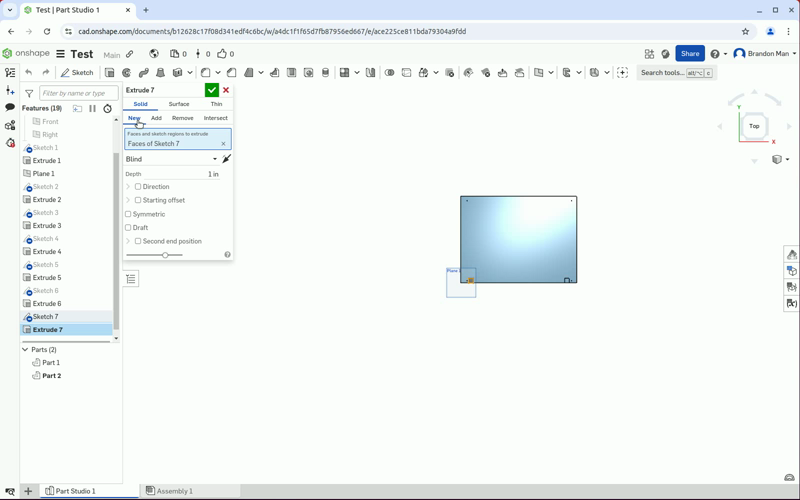
click(137, 120)
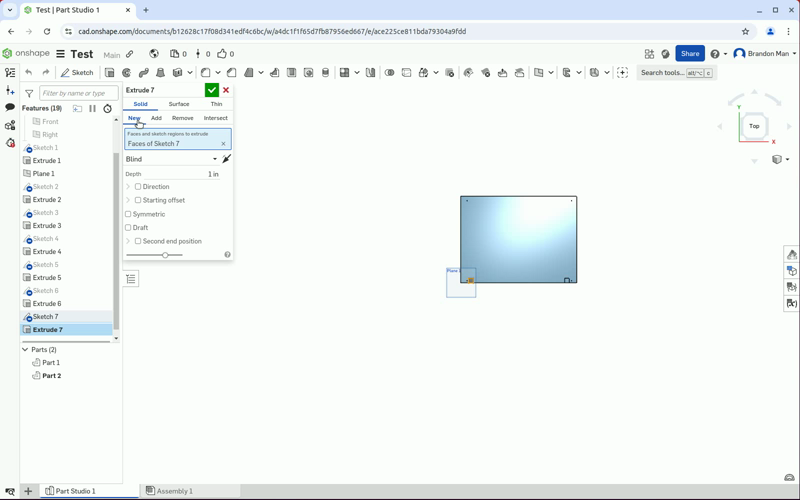
key(tab, 4)
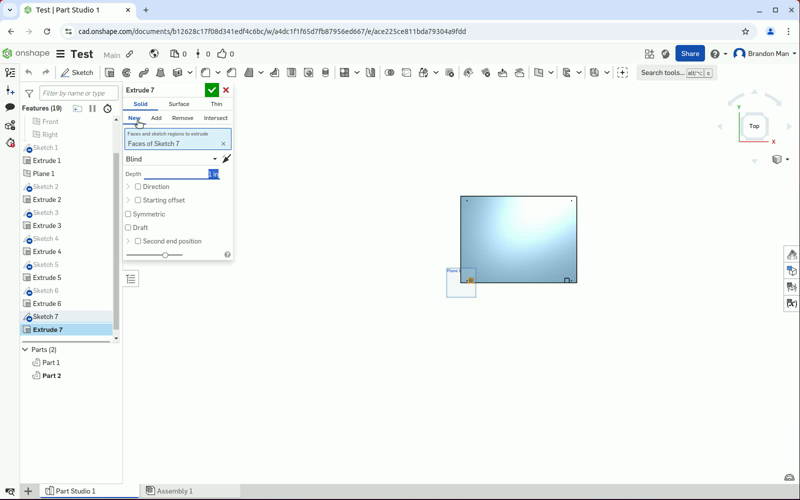
text(-0.241)
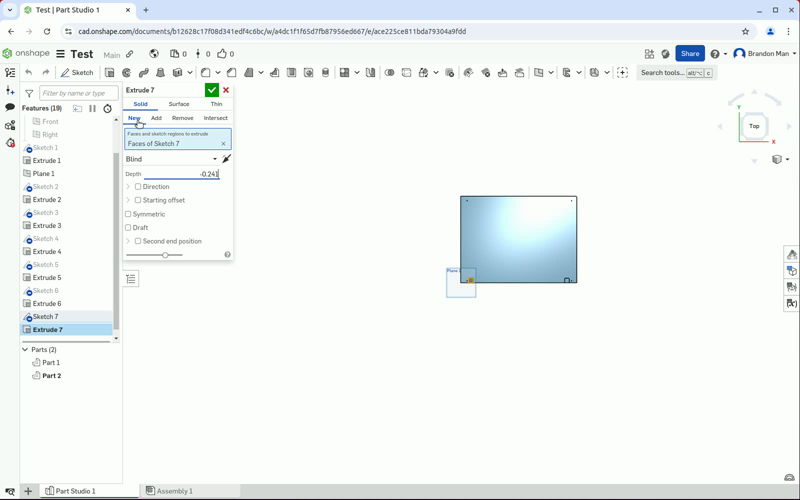
key(enter)
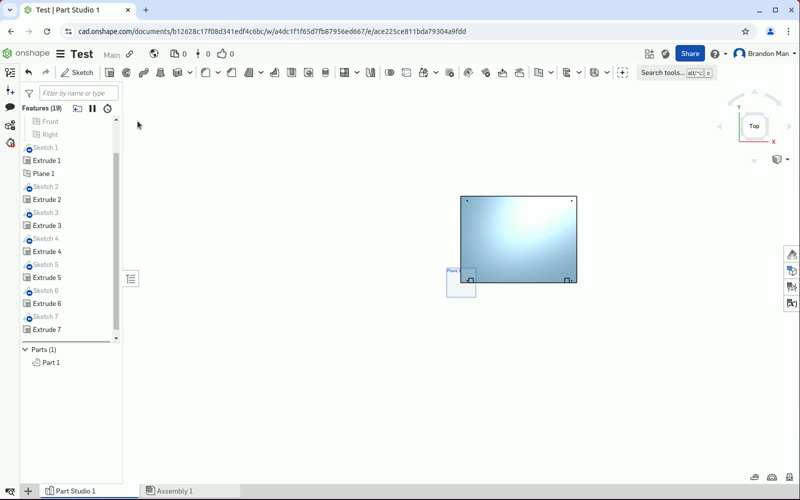
key(shift+h)
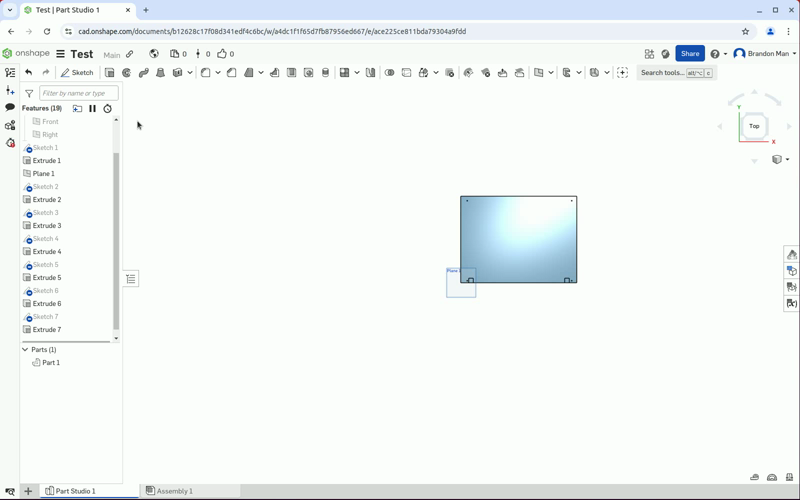
key(shift+h)
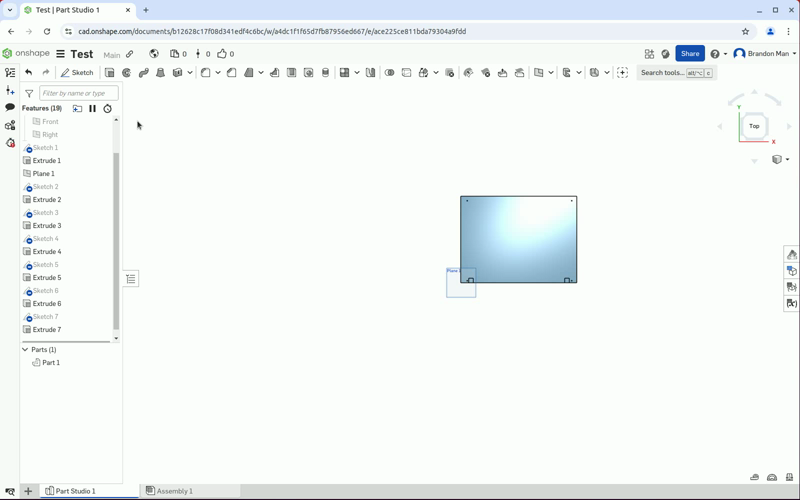
mouse_move(69, 150)
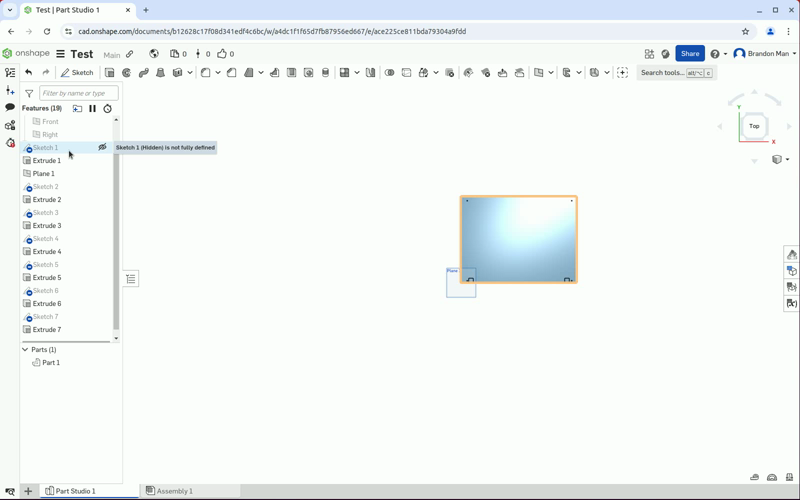
click(69, 150)
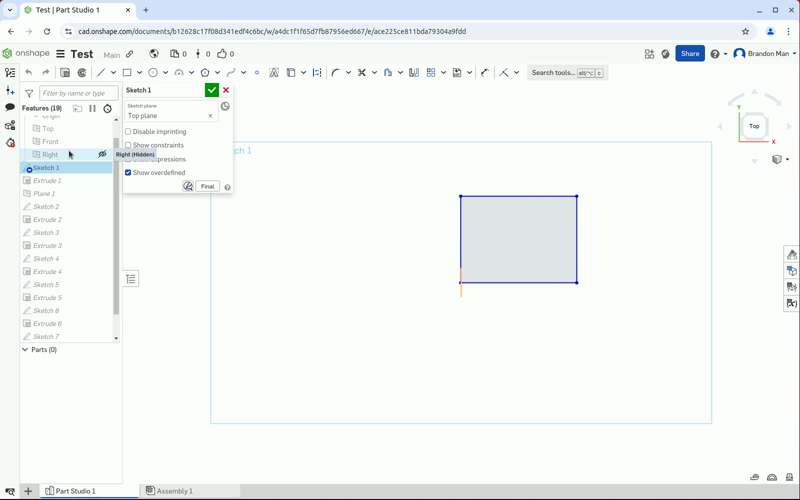
mouse_move(229, 92)
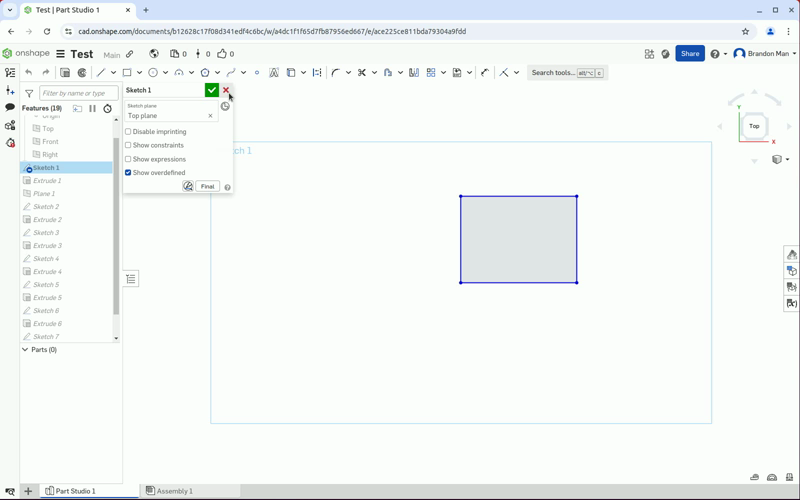
click(229, 92)
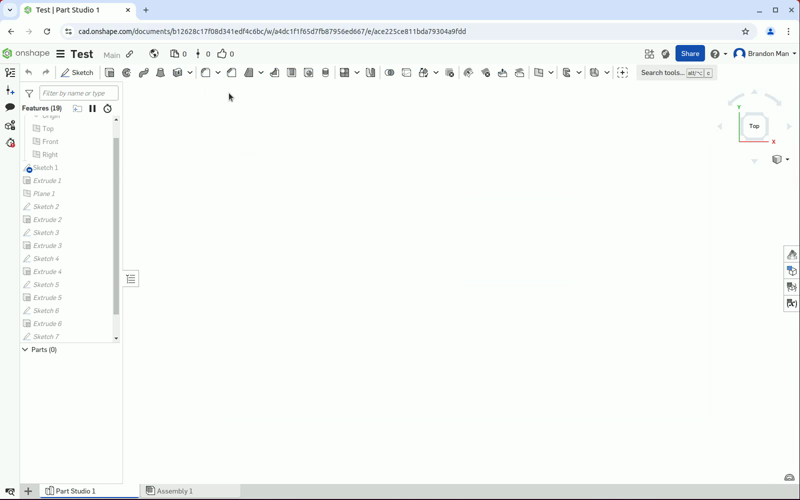
key(shift+s)
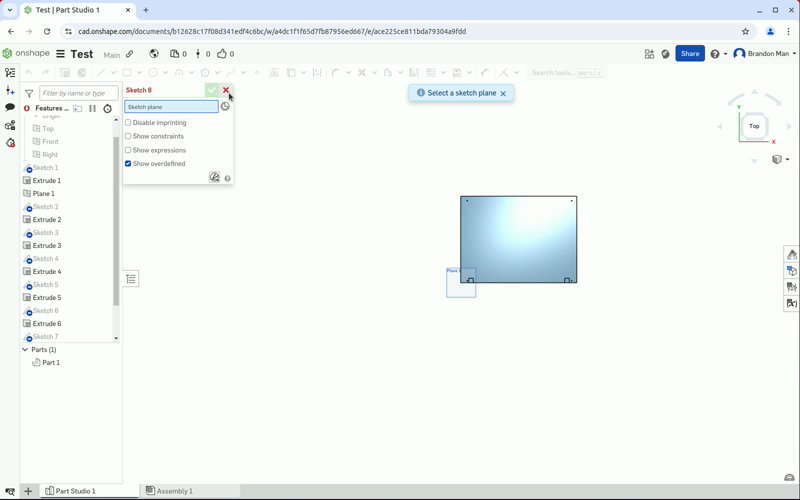
mouse_move(69, 163)
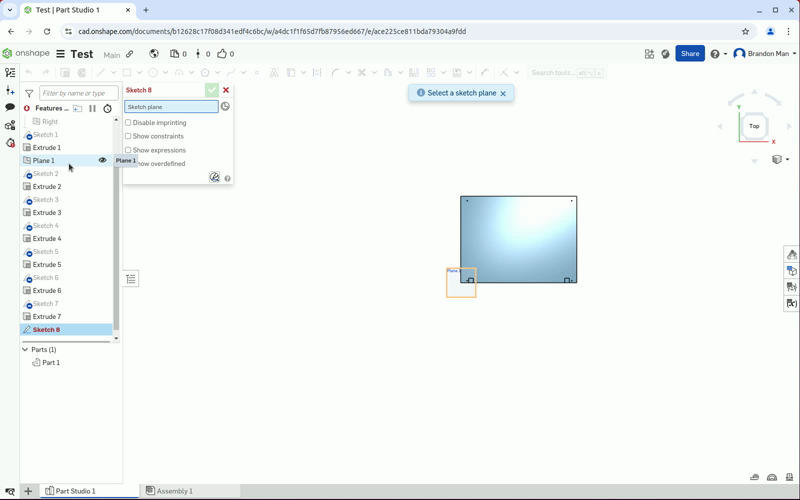
click(69, 163)
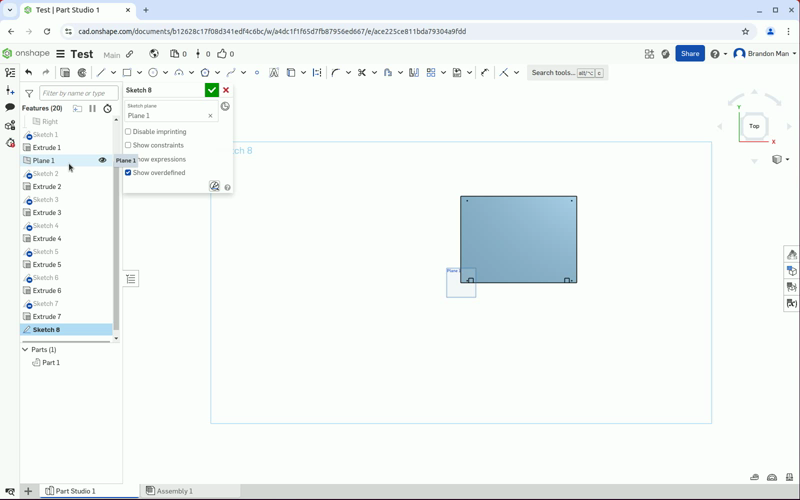
mouse_move(73, 352)
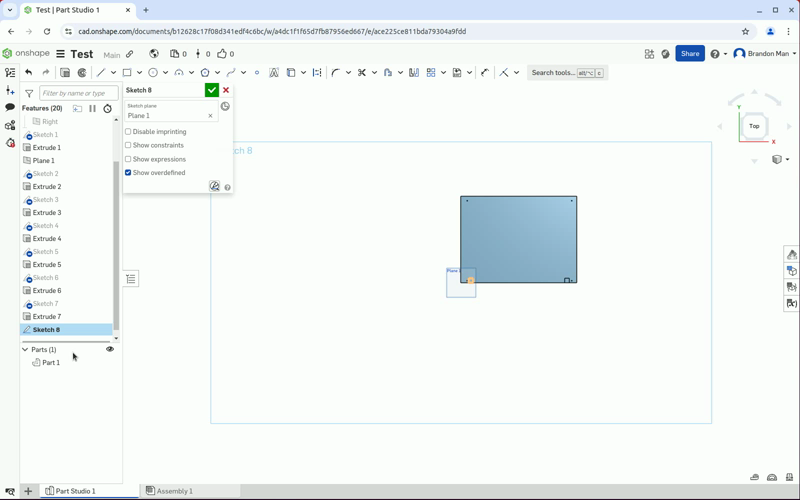
key(y)
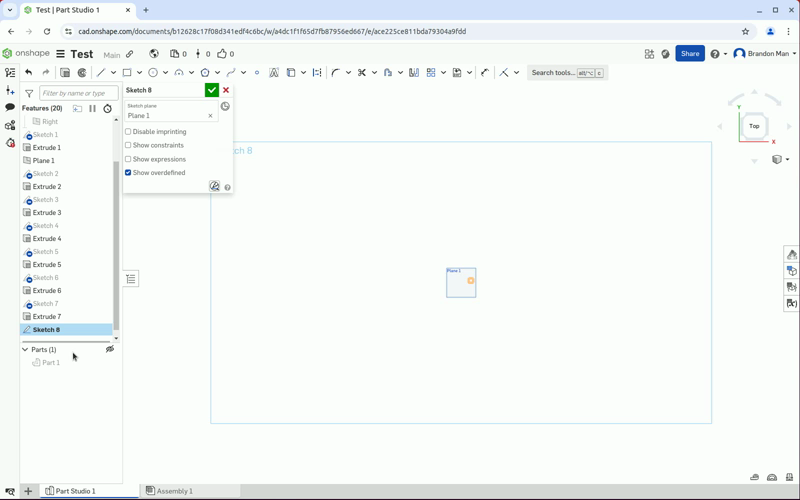
key(l)
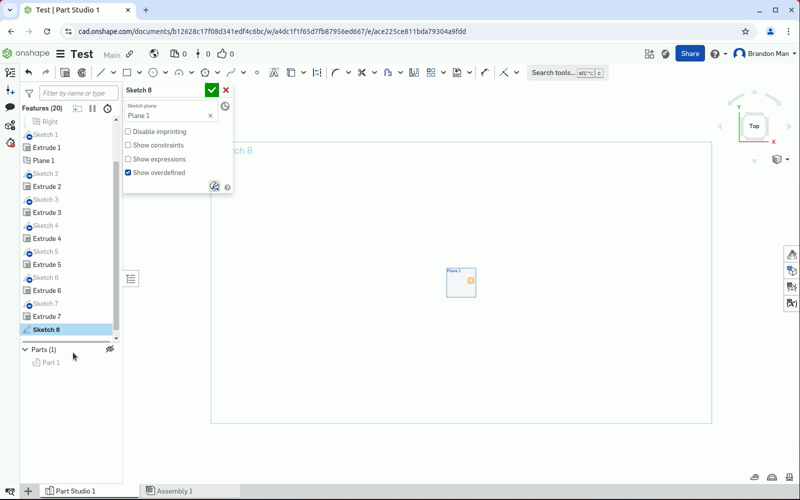
key_down(shift)
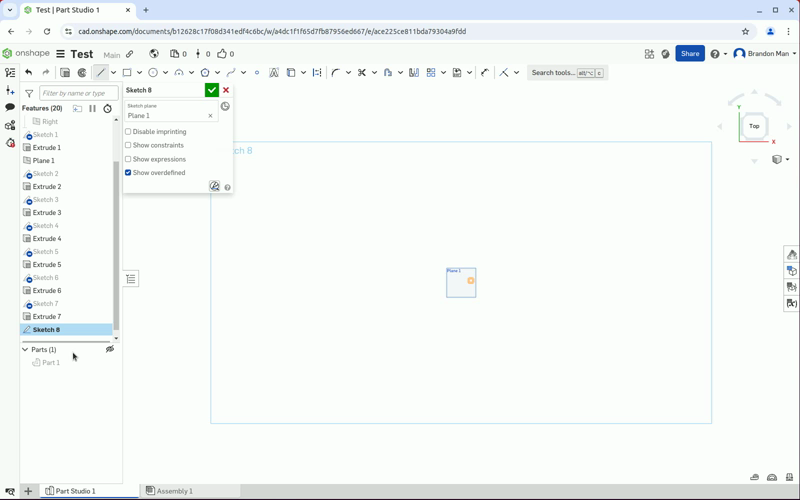
mouse_move(460, 282)
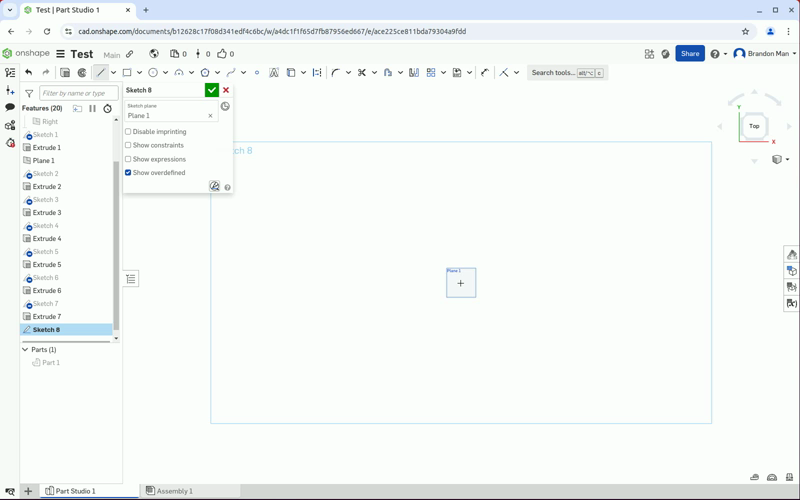
click(460, 282)
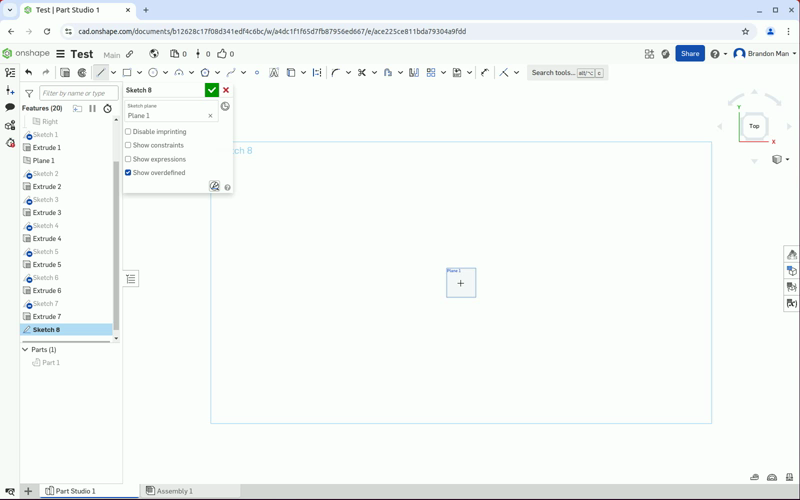
key_up(shift)
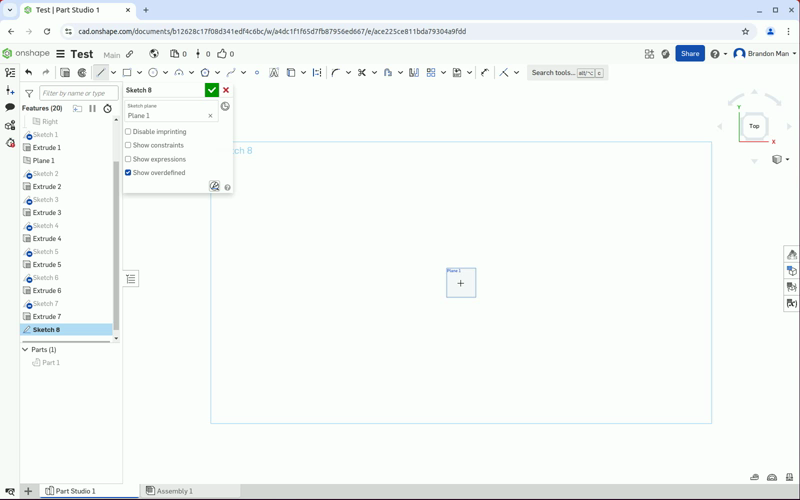
key_down(shift)
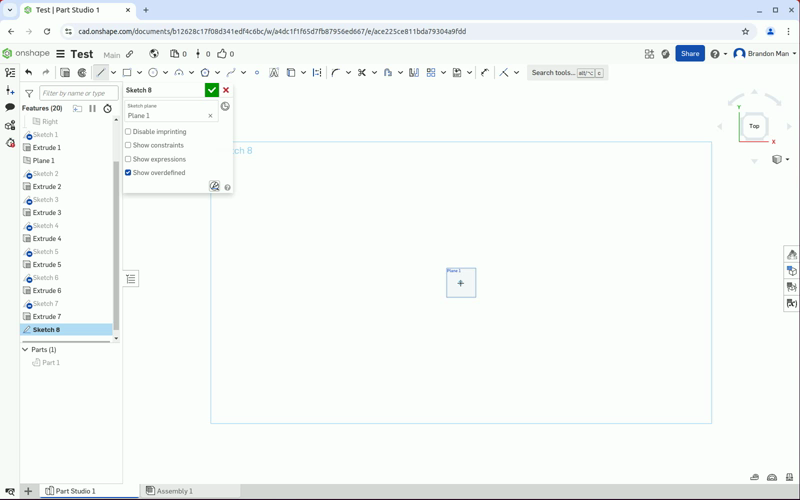
mouse_move(490, 282)
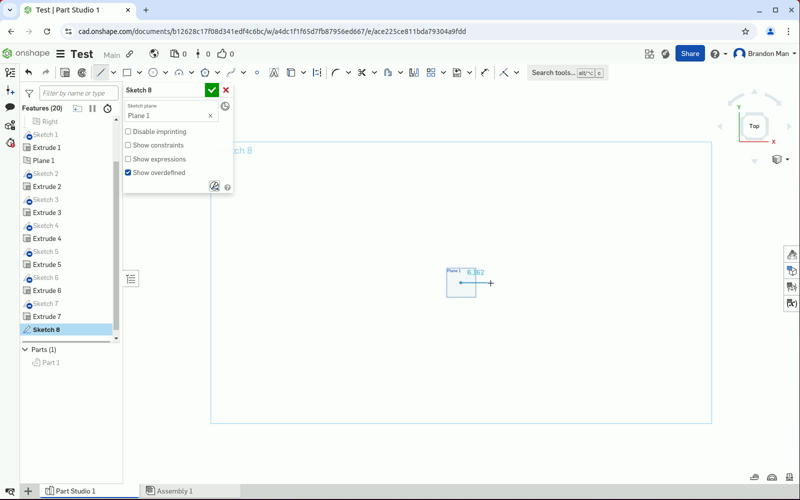
mouse_move(464, 282)
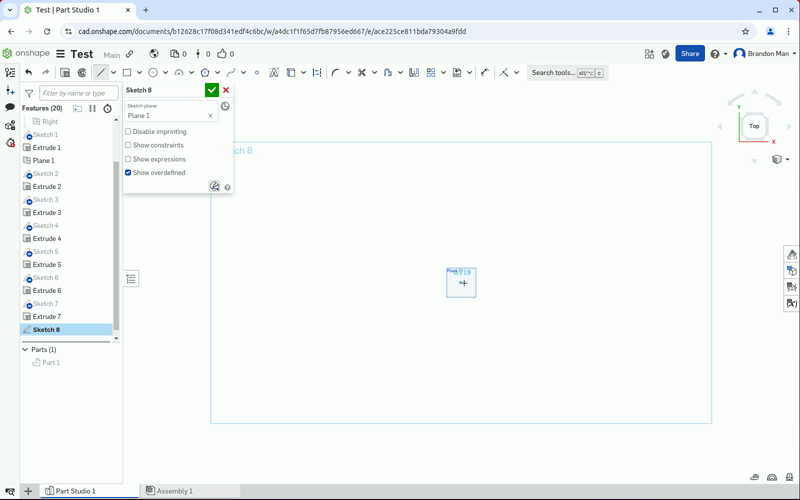
scroll(6)
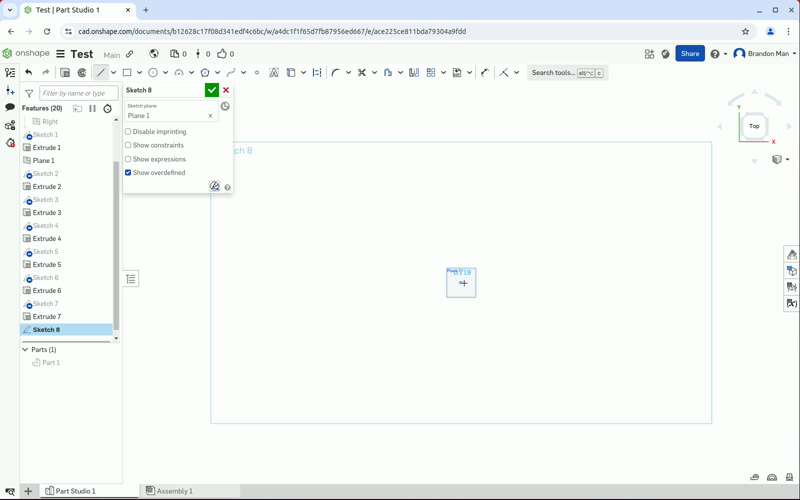
scroll(6)
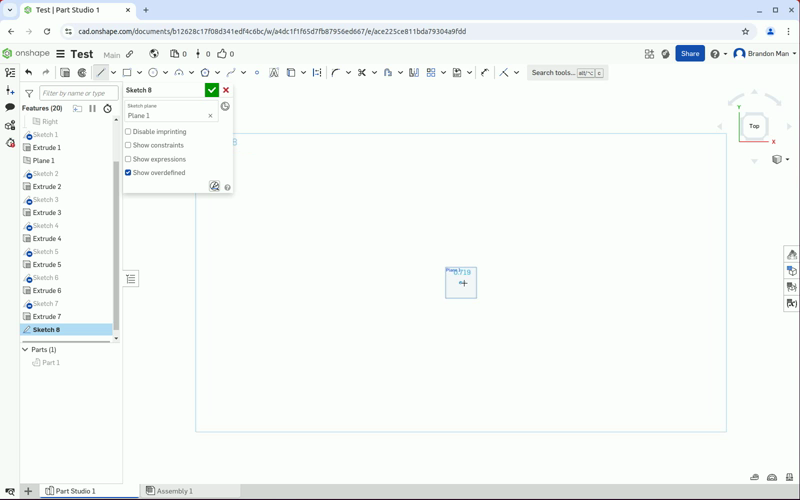
scroll(6)
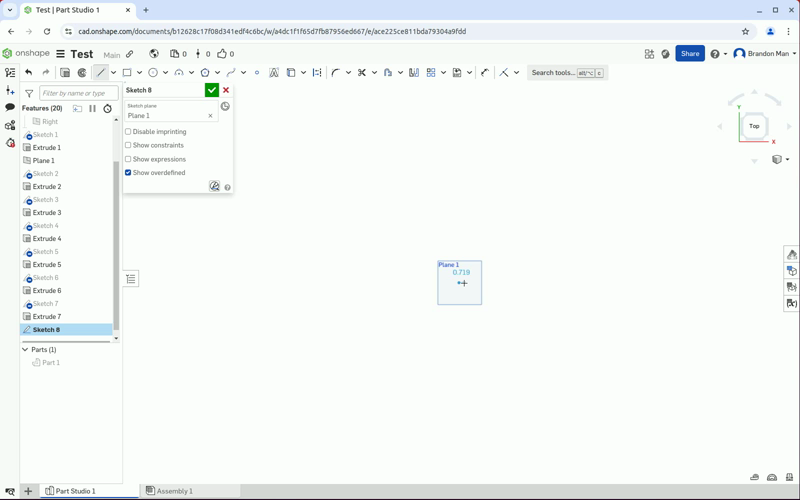
scroll(6)
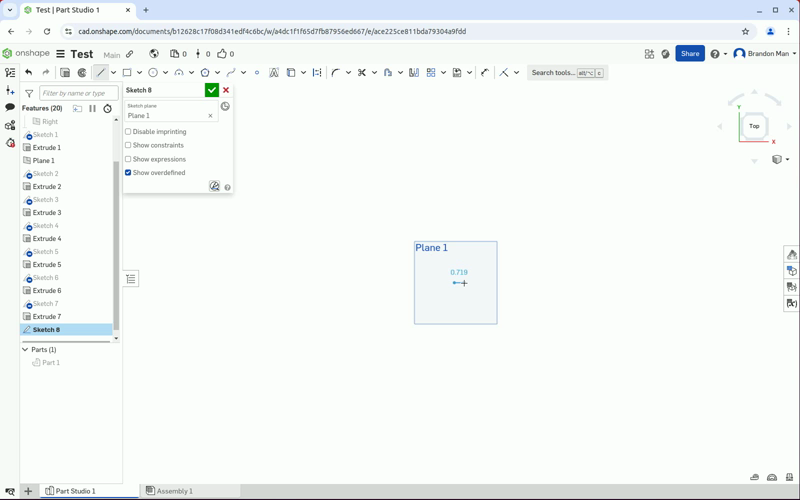
scroll(6)
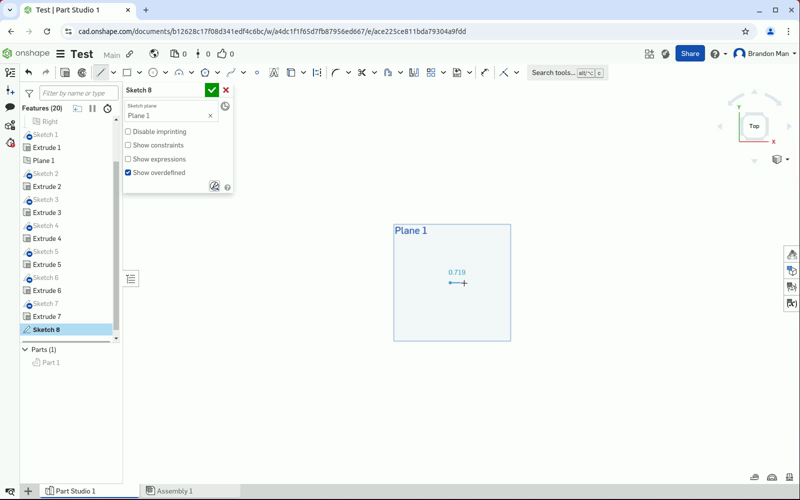
scroll(6)
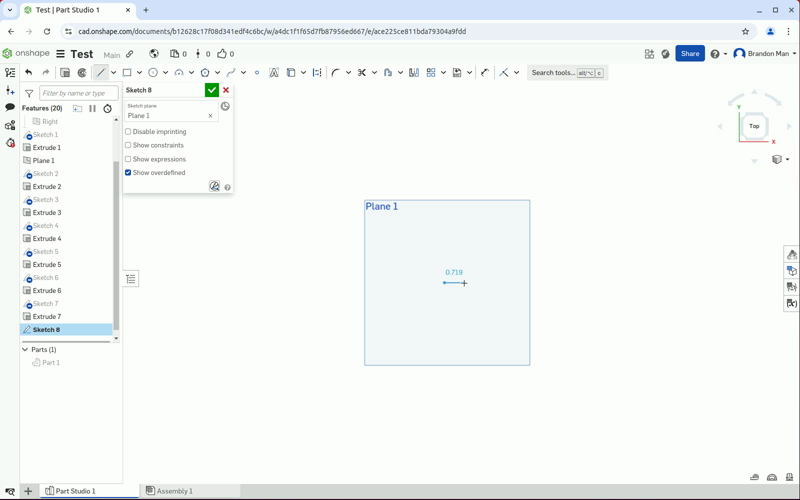
scroll(6)
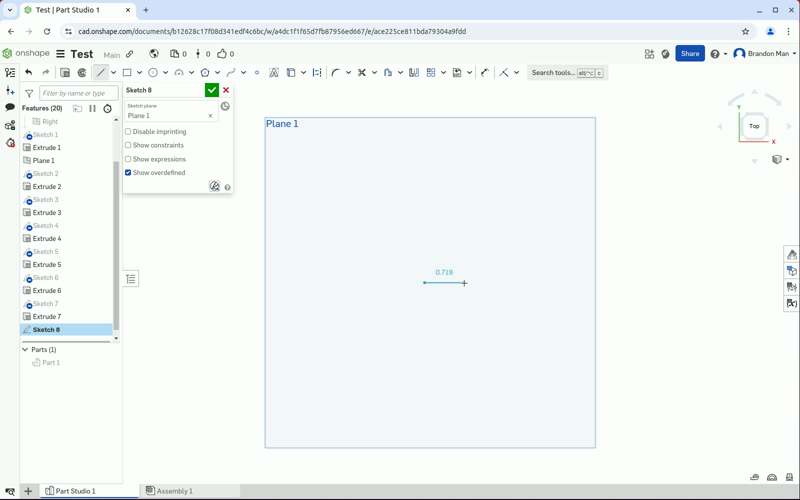
click(464, 282)
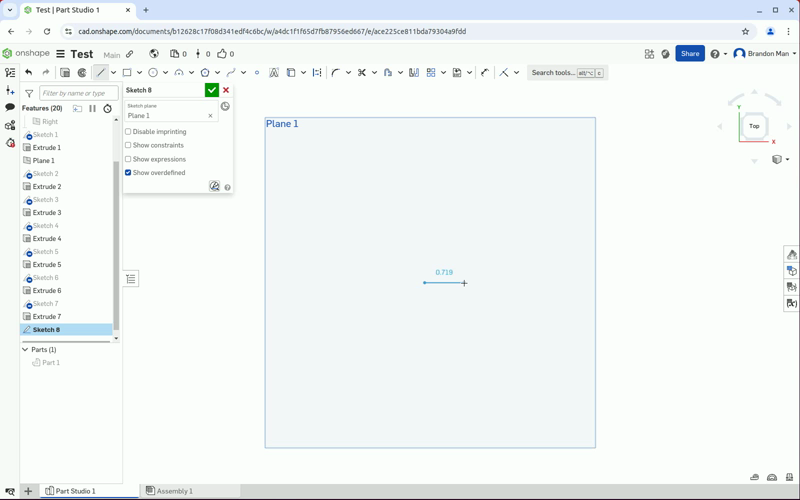
scroll(-6)
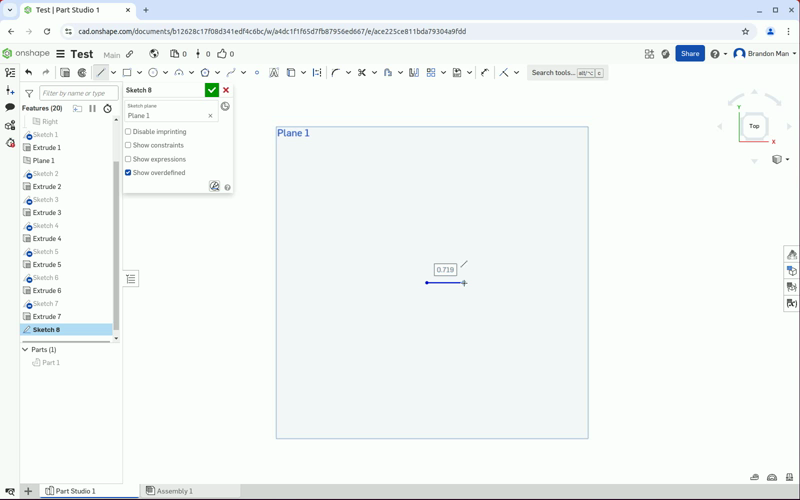
scroll(-6)
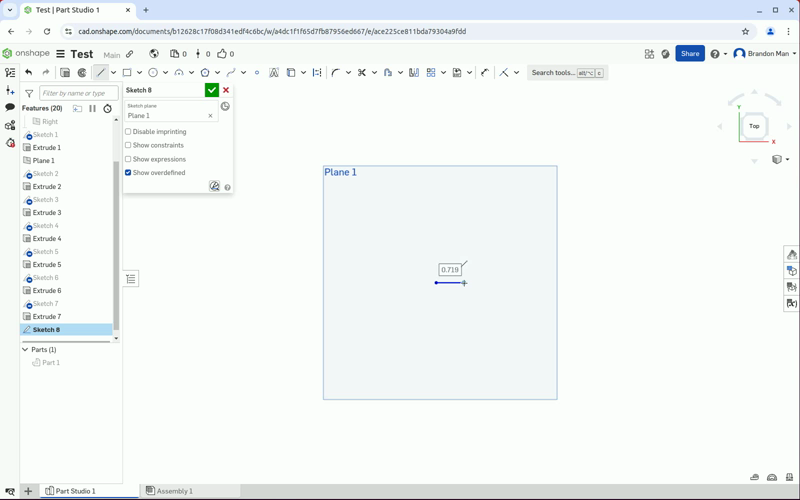
scroll(-6)
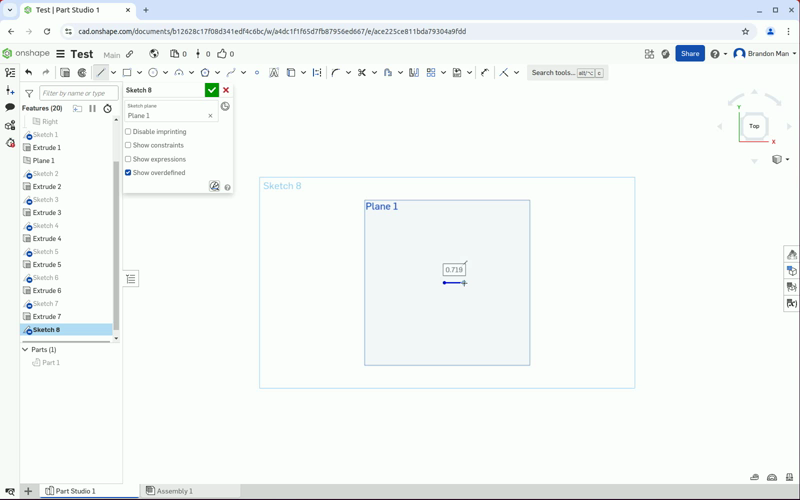
scroll(-6)
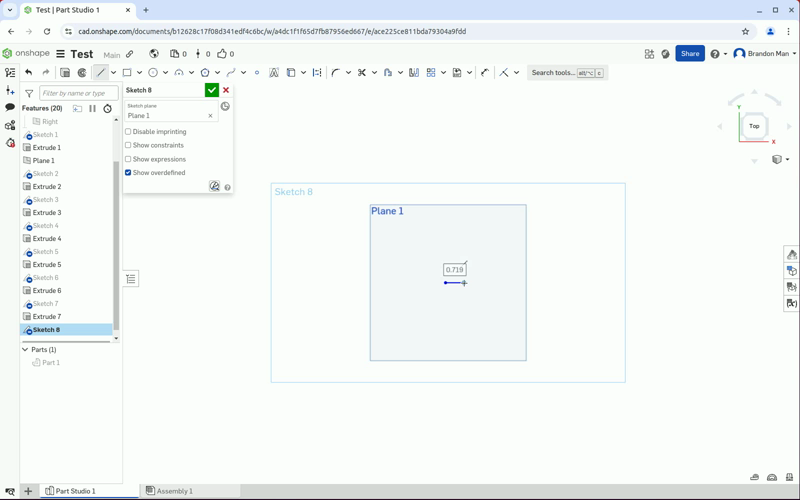
scroll(-6)
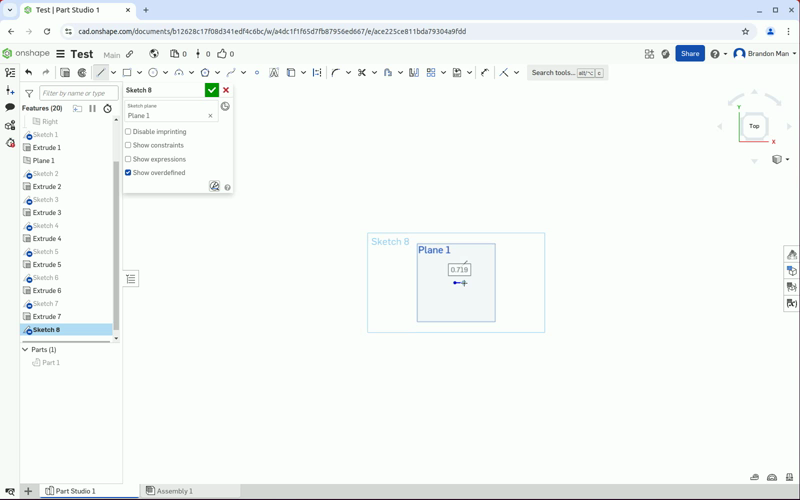
scroll(-6)
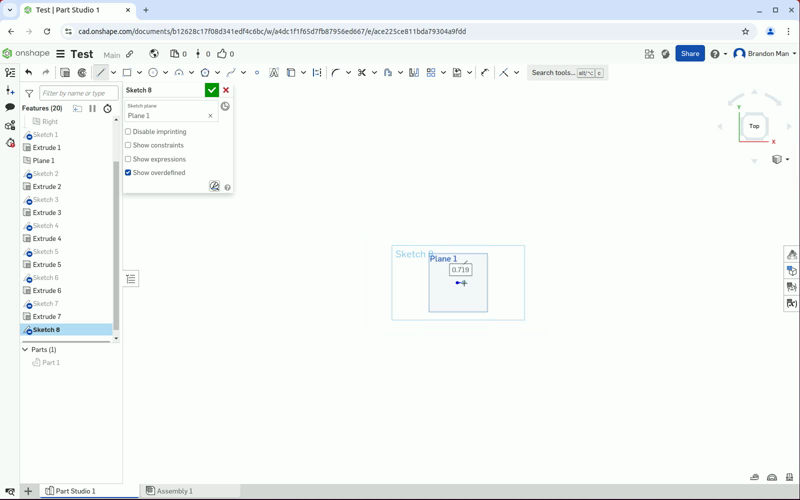
scroll(-6)
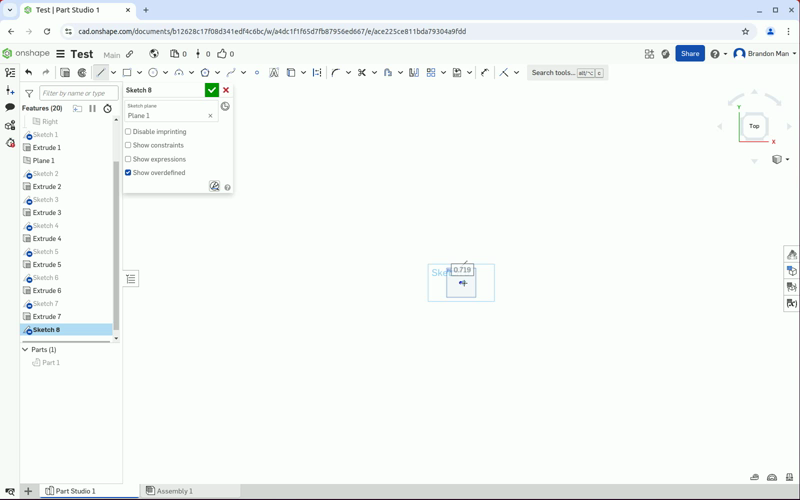
key_up(shift)
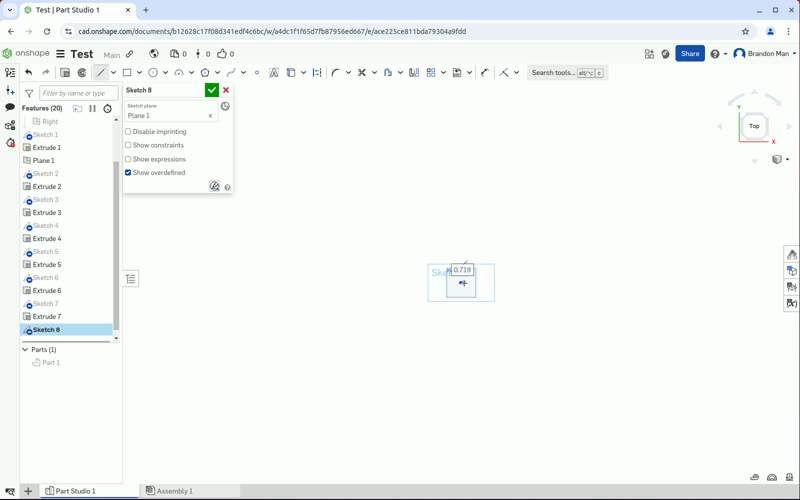
key_down(shift)
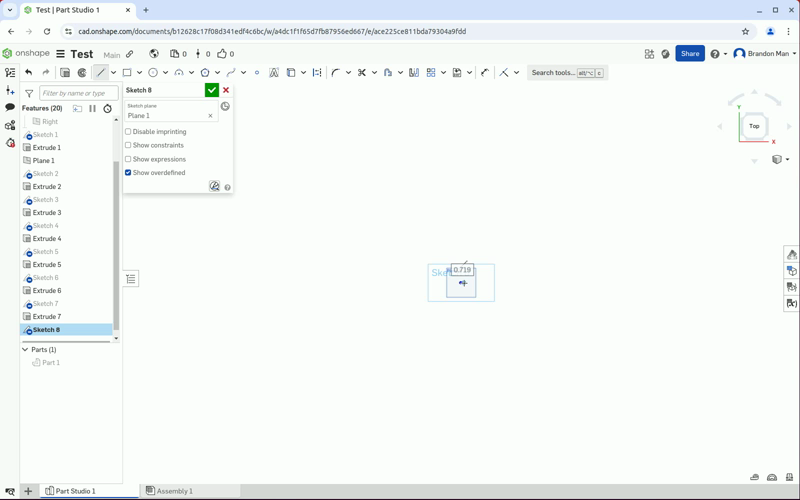
mouse_move(464, 195)
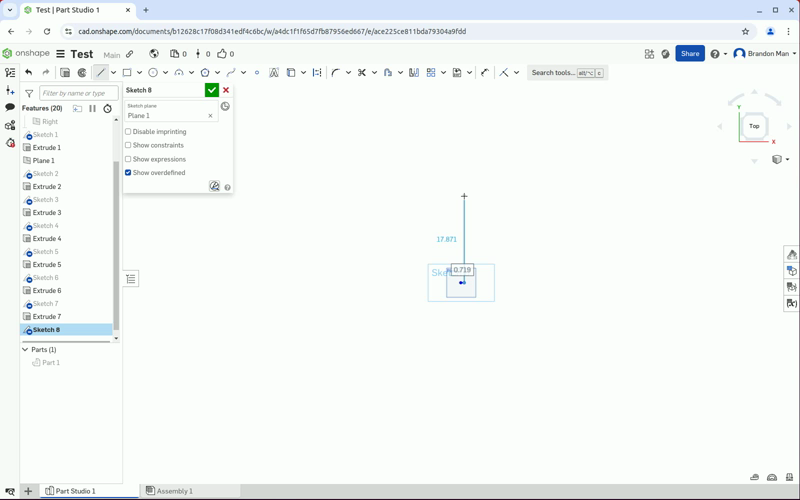
click(464, 195)
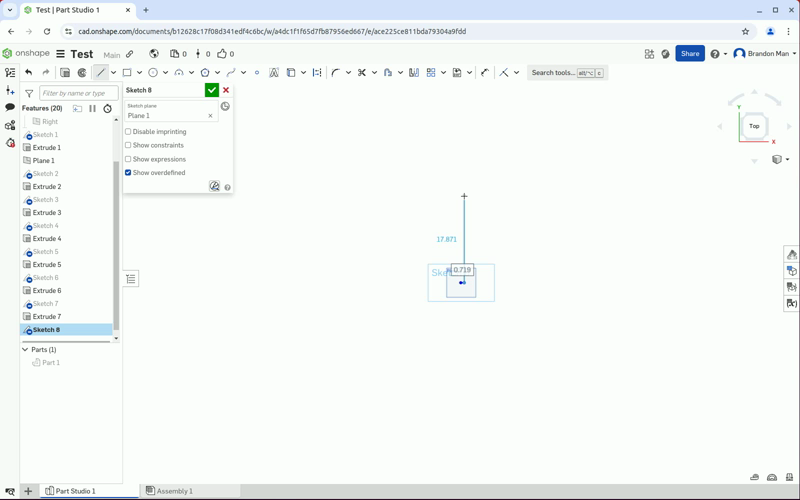
key_up(shift)
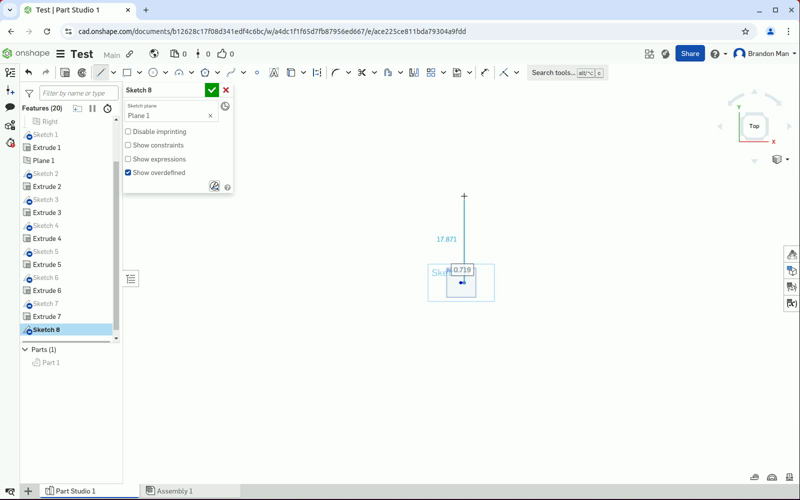
key_down(shift)
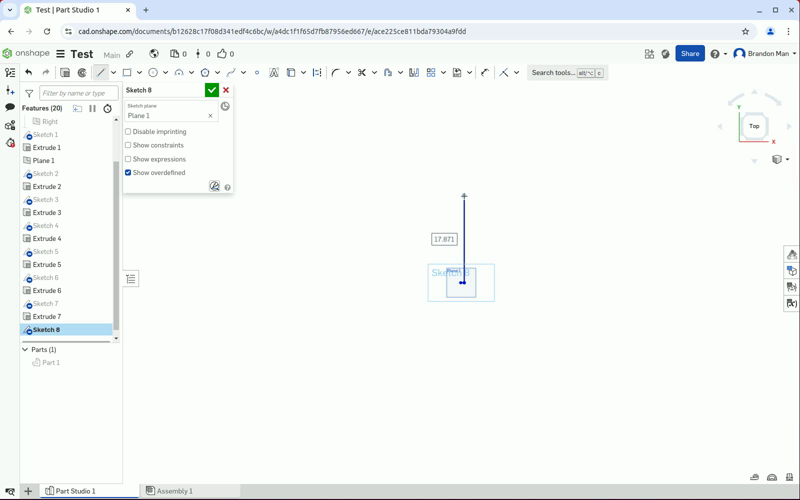
mouse_move(494, 195)
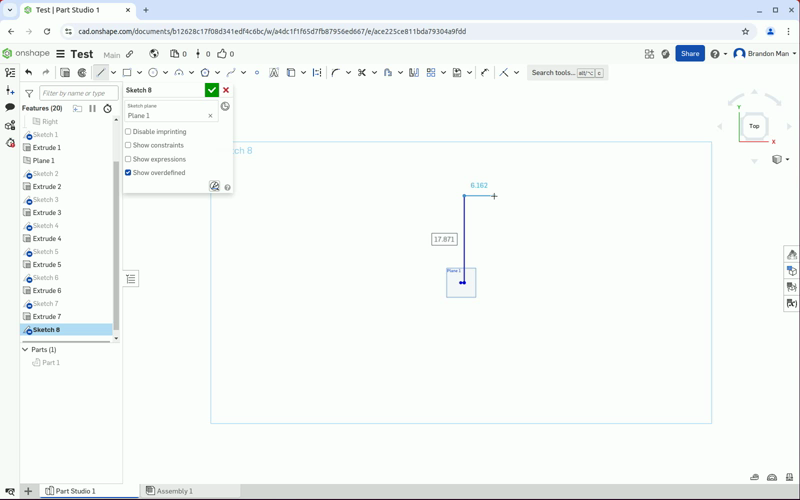
mouse_move(460, 195)
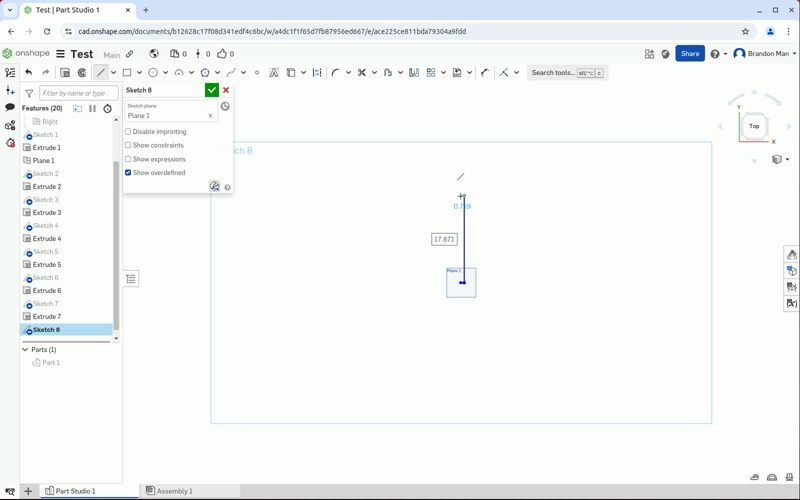
scroll(6)
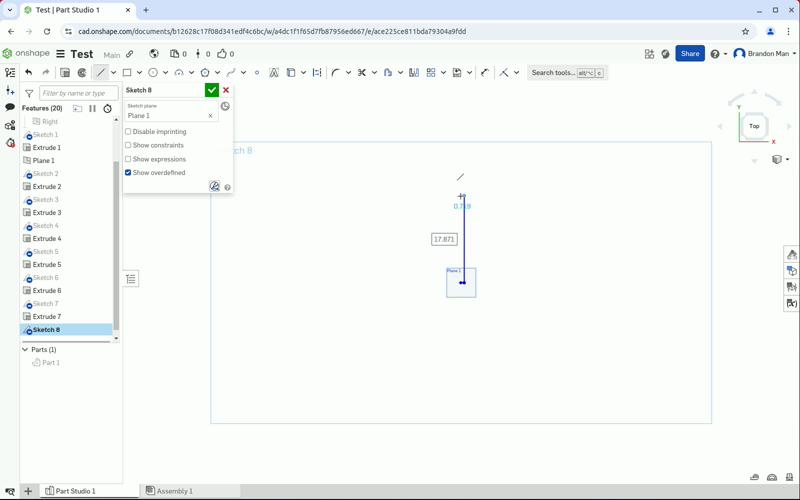
scroll(6)
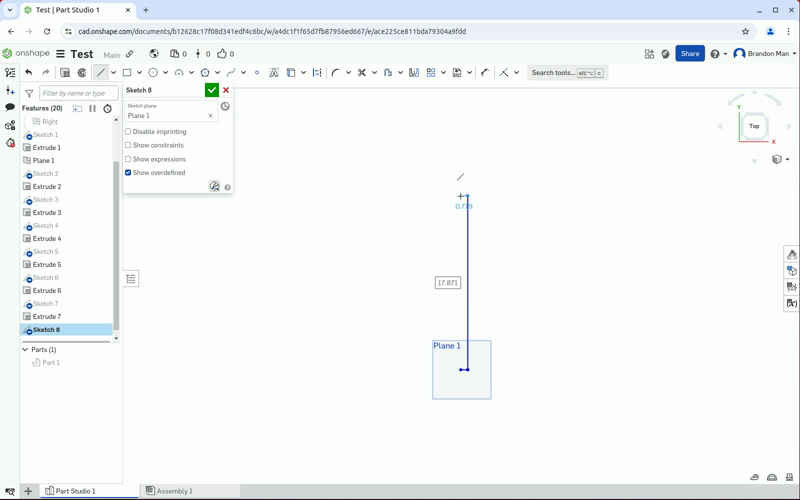
scroll(6)
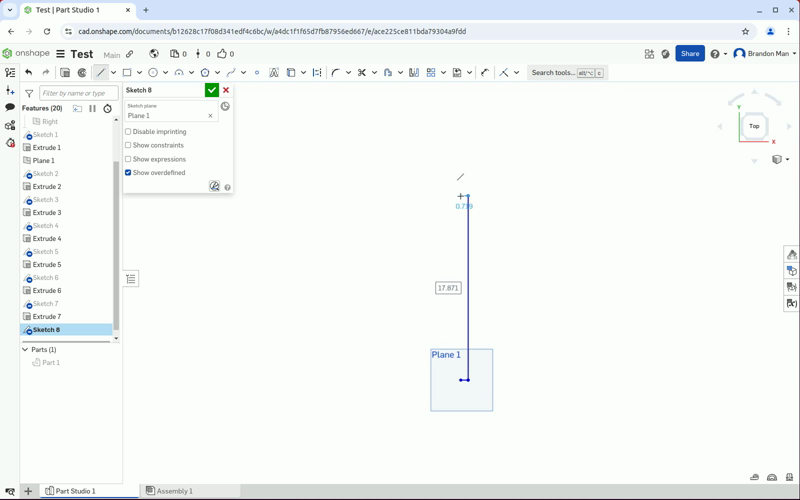
scroll(6)
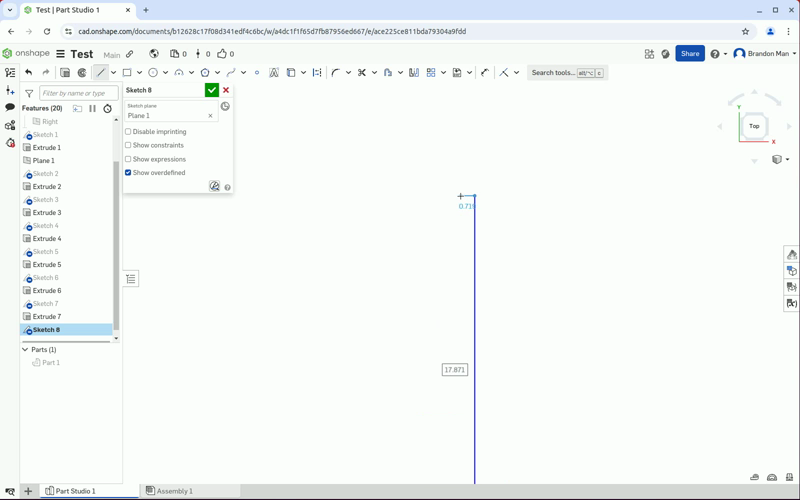
scroll(6)
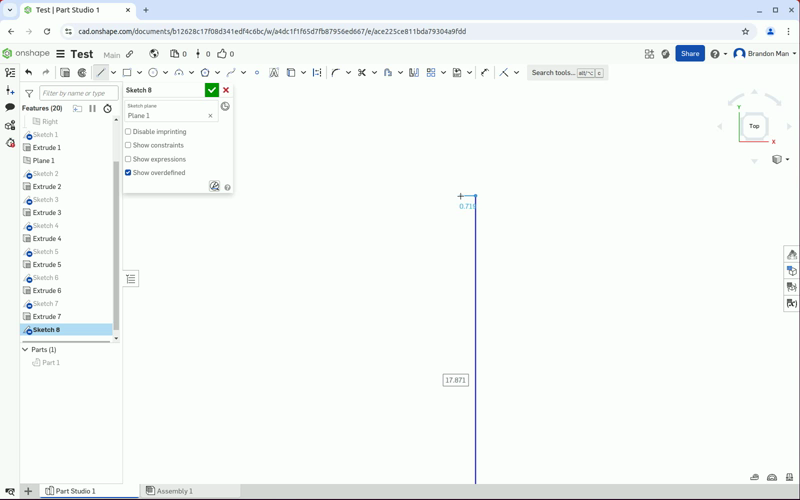
scroll(6)
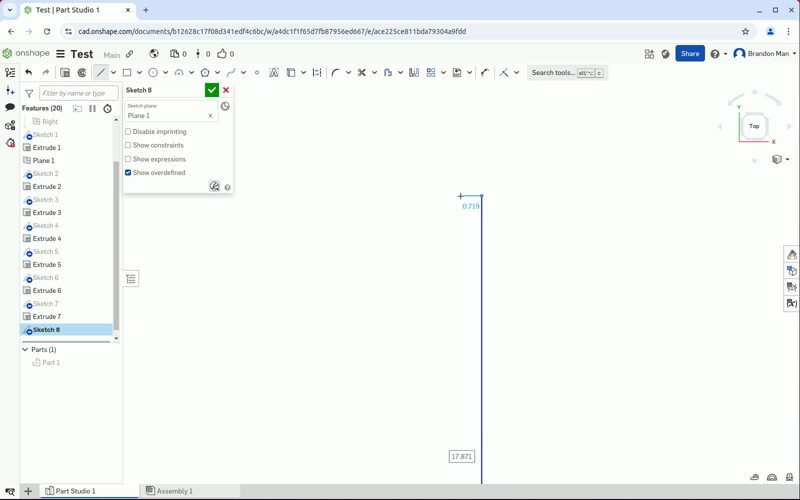
scroll(6)
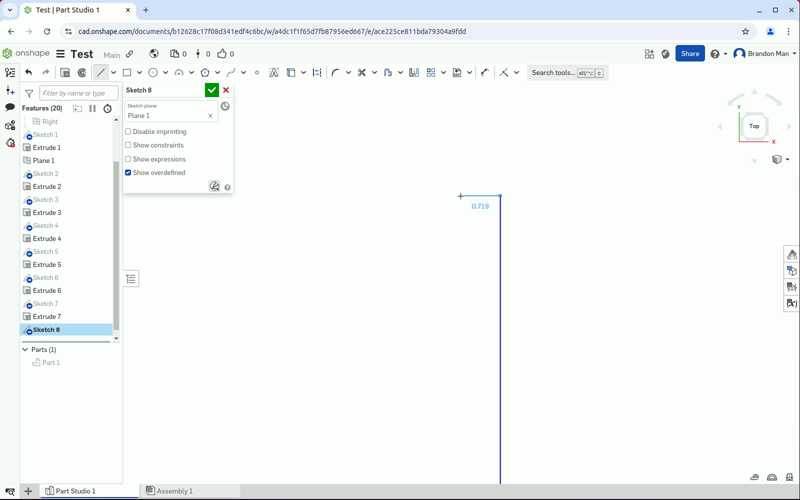
click(460, 195)
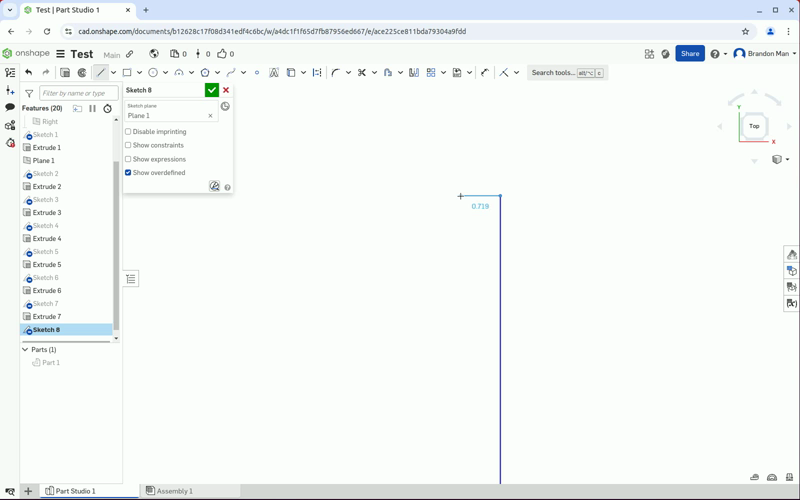
scroll(-6)
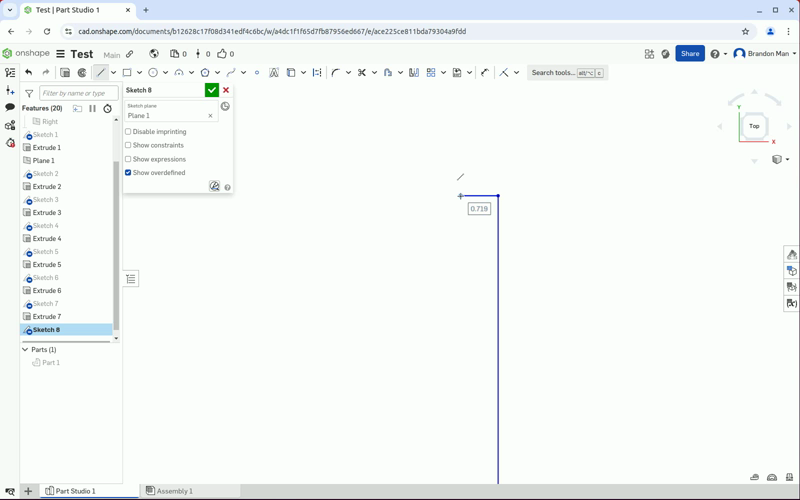
scroll(-6)
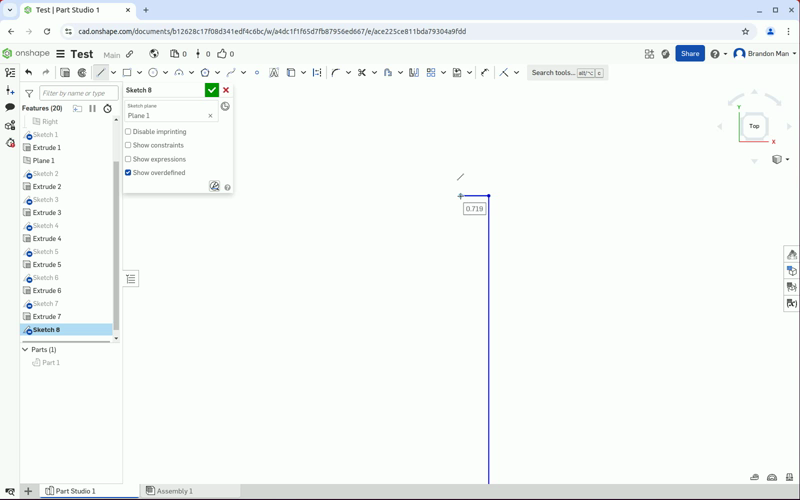
scroll(-6)
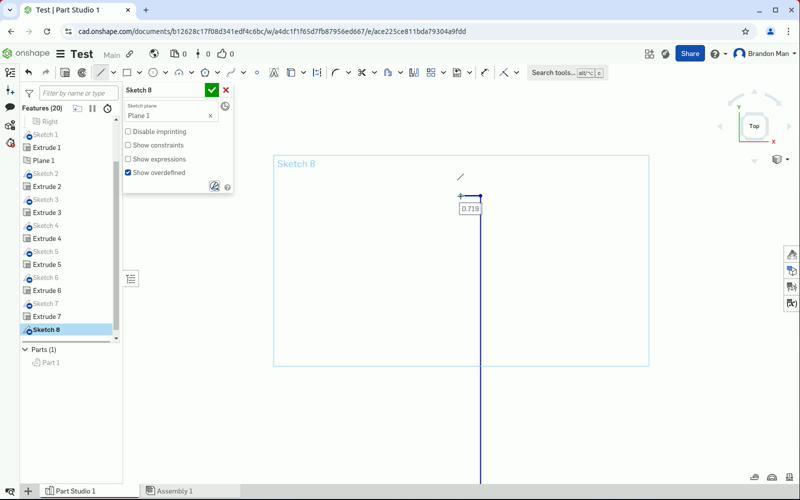
scroll(-6)
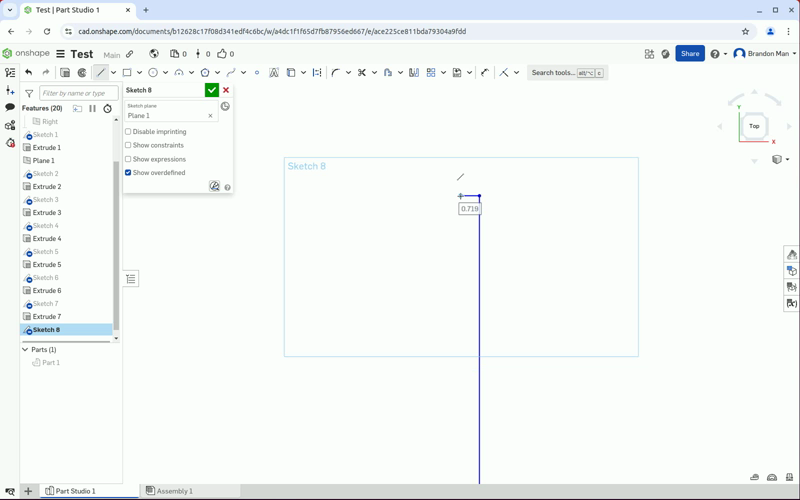
scroll(-6)
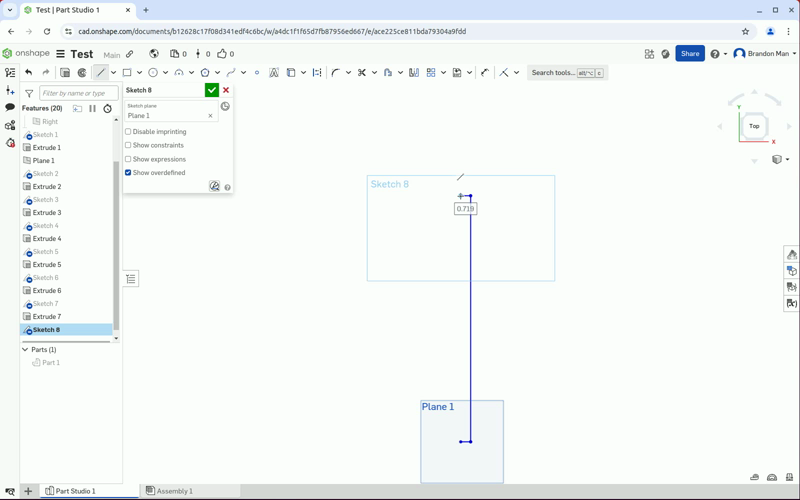
scroll(-6)
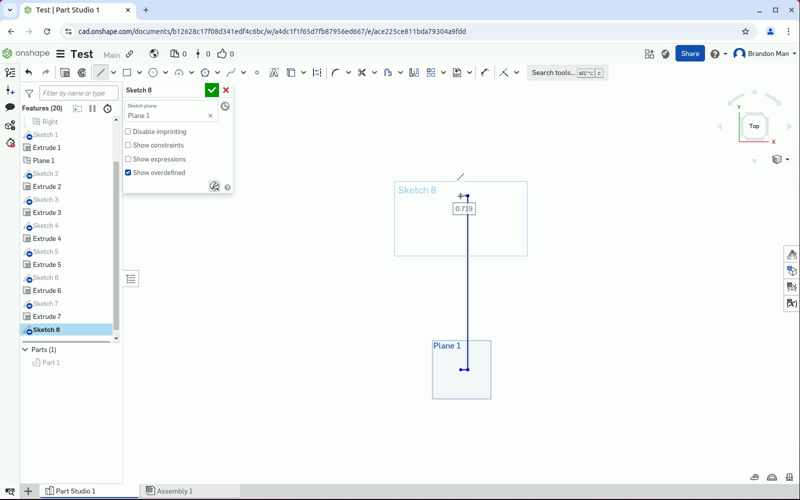
scroll(-6)
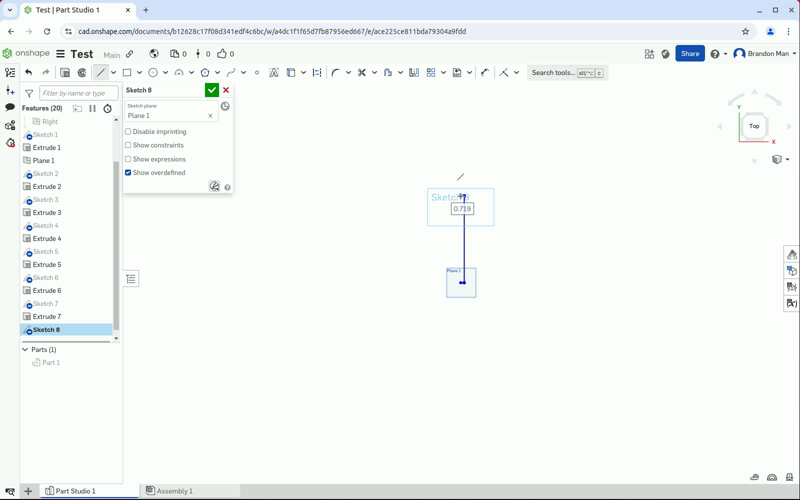
key_up(shift)
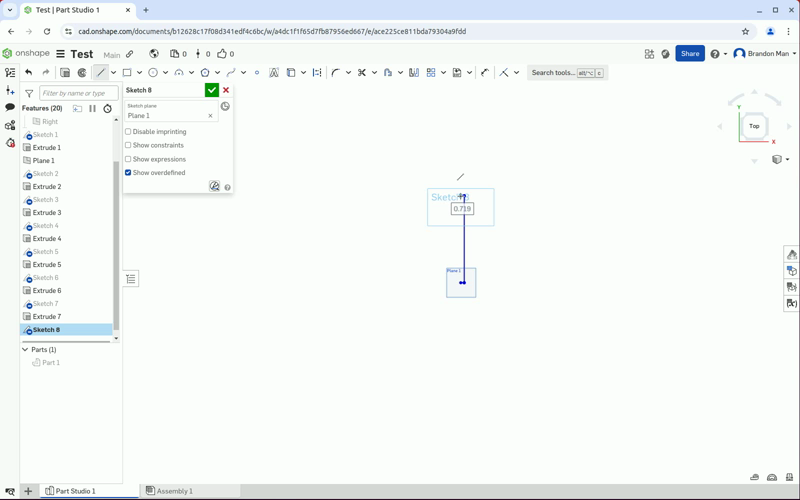
key_down(shift)
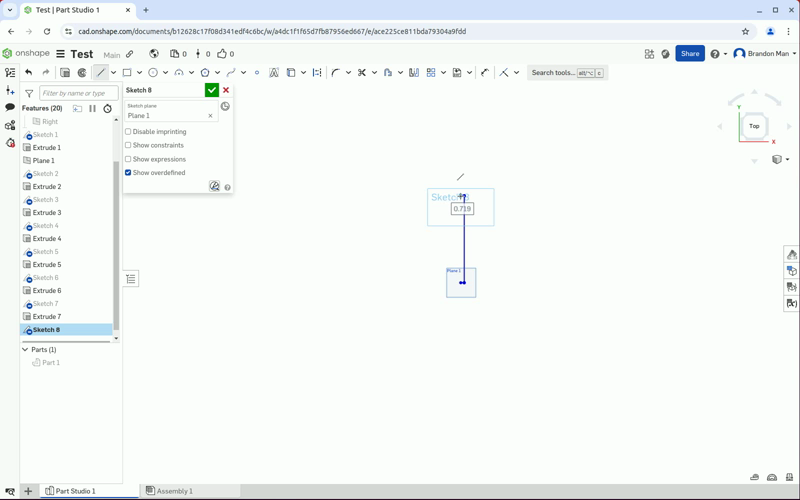
mouse_move(460, 282)
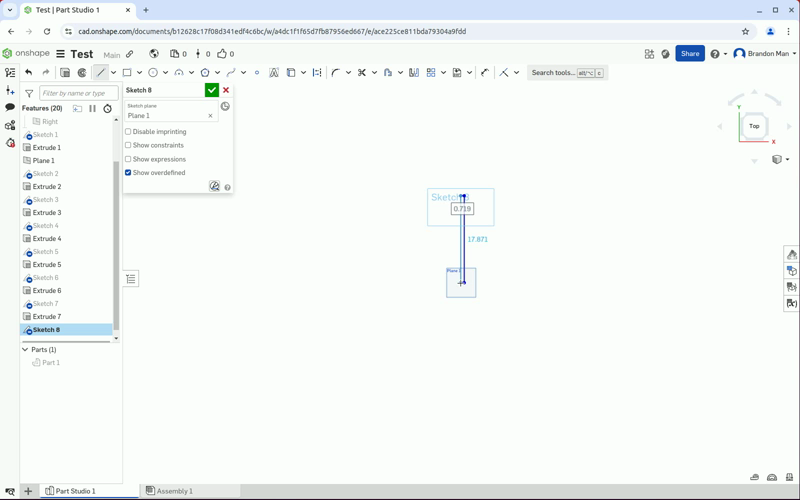
scroll(6)
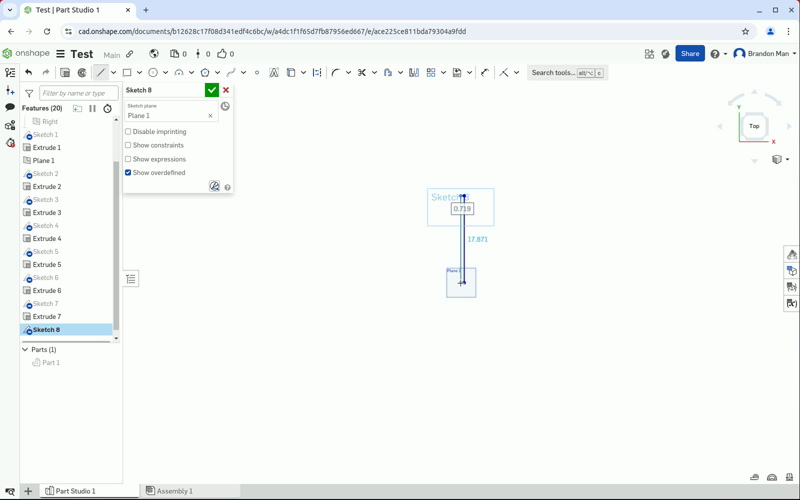
scroll(6)
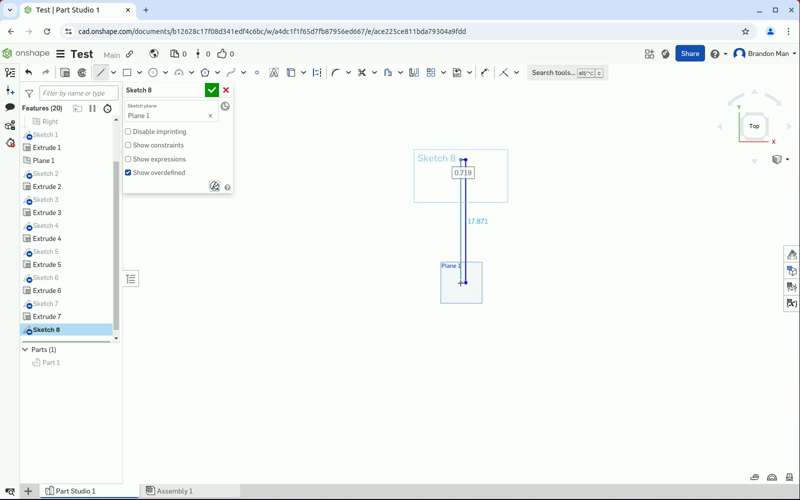
scroll(6)
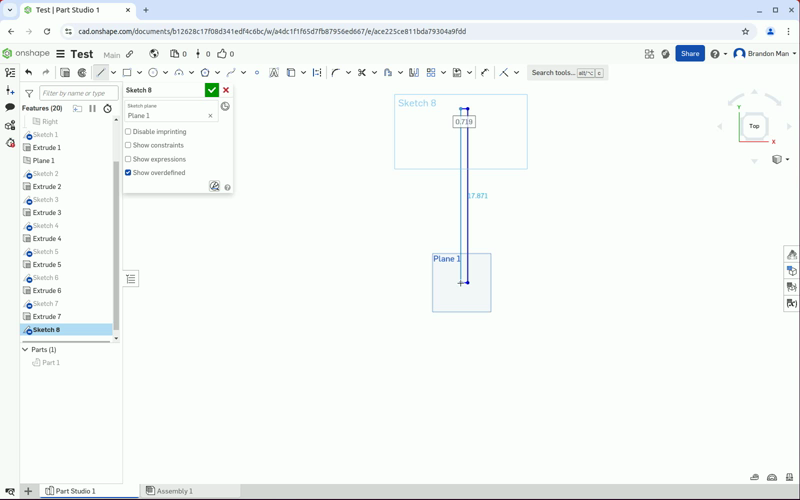
scroll(6)
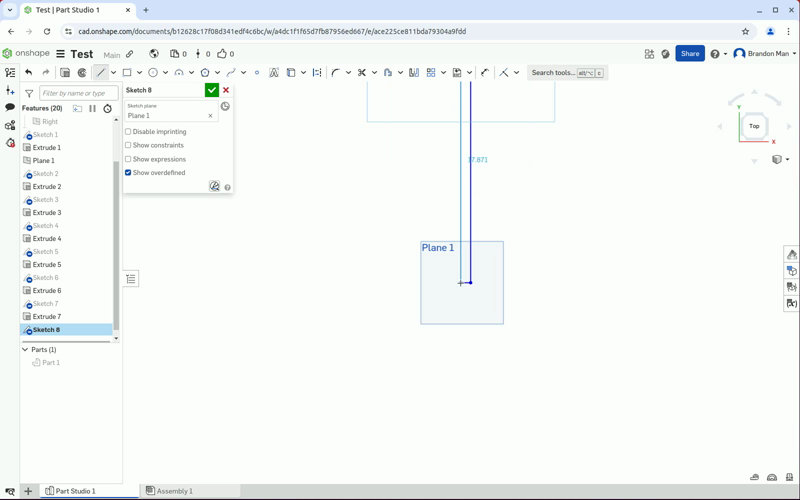
scroll(6)
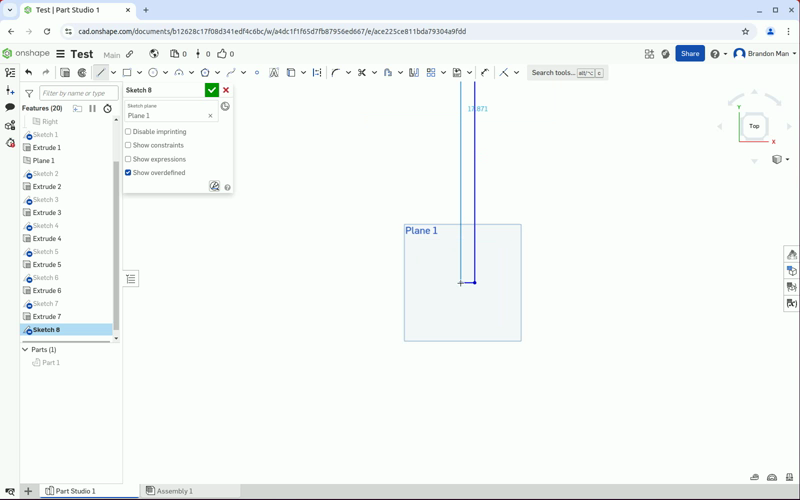
scroll(6)
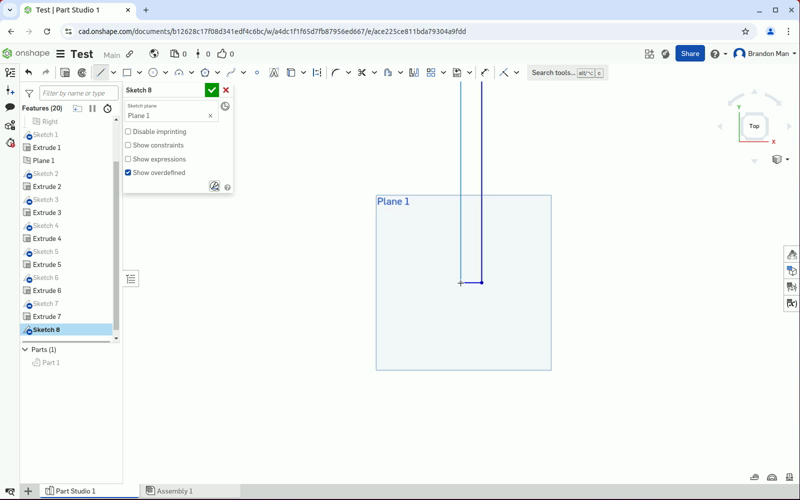
scroll(6)
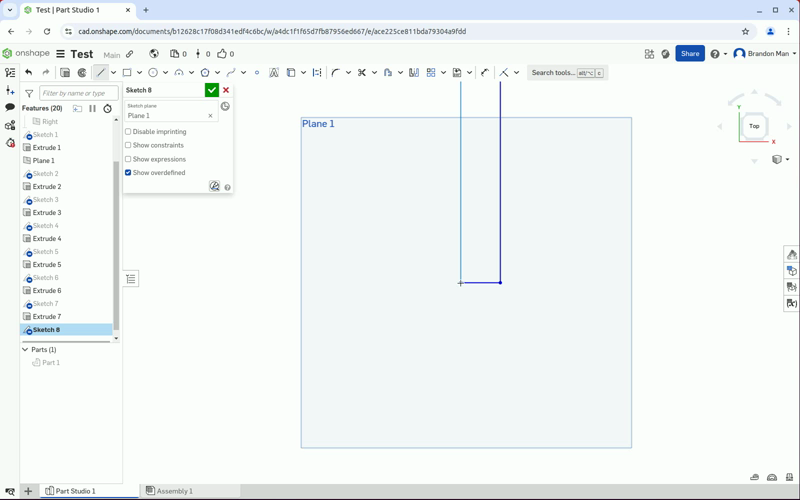
key_up(shift)
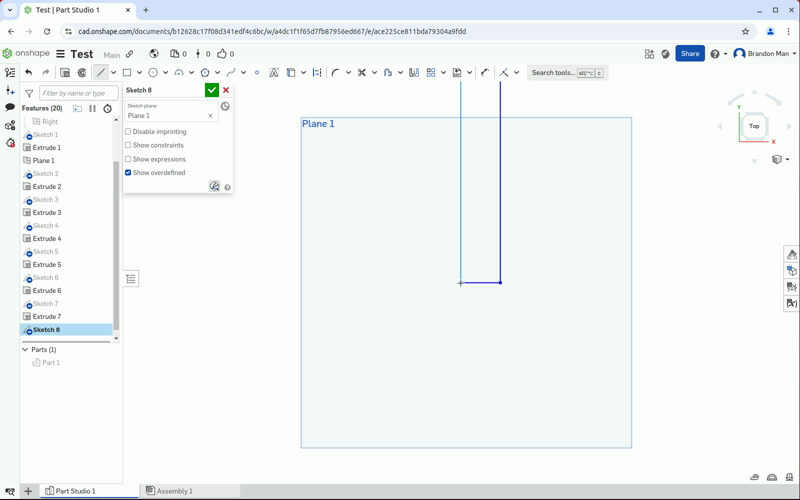
click(460, 282)
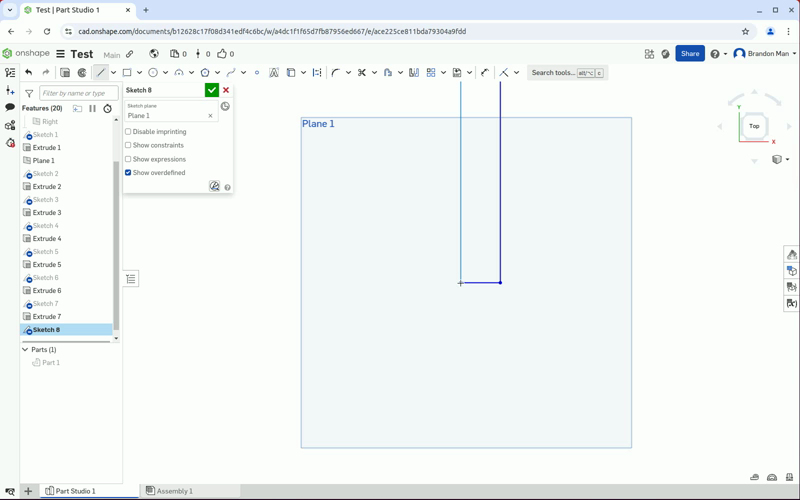
scroll(-6)
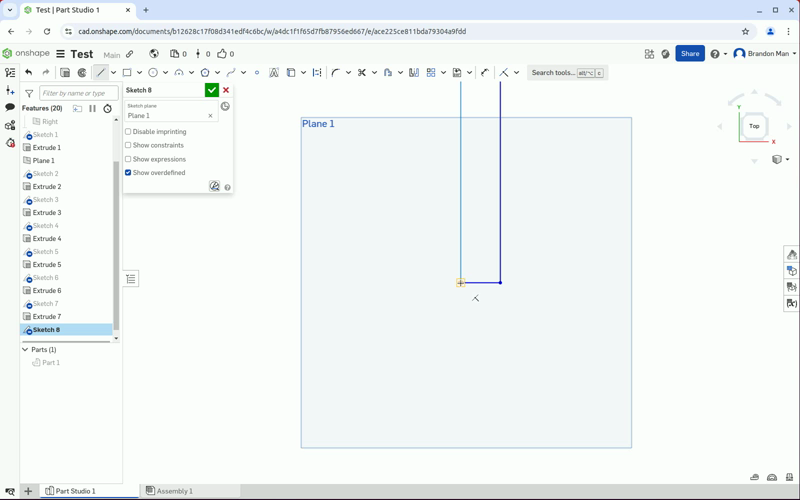
scroll(-6)
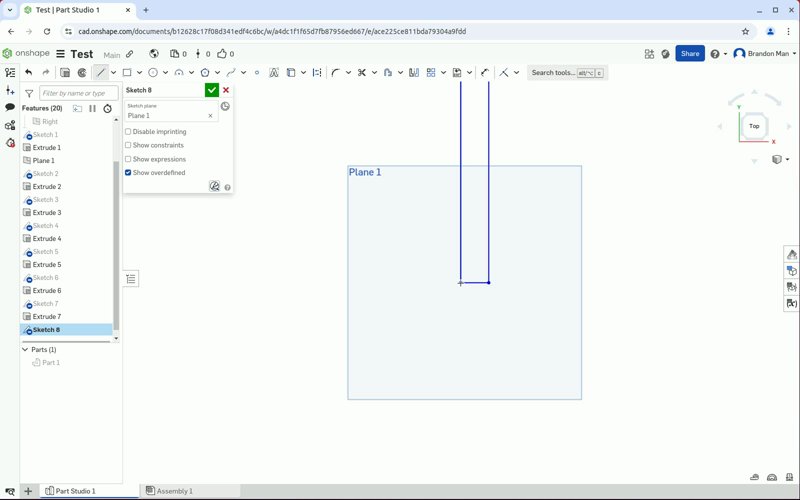
scroll(-6)
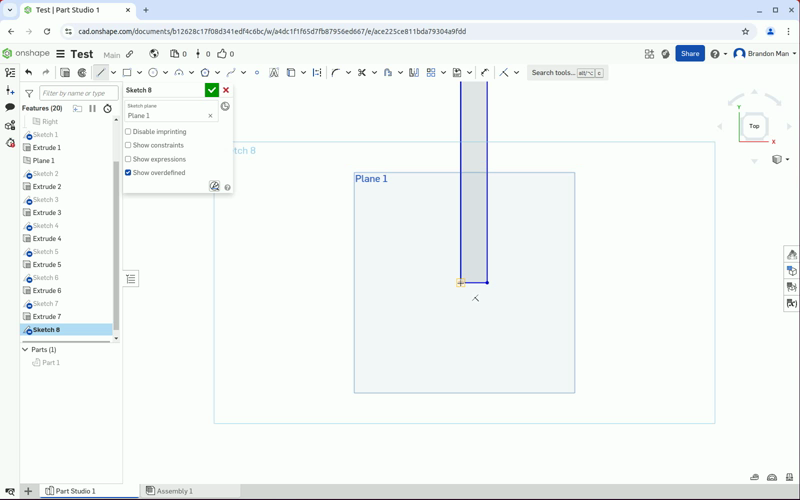
scroll(-6)
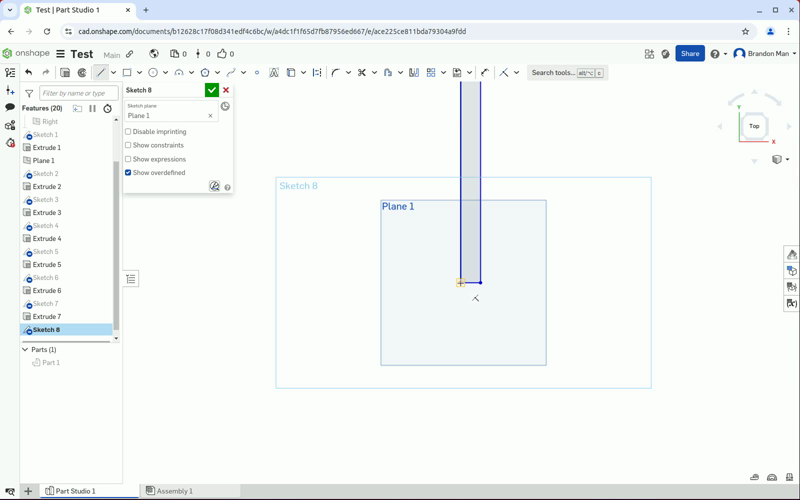
scroll(-6)
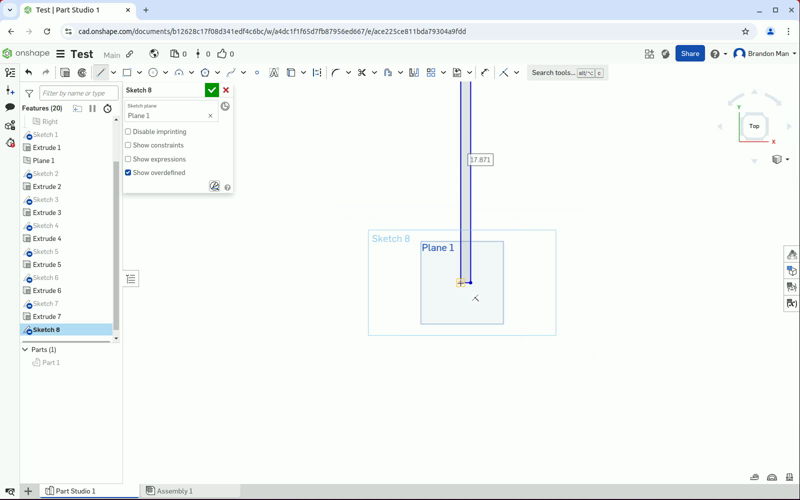
scroll(-6)
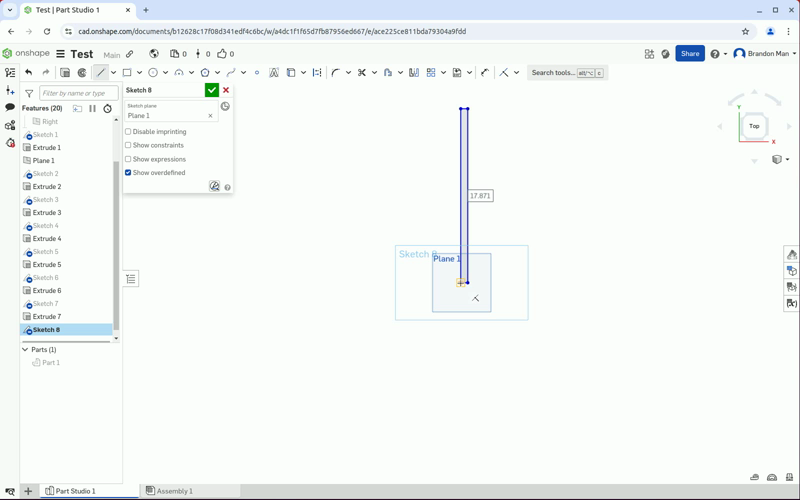
scroll(-6)
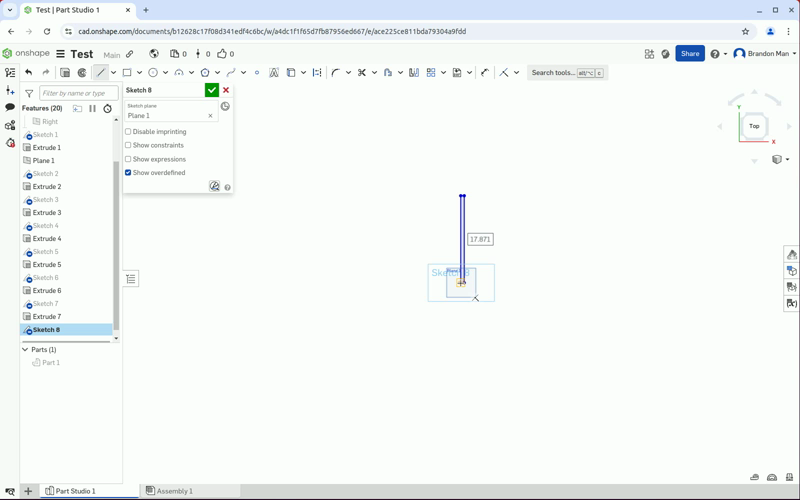
key(esc)
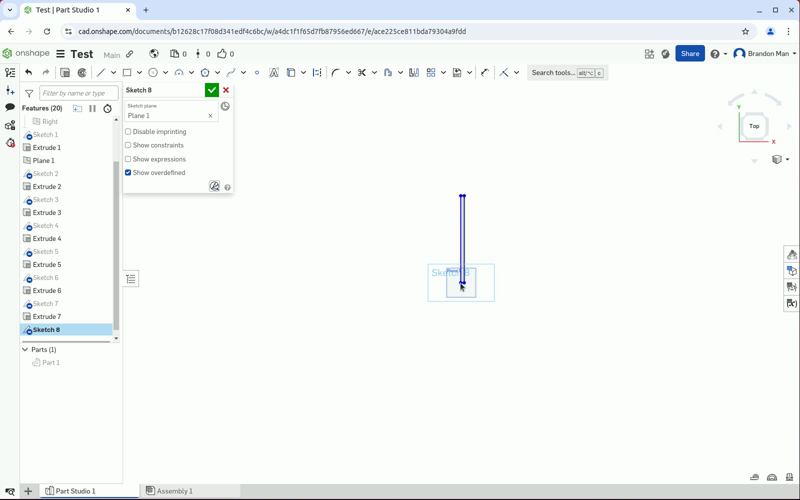
mouse_move(462, 277)
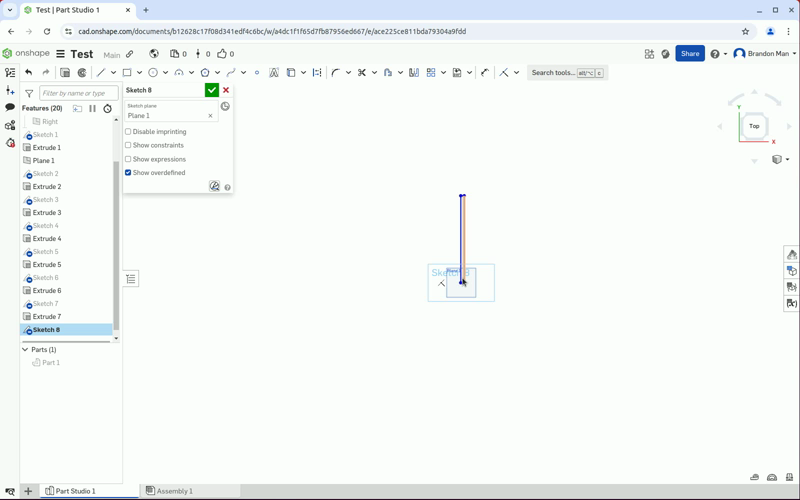
scroll(6)
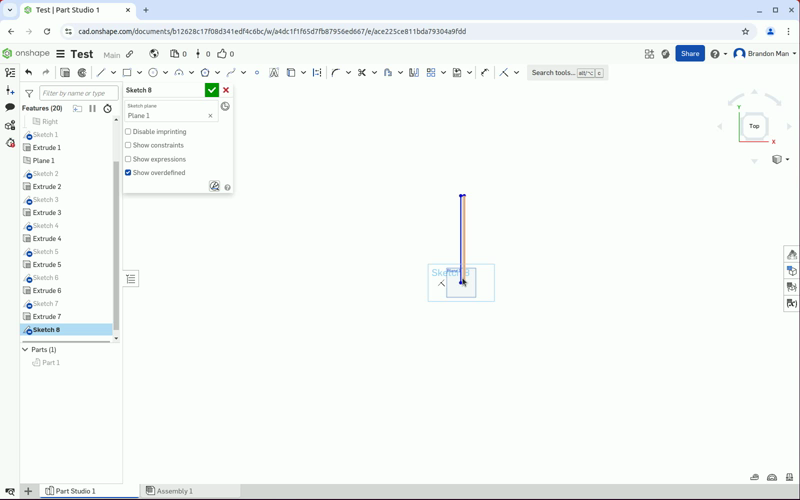
scroll(6)
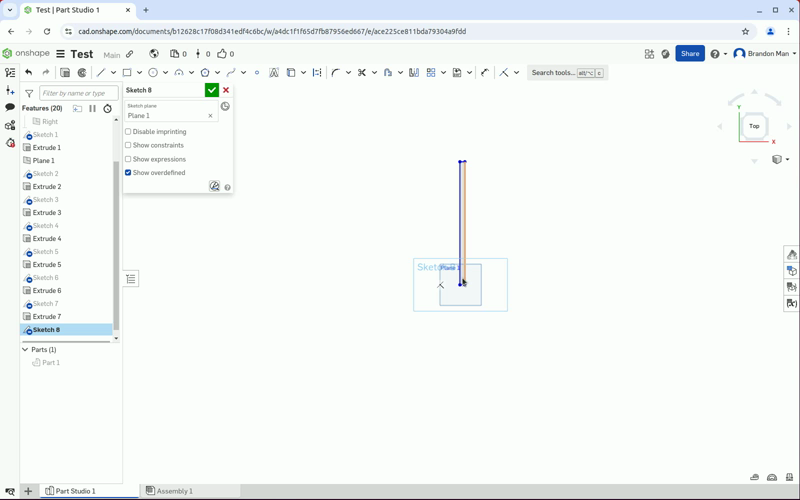
scroll(6)
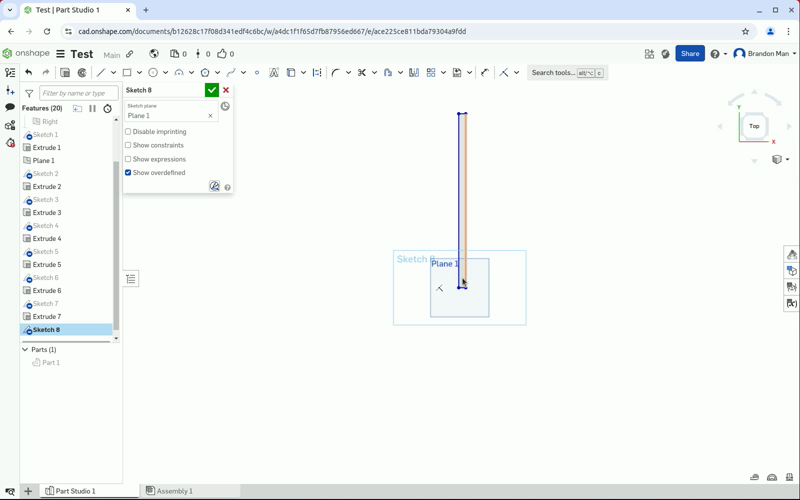
scroll(6)
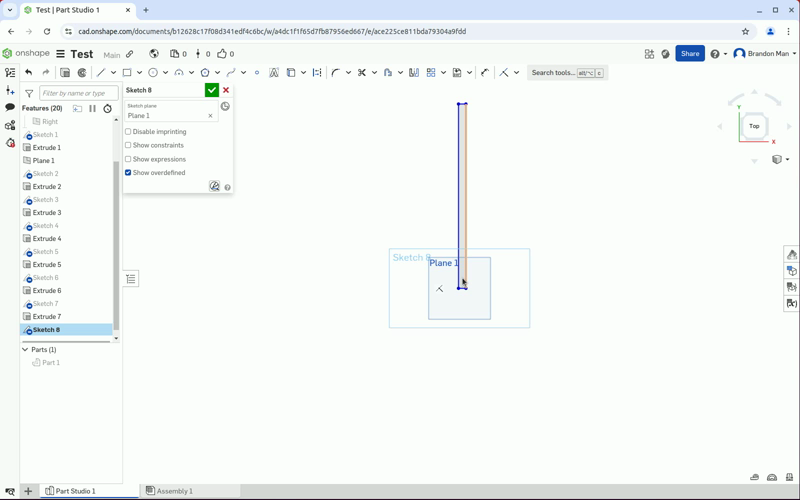
scroll(6)
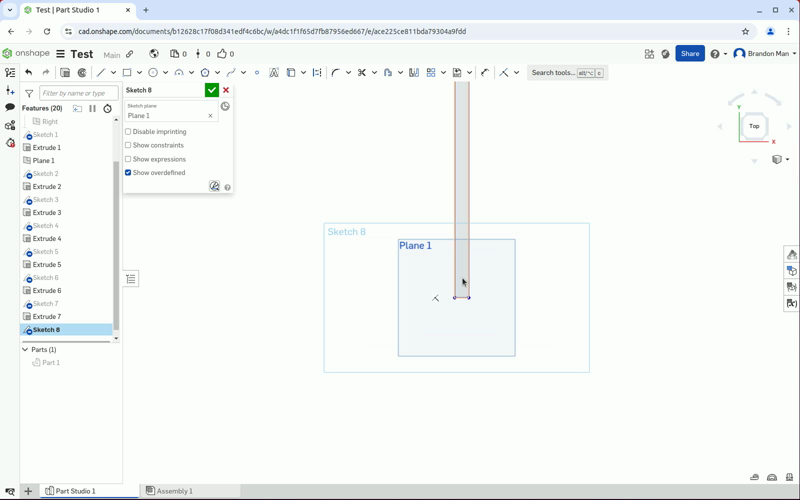
scroll(6)
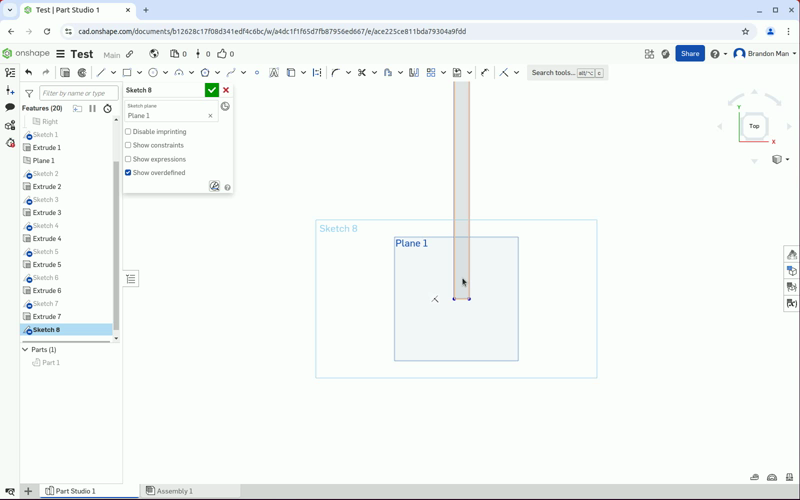
scroll(6)
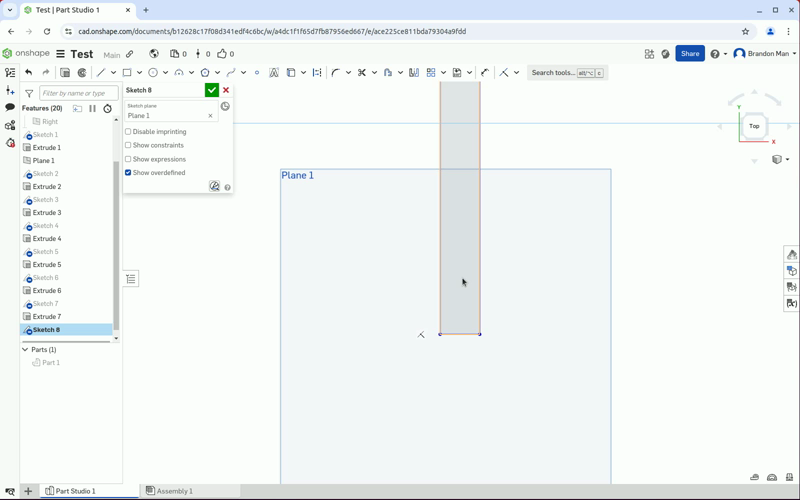
click(462, 277)
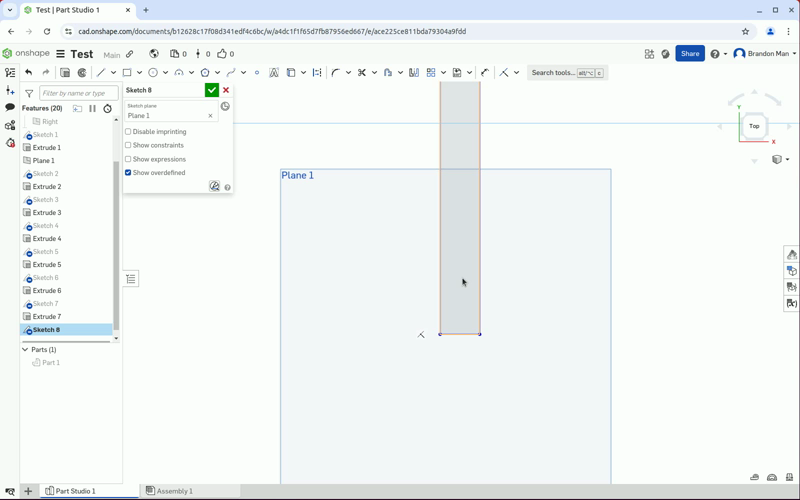
scroll(-6)
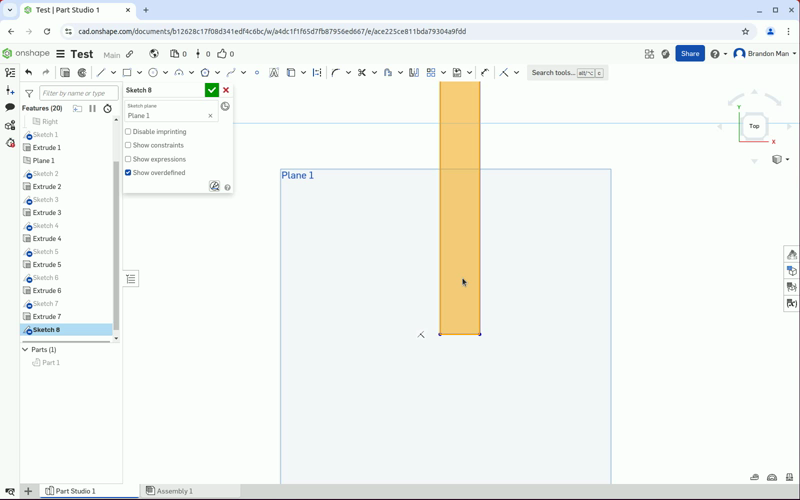
scroll(-6)
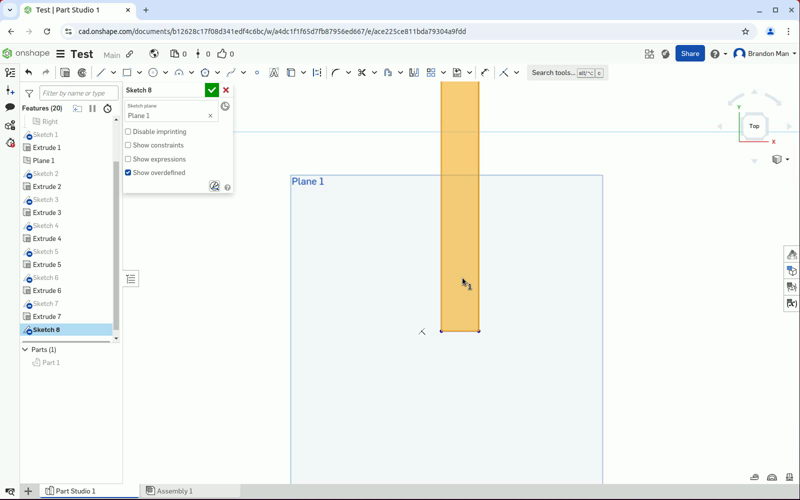
scroll(-6)
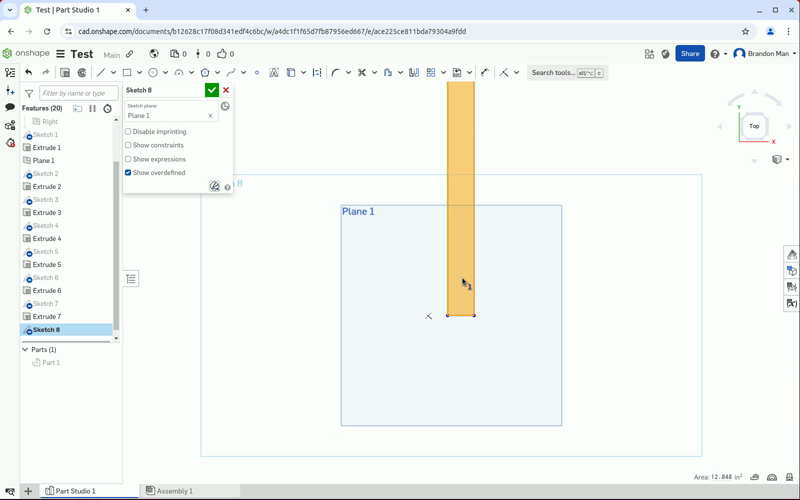
scroll(-6)
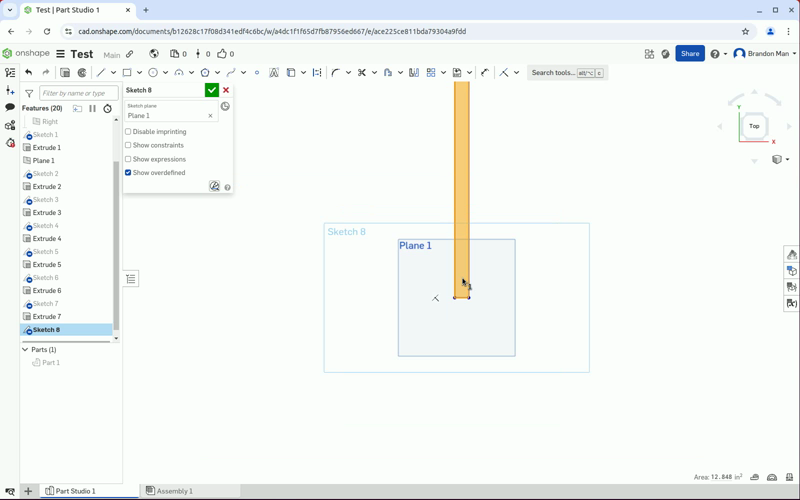
scroll(-6)
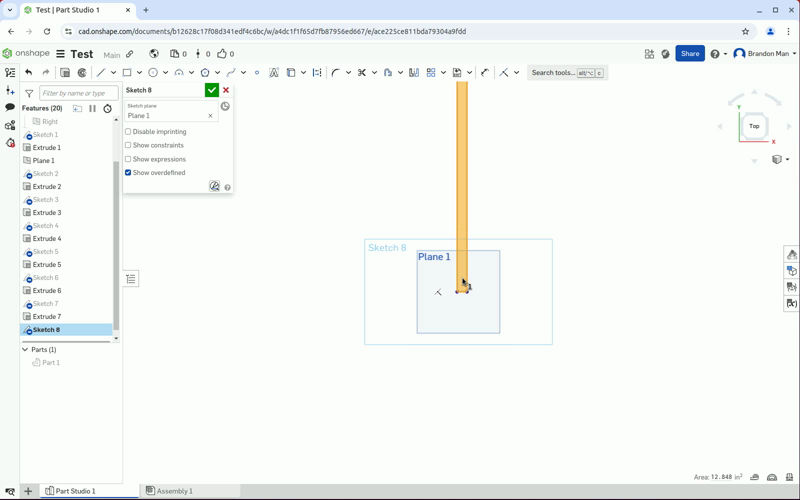
scroll(-6)
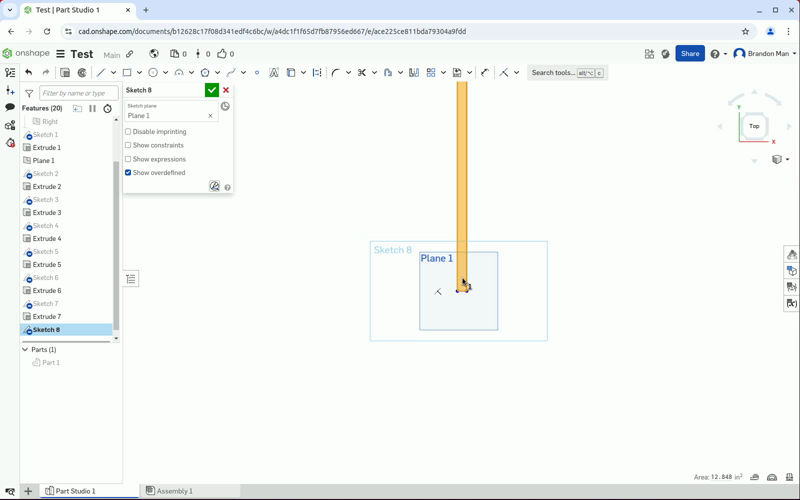
scroll(-6)
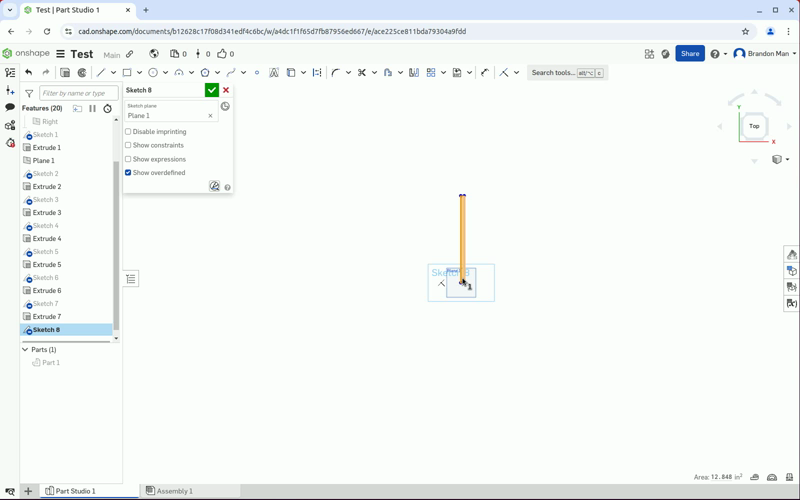
mouse_move(73, 352)
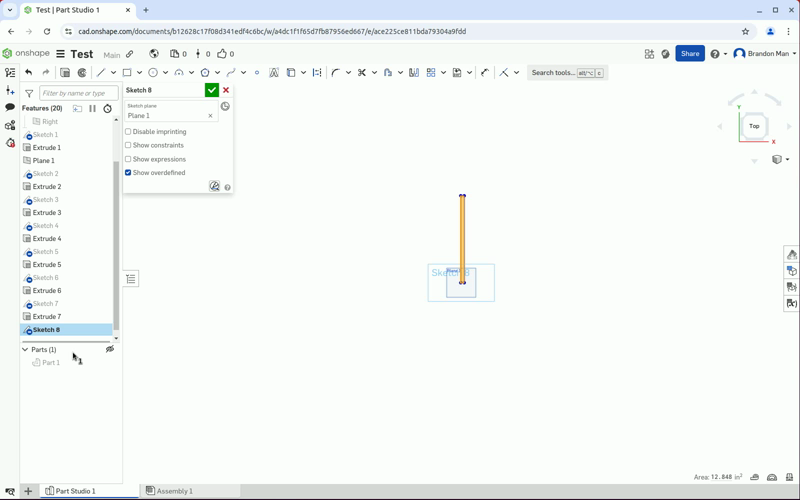
key(shift+y)
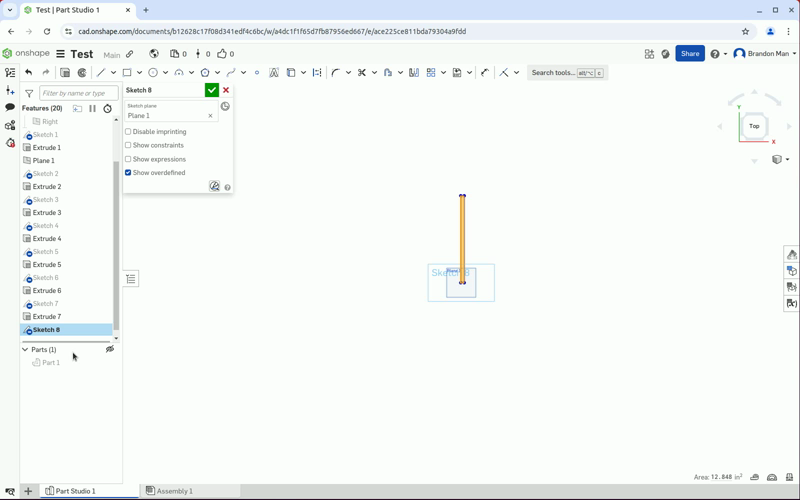
key(shift+e)
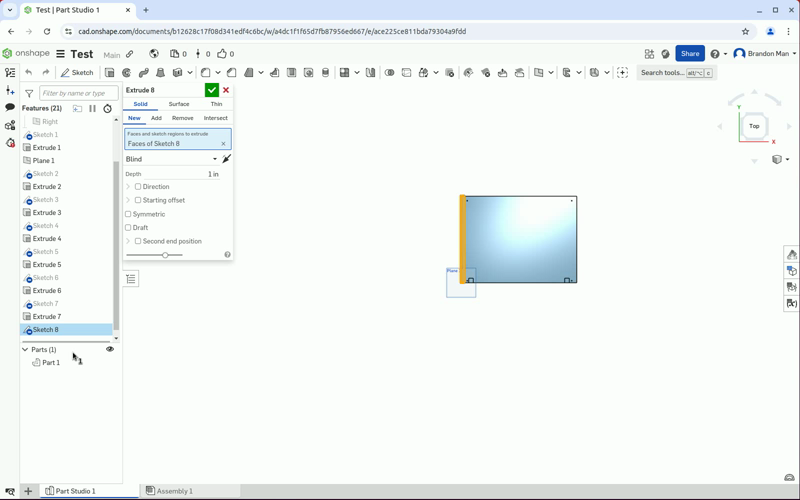
mouse_move(143, 106)
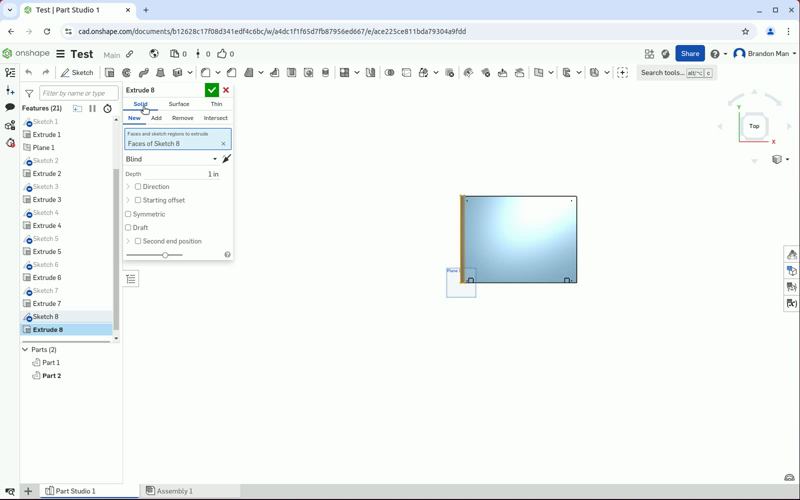
click(143, 106)
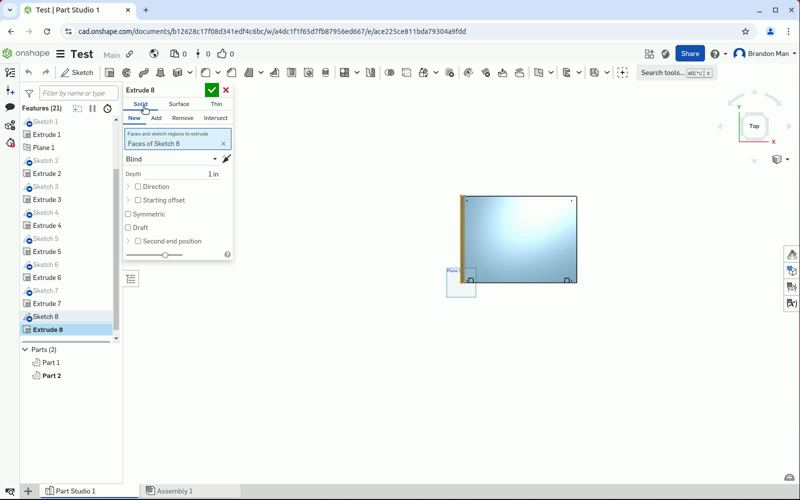
mouse_move(186, 120)
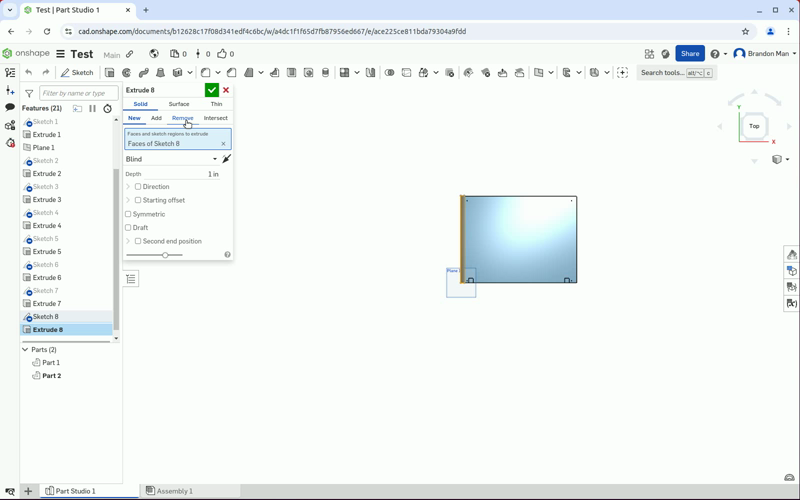
click(186, 120)
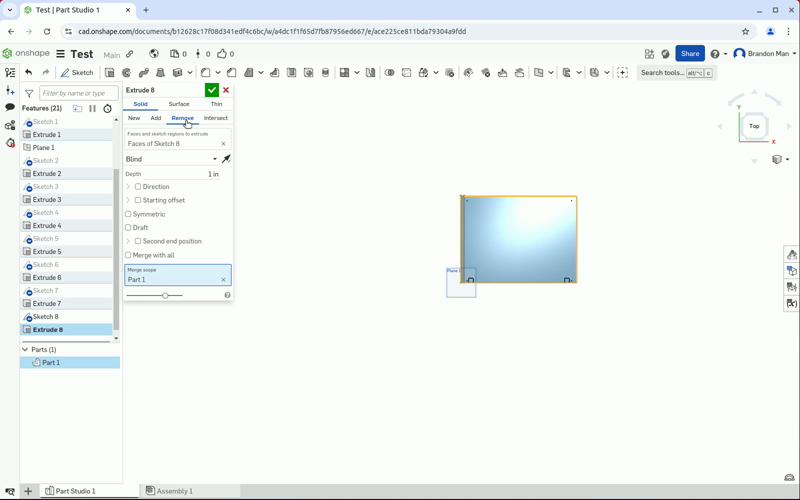
key(tab, 4)
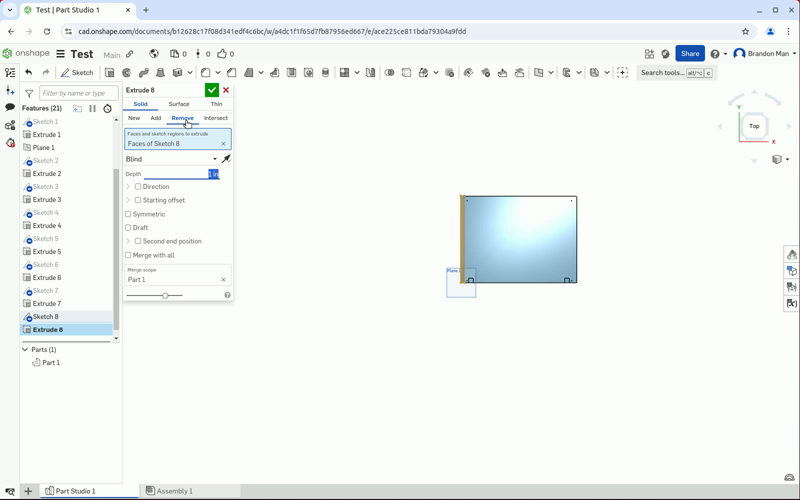
text(0.481)
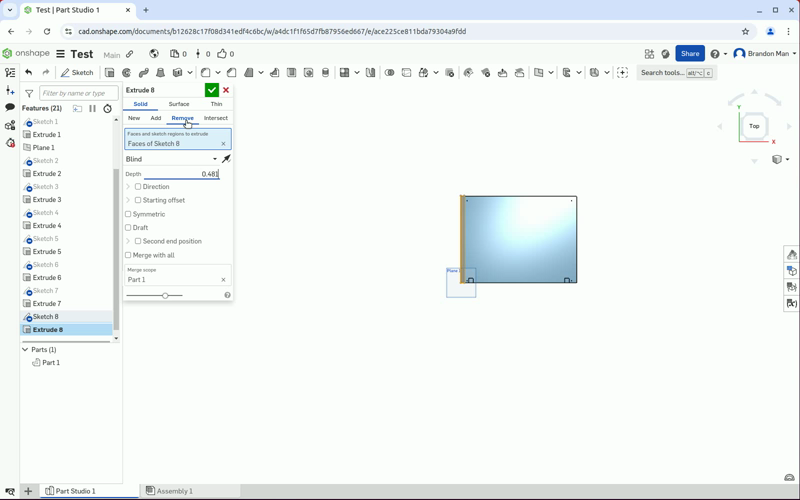
key(tab, 6)
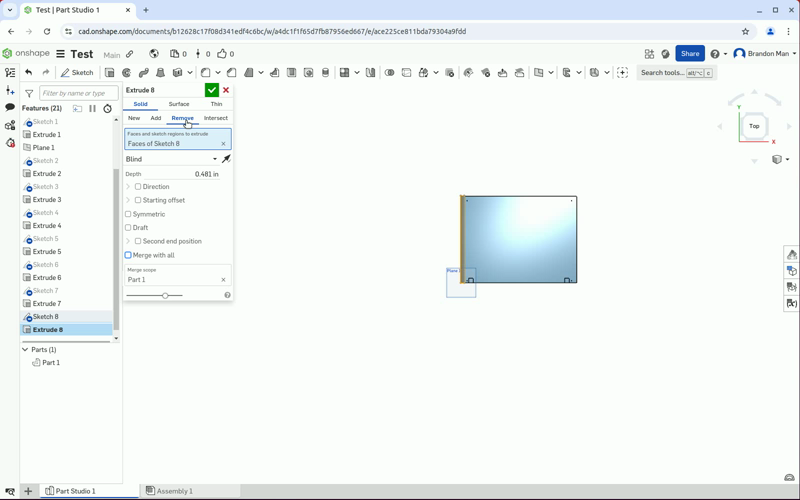
key(space)
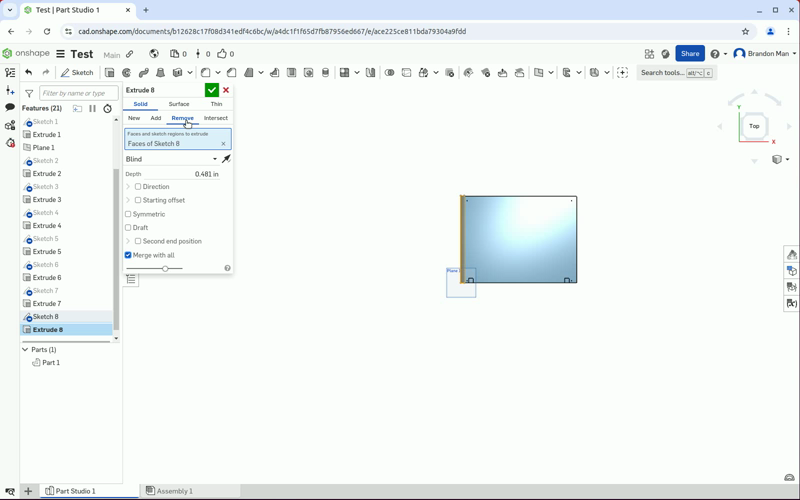
key(enter)
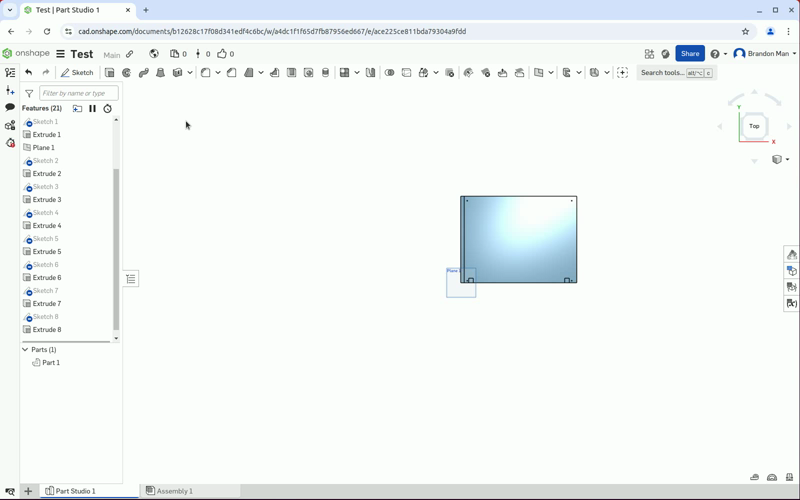
key(shift+h)
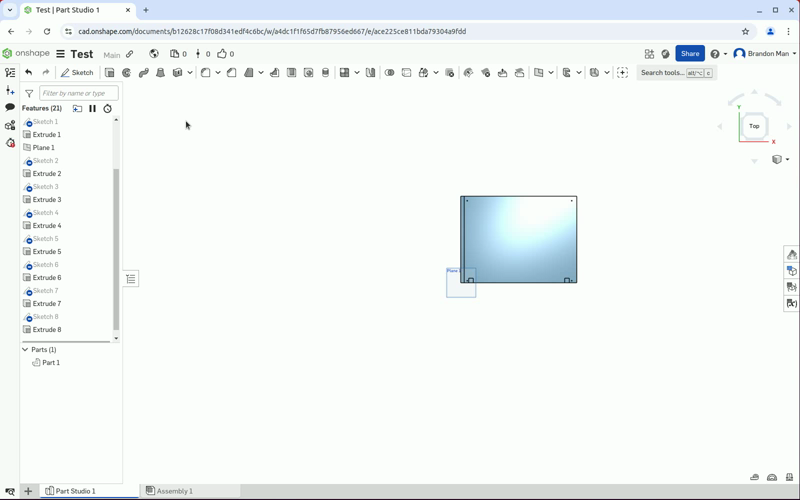
key(shift+h)
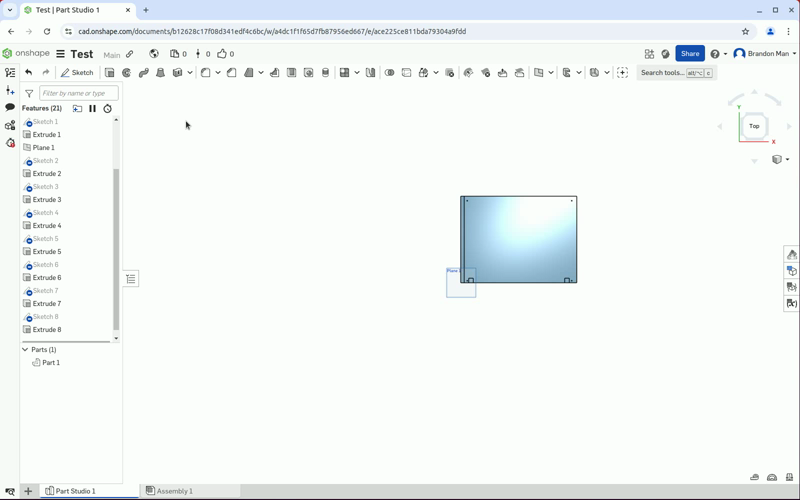
mouse_move(69, 124)
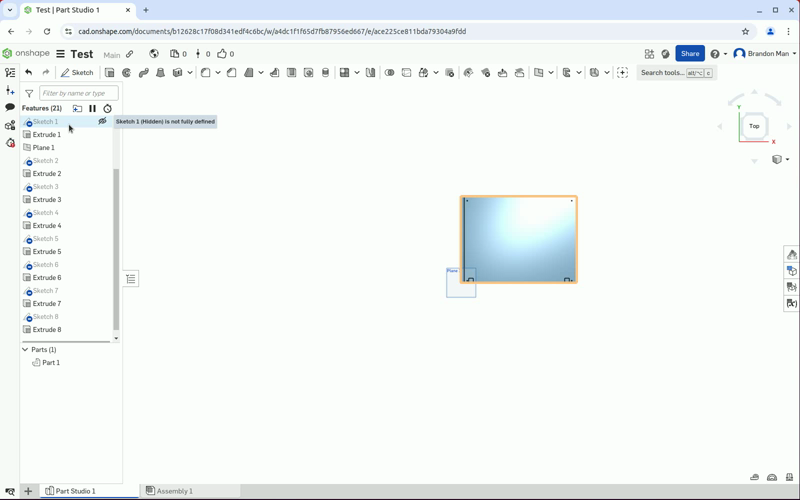
click(69, 124)
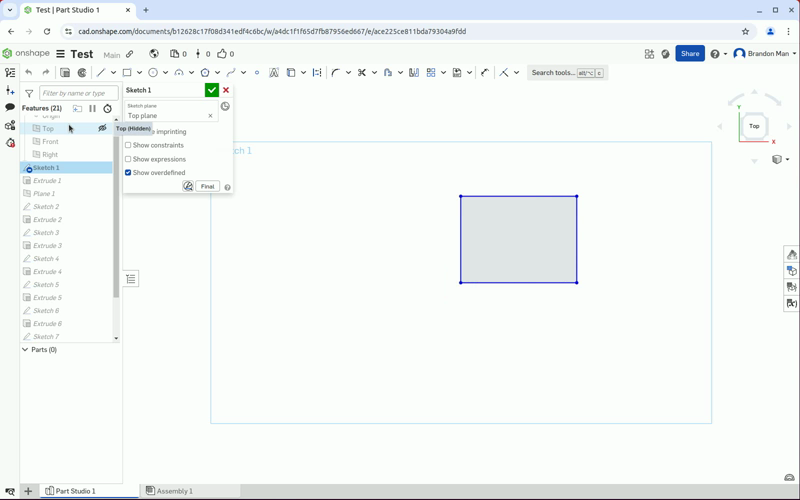
mouse_move(229, 92)
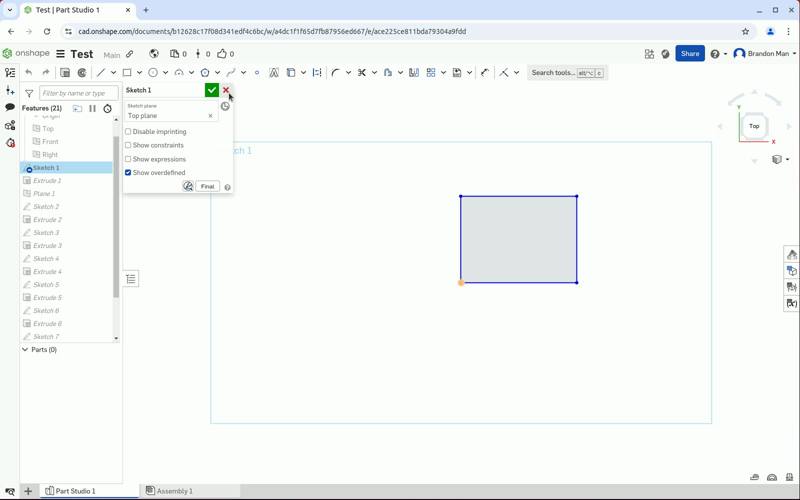
click(229, 92)
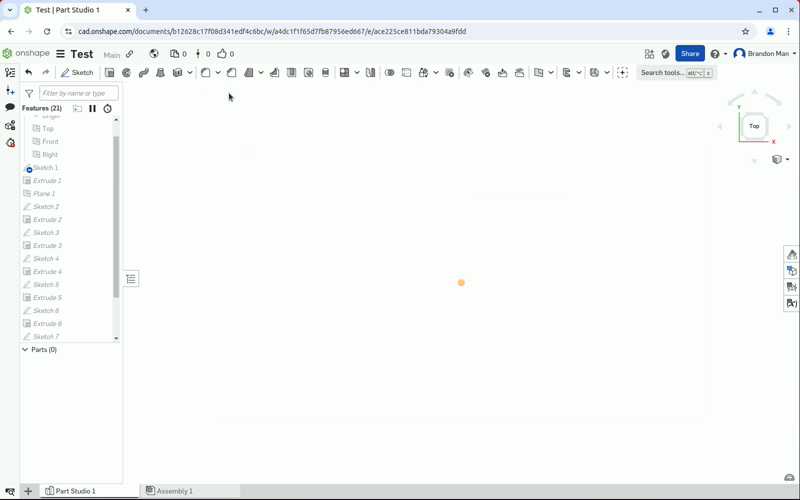
key(shift+s)
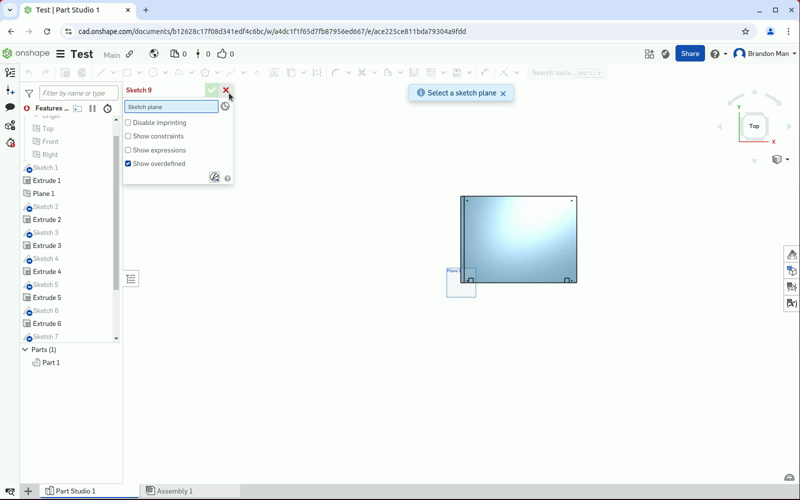
mouse_move(69, 137)
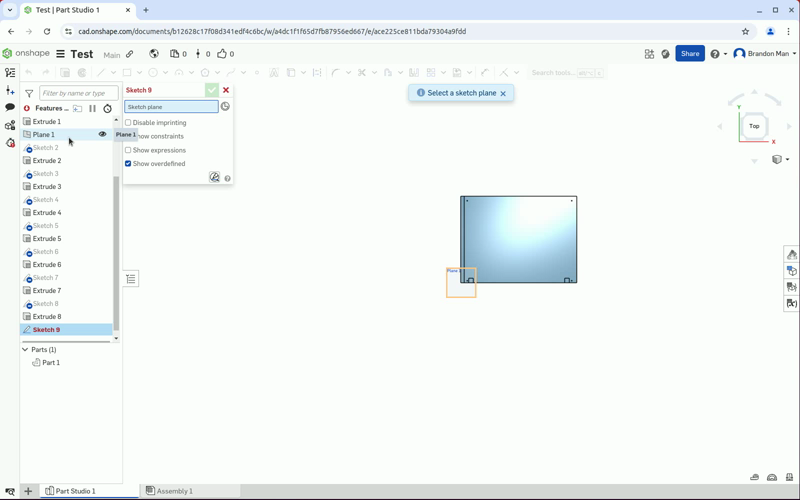
click(69, 137)
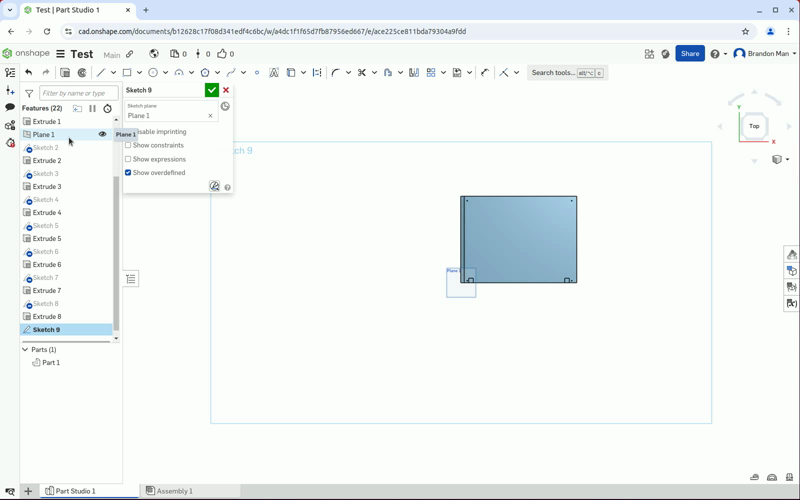
mouse_move(73, 352)
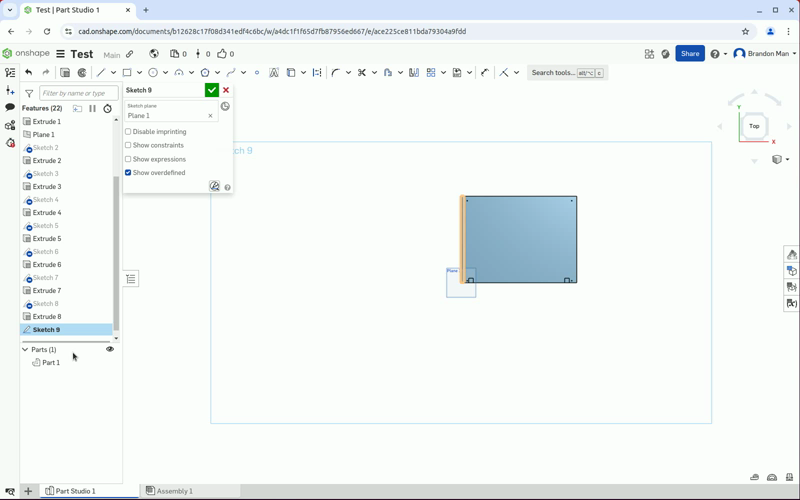
key(y)
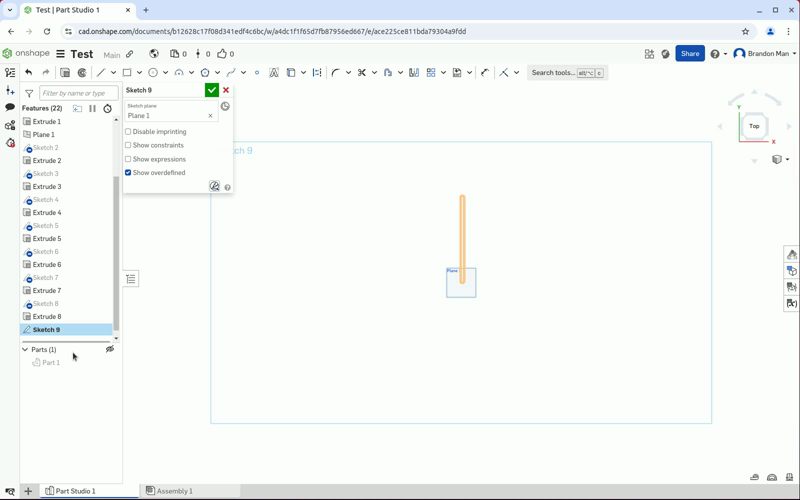
key(l)
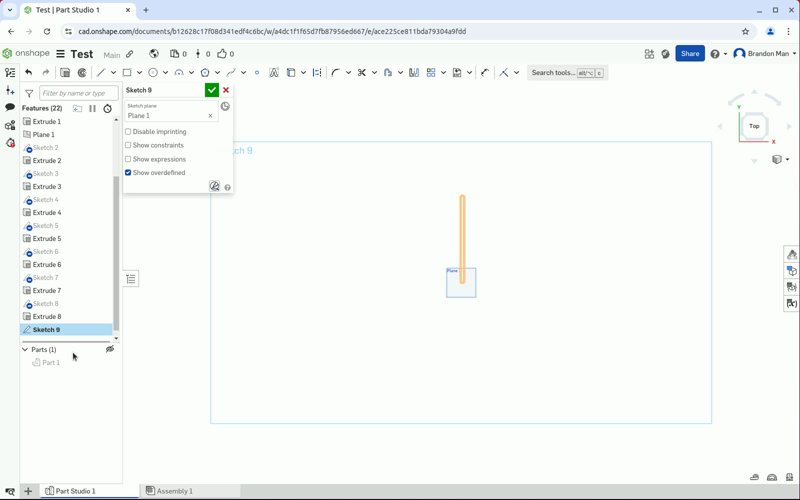
key_down(shift)
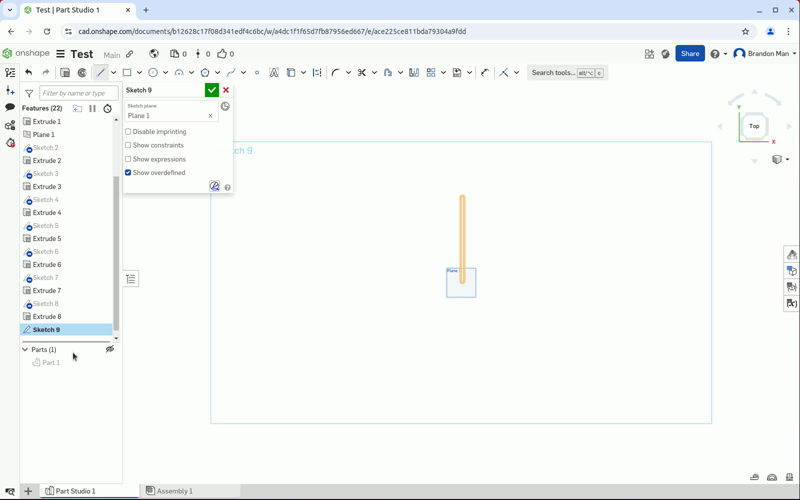
mouse_move(573, 282)
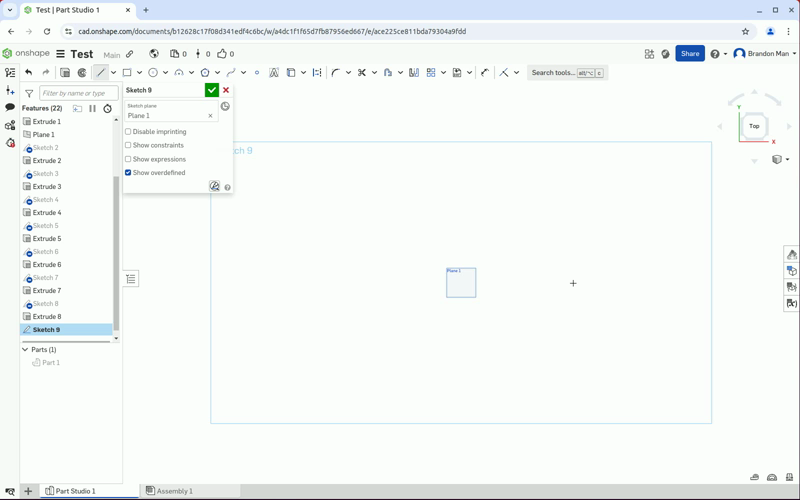
click(573, 282)
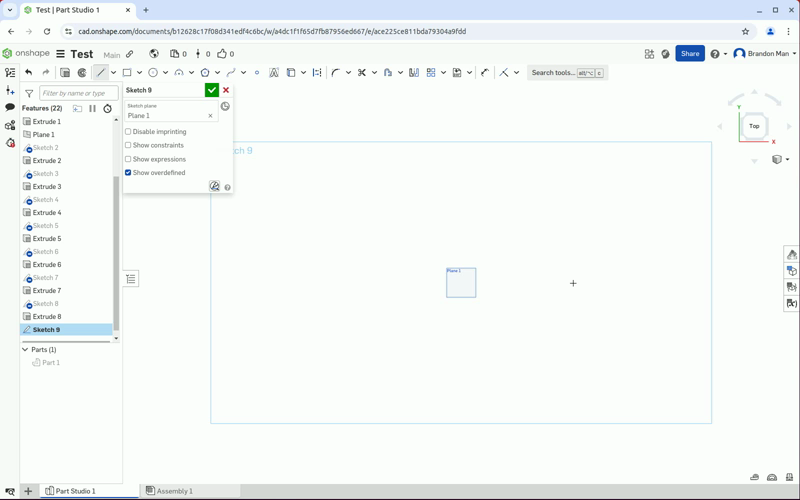
key_up(shift)
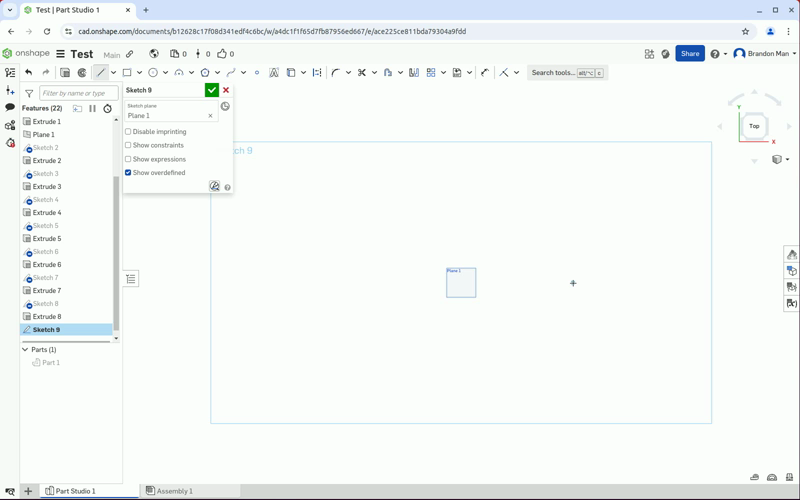
key_down(shift)
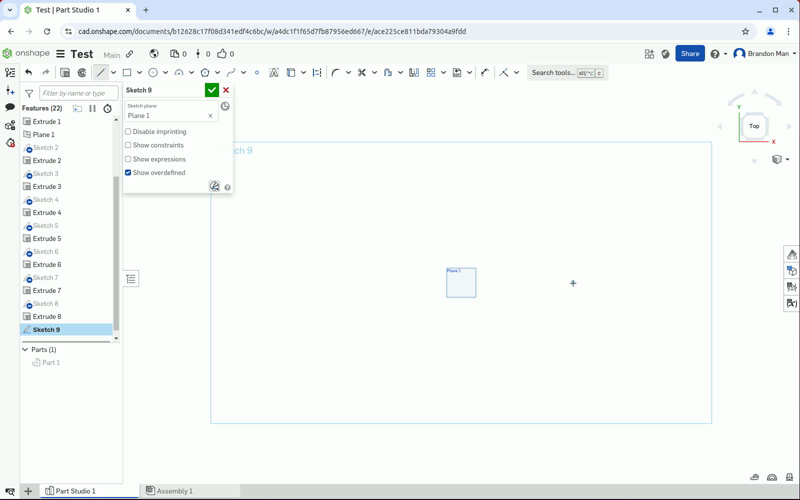
mouse_move(589, 282)
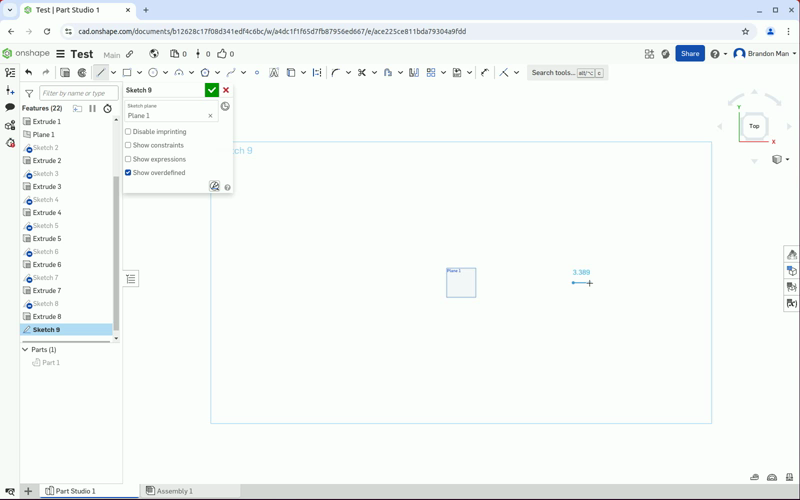
mouse_move(576, 282)
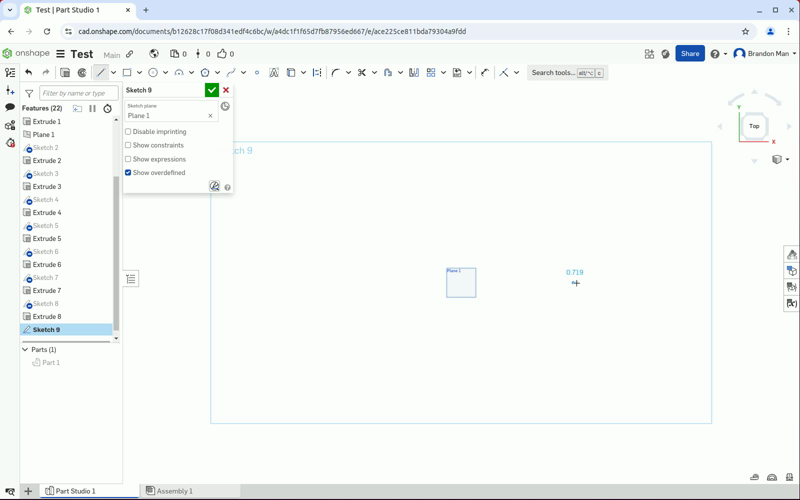
scroll(6)
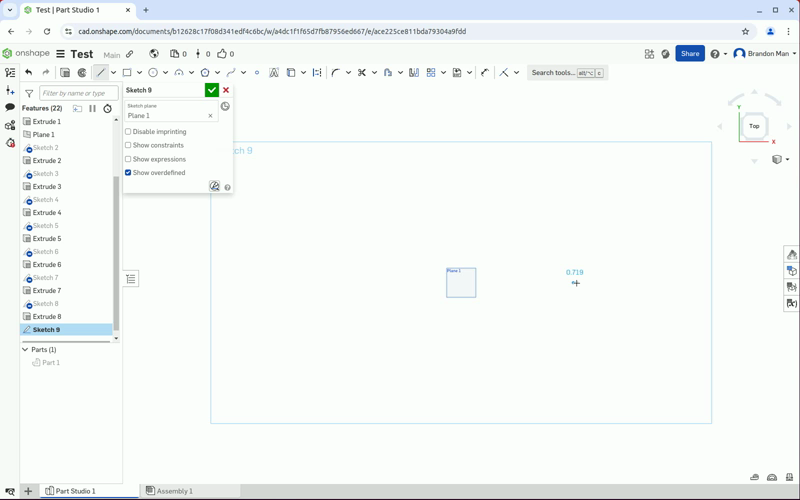
scroll(6)
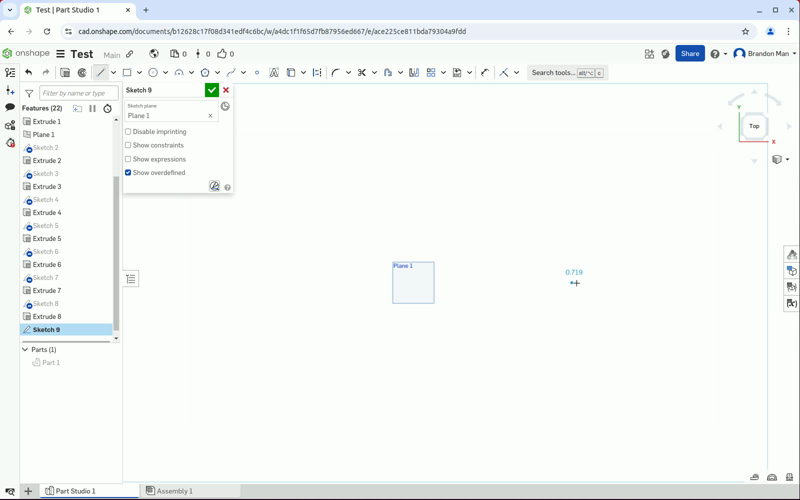
scroll(6)
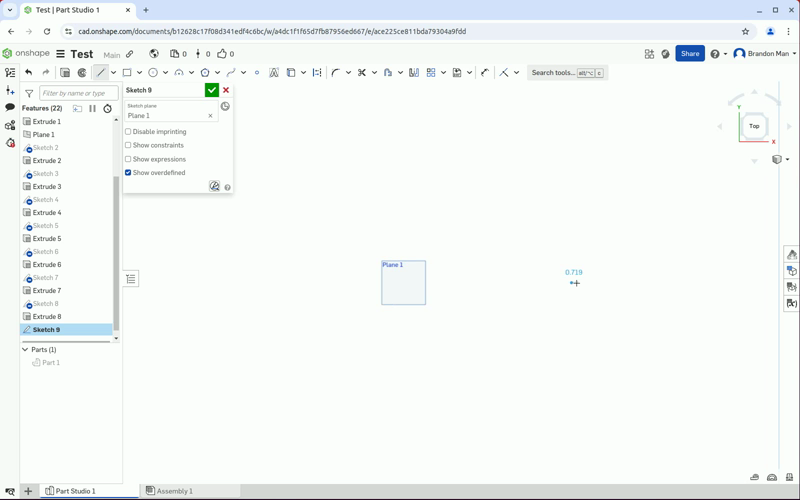
scroll(6)
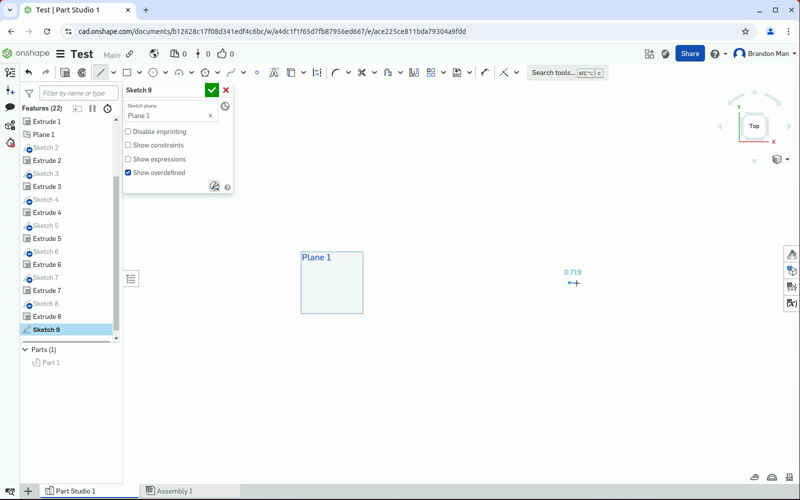
scroll(6)
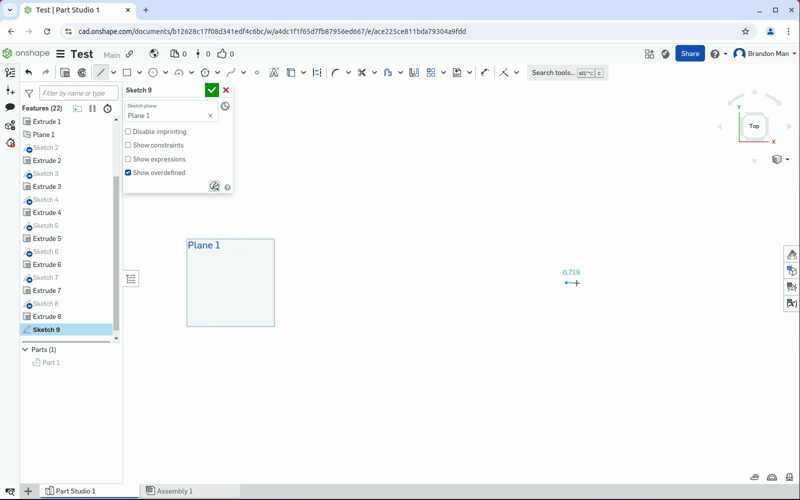
scroll(6)
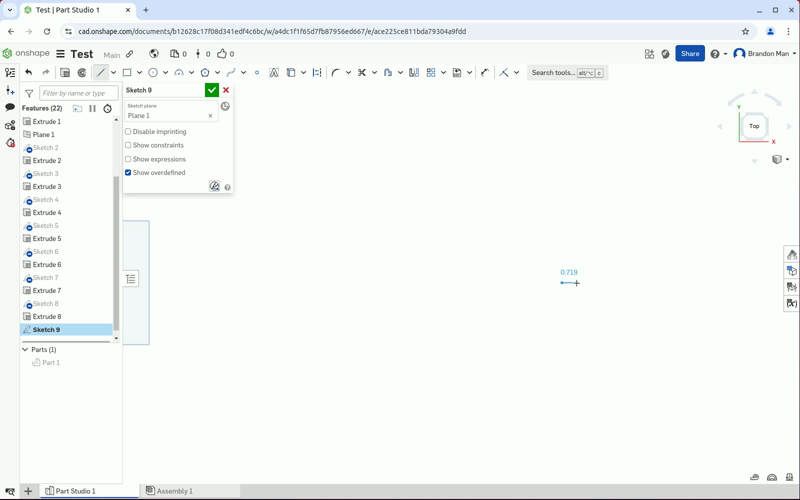
scroll(6)
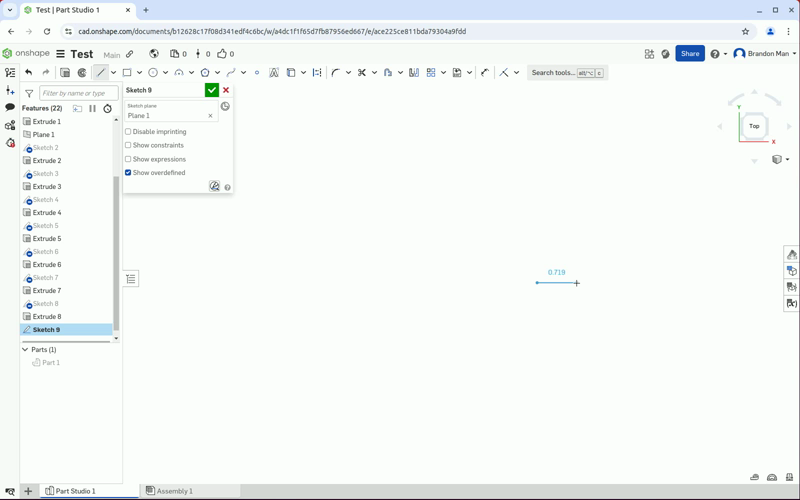
click(576, 282)
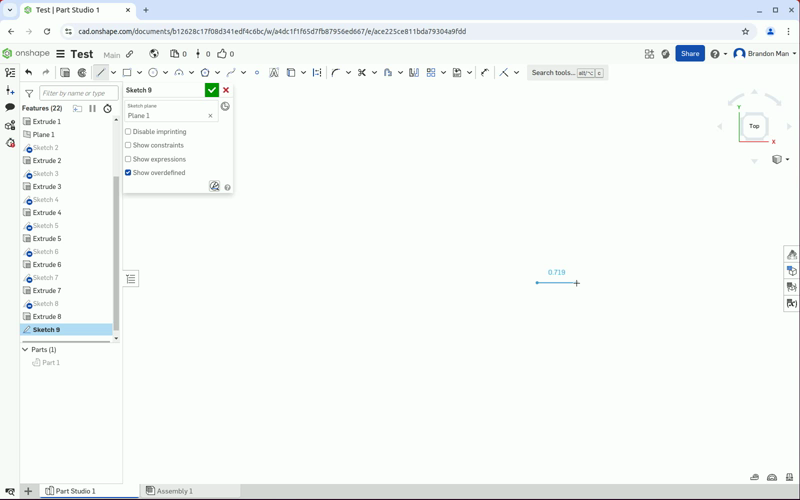
scroll(-6)
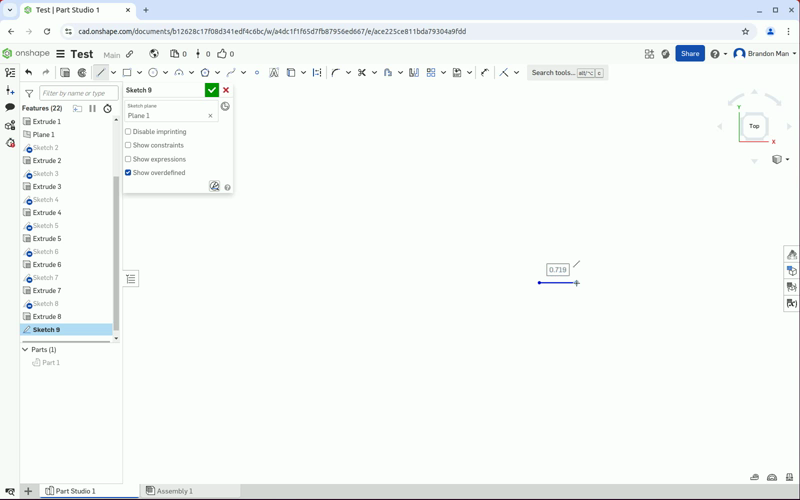
scroll(-6)
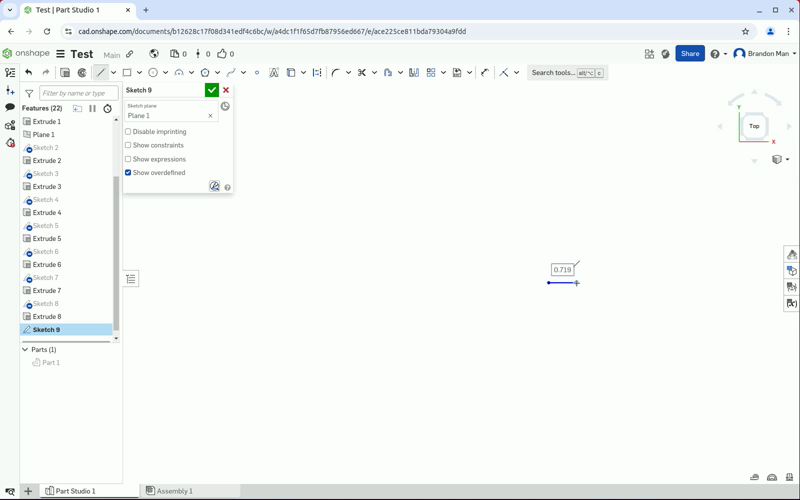
scroll(-6)
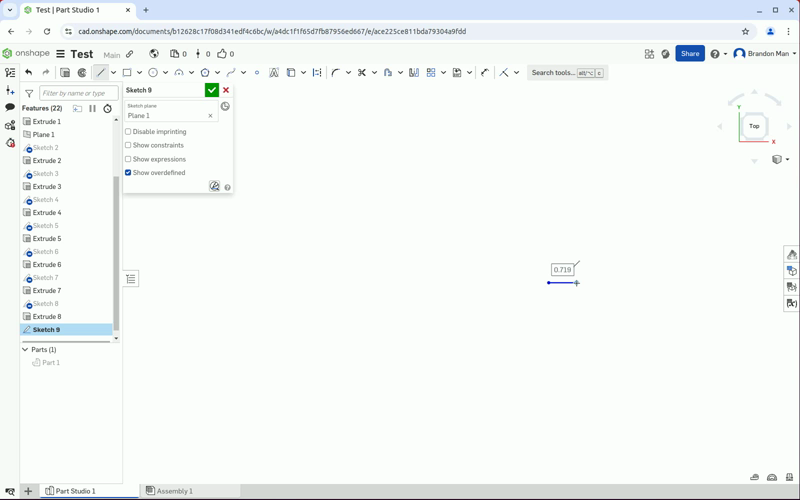
scroll(-6)
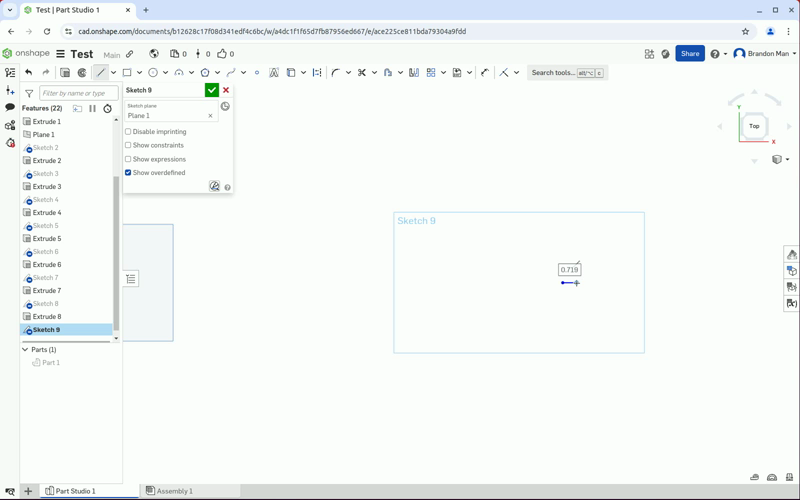
scroll(-6)
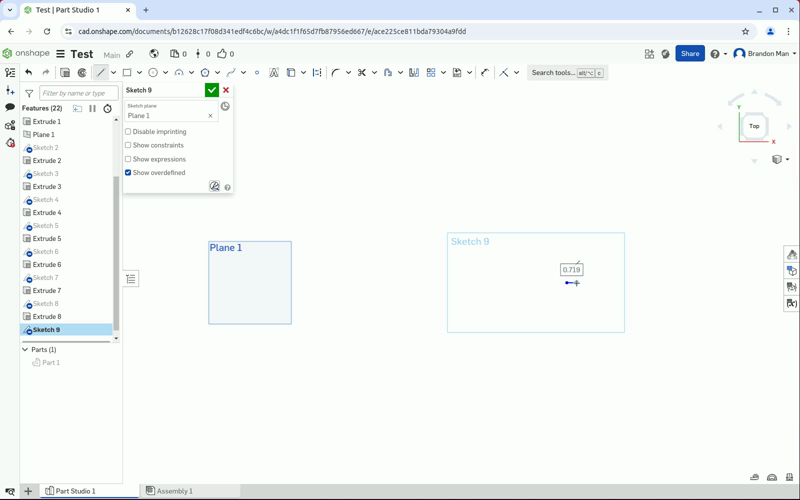
scroll(-6)
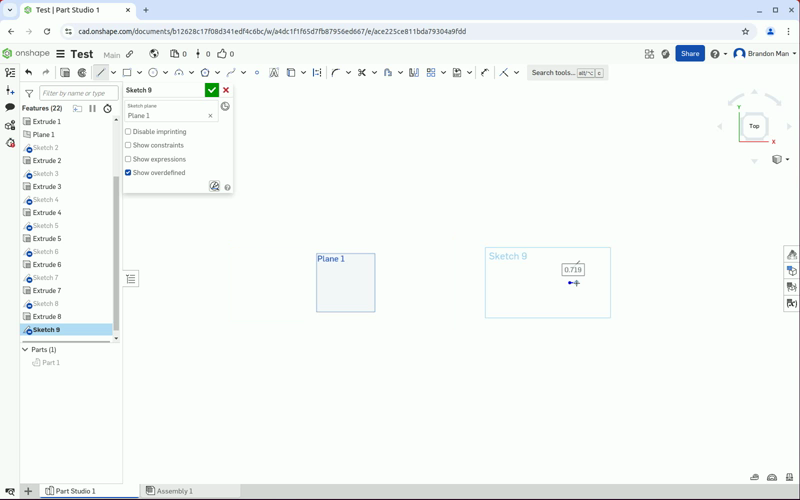
scroll(-6)
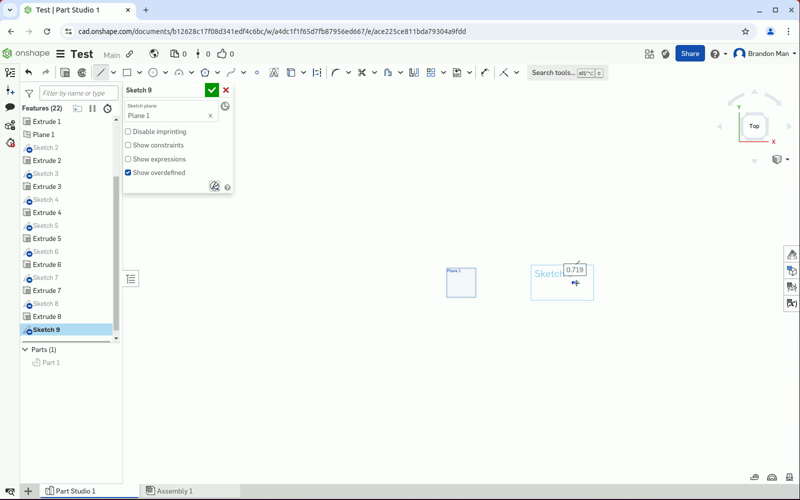
key_up(shift)
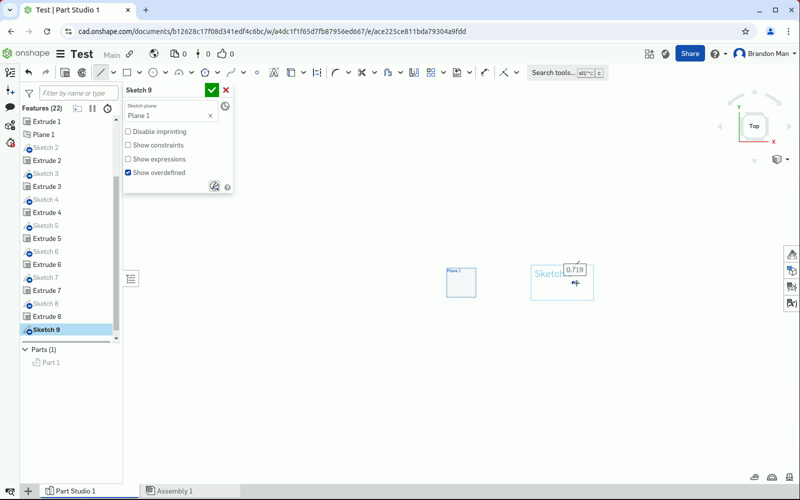
key_down(shift)
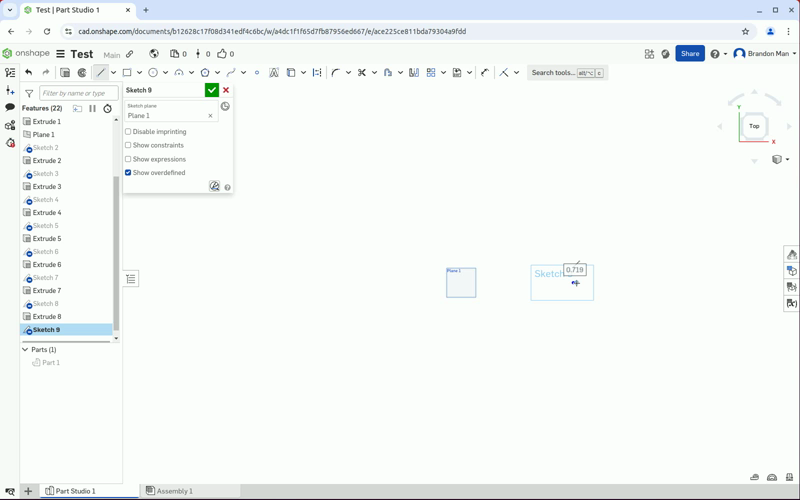
mouse_move(576, 195)
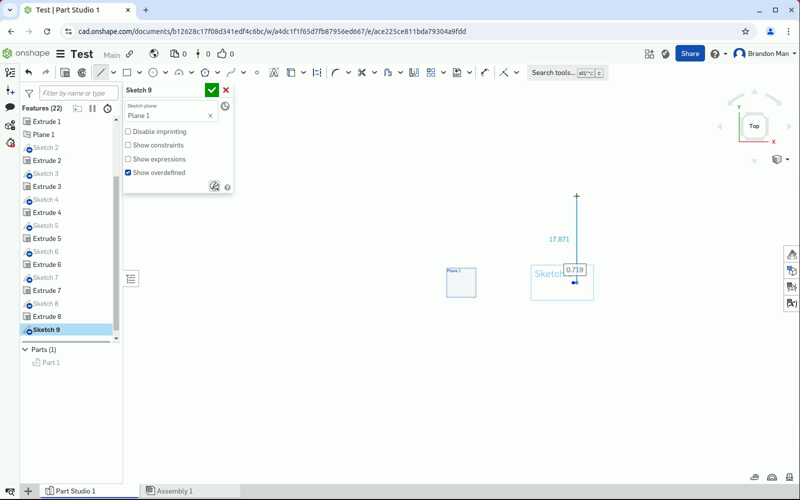
click(576, 195)
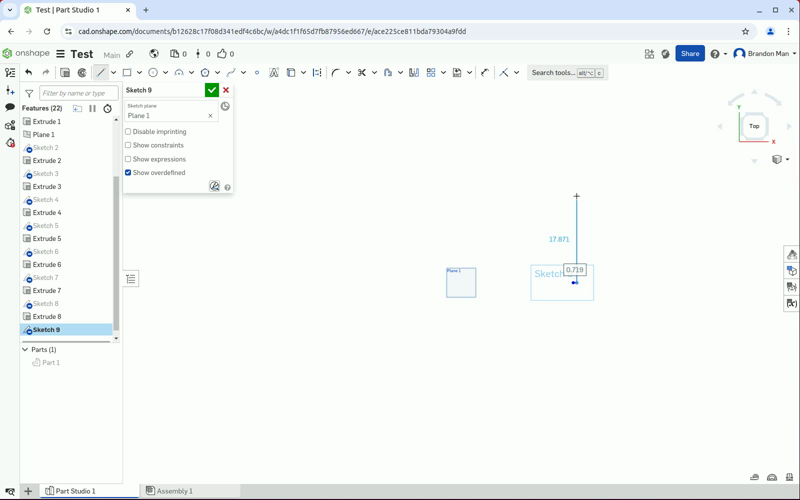
key_up(shift)
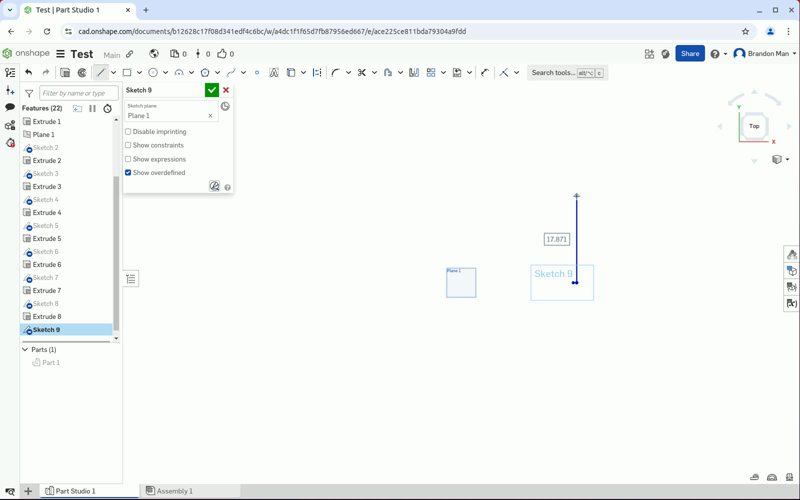
key_down(shift)
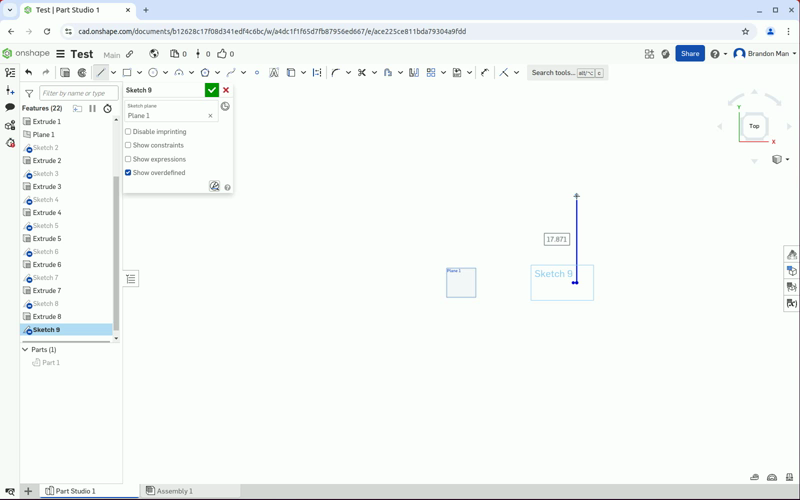
mouse_move(589, 195)
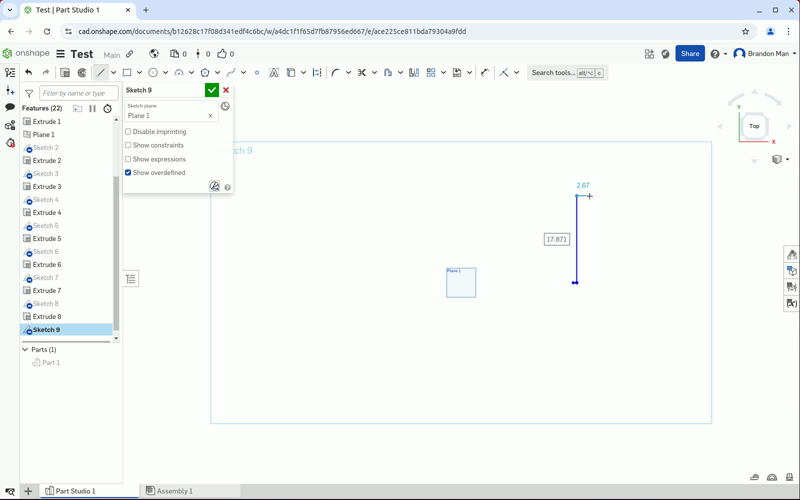
mouse_move(573, 195)
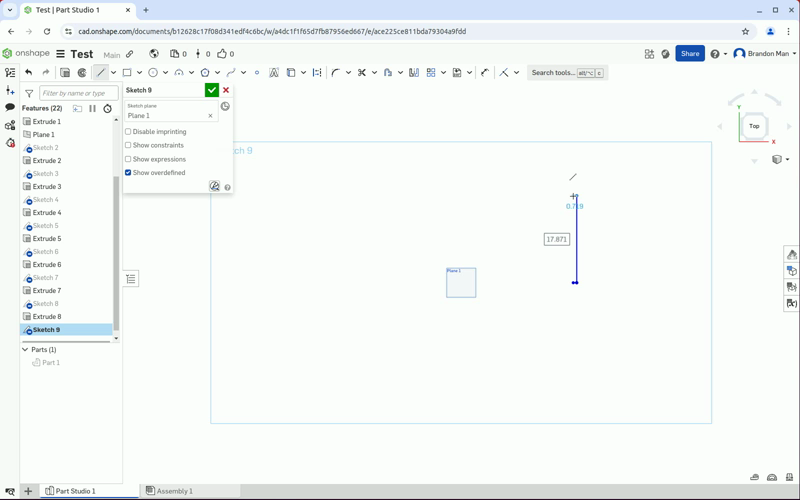
scroll(6)
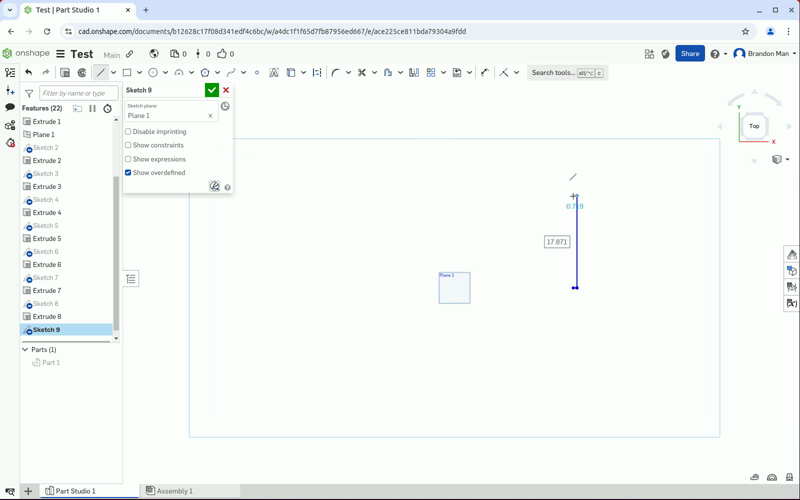
scroll(6)
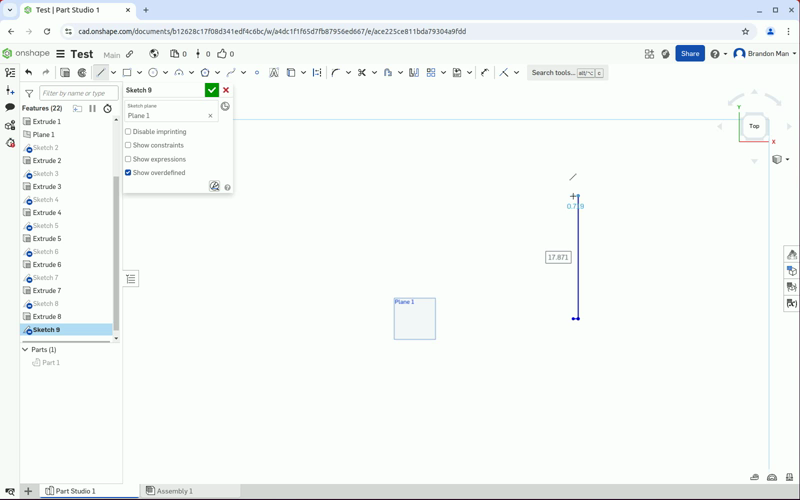
scroll(6)
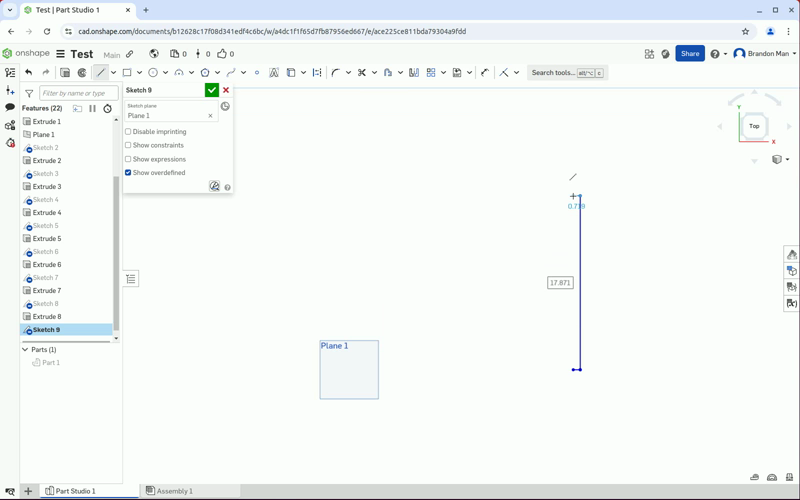
scroll(6)
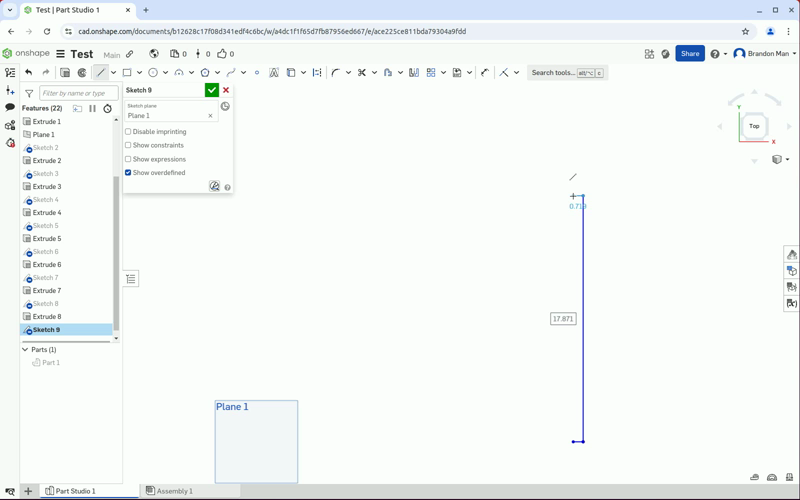
scroll(6)
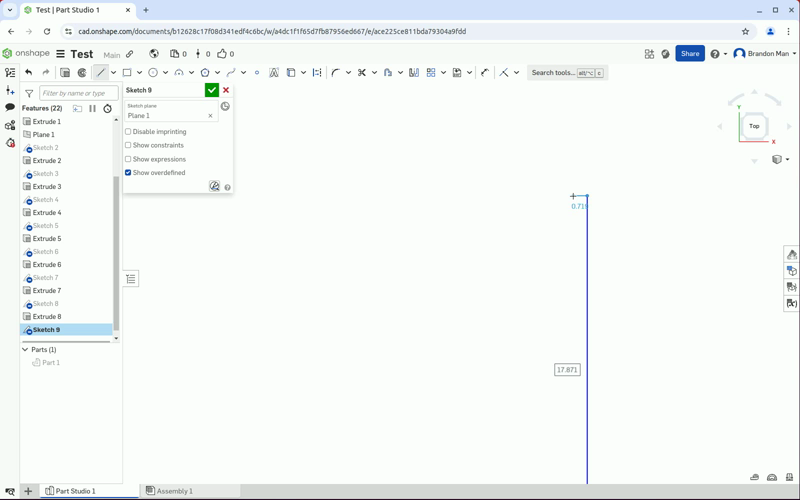
scroll(6)
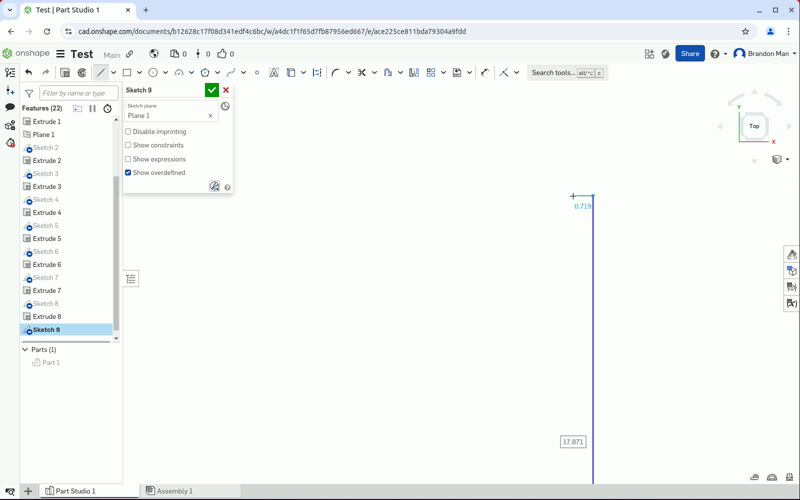
scroll(6)
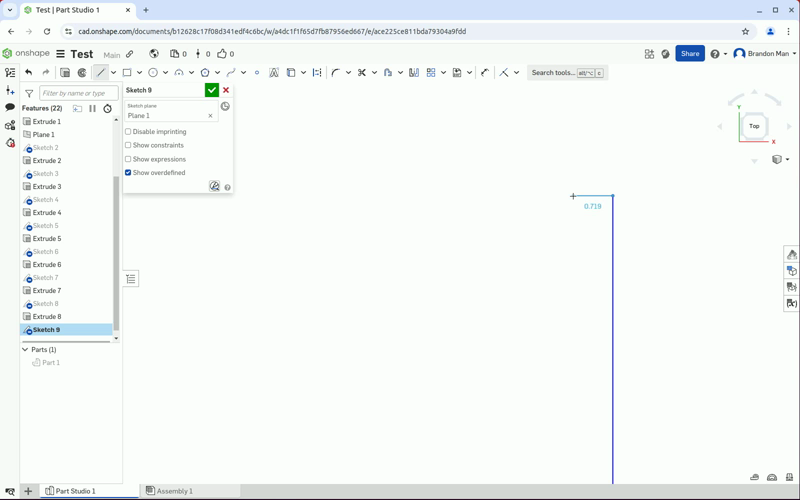
click(573, 195)
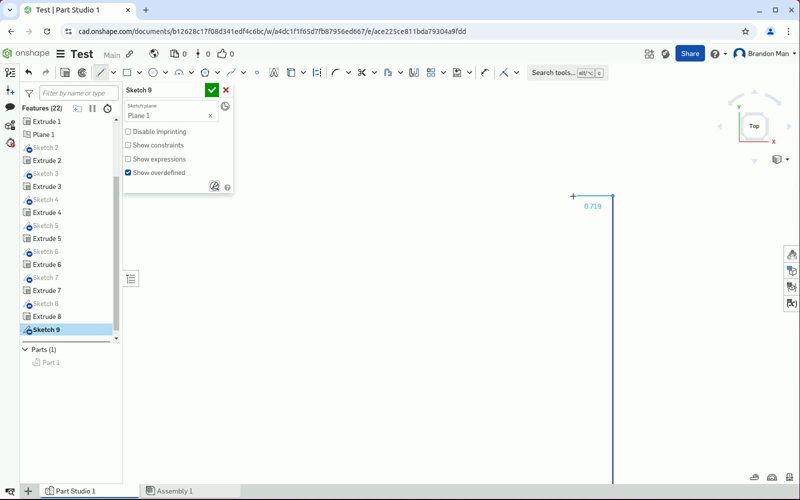
scroll(-6)
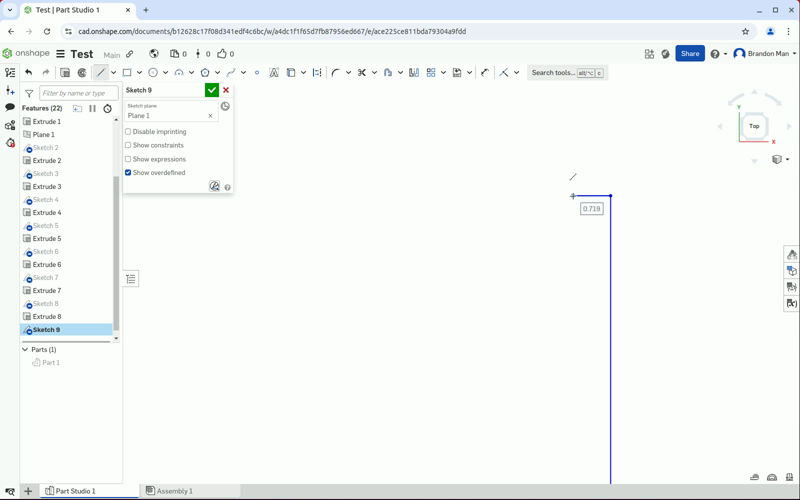
scroll(-6)
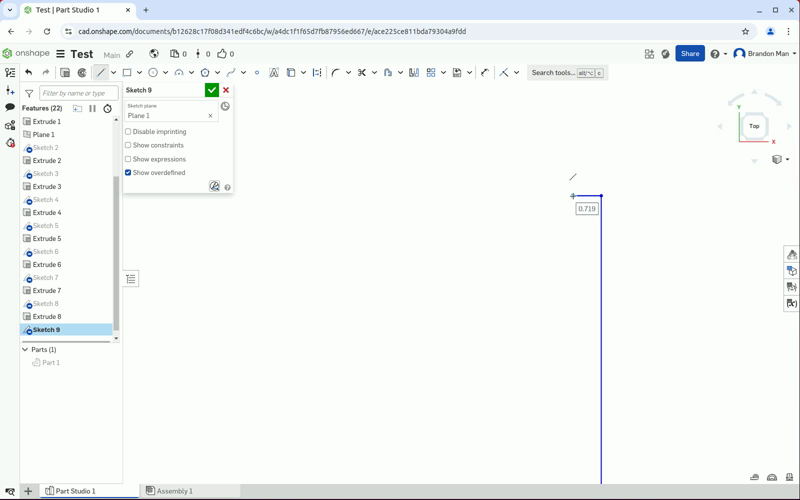
scroll(-6)
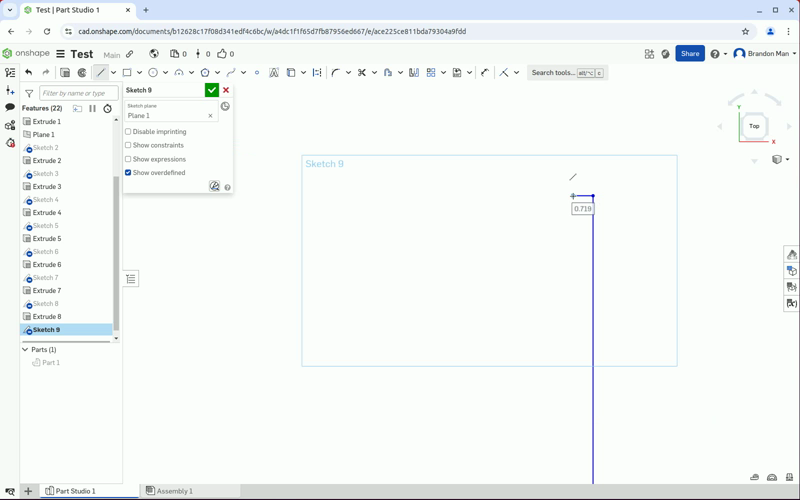
scroll(-6)
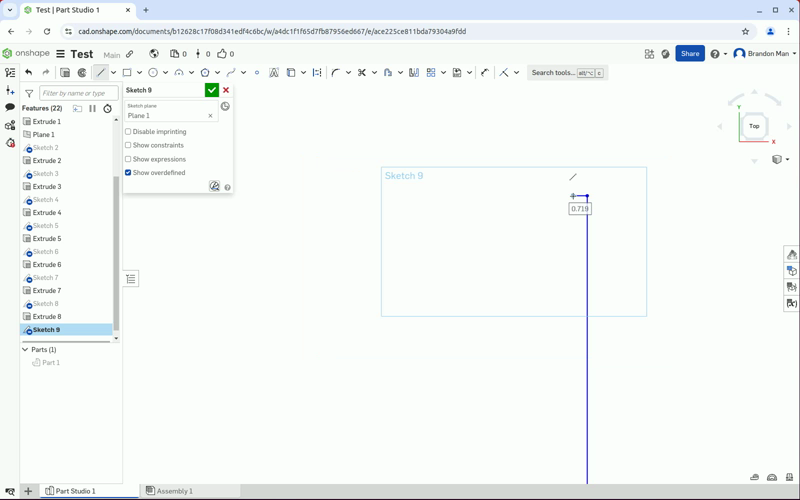
scroll(-6)
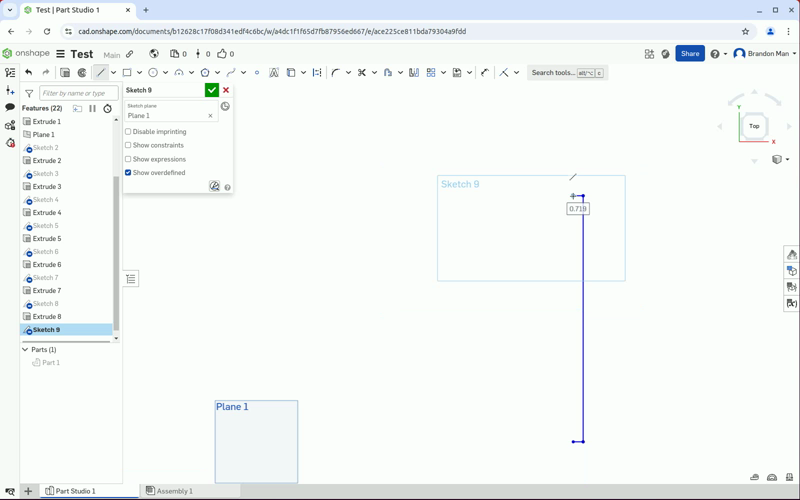
scroll(-6)
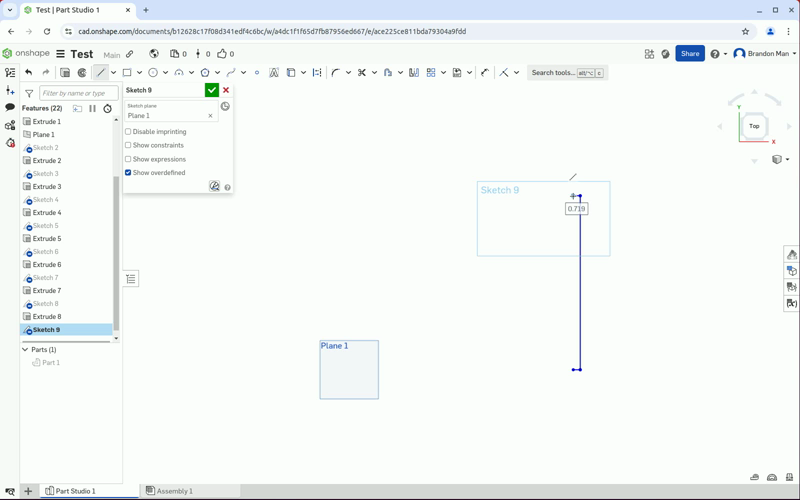
scroll(-6)
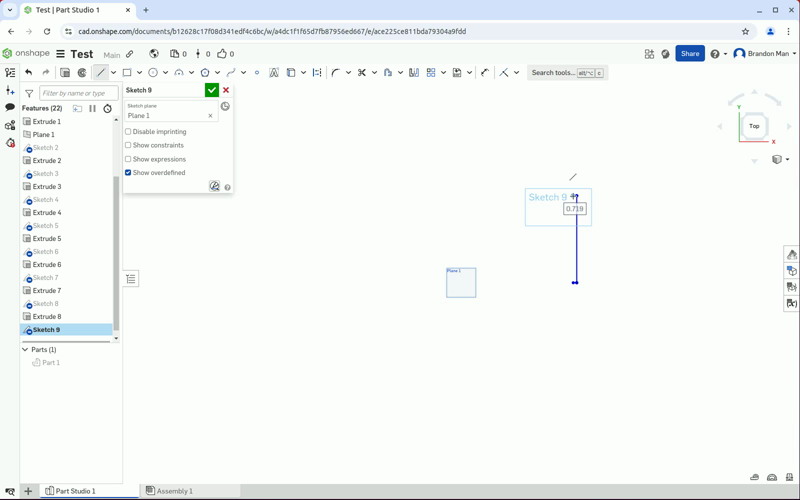
key_up(shift)
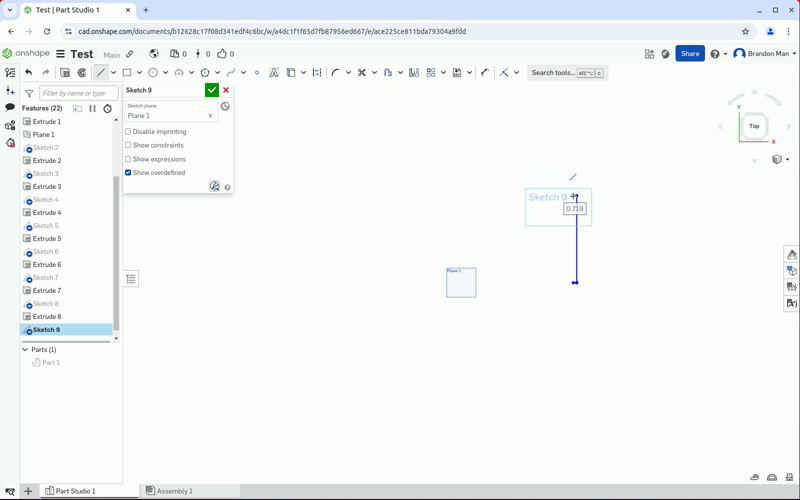
key_down(shift)
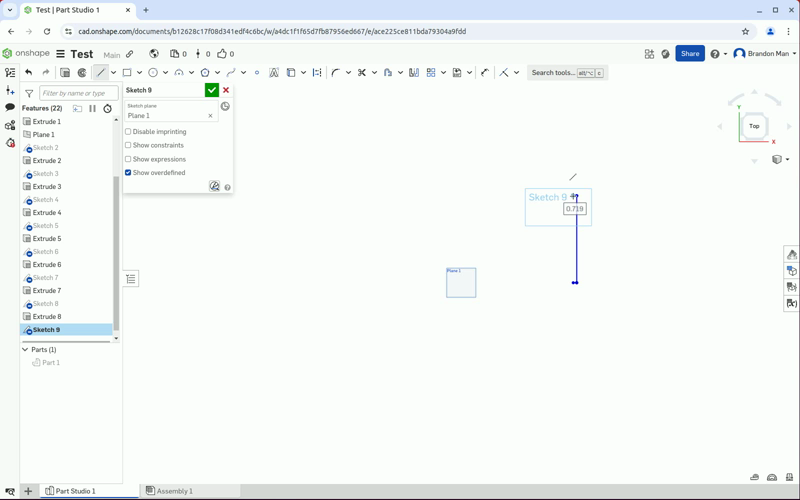
mouse_move(573, 282)
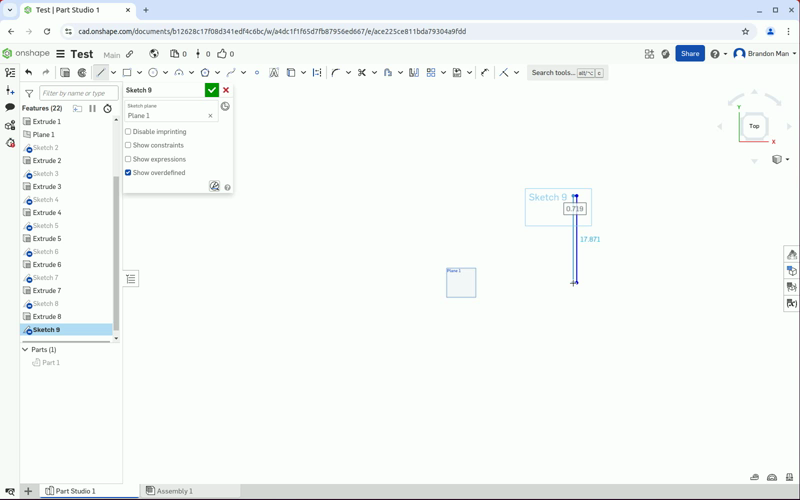
scroll(6)
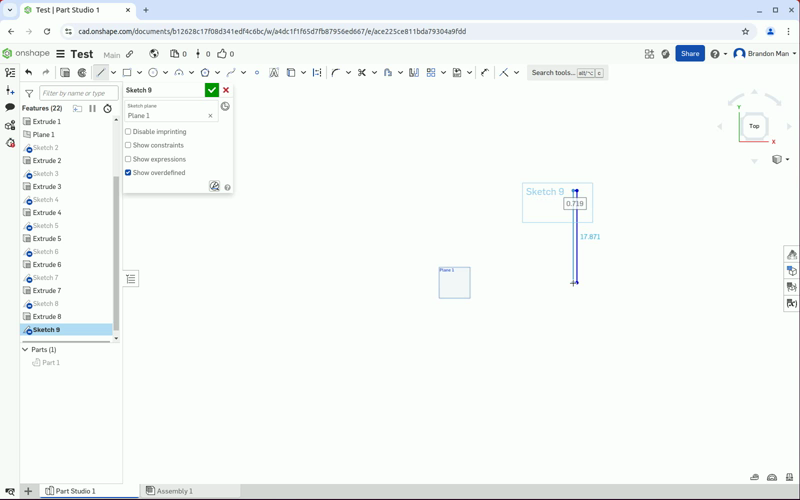
scroll(6)
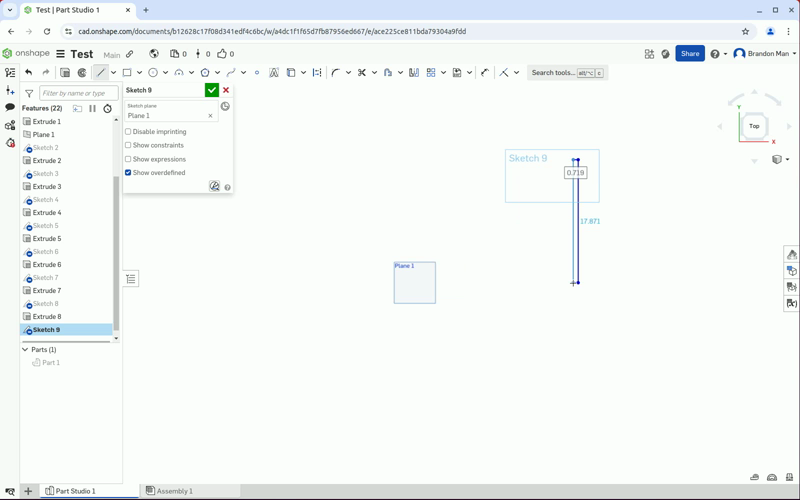
scroll(6)
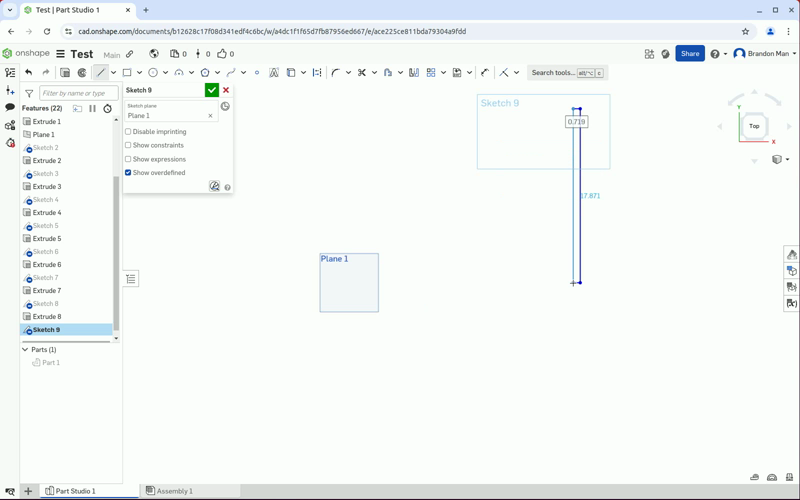
scroll(6)
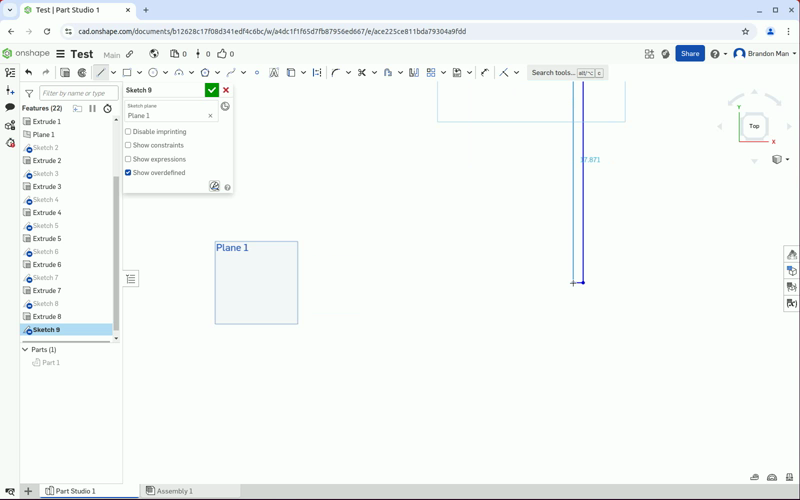
scroll(6)
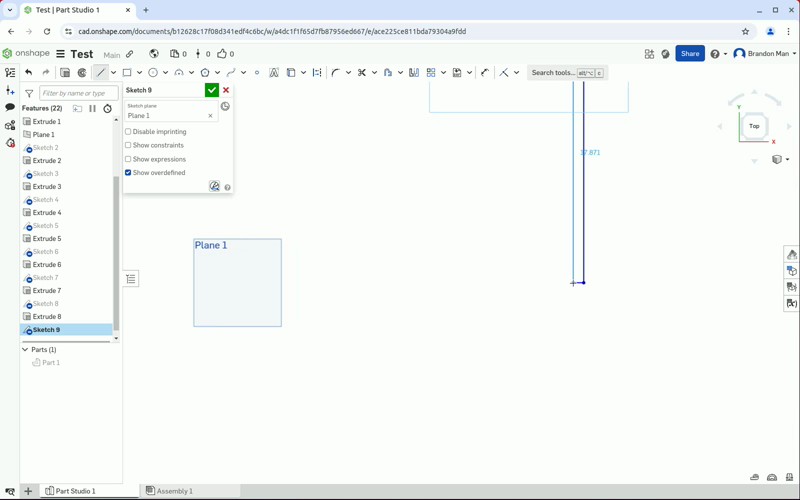
scroll(6)
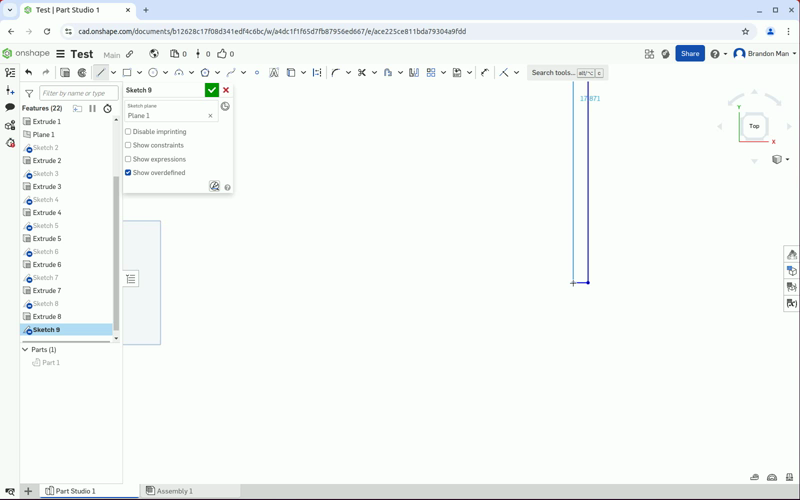
scroll(6)
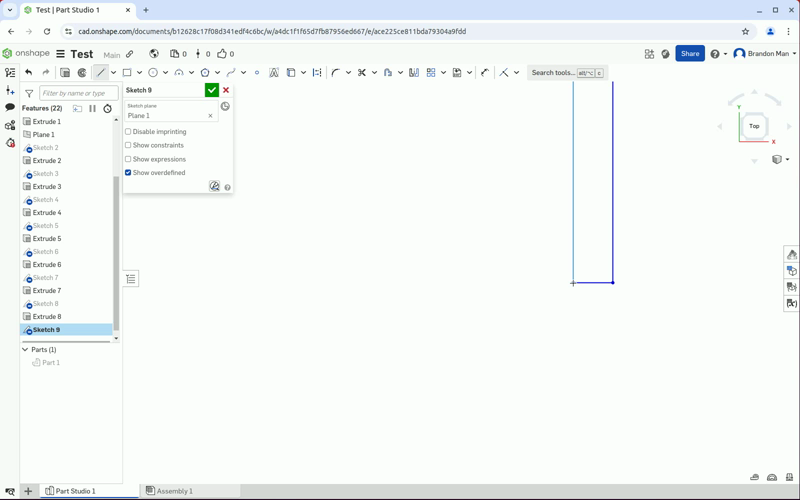
key_up(shift)
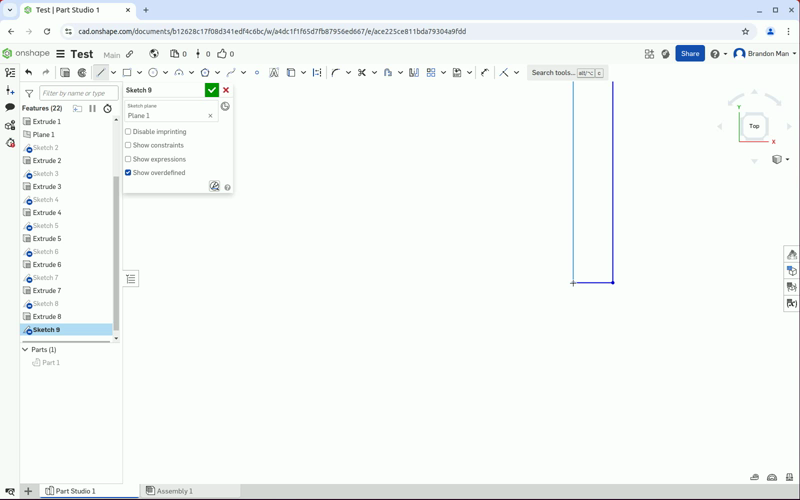
click(573, 282)
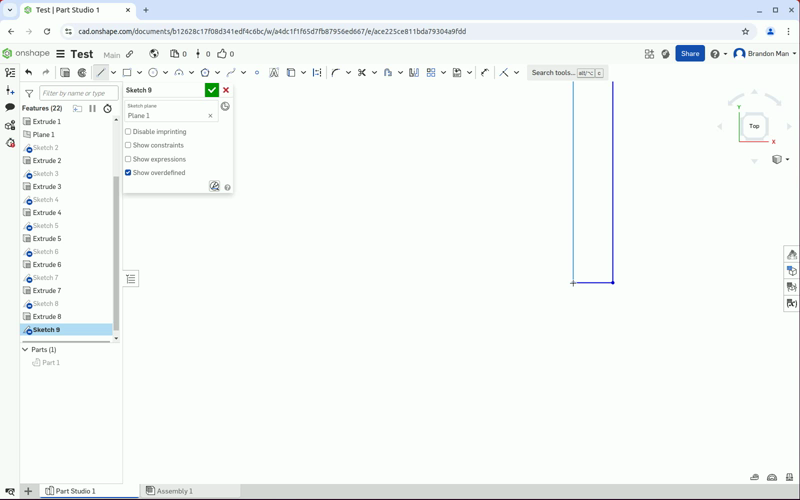
scroll(-6)
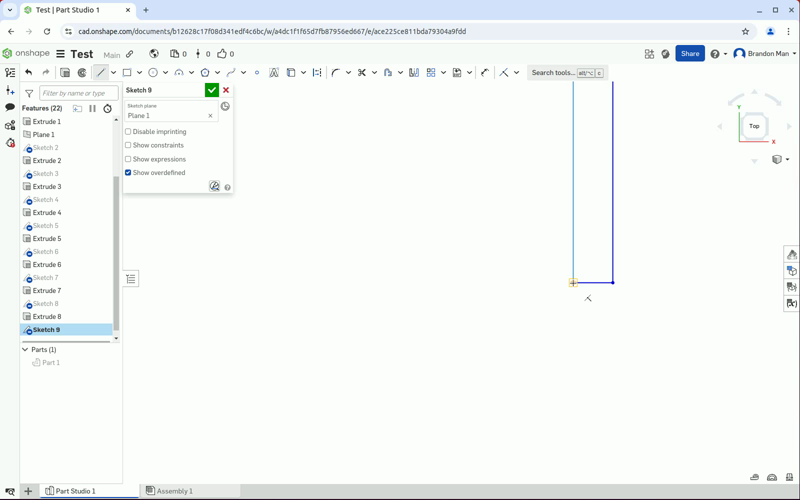
scroll(-6)
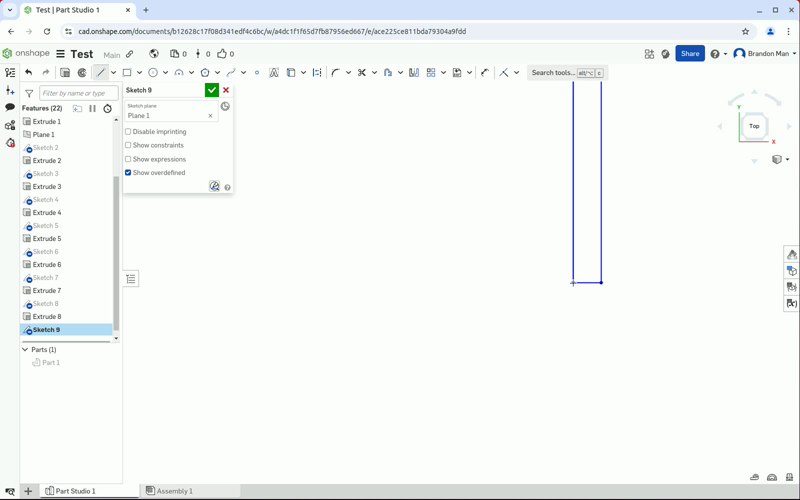
scroll(-6)
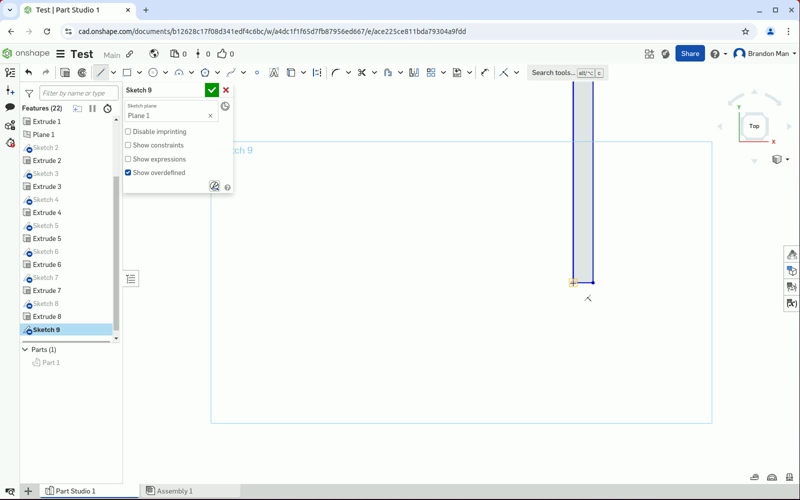
scroll(-6)
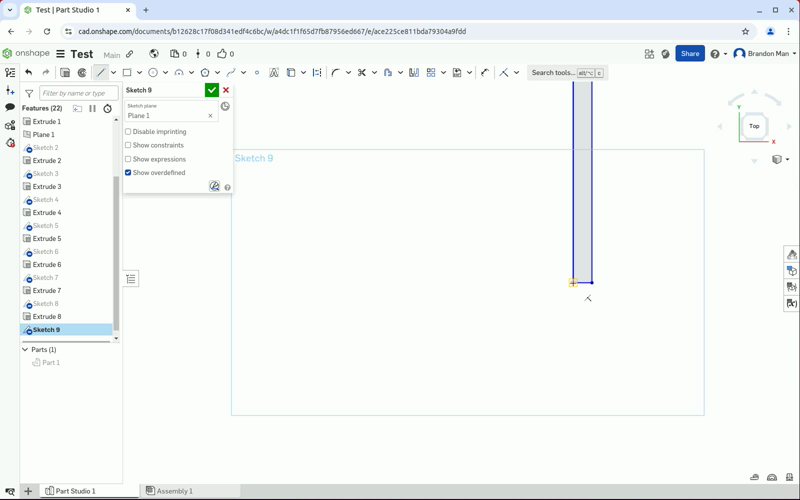
scroll(-6)
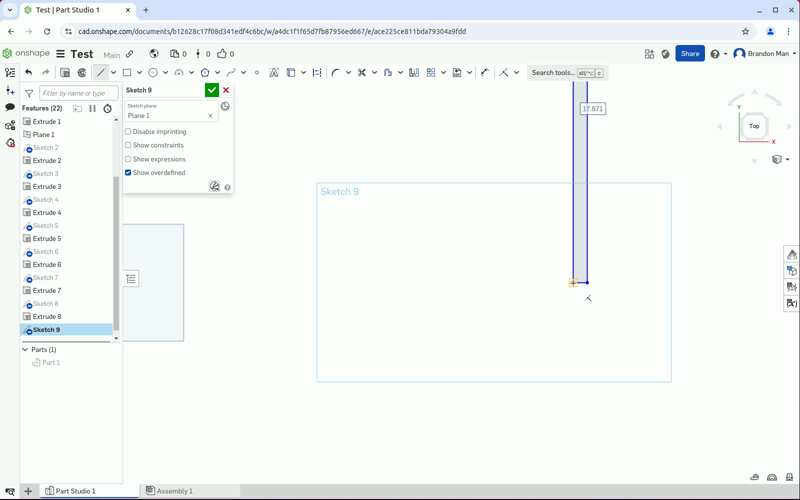
scroll(-6)
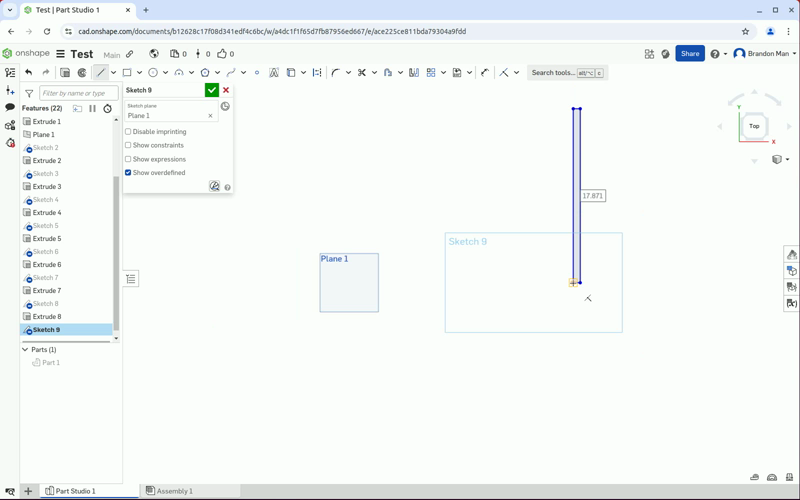
scroll(-6)
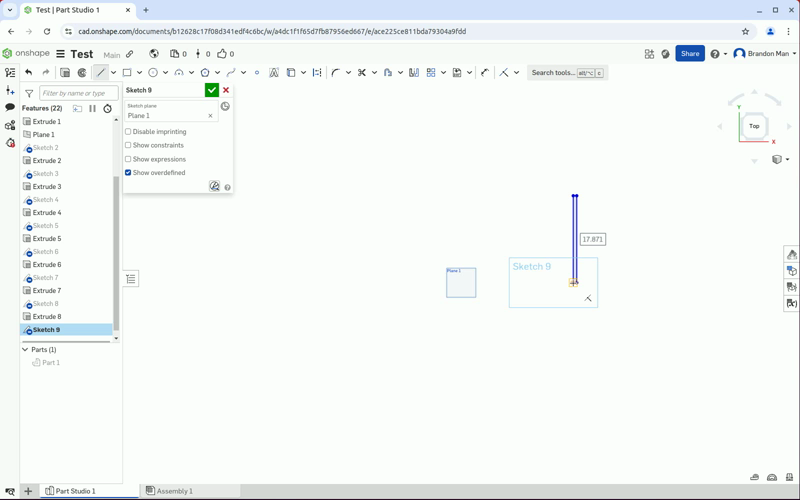
key(esc)
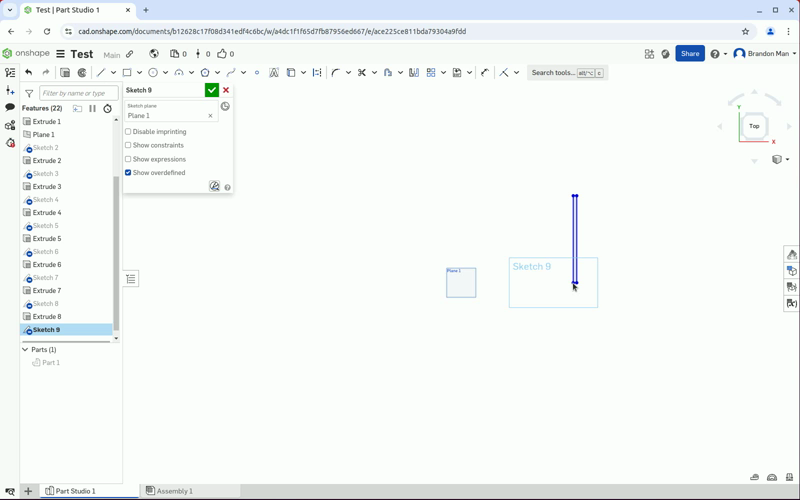
mouse_move(574, 272)
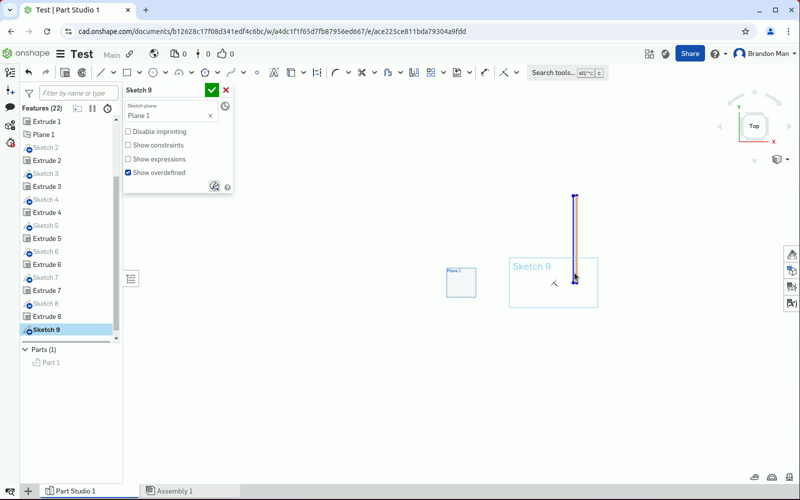
scroll(6)
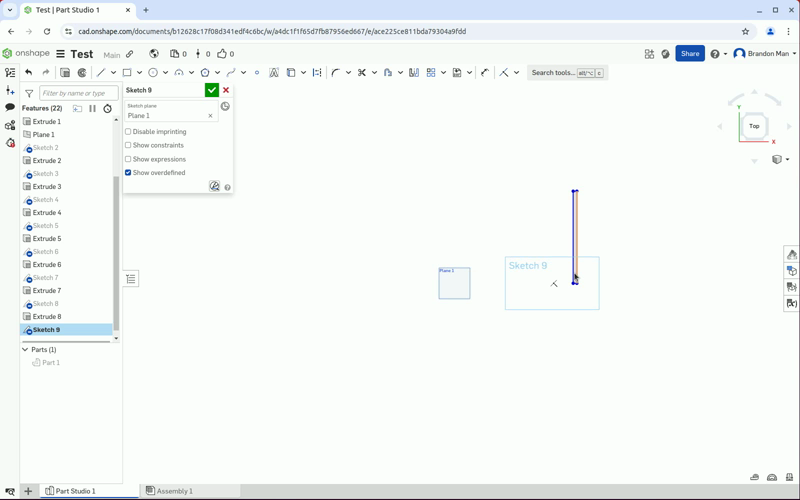
scroll(6)
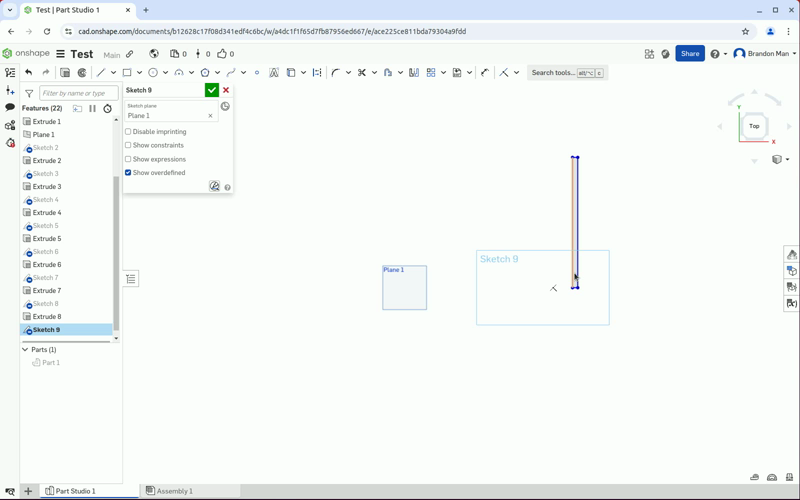
scroll(6)
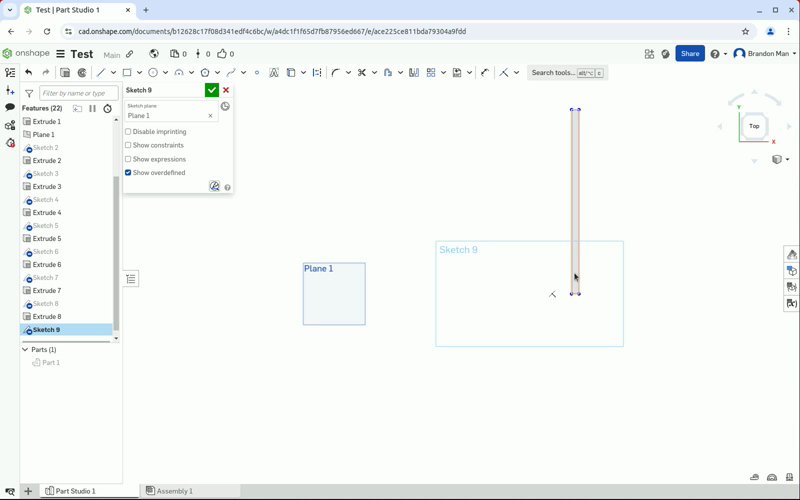
scroll(6)
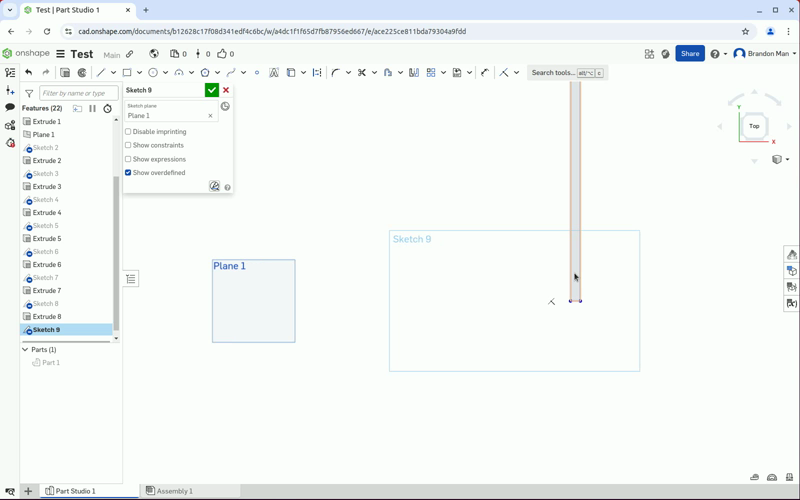
scroll(6)
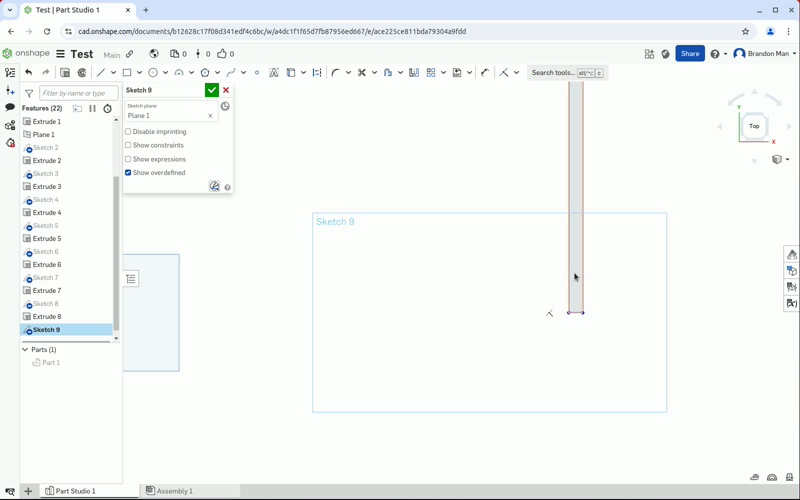
scroll(6)
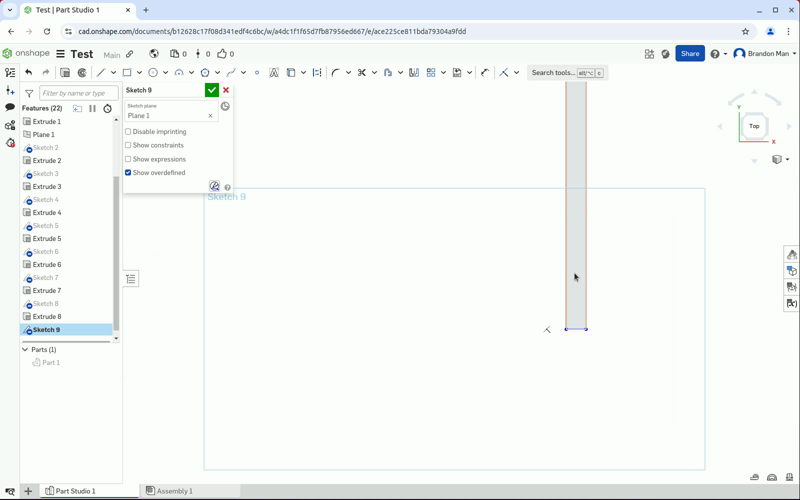
scroll(6)
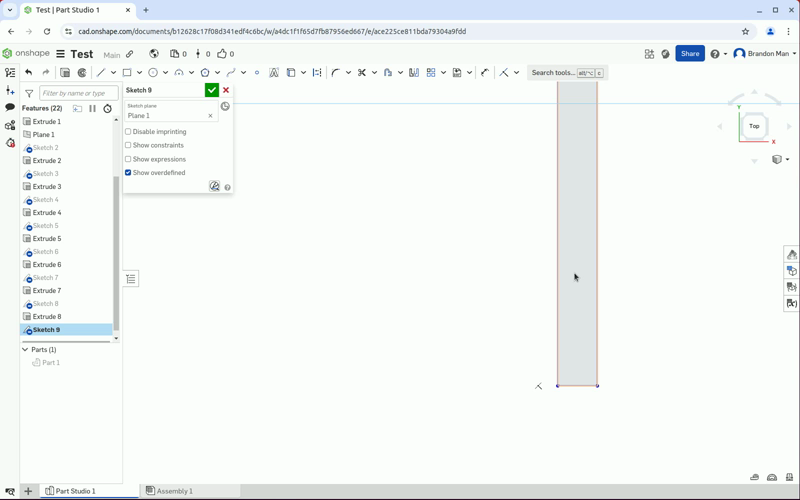
click(574, 272)
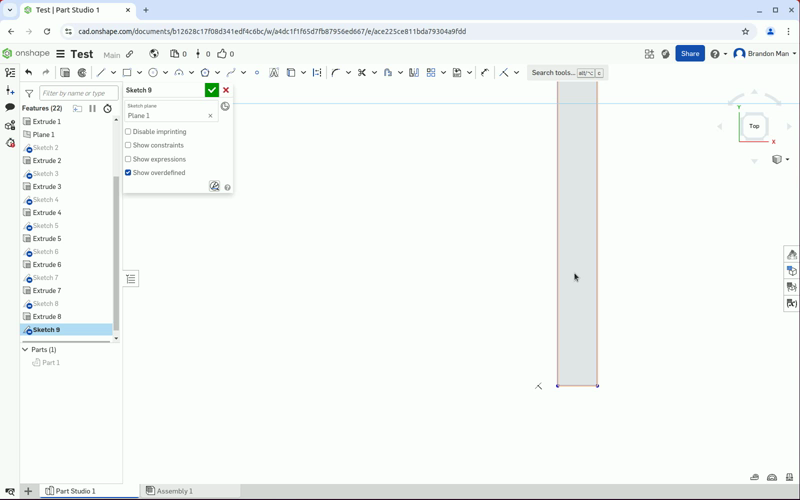
scroll(-6)
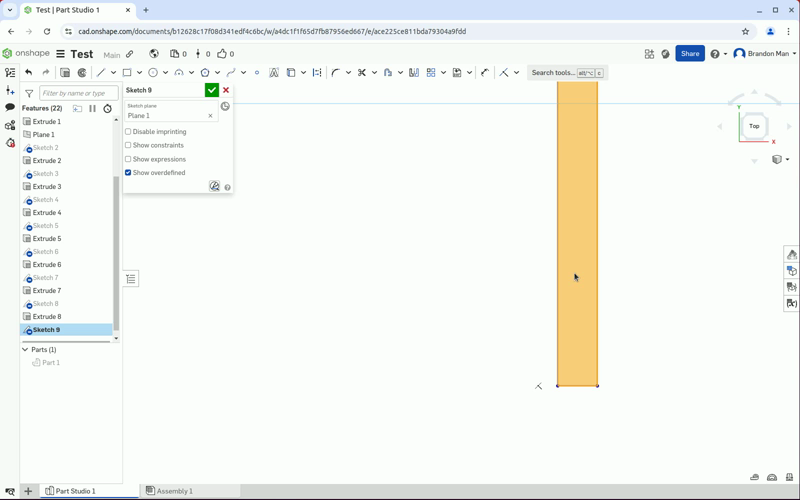
scroll(-6)
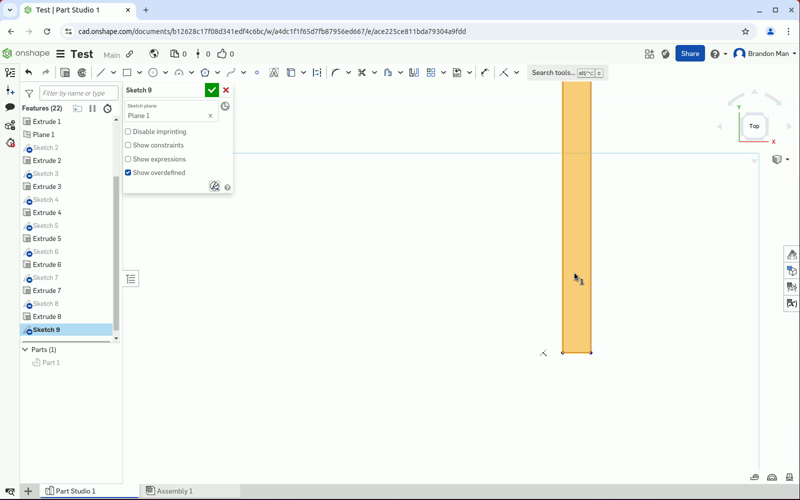
scroll(-6)
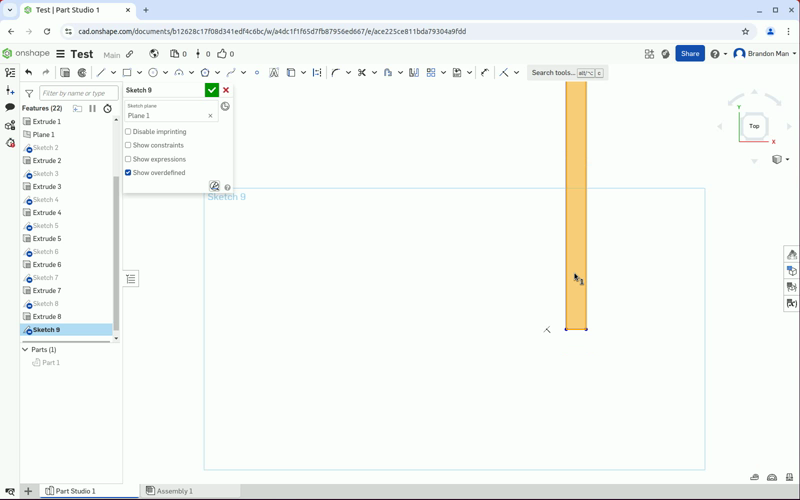
scroll(-6)
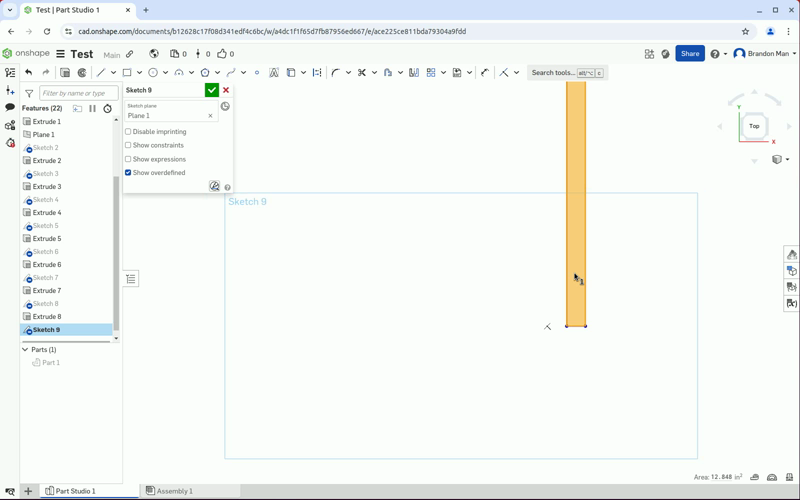
scroll(-6)
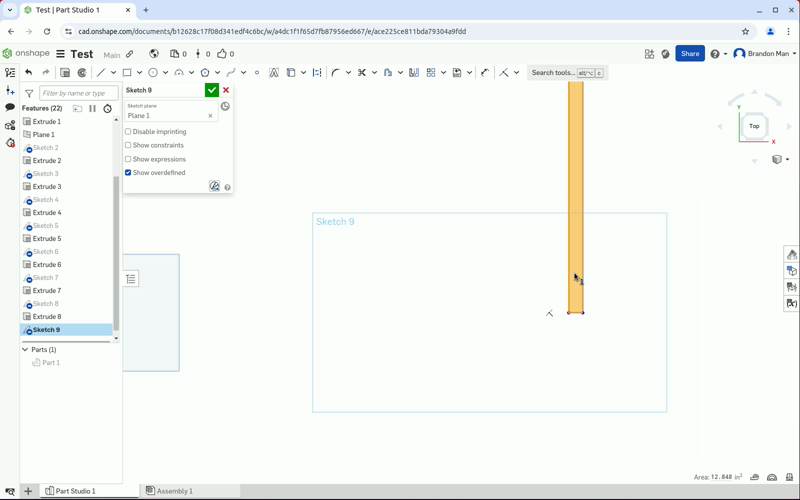
scroll(-6)
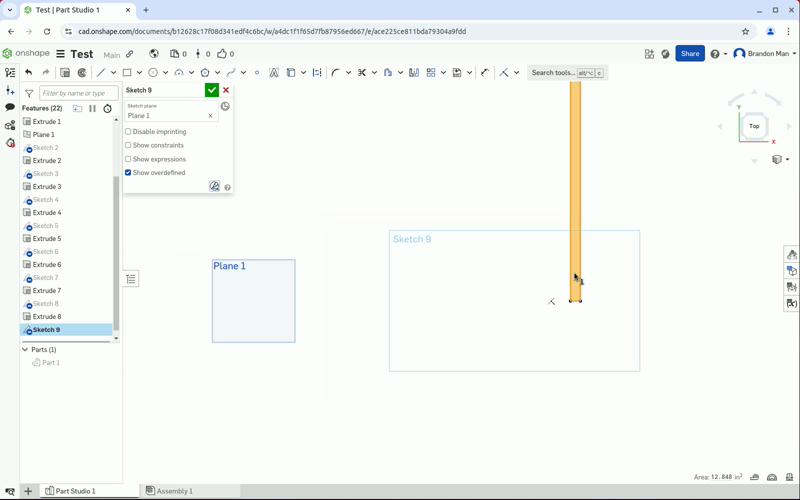
scroll(-6)
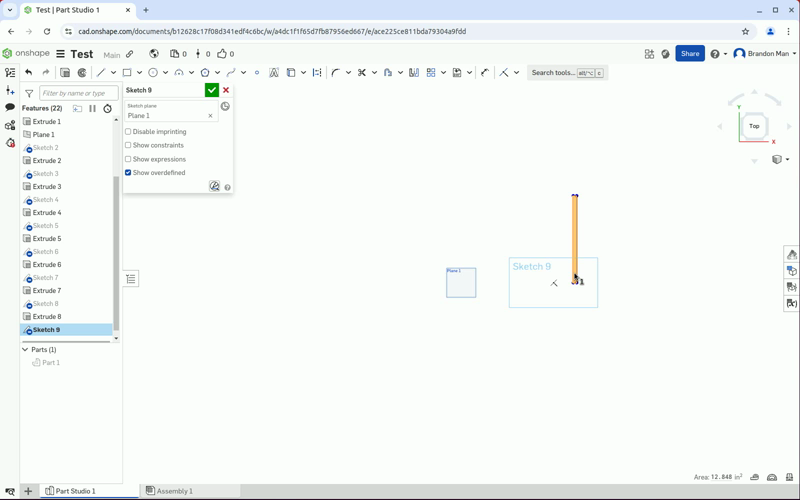
mouse_move(73, 352)
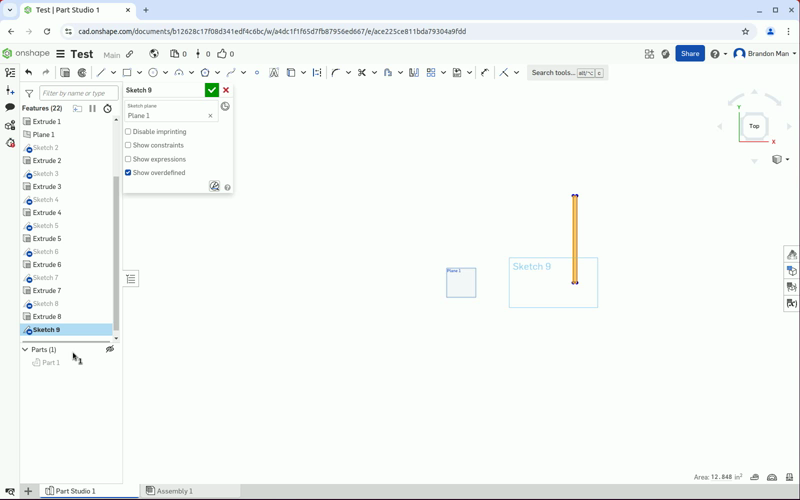
key(shift+y)
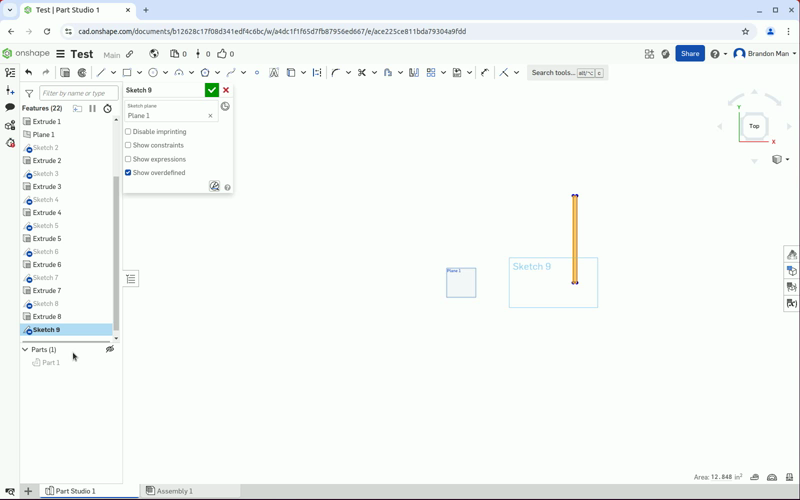
key(shift+e)
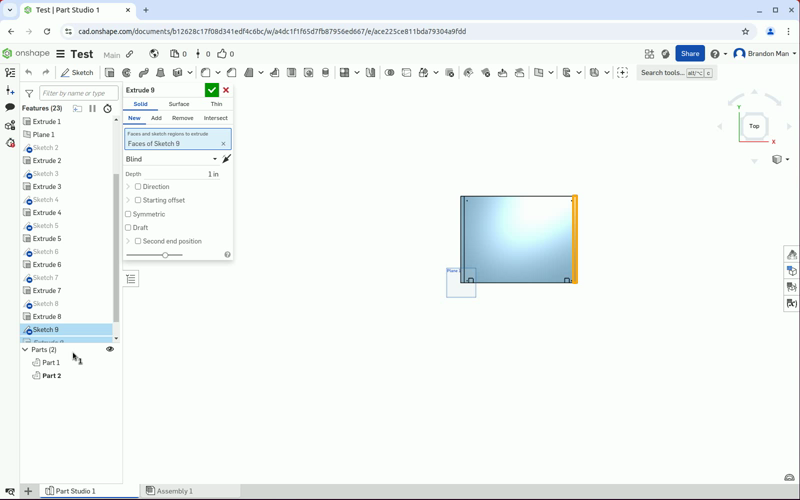
mouse_move(143, 106)
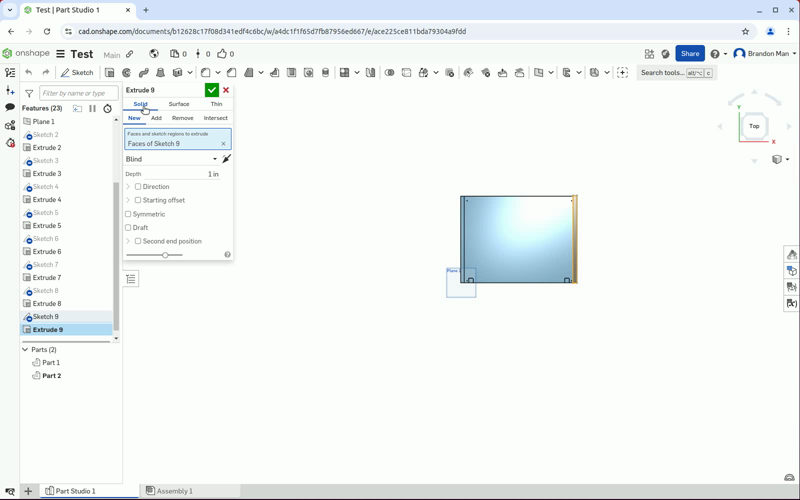
click(143, 106)
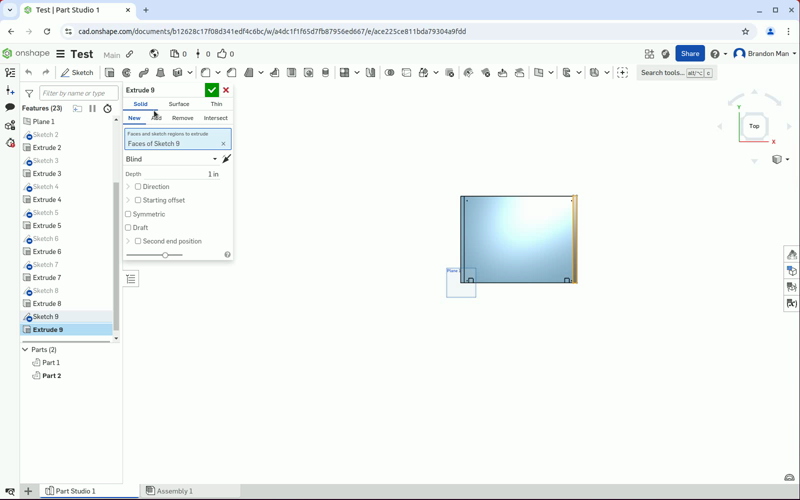
mouse_move(186, 120)
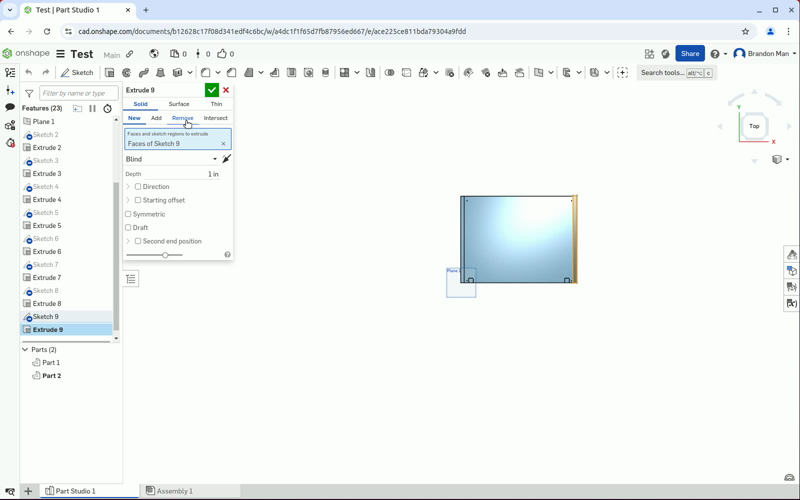
click(186, 120)
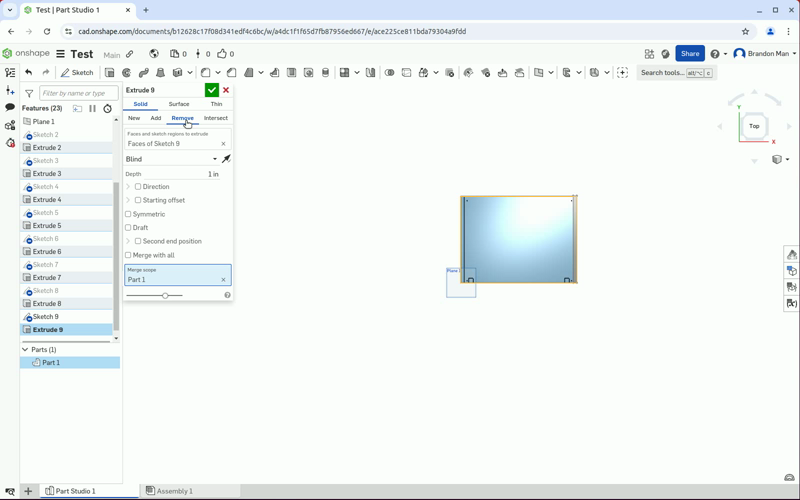
key(tab, 4)
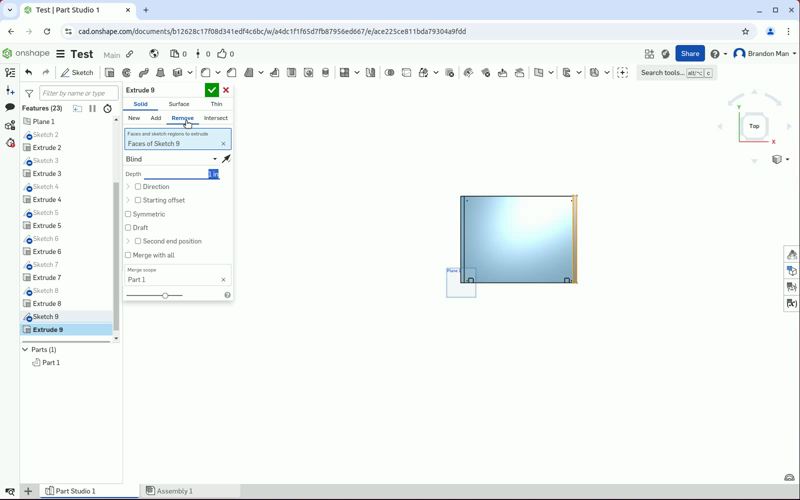
text(0.481)
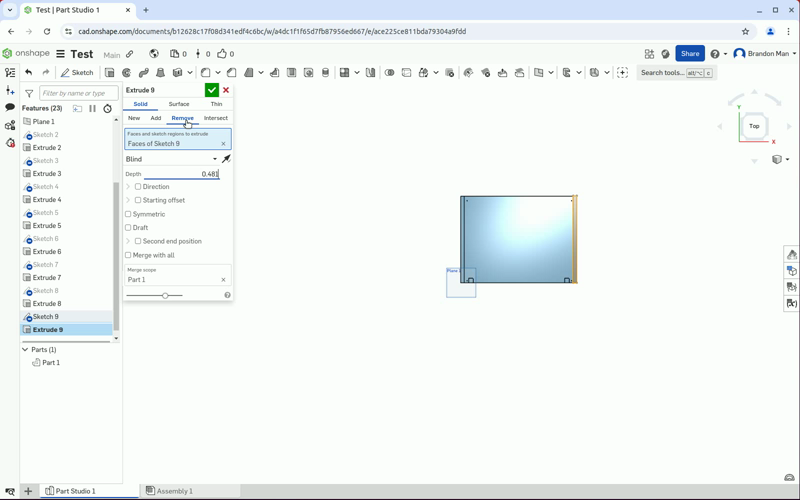
key(tab, 6)
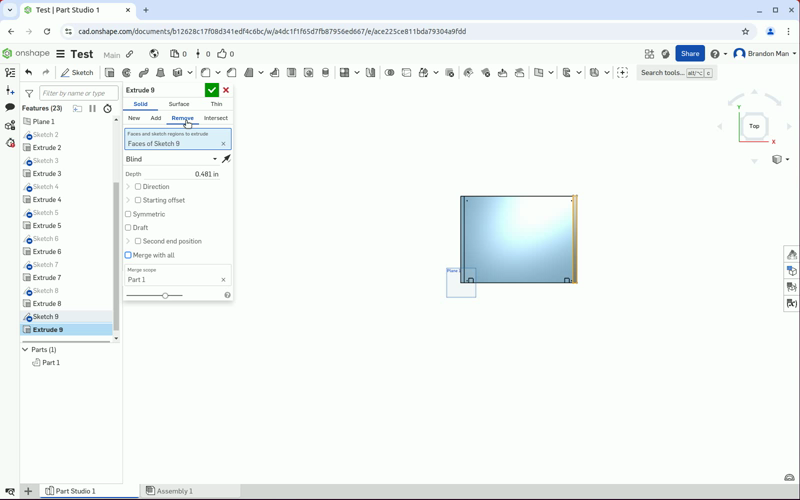
key(space)
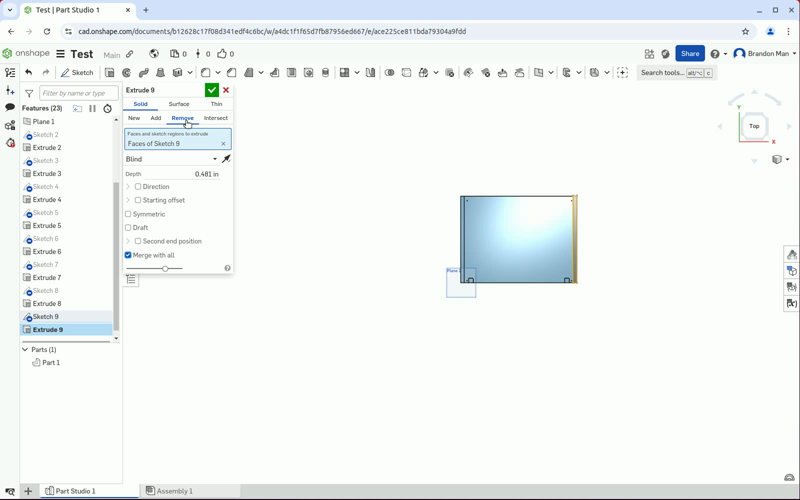
key(enter)
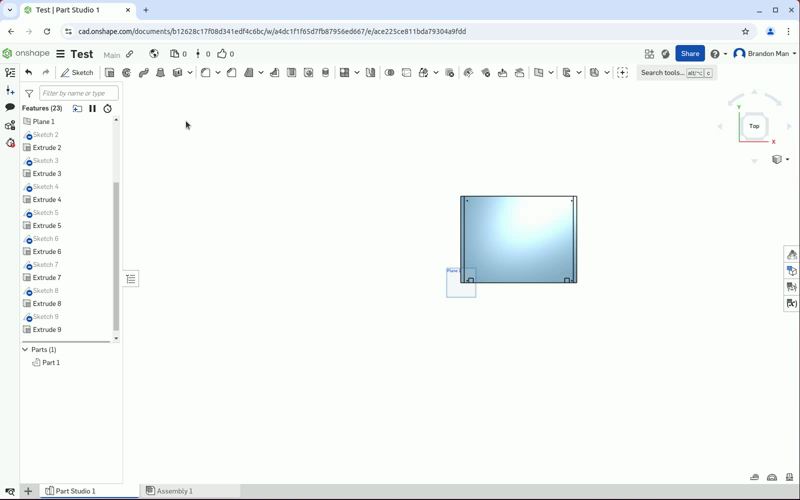
key(shift+h)
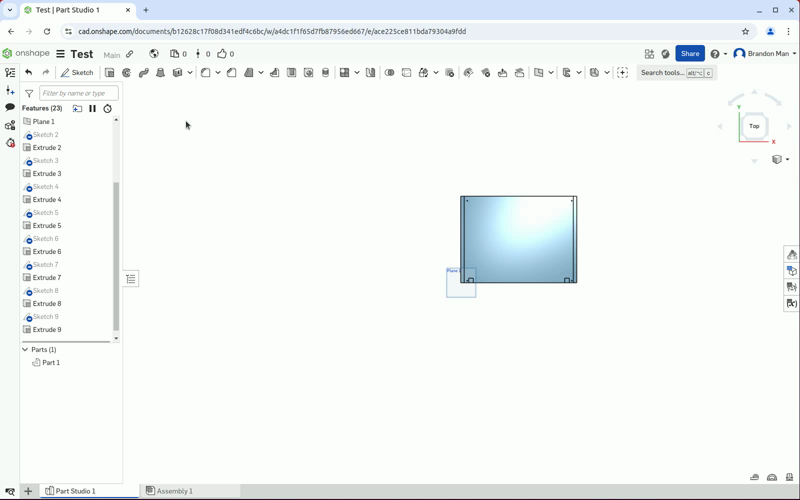
key(shift+h)
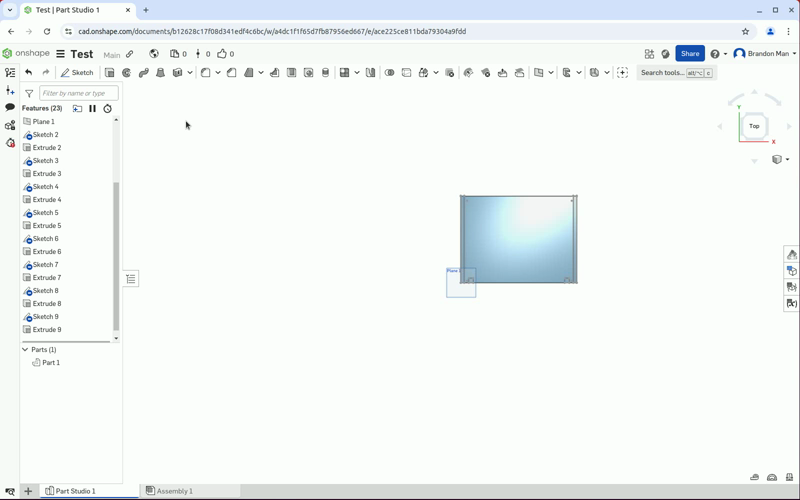
key(shift+7)
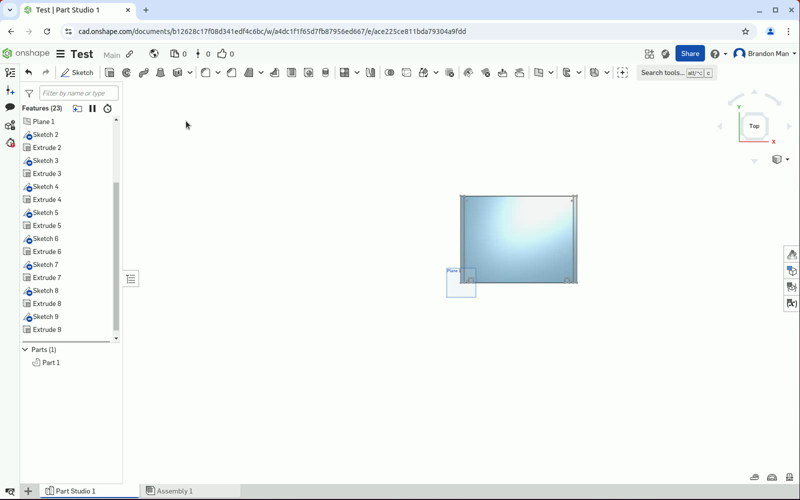
key(up, 3)
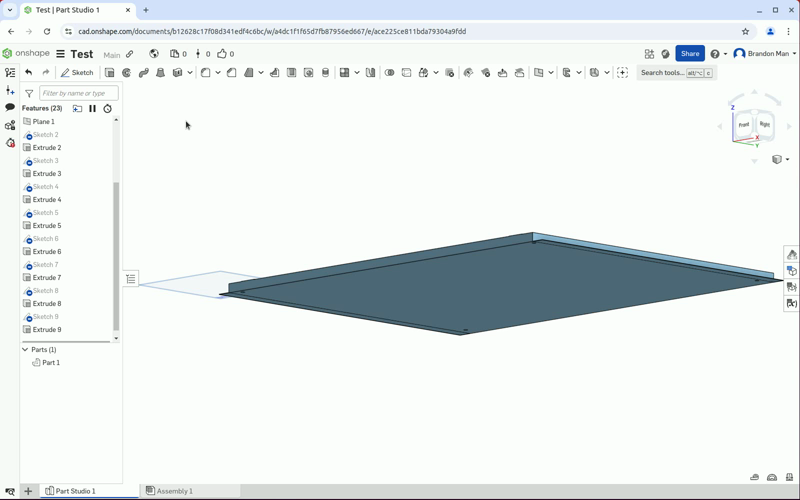
key(left, 3)
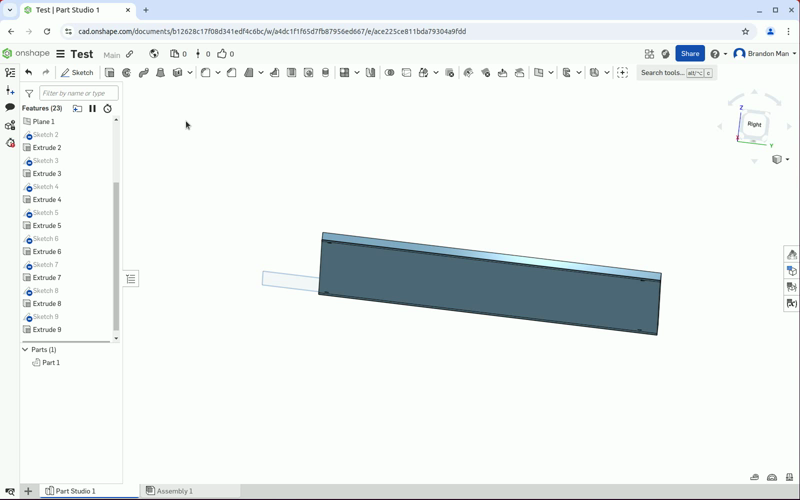
key(right, 3)
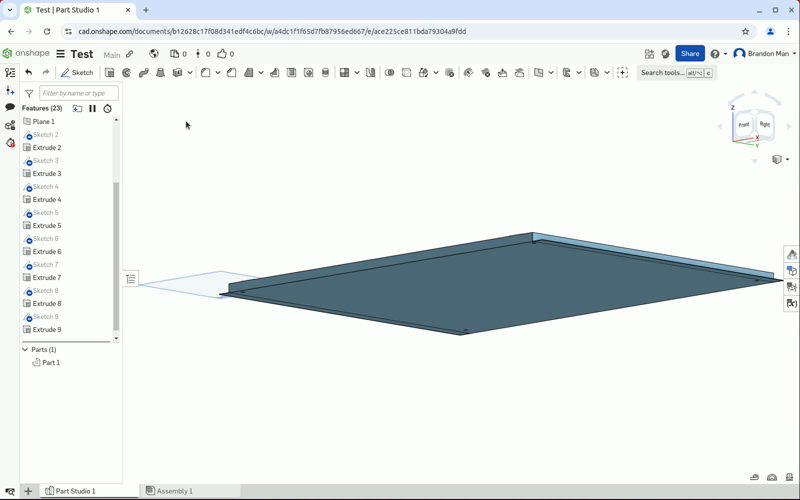
key(down, 3)
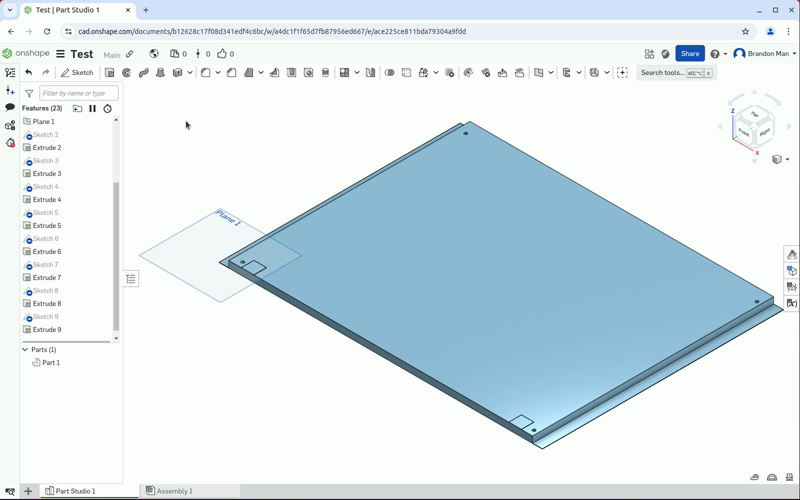
mouse_move(69, 98)
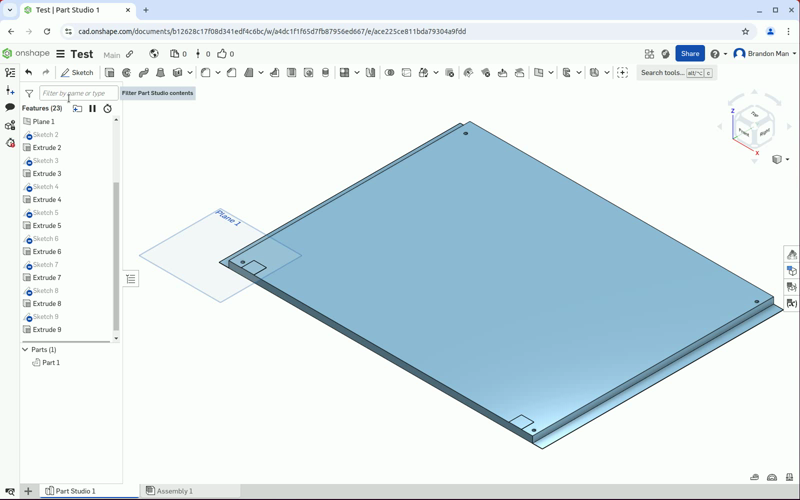
click(69, 98)